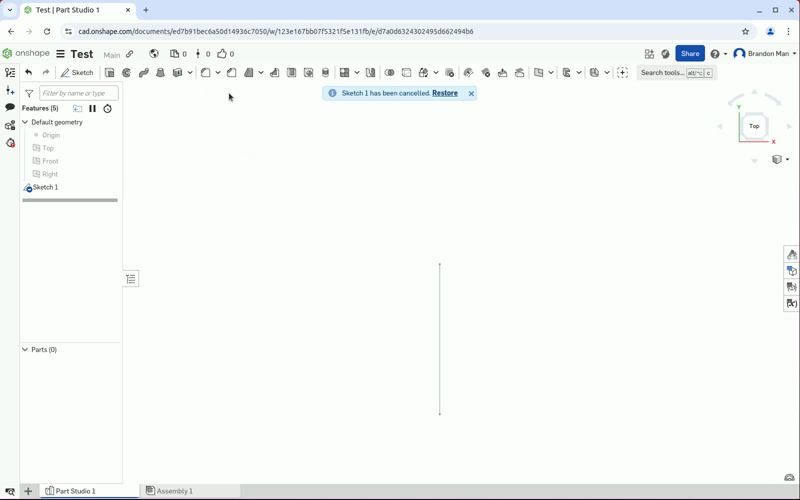
key(shift+h)
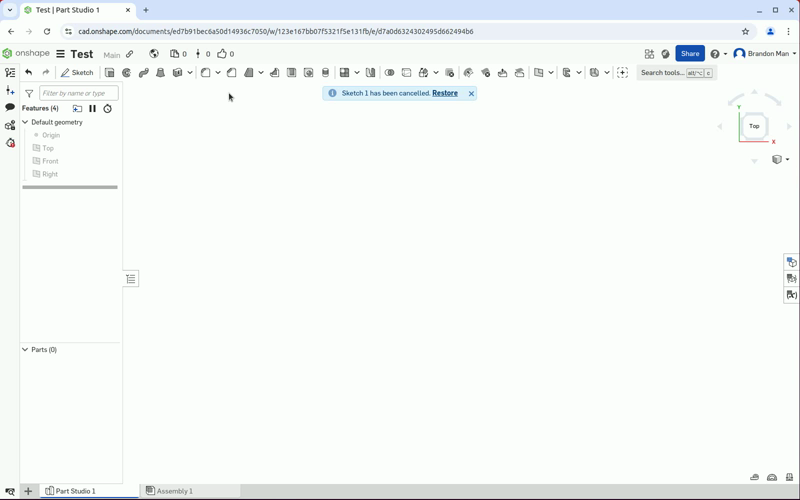
mouse_move(73, 352)
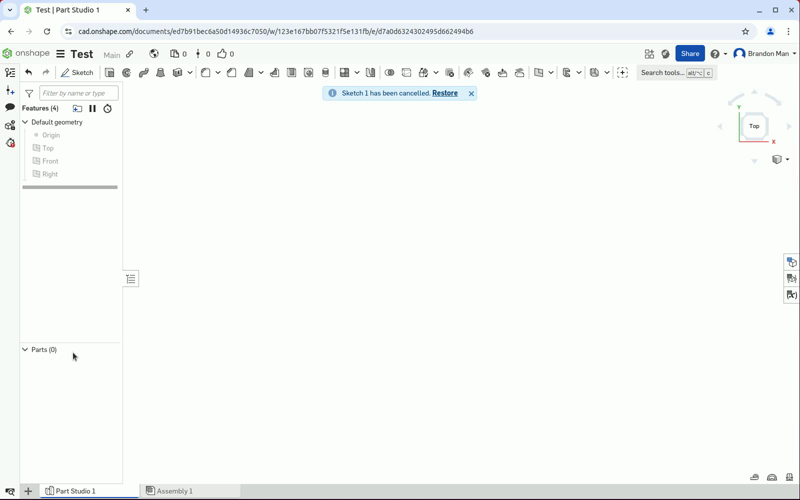
key(y)
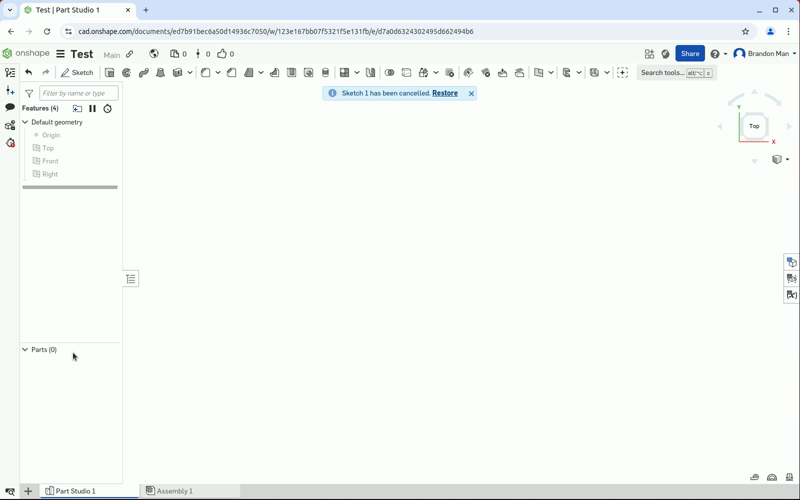
key(shift+p)
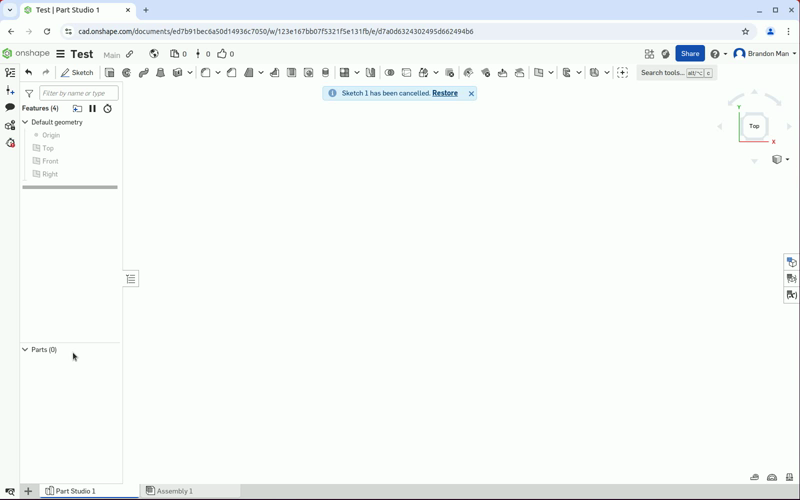
key(space)
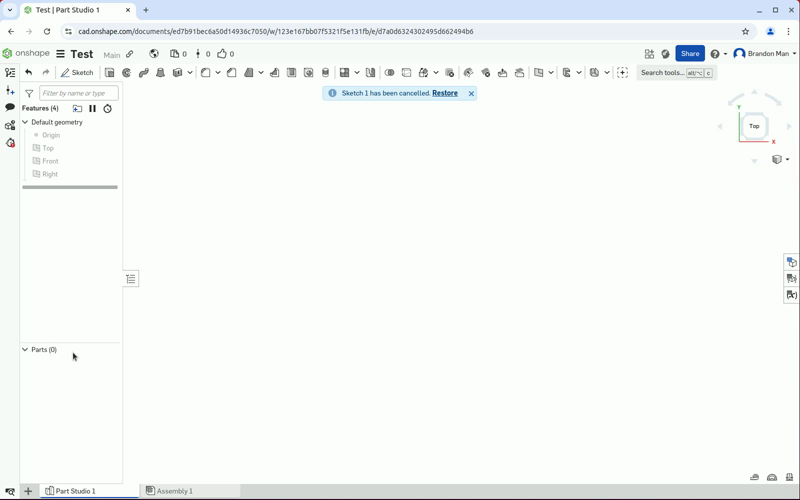
key_down(shift)
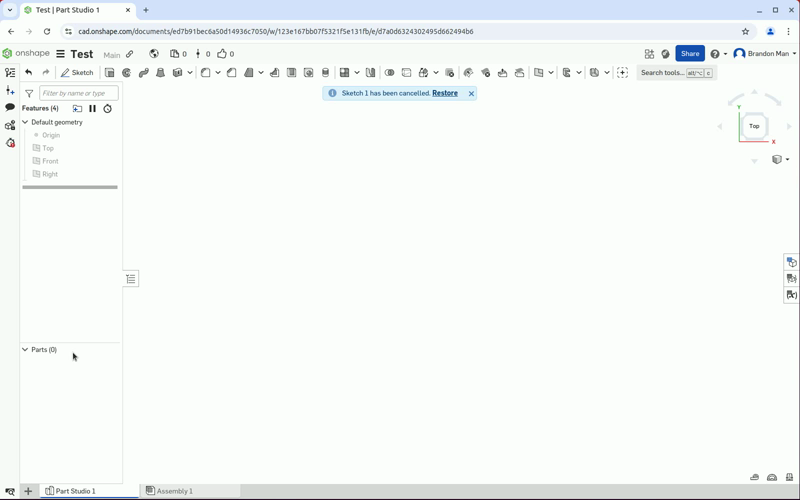
key(up)
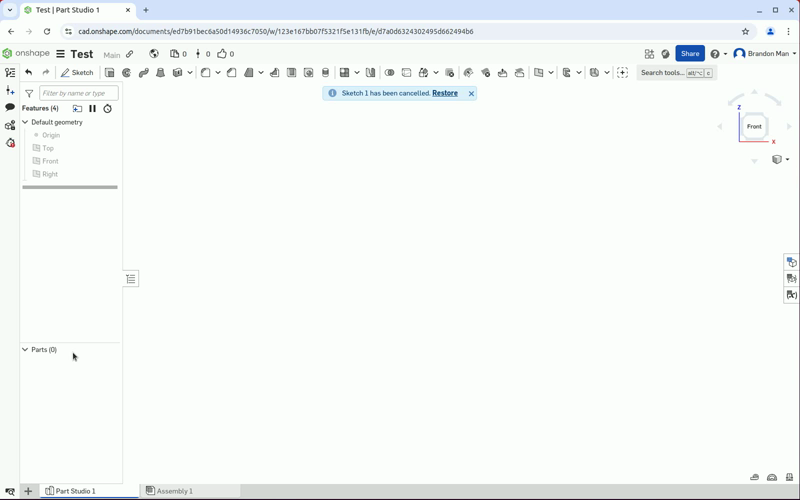
key_up(shift)
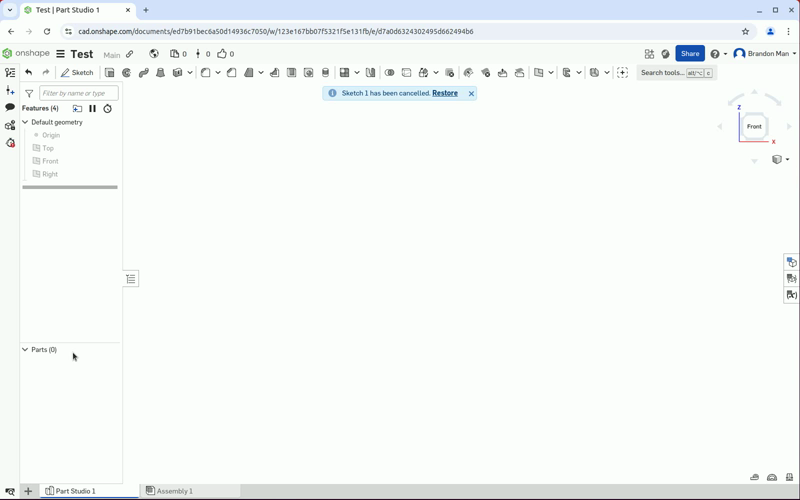
key(space)
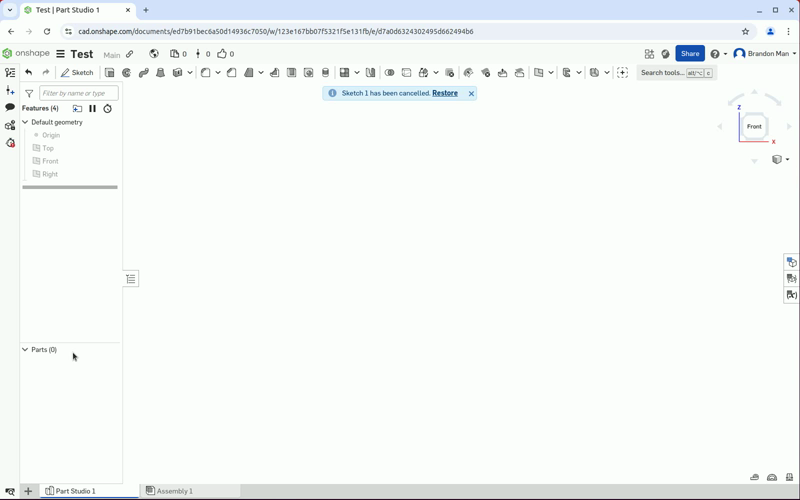
key_down(shift)
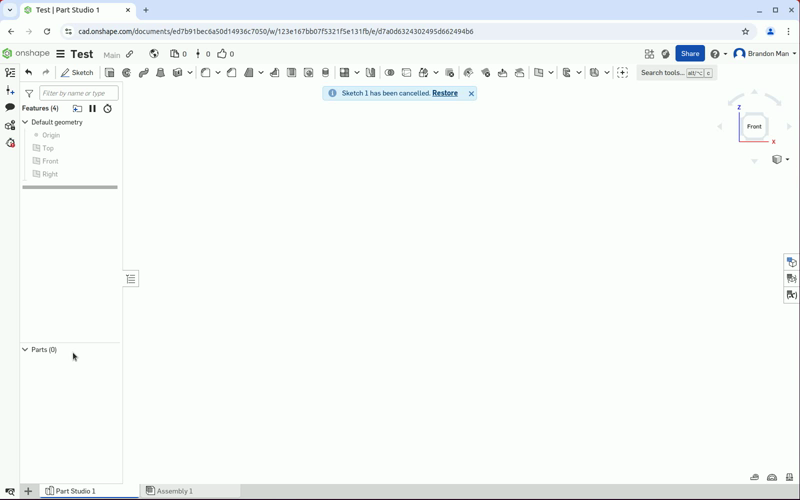
key(left)
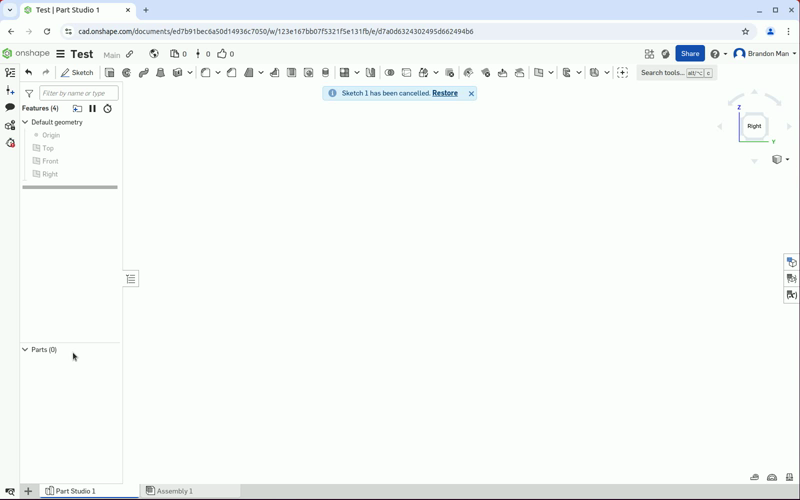
key_up(shift)
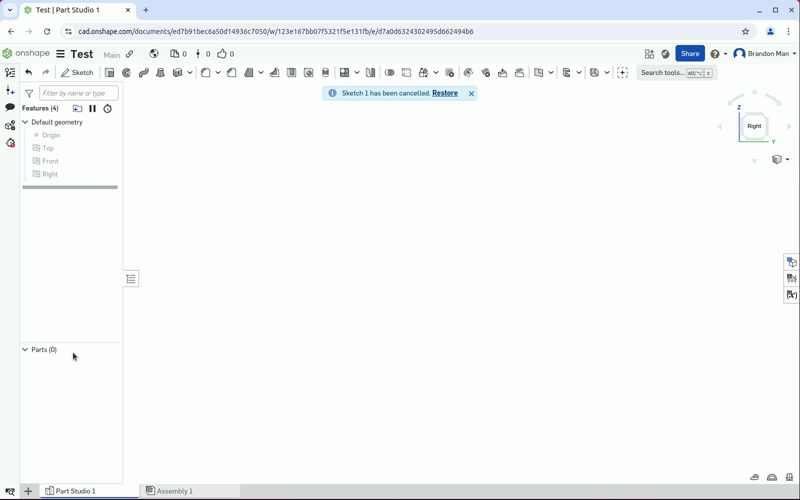
mouse_move(73, 352)
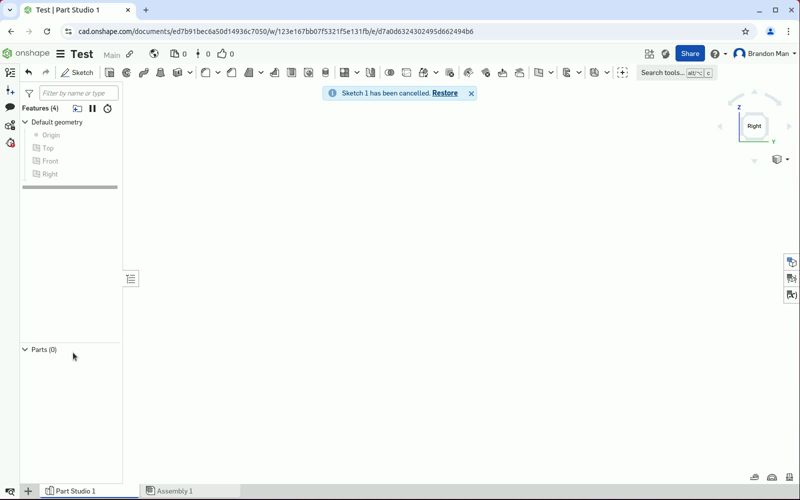
key(shift+y)
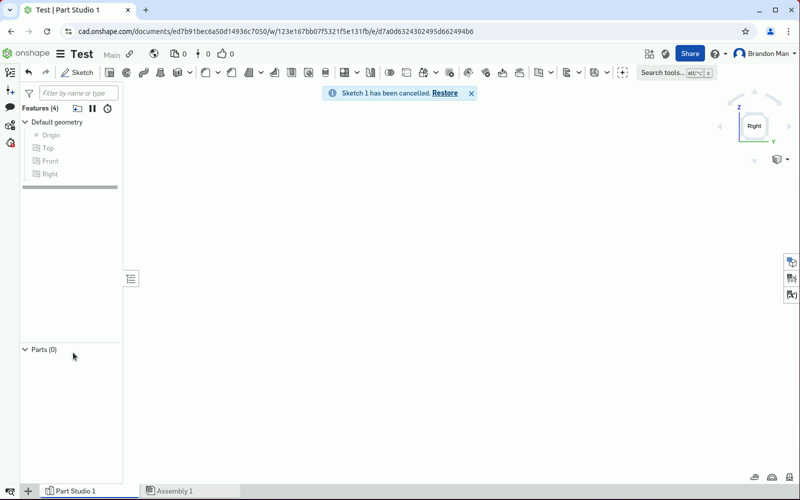
key(shift+s)
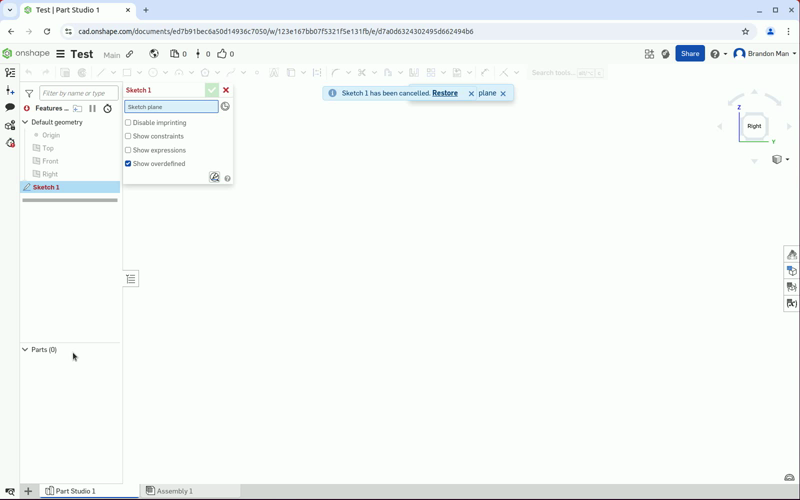
mouse_move(73, 176)
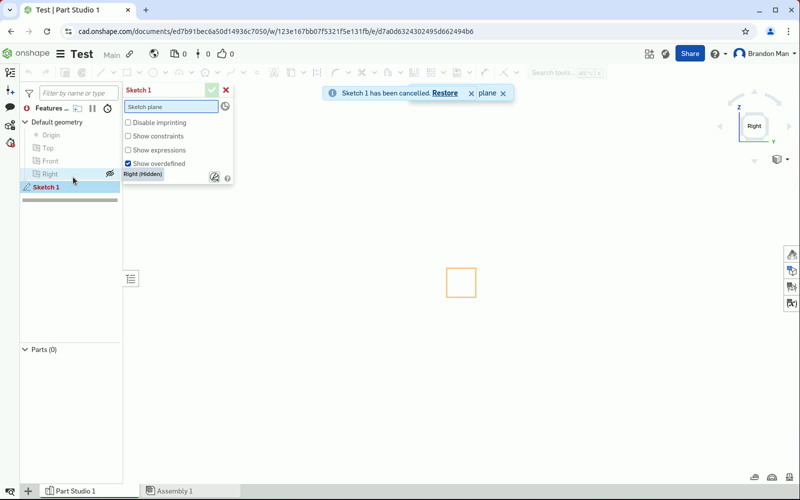
click(73, 176)
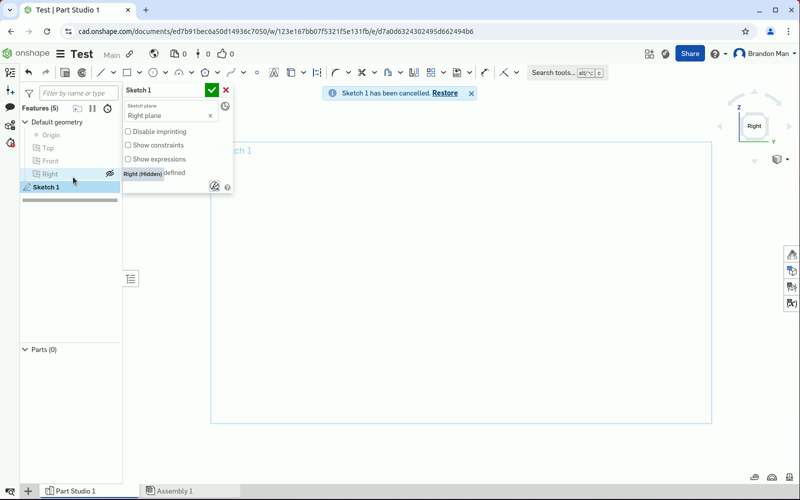
mouse_move(73, 352)
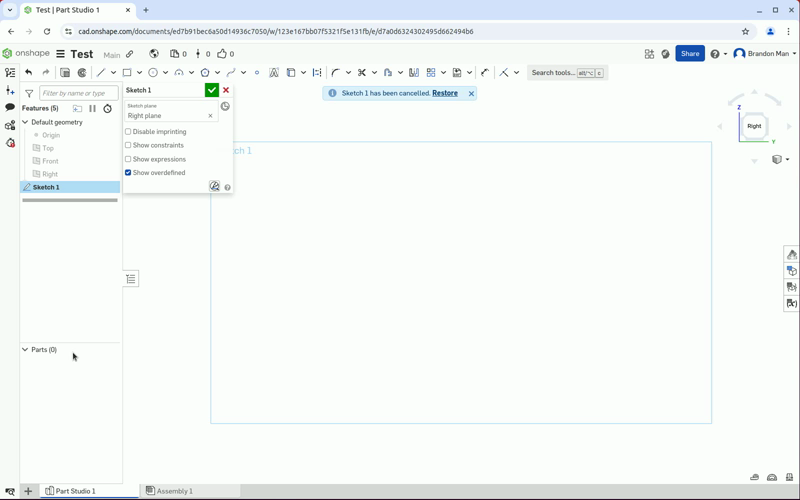
key(y)
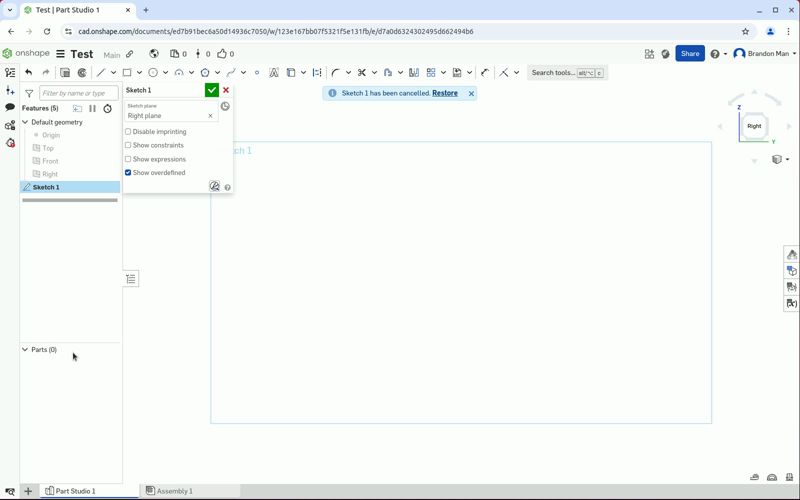
key(l)
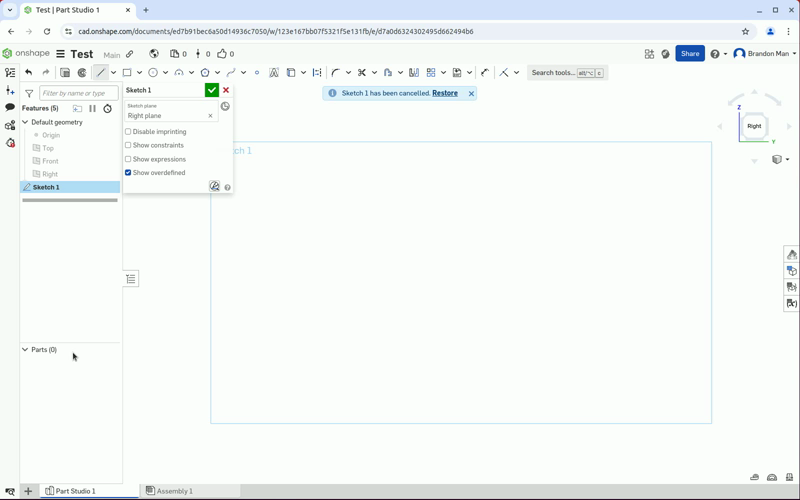
key_down(shift)
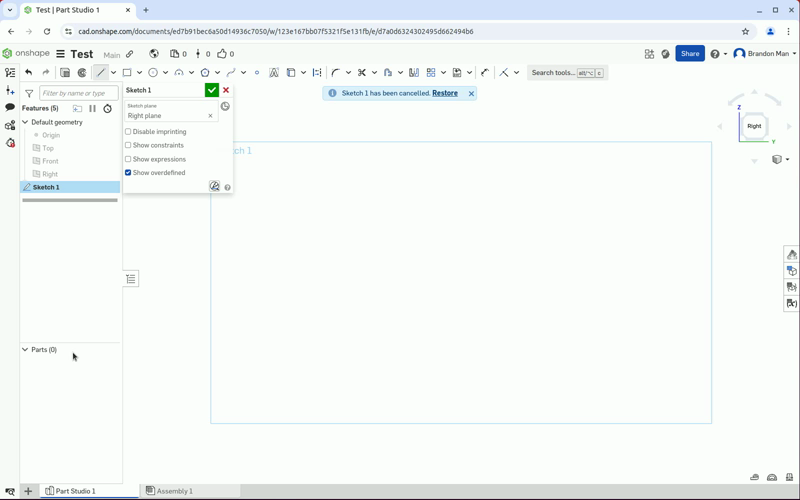
mouse_move(431, 271)
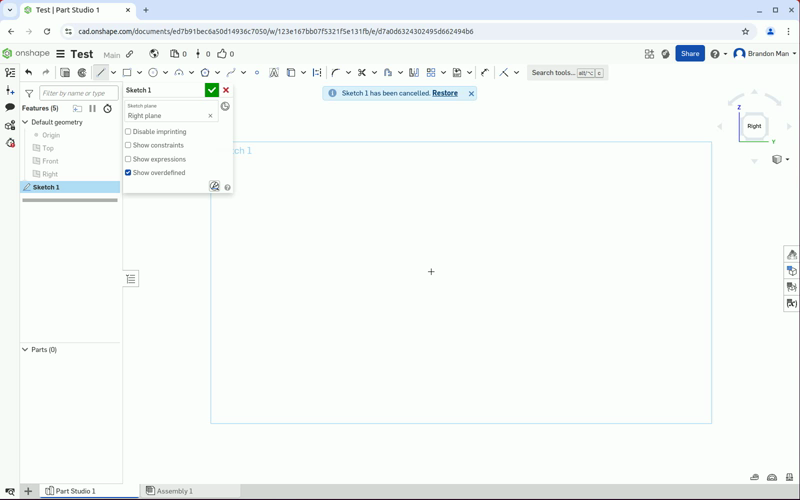
click(431, 271)
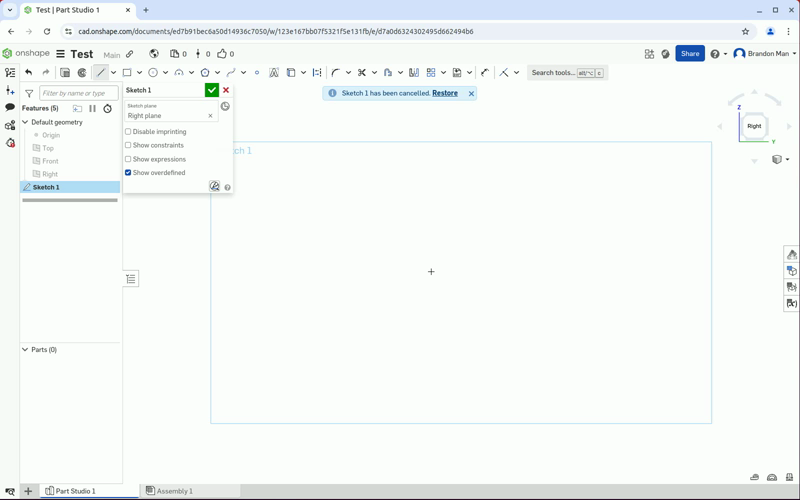
key_up(shift)
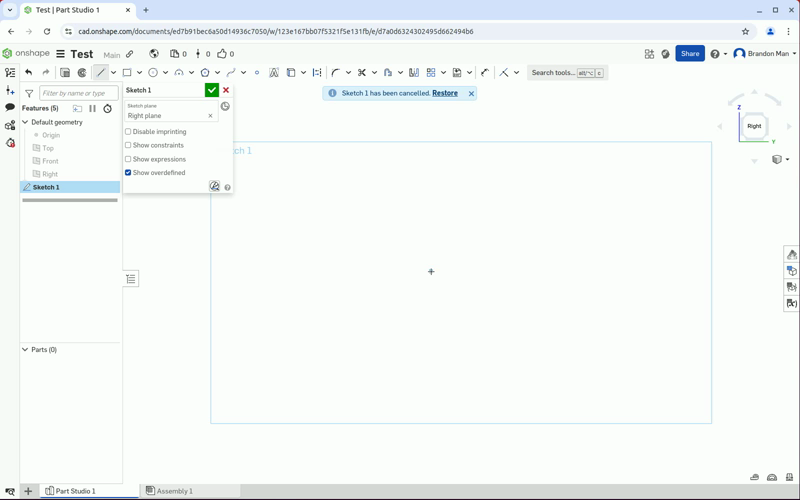
key_down(shift)
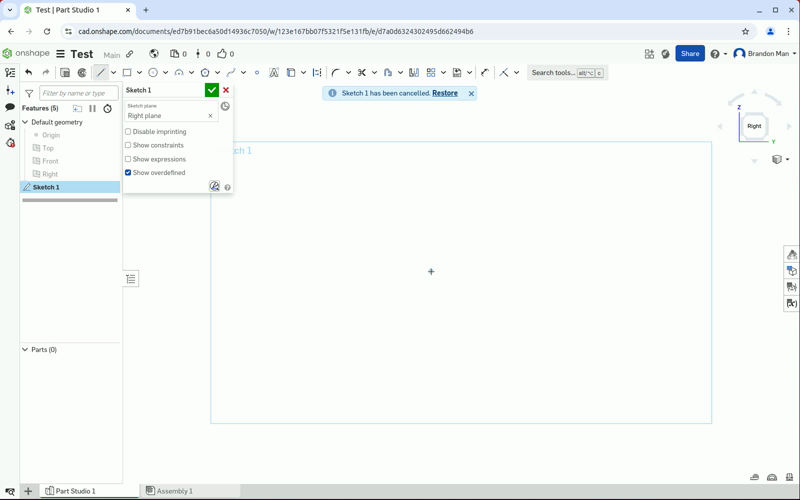
mouse_move(461, 271)
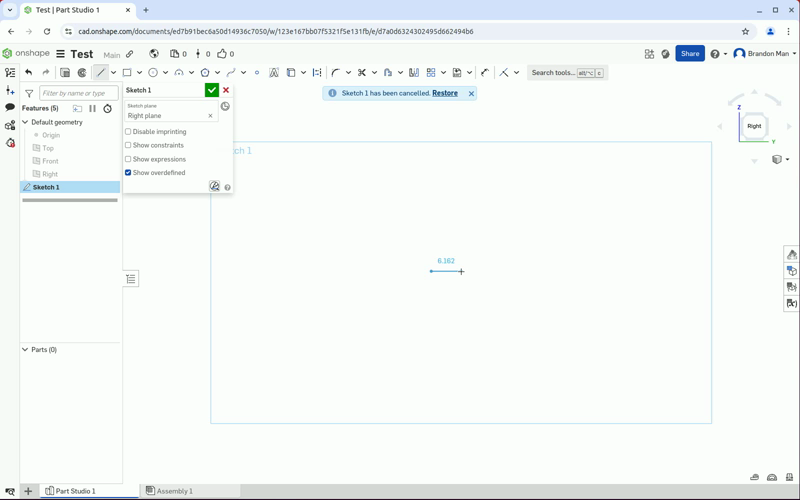
mouse_move(434, 271)
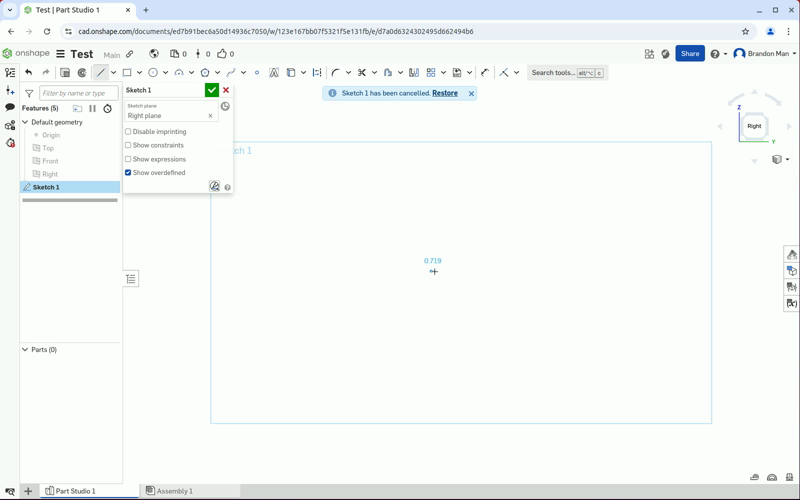
scroll(6)
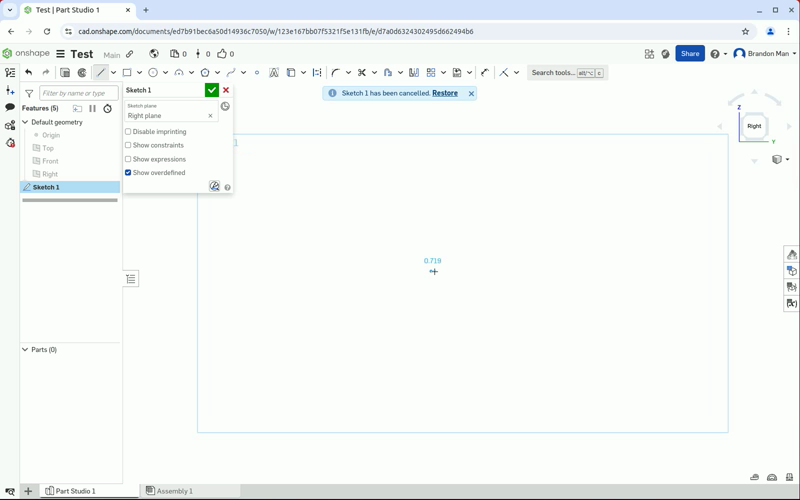
scroll(6)
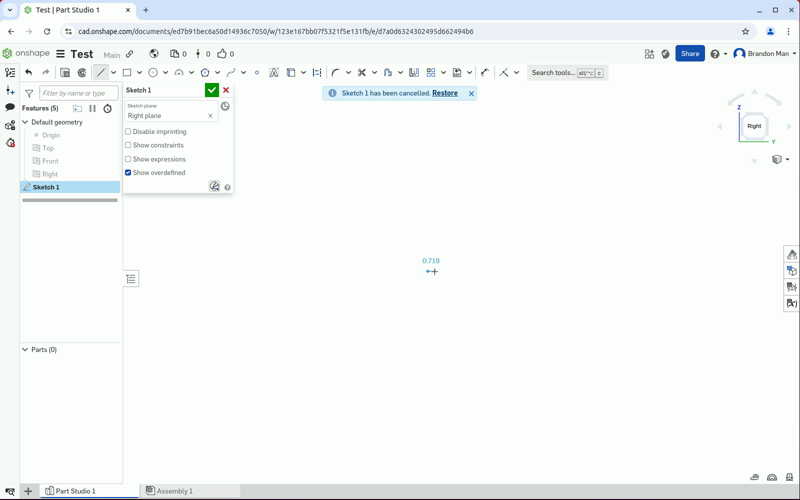
scroll(6)
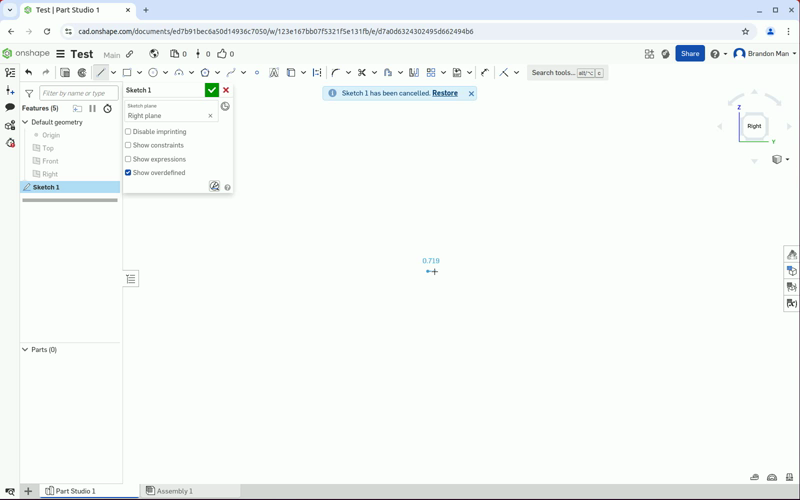
scroll(6)
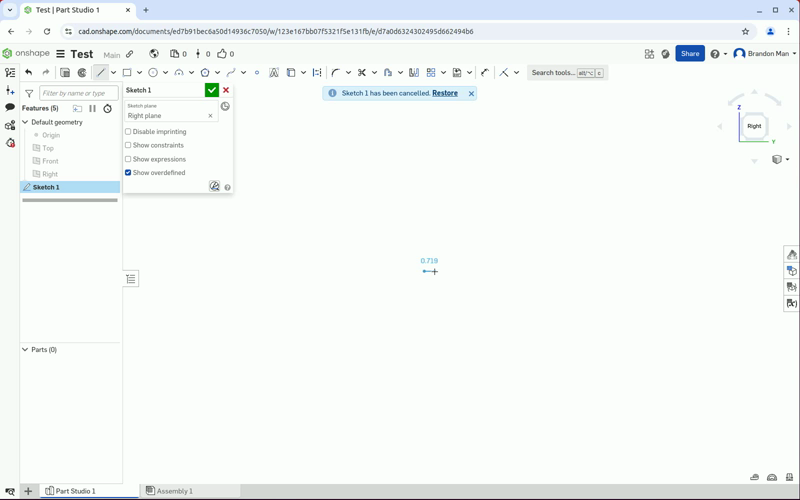
scroll(6)
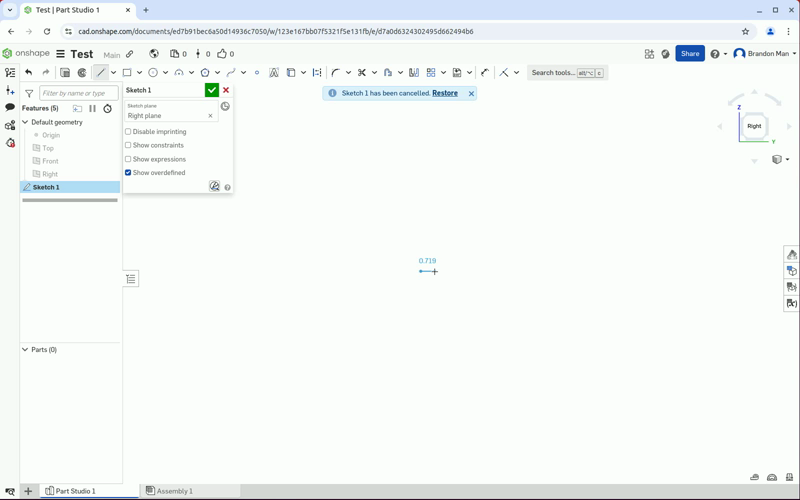
scroll(6)
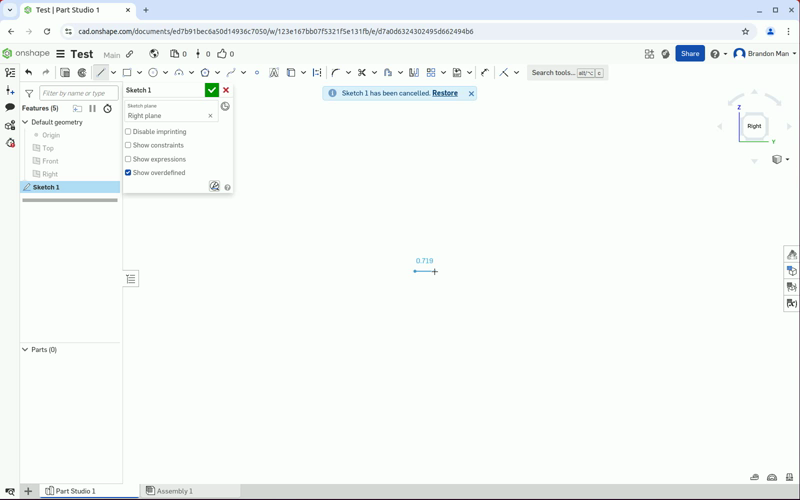
scroll(6)
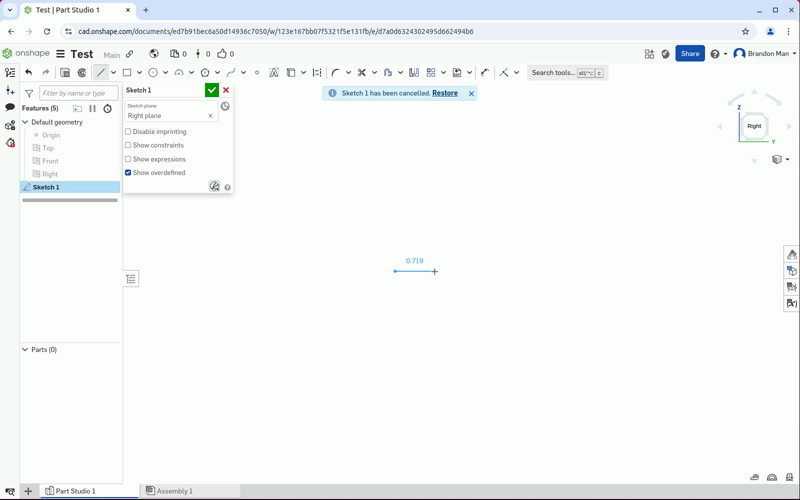
click(434, 271)
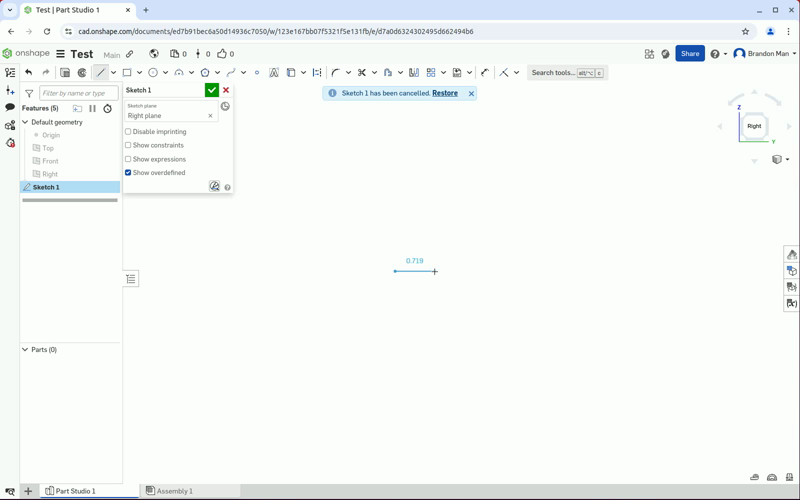
scroll(-6)
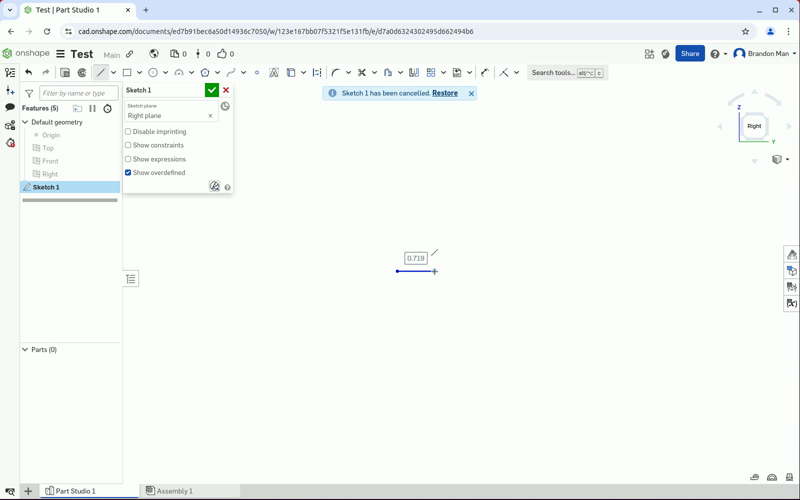
scroll(-6)
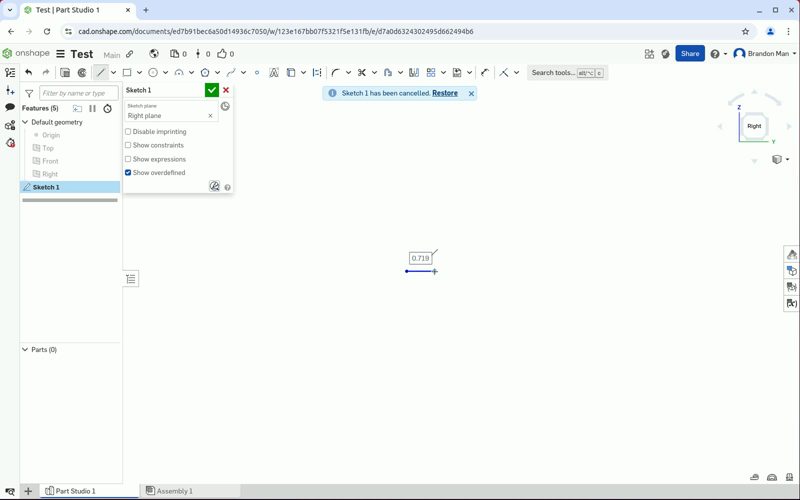
scroll(-6)
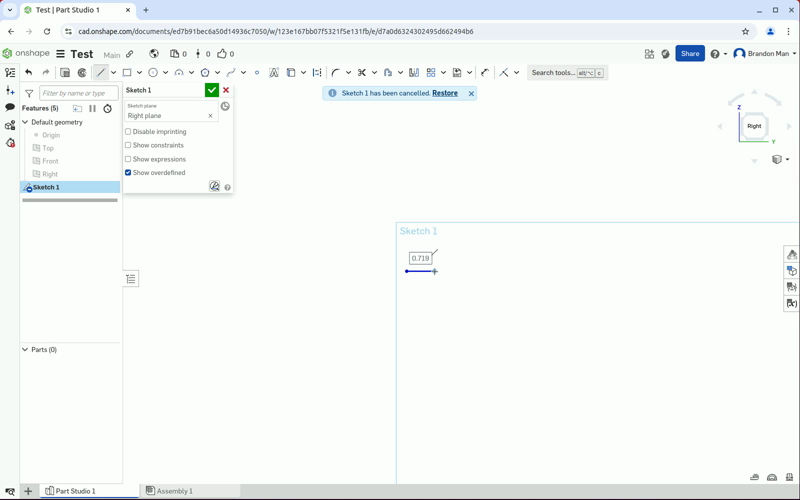
scroll(-6)
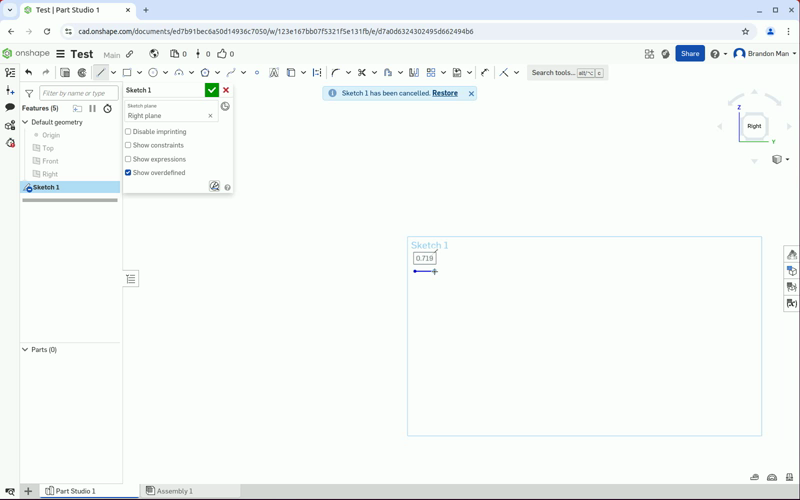
scroll(-6)
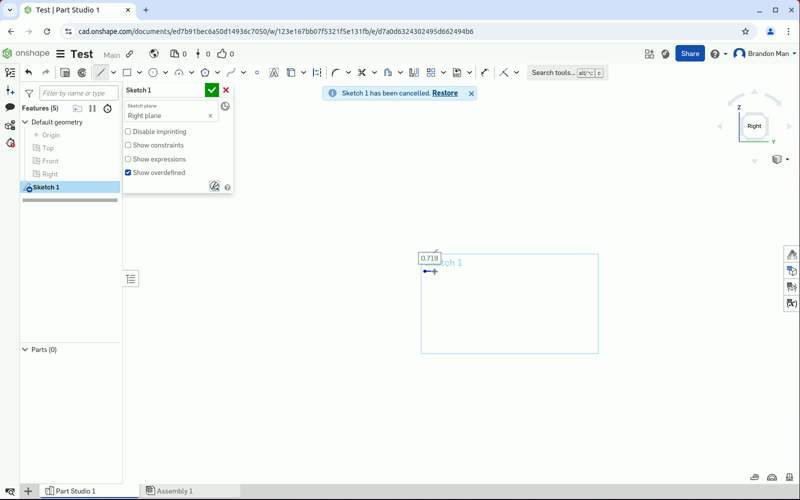
scroll(-6)
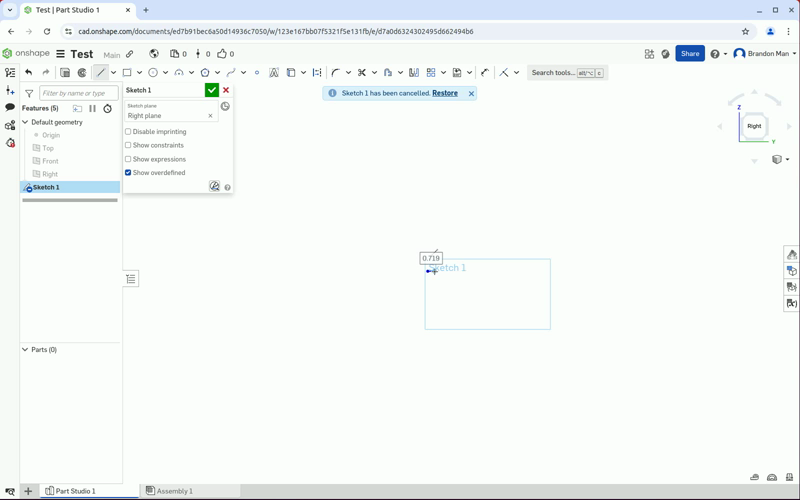
scroll(-6)
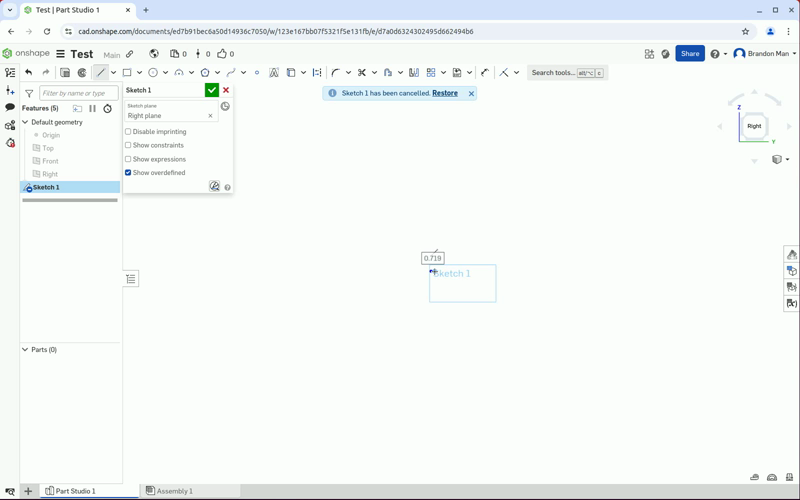
key_up(shift)
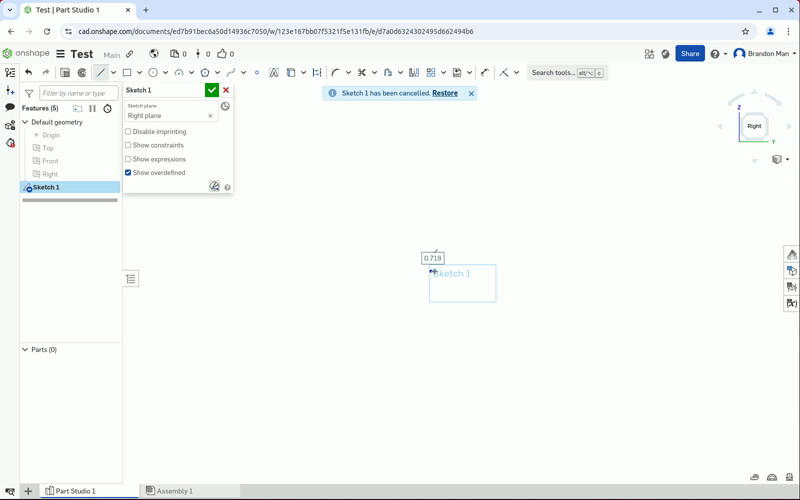
key_down(shift)
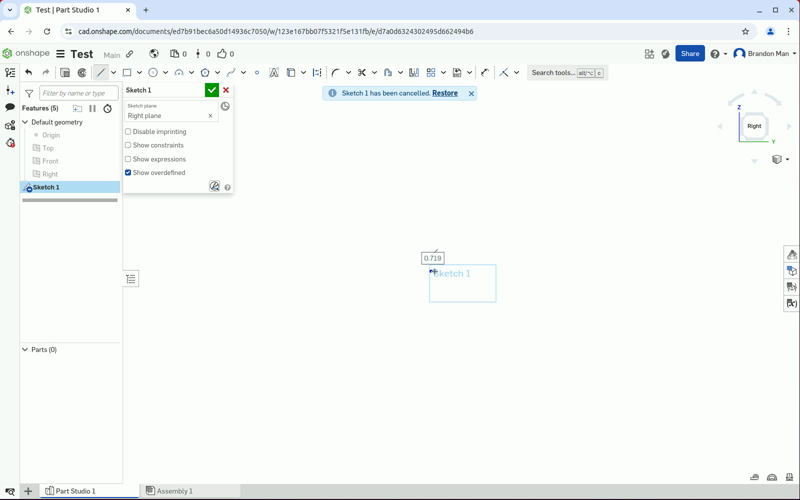
mouse_move(464, 271)
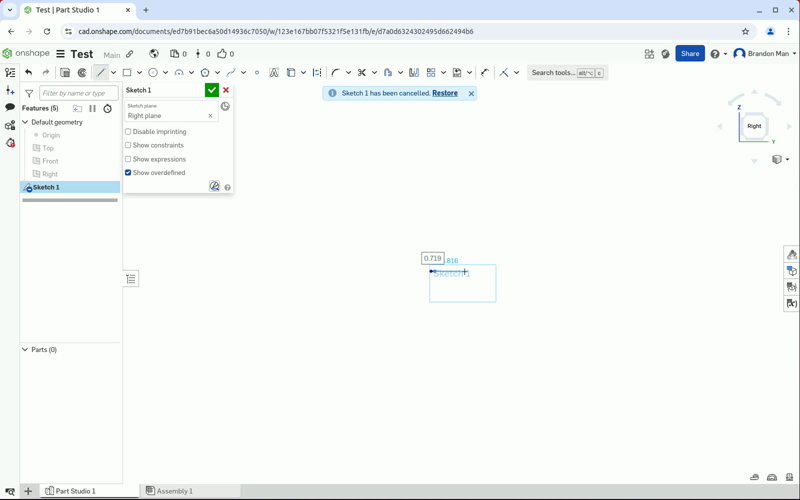
mouse_move(434, 264)
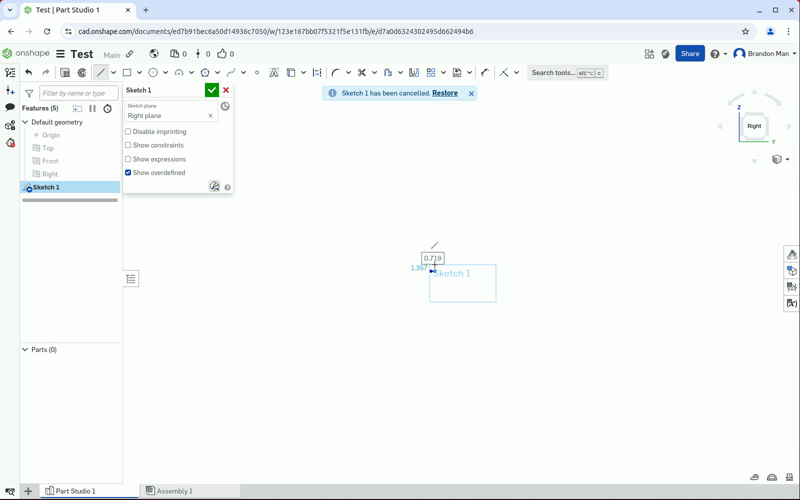
scroll(6)
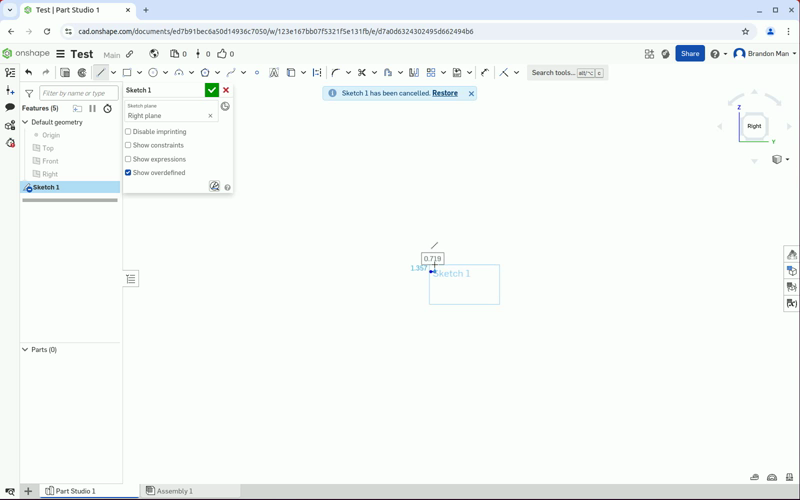
scroll(6)
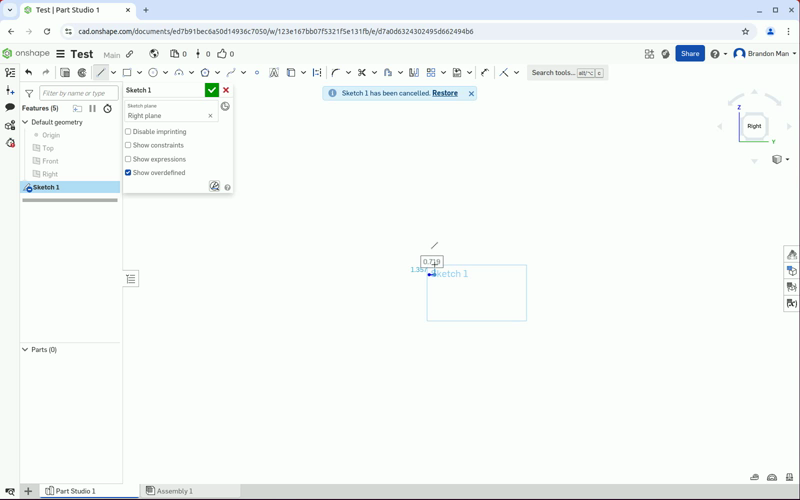
scroll(6)
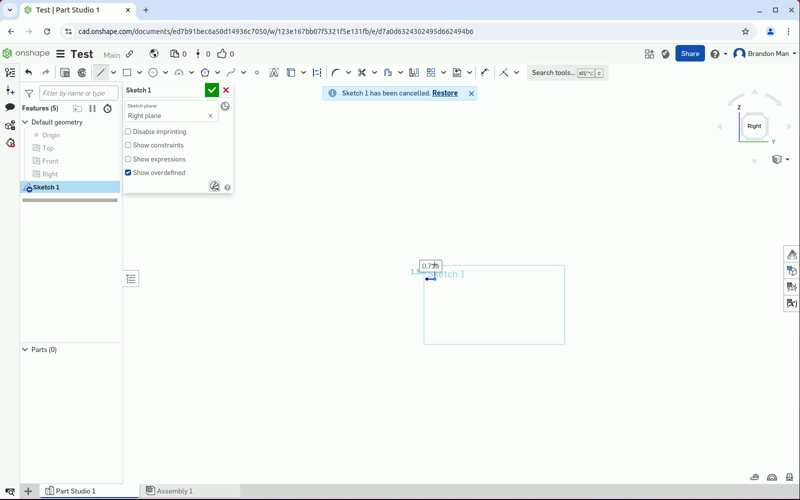
scroll(6)
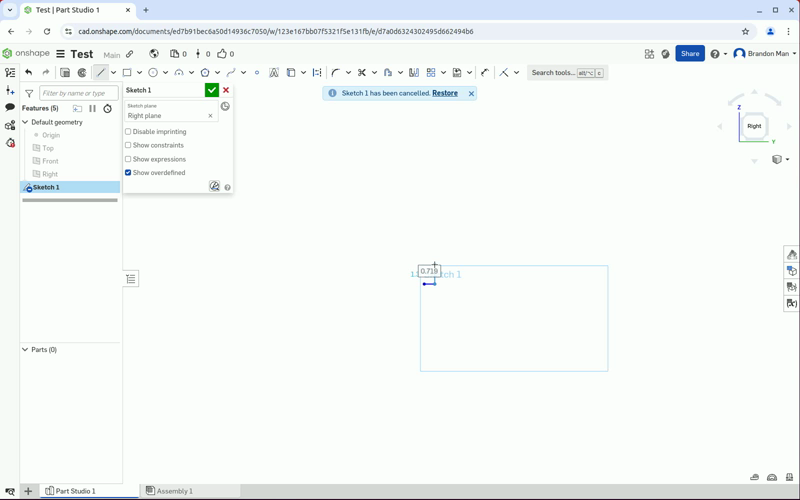
scroll(6)
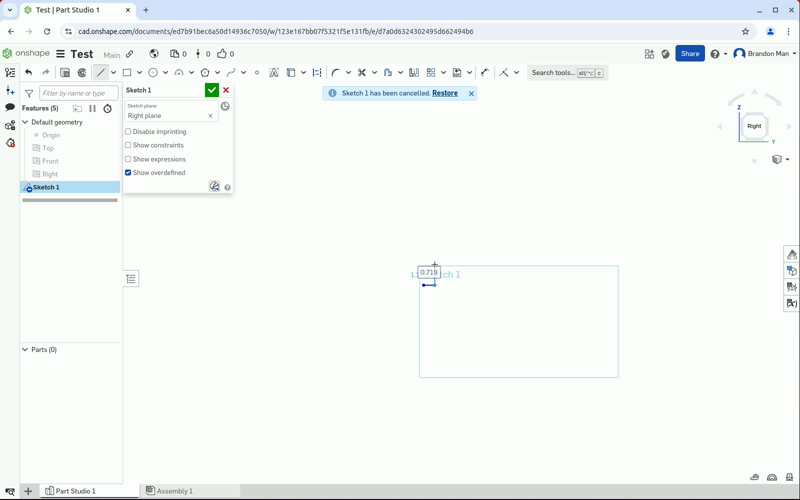
scroll(6)
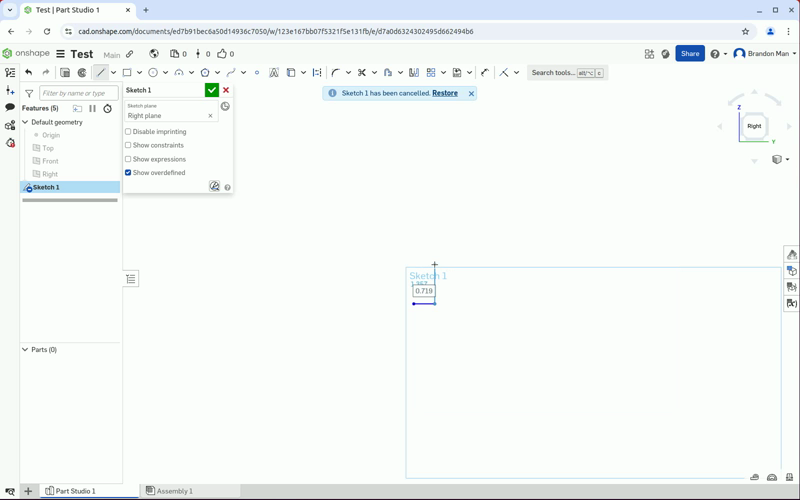
scroll(6)
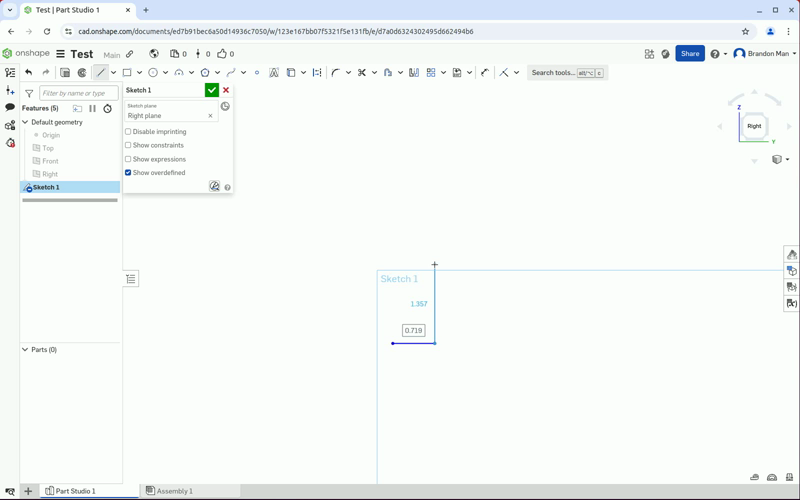
click(434, 264)
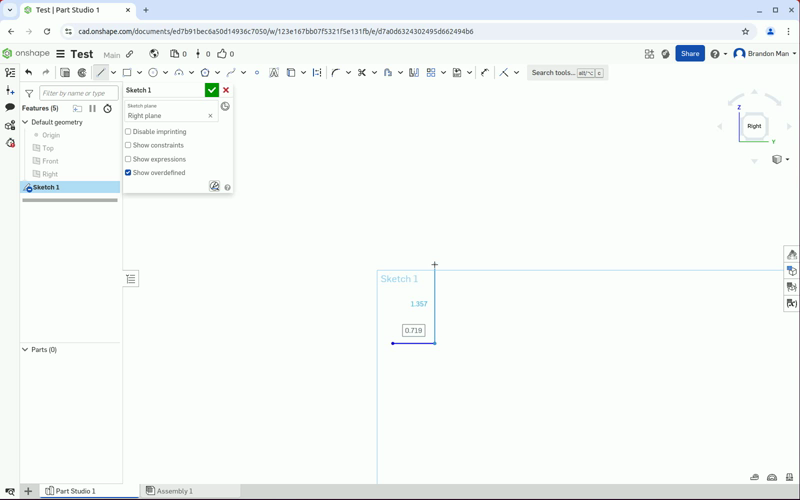
scroll(-6)
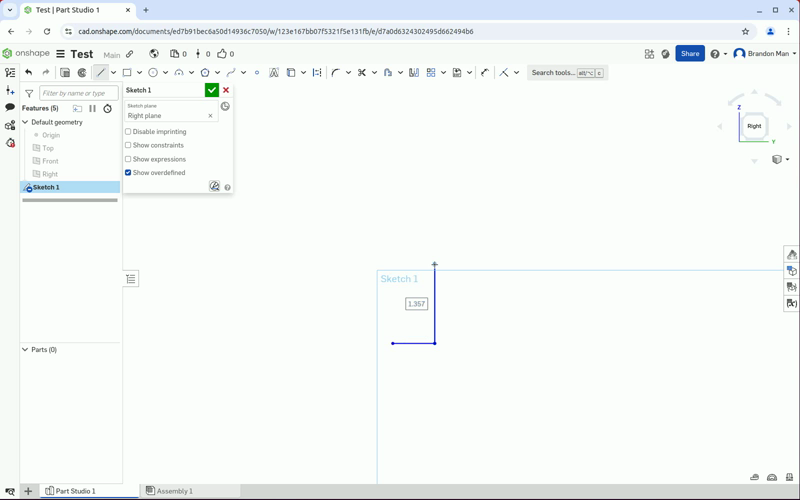
scroll(-6)
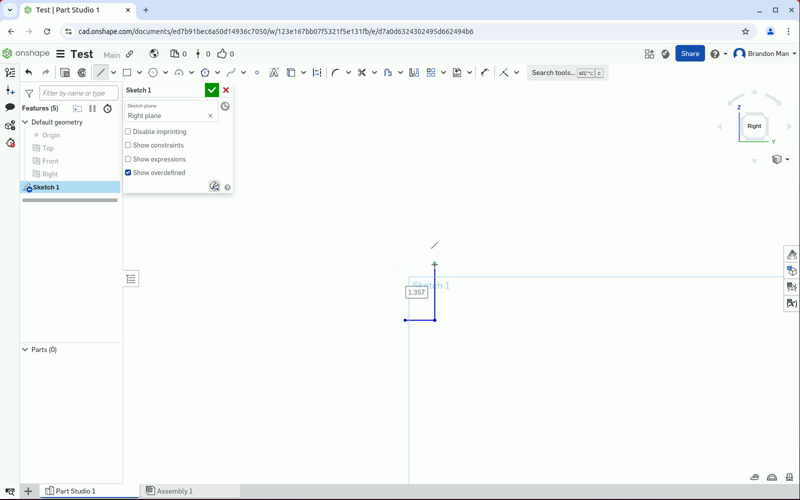
scroll(-6)
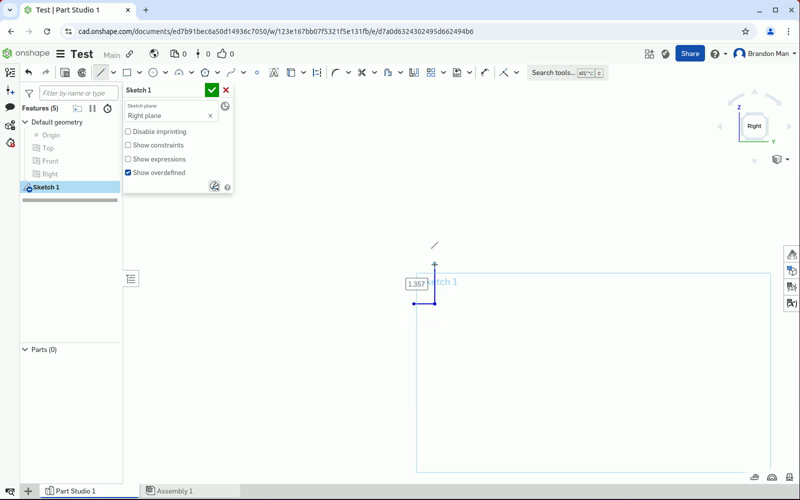
scroll(-6)
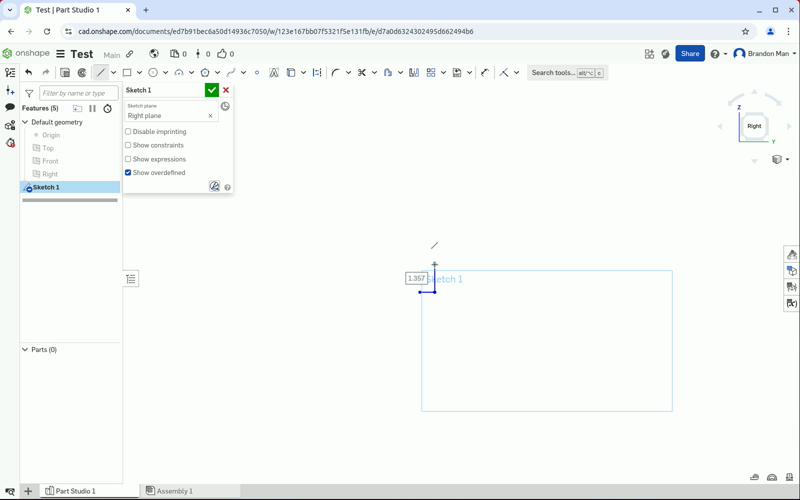
scroll(-6)
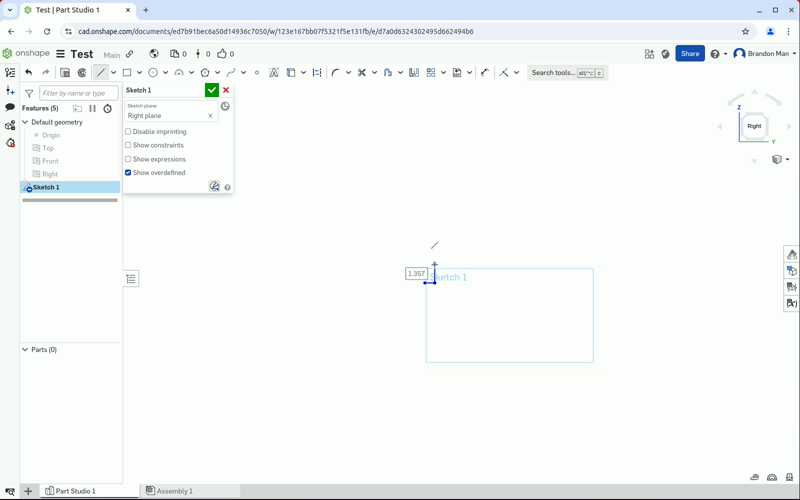
scroll(-6)
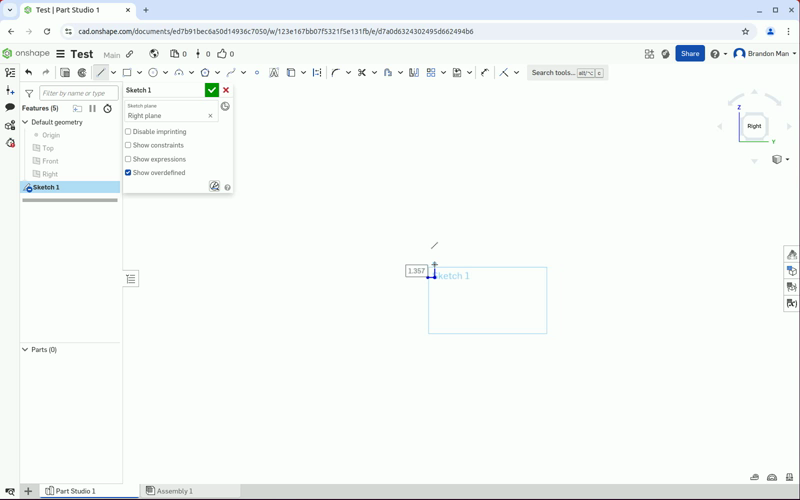
scroll(-6)
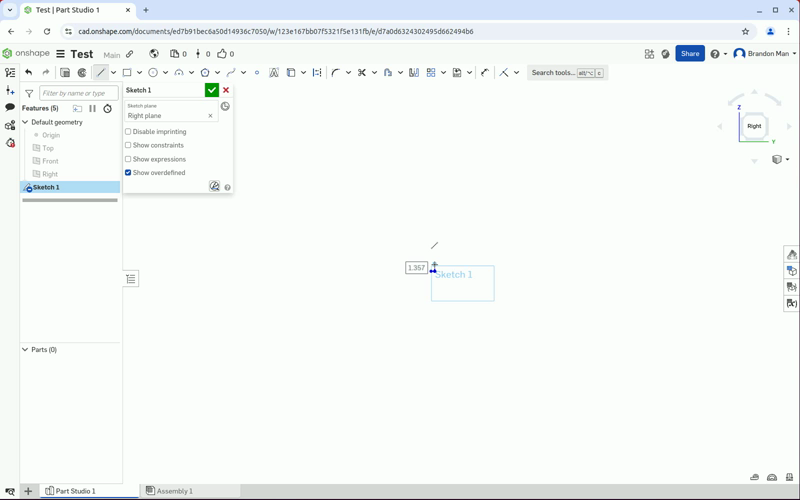
key_up(shift)
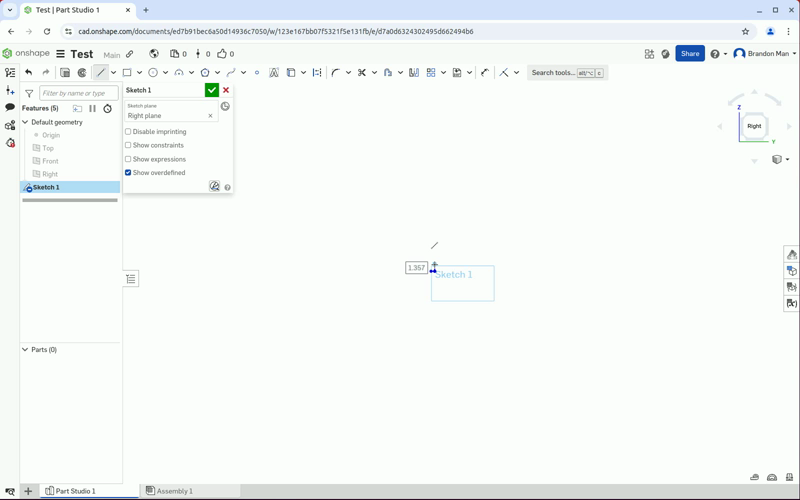
key_down(shift)
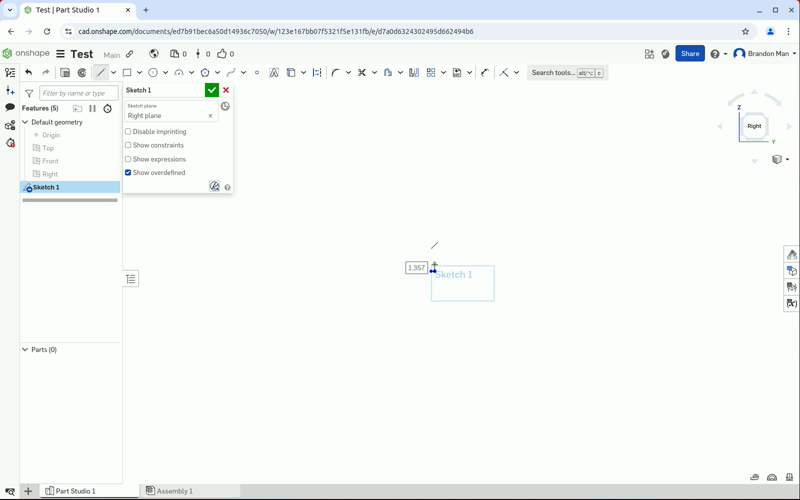
mouse_move(464, 264)
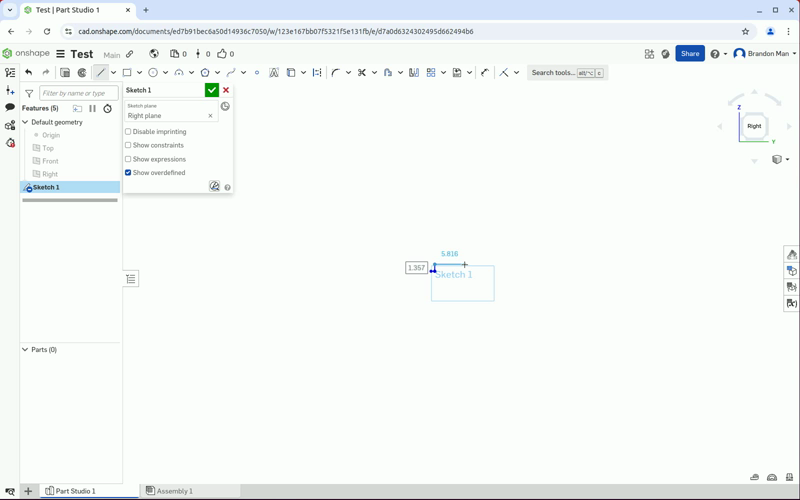
mouse_move(431, 264)
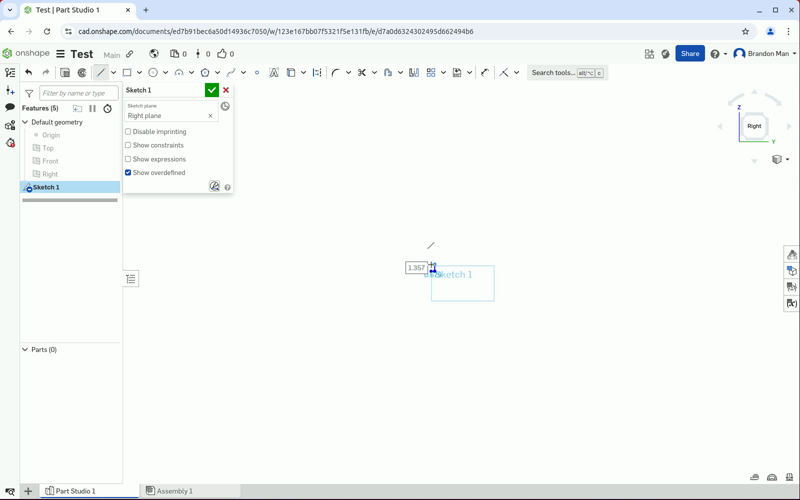
scroll(6)
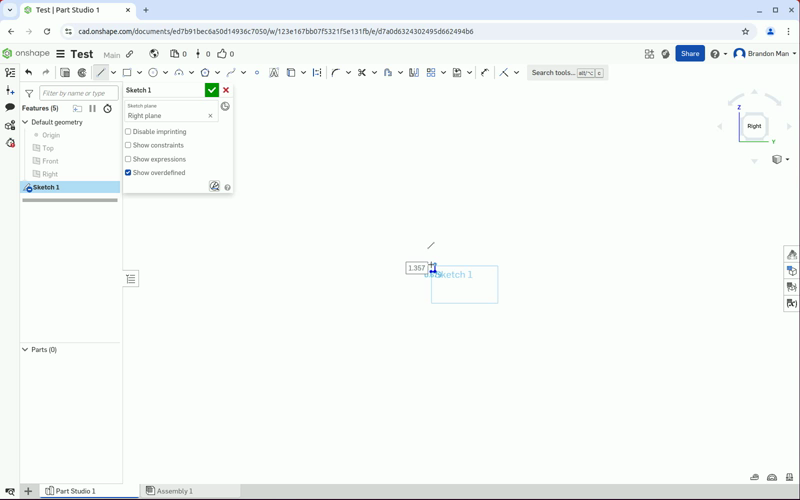
scroll(6)
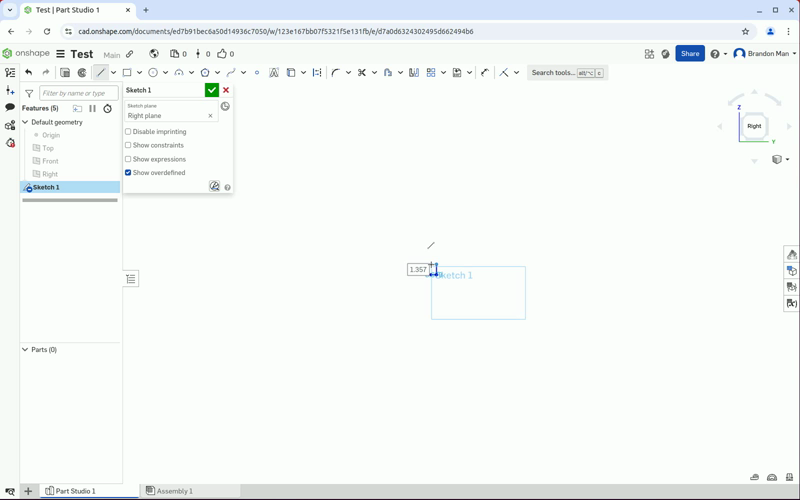
scroll(6)
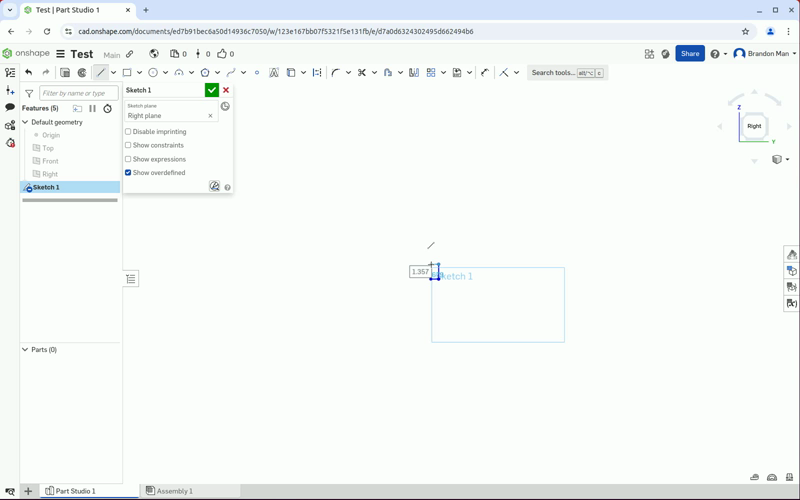
scroll(6)
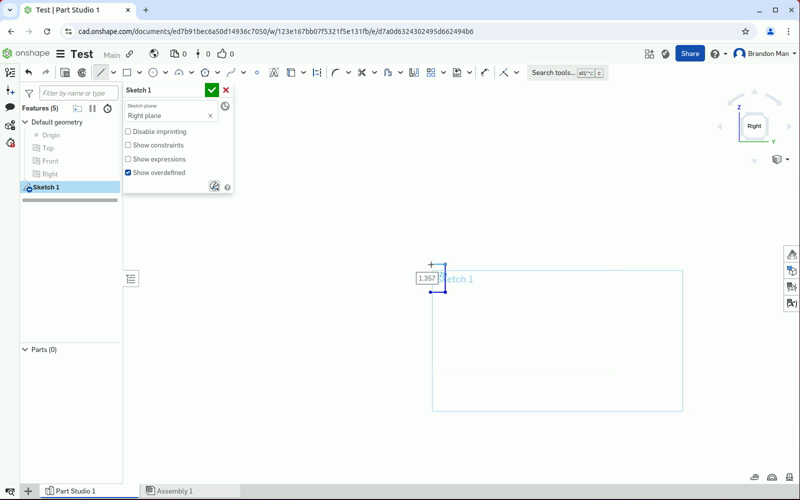
scroll(6)
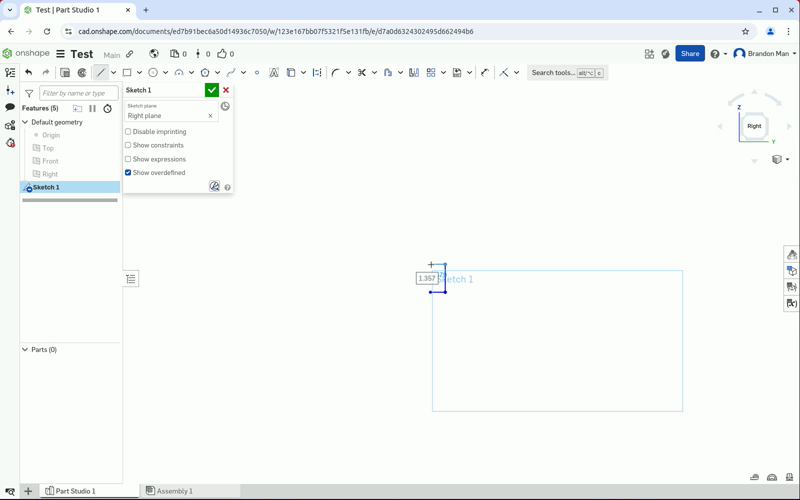
scroll(6)
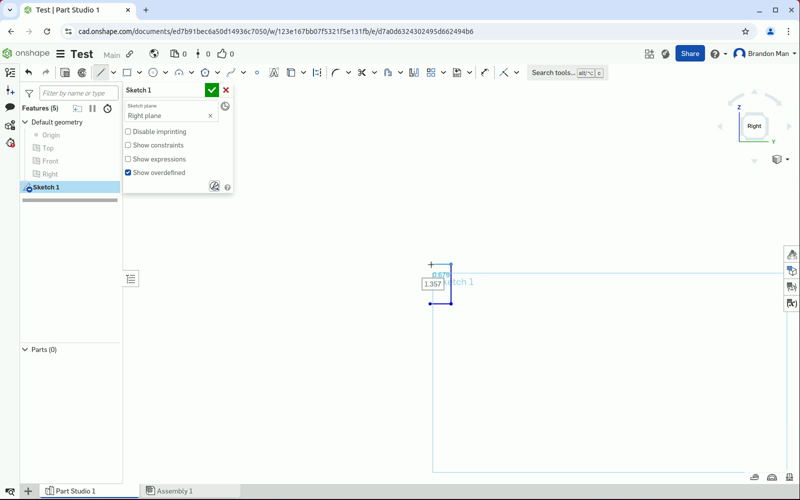
scroll(6)
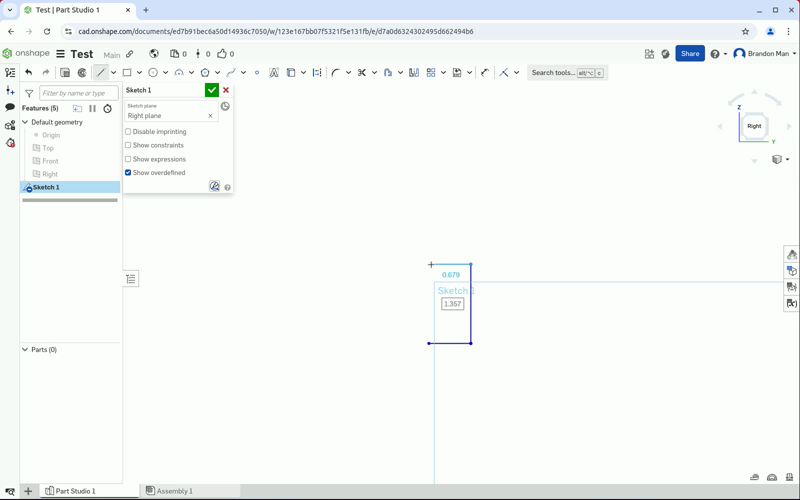
click(431, 264)
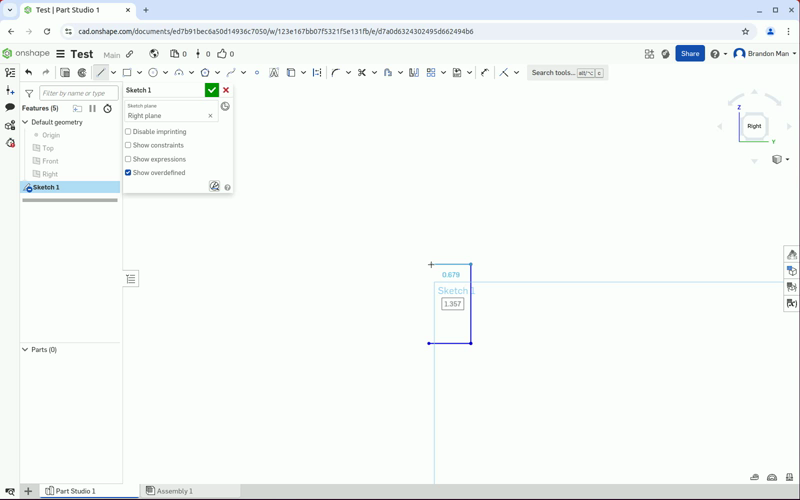
scroll(-6)
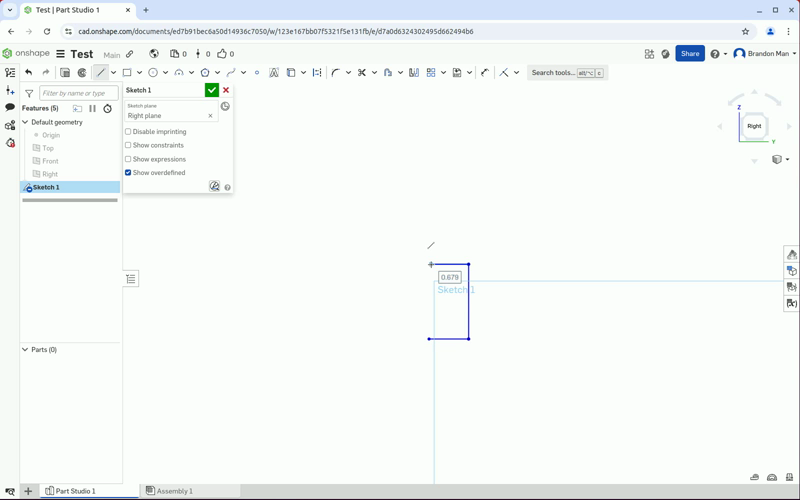
scroll(-6)
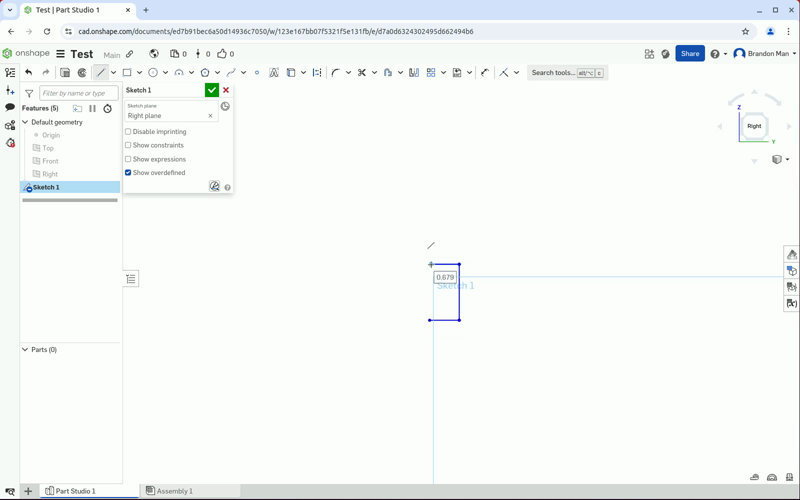
scroll(-6)
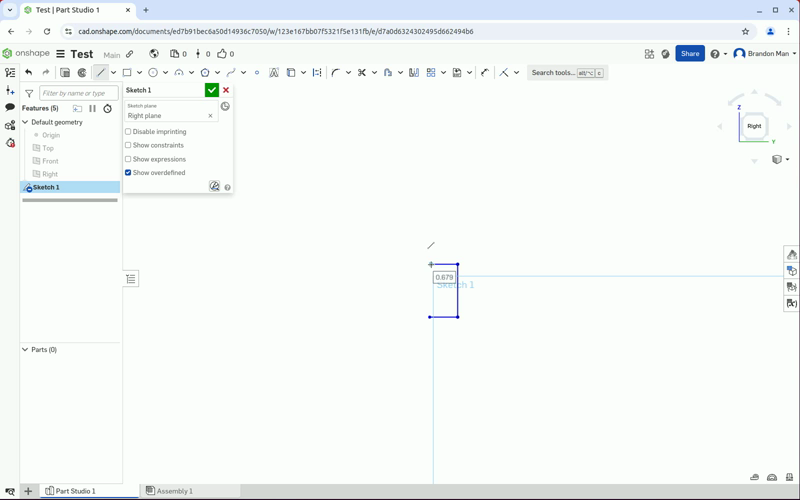
scroll(-6)
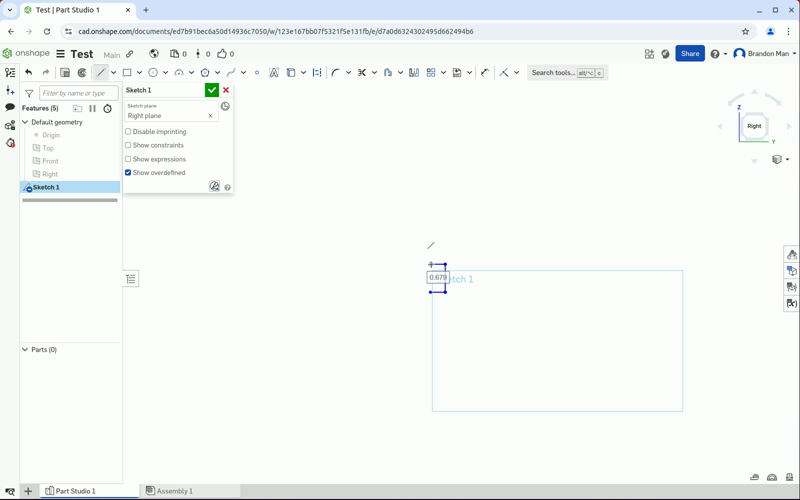
scroll(-6)
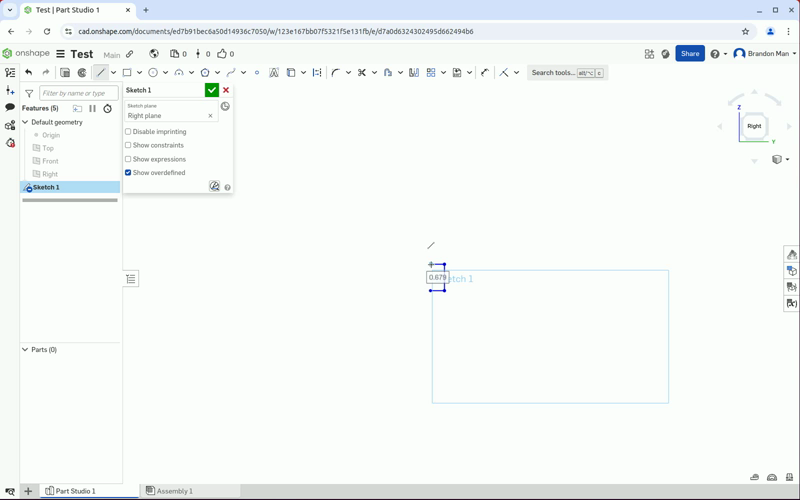
scroll(-6)
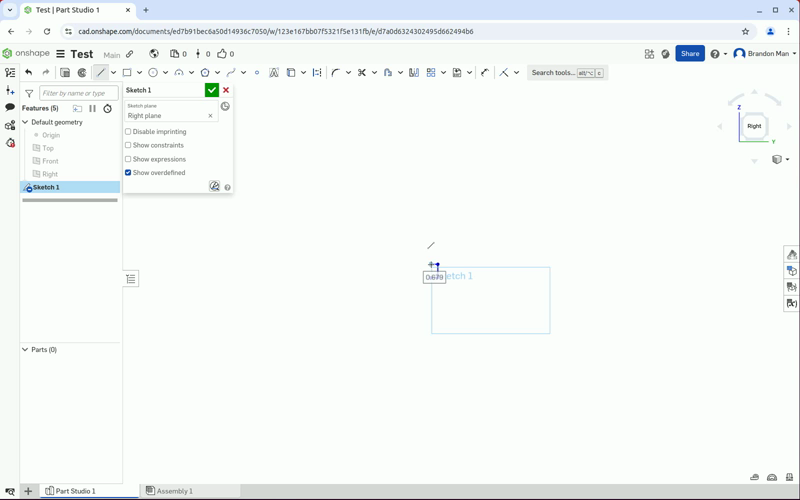
scroll(-6)
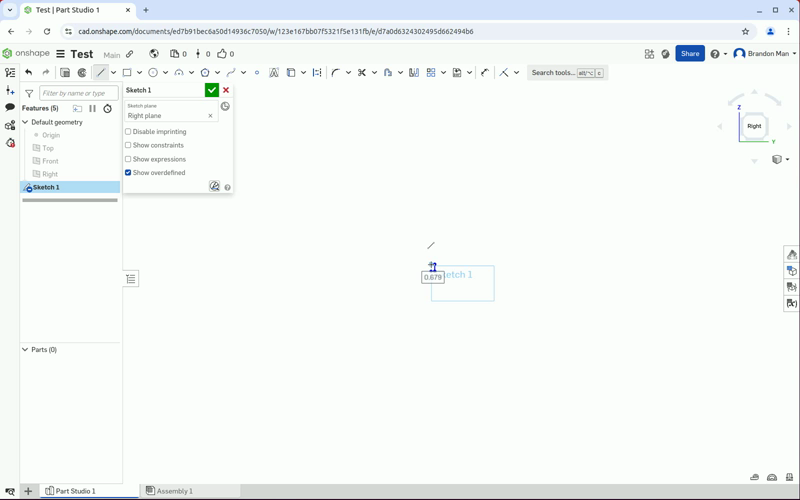
key_up(shift)
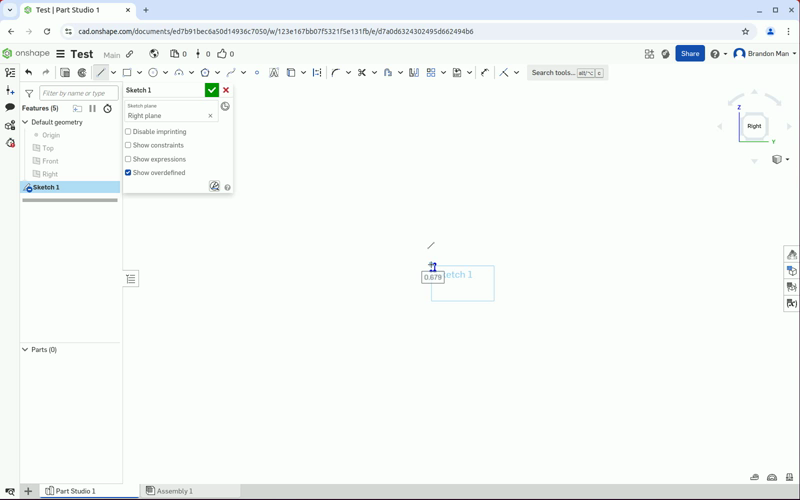
mouse_move(461, 264)
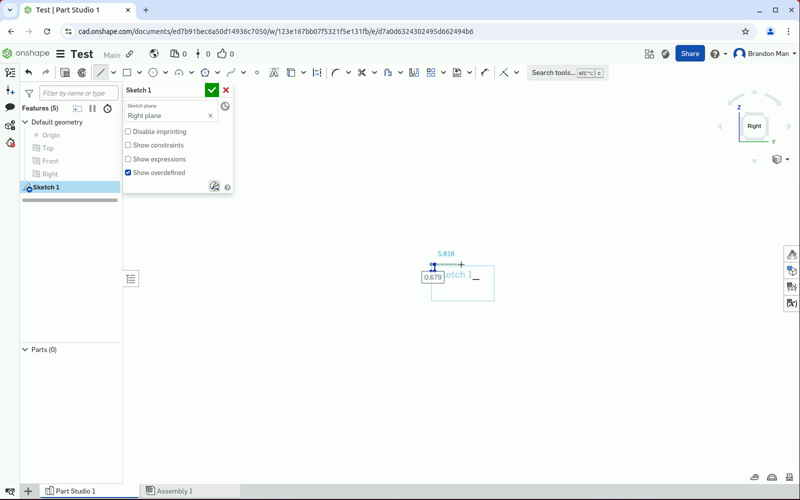
key_down(shift)
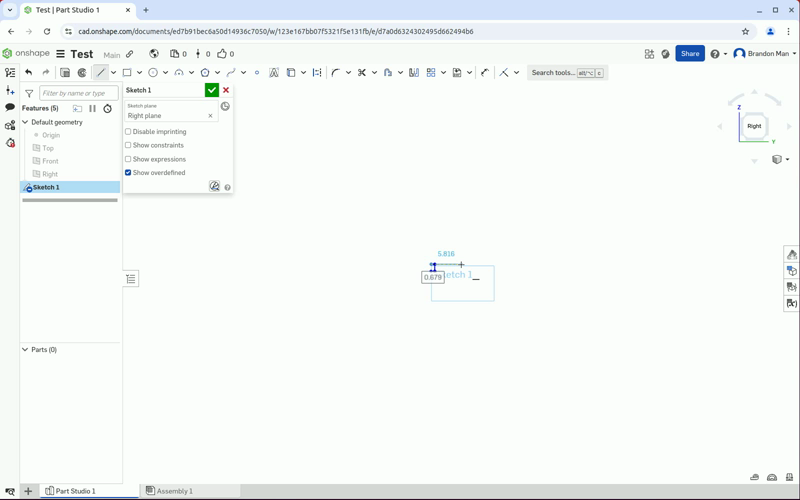
mouse_move(431, 271)
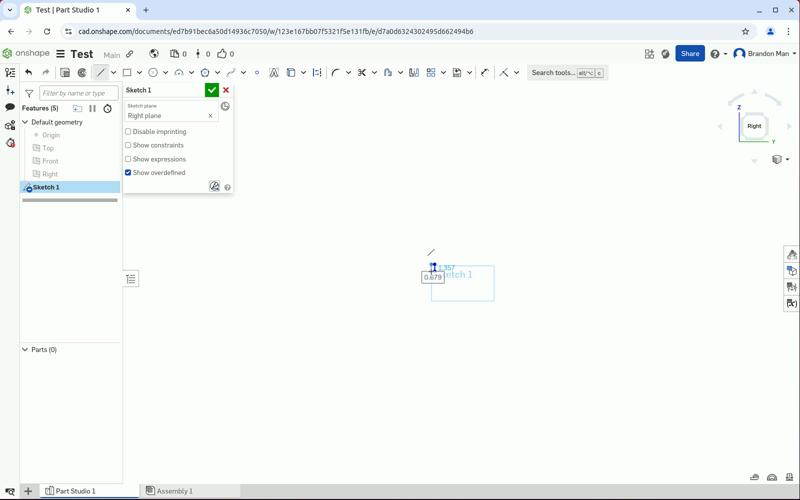
scroll(6)
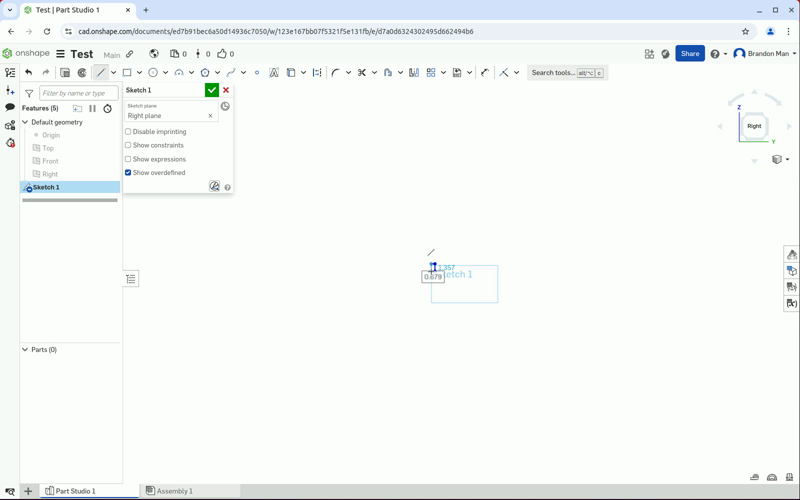
scroll(6)
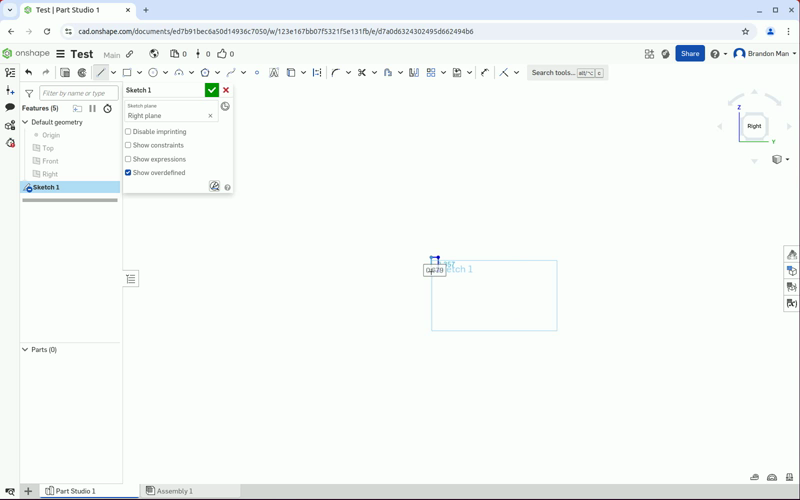
scroll(6)
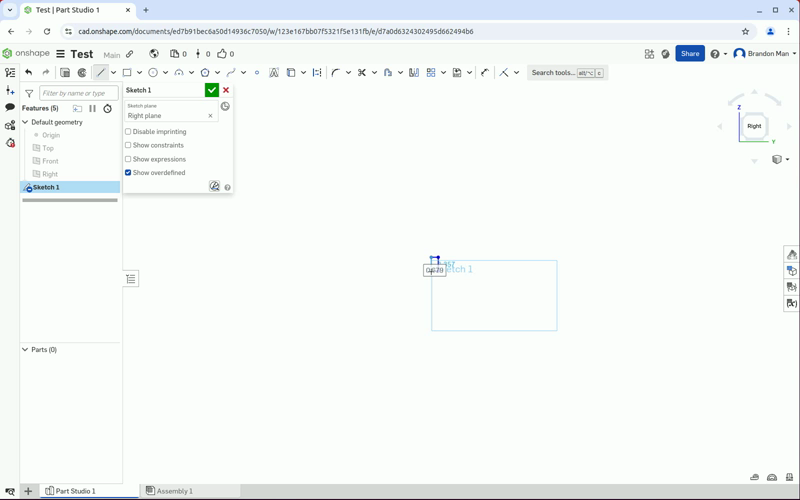
scroll(6)
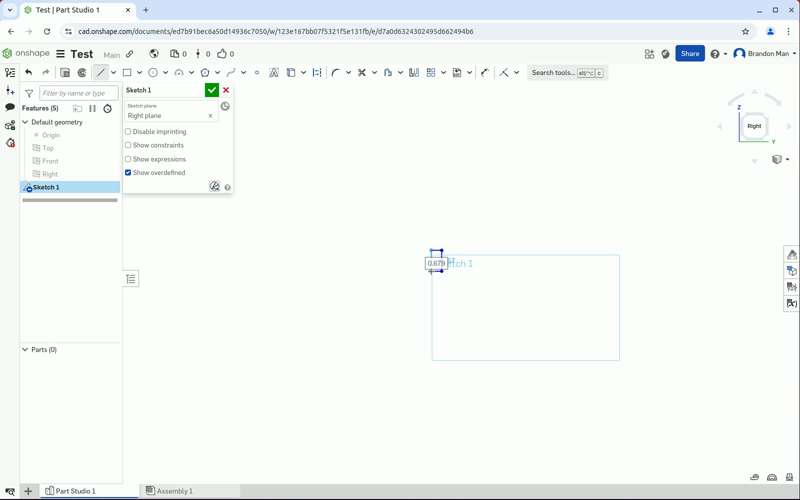
scroll(6)
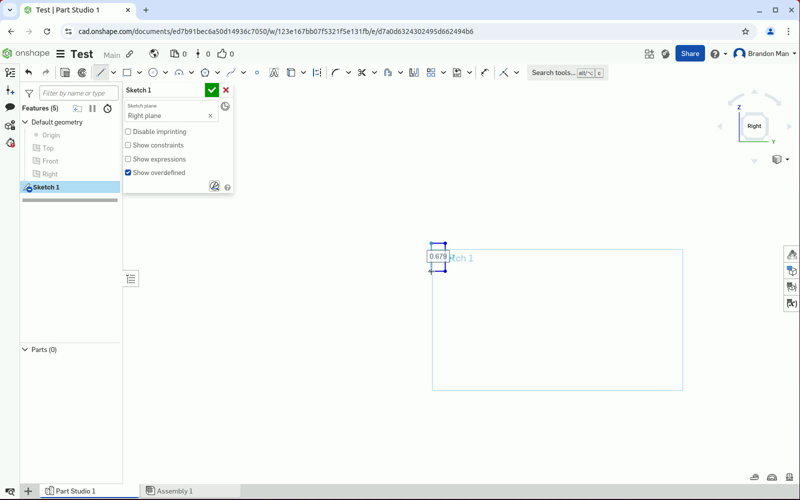
scroll(6)
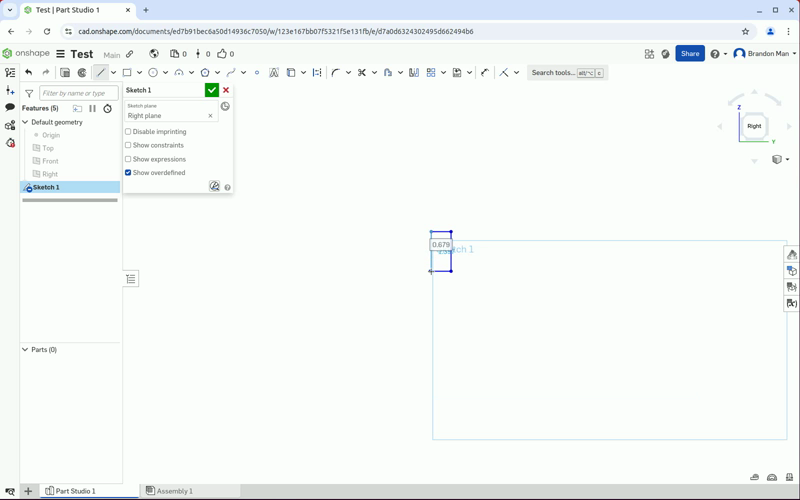
scroll(6)
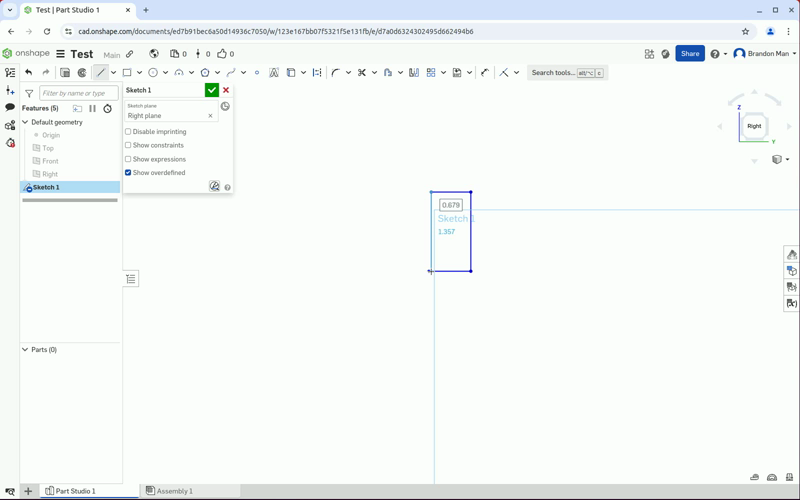
key_up(shift)
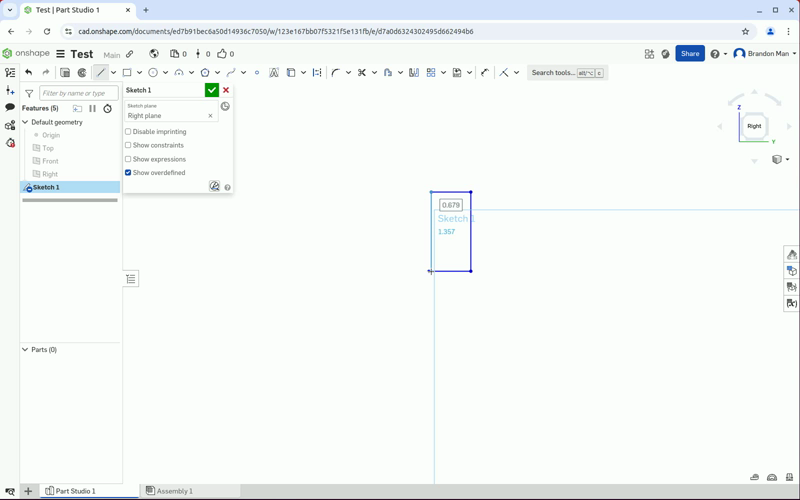
click(431, 271)
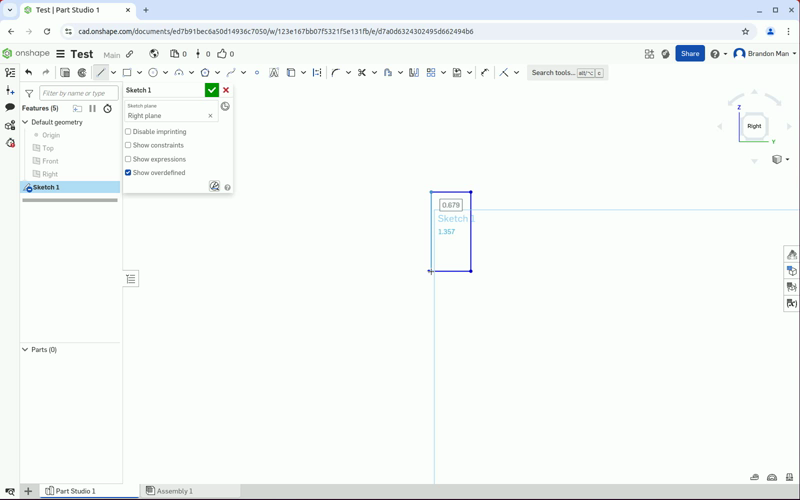
scroll(-6)
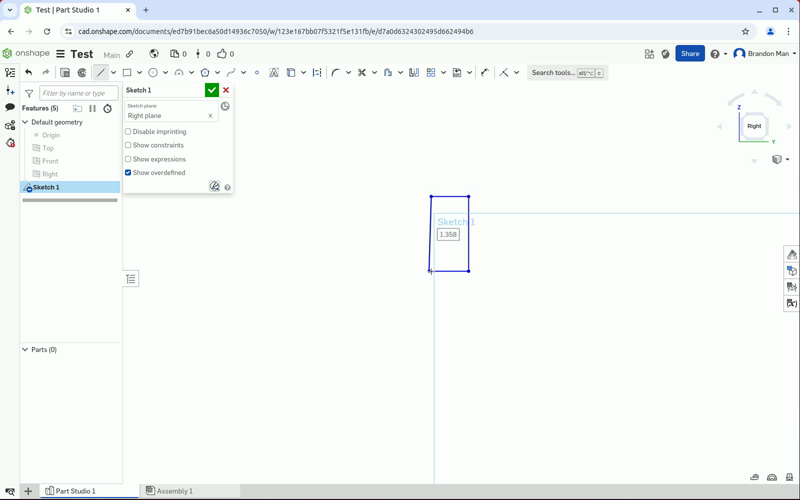
scroll(-6)
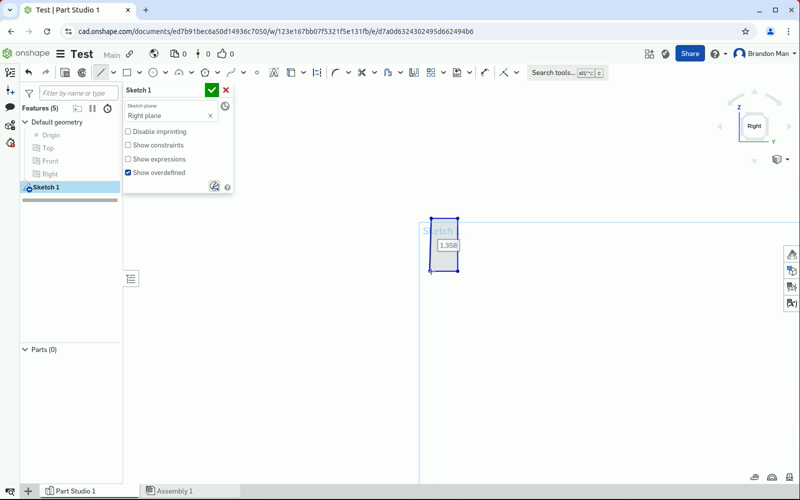
scroll(-6)
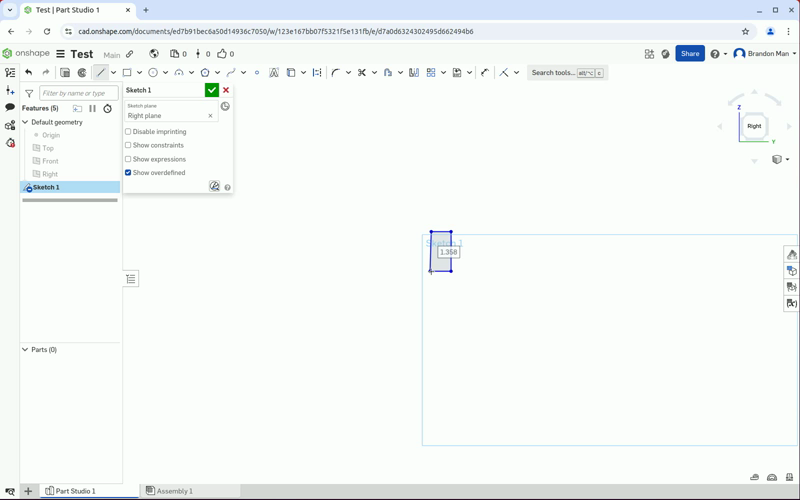
scroll(-6)
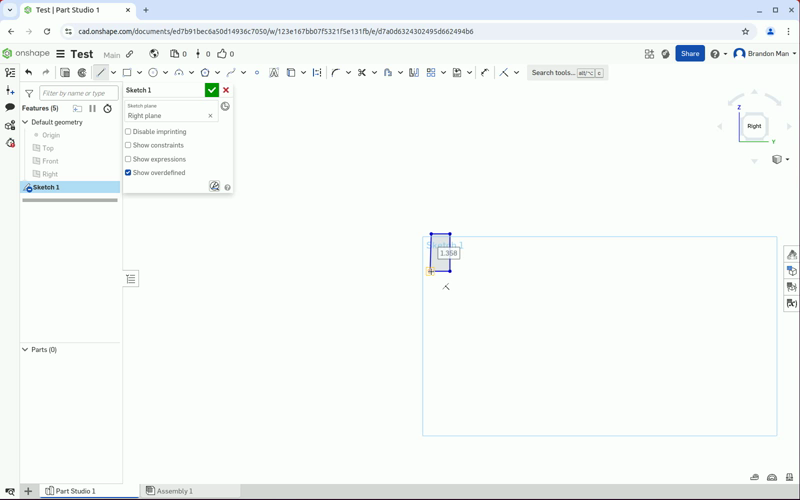
scroll(-6)
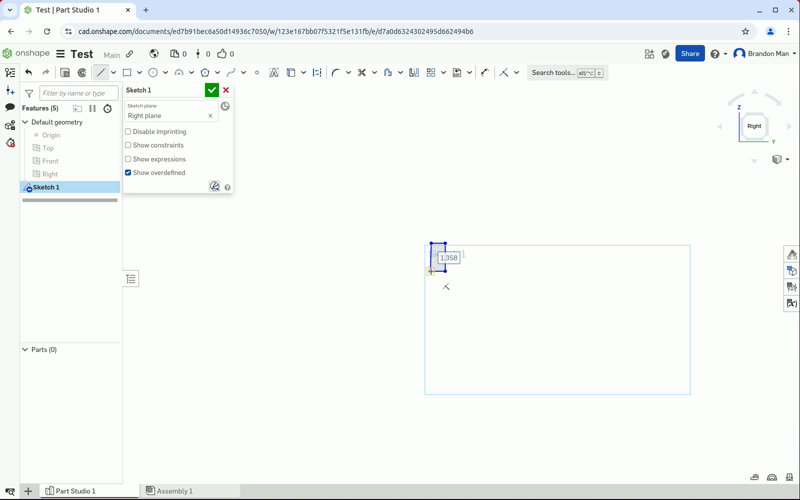
scroll(-6)
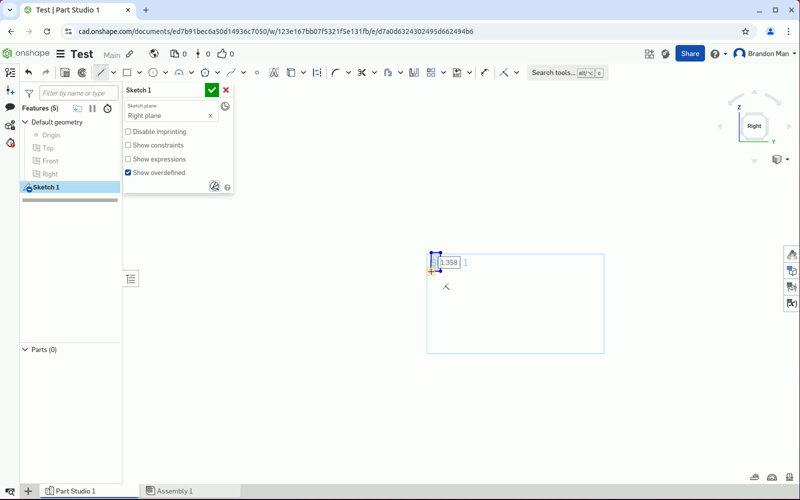
scroll(-6)
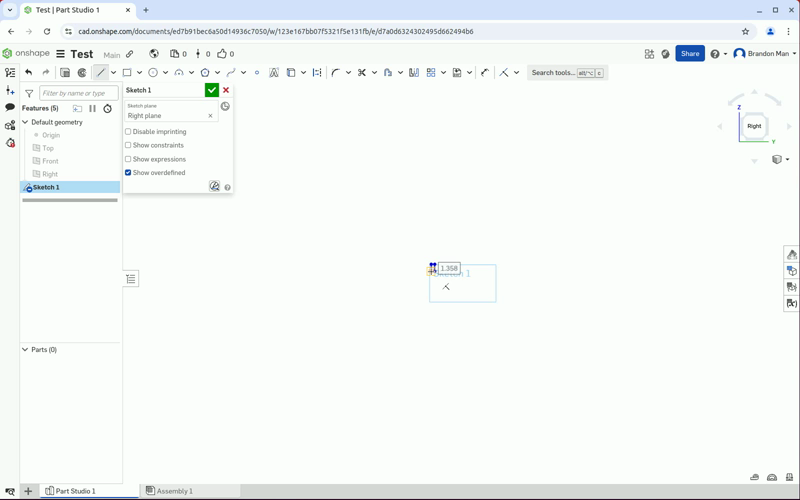
key(esc)
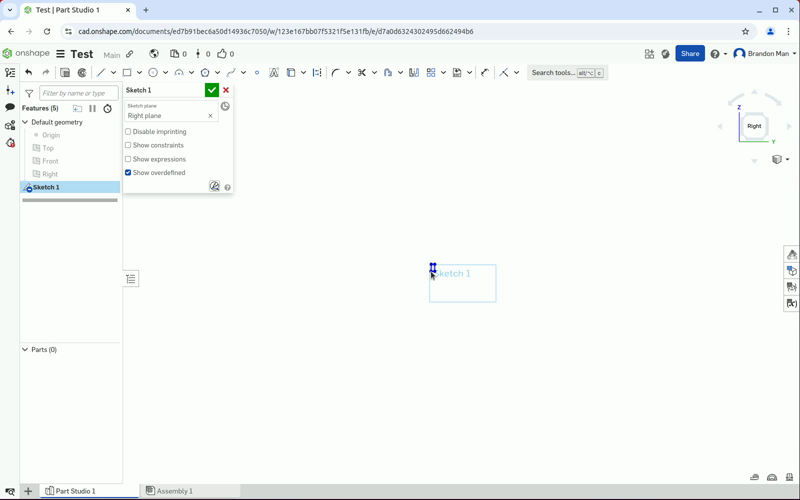
mouse_move(432, 269)
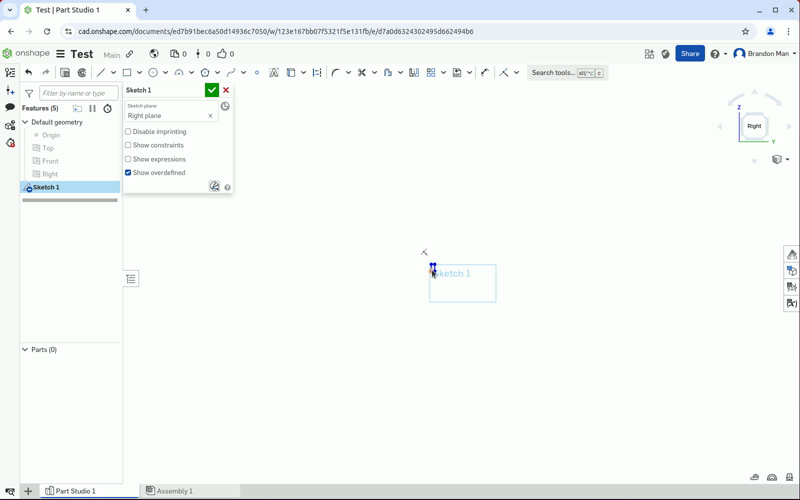
scroll(6)
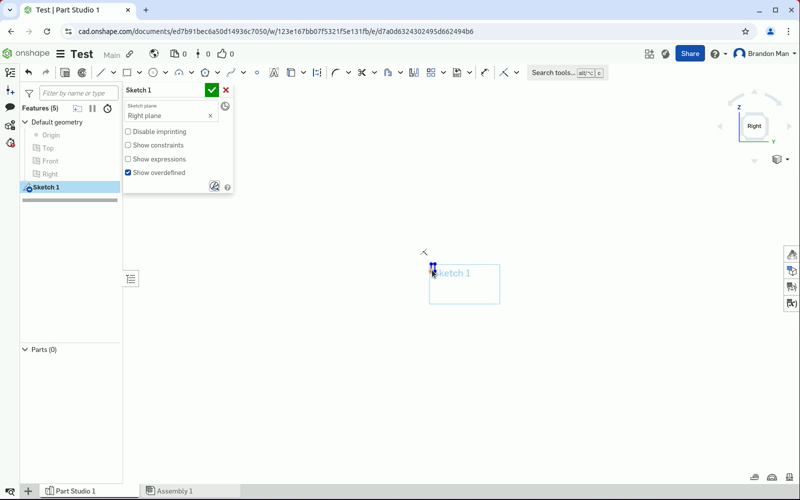
scroll(6)
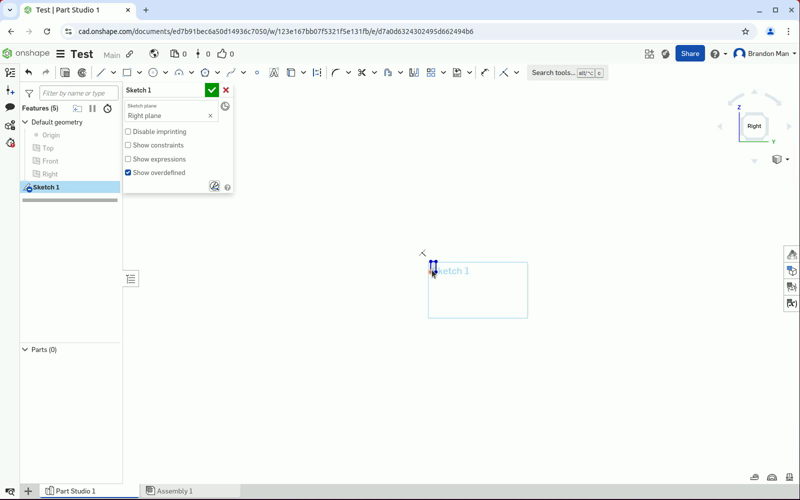
scroll(6)
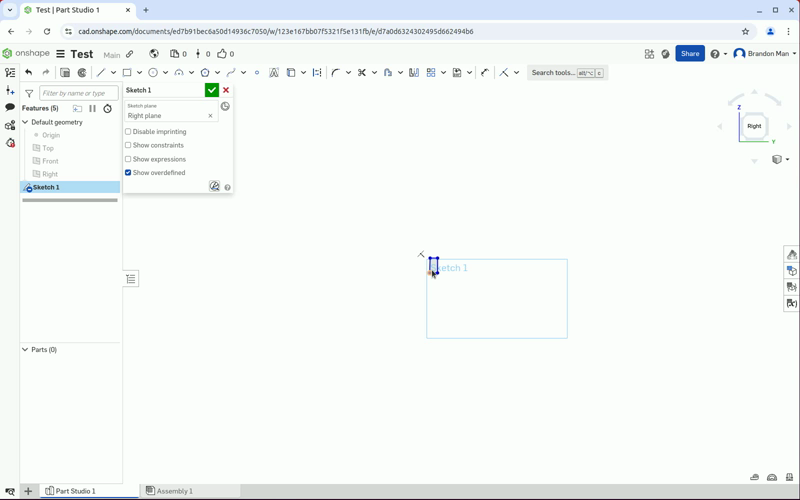
scroll(6)
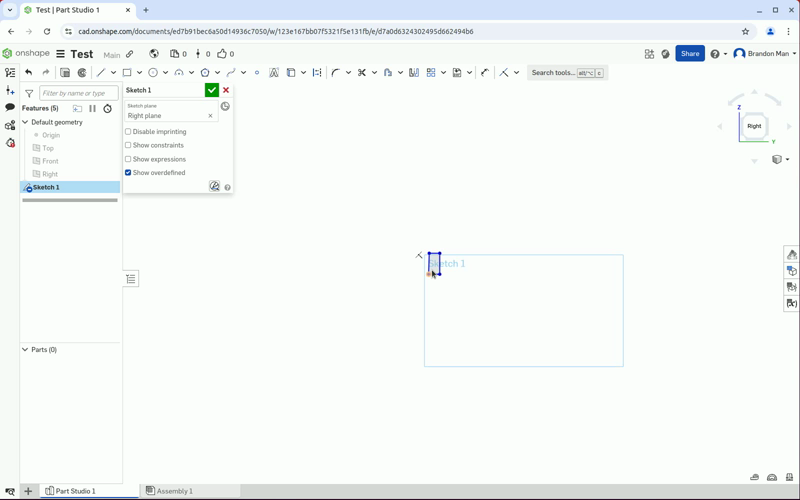
scroll(6)
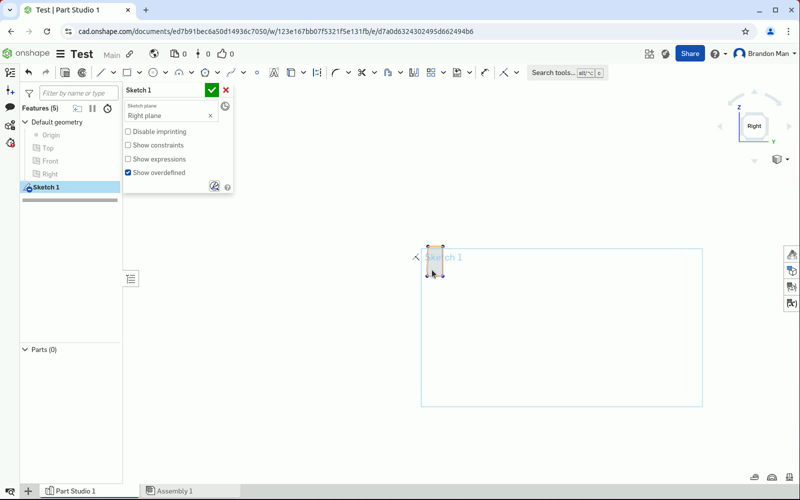
scroll(6)
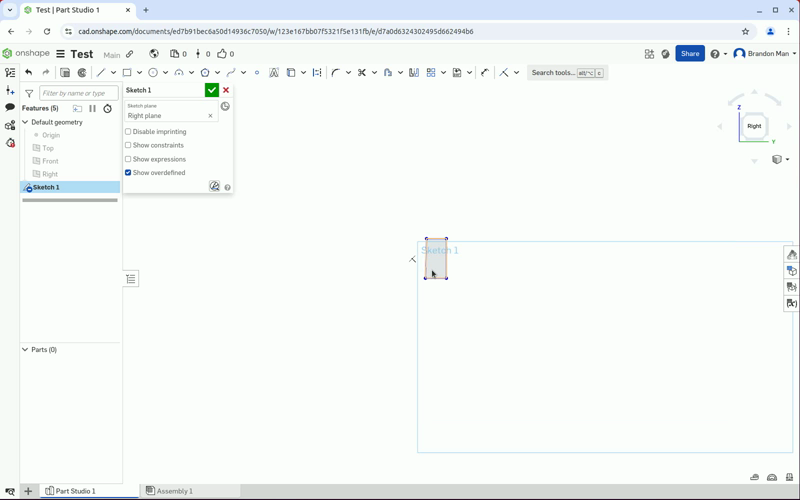
scroll(6)
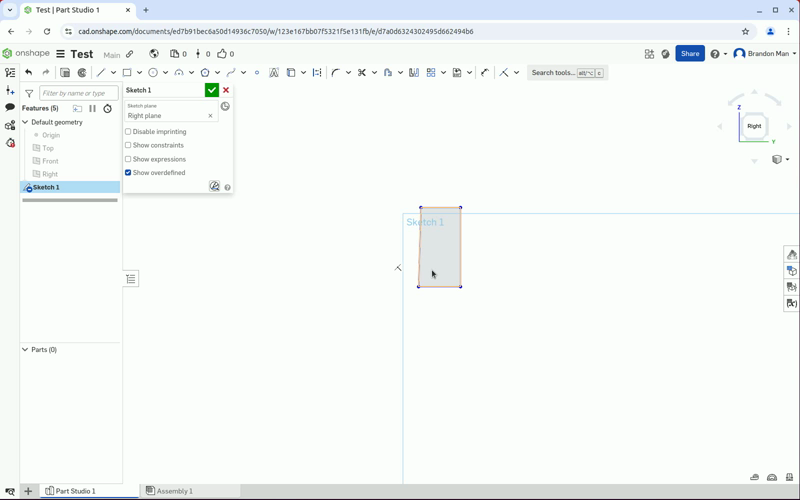
click(432, 269)
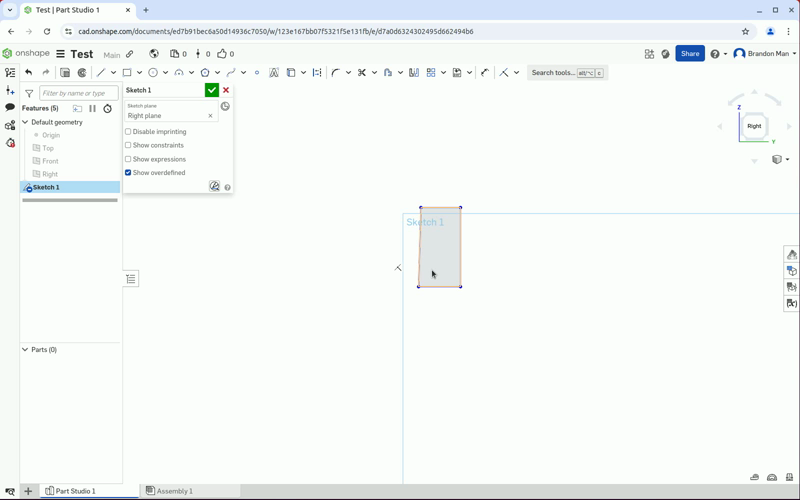
scroll(-6)
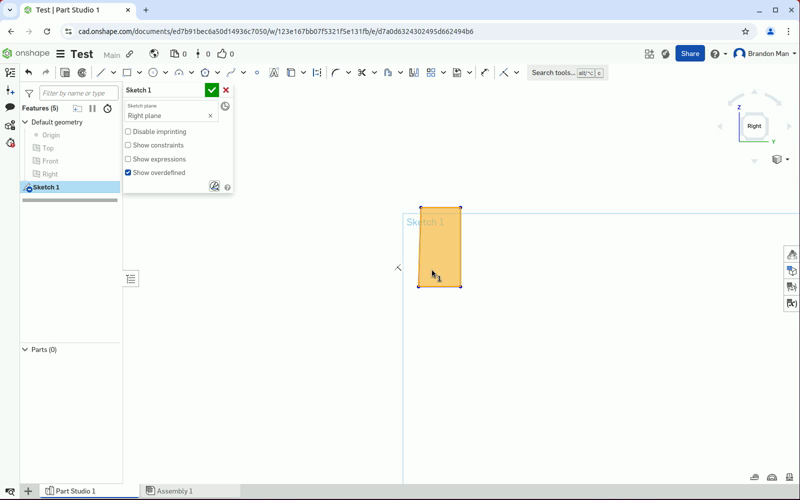
scroll(-6)
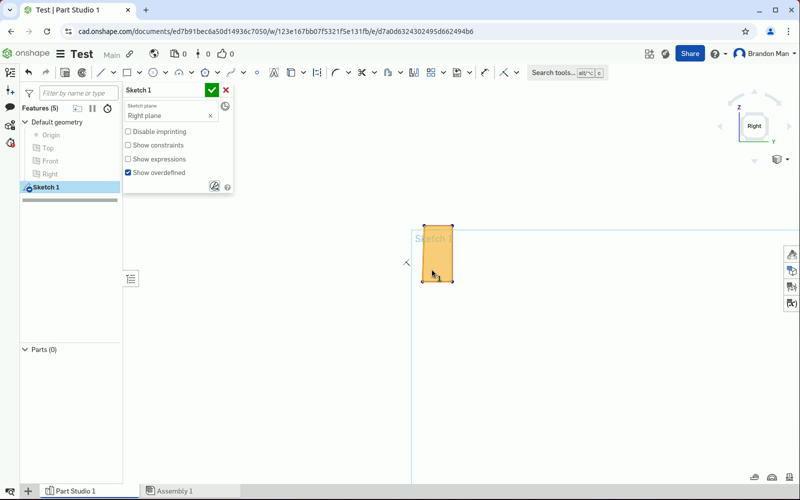
scroll(-6)
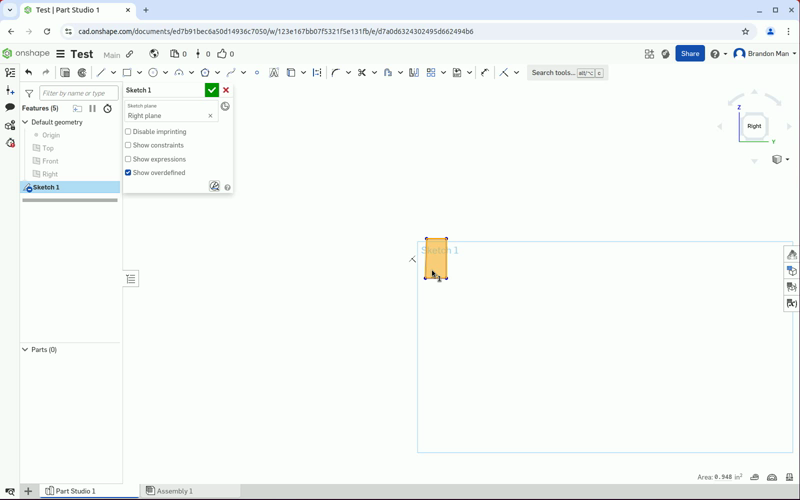
scroll(-6)
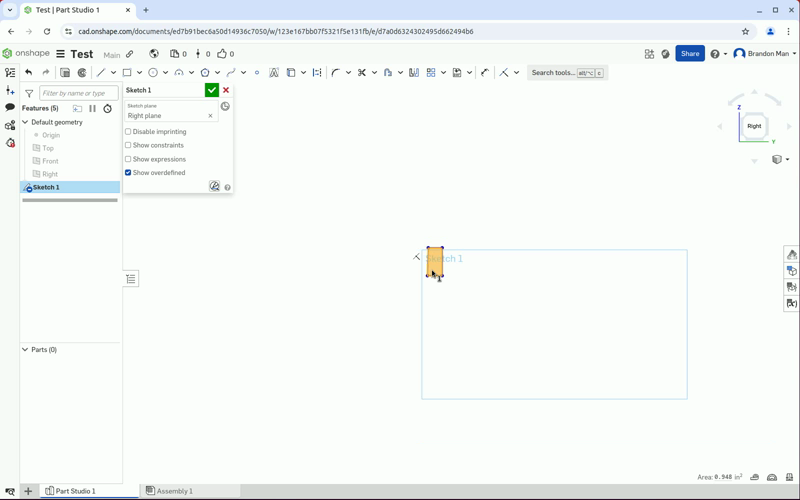
scroll(-6)
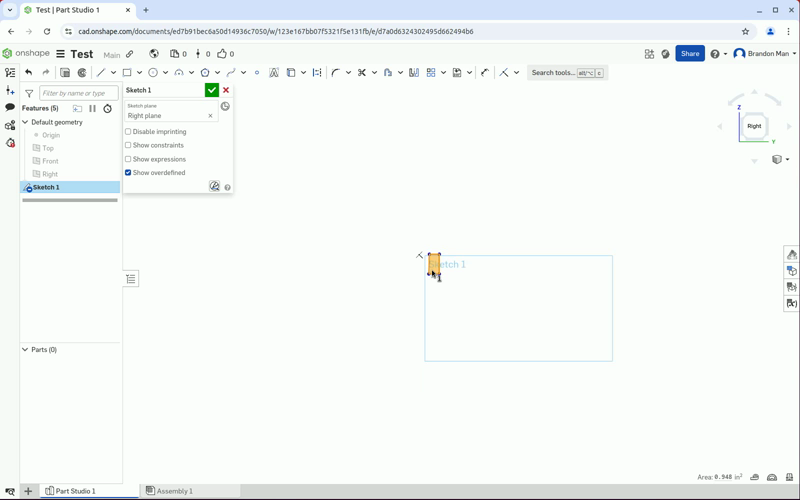
scroll(-6)
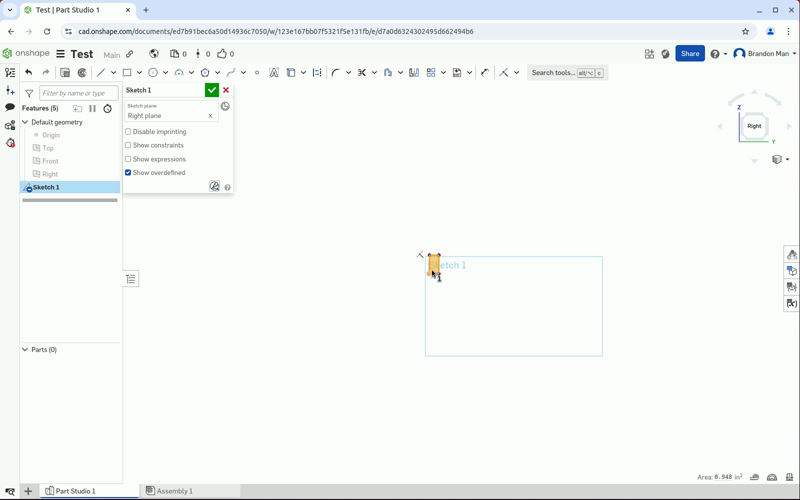
scroll(-6)
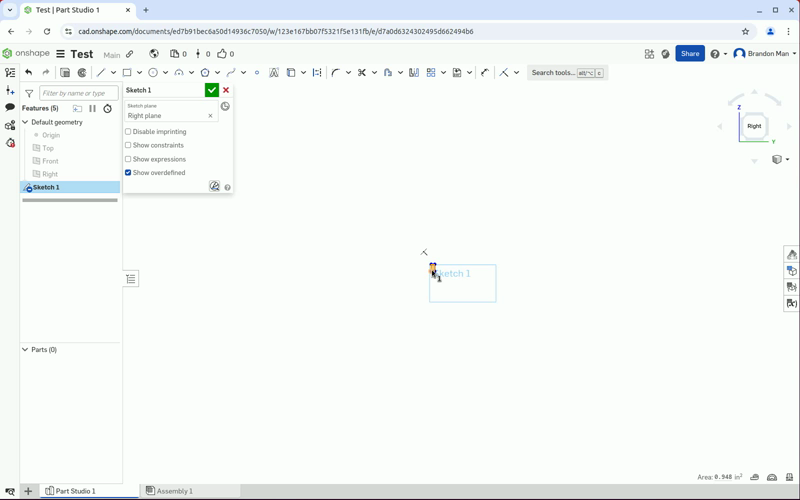
mouse_move(73, 352)
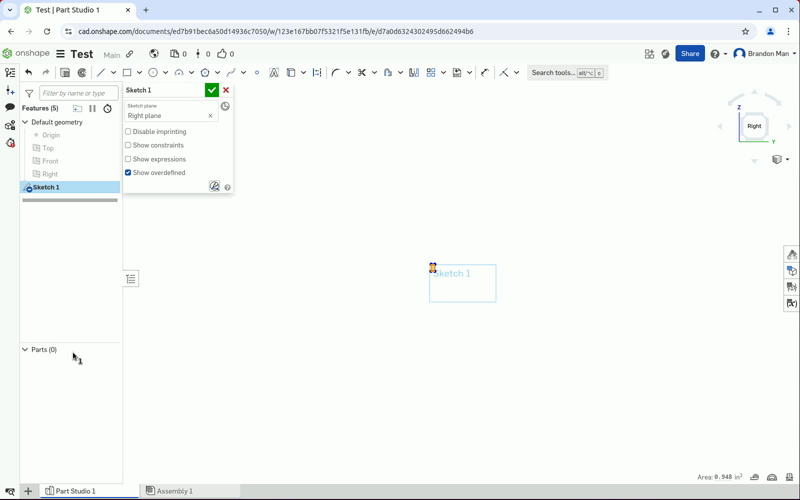
key(shift+y)
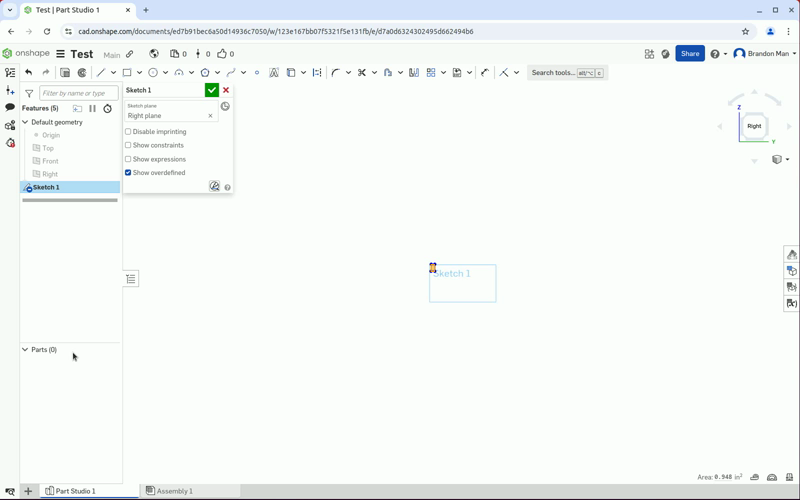
key(shift+e)
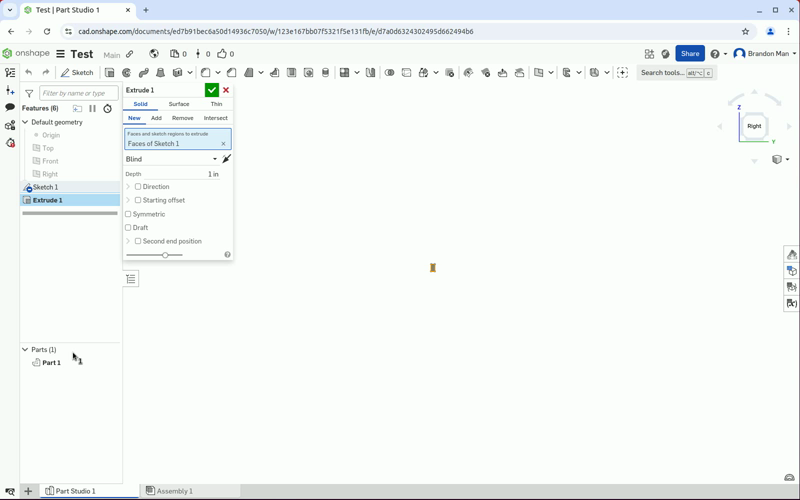
mouse_move(143, 106)
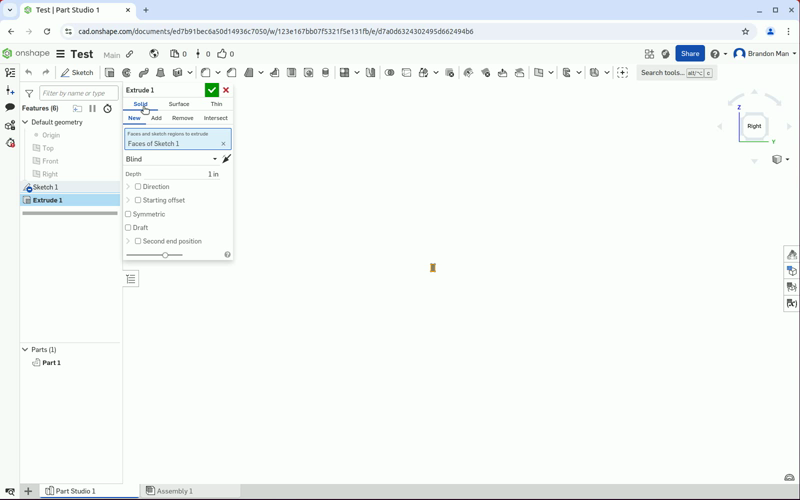
click(143, 106)
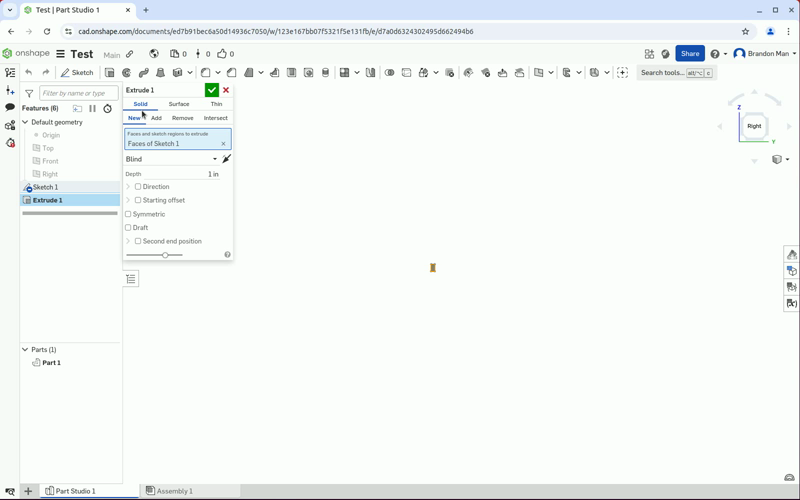
mouse_move(137, 120)
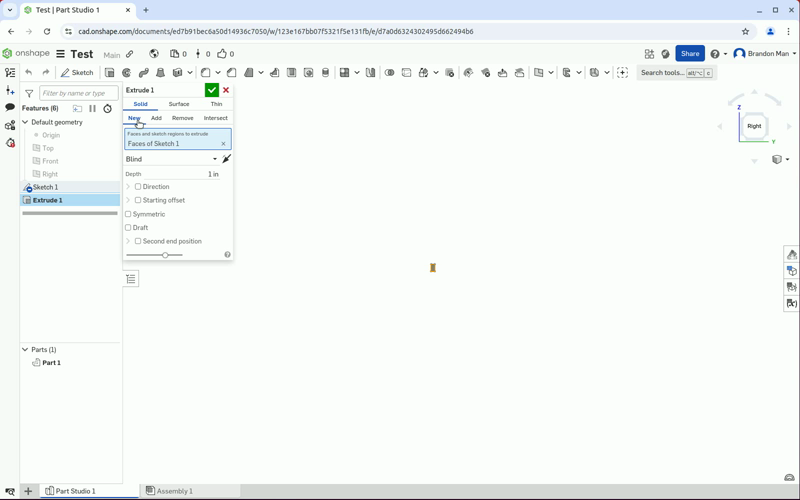
click(137, 120)
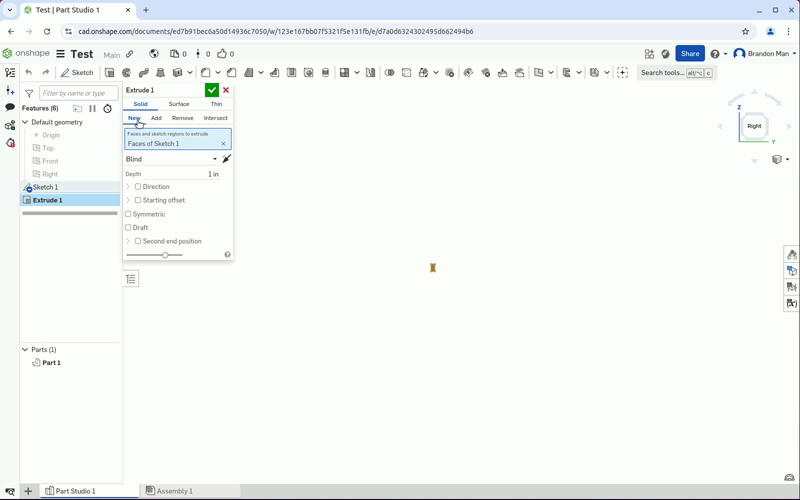
key(tab, 4)
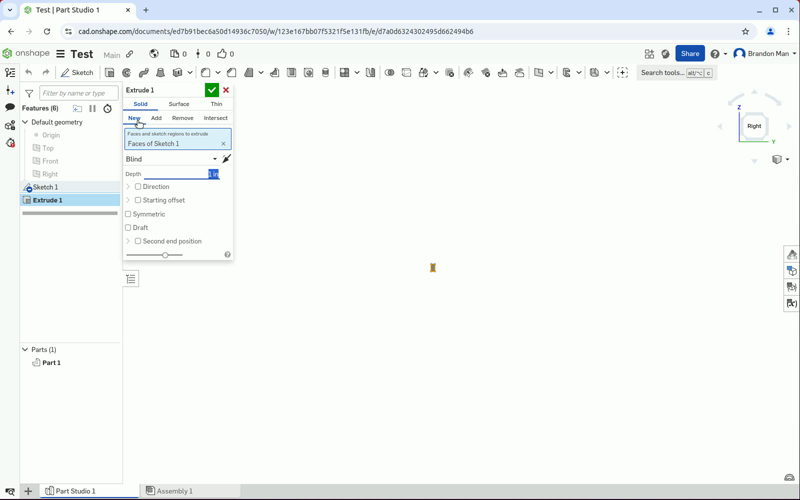
text(-23.108)
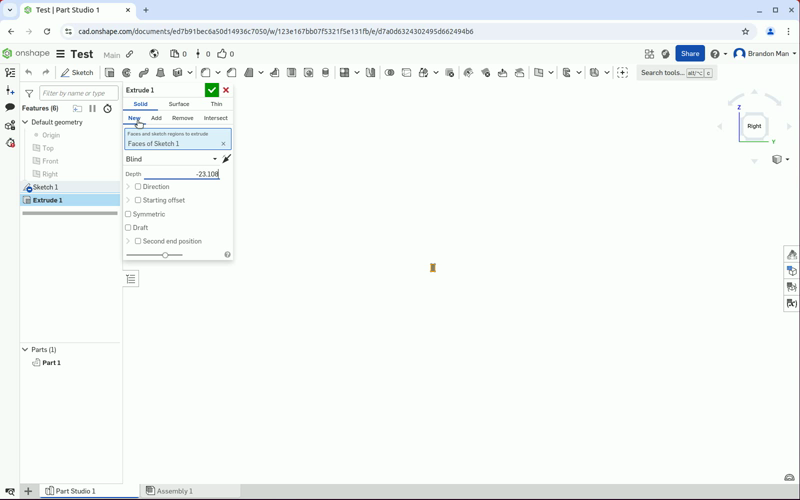
key(enter)
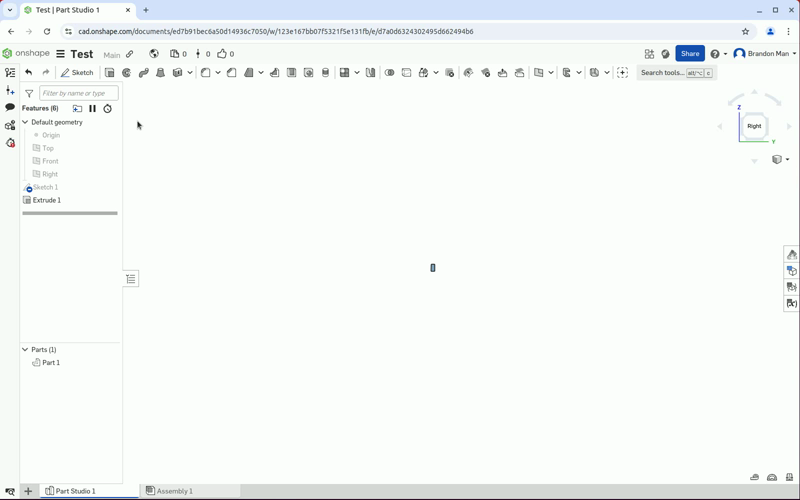
key(shift+h)
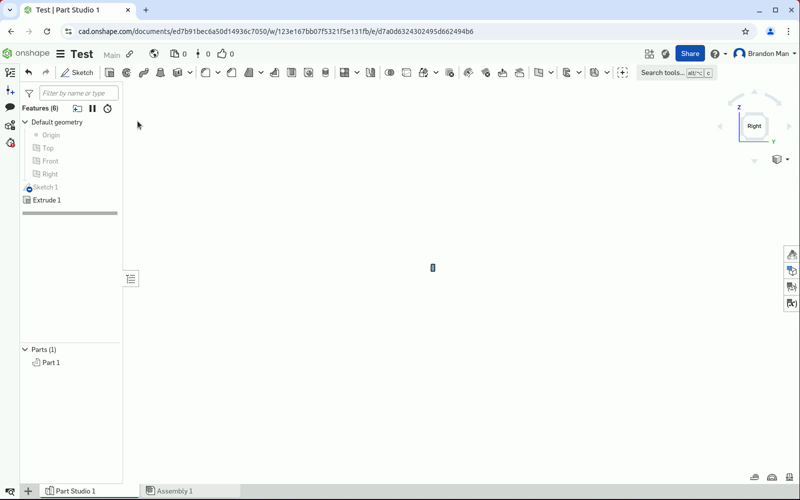
key(shift+h)
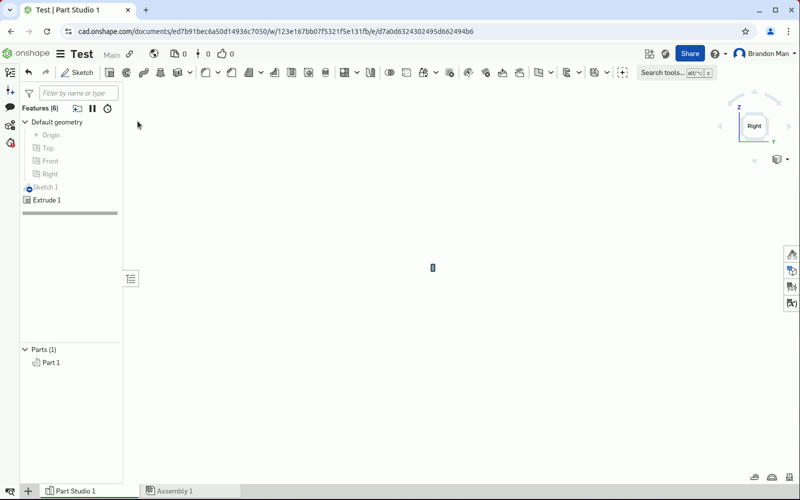
mouse_move(73, 189)
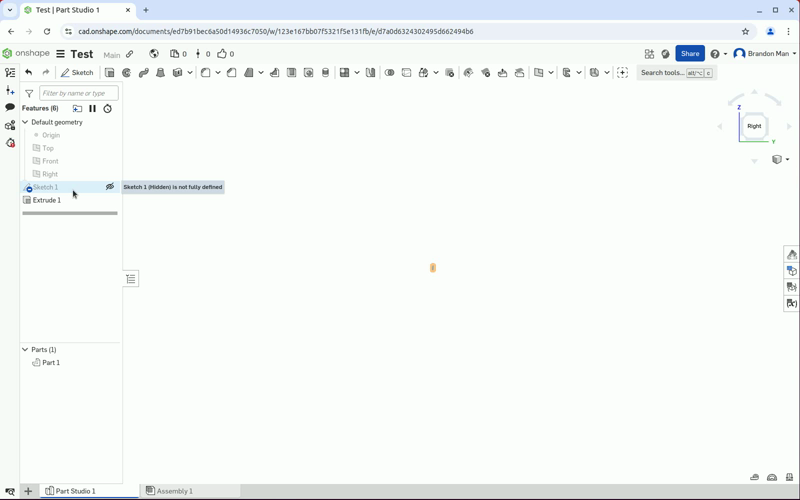
click(73, 189)
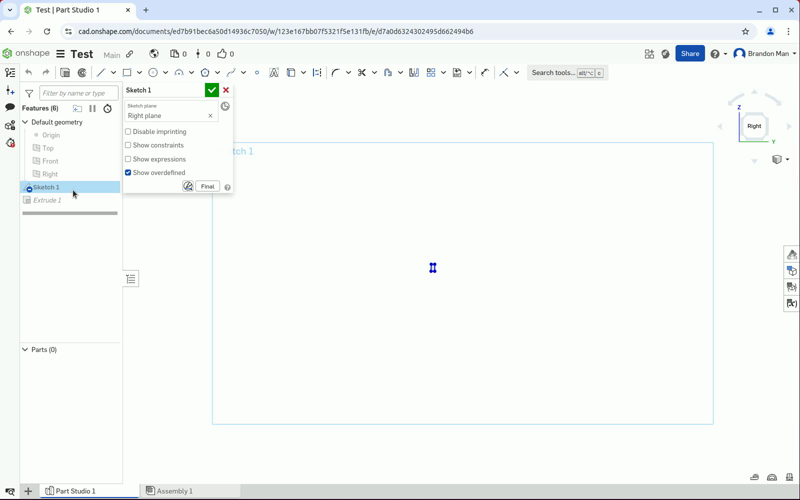
mouse_move(229, 92)
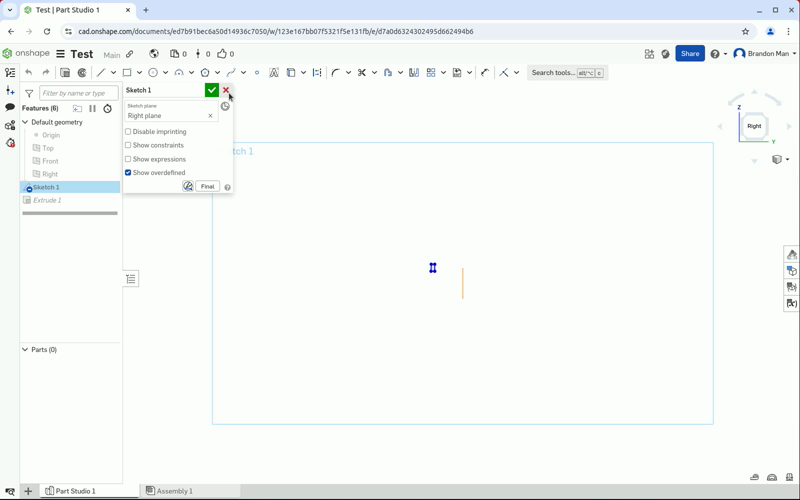
click(229, 92)
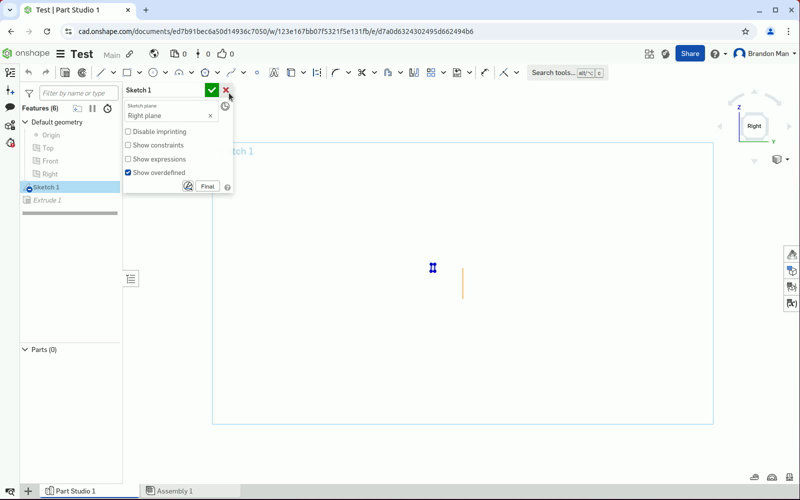
key(shift+s)
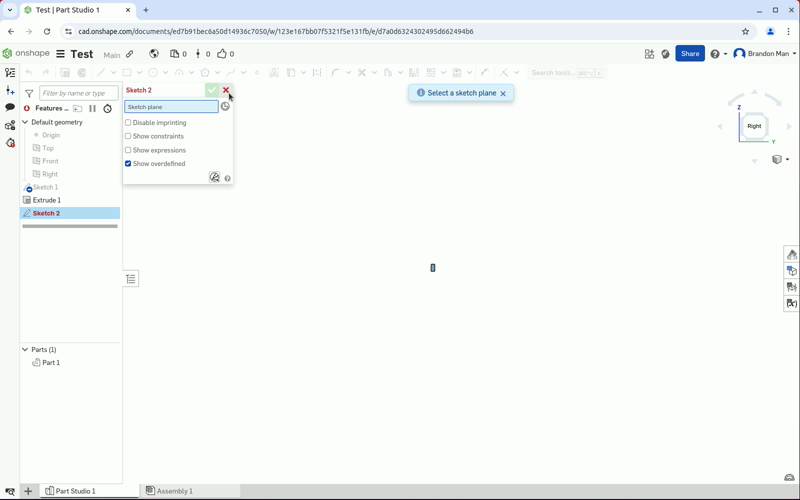
mouse_move(73, 176)
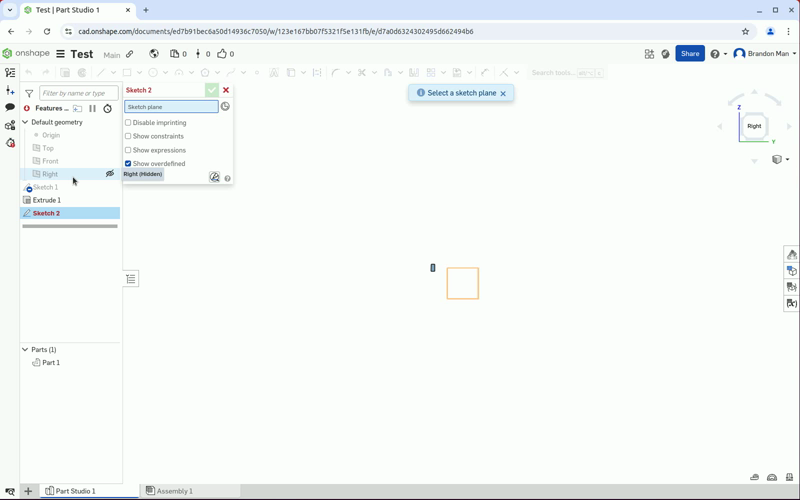
click(73, 176)
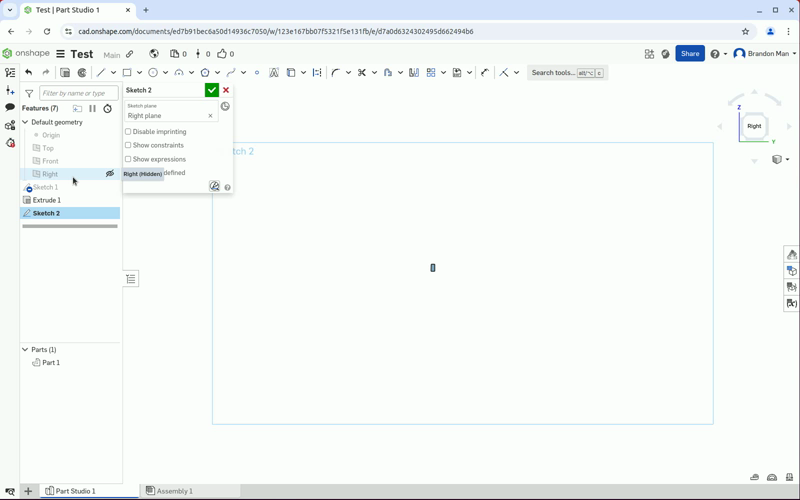
mouse_move(73, 352)
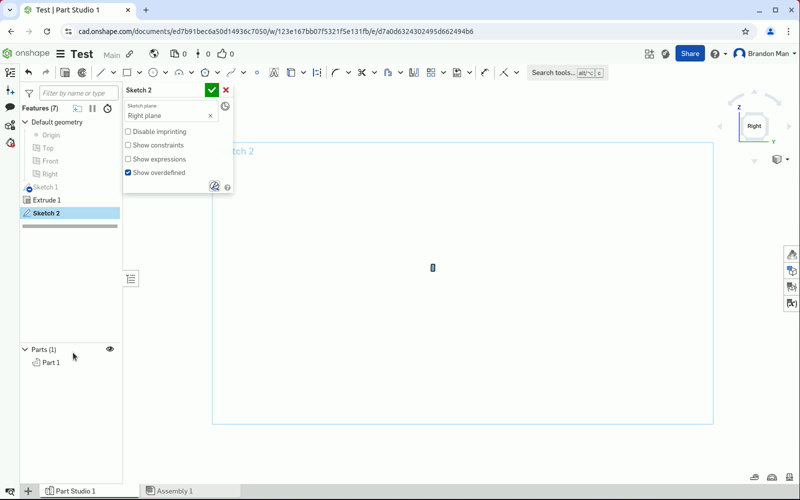
key(y)
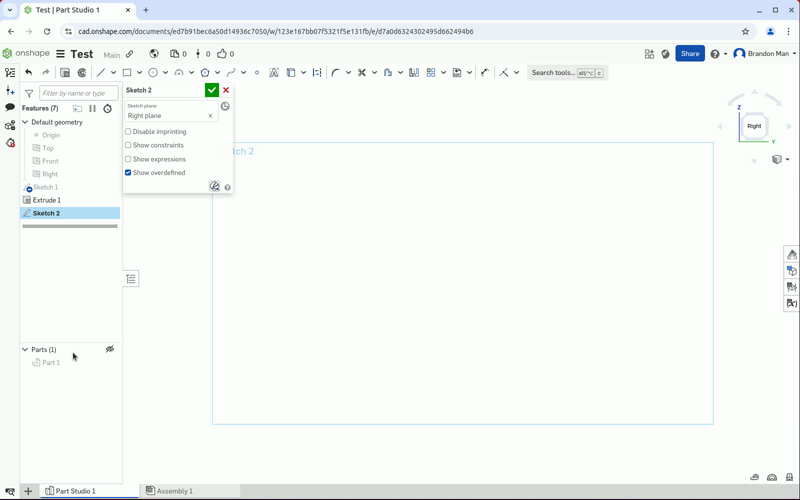
key(l)
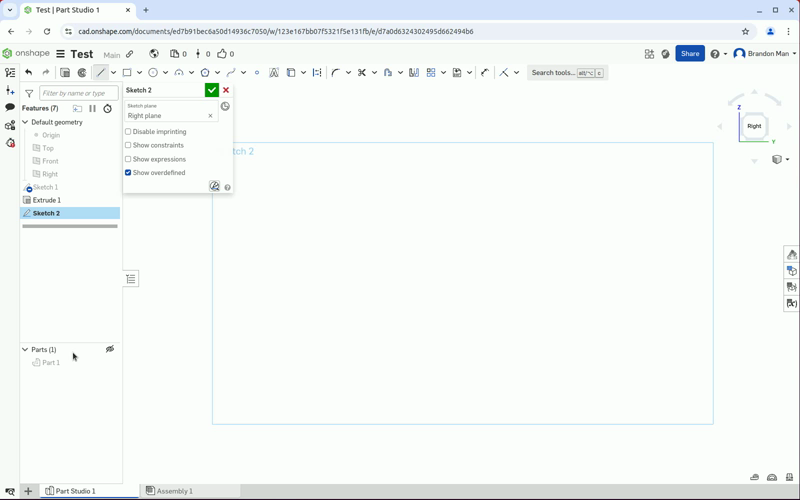
key_down(shift)
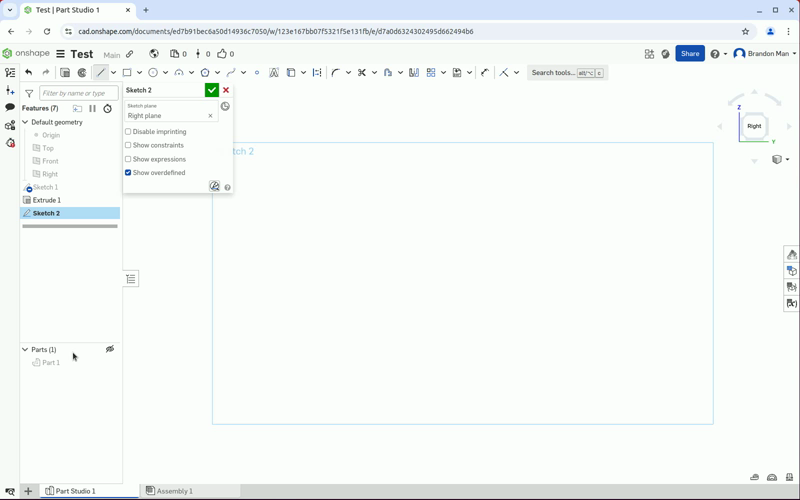
mouse_move(431, 266)
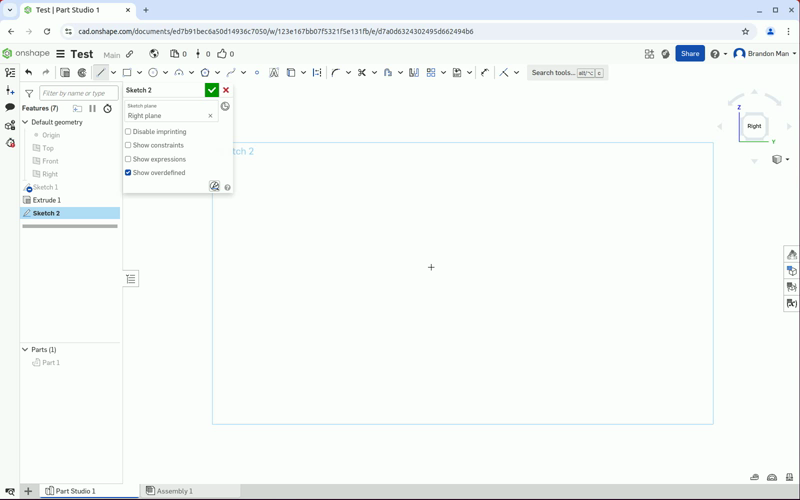
click(431, 266)
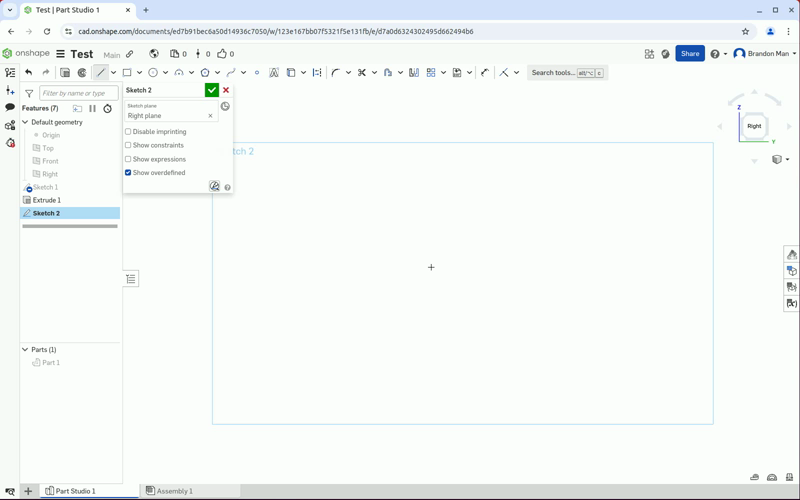
key_up(shift)
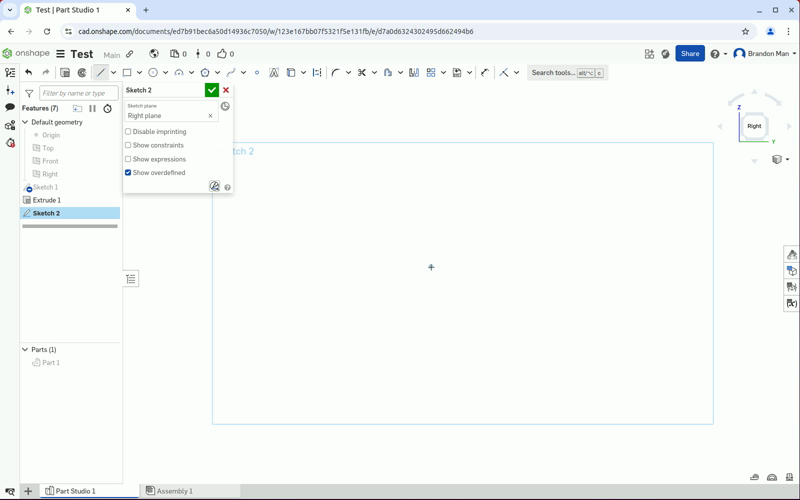
key_down(shift)
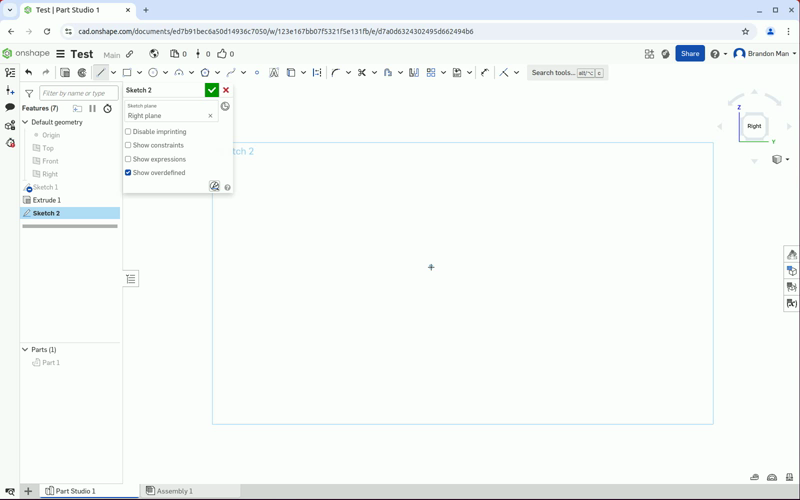
mouse_move(461, 266)
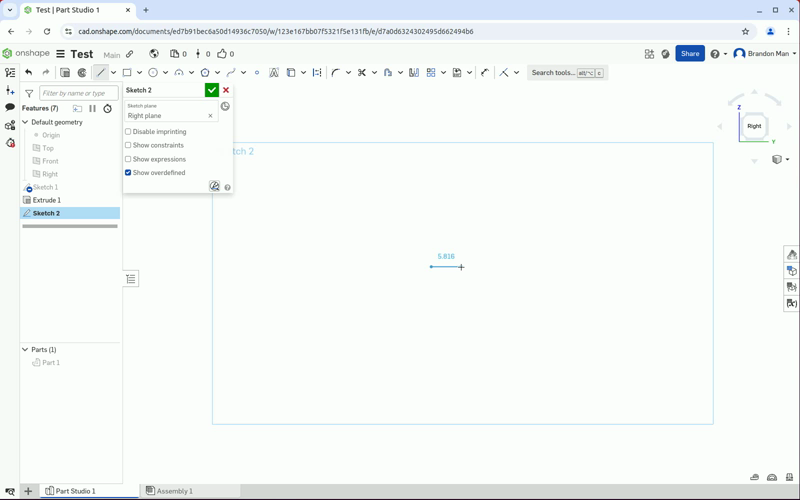
mouse_move(433, 266)
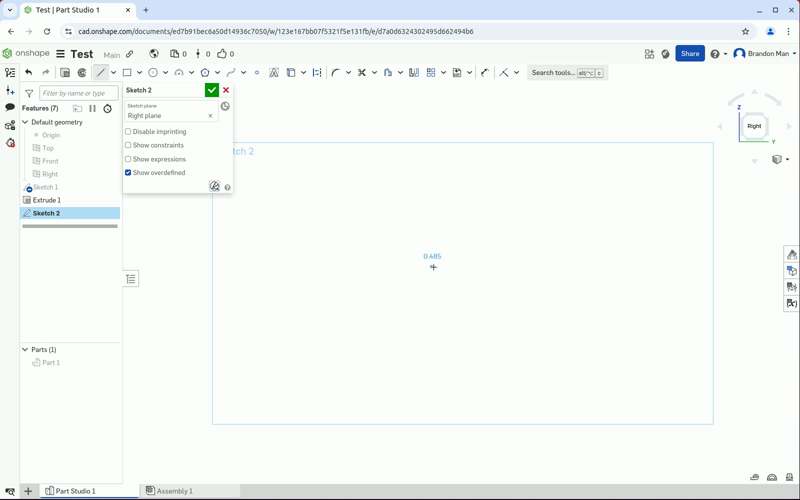
scroll(6)
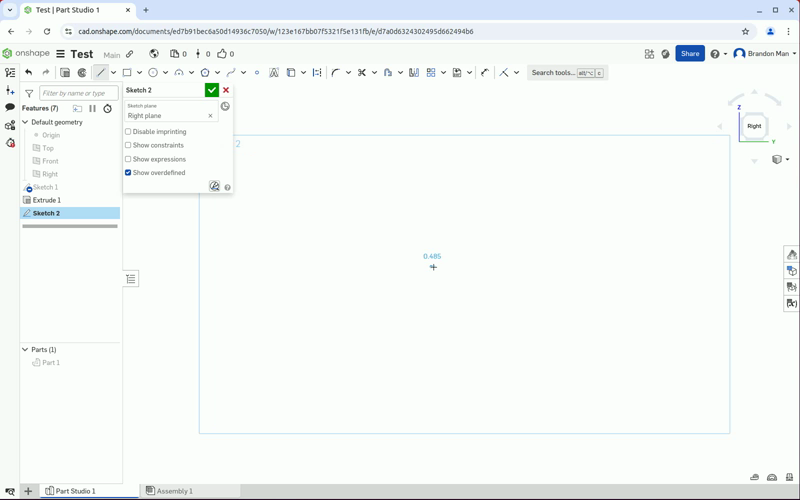
scroll(6)
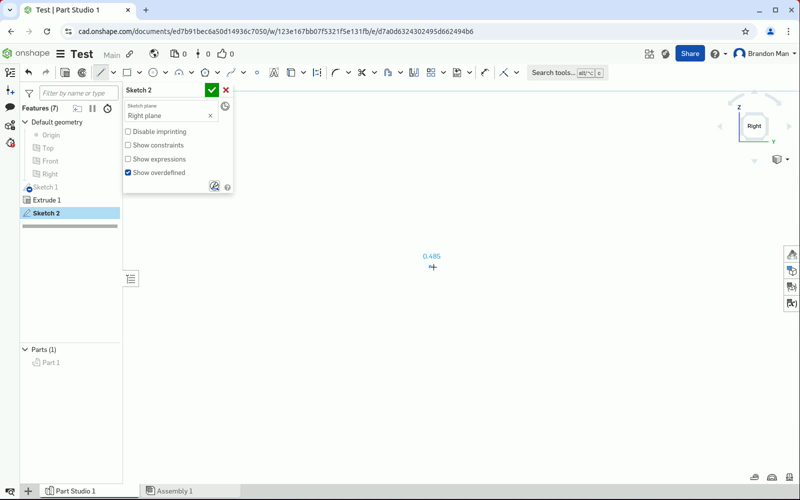
scroll(6)
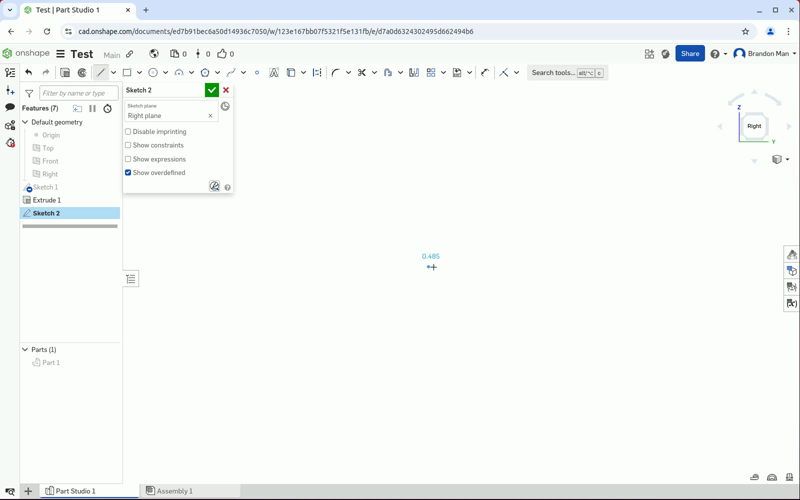
scroll(6)
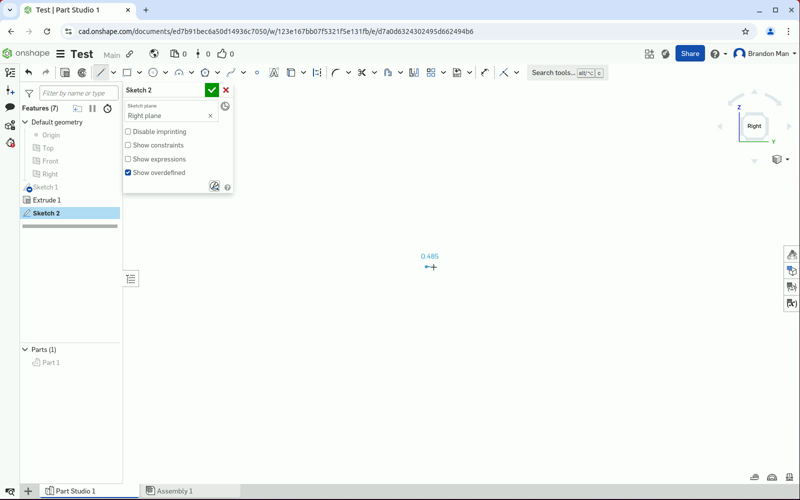
scroll(6)
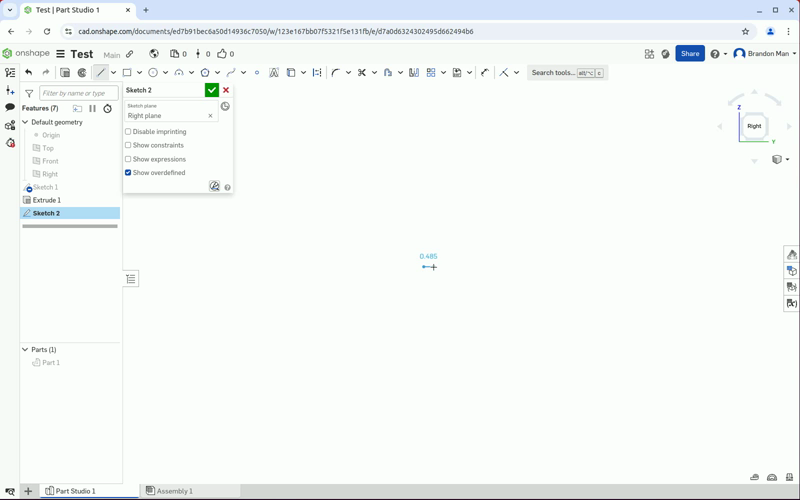
scroll(6)
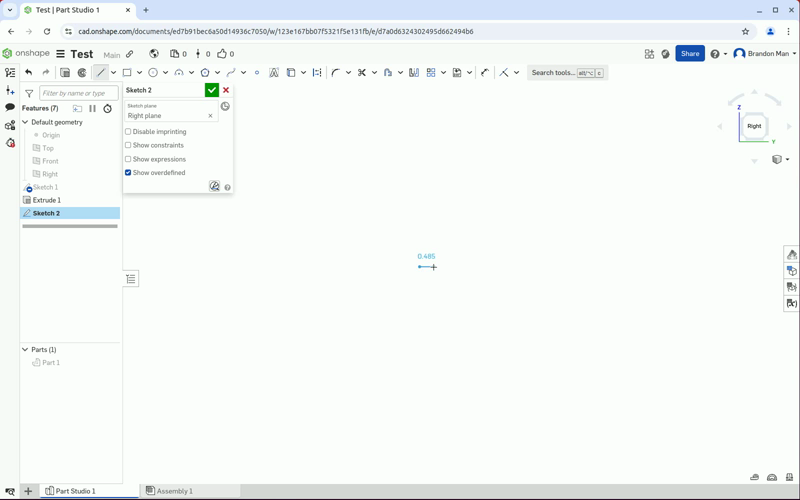
scroll(6)
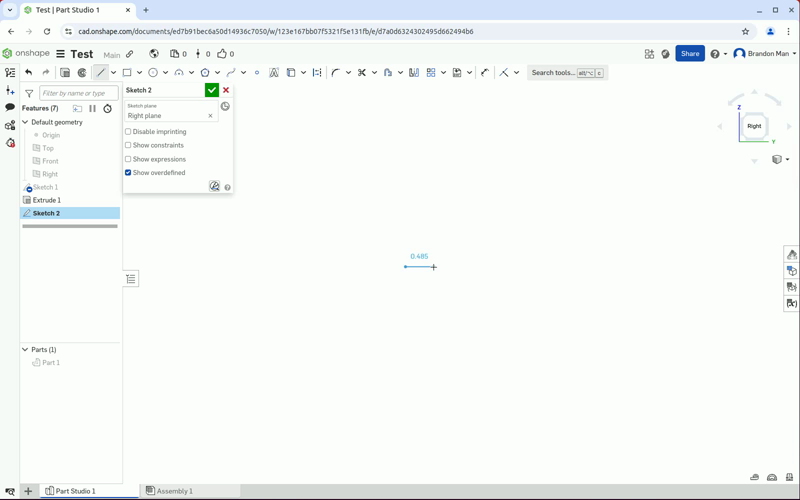
click(433, 266)
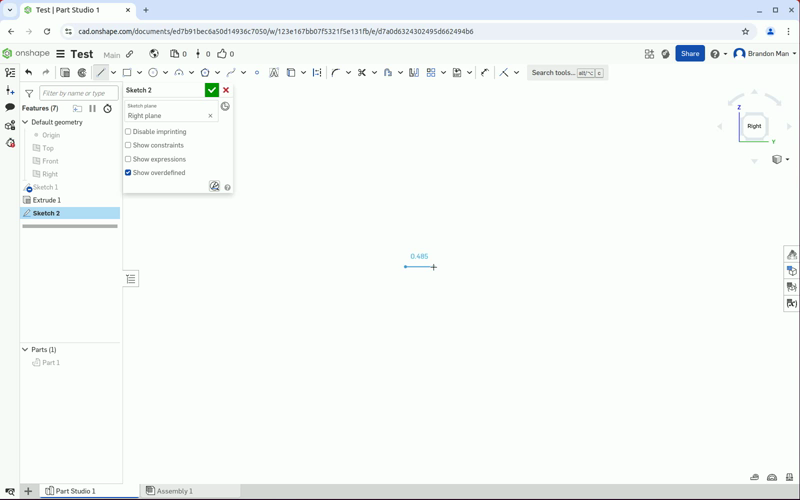
scroll(-6)
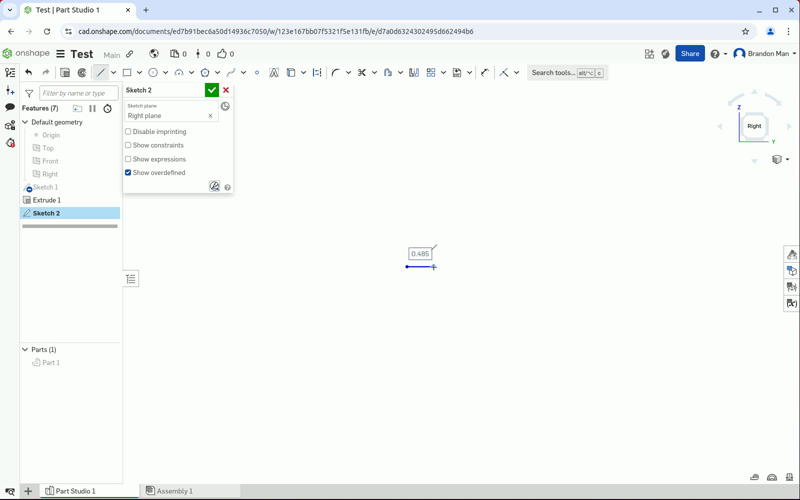
scroll(-6)
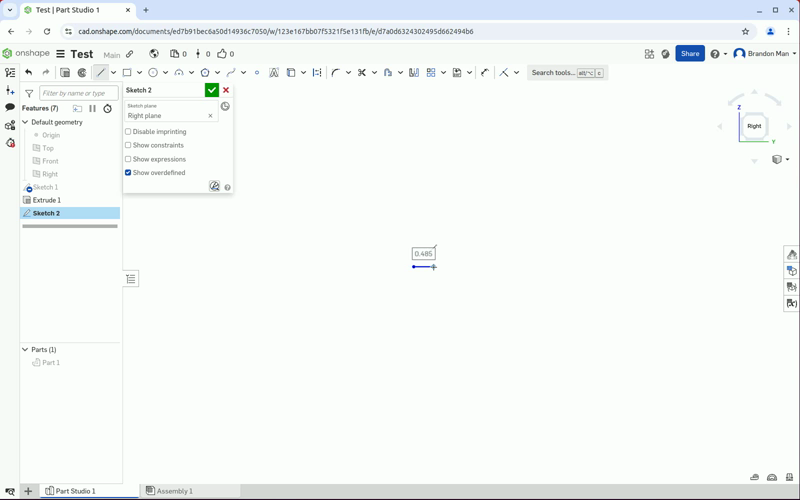
scroll(-6)
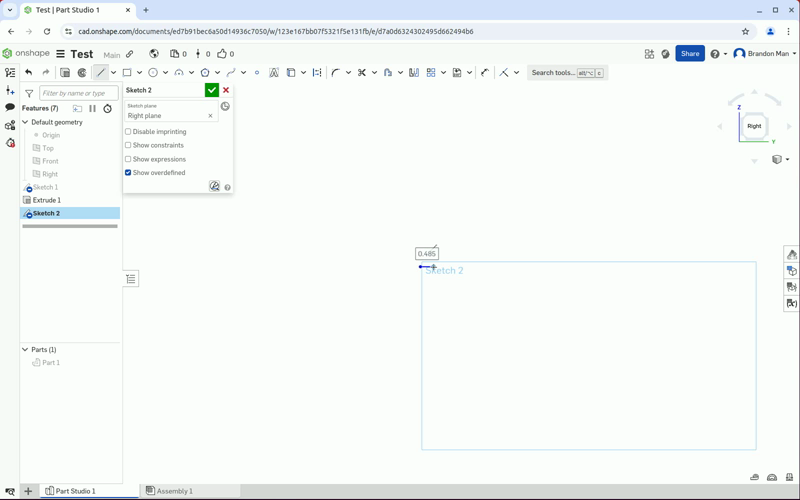
scroll(-6)
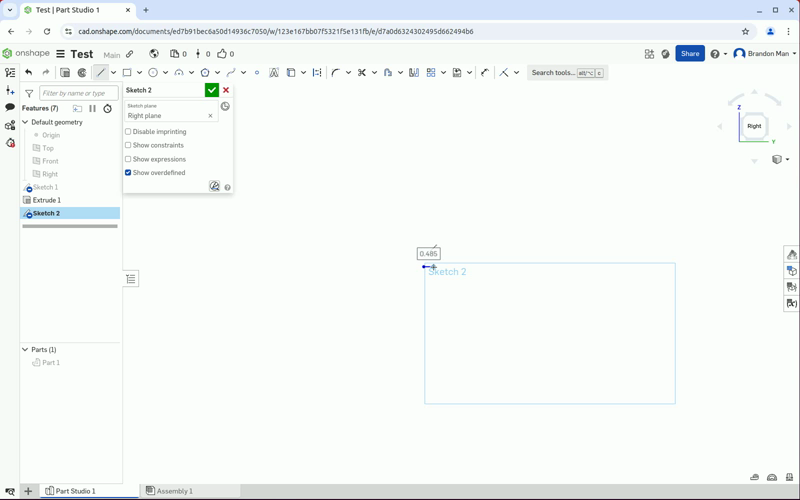
scroll(-6)
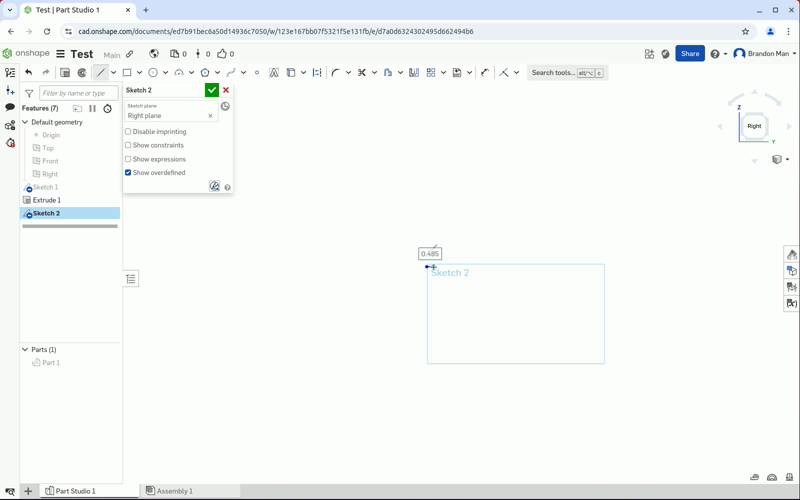
scroll(-6)
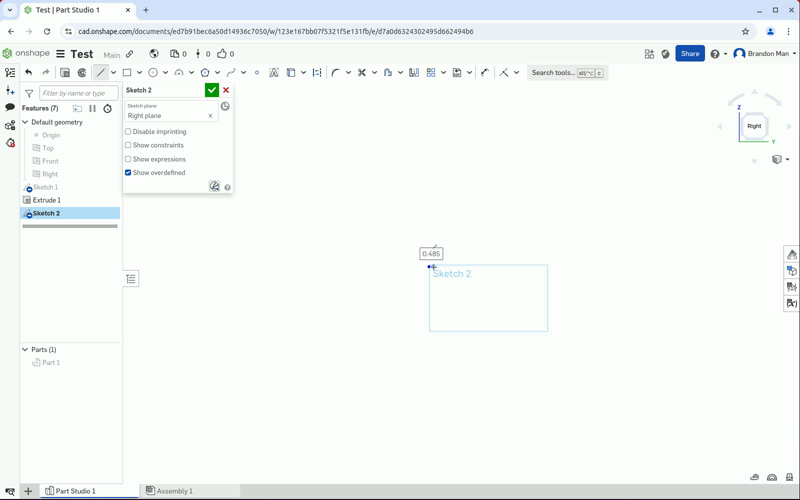
scroll(-6)
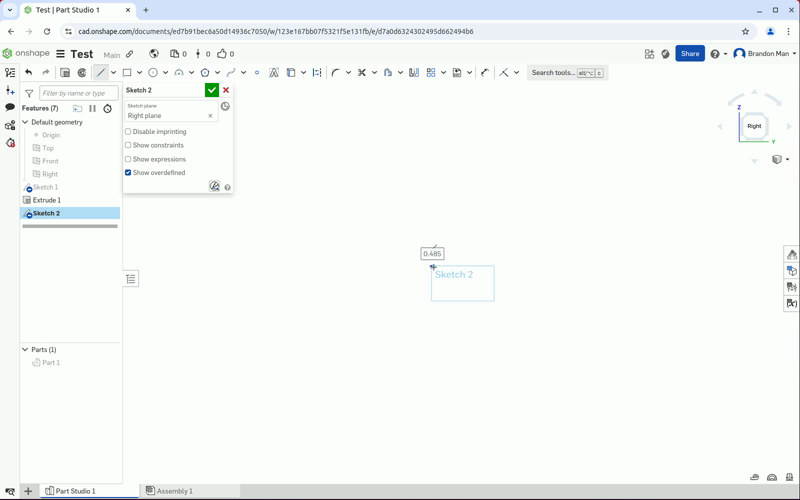
key_up(shift)
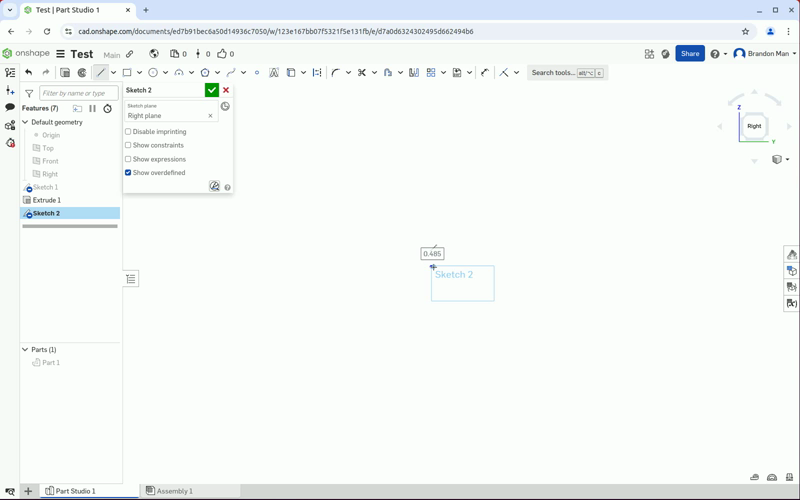
key_down(shift)
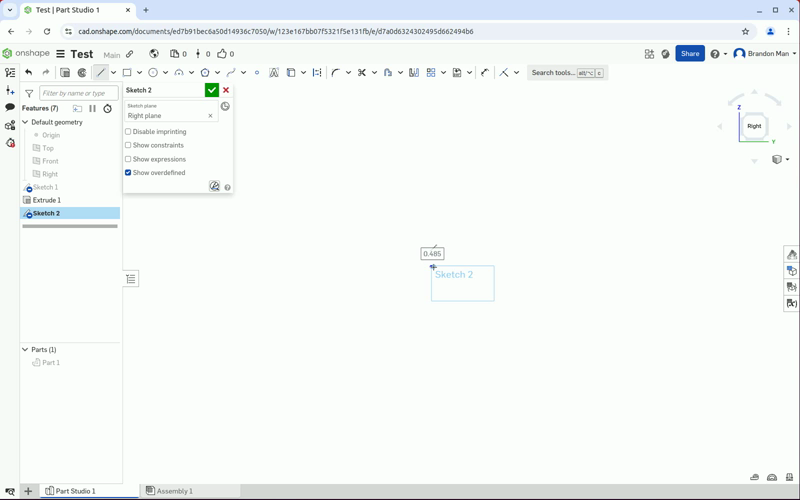
mouse_move(463, 266)
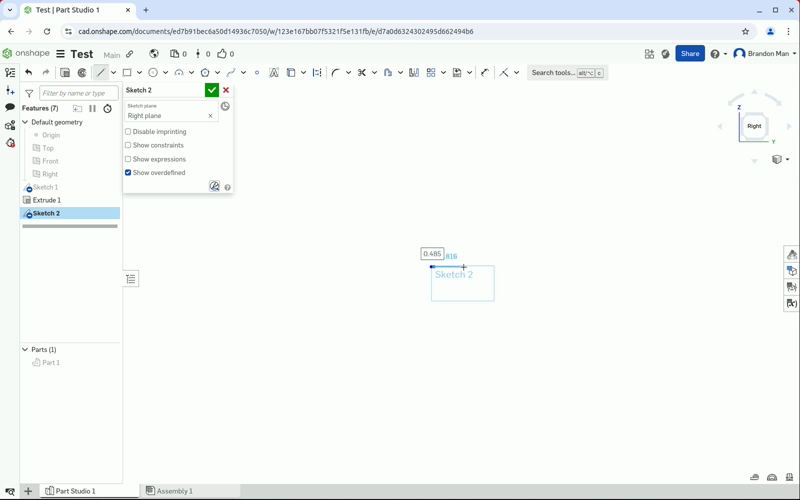
mouse_move(442, 266)
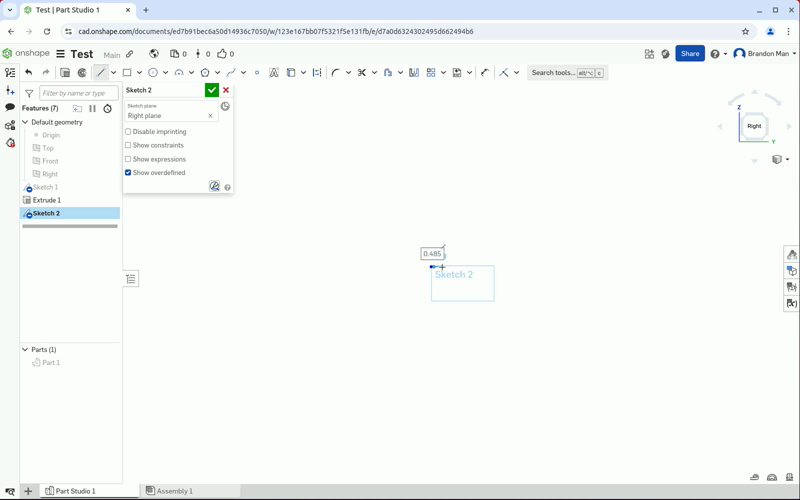
click(442, 266)
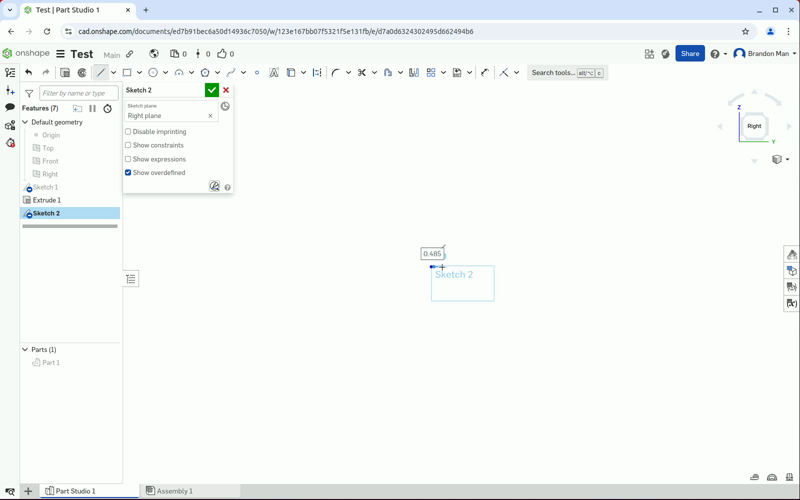
key_up(shift)
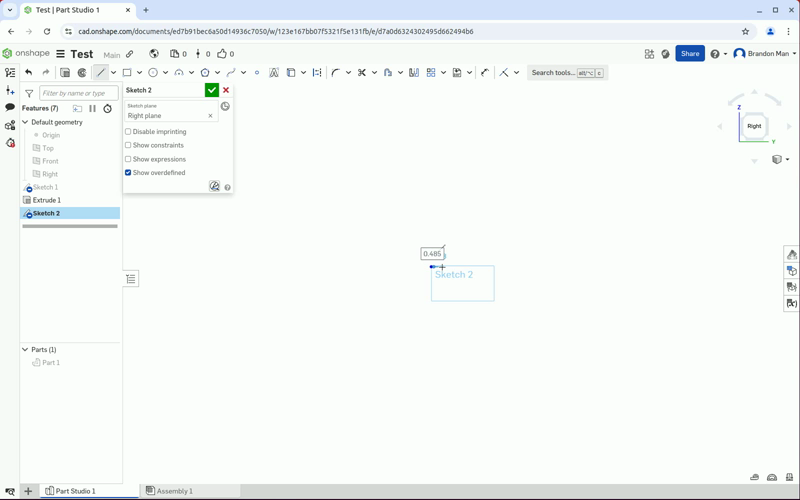
key_down(shift)
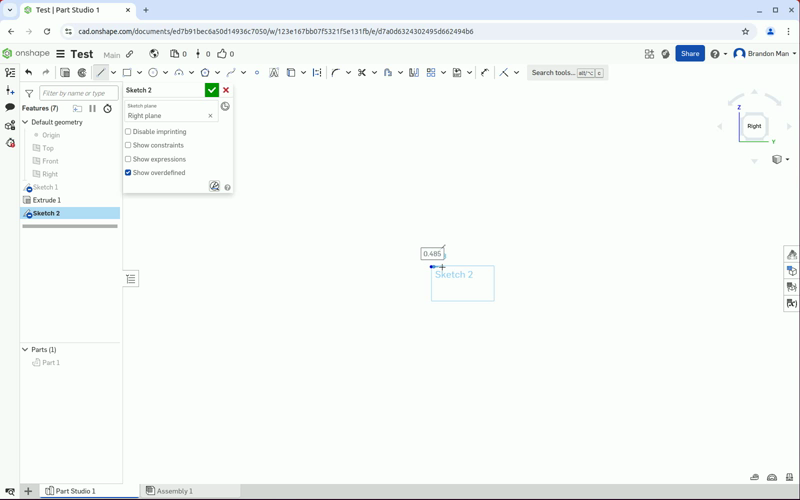
mouse_move(472, 266)
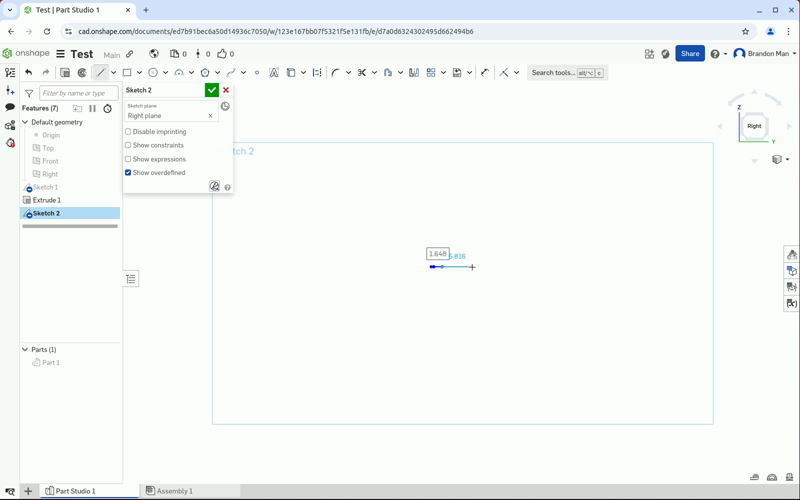
mouse_move(483, 266)
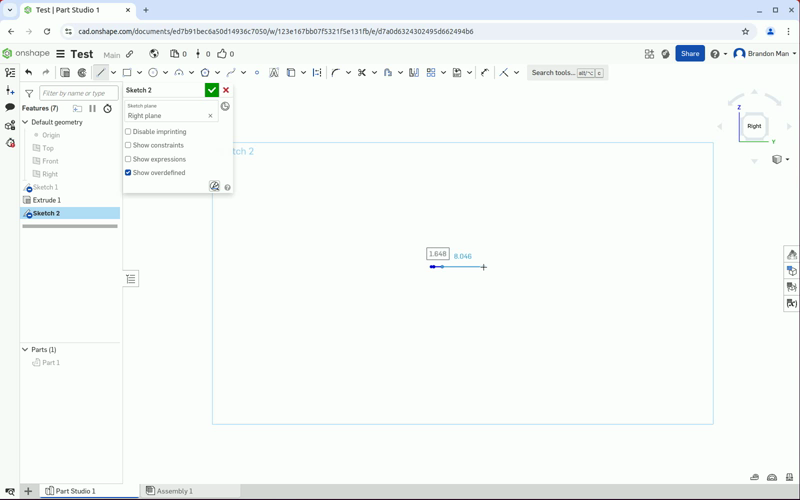
click(483, 266)
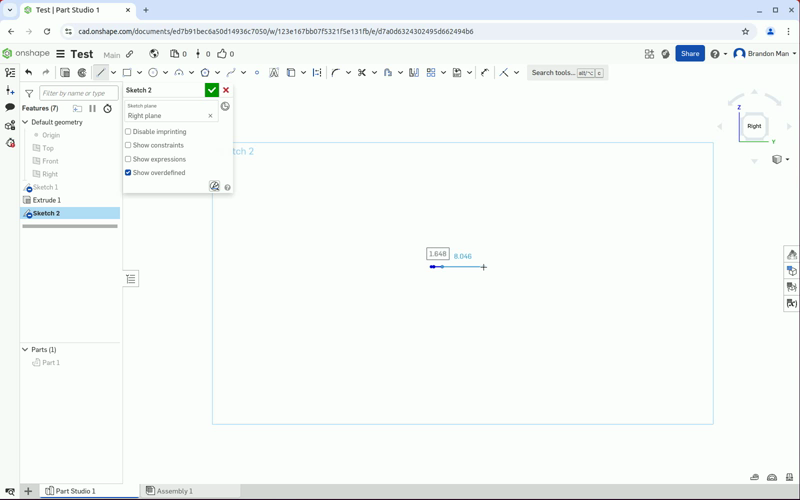
key_up(shift)
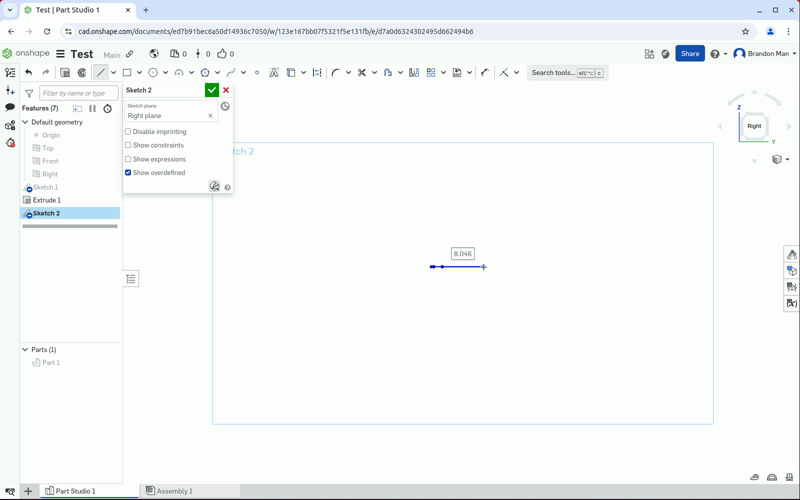
key_down(shift)
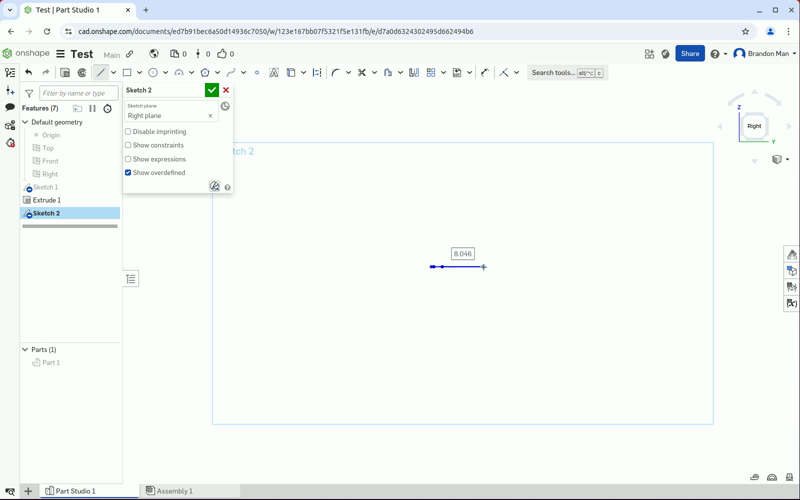
mouse_move(513, 266)
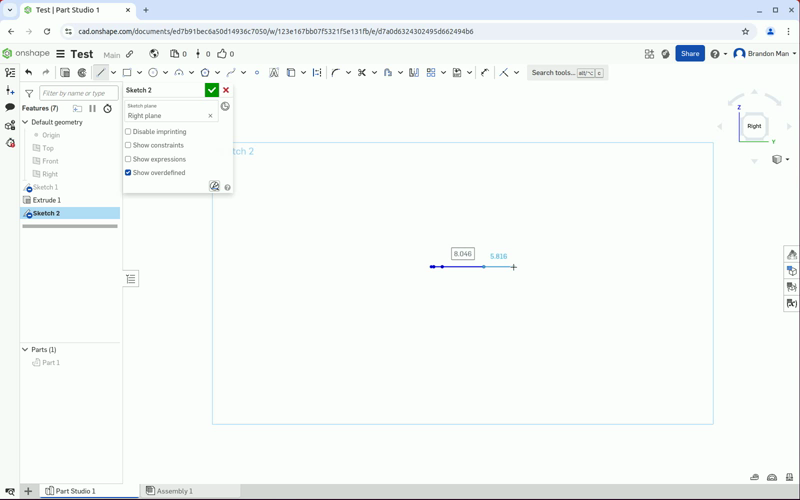
mouse_move(483, 263)
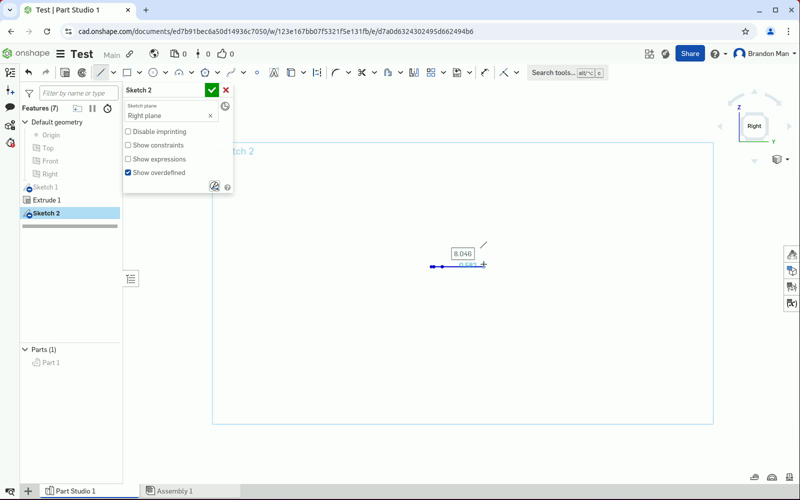
scroll(6)
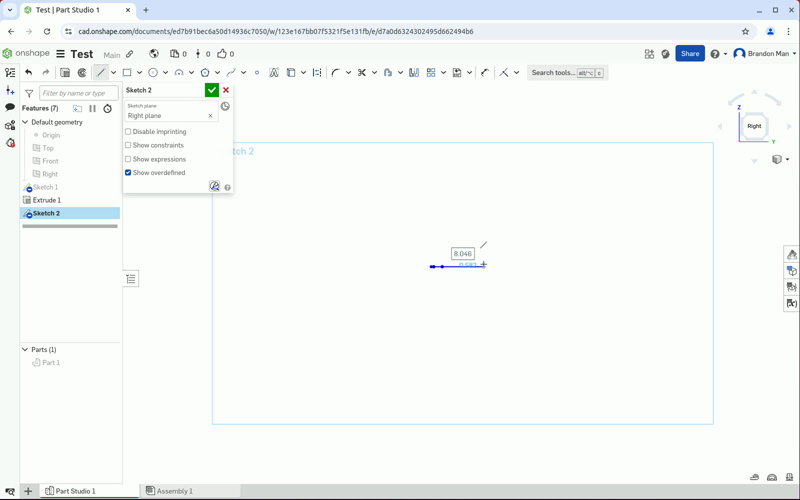
scroll(6)
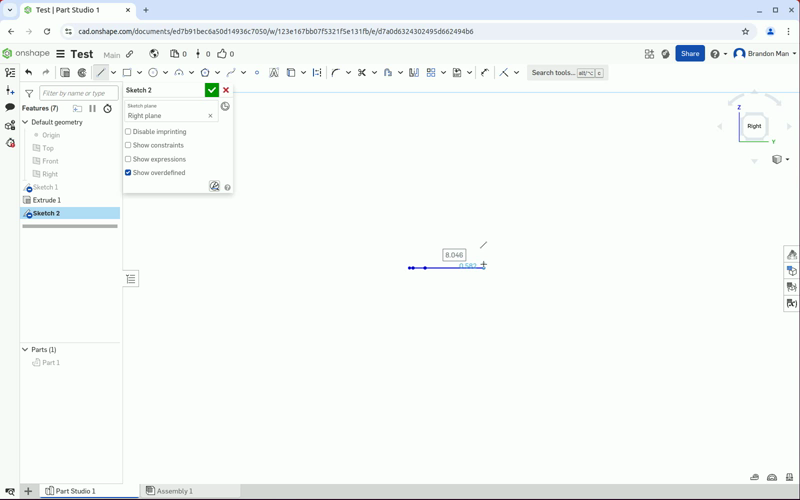
scroll(6)
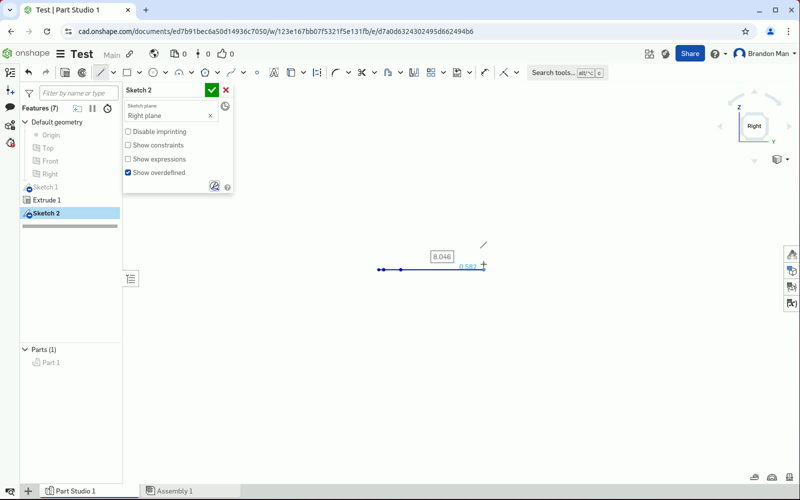
scroll(6)
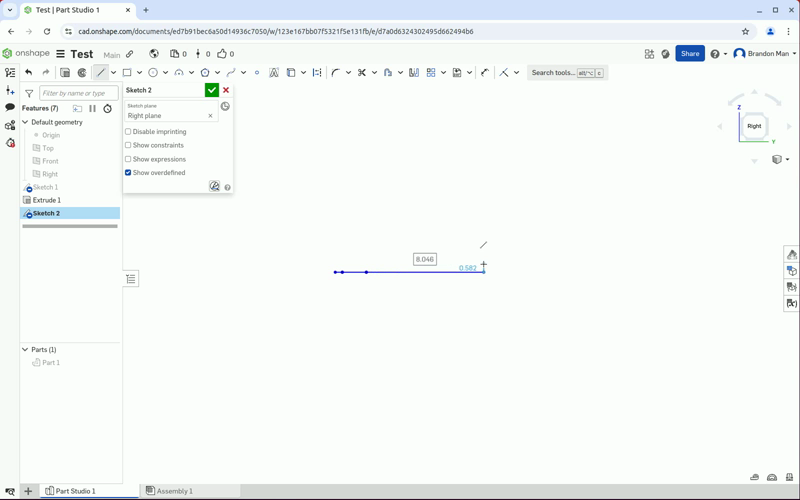
scroll(6)
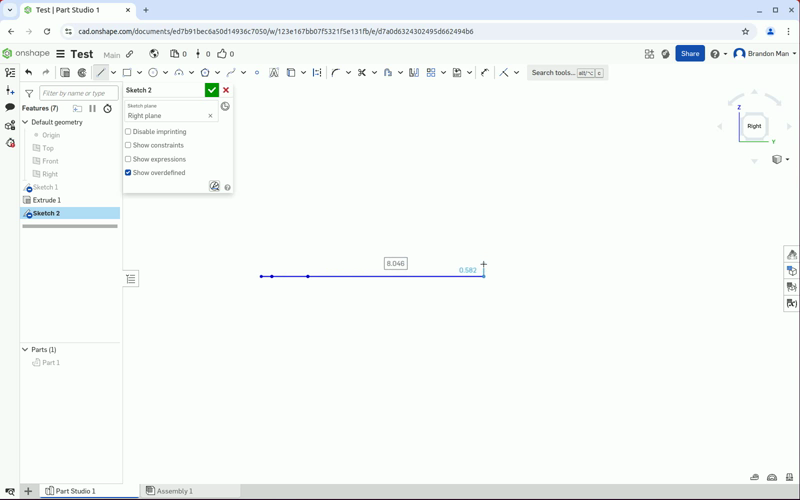
scroll(6)
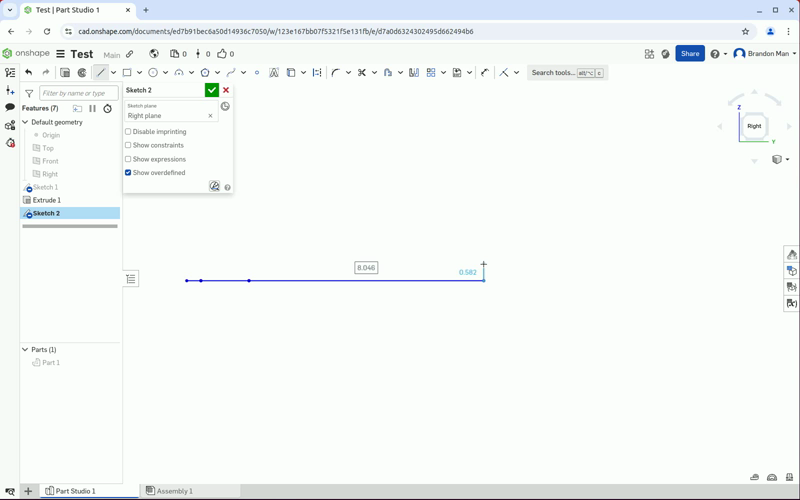
scroll(6)
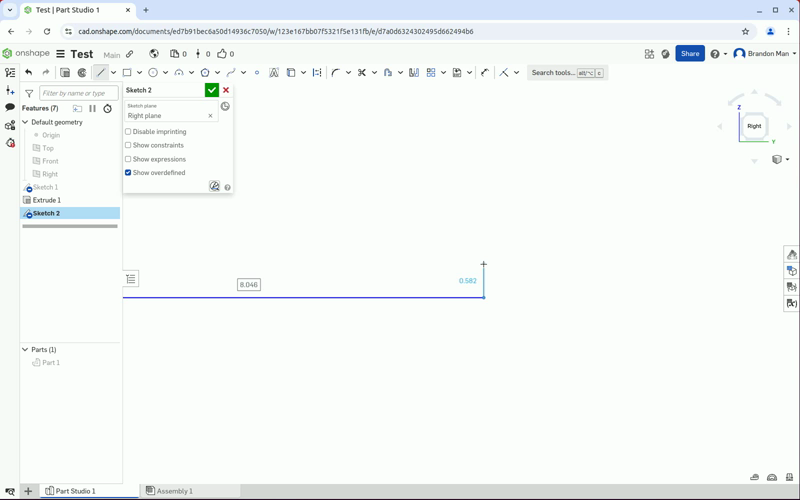
click(483, 263)
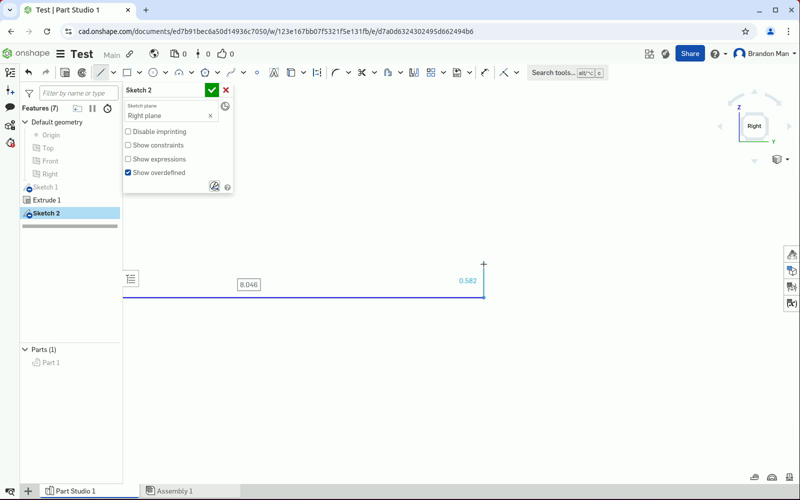
scroll(-6)
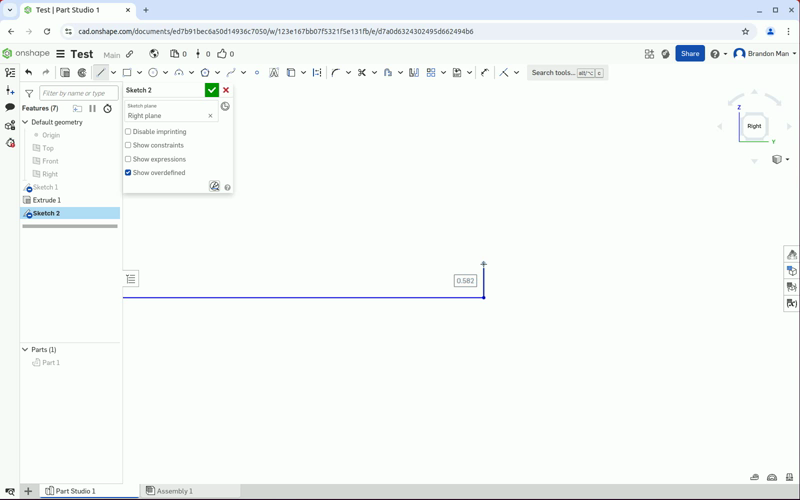
scroll(-6)
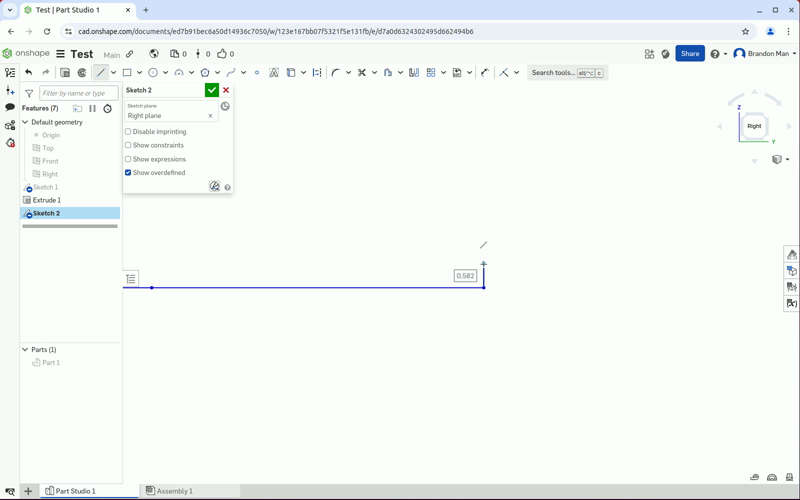
scroll(-6)
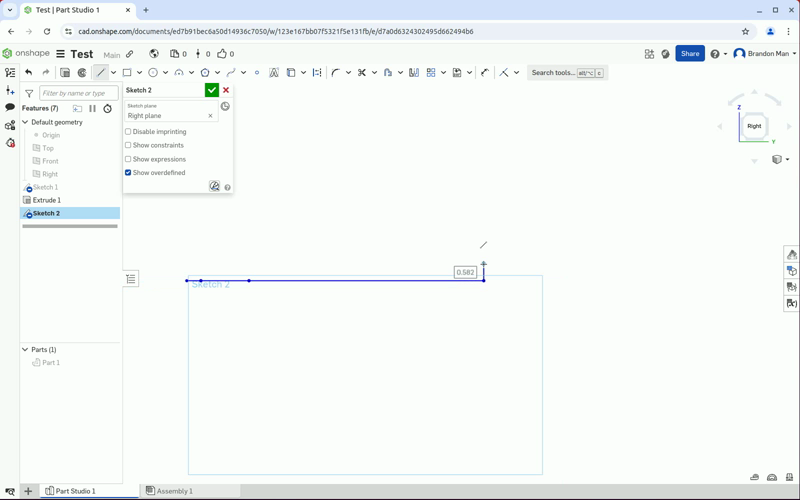
scroll(-6)
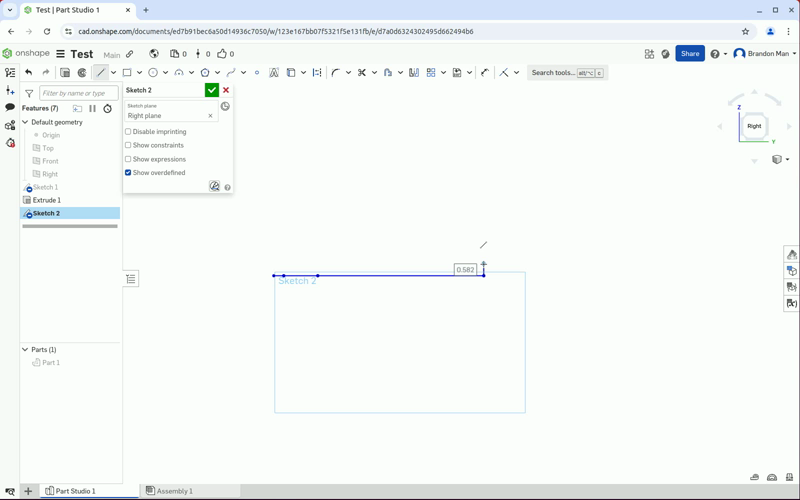
scroll(-6)
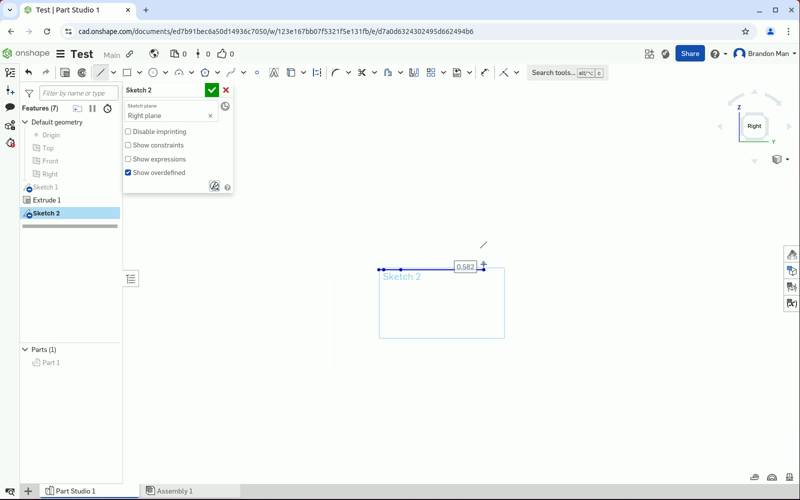
scroll(-6)
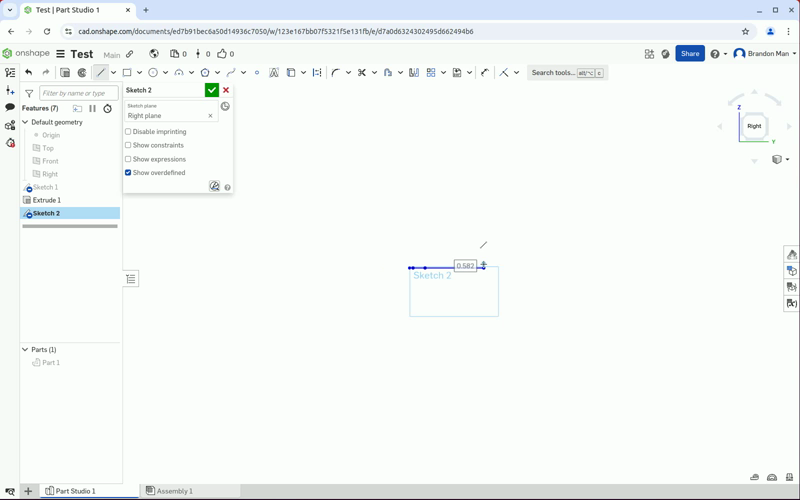
scroll(-6)
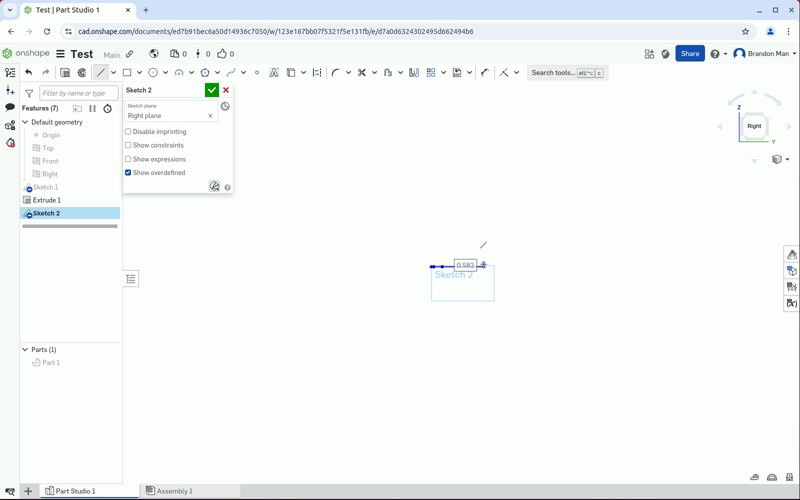
key_up(shift)
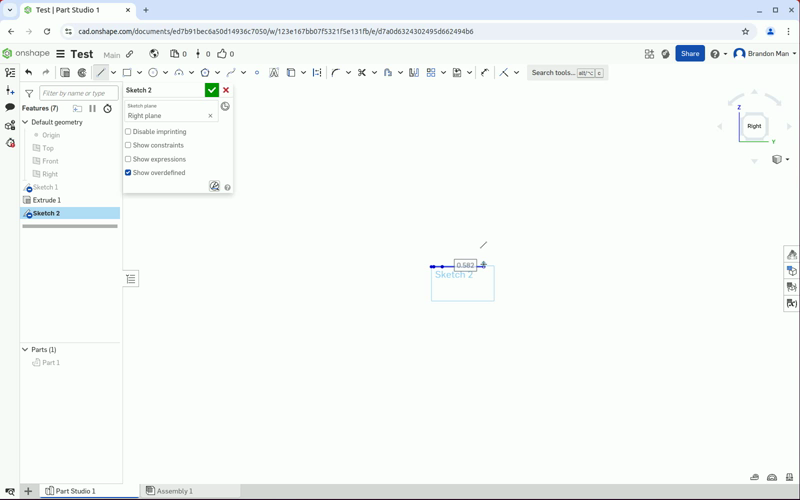
key_down(shift)
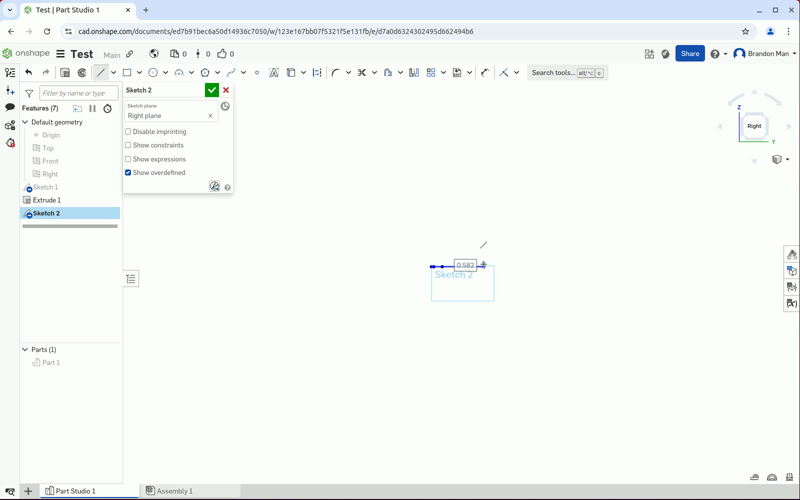
mouse_move(513, 263)
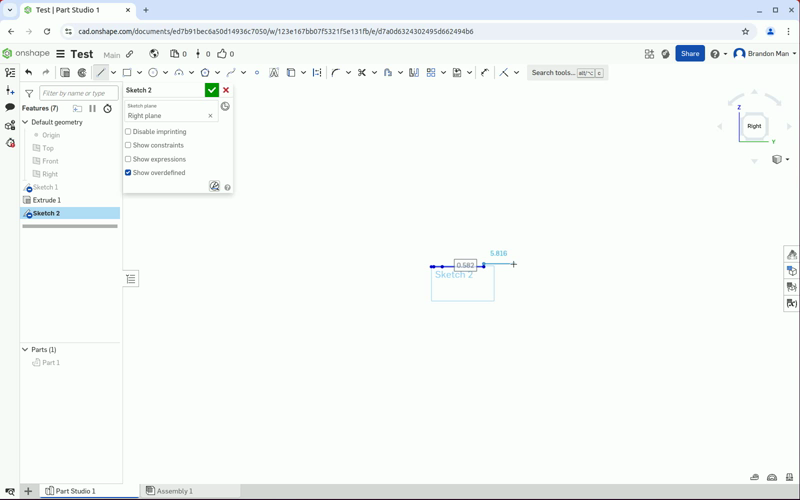
mouse_move(431, 263)
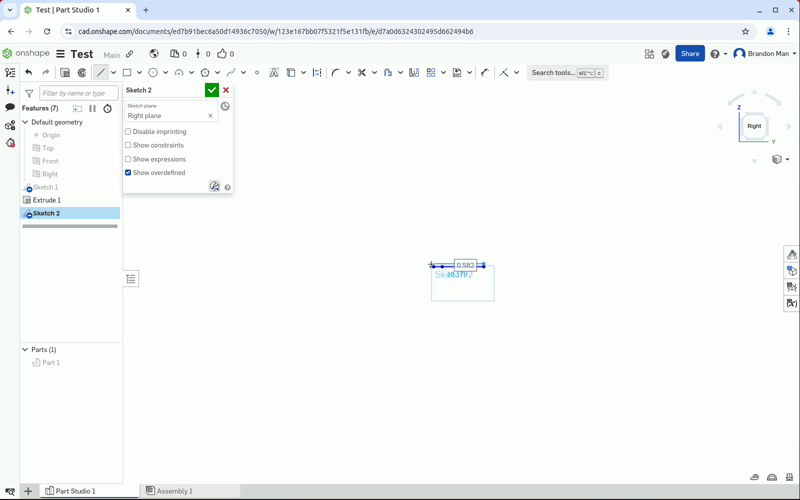
scroll(6)
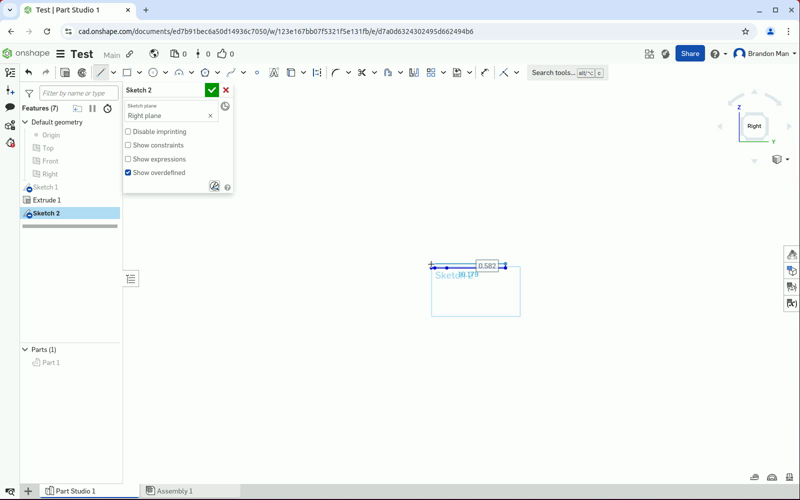
scroll(6)
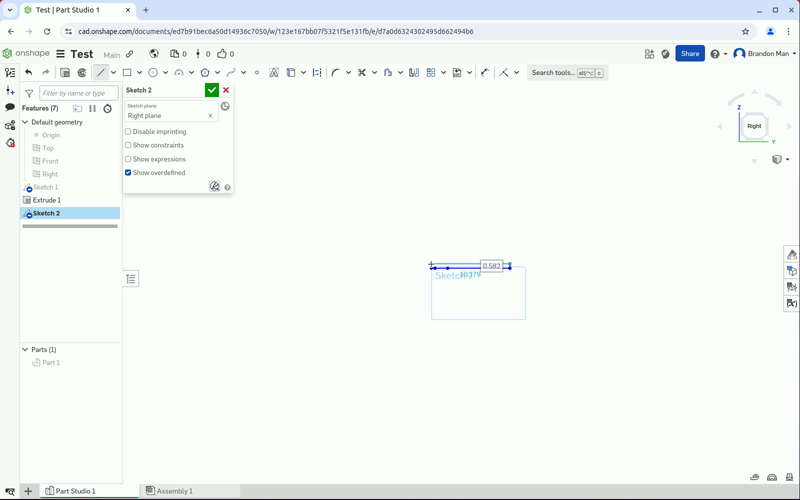
scroll(6)
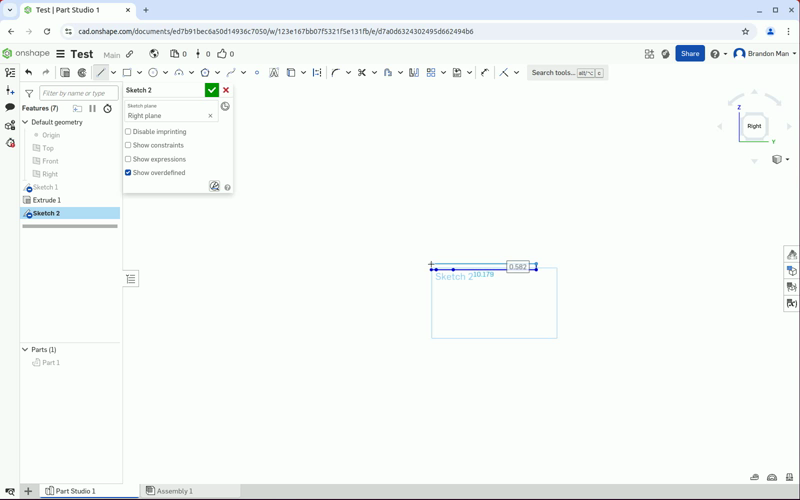
scroll(6)
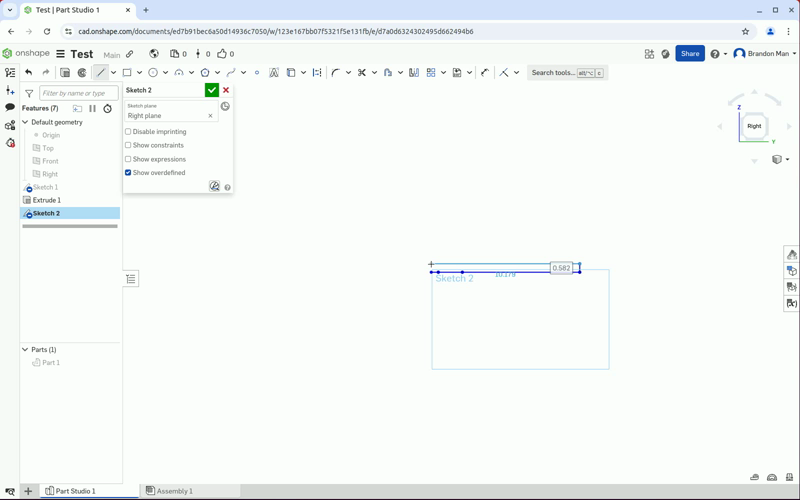
scroll(6)
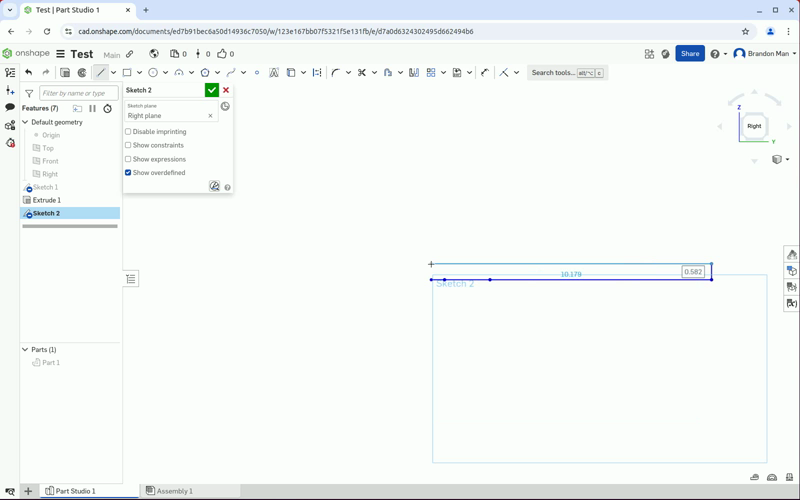
scroll(6)
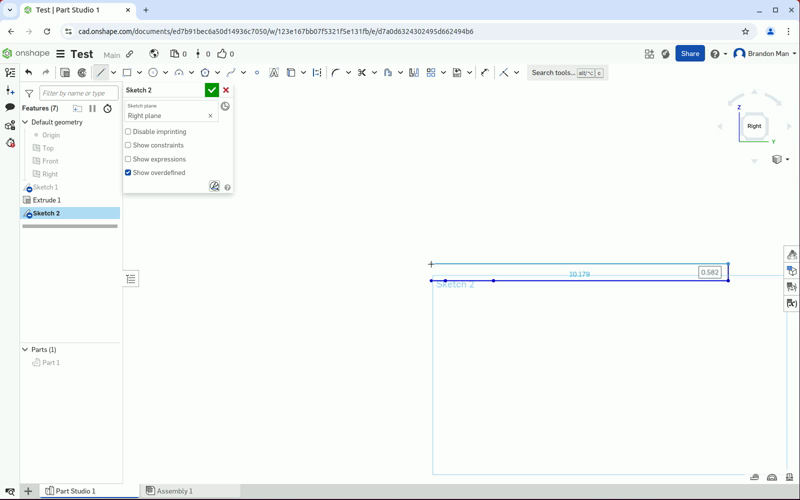
scroll(6)
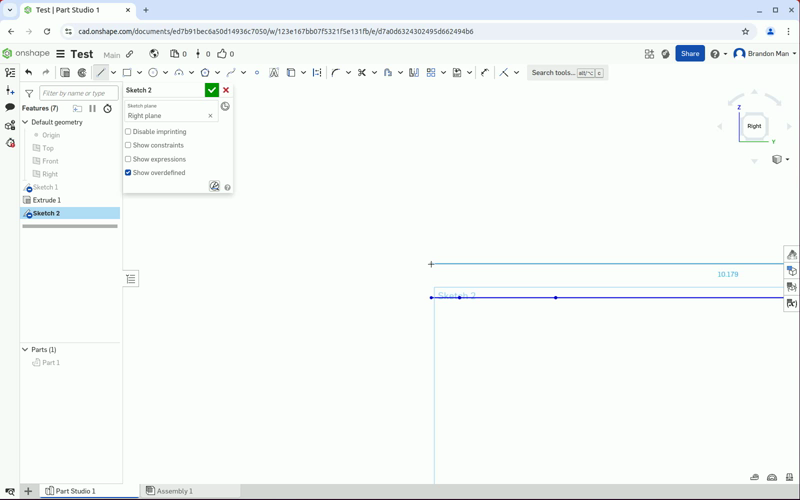
click(431, 263)
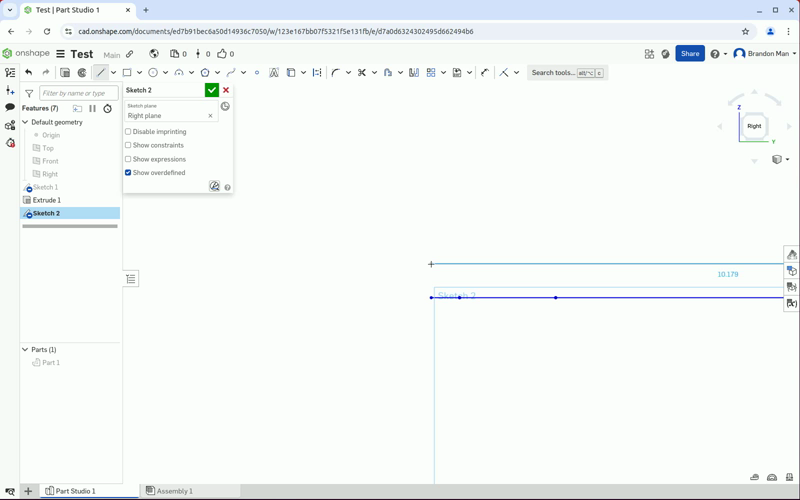
scroll(-6)
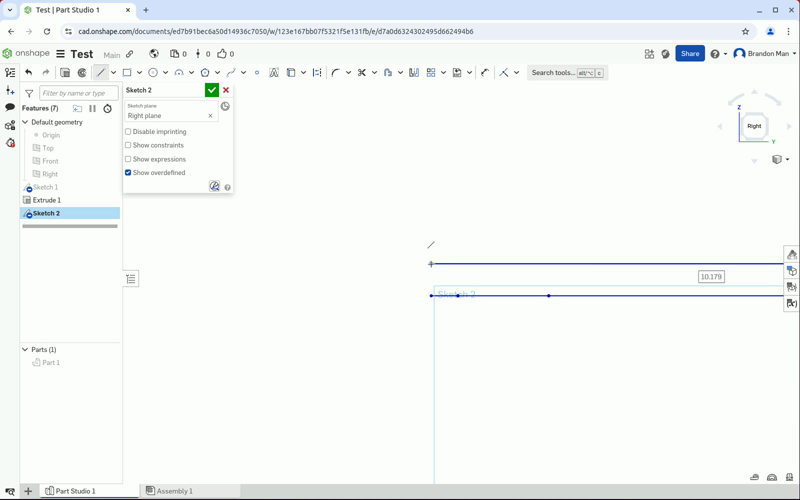
scroll(-6)
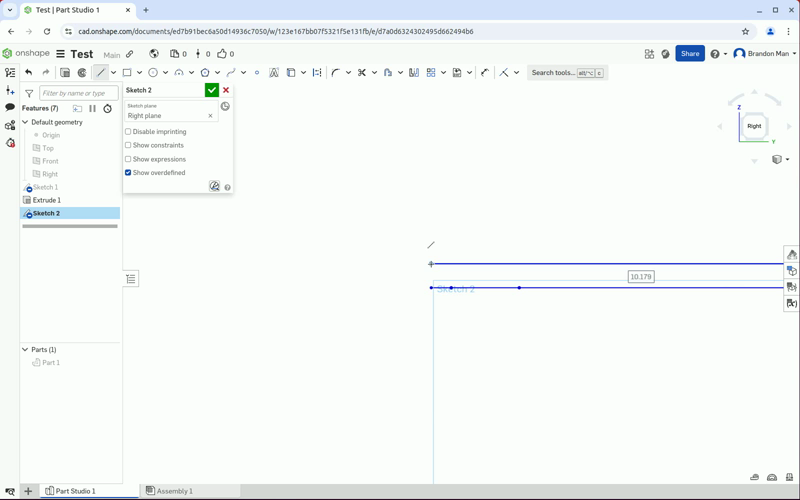
scroll(-6)
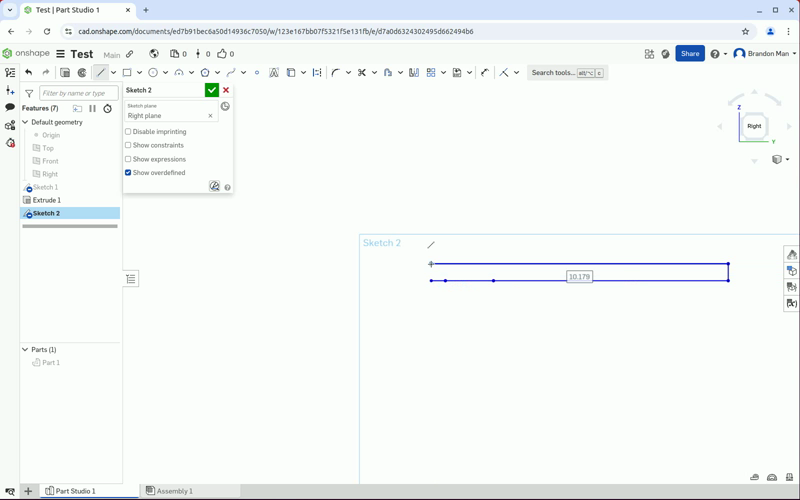
scroll(-6)
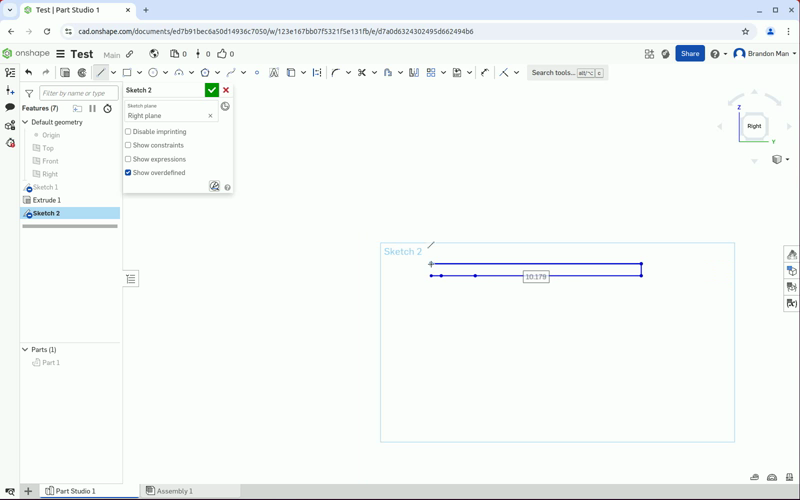
scroll(-6)
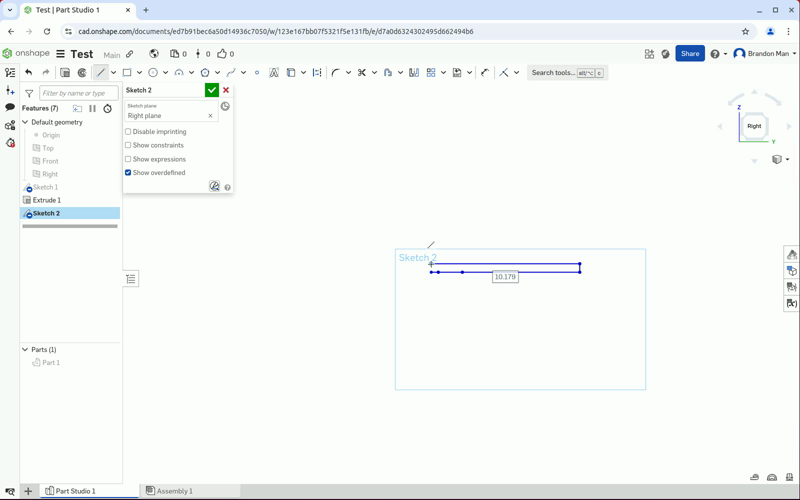
scroll(-6)
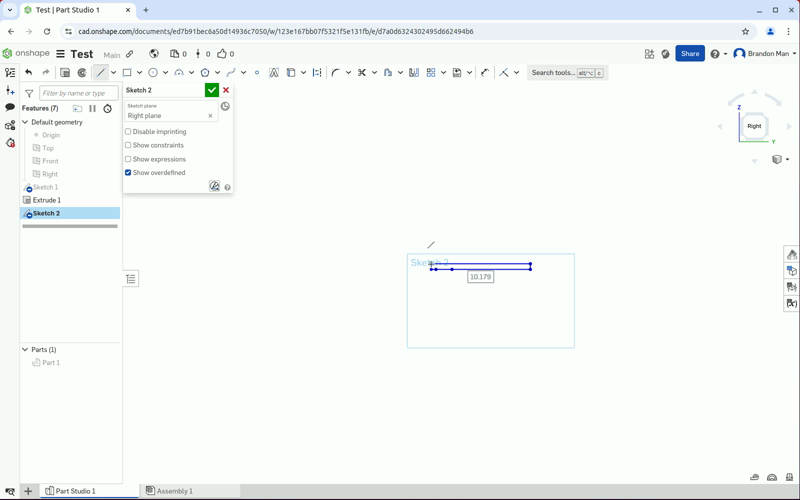
scroll(-6)
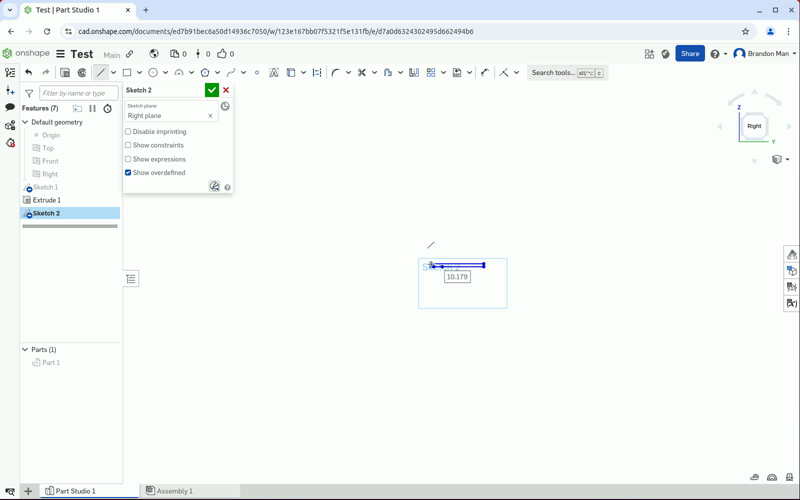
key_up(shift)
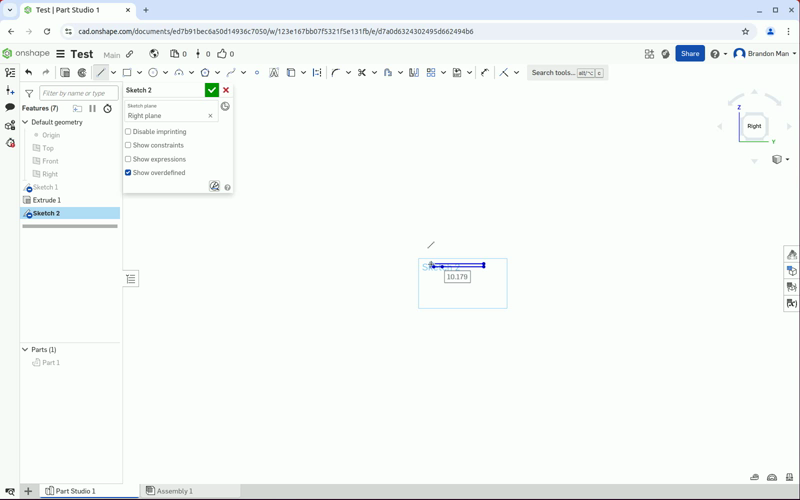
mouse_move(461, 263)
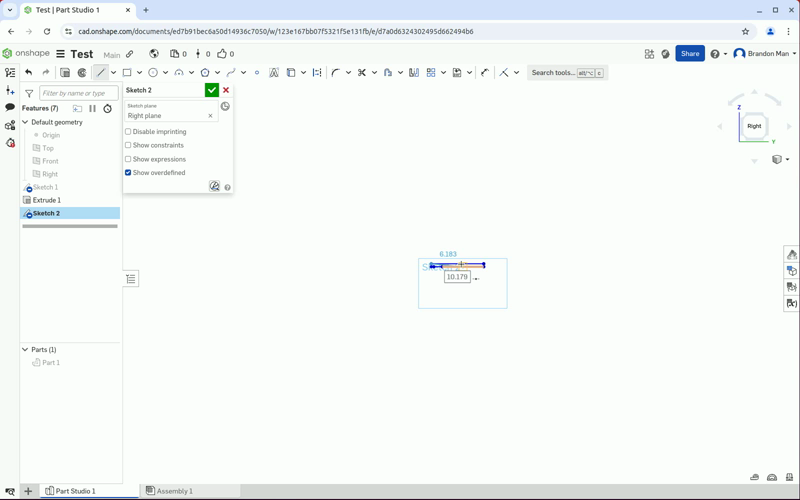
key_down(shift)
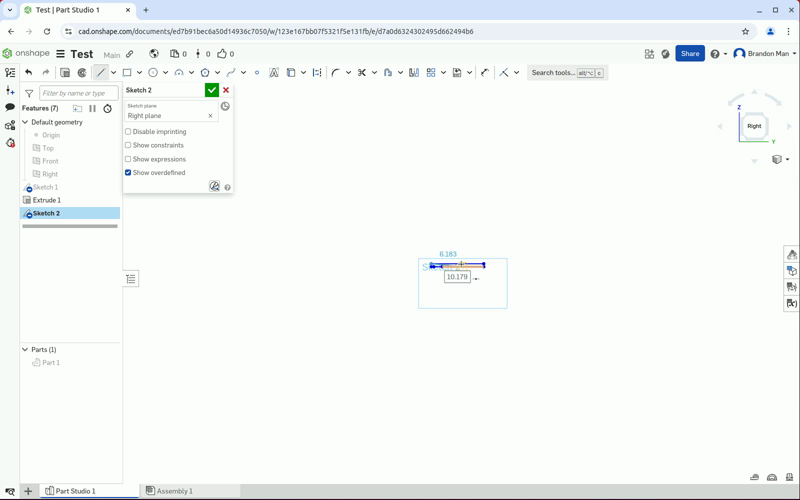
mouse_move(431, 266)
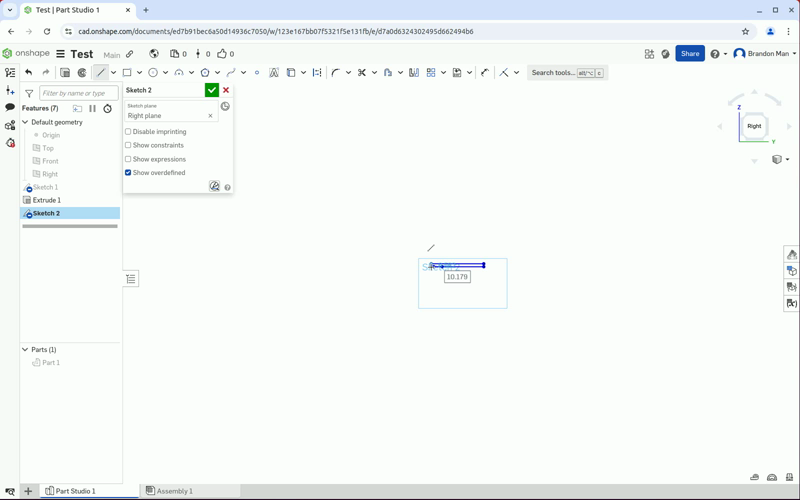
scroll(6)
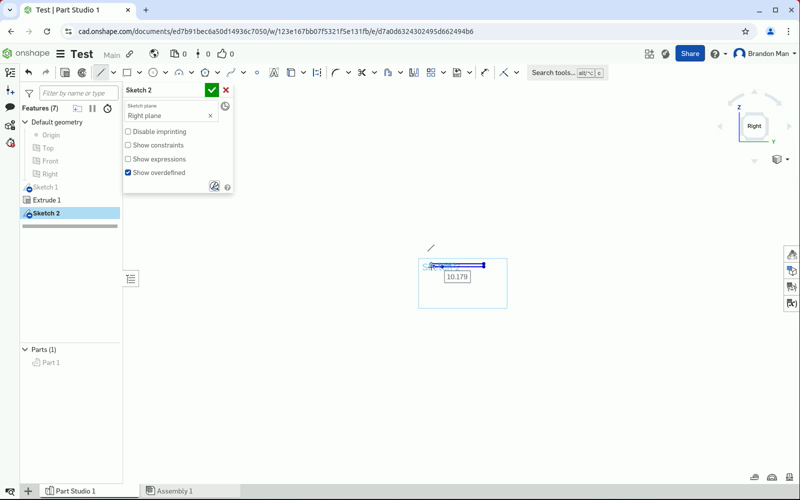
scroll(6)
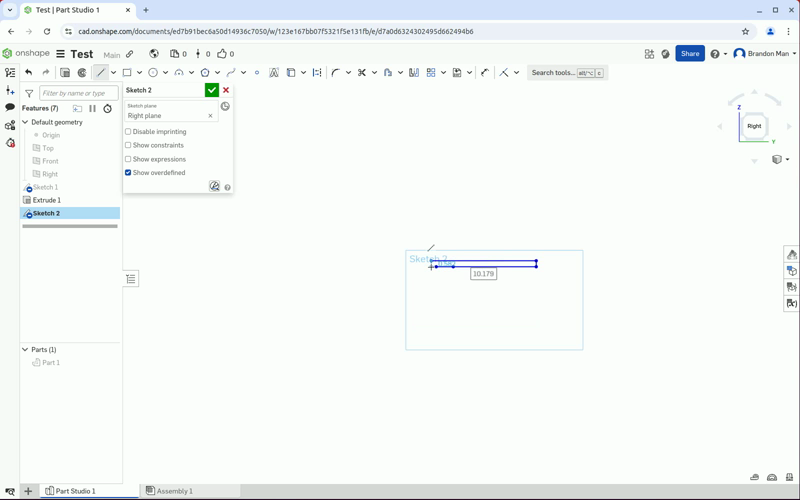
scroll(6)
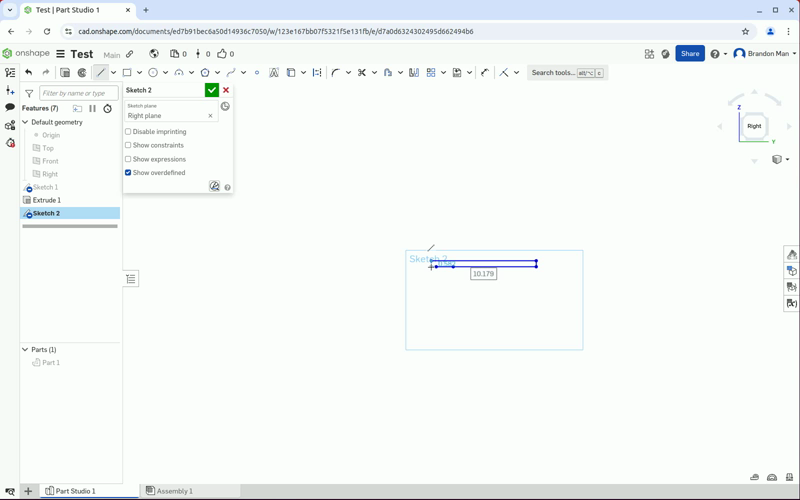
scroll(6)
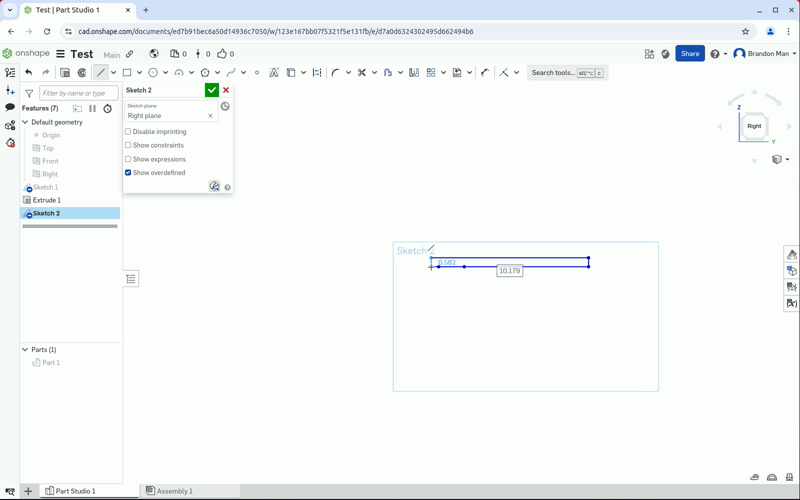
scroll(6)
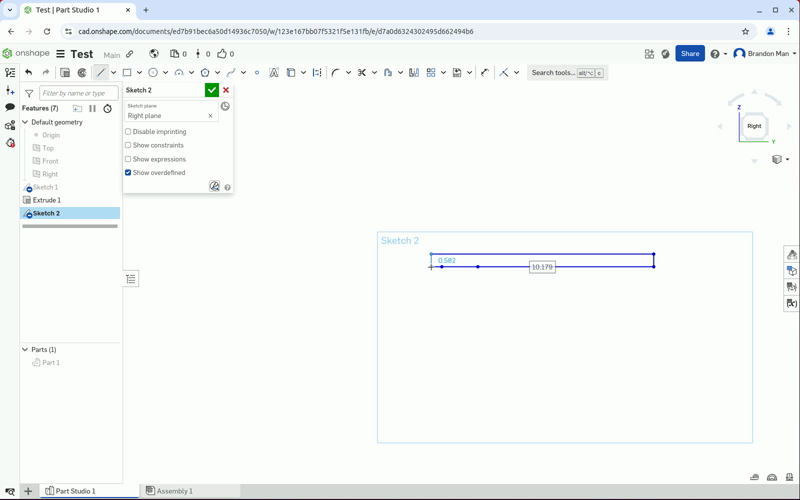
scroll(6)
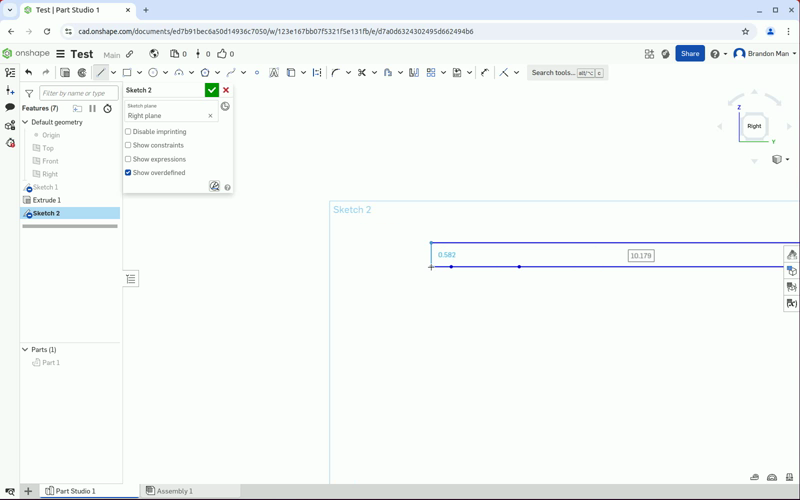
scroll(6)
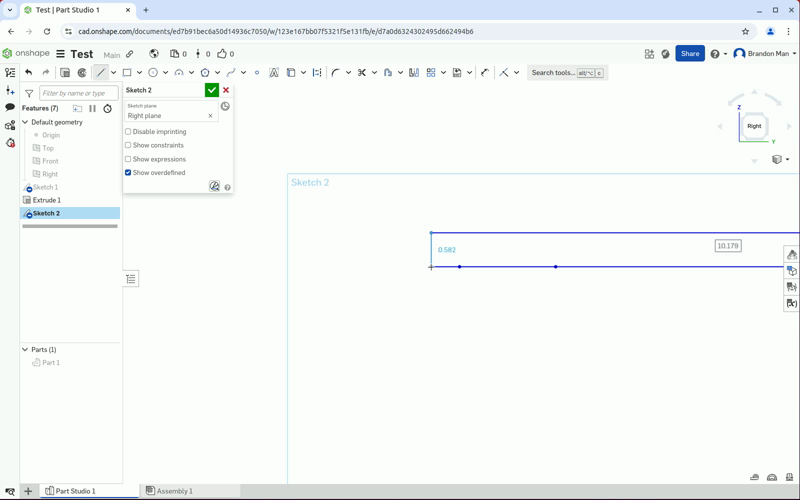
key_up(shift)
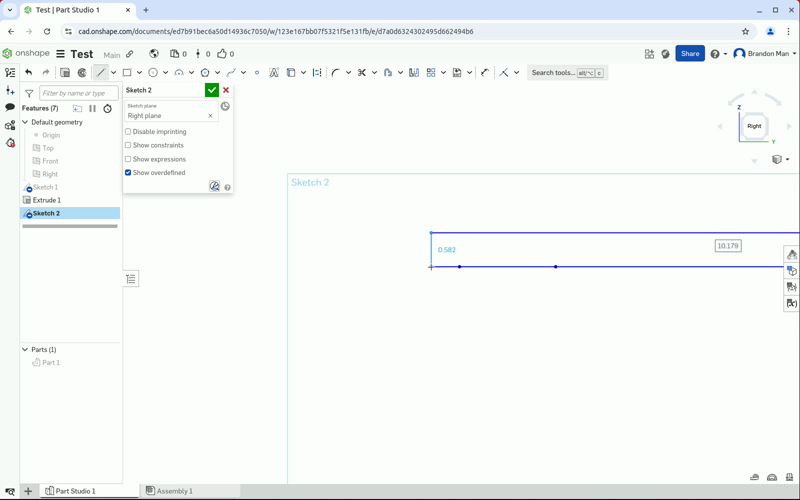
click(431, 266)
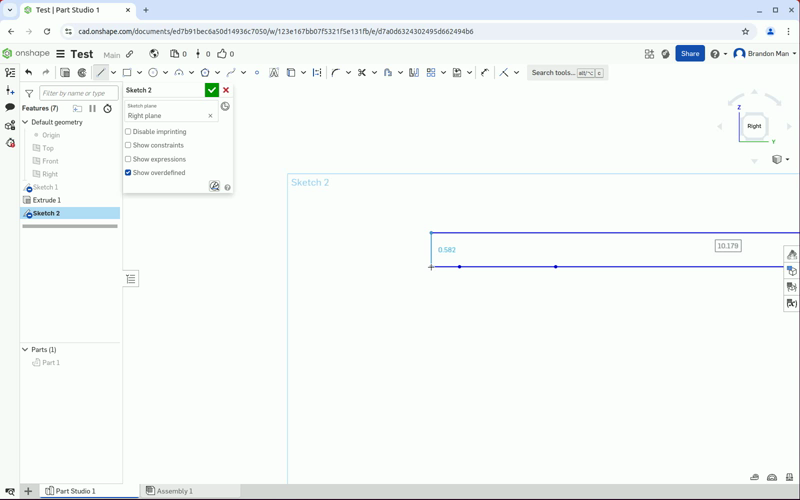
scroll(-6)
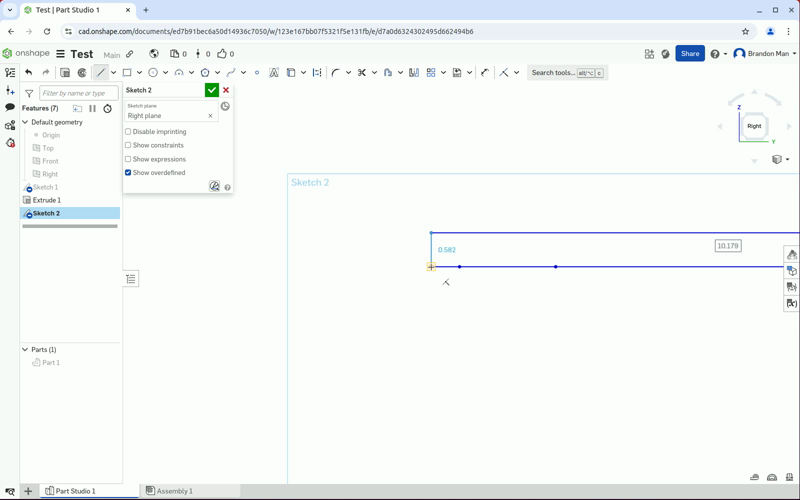
scroll(-6)
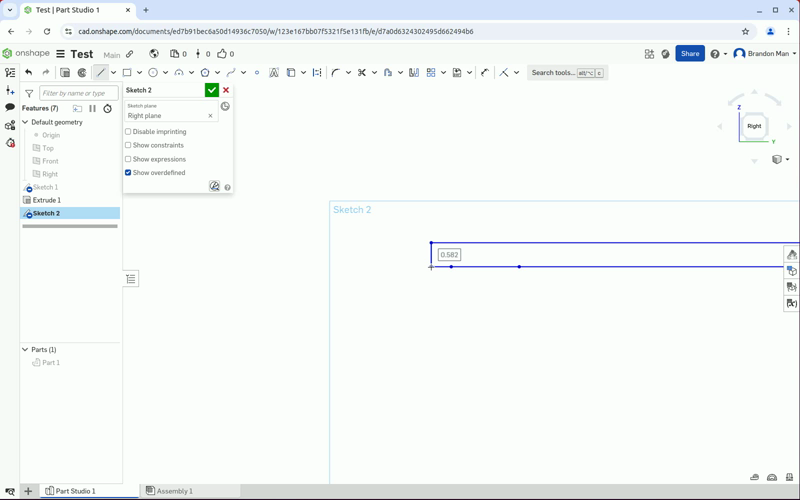
scroll(-6)
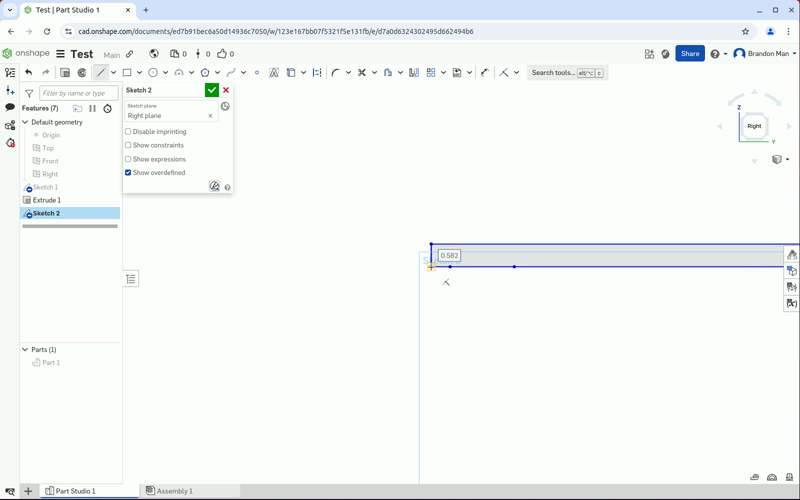
scroll(-6)
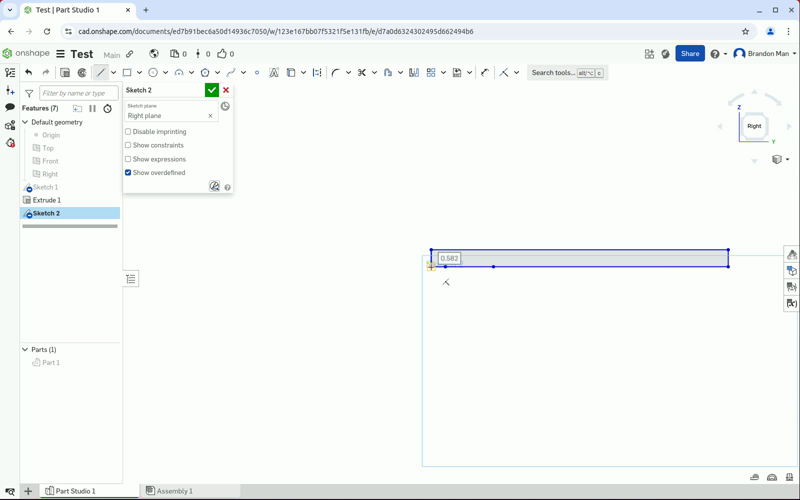
scroll(-6)
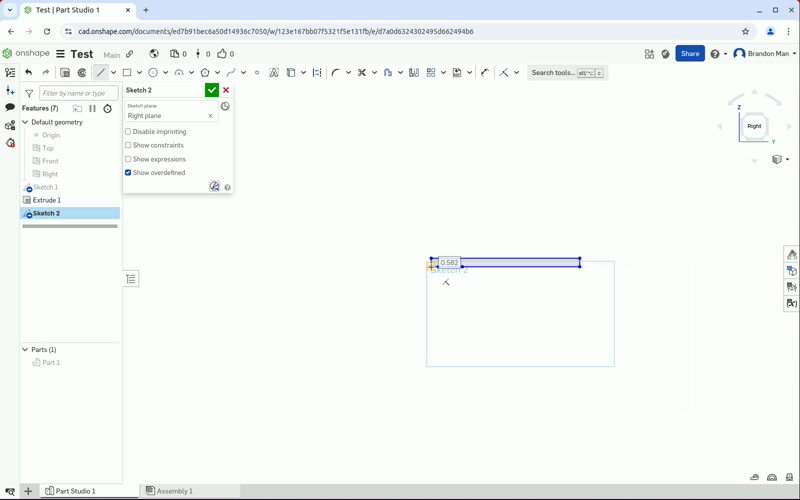
scroll(-6)
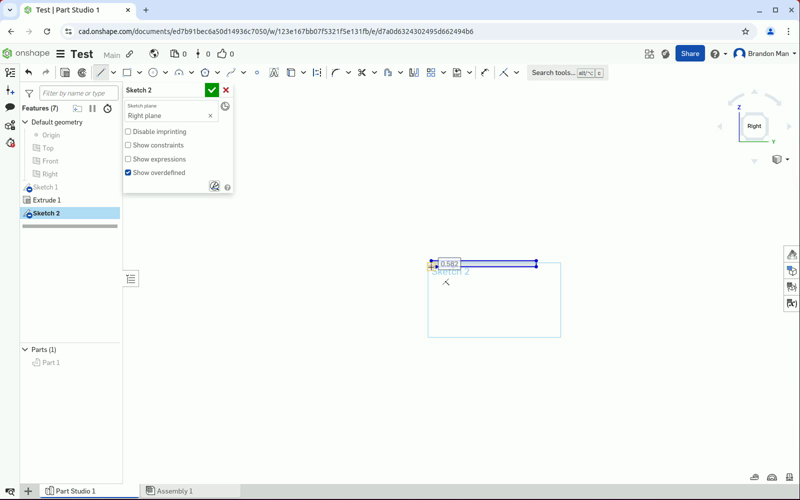
scroll(-6)
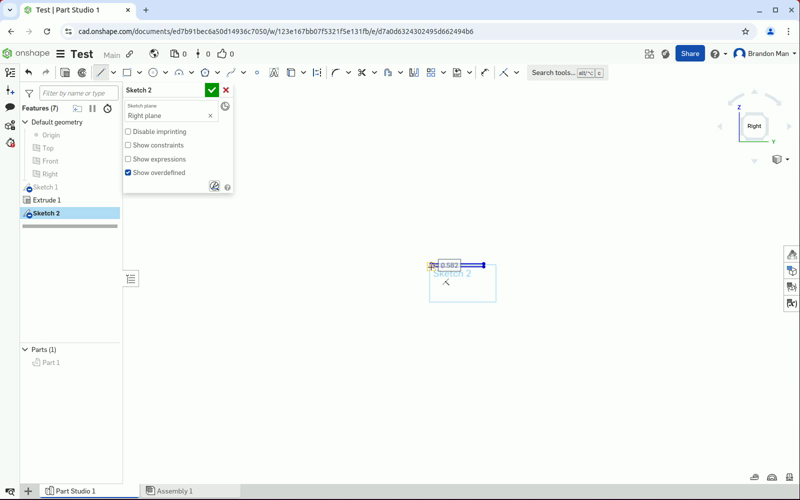
key(esc)
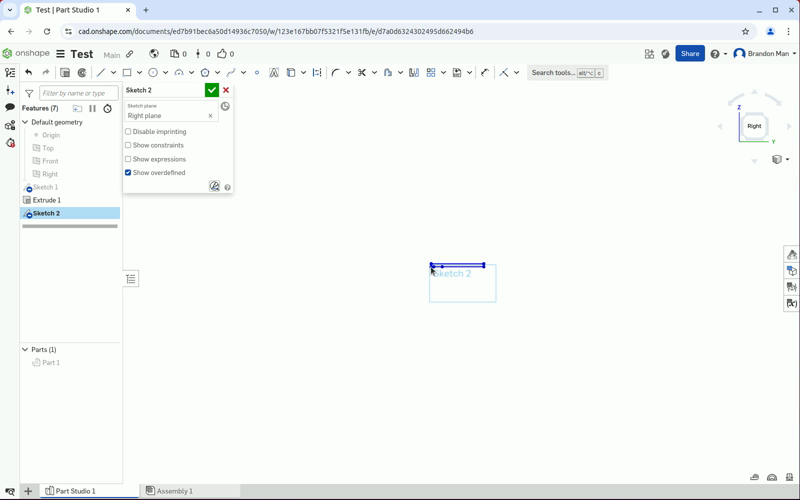
mouse_move(483, 263)
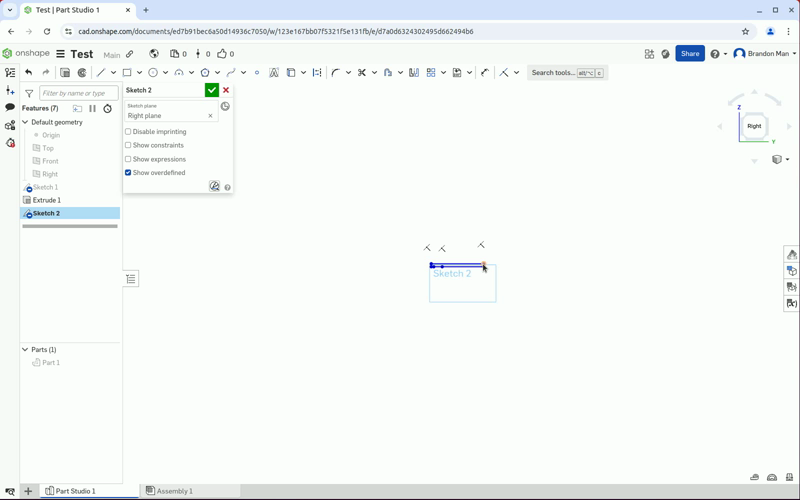
scroll(6)
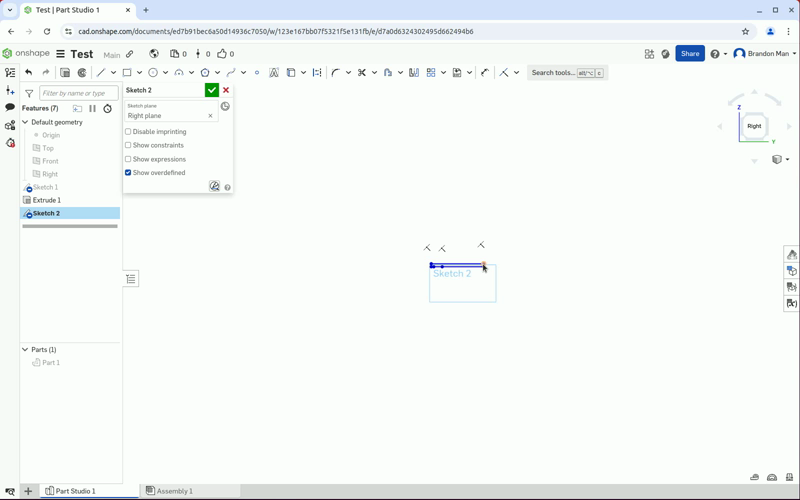
scroll(6)
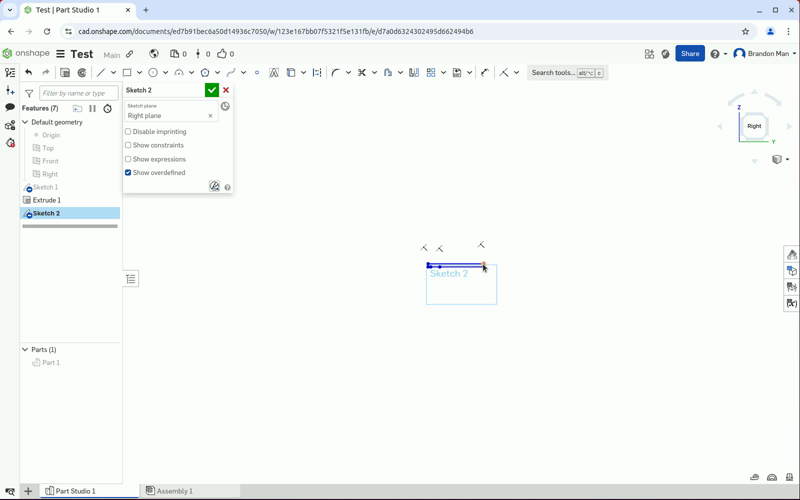
scroll(6)
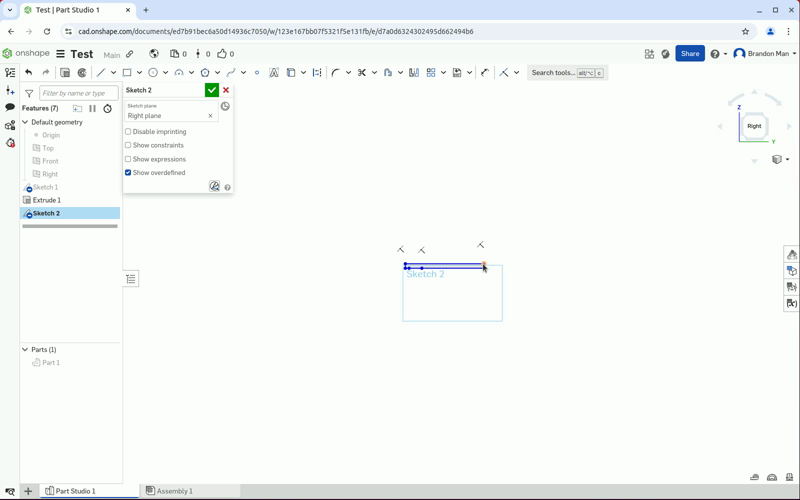
scroll(6)
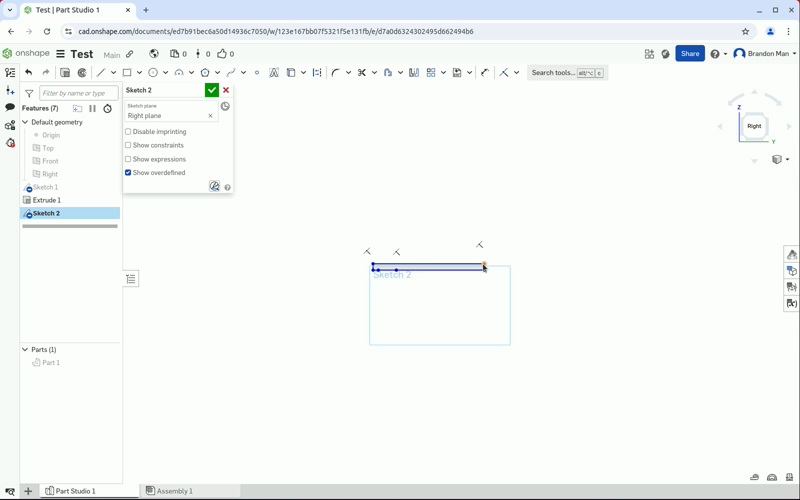
scroll(6)
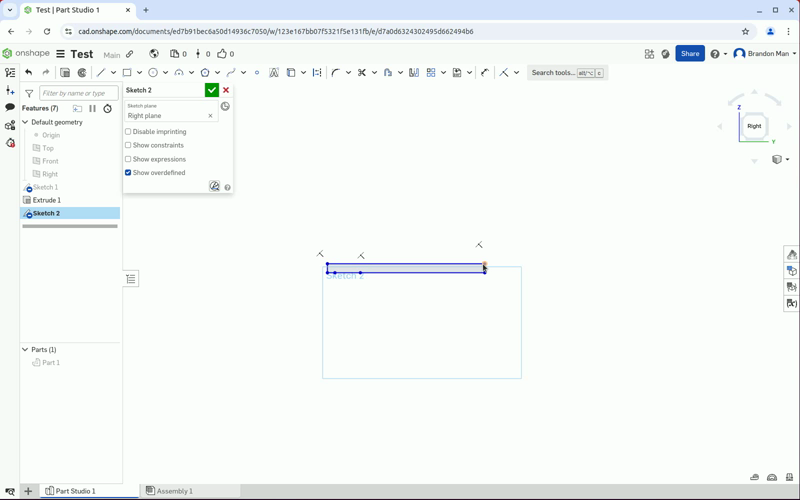
scroll(6)
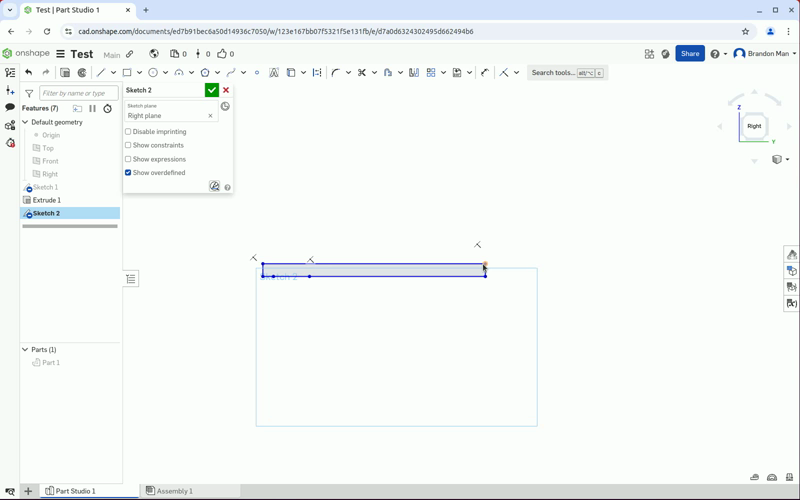
scroll(6)
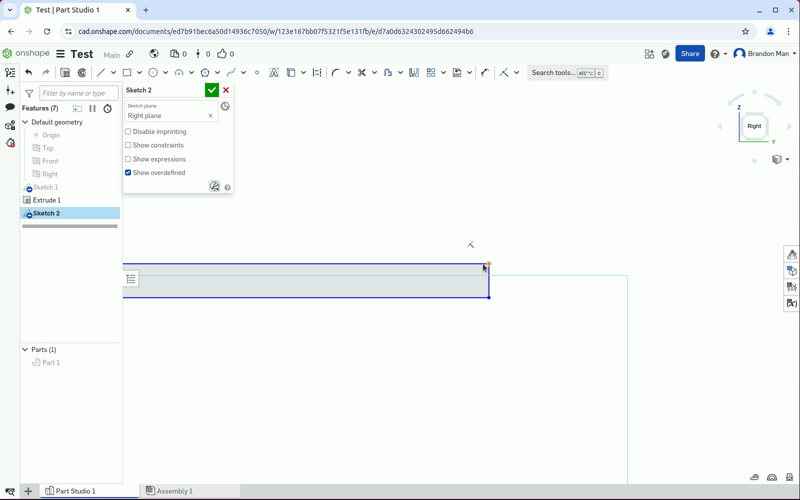
click(483, 263)
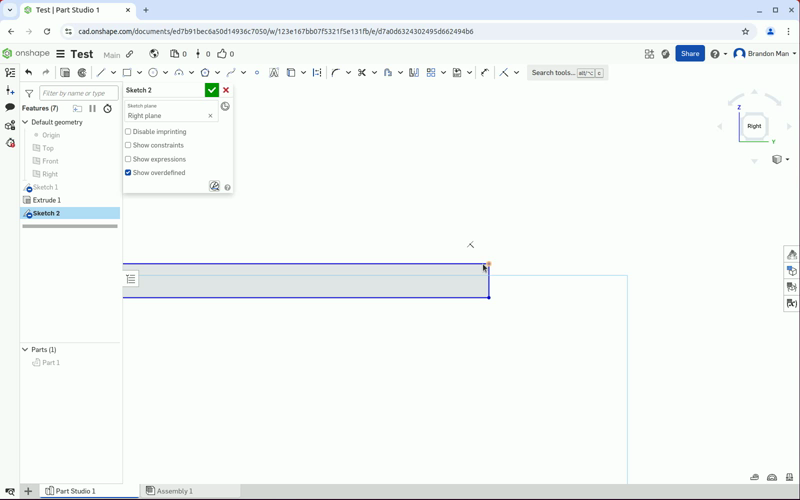
scroll(-6)
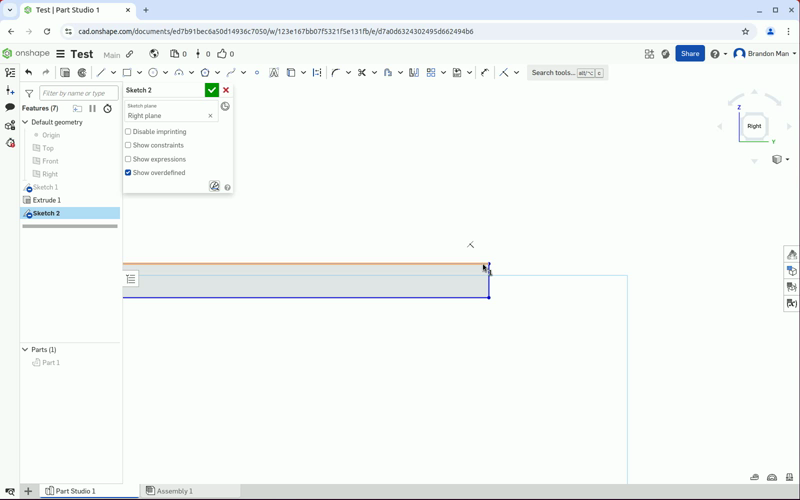
scroll(-6)
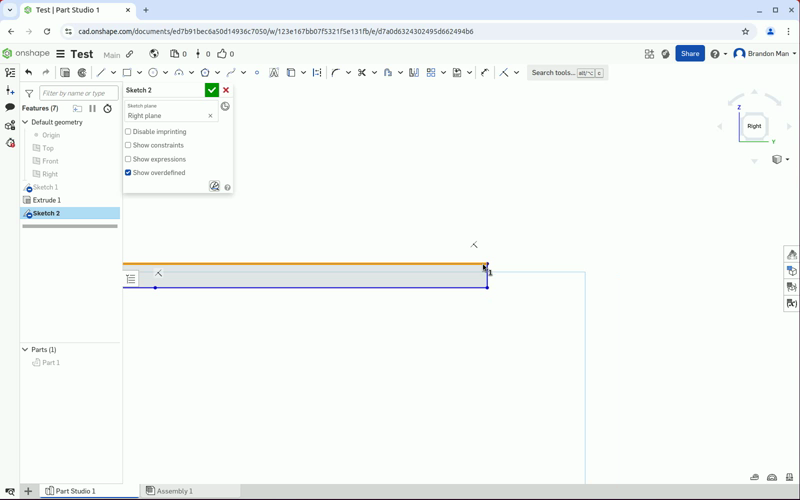
scroll(-6)
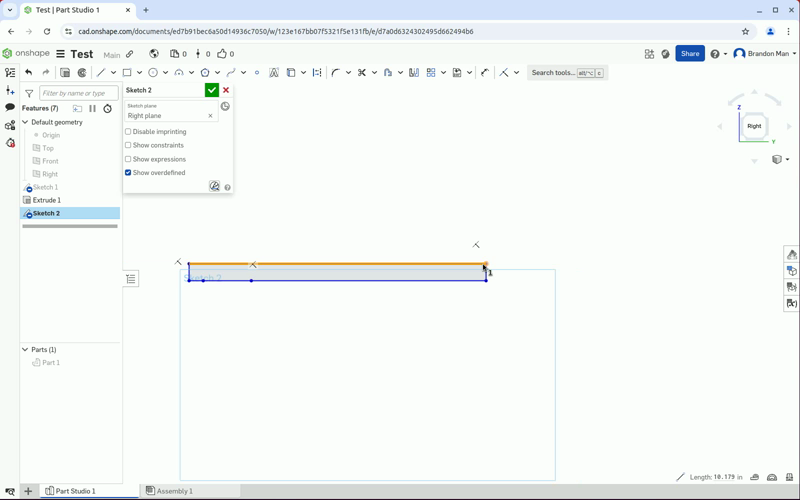
scroll(-6)
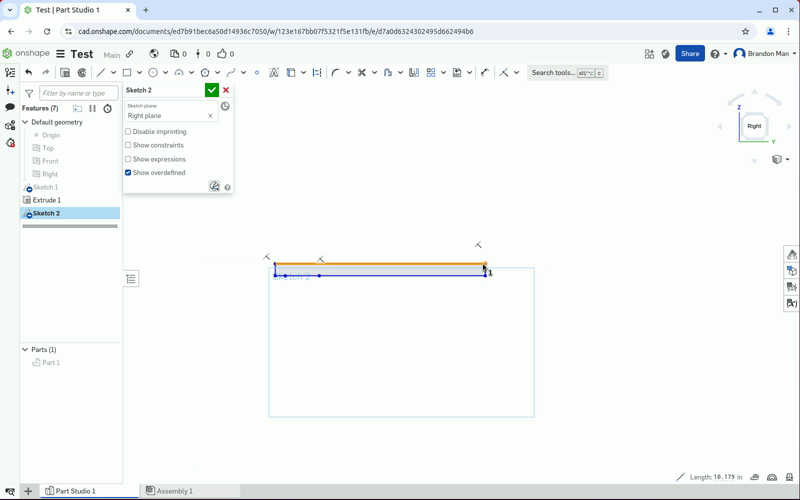
scroll(-6)
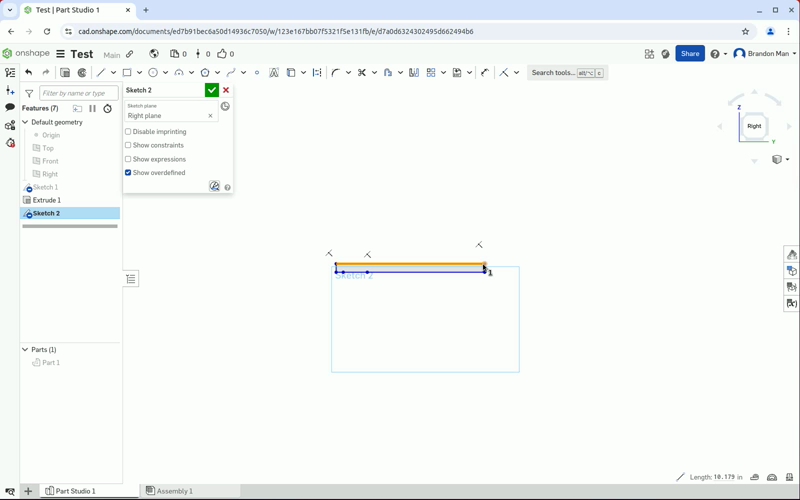
scroll(-6)
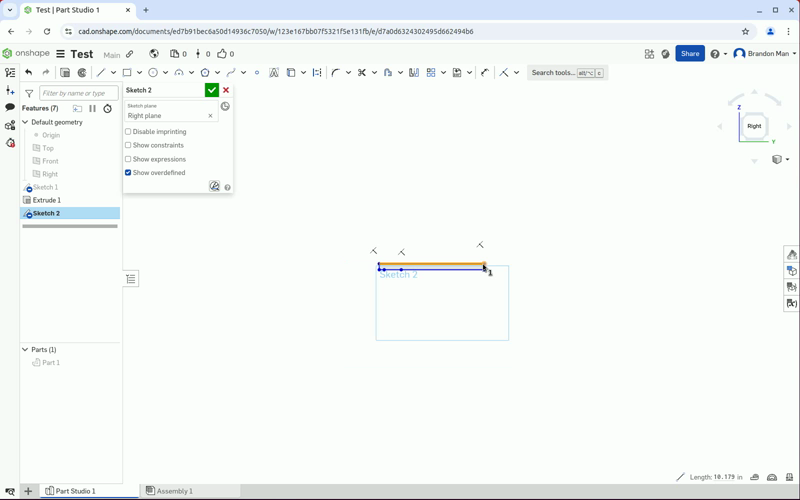
scroll(-6)
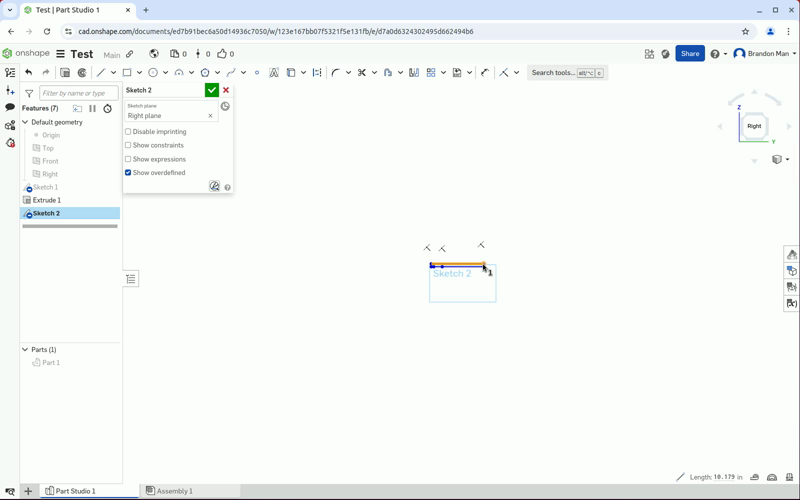
mouse_move(73, 352)
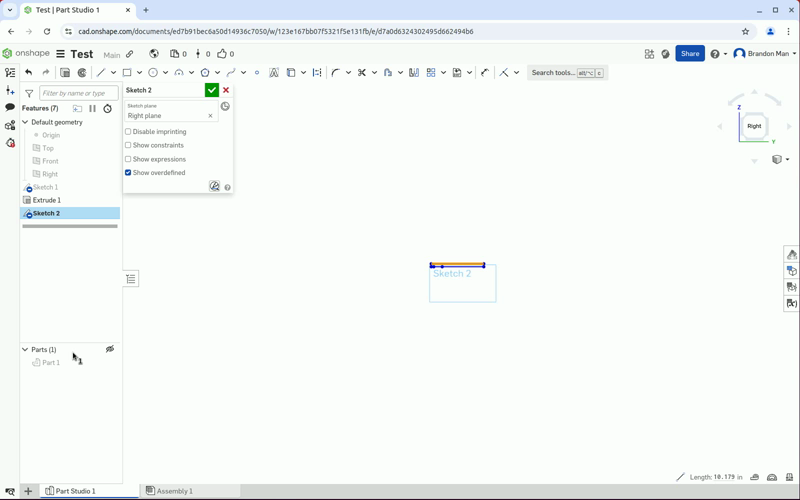
key(shift+y)
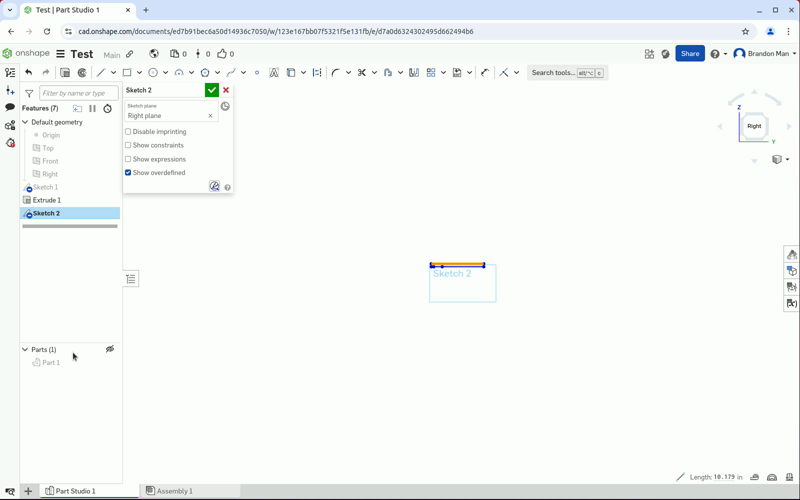
key(shift+e)
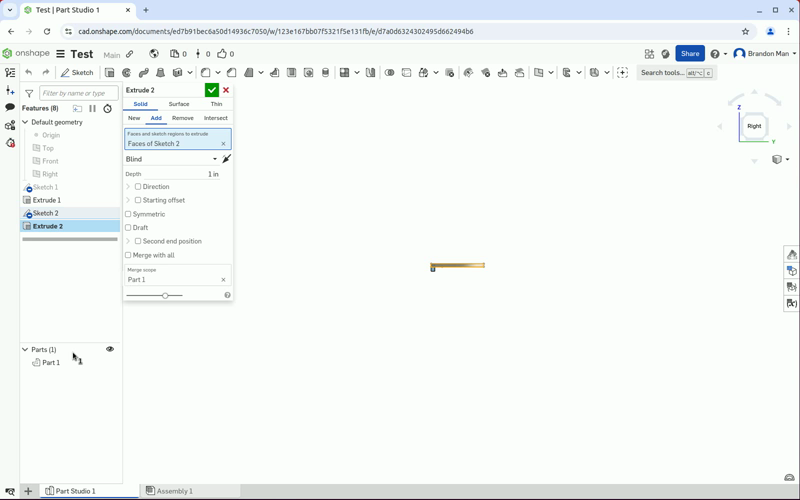
mouse_move(143, 106)
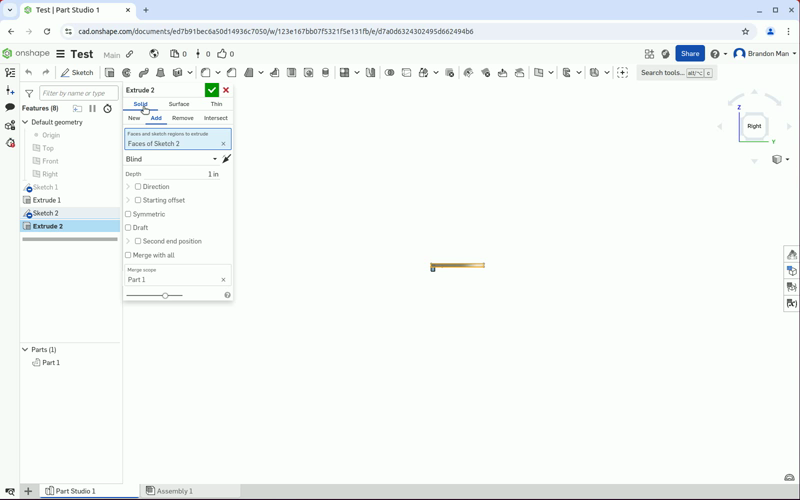
click(143, 106)
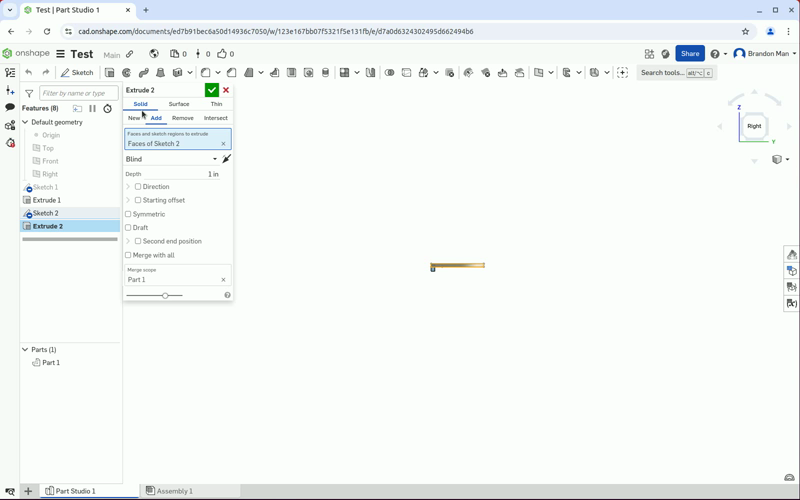
mouse_move(137, 120)
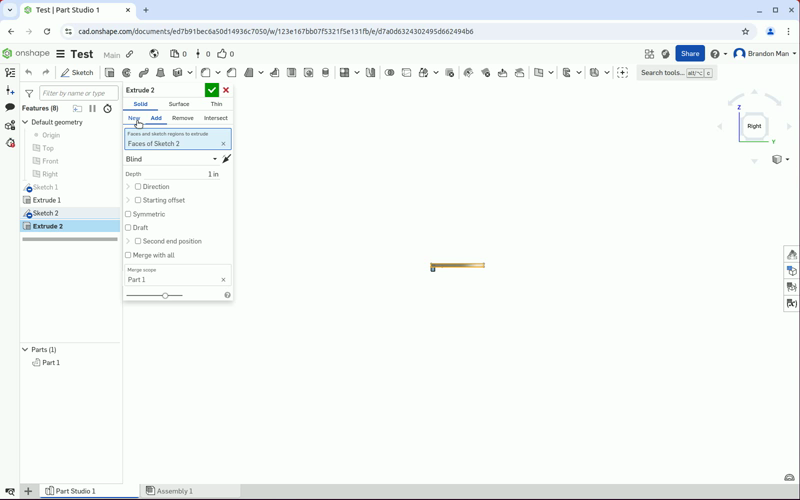
click(137, 120)
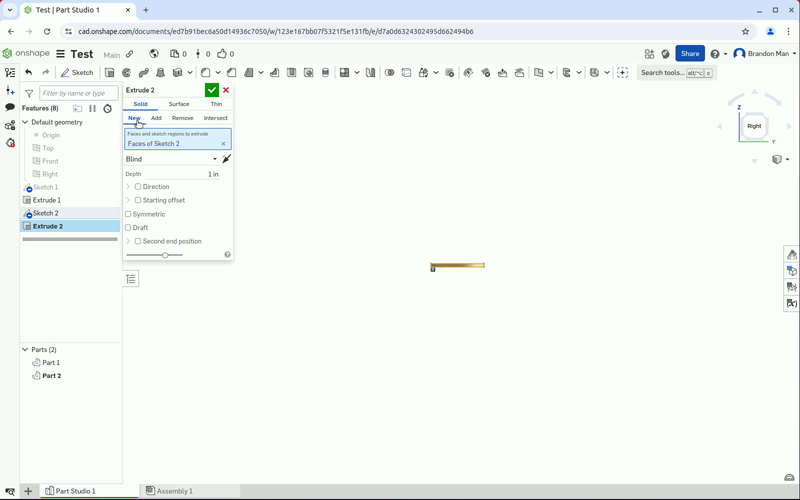
key(tab, 4)
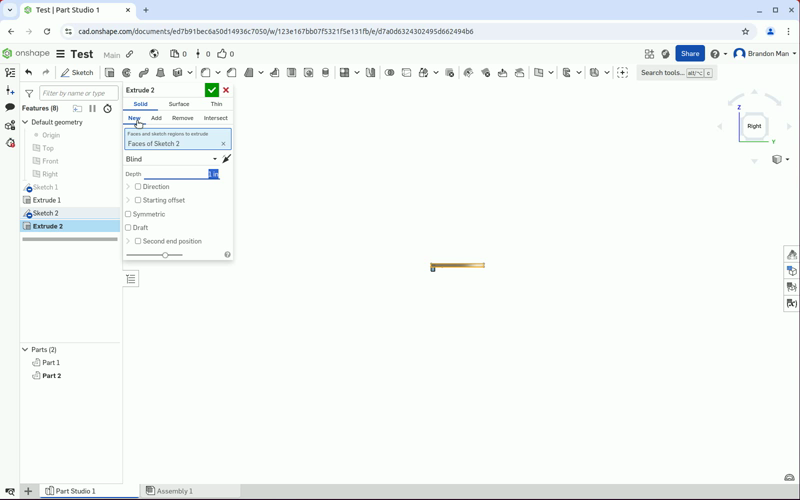
text(-23.108)
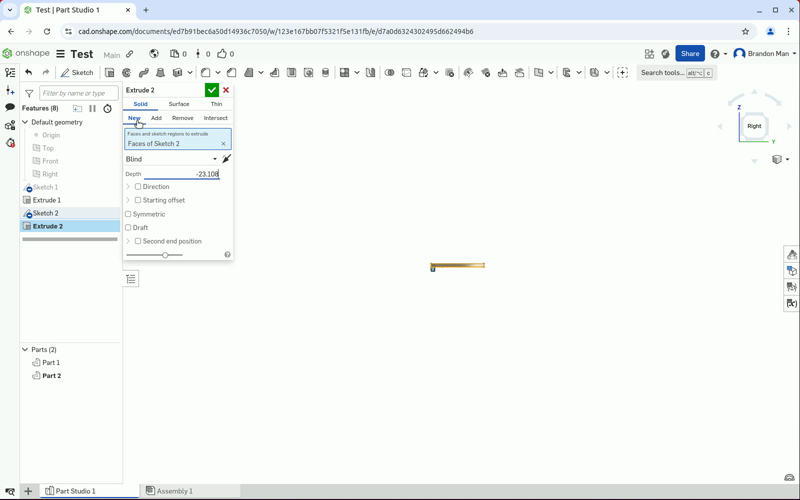
key(enter)
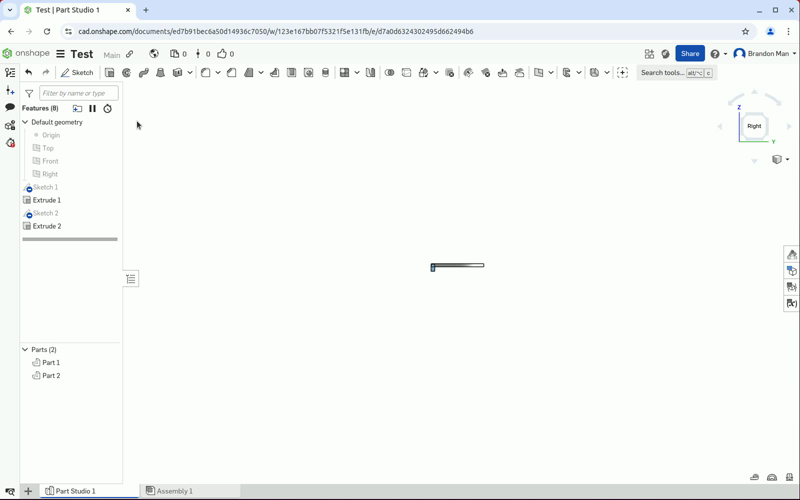
key(shift+h)
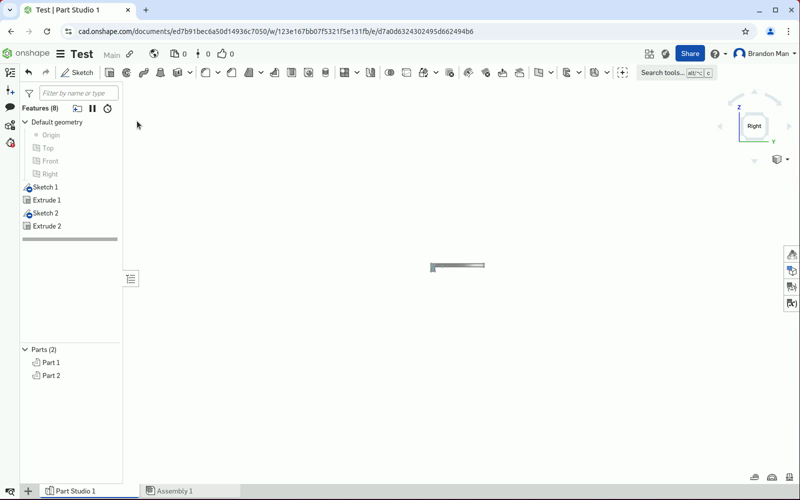
key(shift+h)
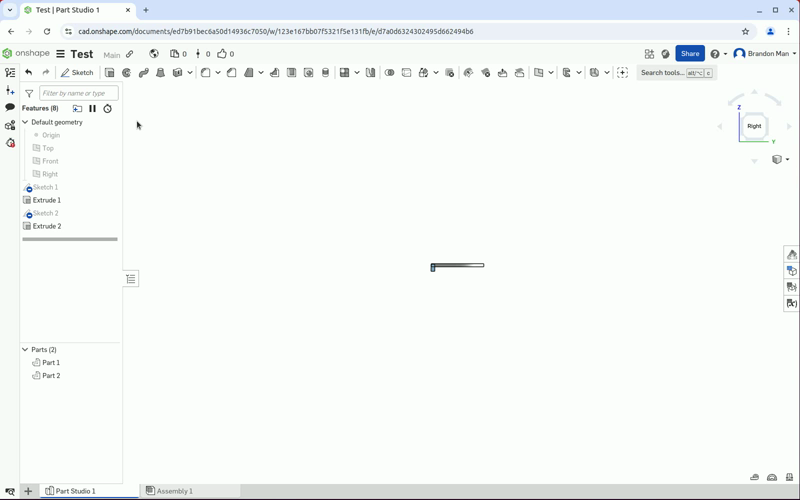
mouse_move(73, 189)
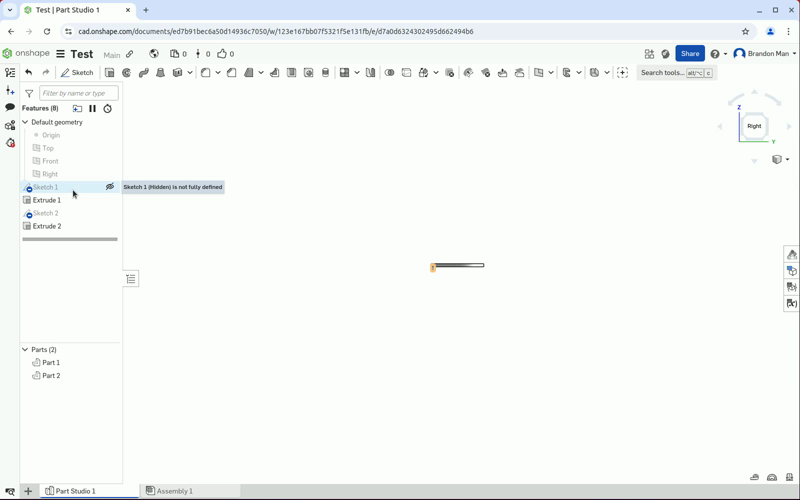
click(73, 189)
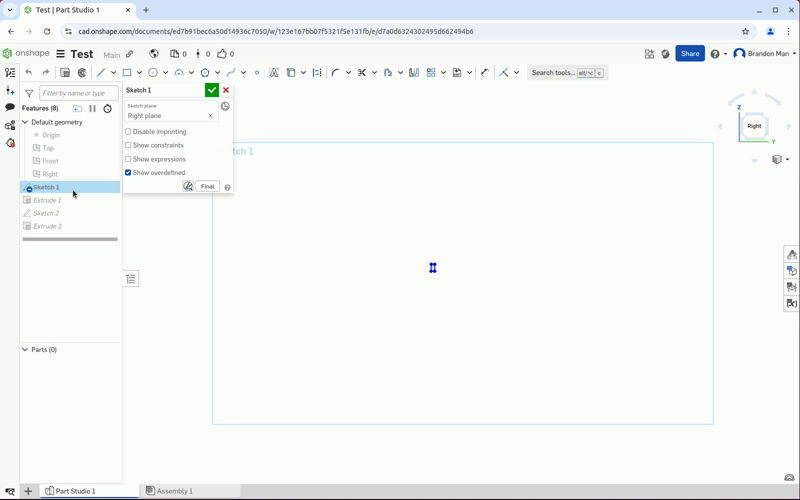
mouse_move(229, 92)
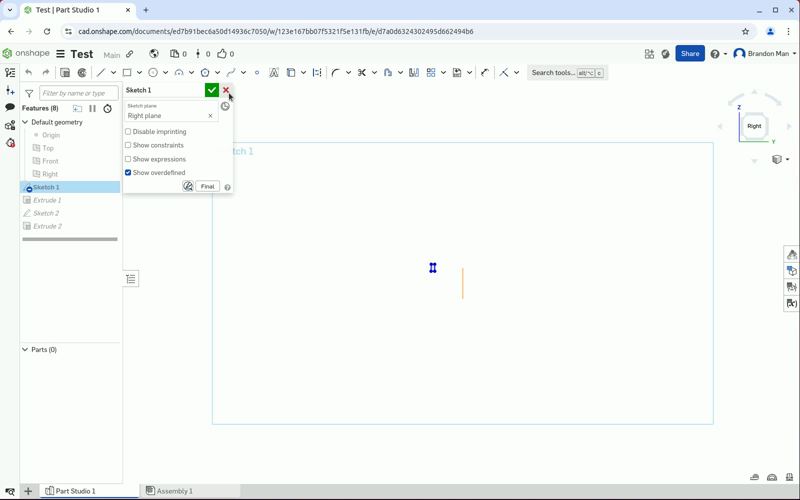
click(229, 92)
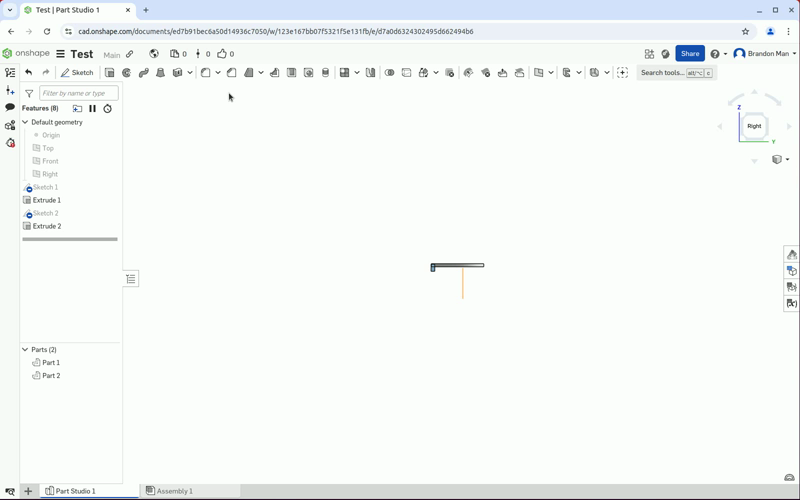
mouse_move(73, 352)
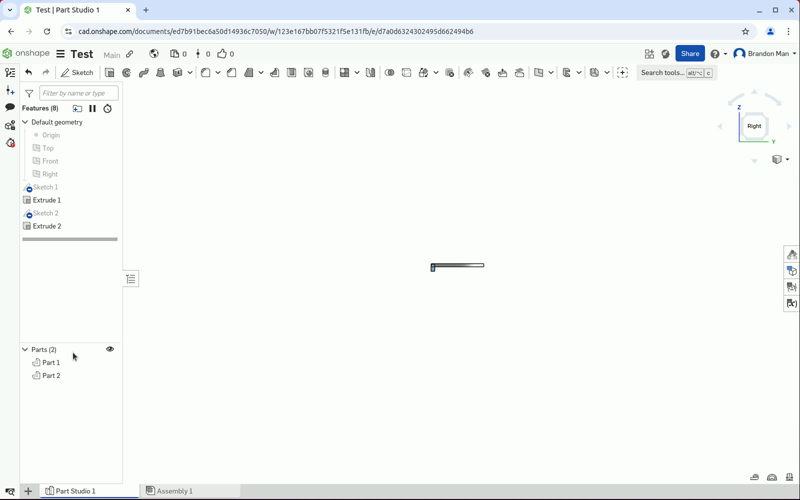
key(y)
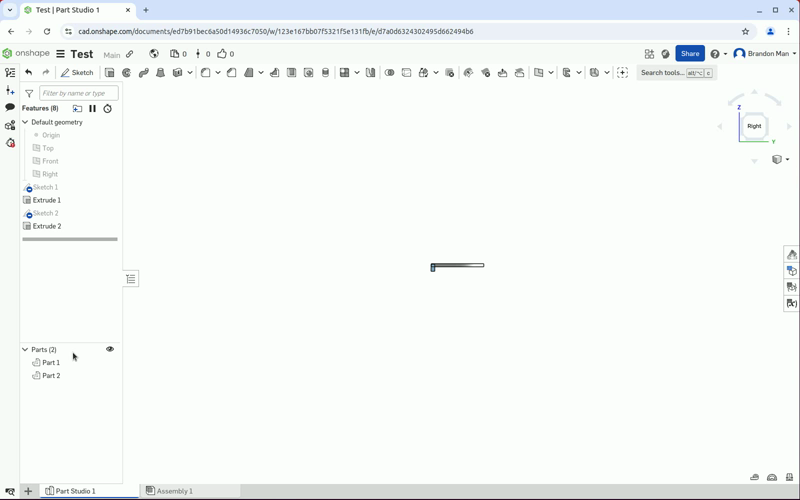
key(shift+p)
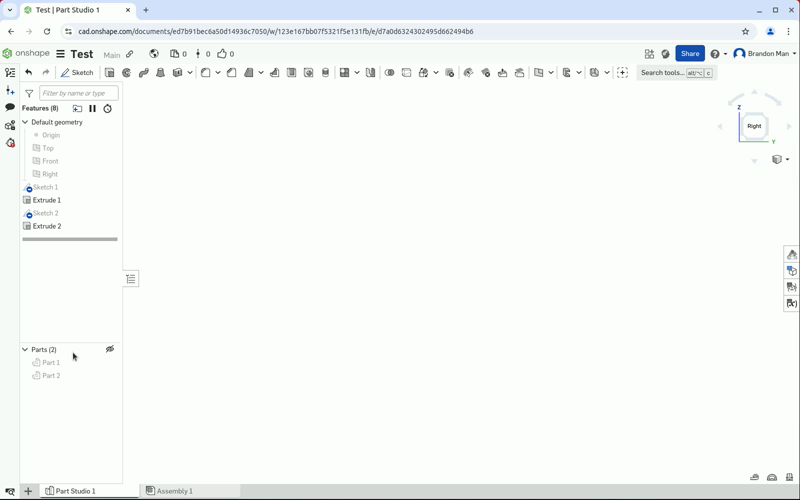
key(space)
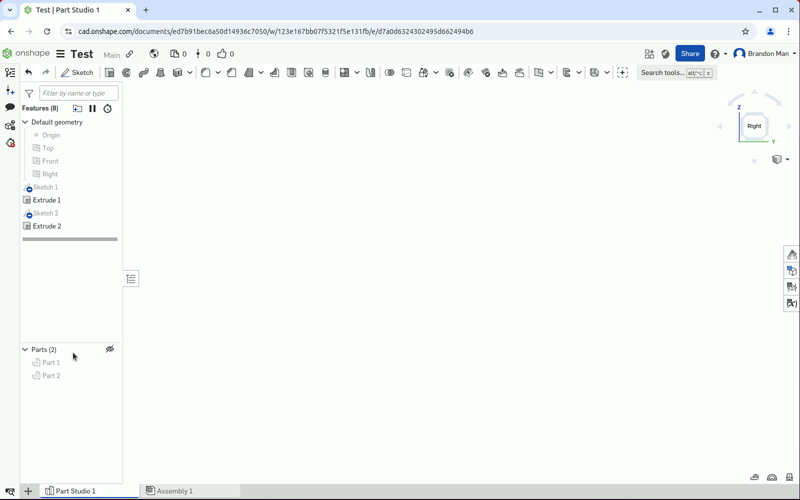
key_down(shift)
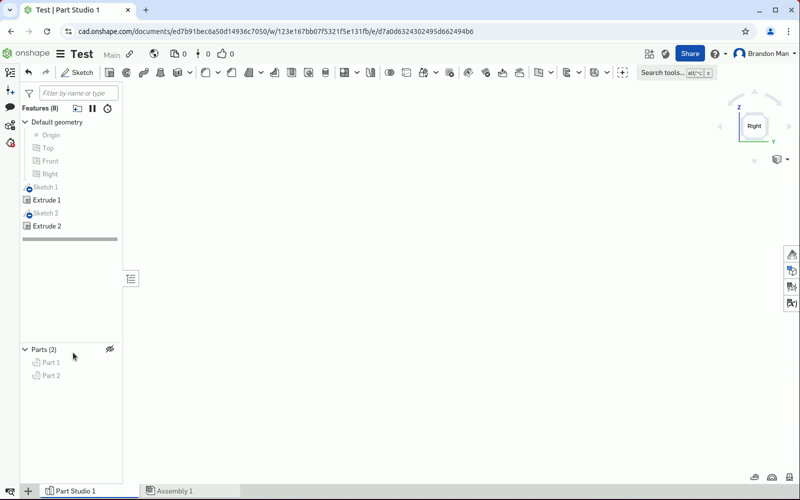
key(right)
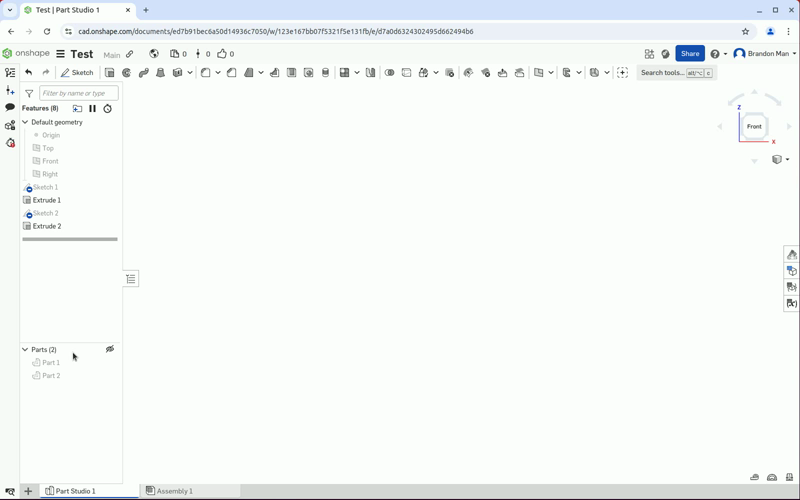
key_up(shift)
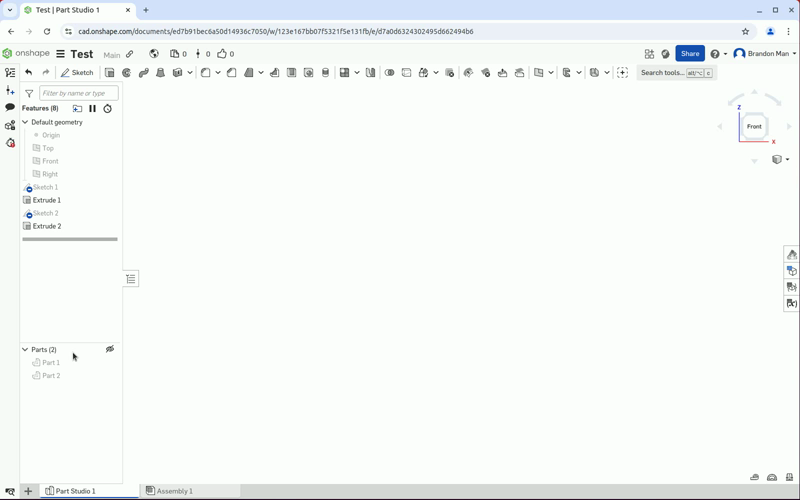
key(space)
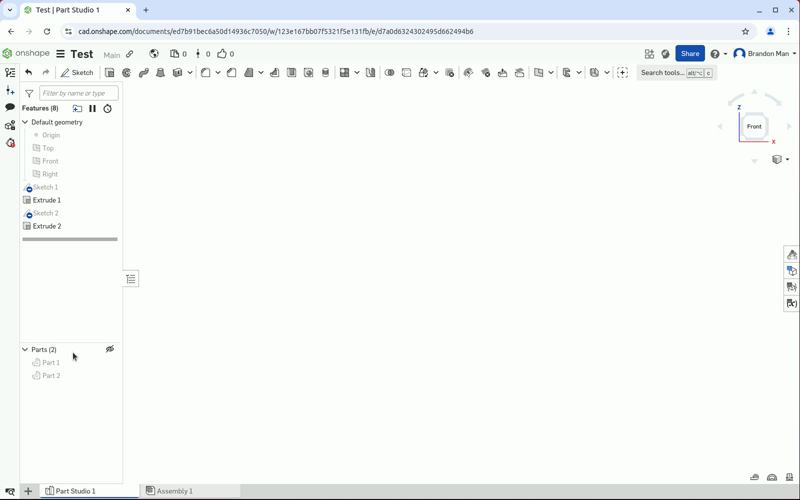
key_down(shift)
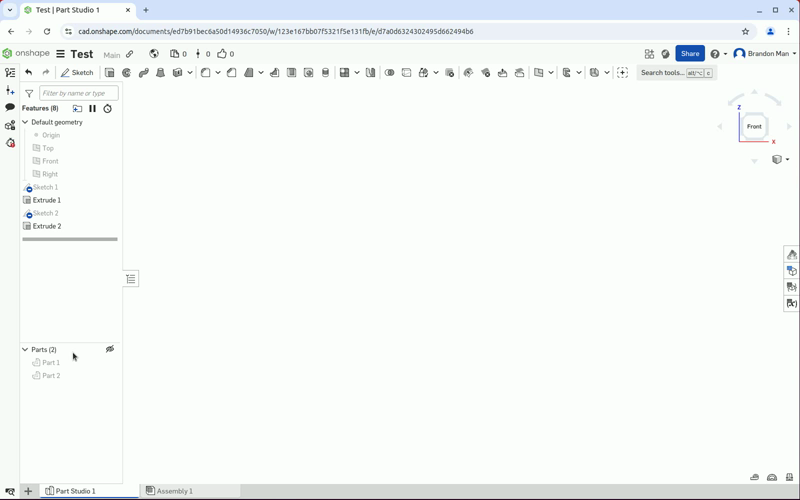
key(down)
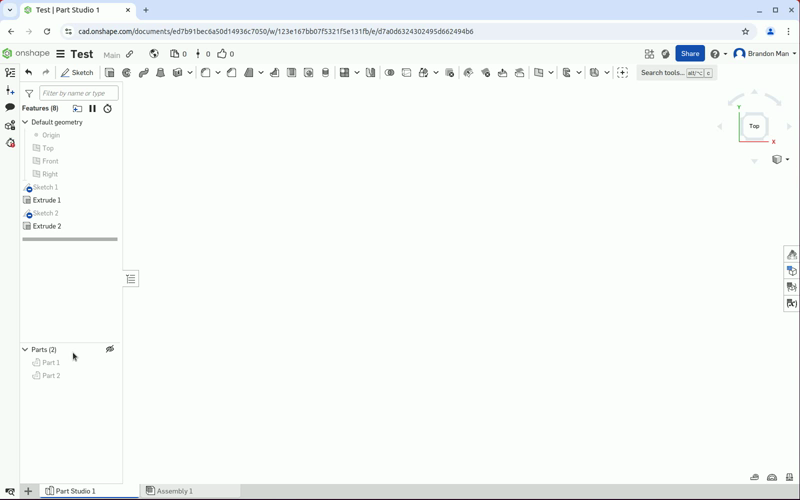
key_up(shift)
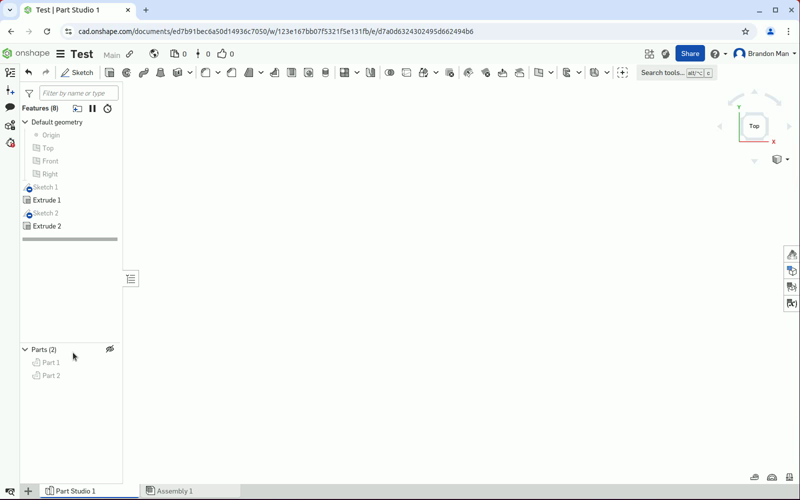
mouse_move(73, 352)
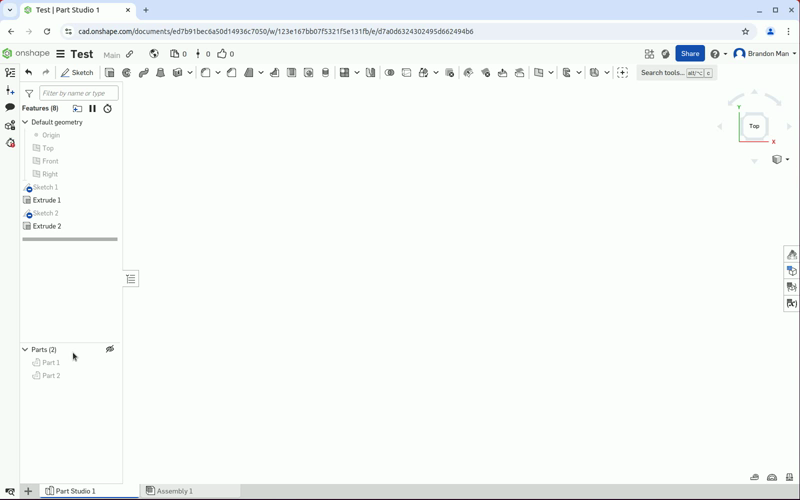
key(shift+y)
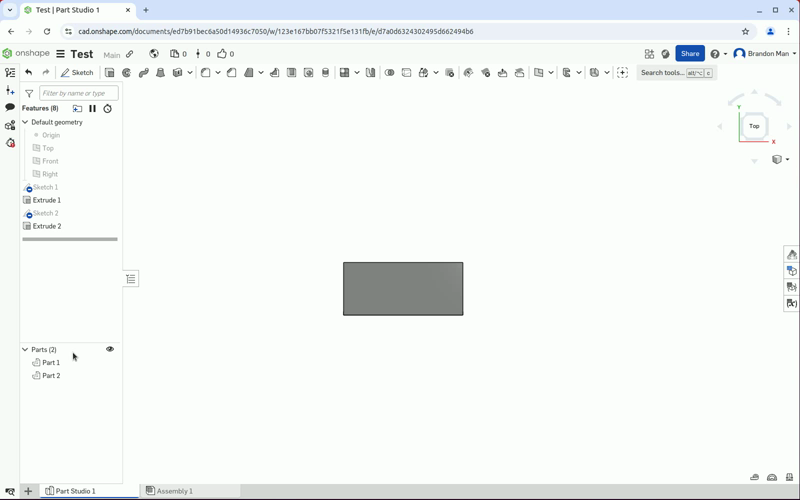
mouse_move(541, 75)
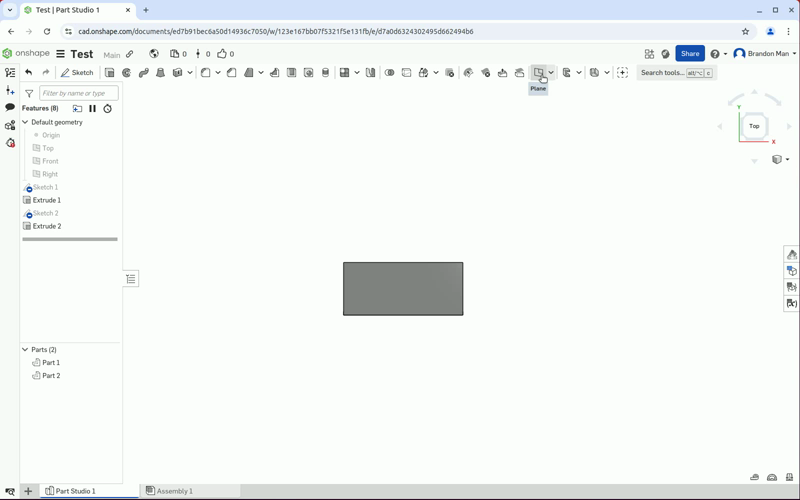
click(541, 75)
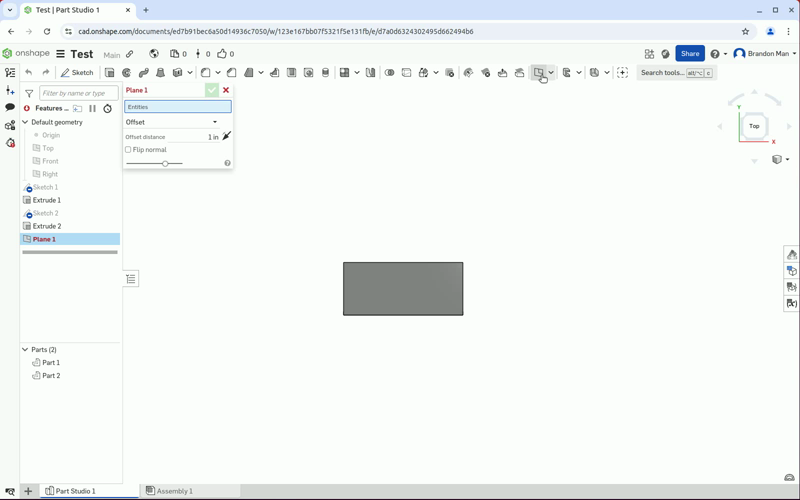
mouse_move(73, 150)
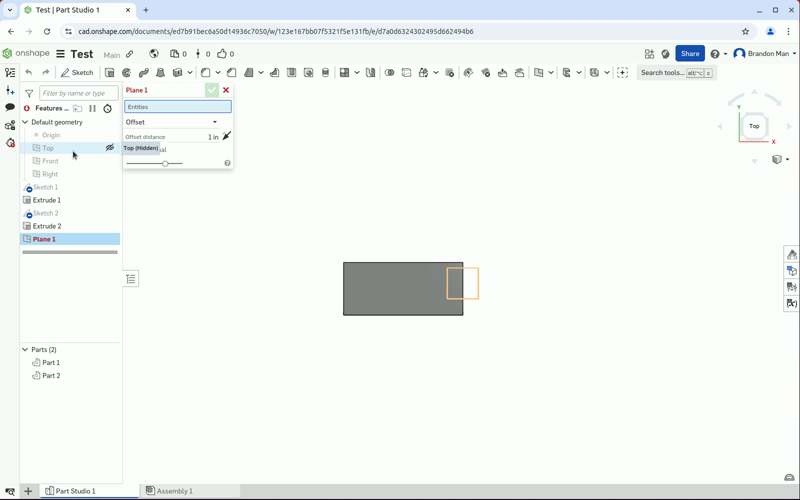
click(73, 150)
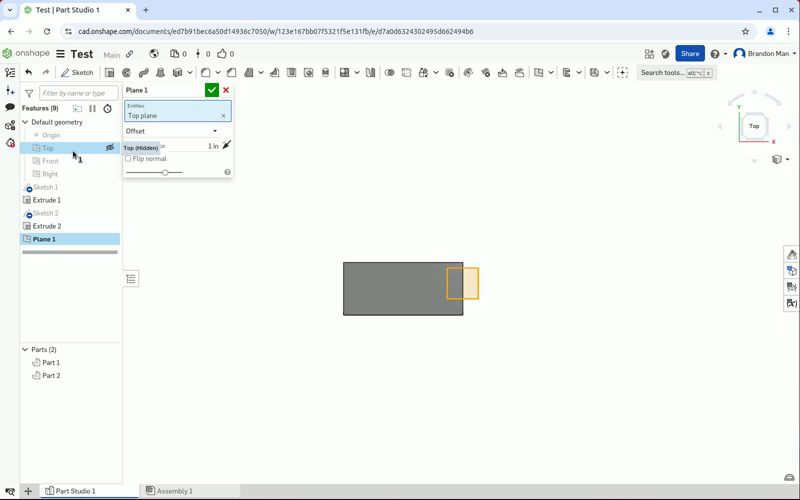
key(tab, 2)
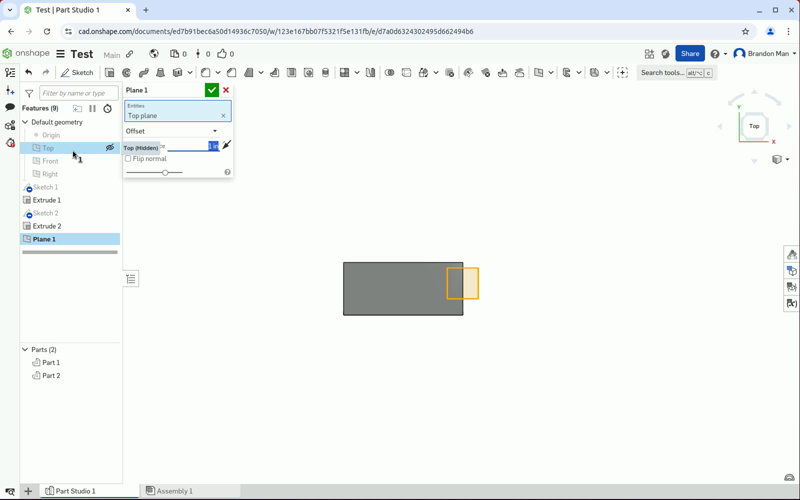
text(4.098)
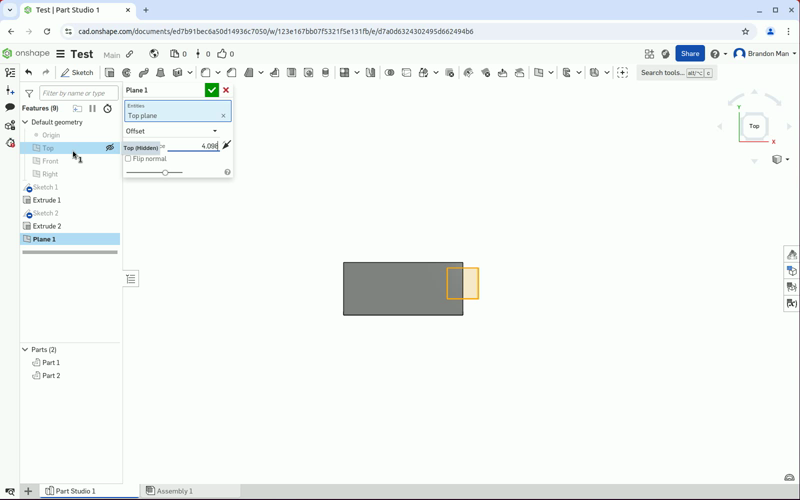
key(enter, 2)
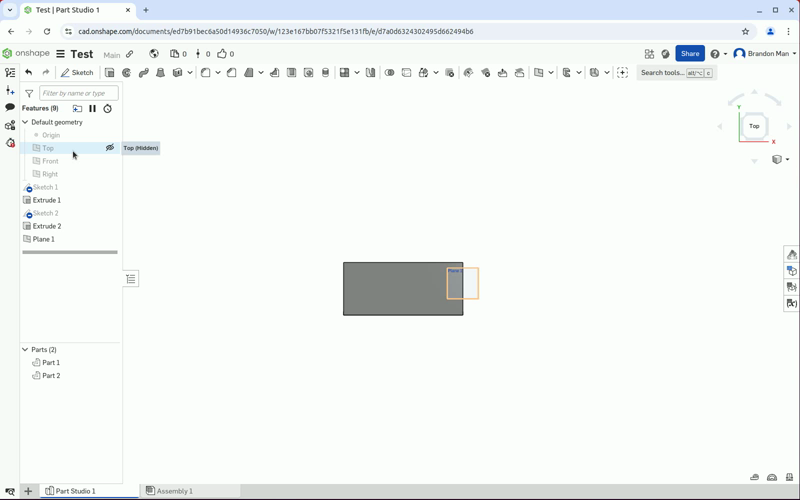
key(shift+s)
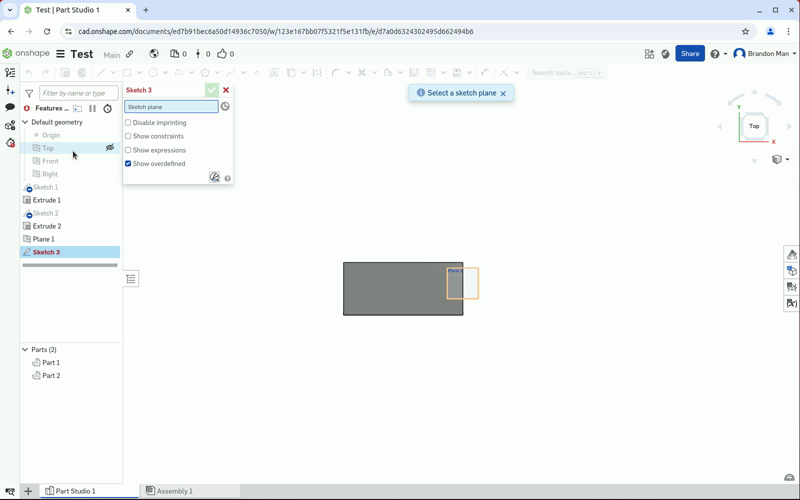
mouse_move(73, 241)
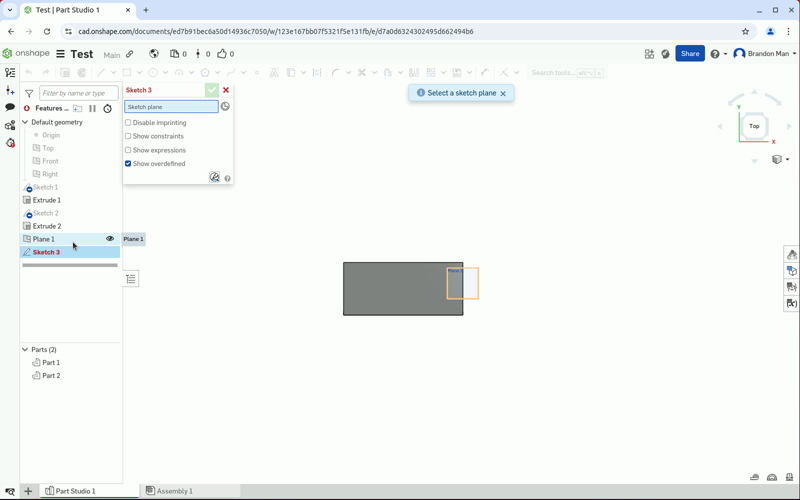
click(73, 241)
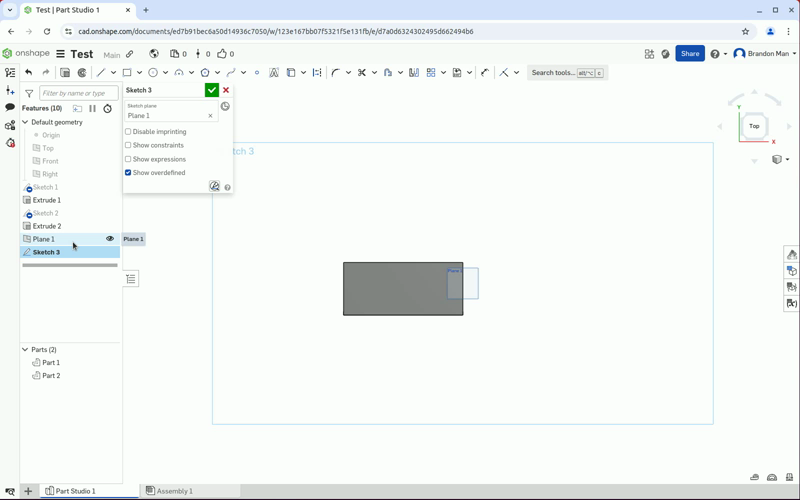
mouse_move(73, 352)
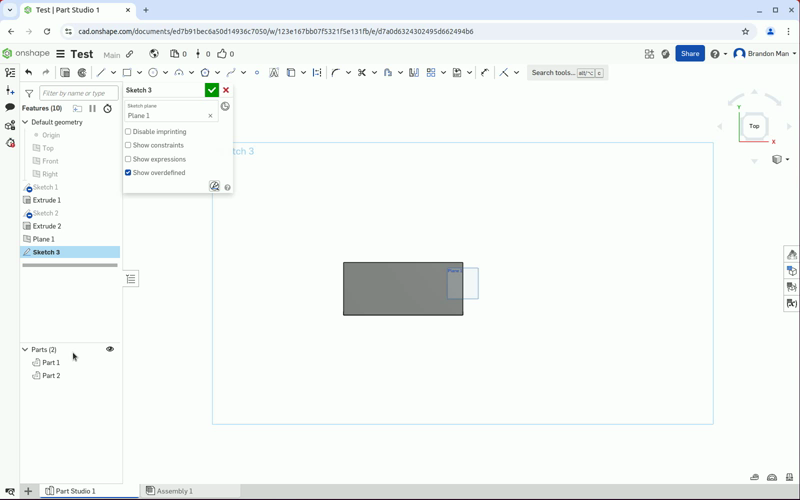
key(y)
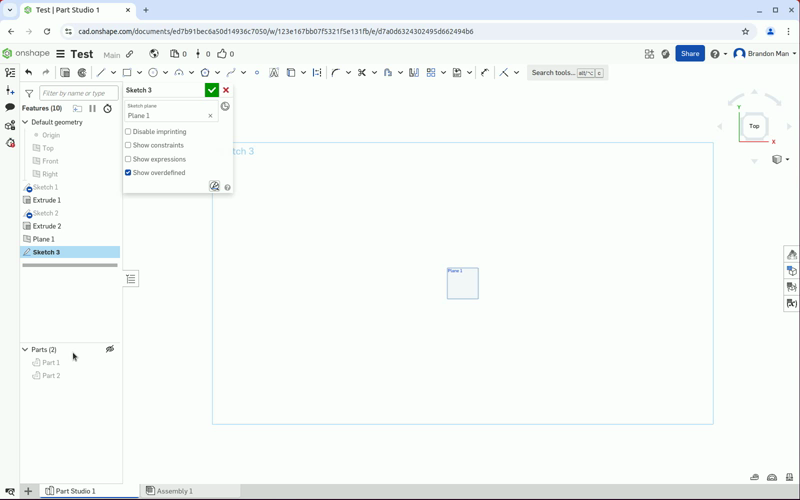
key(c)
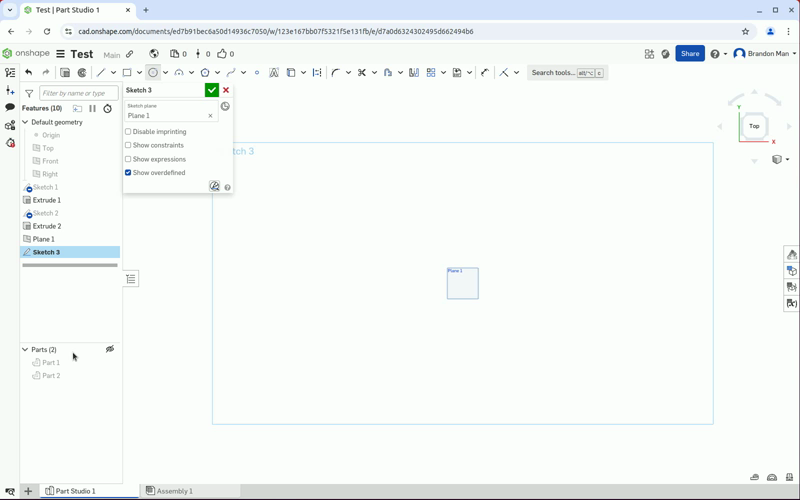
key_down(shift)
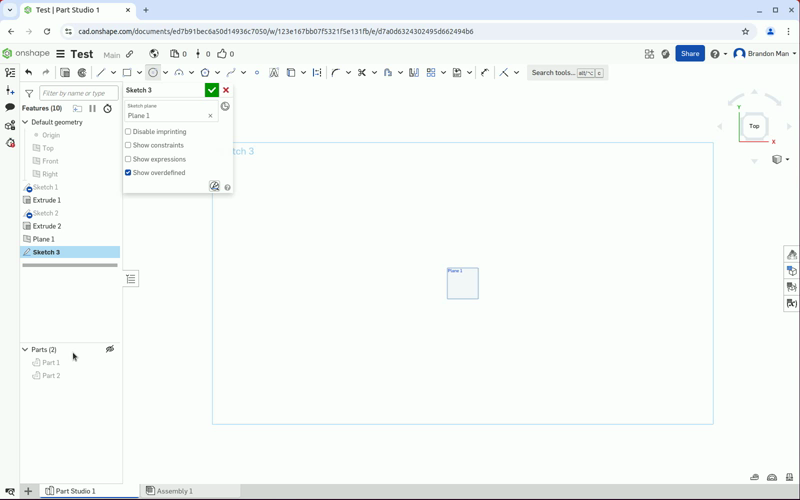
mouse_move(354, 266)
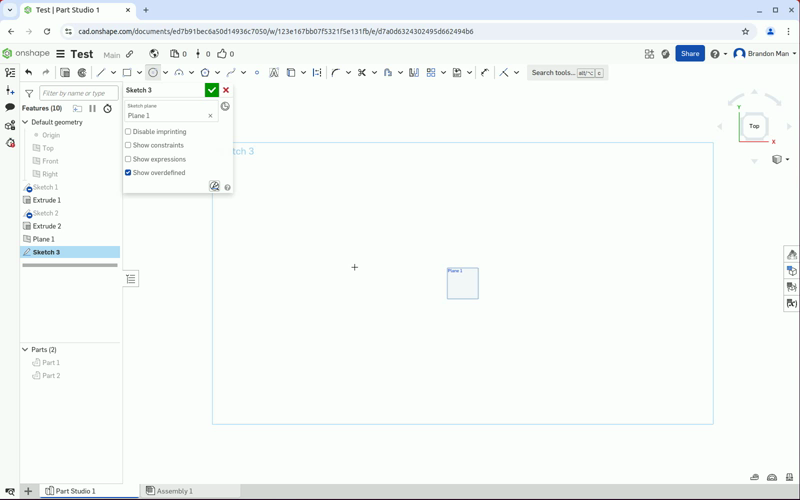
click(354, 266)
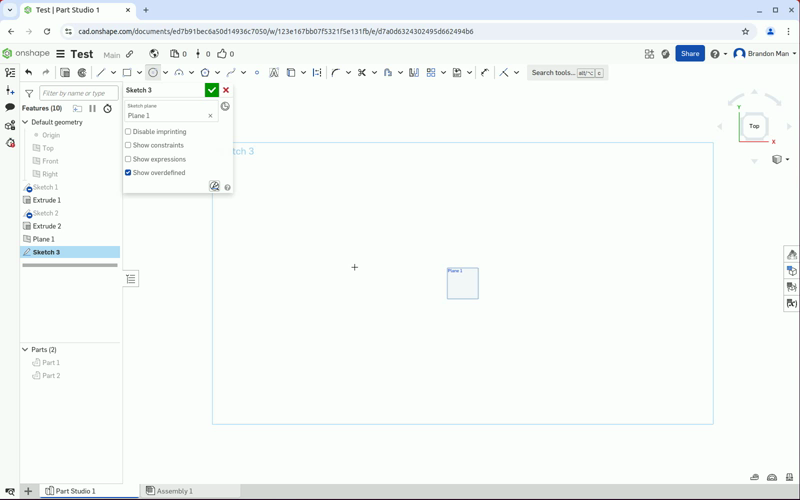
key_up(shift)
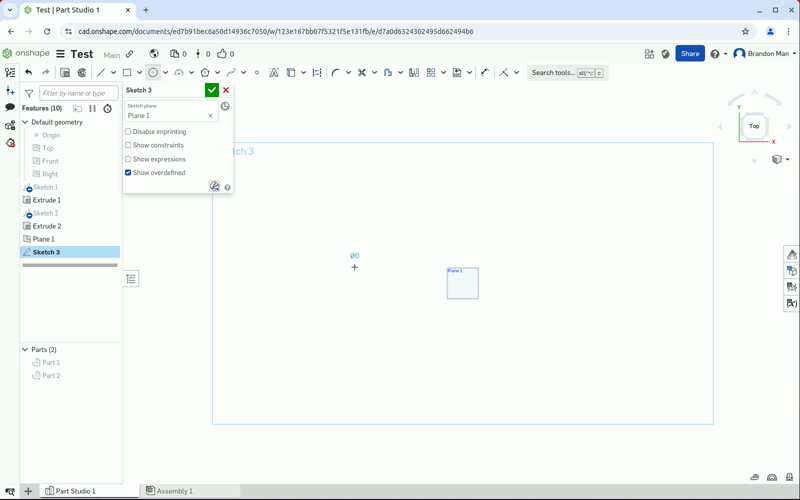
mouse_move(356, 266)
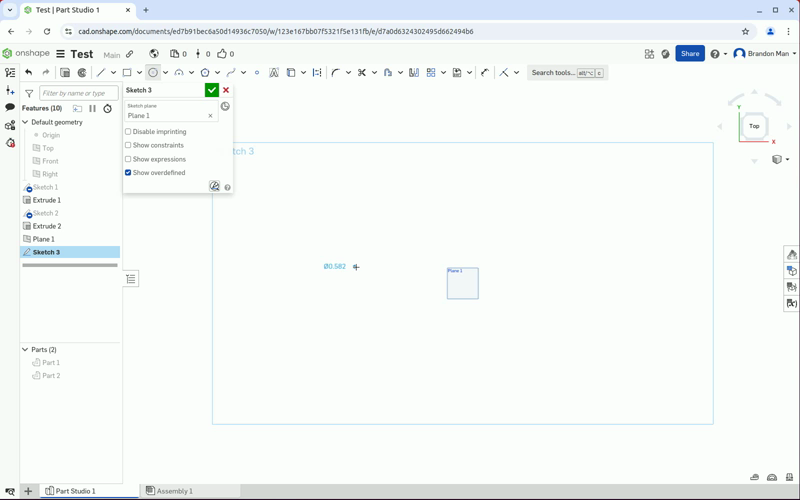
scroll(6)
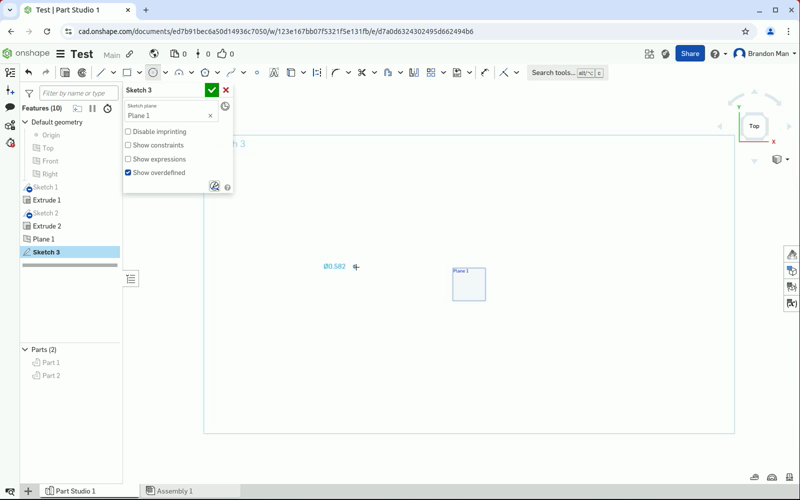
scroll(6)
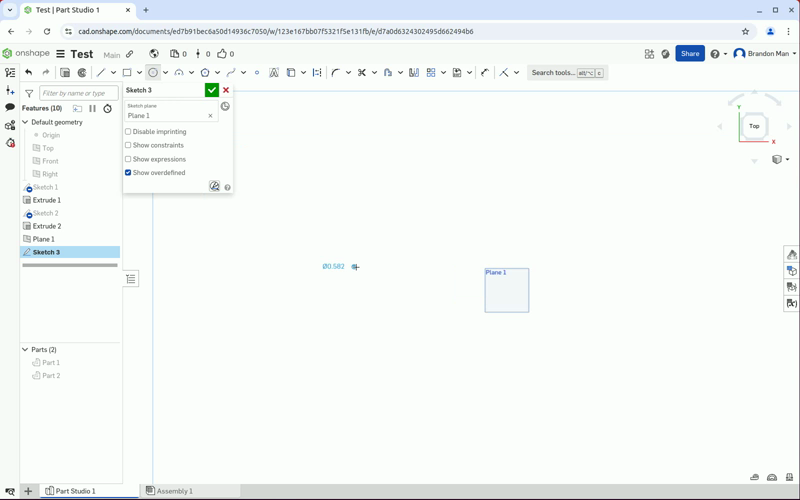
scroll(6)
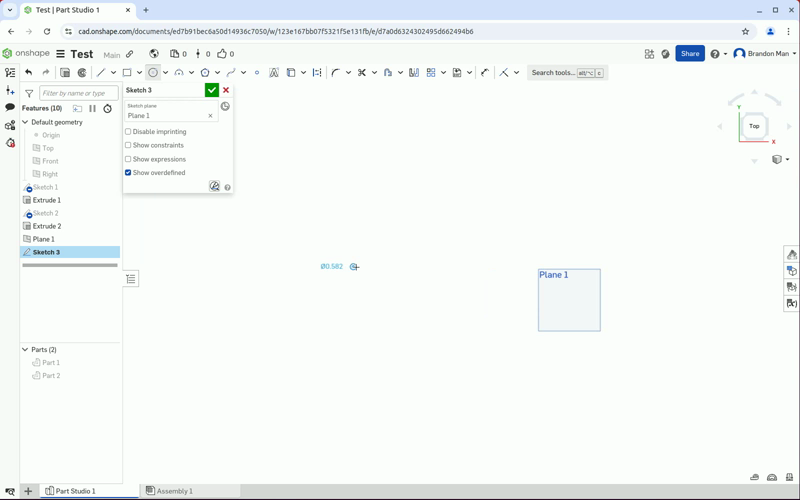
scroll(6)
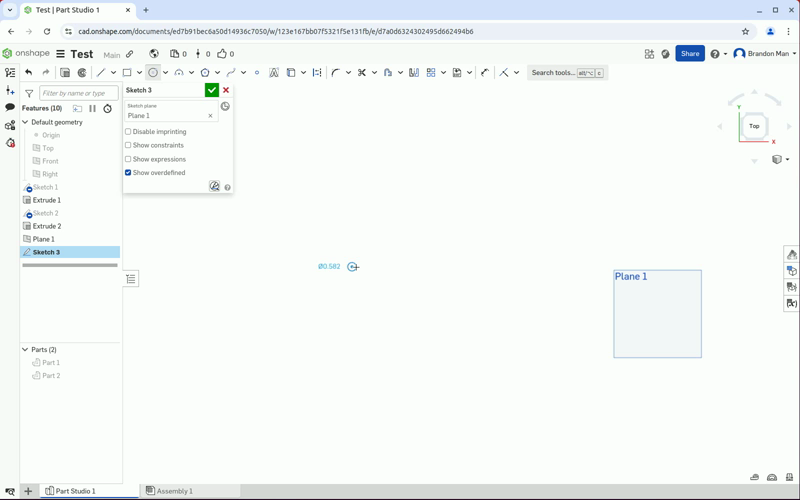
scroll(6)
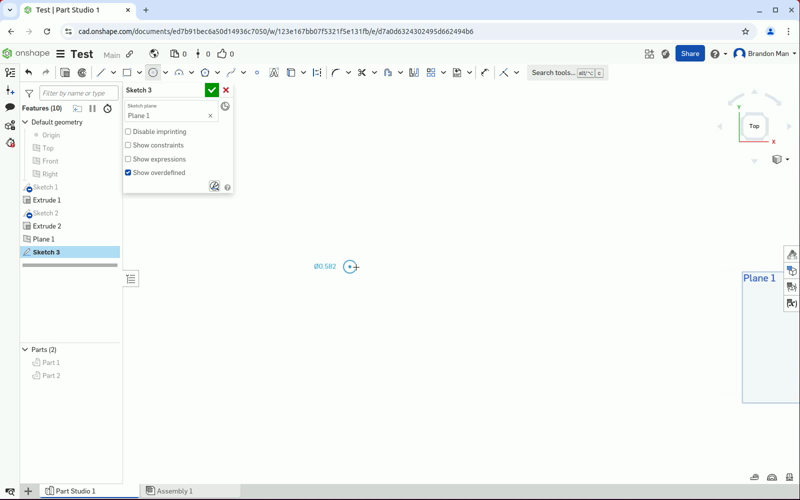
scroll(6)
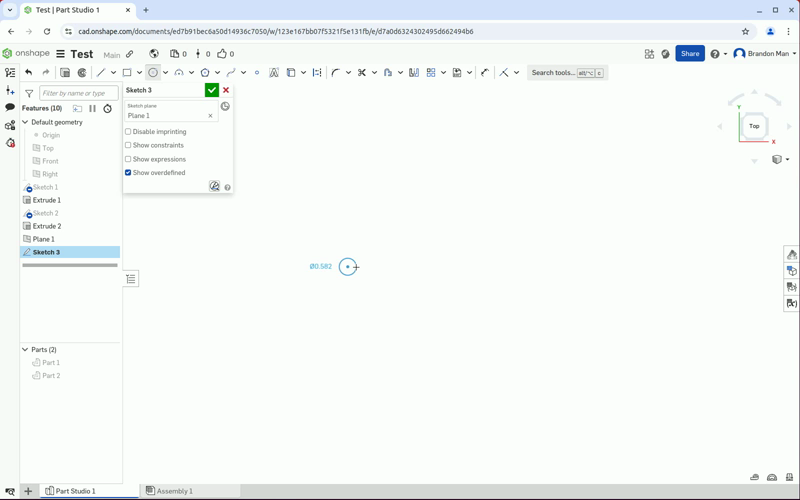
scroll(6)
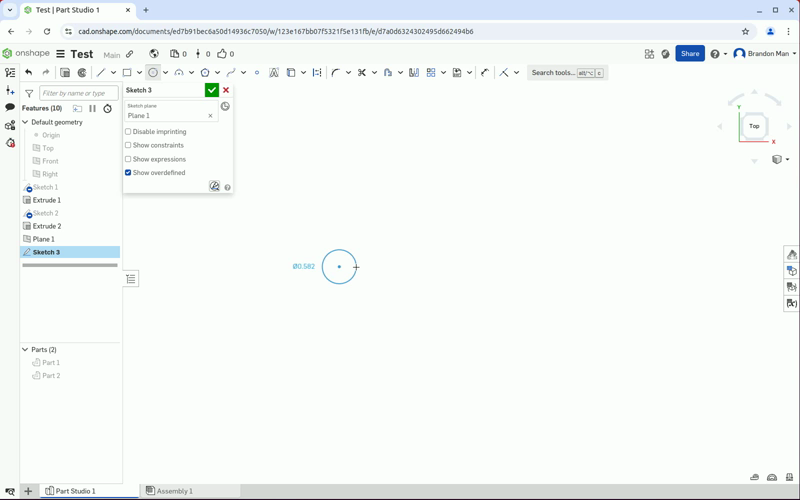
click(356, 266)
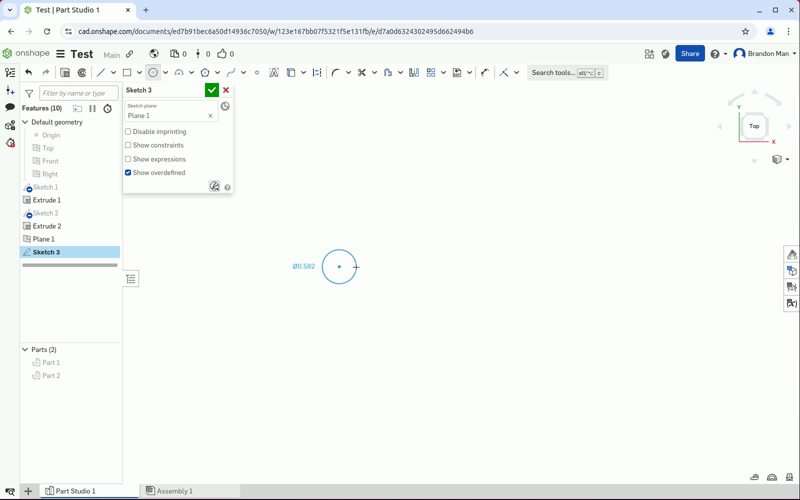
scroll(-6)
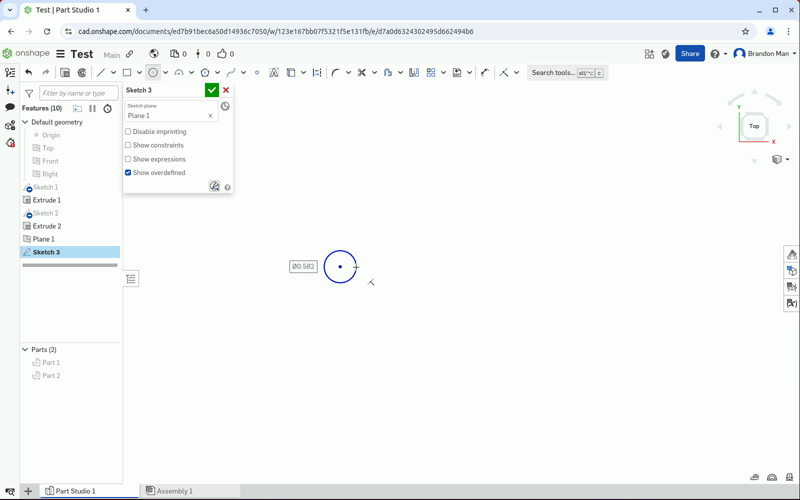
scroll(-6)
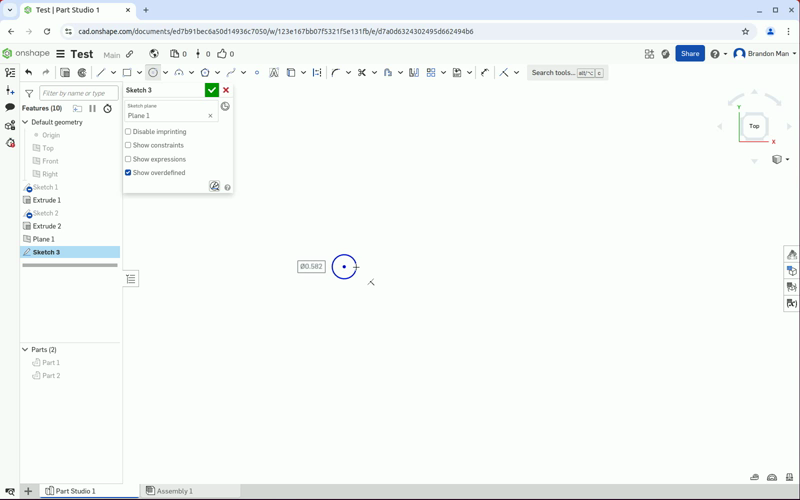
scroll(-6)
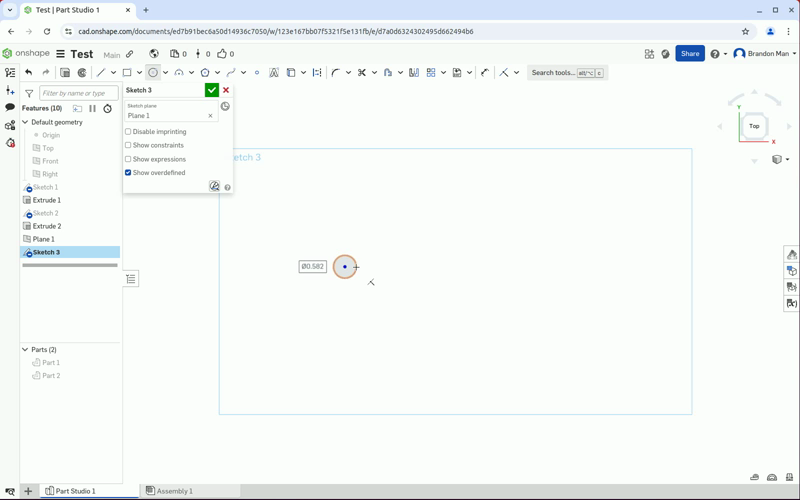
scroll(-6)
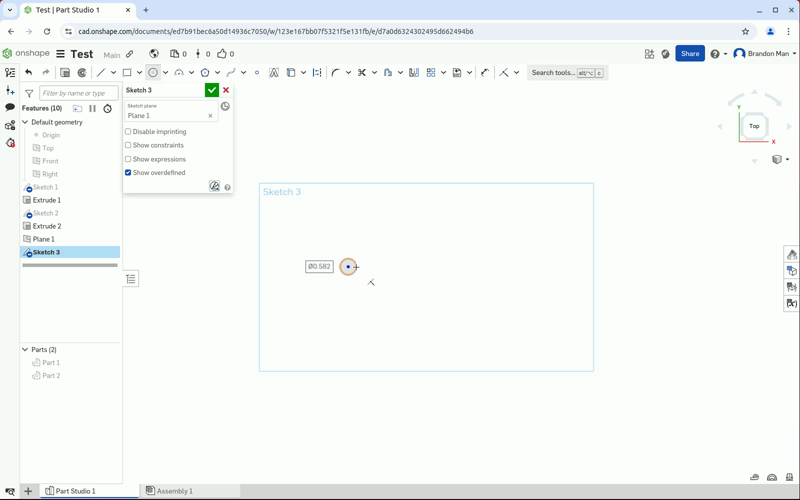
scroll(-6)
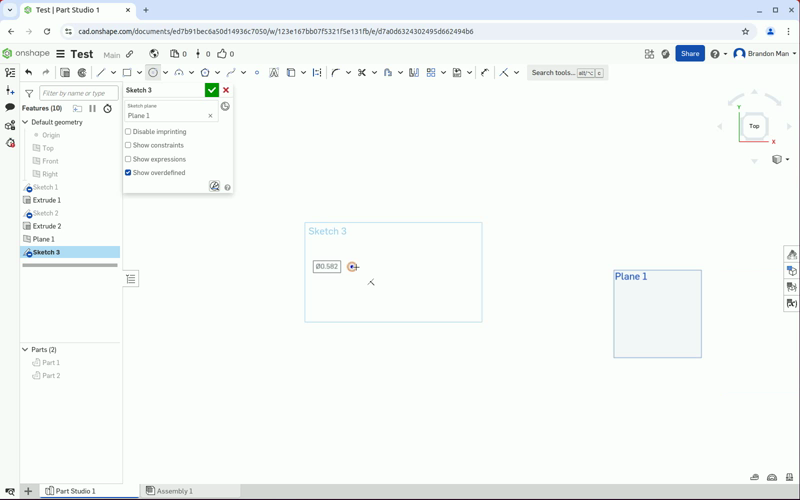
scroll(-6)
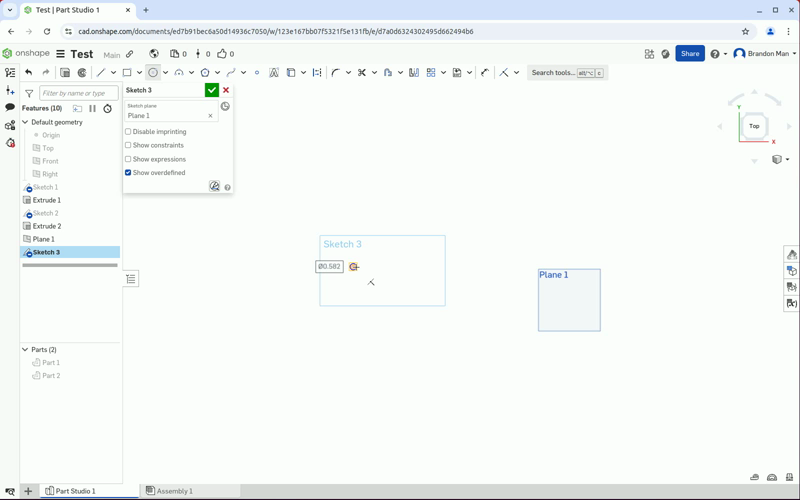
scroll(-6)
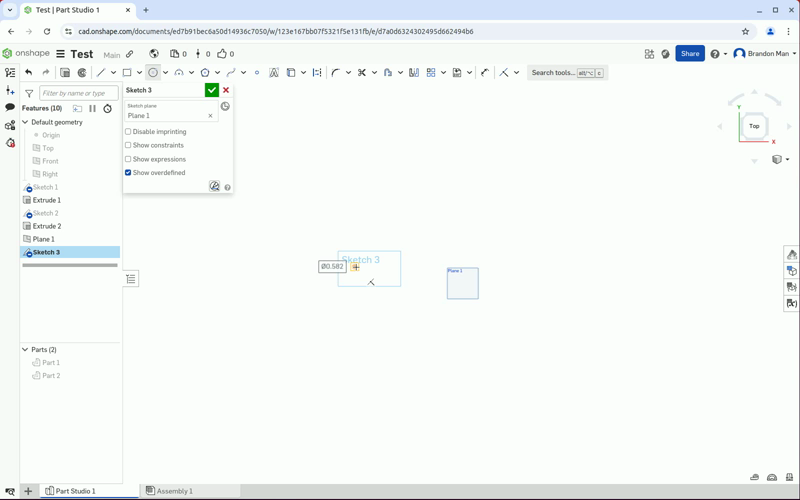
key(esc)
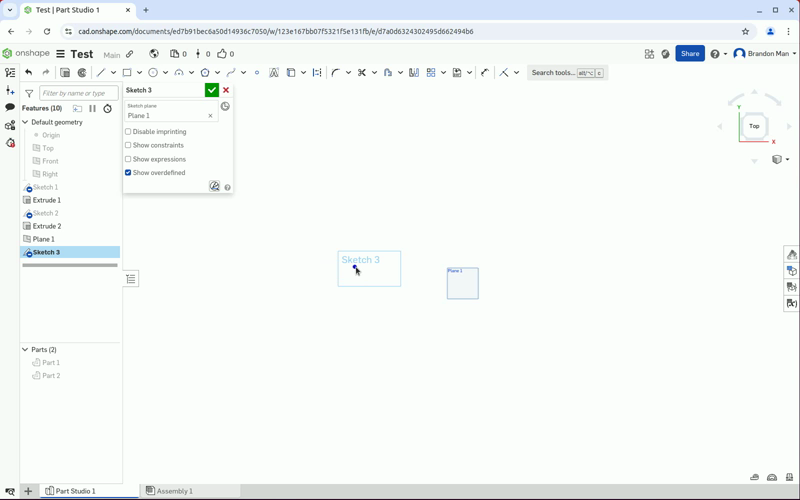
mouse_move(354, 267)
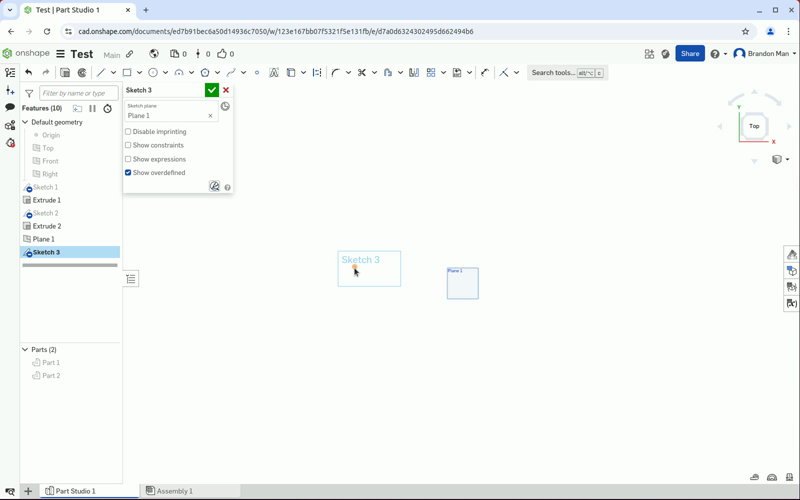
scroll(6)
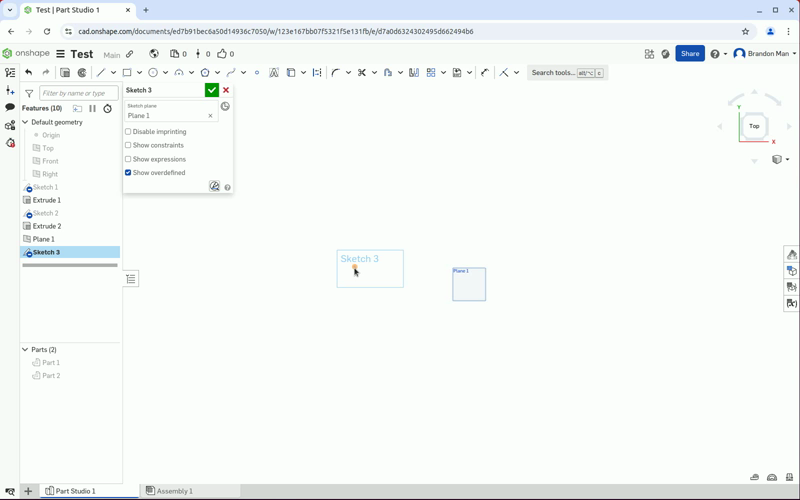
scroll(6)
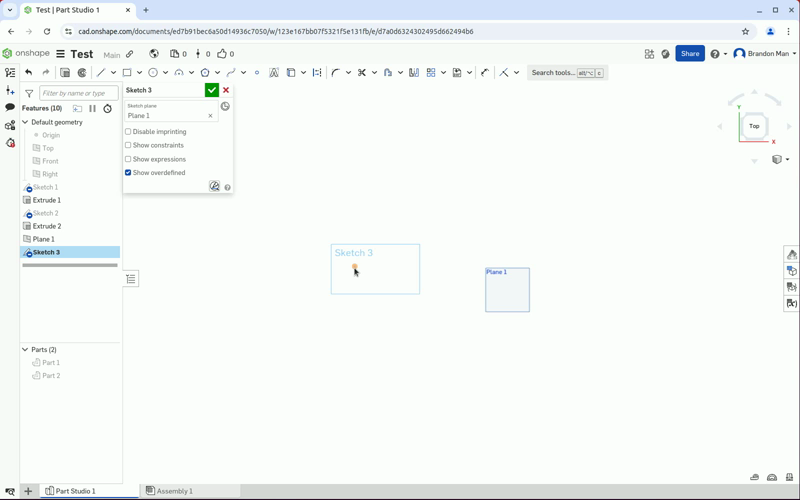
scroll(6)
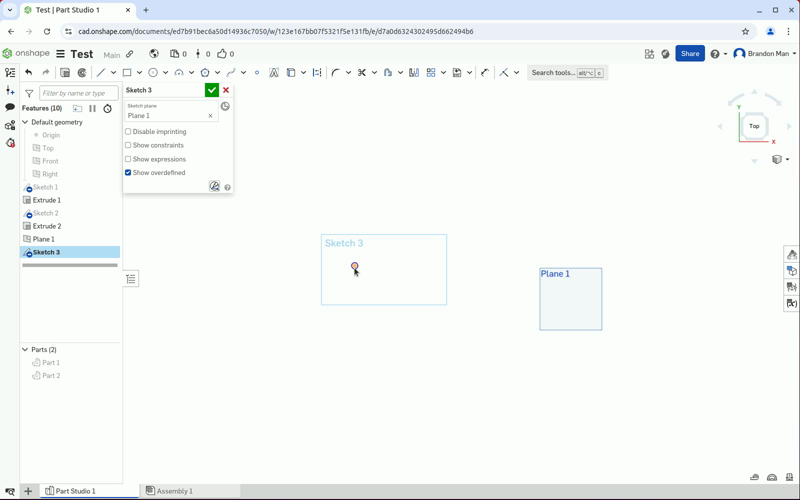
scroll(6)
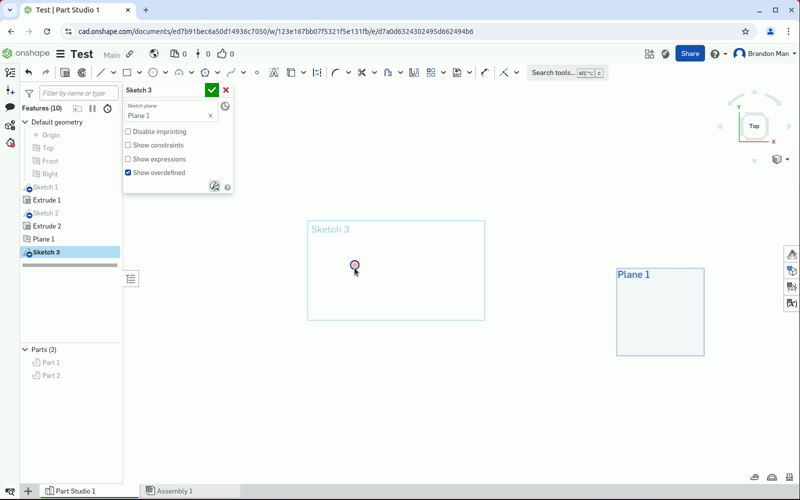
scroll(6)
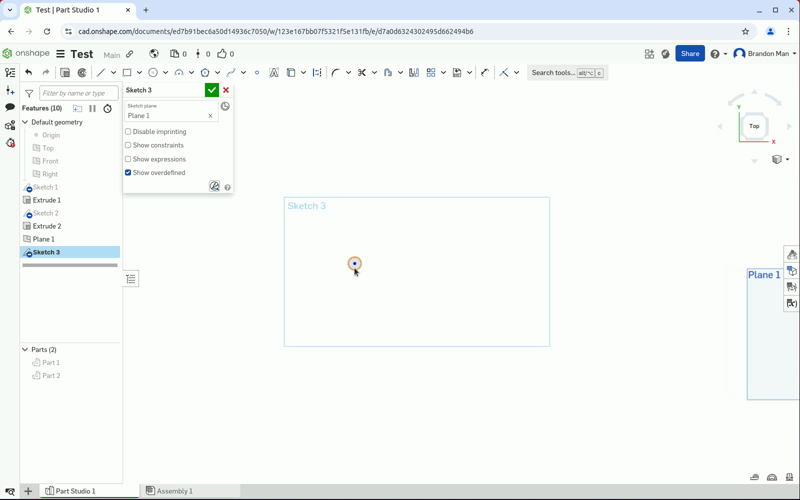
scroll(6)
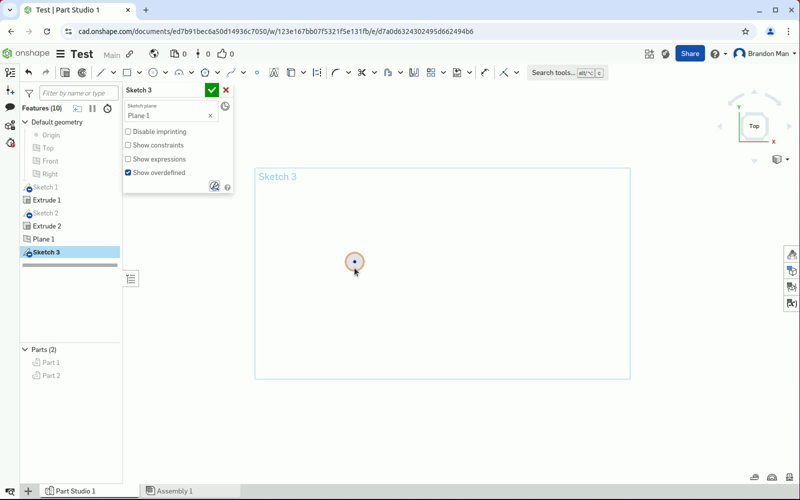
scroll(6)
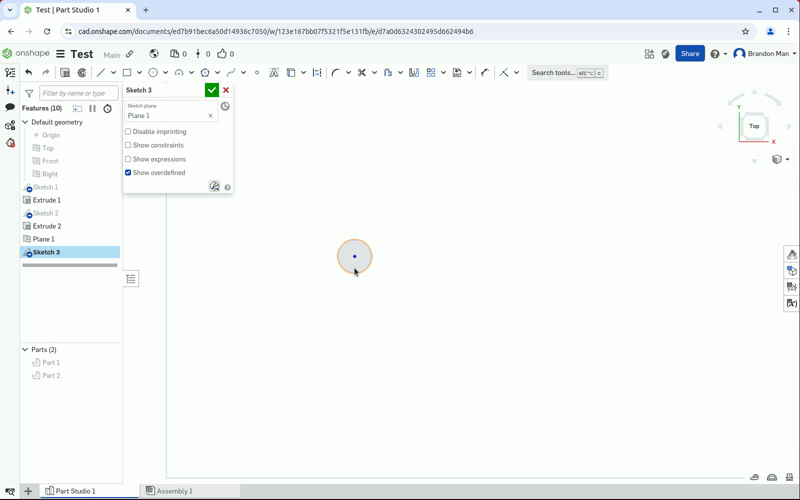
click(354, 267)
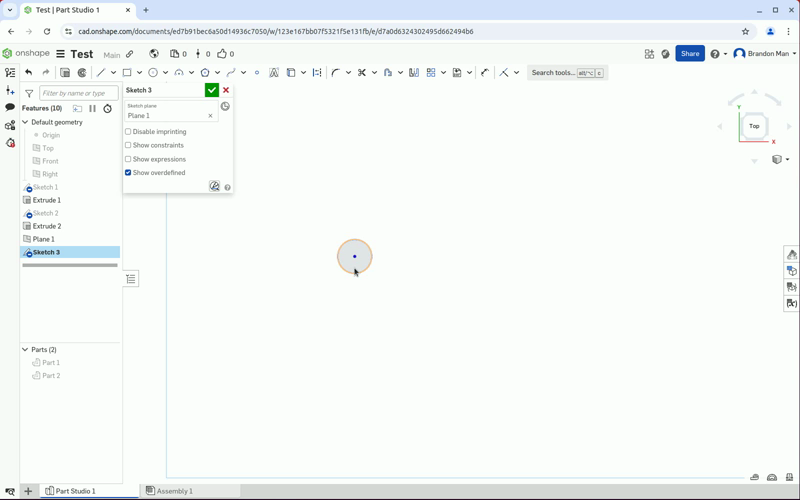
scroll(-6)
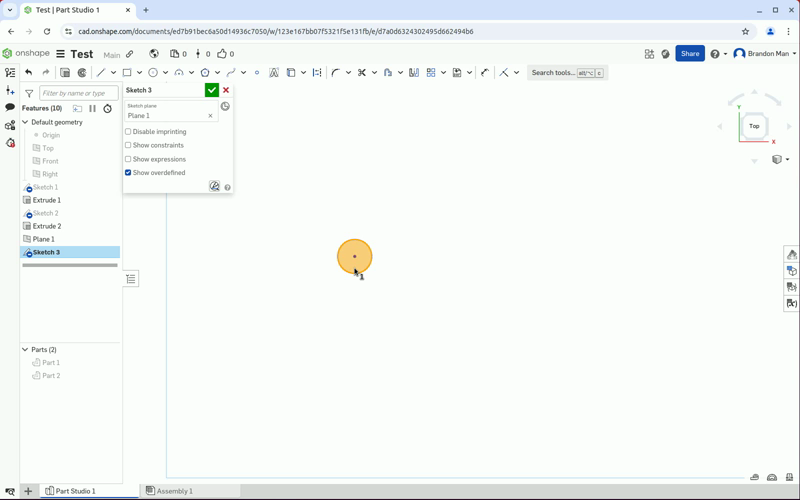
scroll(-6)
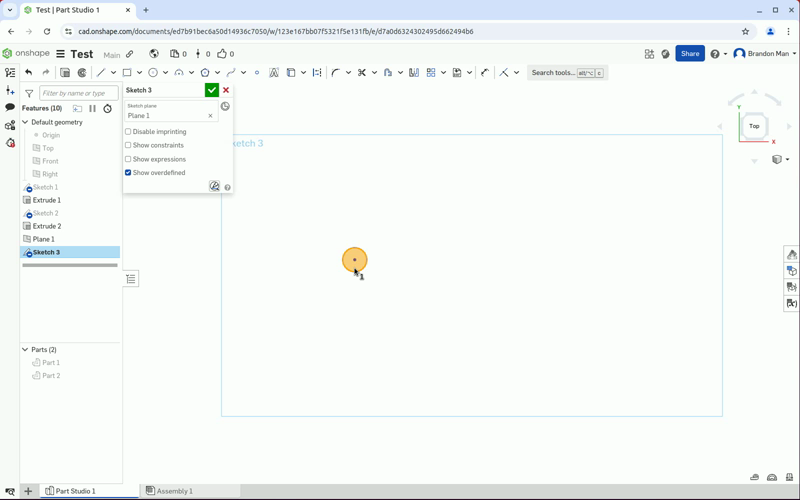
scroll(-6)
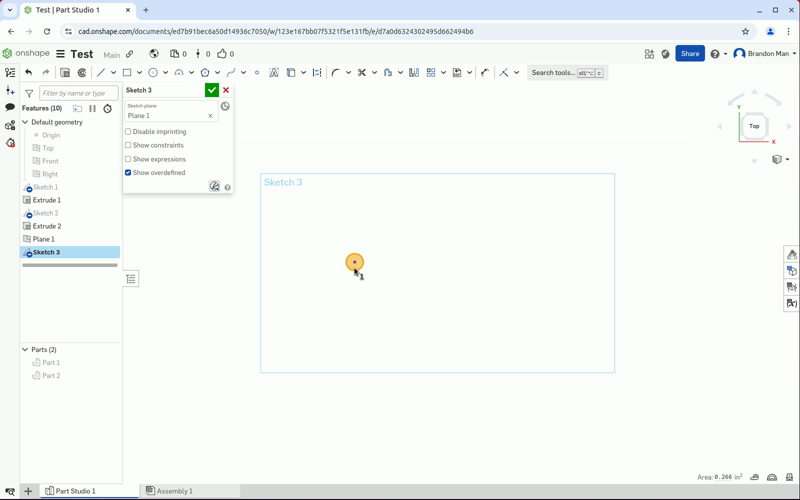
scroll(-6)
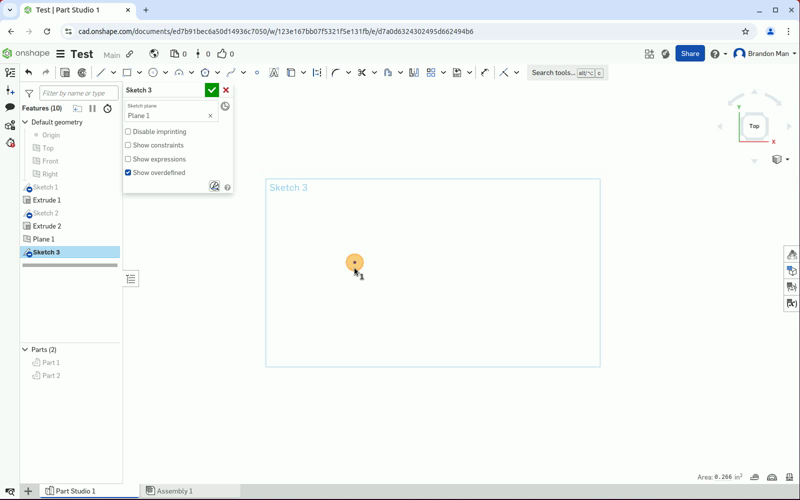
scroll(-6)
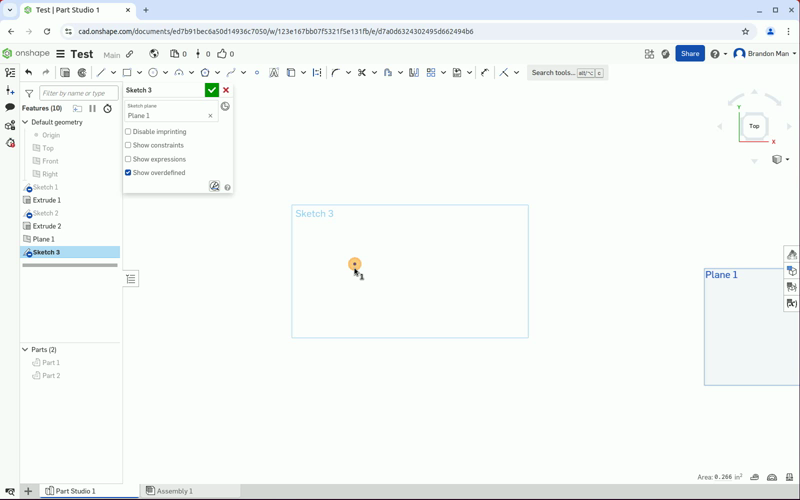
scroll(-6)
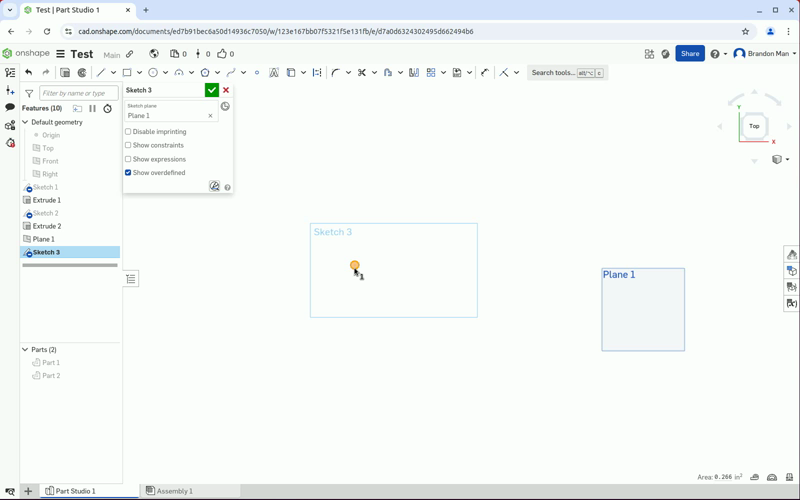
scroll(-6)
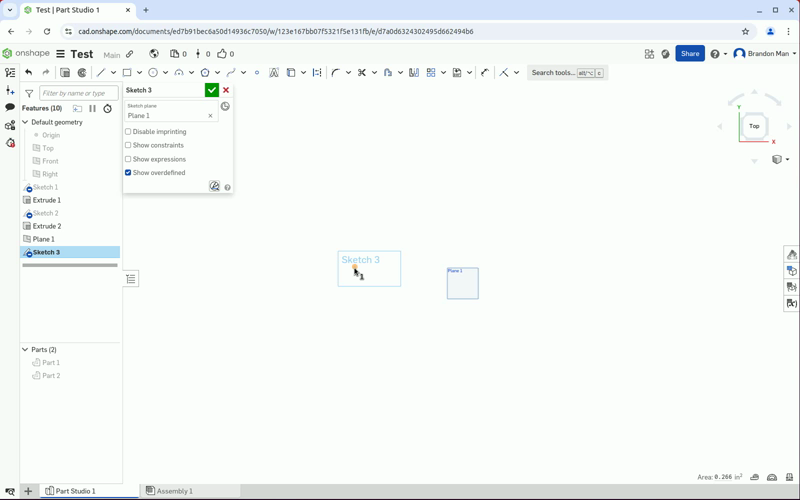
mouse_move(73, 352)
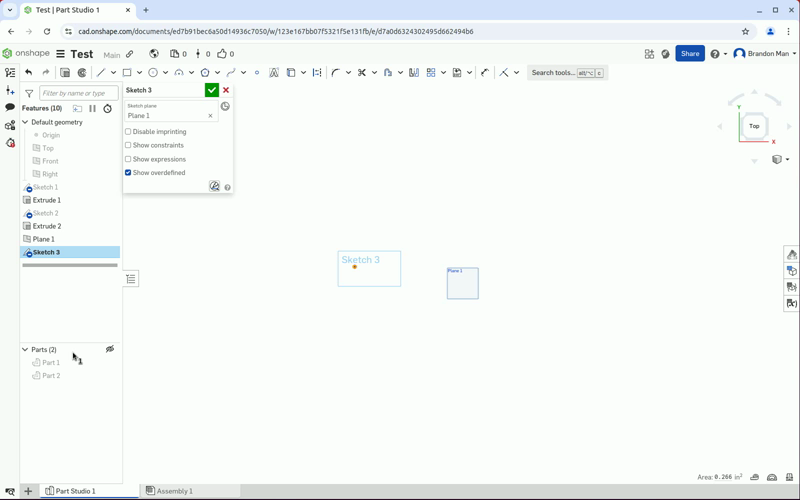
key(shift+y)
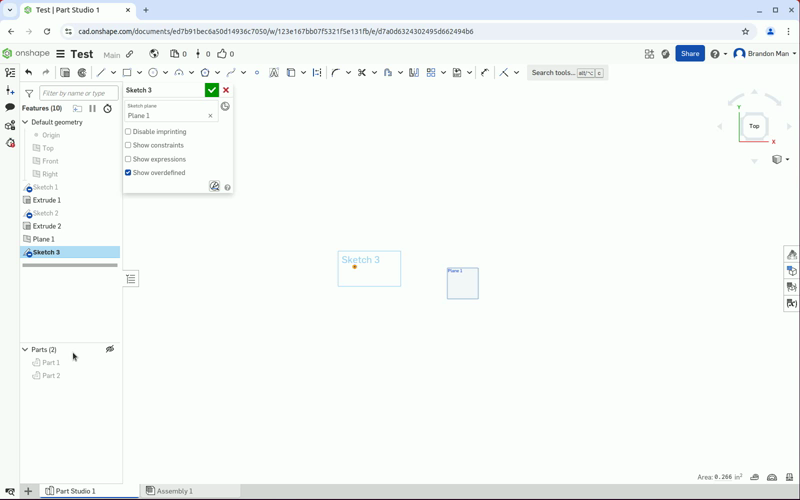
key(shift+e)
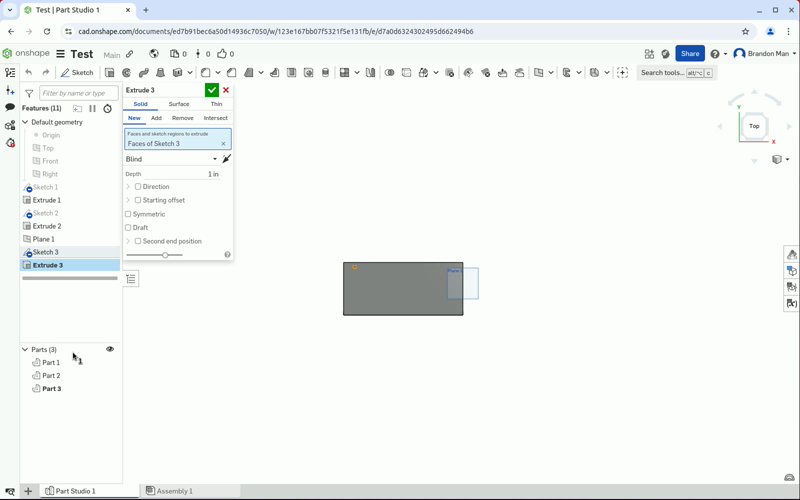
mouse_move(143, 106)
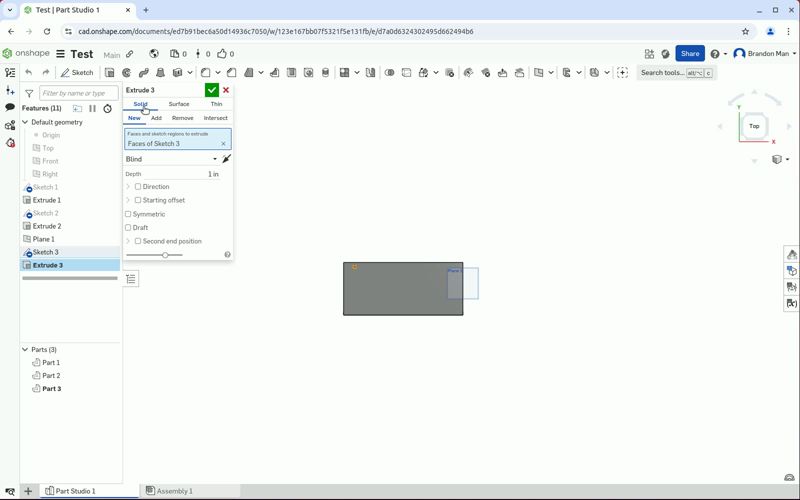
click(143, 106)
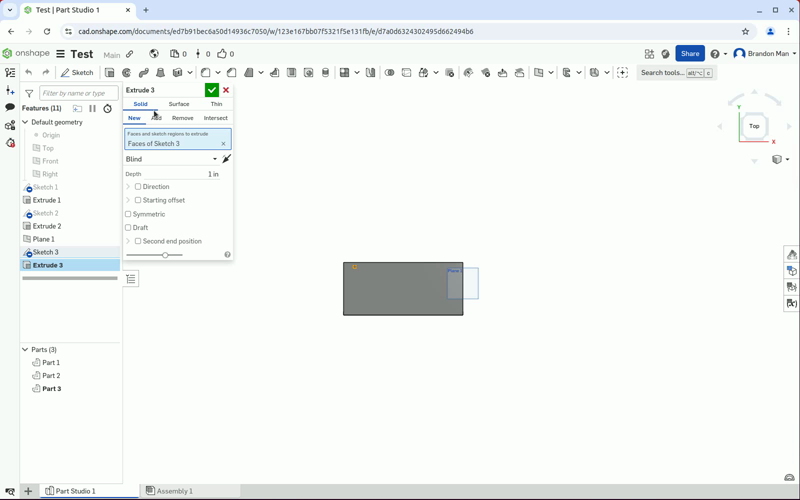
mouse_move(186, 120)
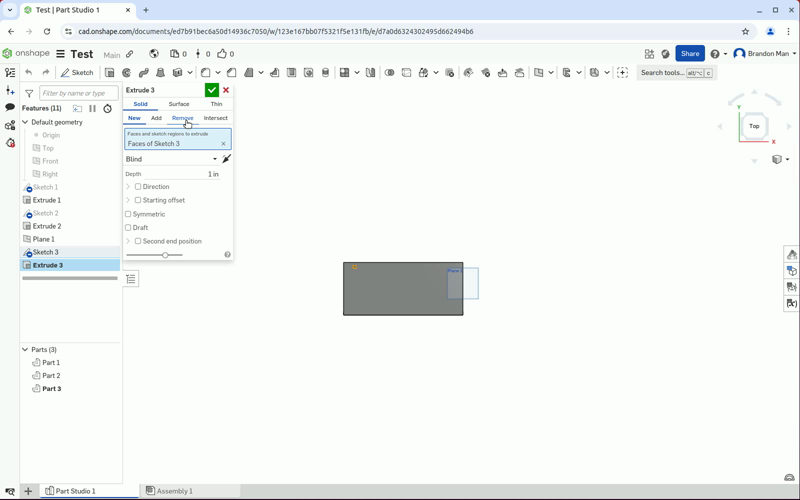
click(186, 120)
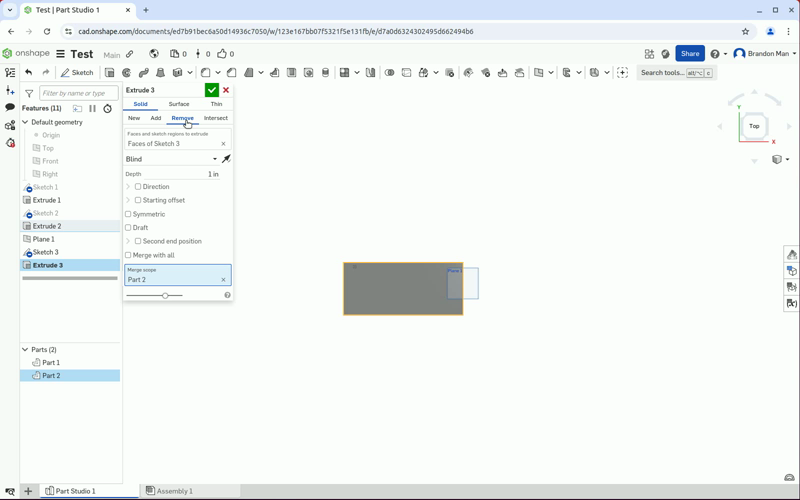
key(tab, 4)
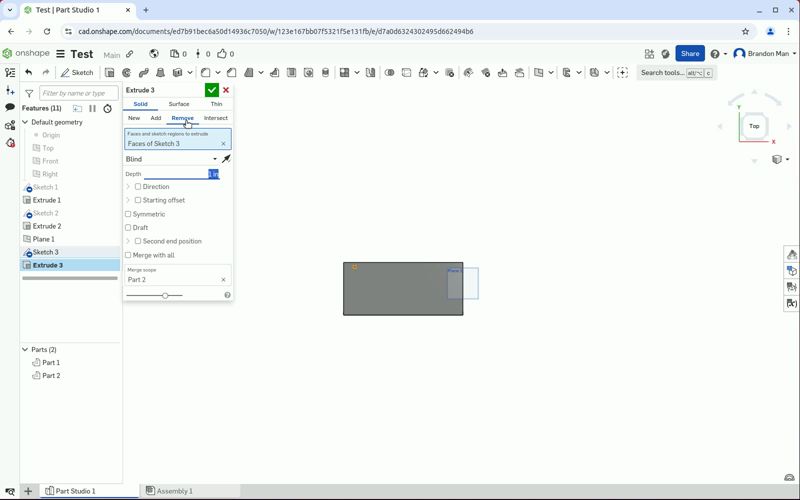
text(0.481)
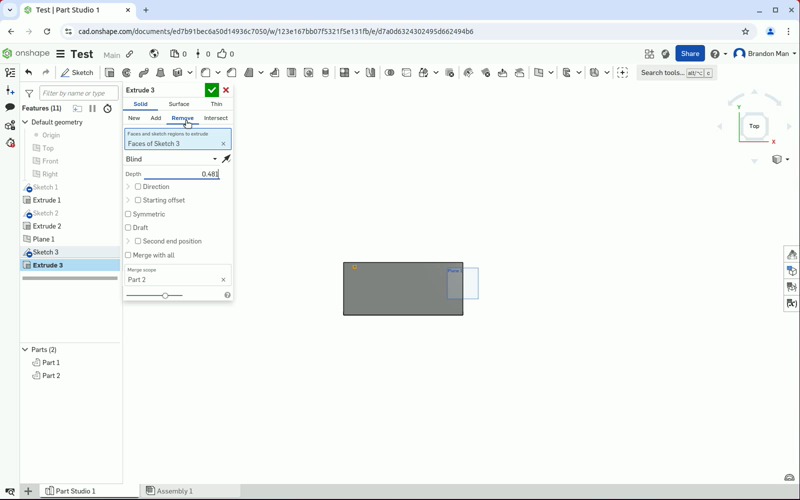
key(tab, 6)
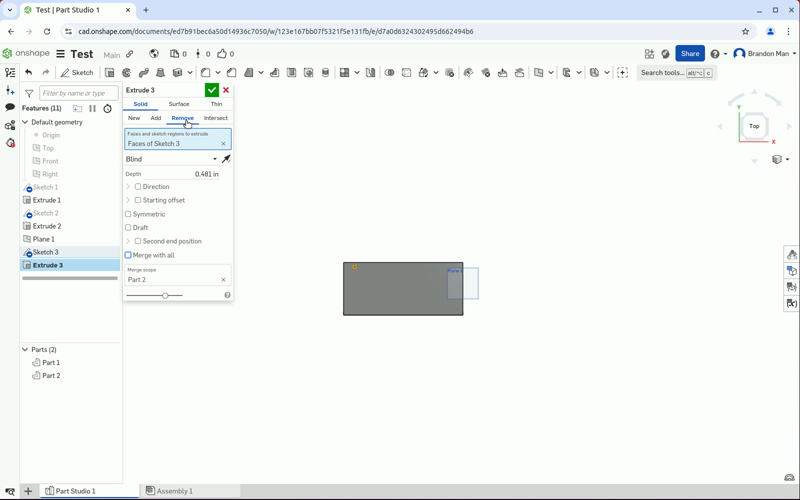
key(space)
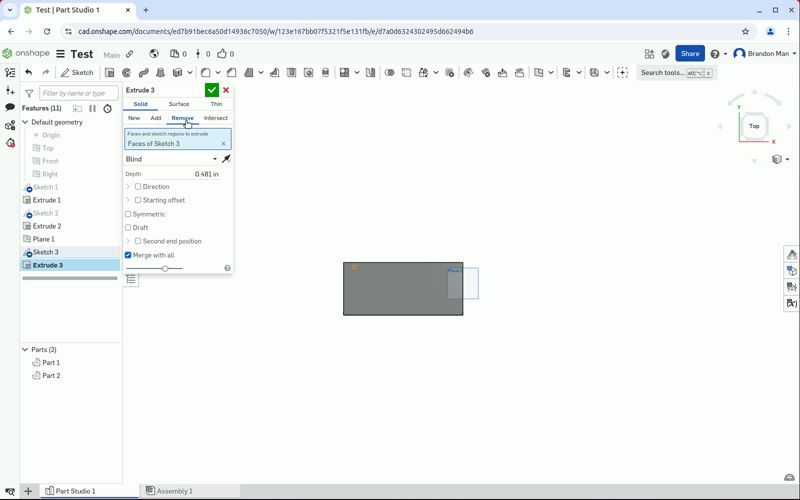
key(enter)
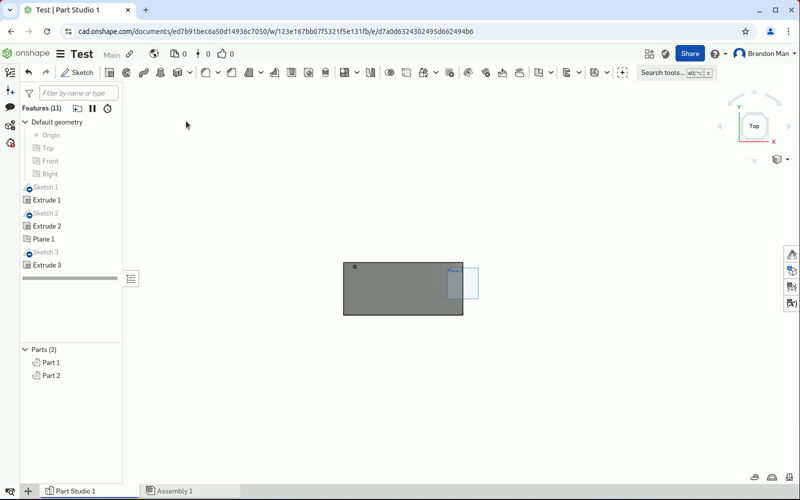
key(shift+h)
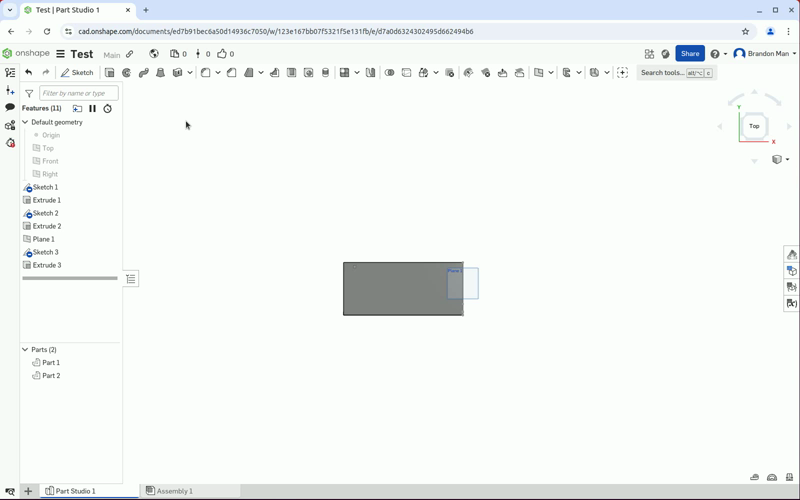
key(shift+h)
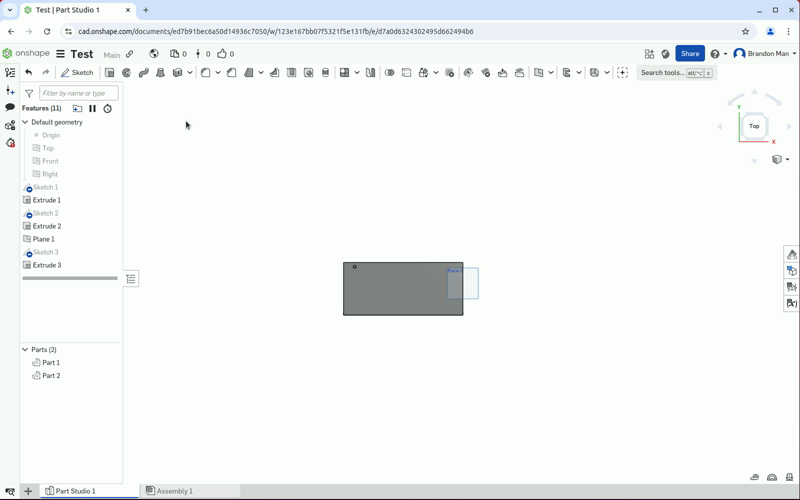
mouse_move(73, 189)
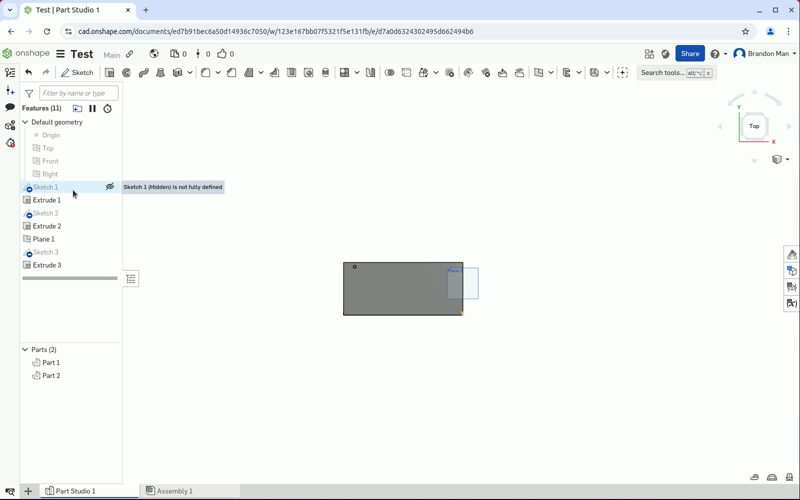
click(73, 189)
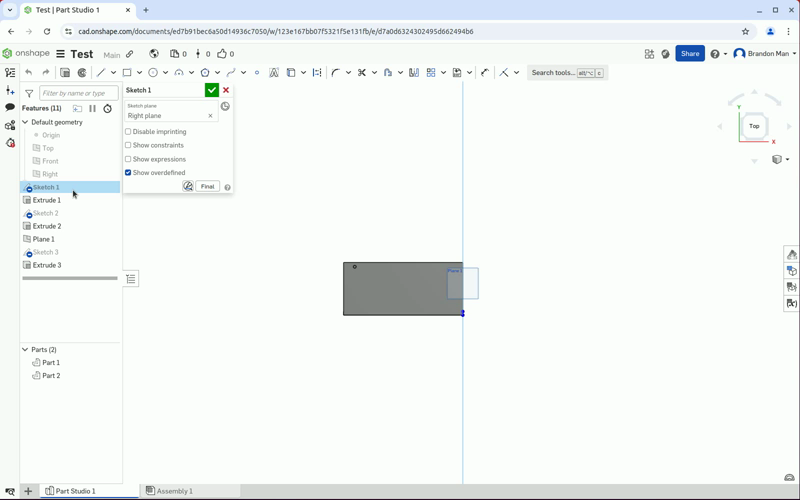
mouse_move(229, 92)
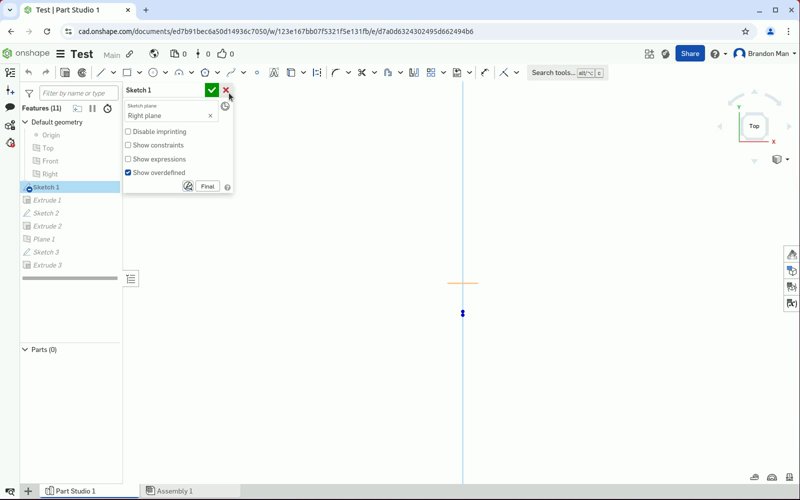
click(229, 92)
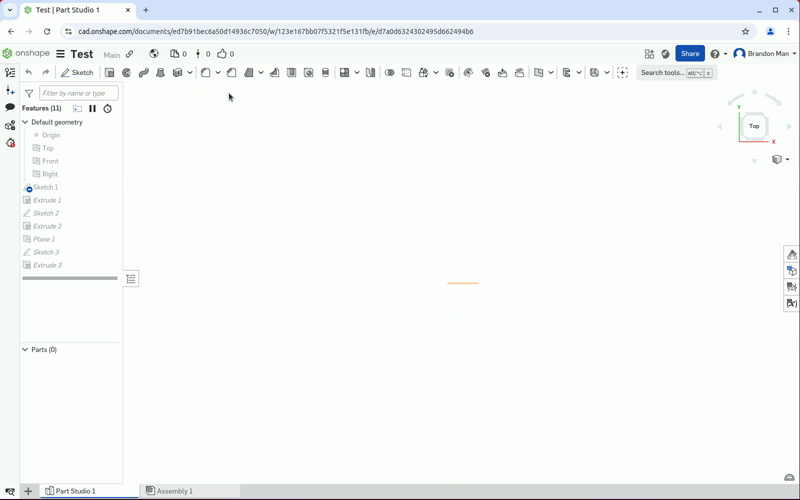
key(shift+s)
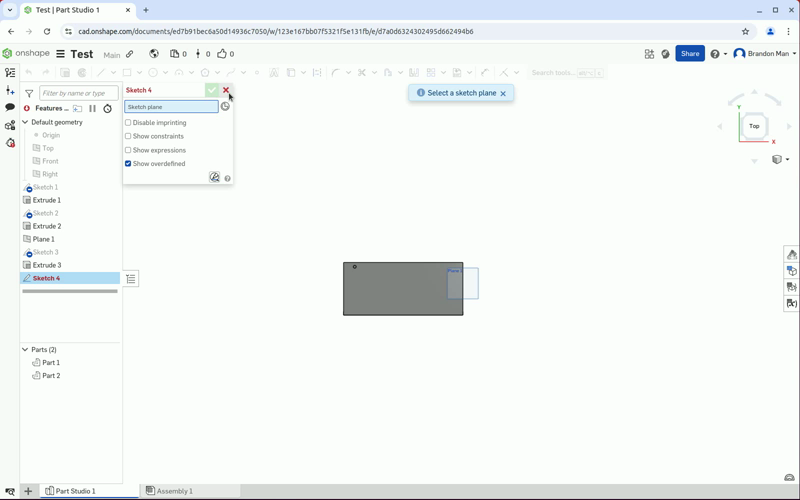
mouse_move(73, 241)
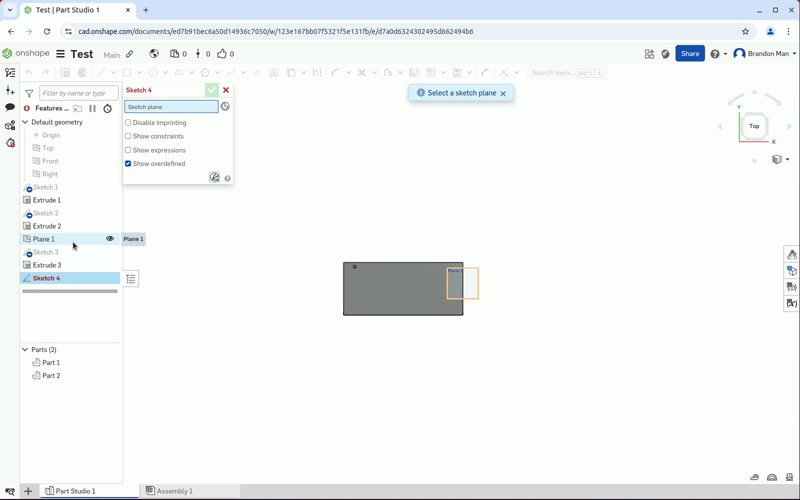
click(73, 241)
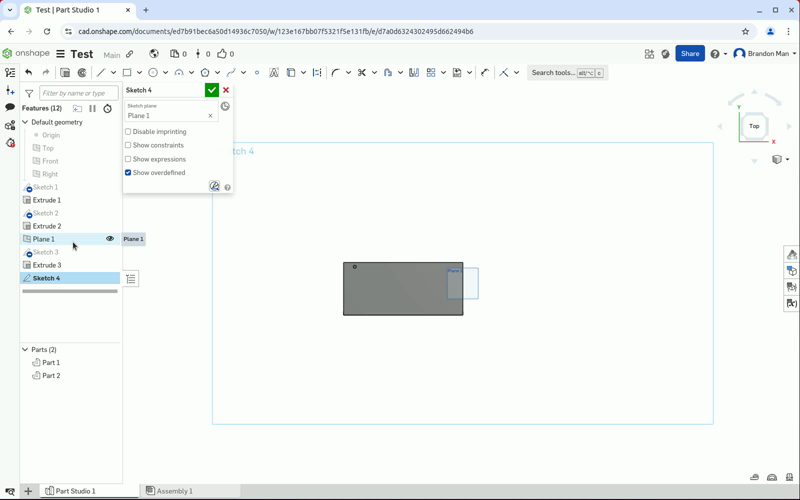
mouse_move(73, 352)
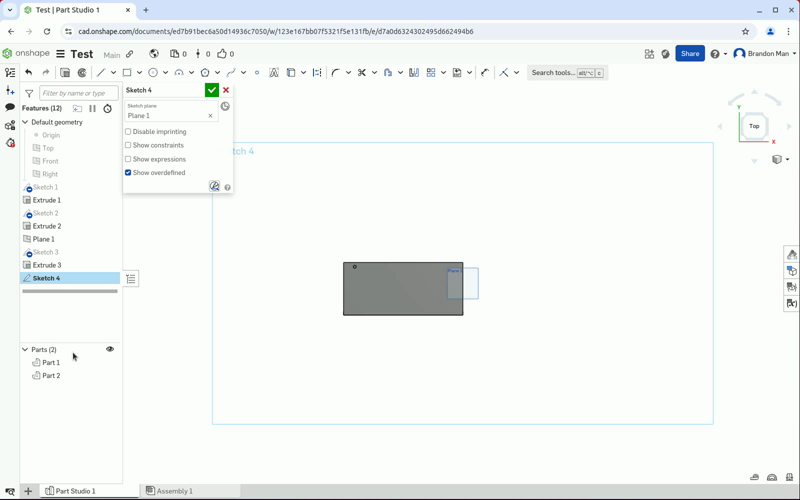
key(y)
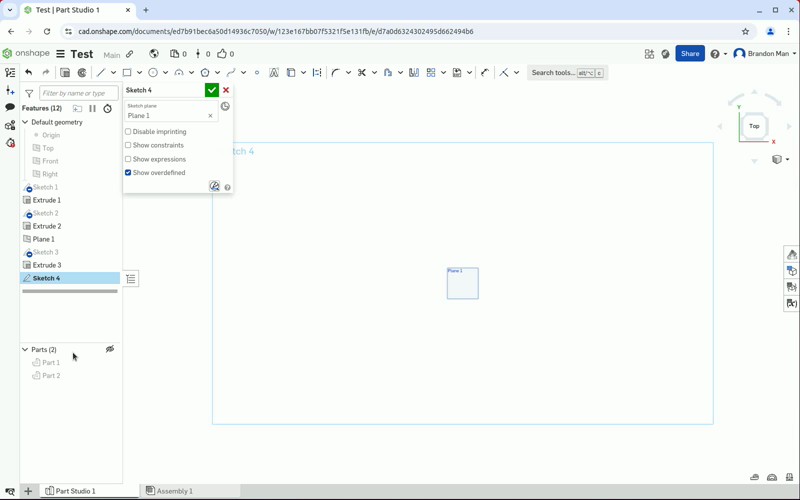
key(c)
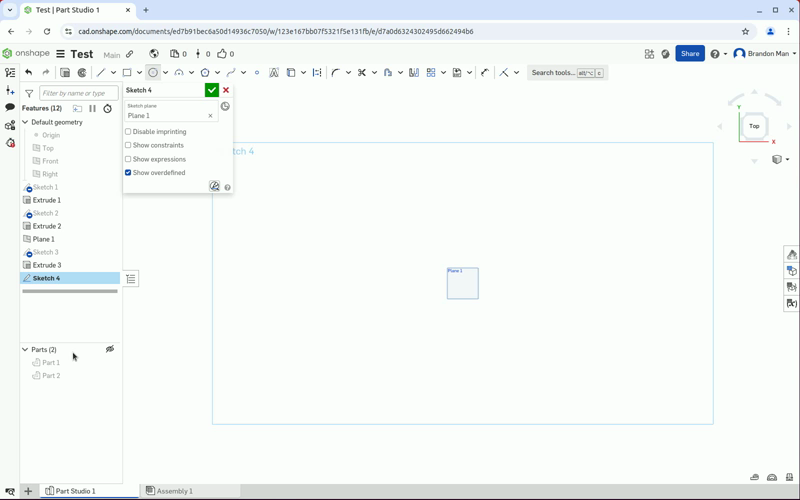
key_down(shift)
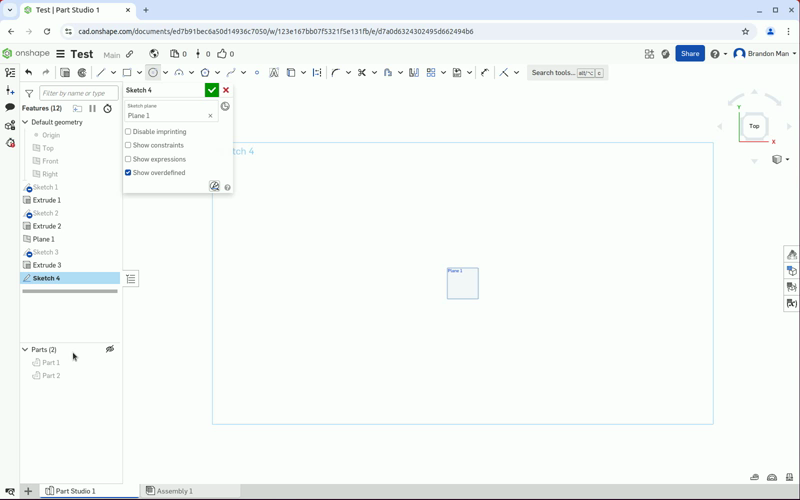
mouse_move(454, 266)
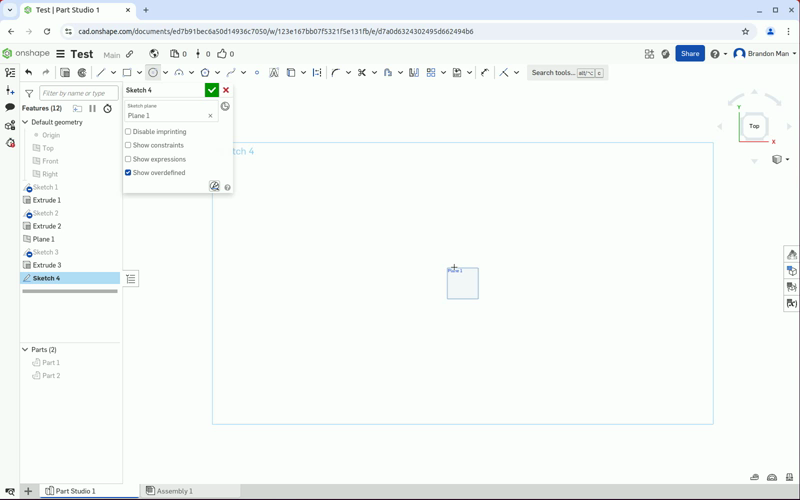
click(454, 266)
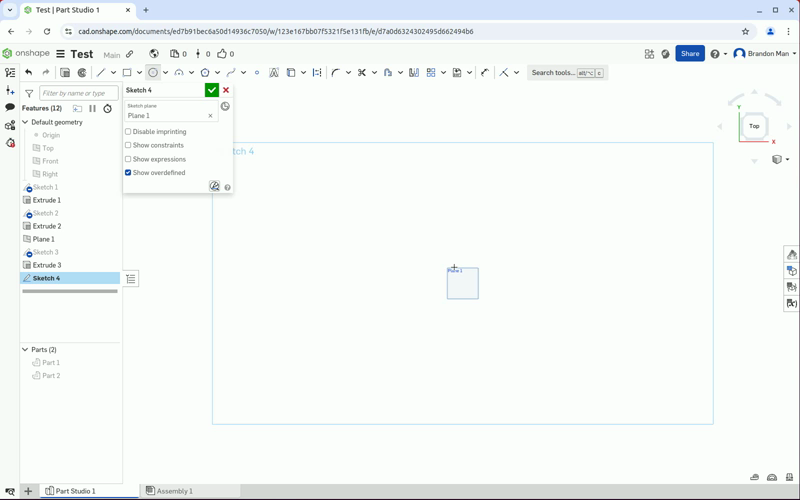
key_up(shift)
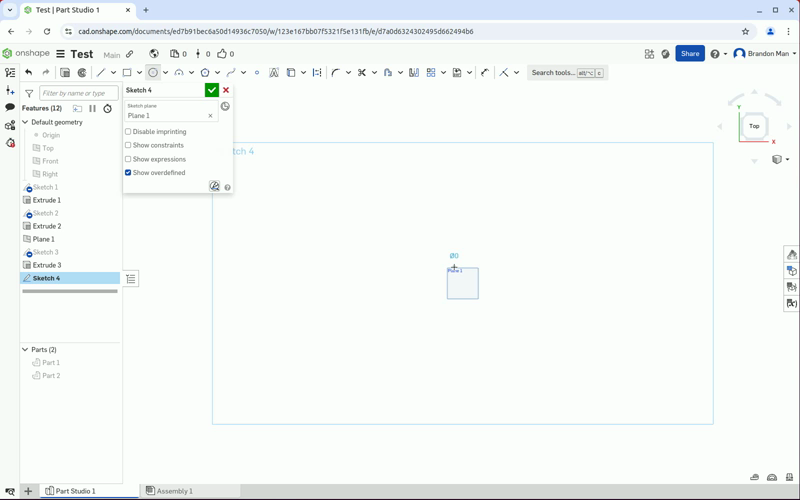
mouse_move(456, 266)
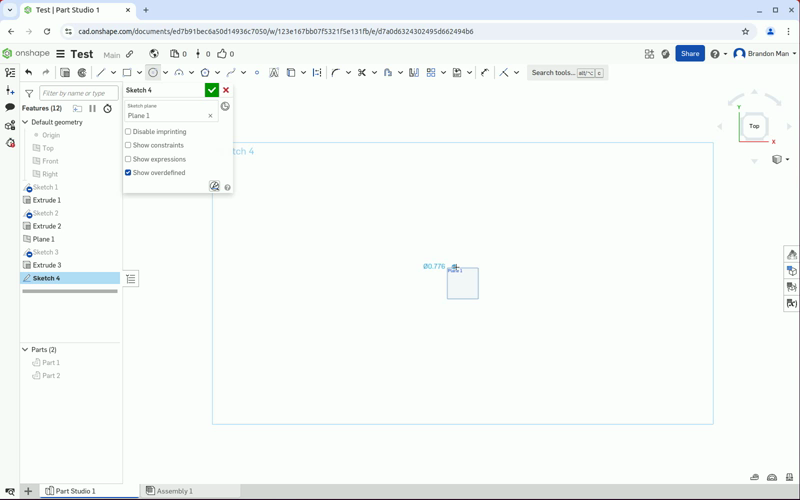
scroll(6)
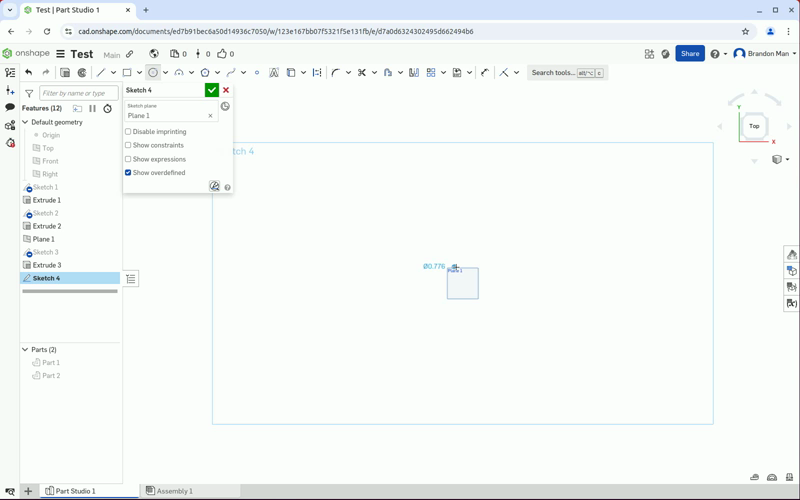
scroll(6)
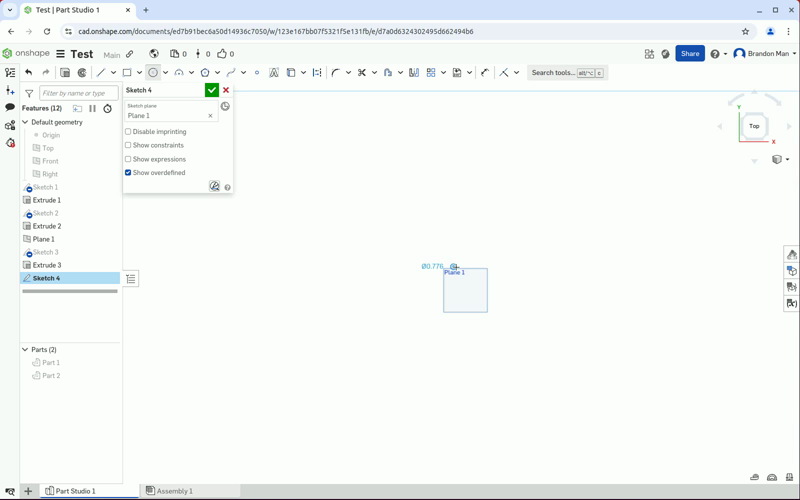
scroll(6)
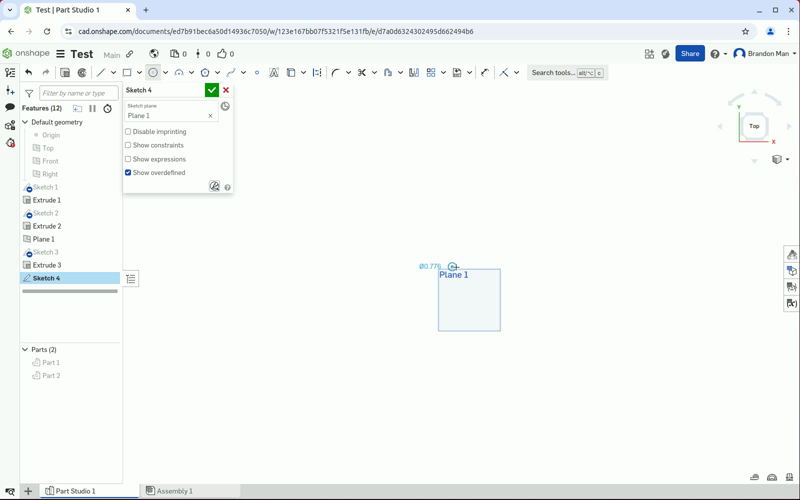
scroll(6)
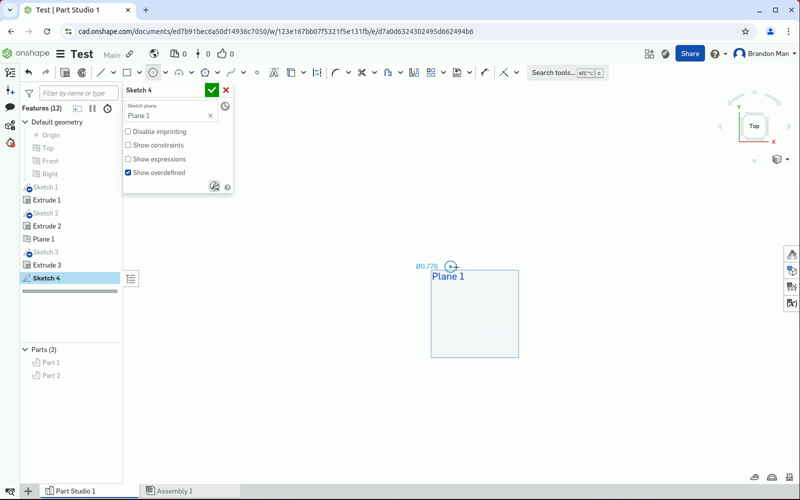
scroll(6)
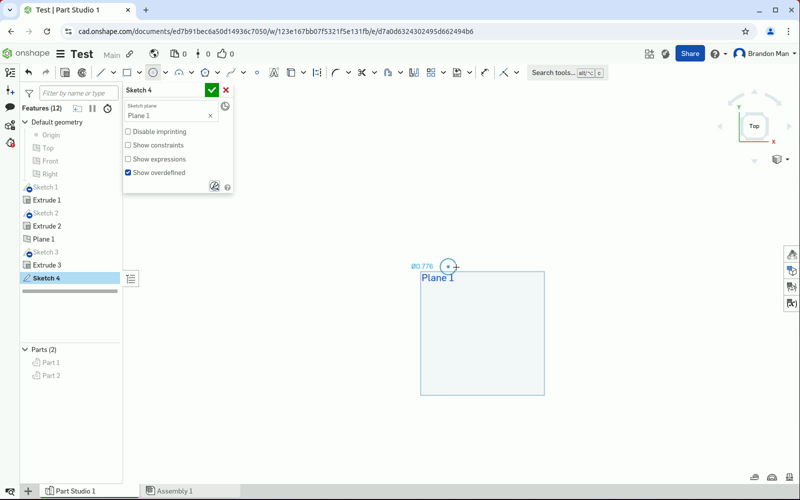
scroll(6)
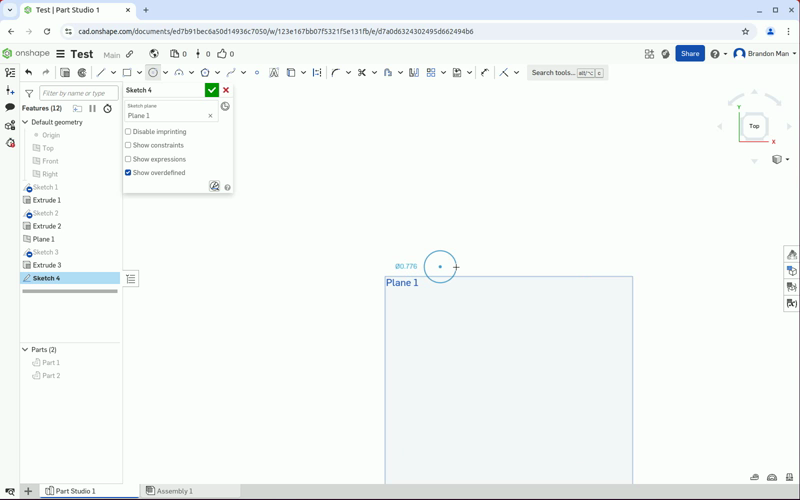
scroll(6)
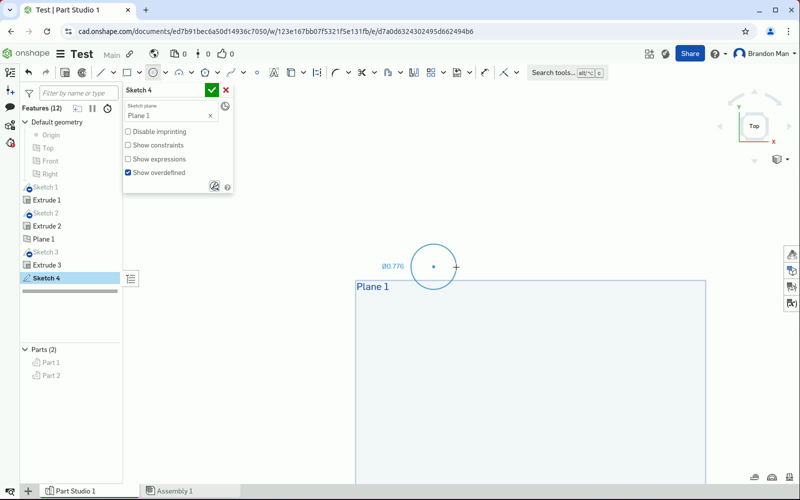
click(456, 266)
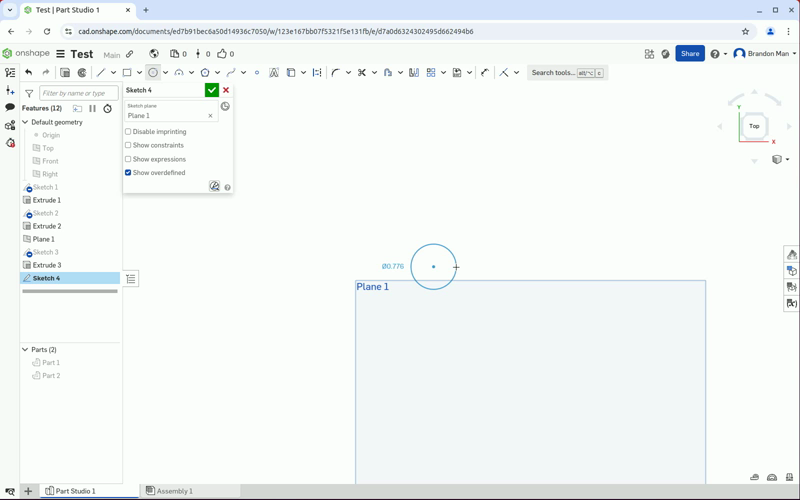
scroll(-6)
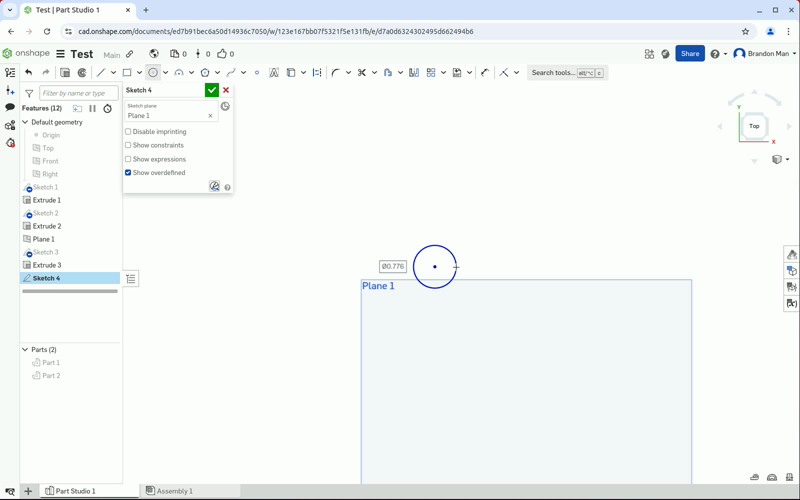
scroll(-6)
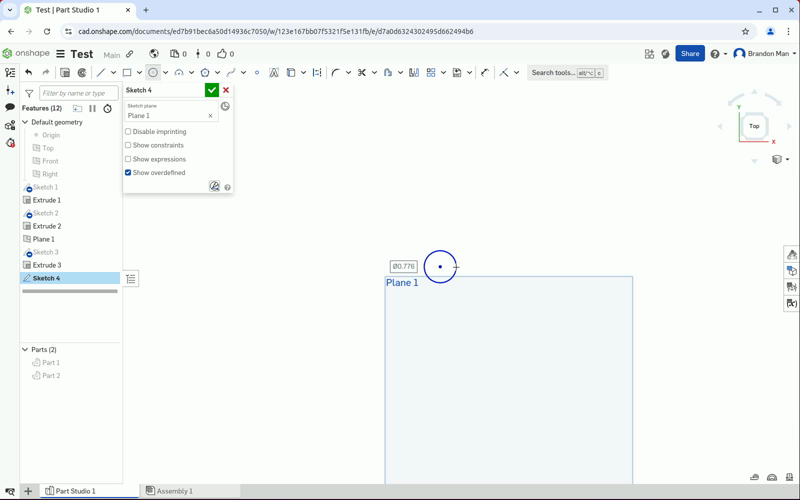
scroll(-6)
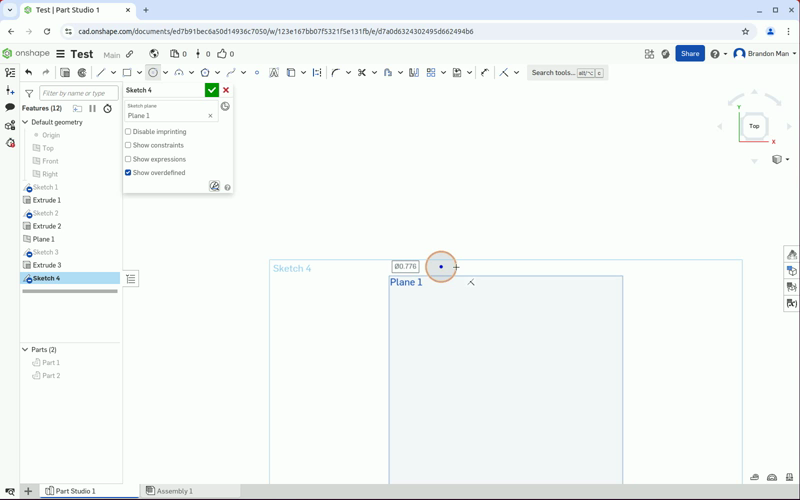
scroll(-6)
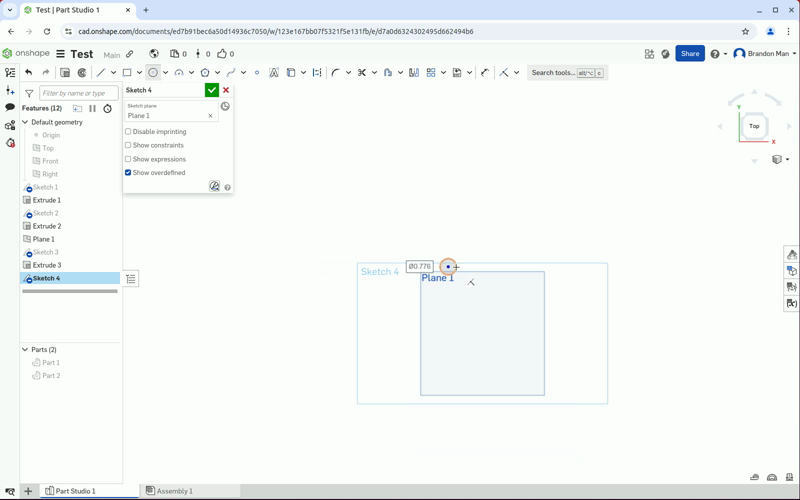
scroll(-6)
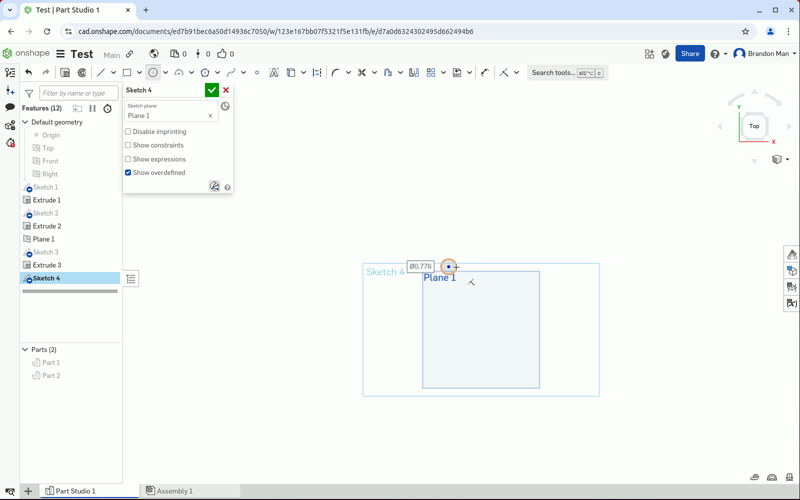
scroll(-6)
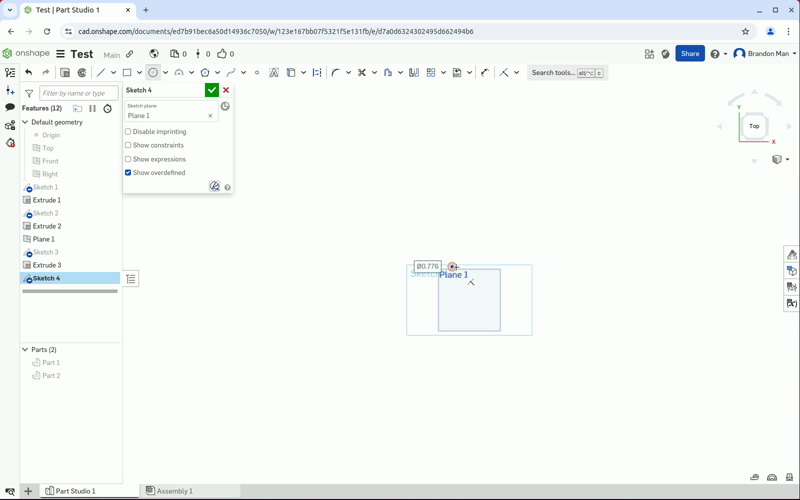
scroll(-6)
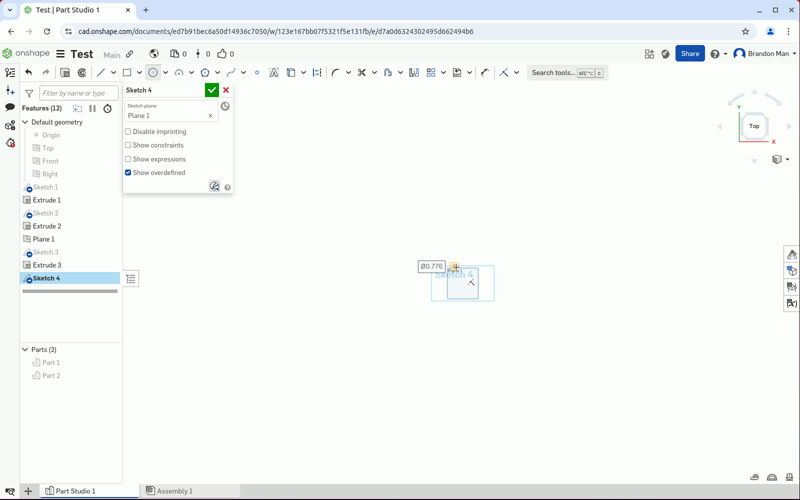
key(esc)
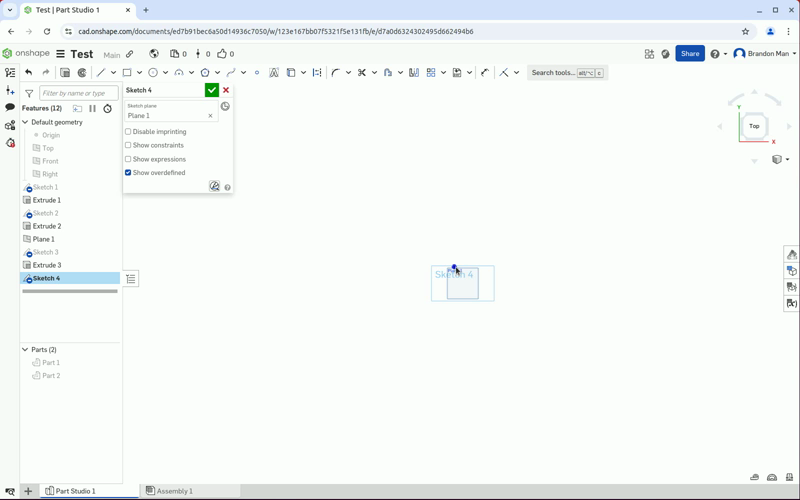
mouse_move(454, 265)
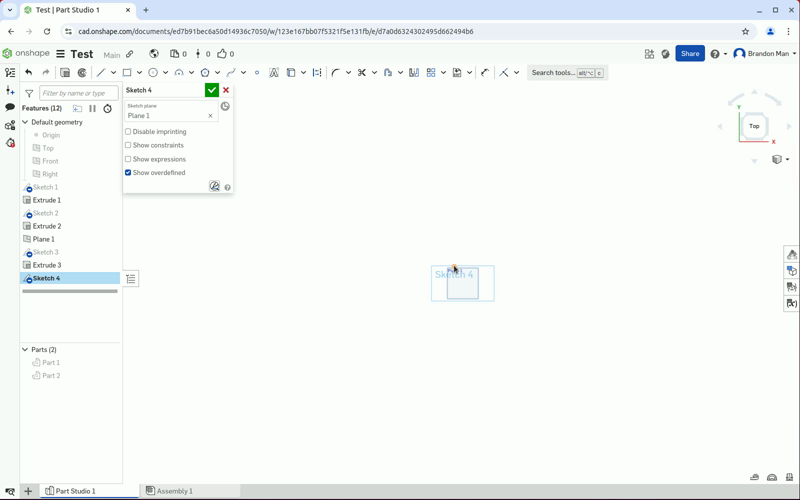
scroll(6)
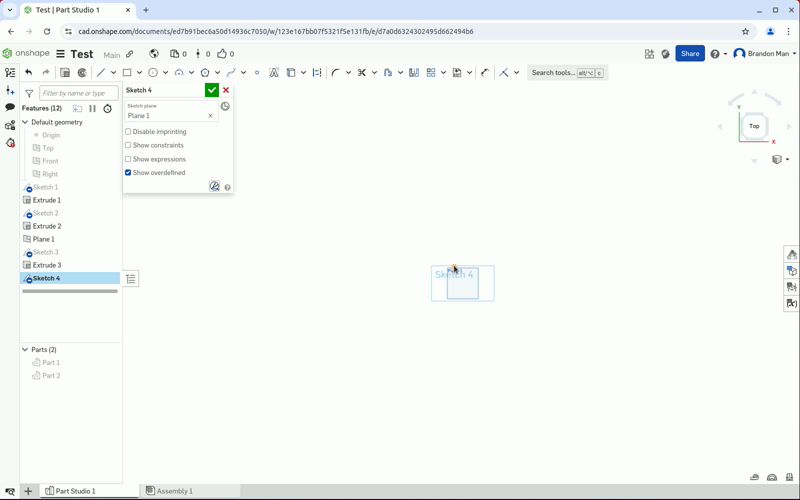
scroll(6)
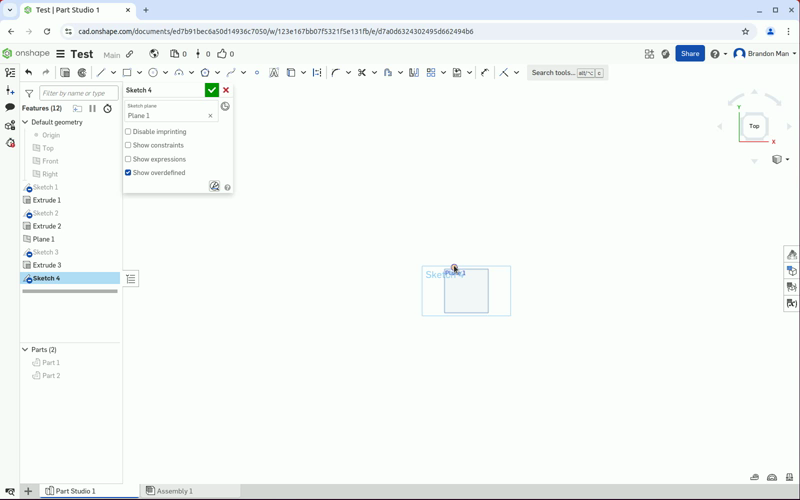
scroll(6)
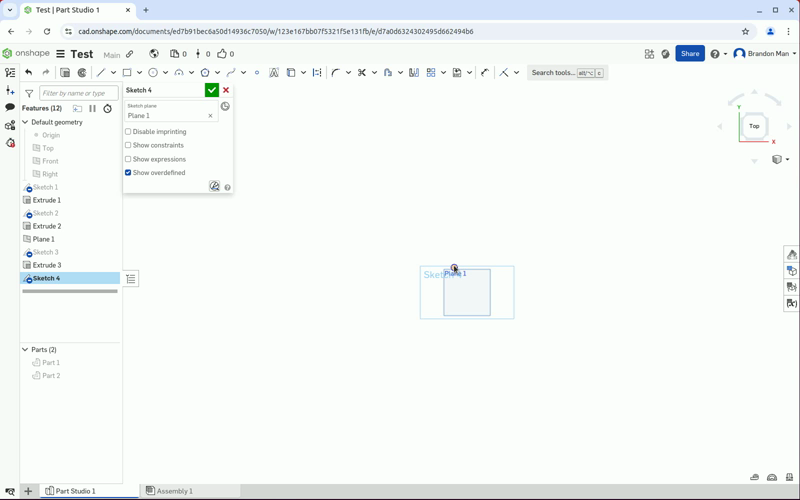
scroll(6)
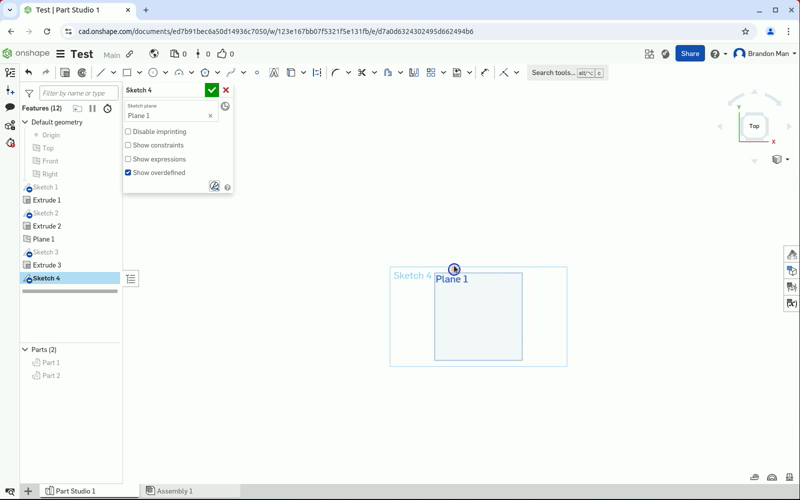
scroll(6)
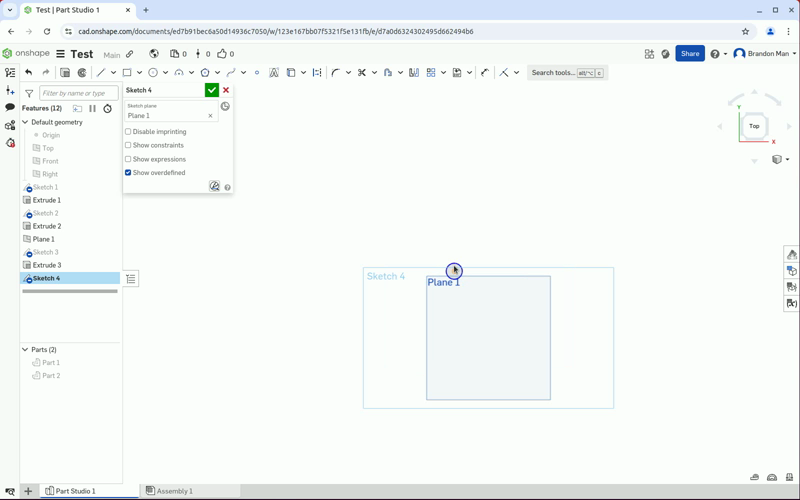
scroll(6)
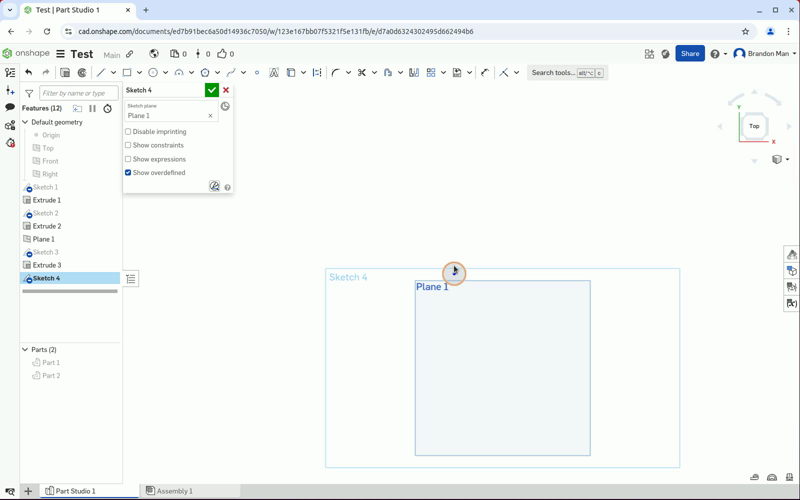
scroll(6)
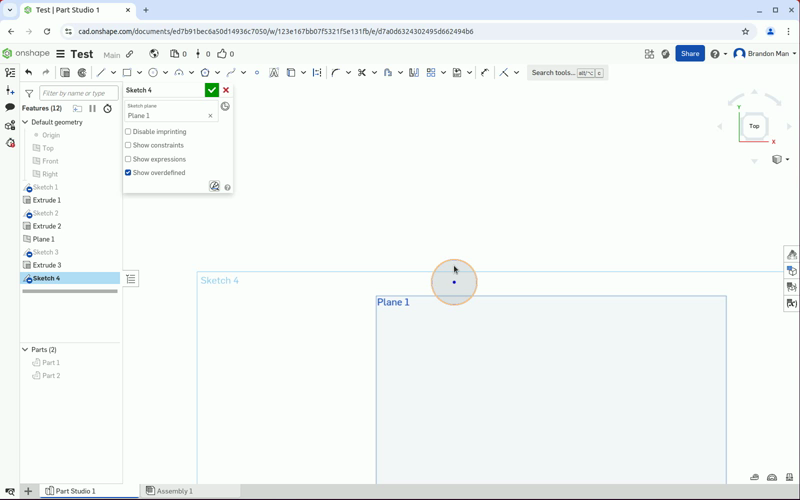
click(454, 265)
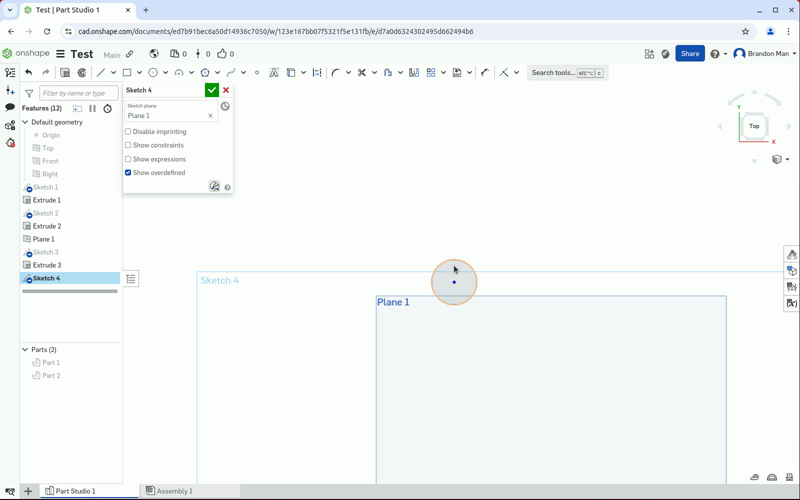
scroll(-6)
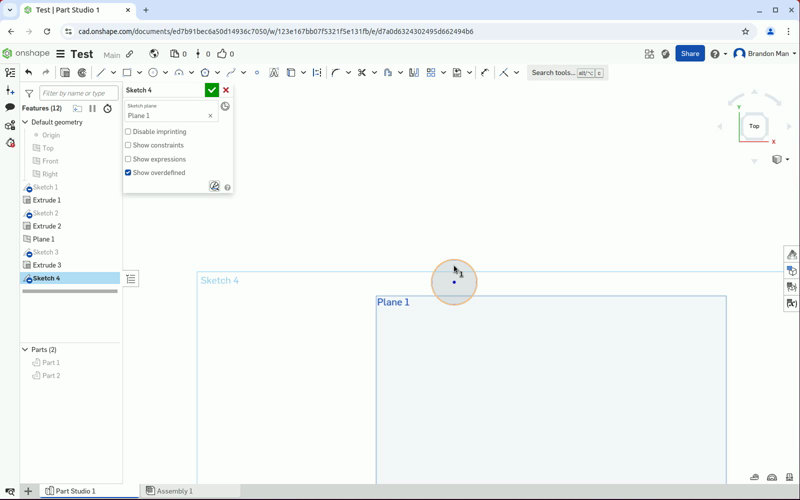
scroll(-6)
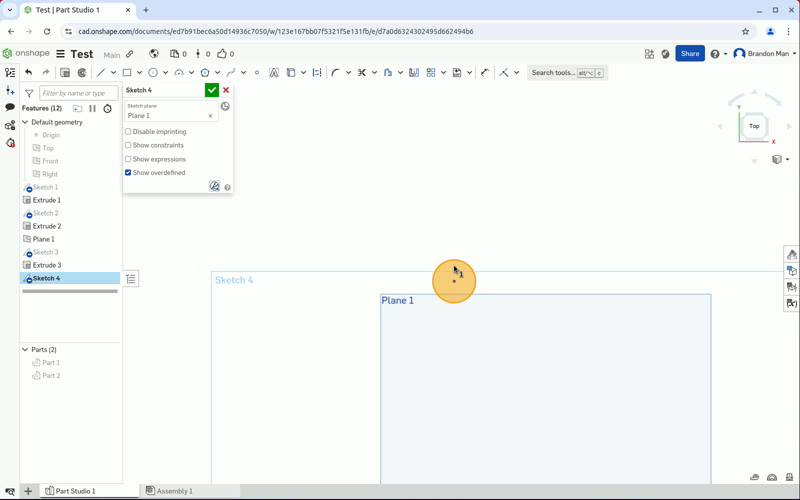
scroll(-6)
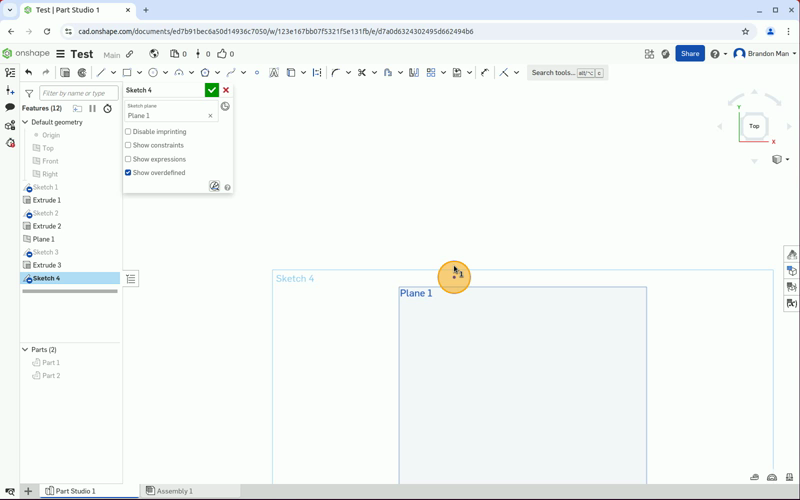
scroll(-6)
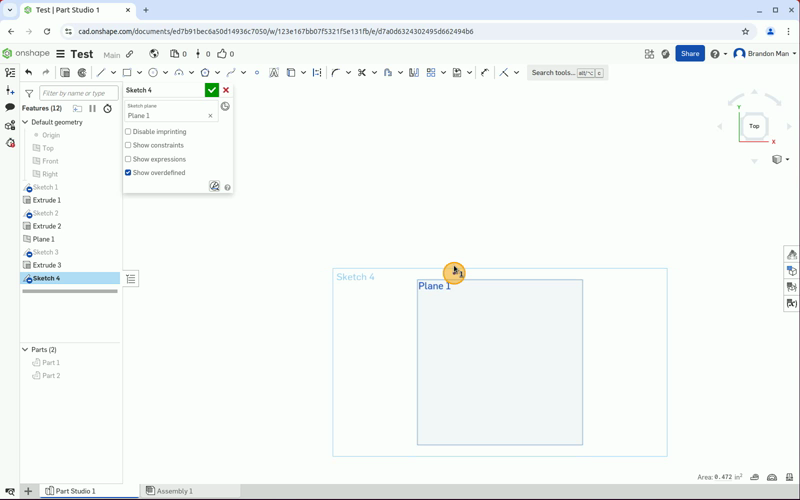
scroll(-6)
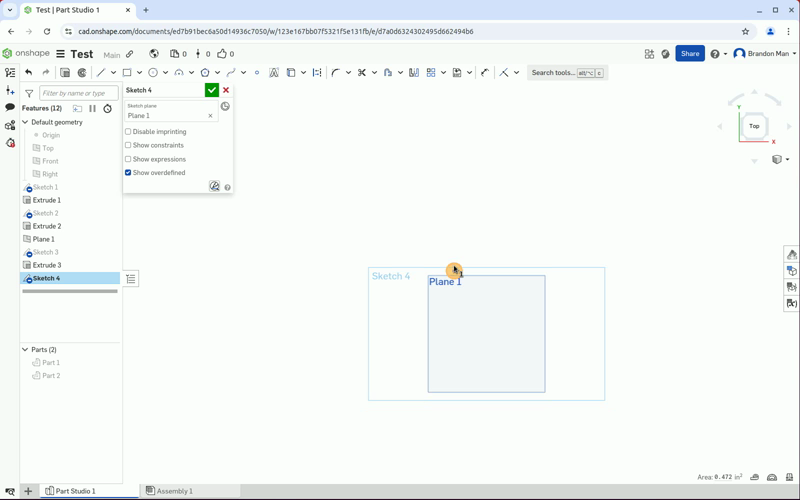
scroll(-6)
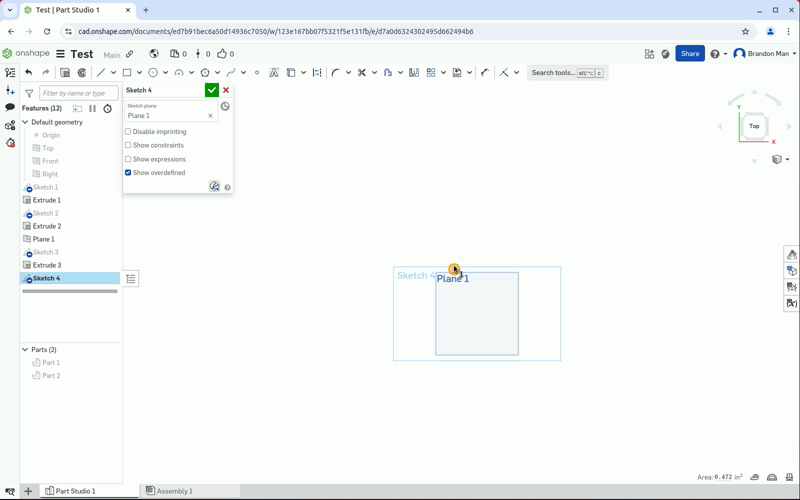
scroll(-6)
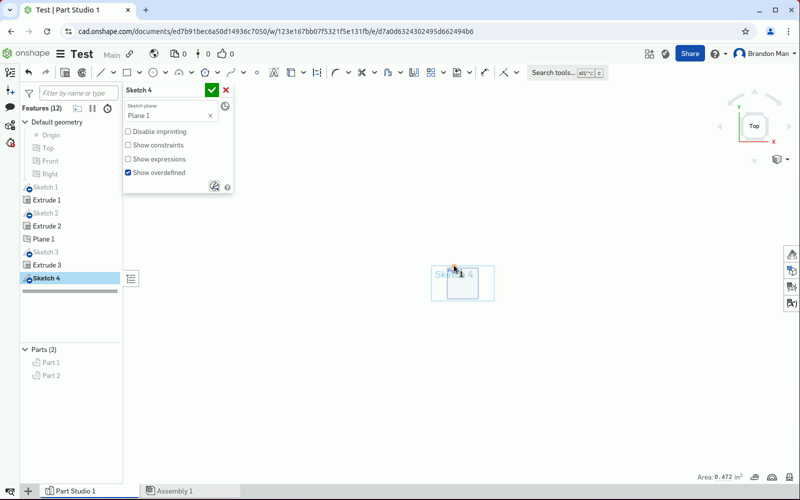
mouse_move(73, 352)
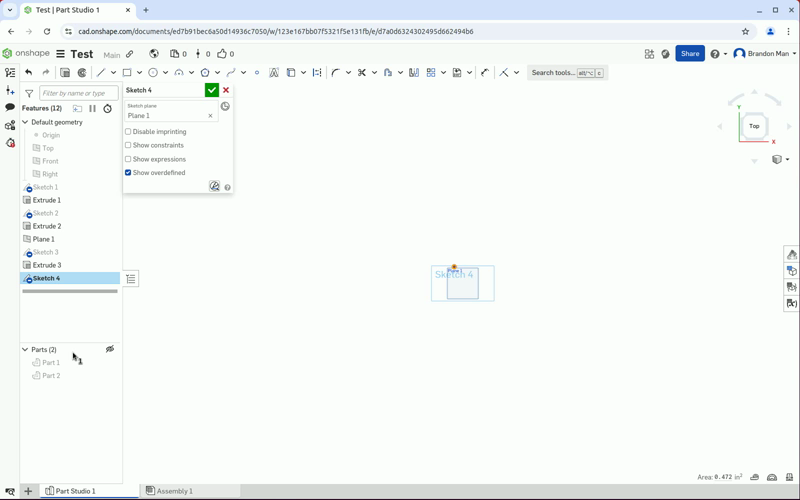
key(shift+y)
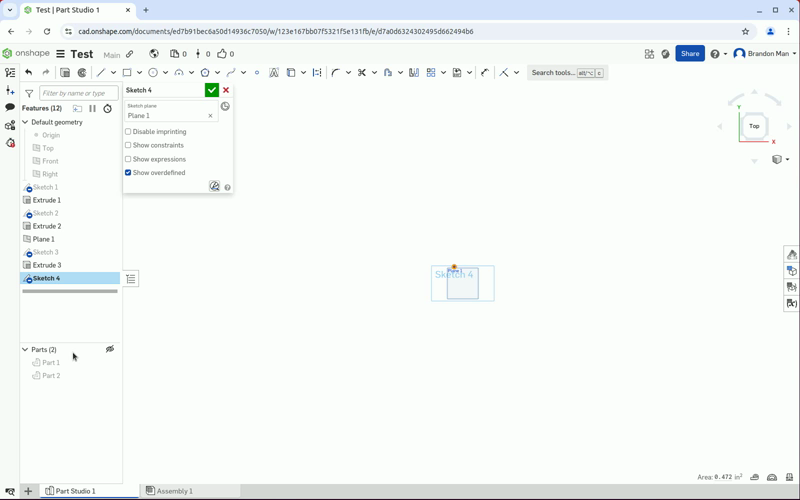
key(shift+e)
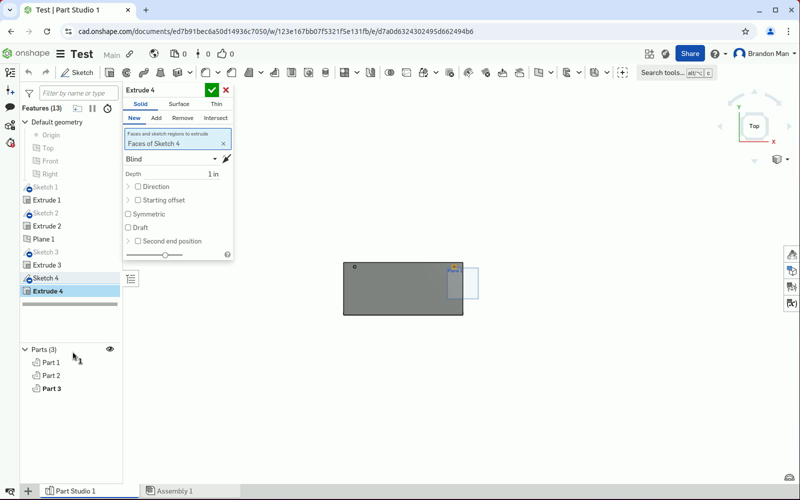
mouse_move(143, 106)
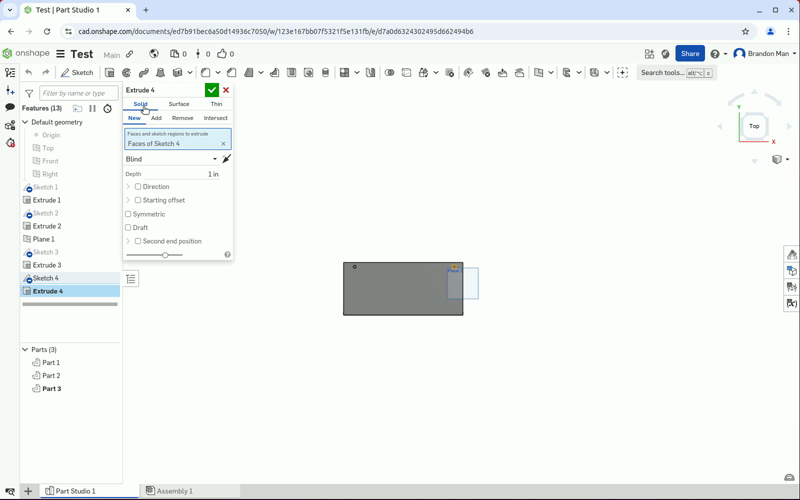
click(143, 106)
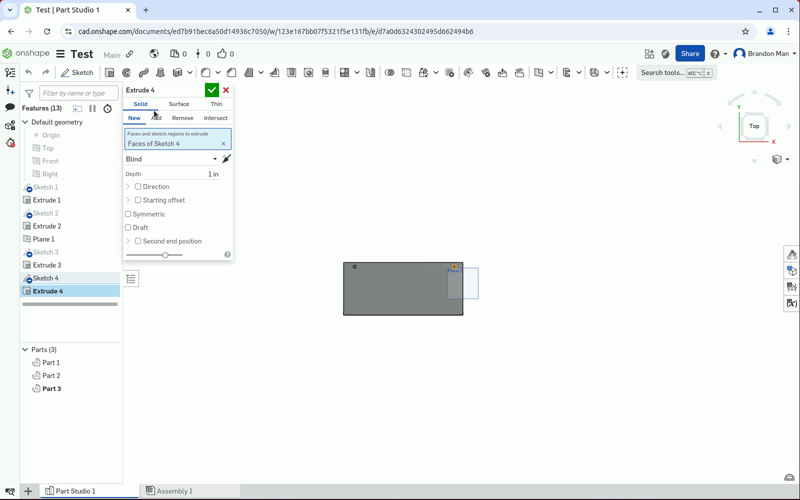
mouse_move(186, 120)
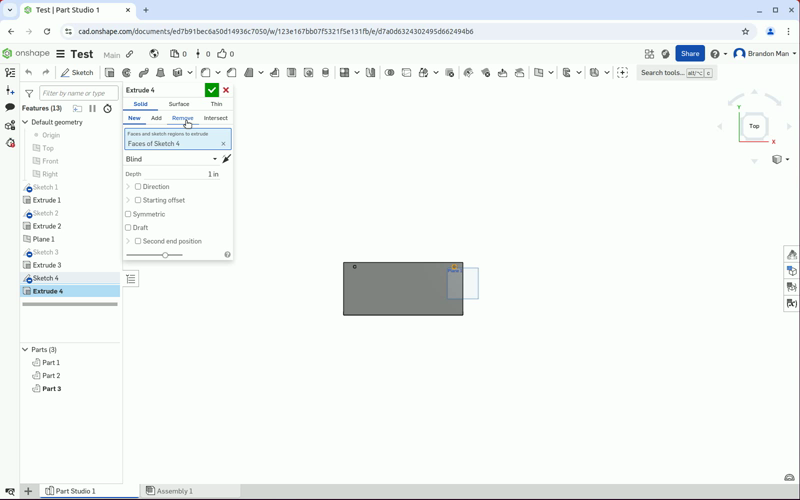
click(186, 120)
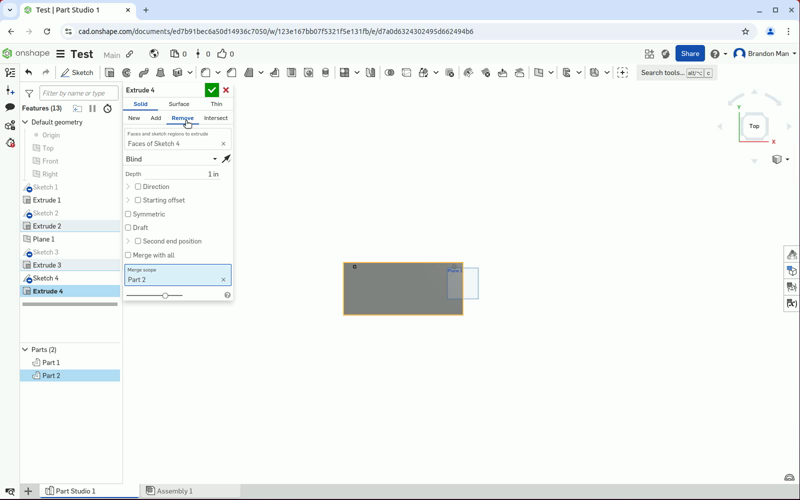
key(tab, 4)
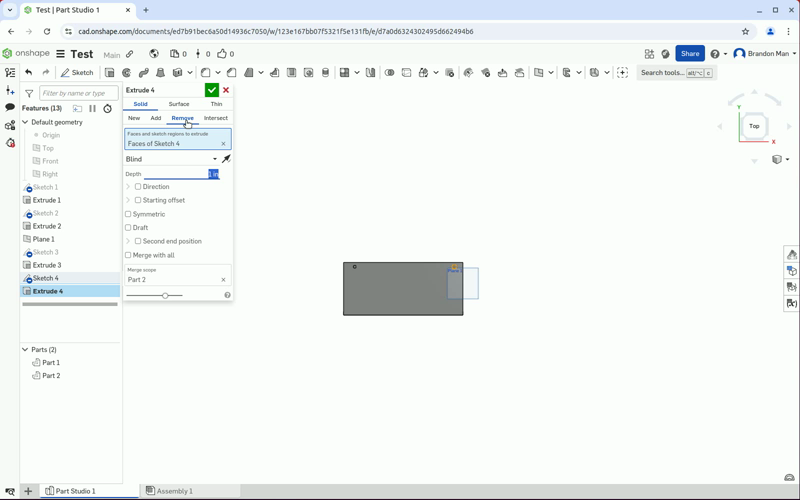
text(0.481)
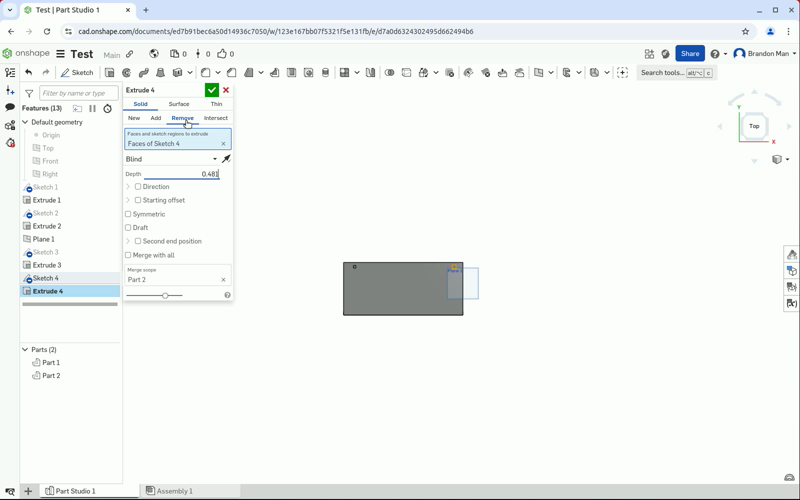
key(tab, 6)
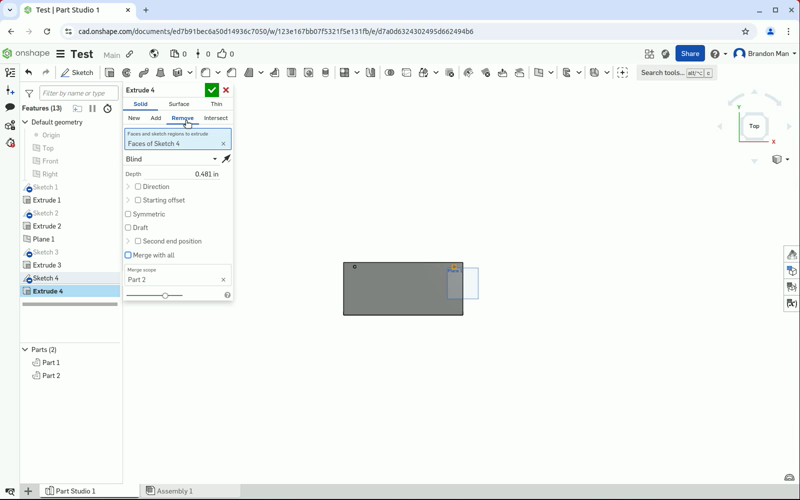
key(space)
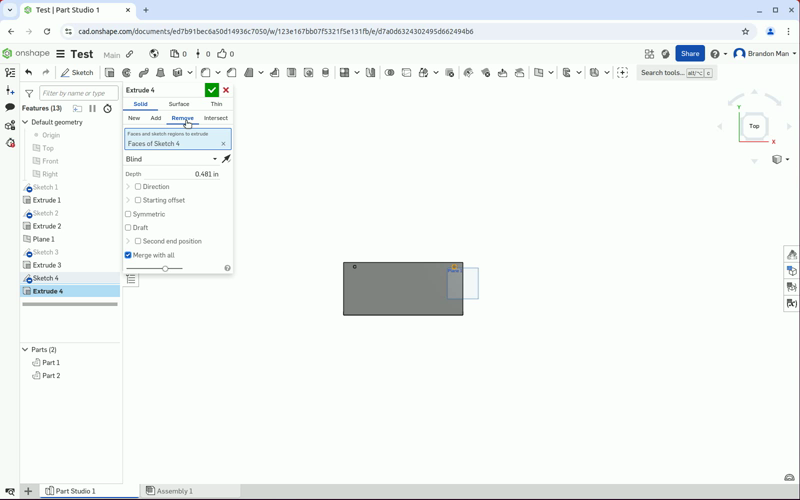
key(enter)
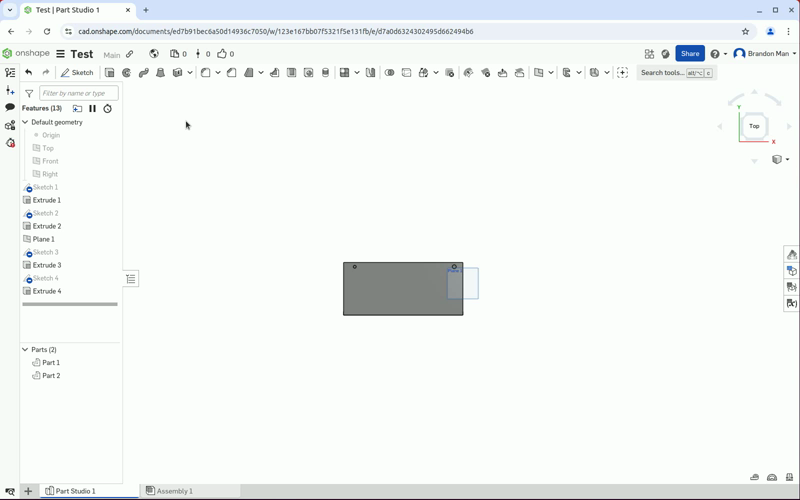
key(shift+h)
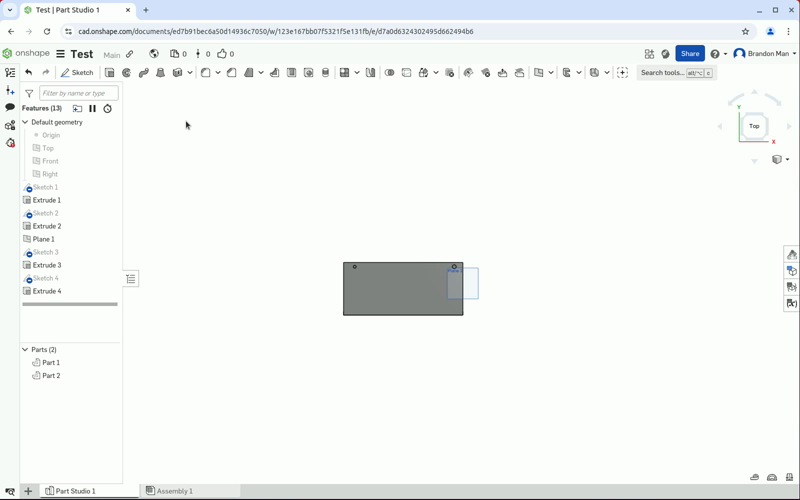
key(shift+h)
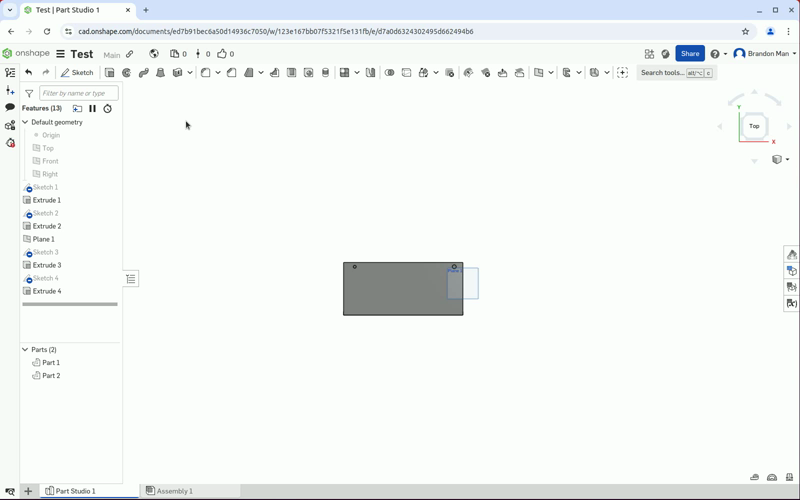
mouse_move(73, 189)
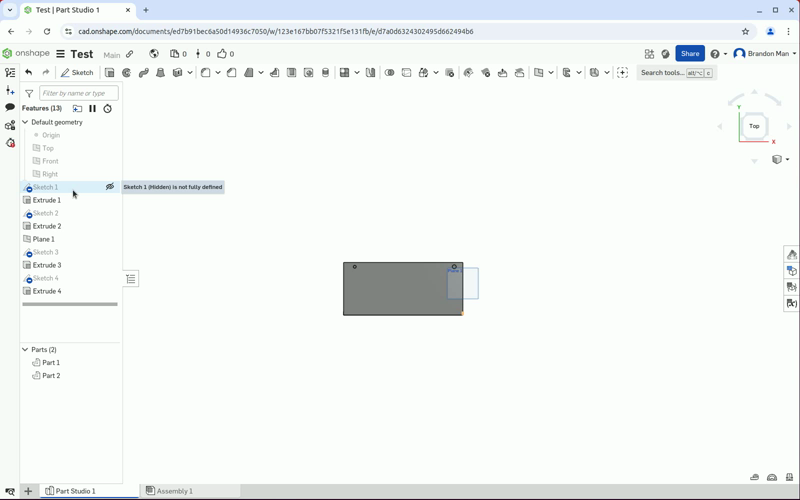
click(73, 189)
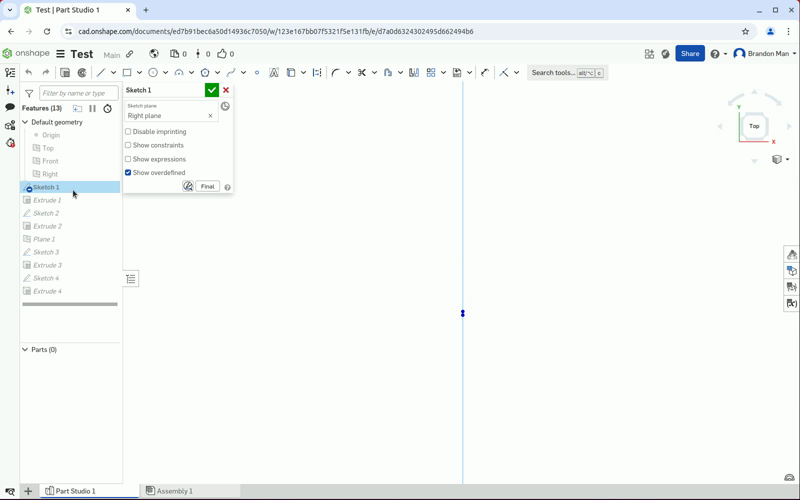
mouse_move(229, 92)
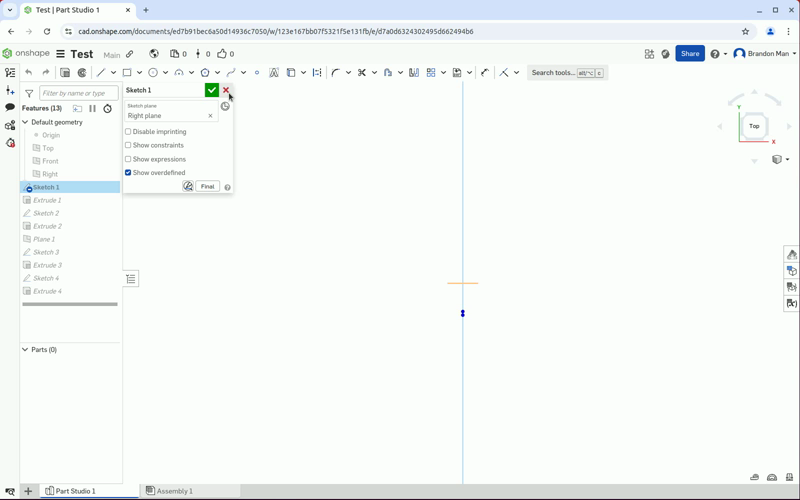
click(229, 92)
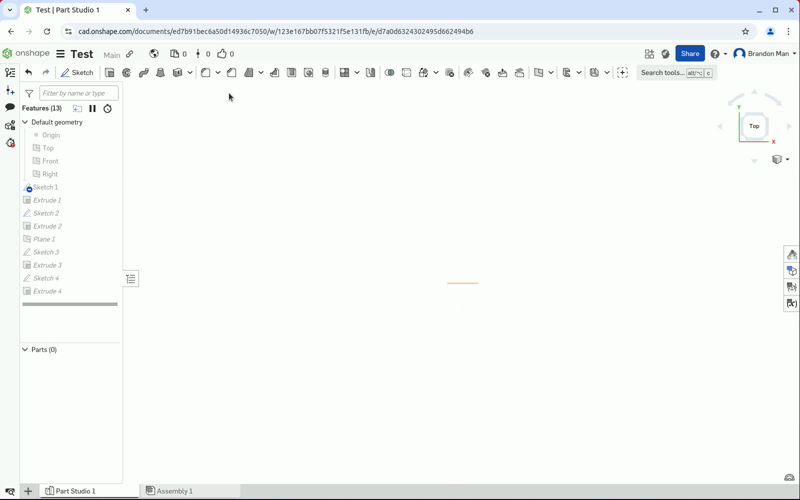
key(shift+s)
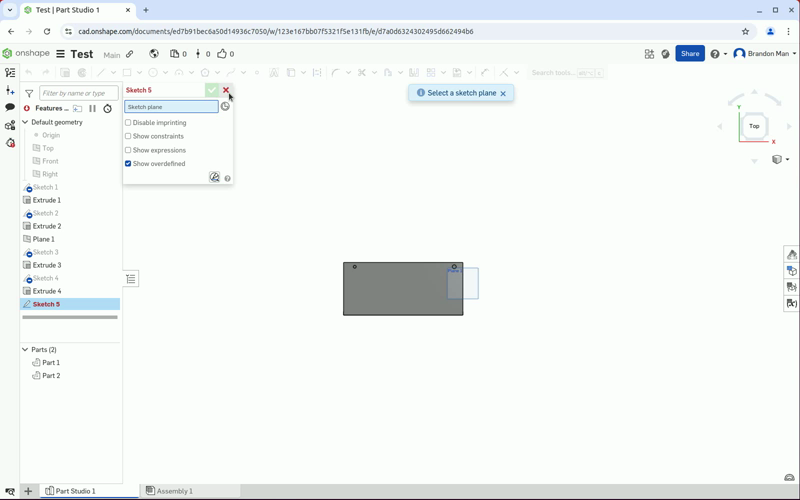
mouse_move(73, 241)
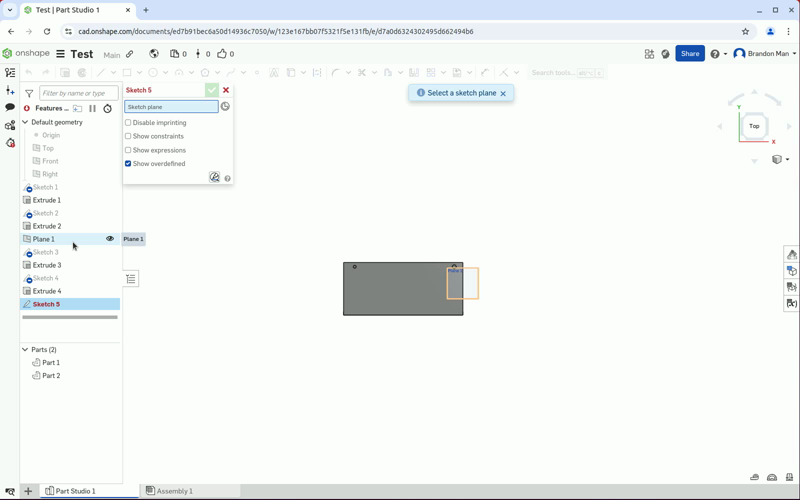
click(73, 241)
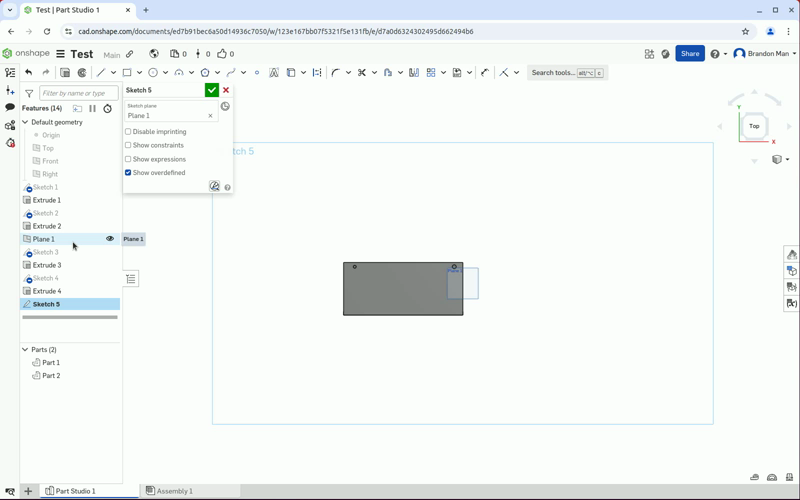
mouse_move(73, 352)
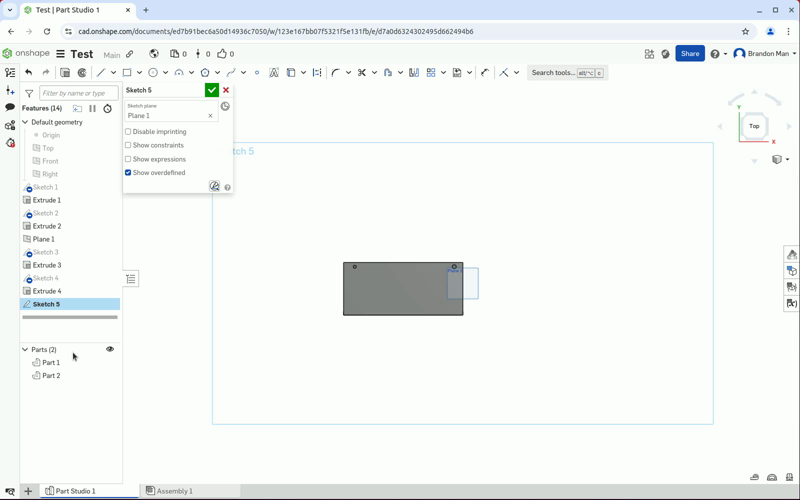
key(y)
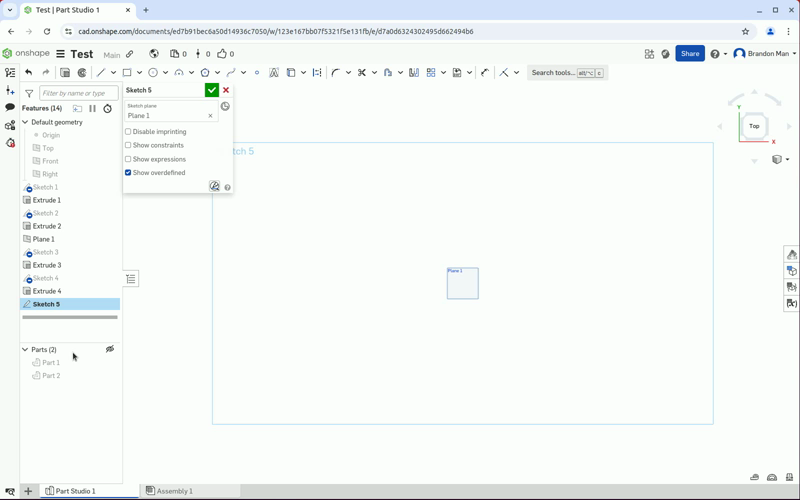
key(c)
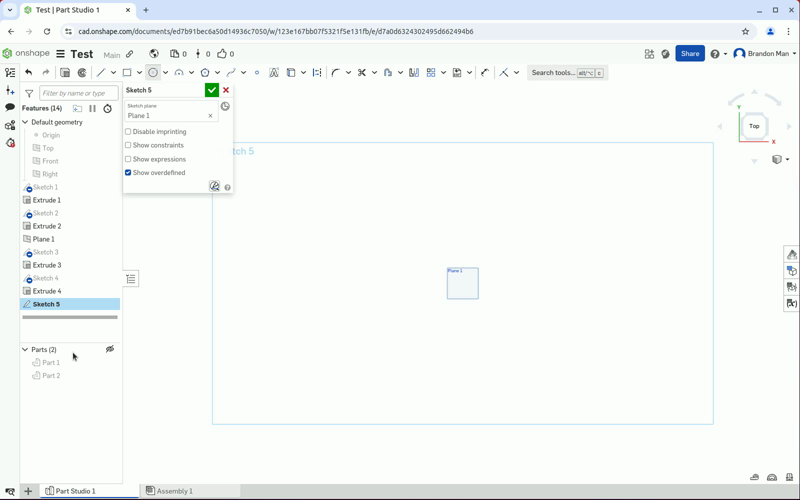
key_down(shift)
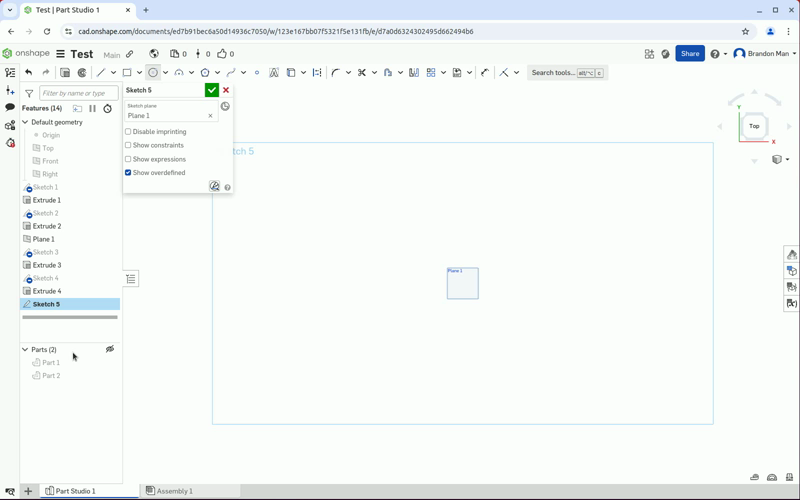
mouse_move(454, 305)
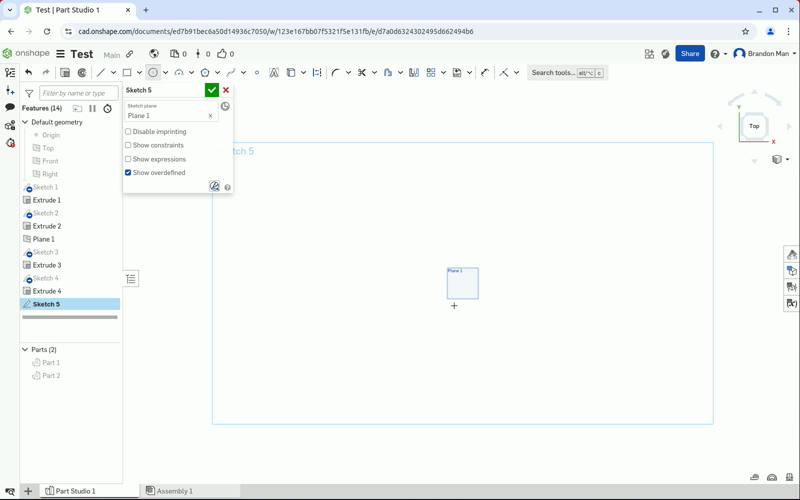
click(454, 305)
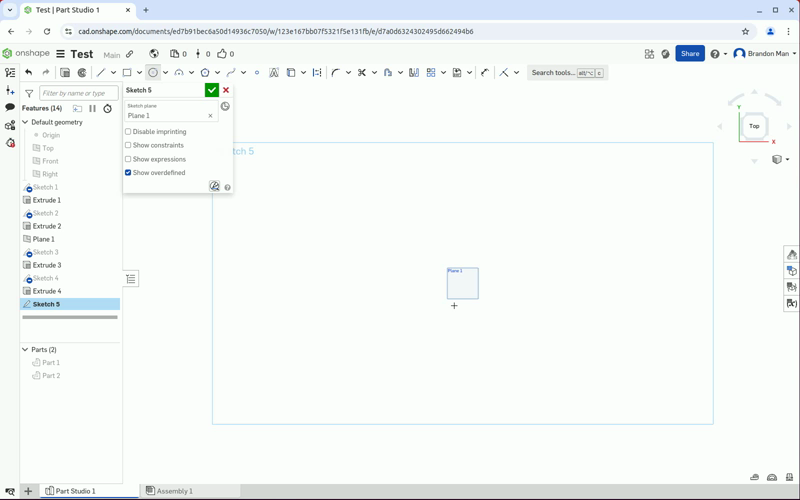
key_up(shift)
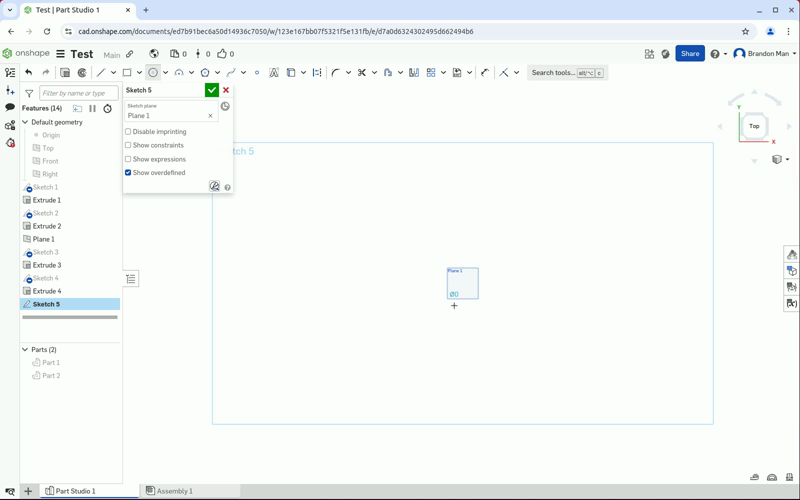
mouse_move(456, 305)
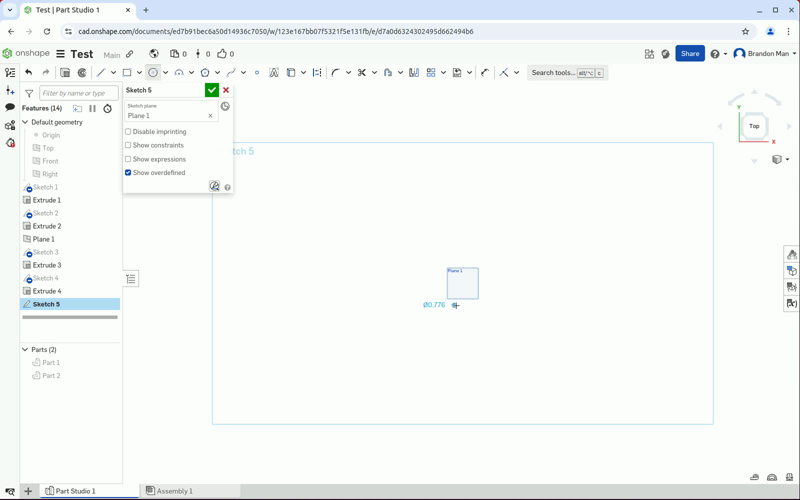
scroll(6)
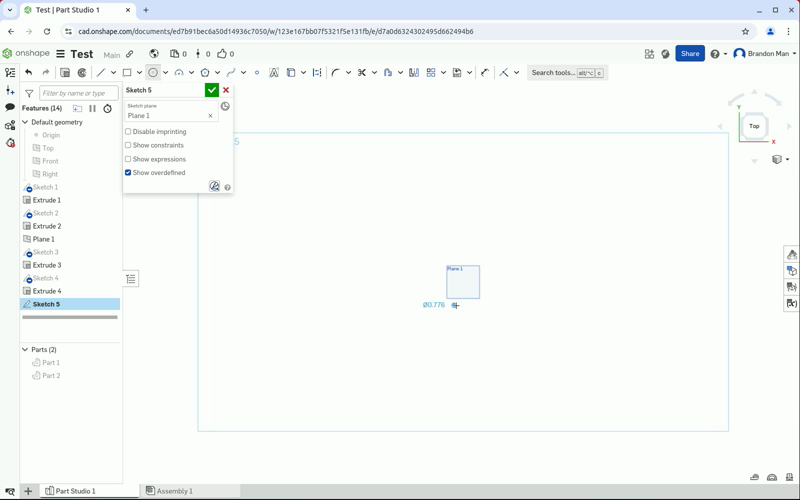
scroll(6)
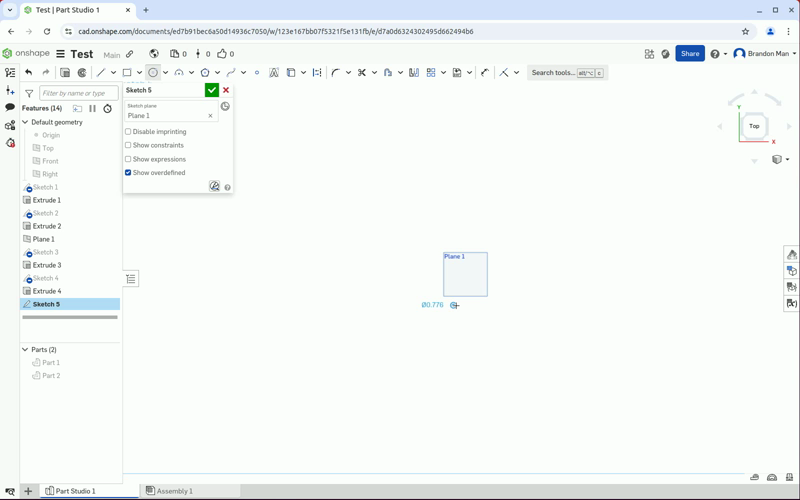
scroll(6)
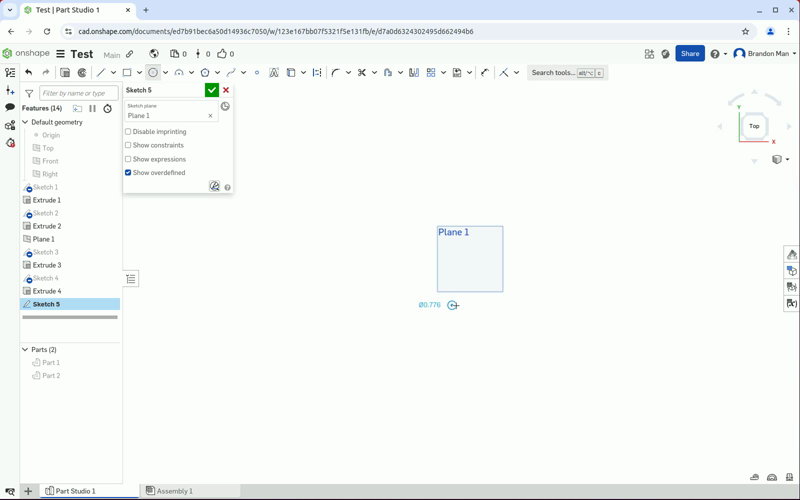
scroll(6)
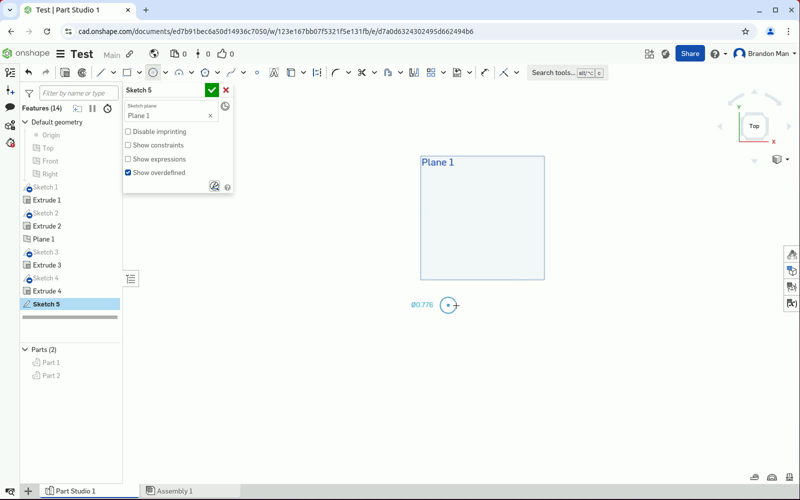
scroll(6)
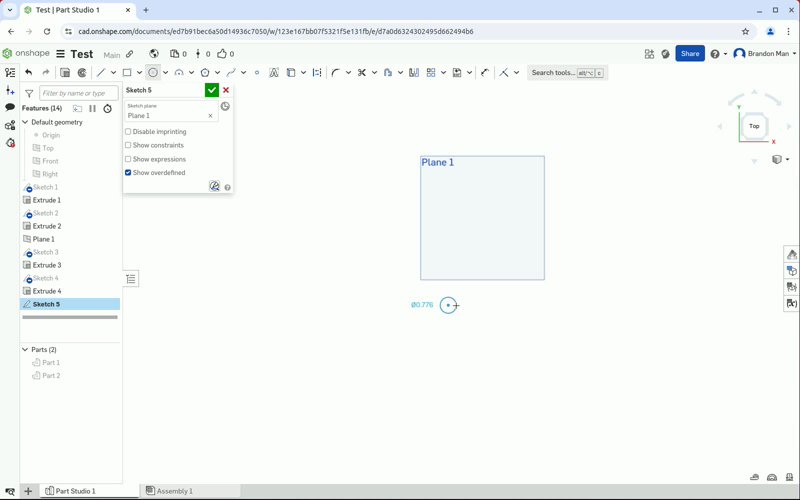
scroll(6)
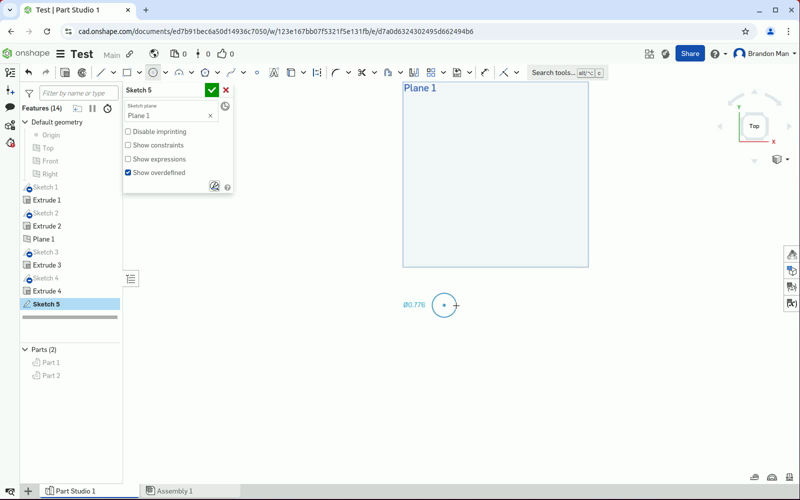
scroll(6)
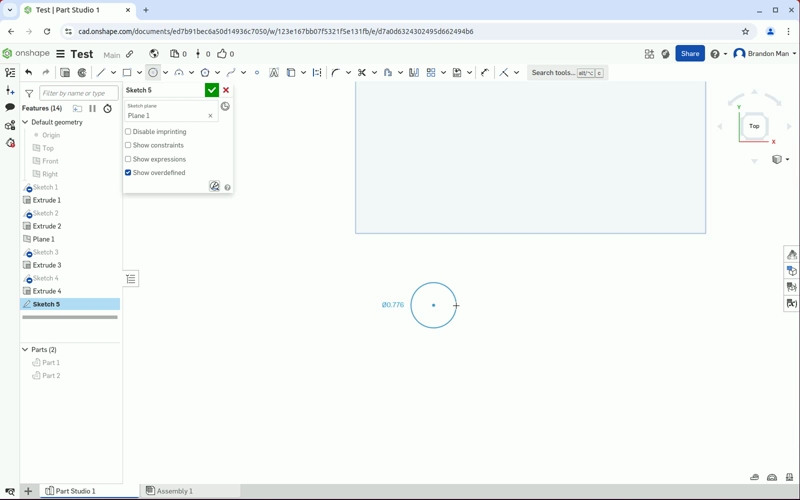
click(456, 305)
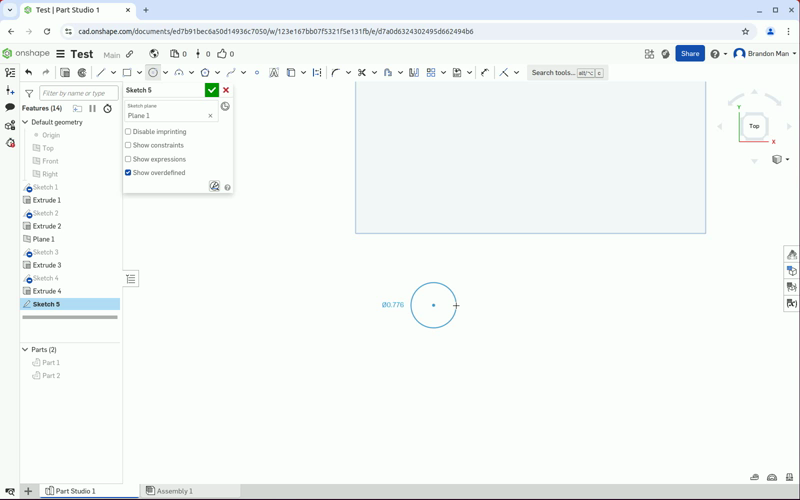
scroll(-6)
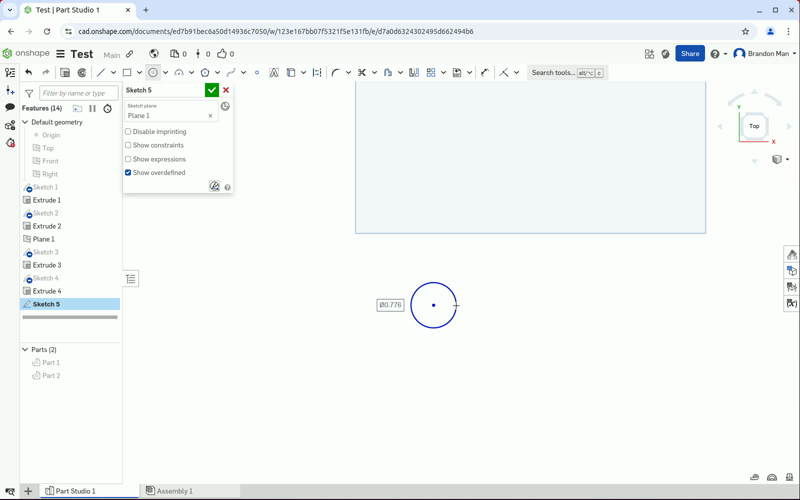
scroll(-6)
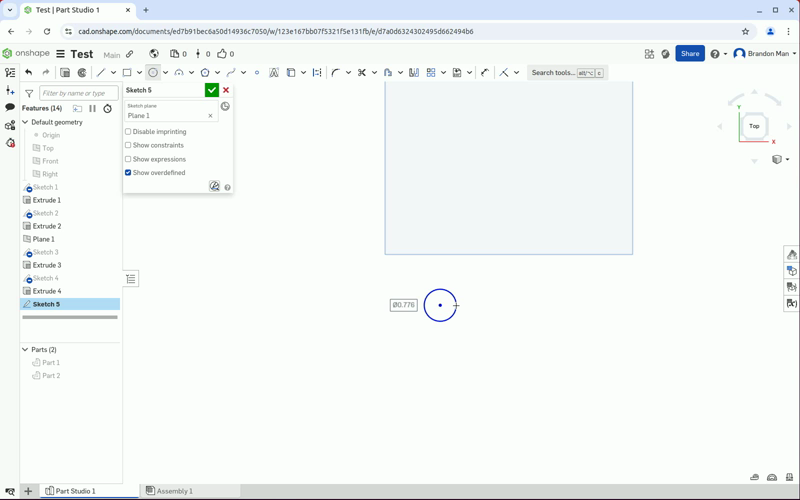
scroll(-6)
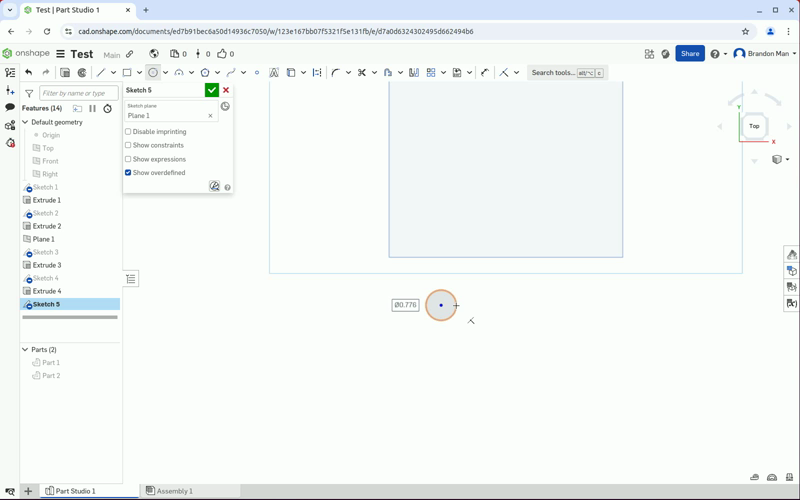
scroll(-6)
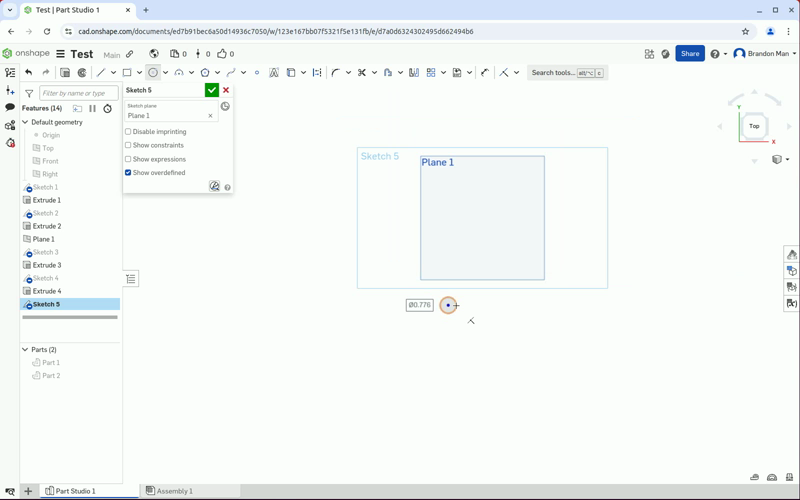
scroll(-6)
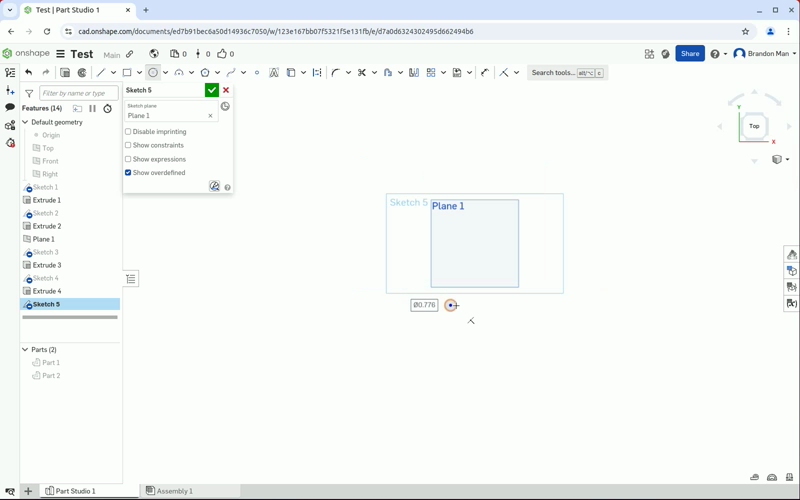
scroll(-6)
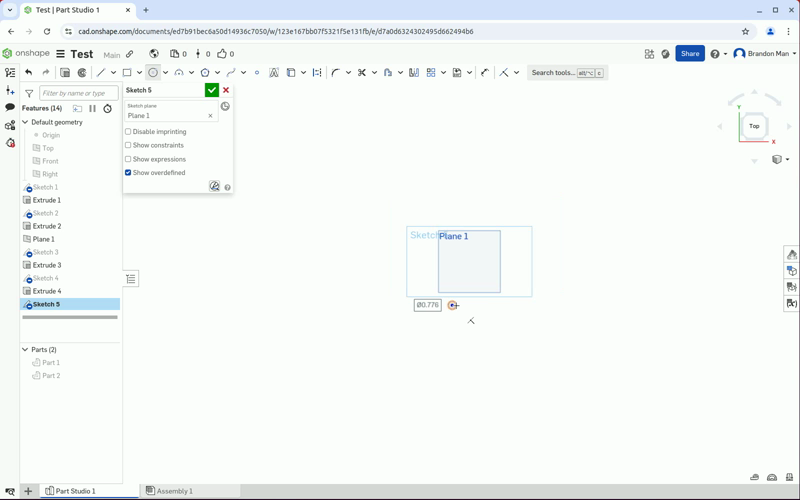
scroll(-6)
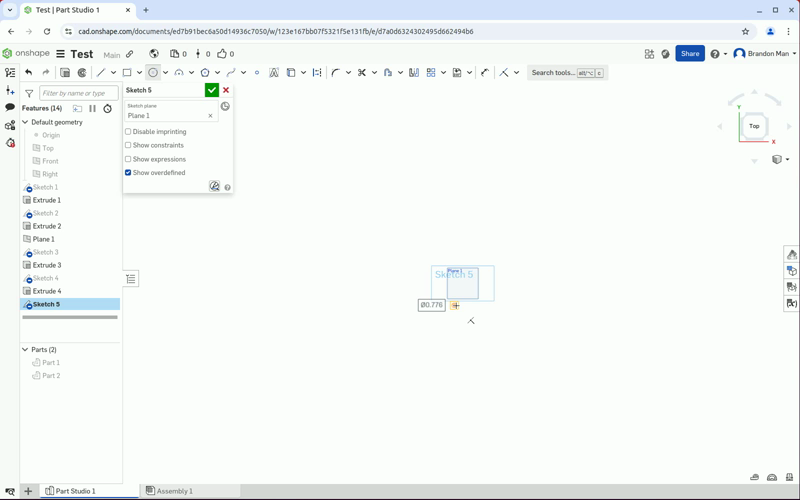
key(esc)
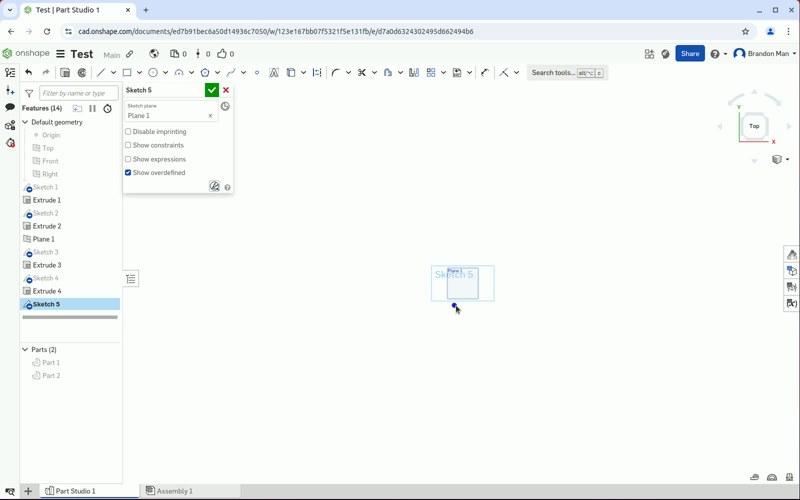
mouse_move(455, 304)
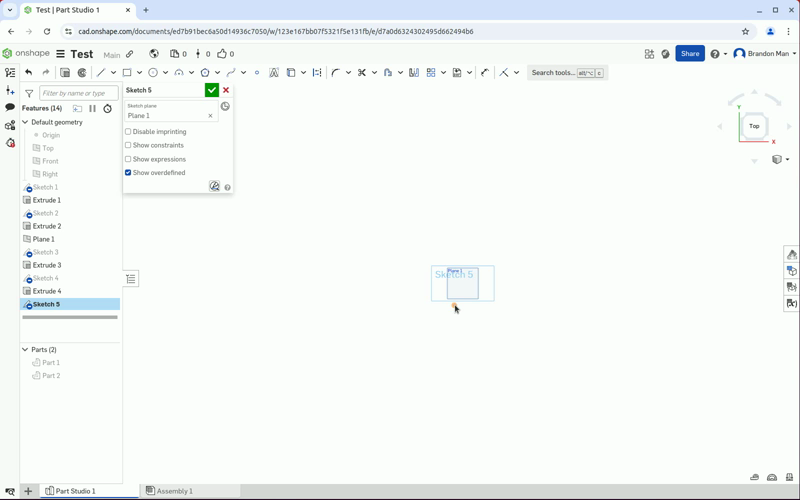
scroll(6)
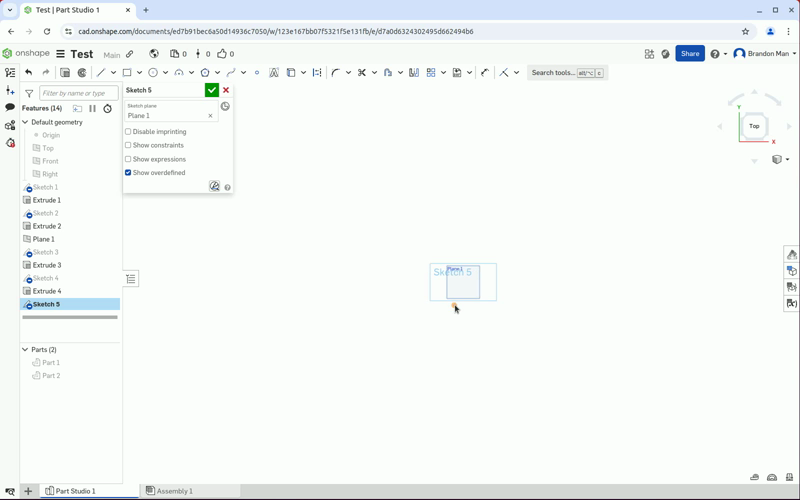
scroll(6)
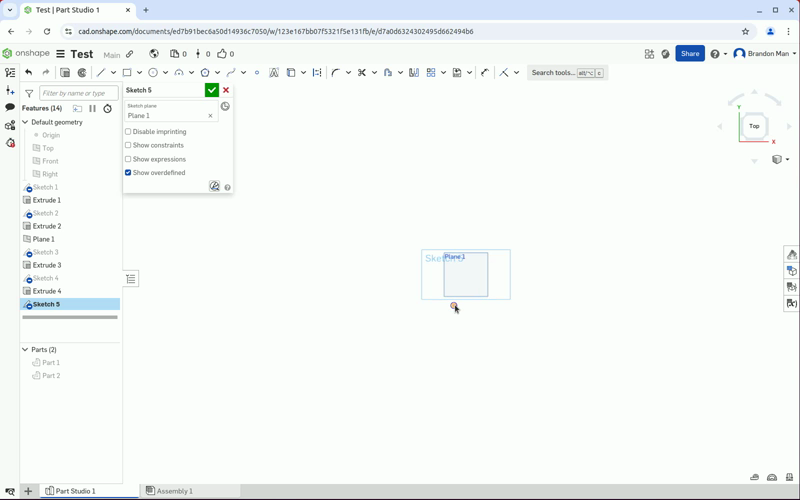
scroll(6)
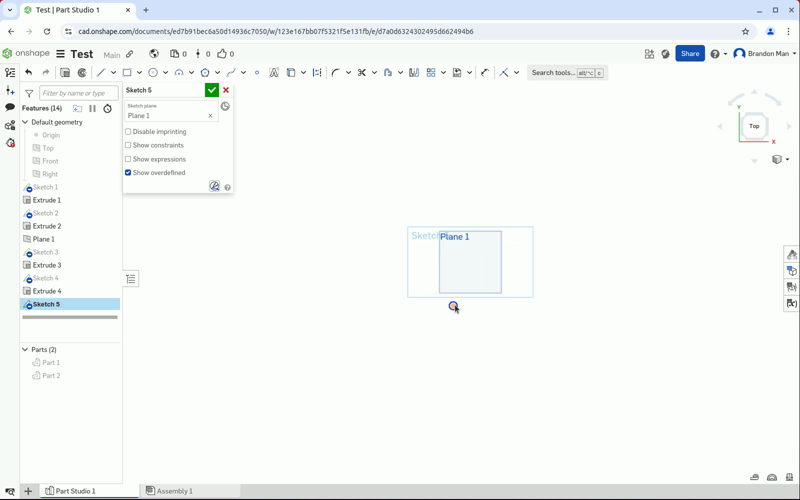
scroll(6)
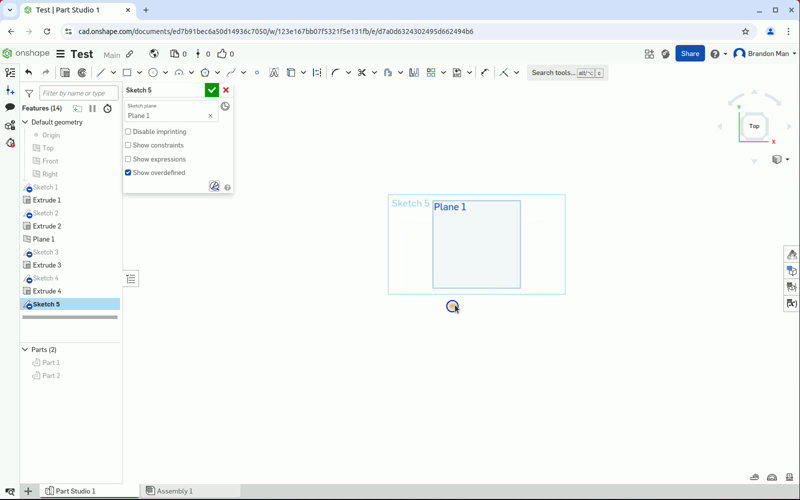
scroll(6)
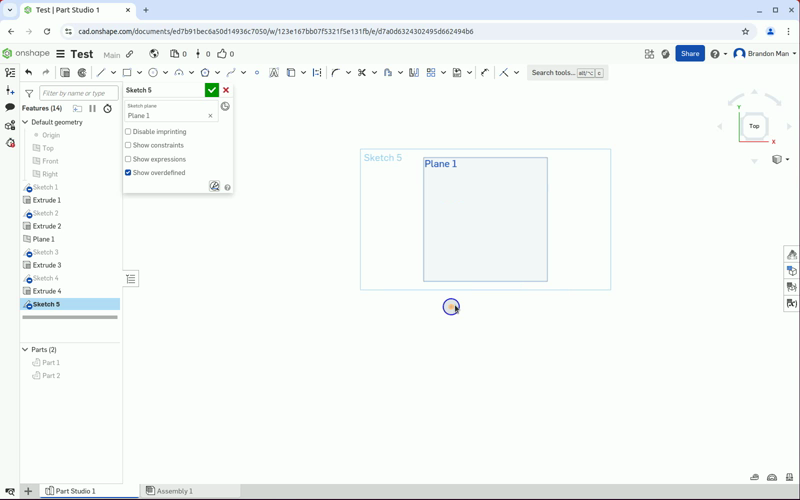
scroll(6)
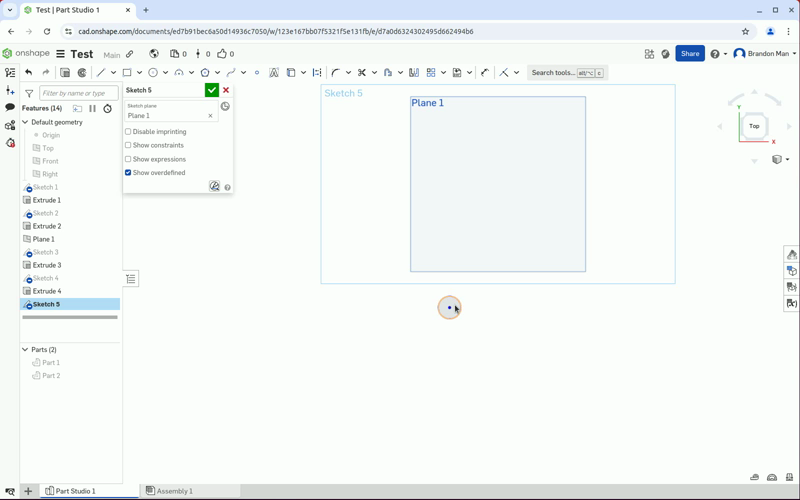
scroll(6)
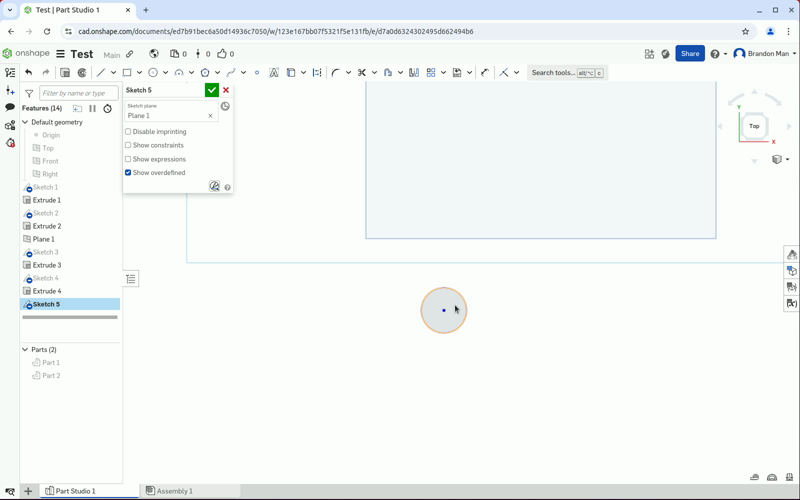
click(455, 304)
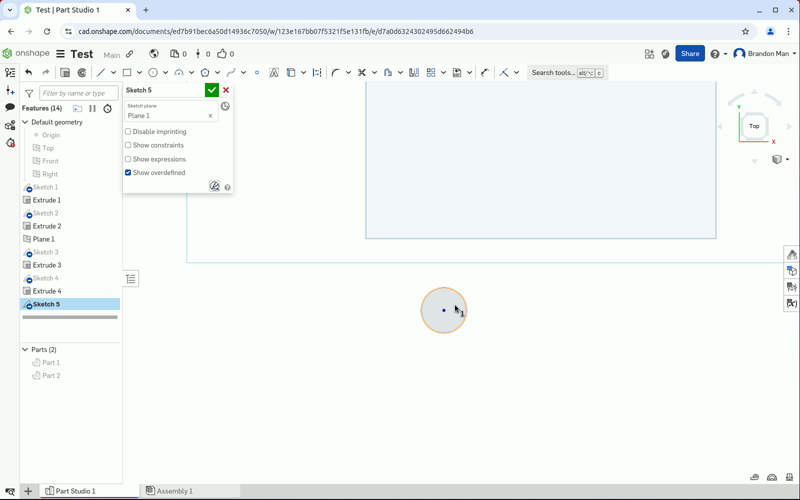
scroll(-6)
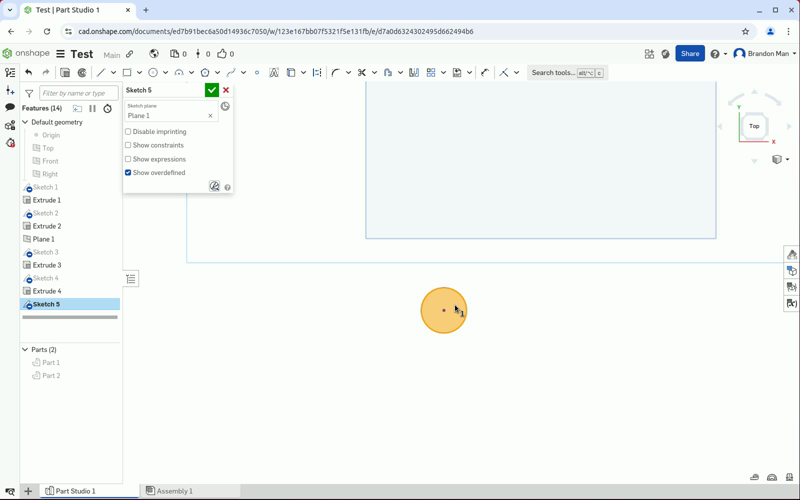
scroll(-6)
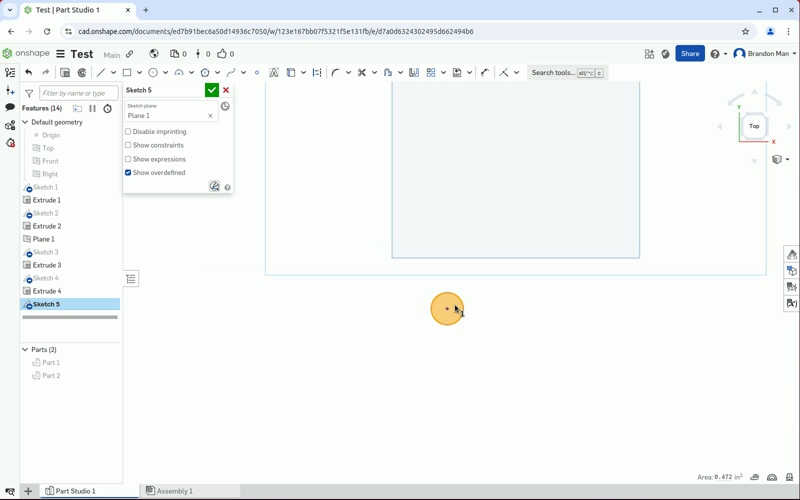
scroll(-6)
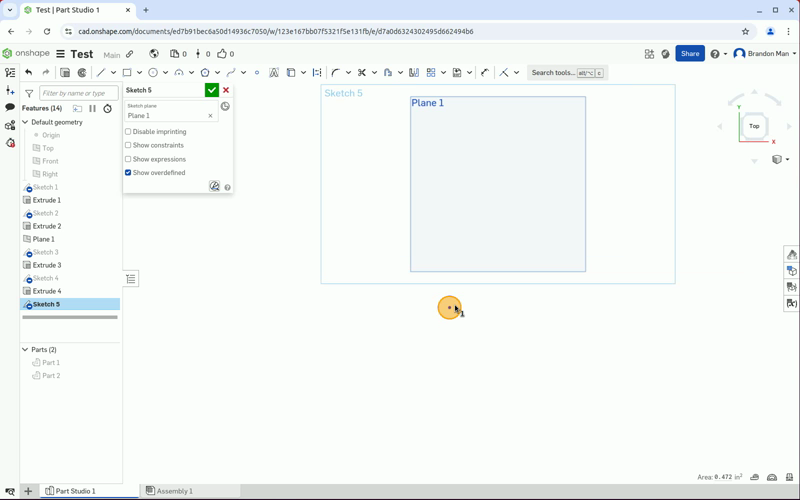
scroll(-6)
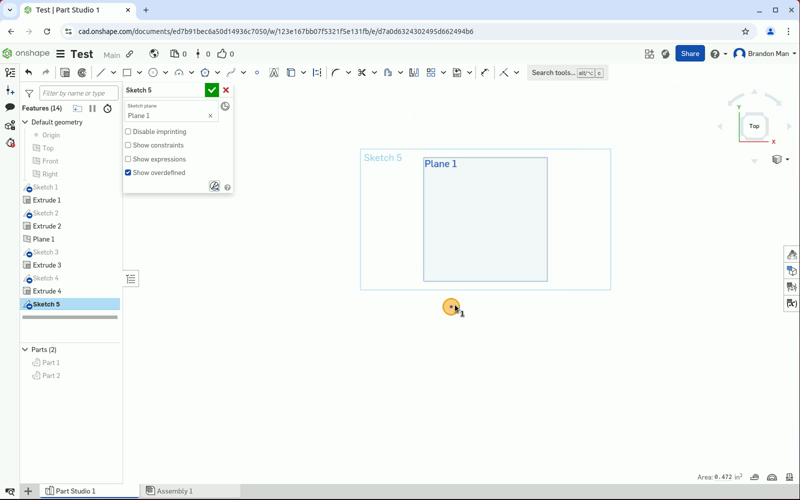
scroll(-6)
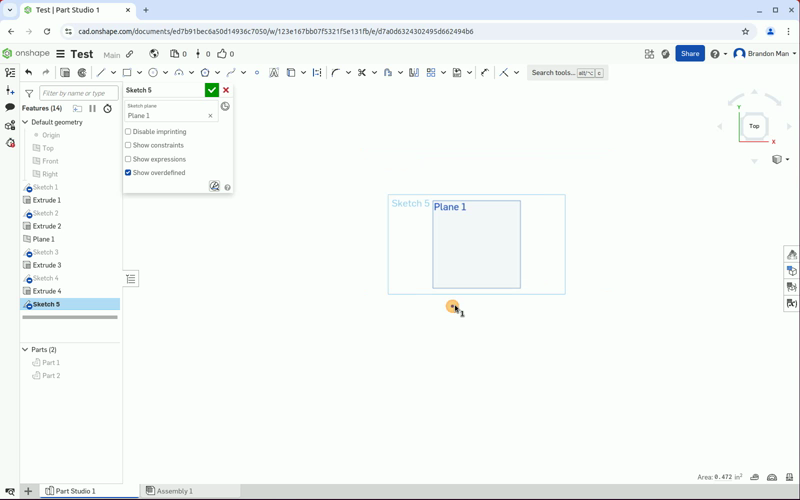
scroll(-6)
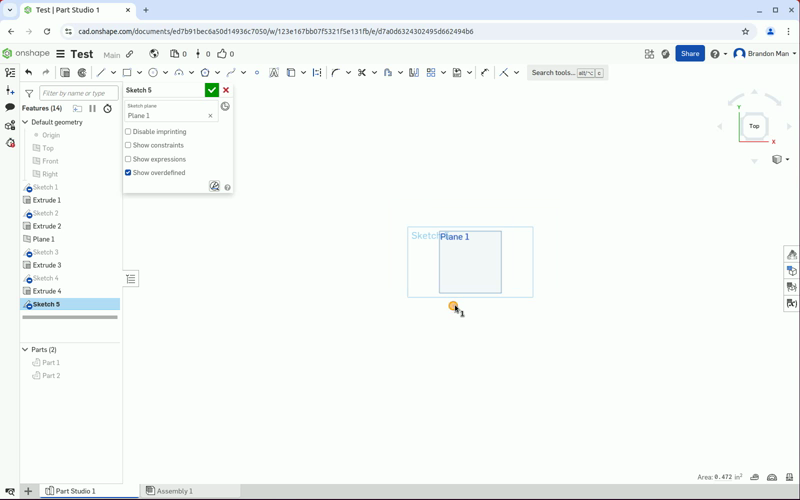
scroll(-6)
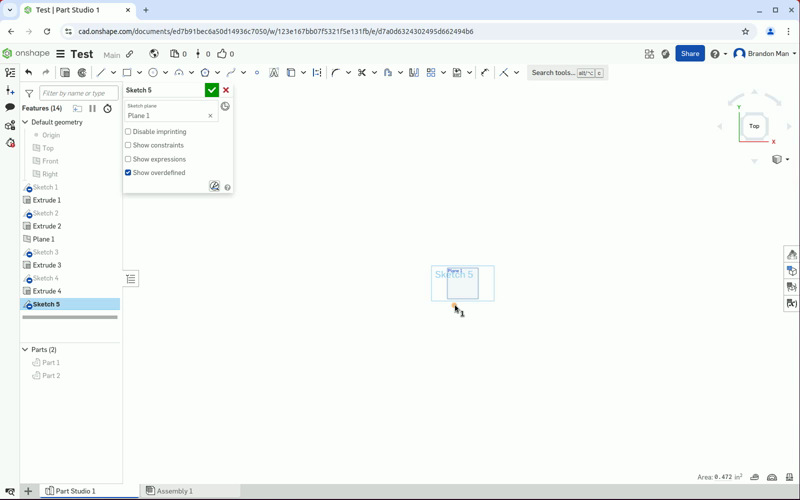
mouse_move(73, 352)
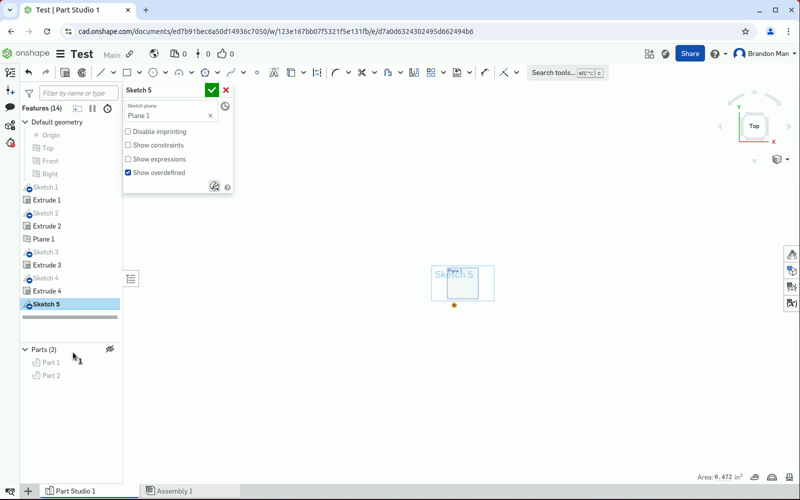
key(shift+y)
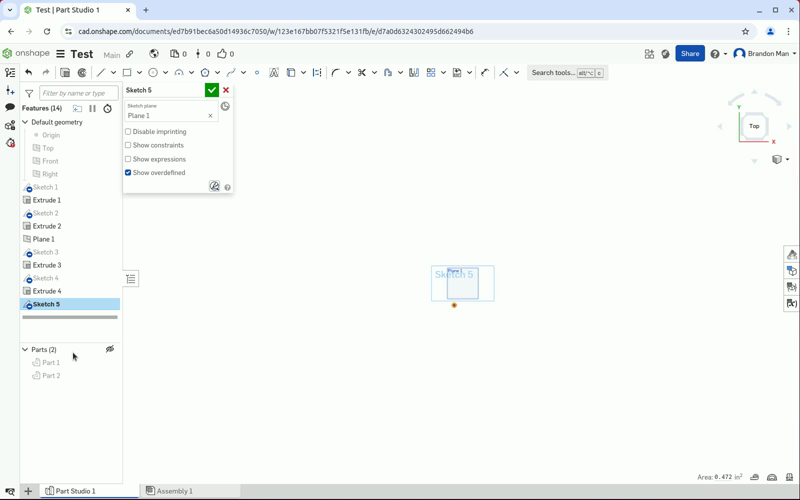
key(shift+e)
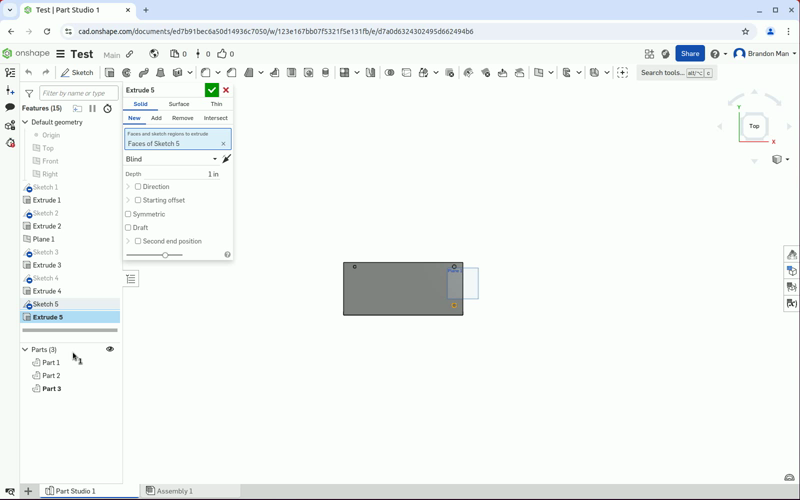
mouse_move(143, 106)
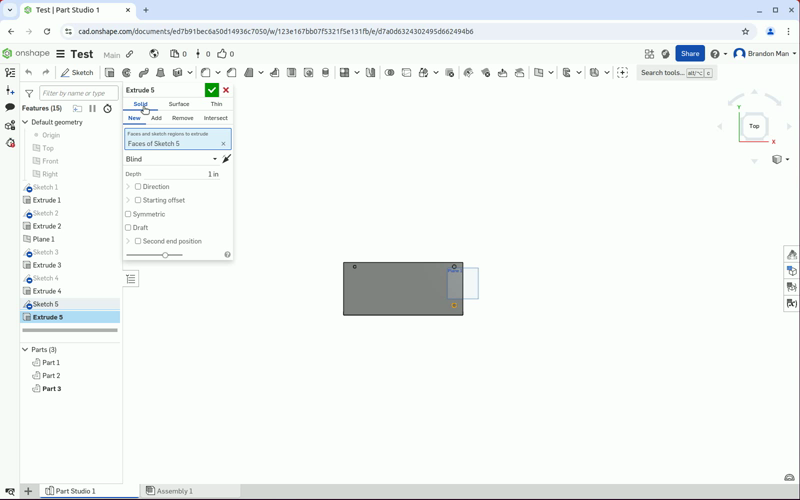
click(143, 106)
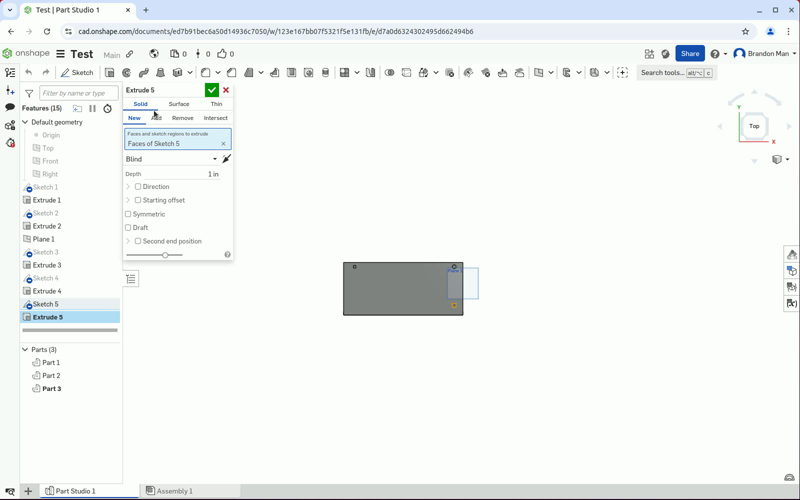
mouse_move(186, 120)
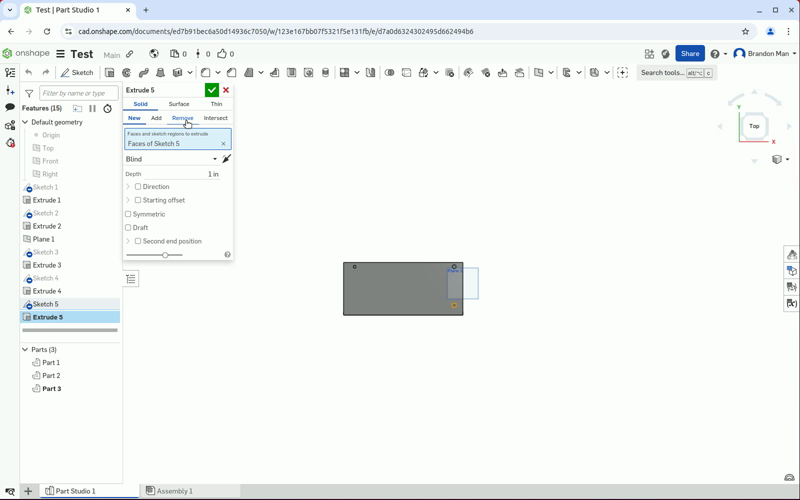
click(186, 120)
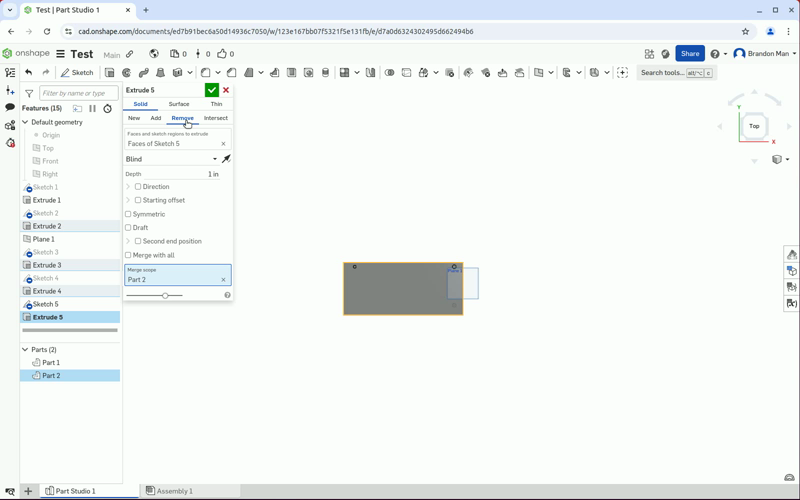
key(tab, 4)
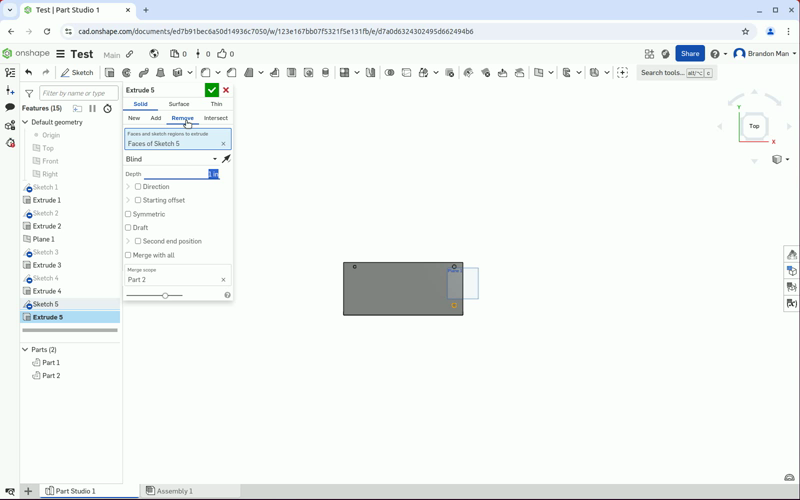
text(0.481)
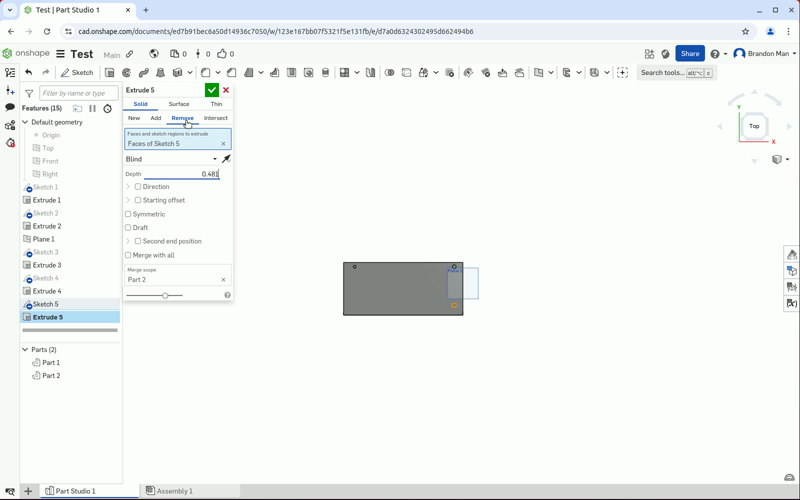
key(tab, 6)
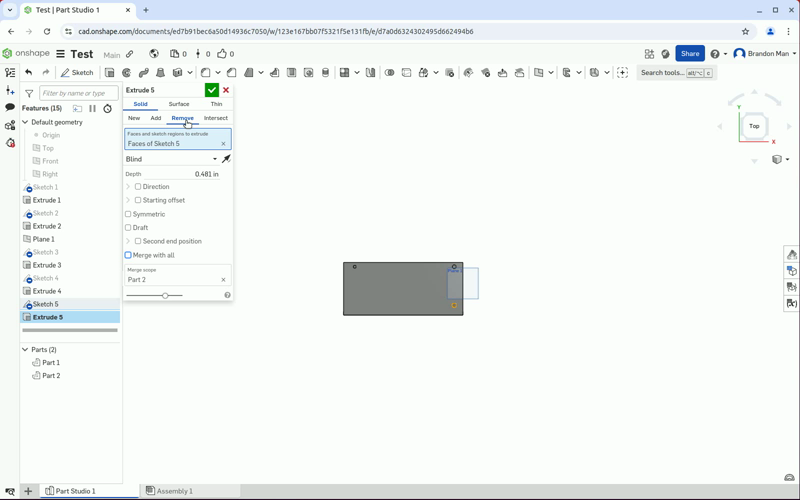
key(space)
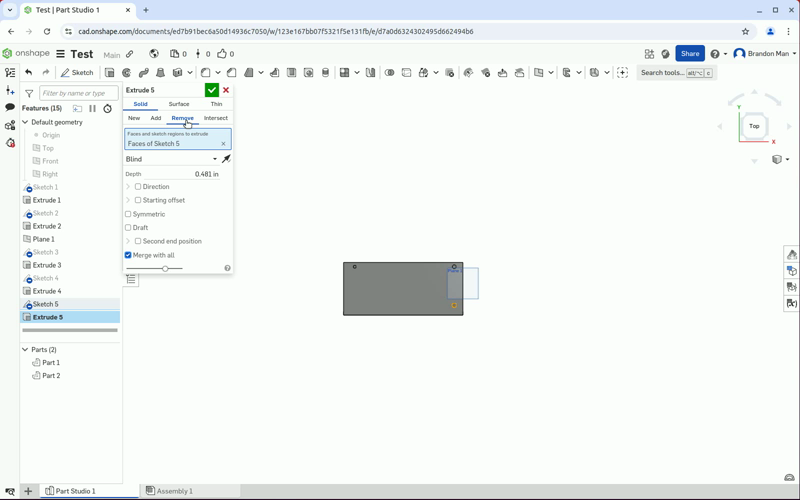
key(enter)
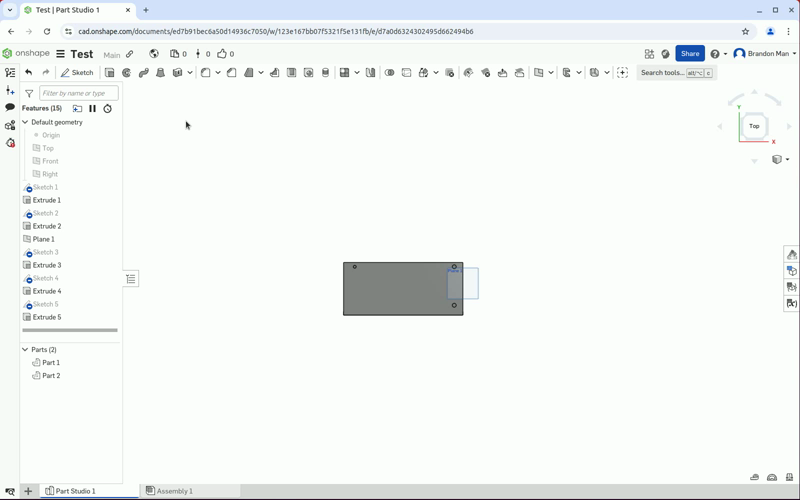
key(shift+h)
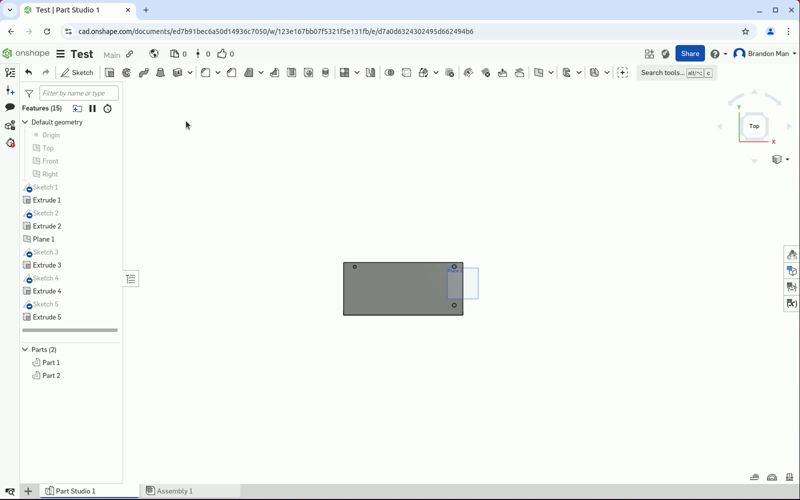
key(shift+h)
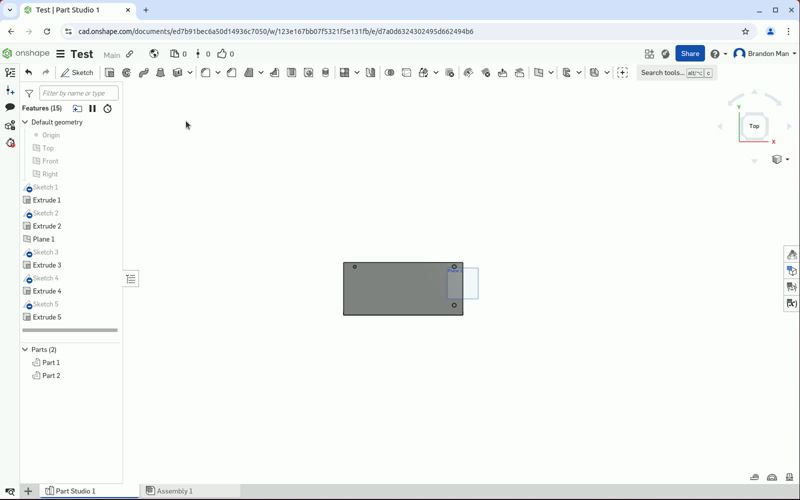
mouse_move(73, 189)
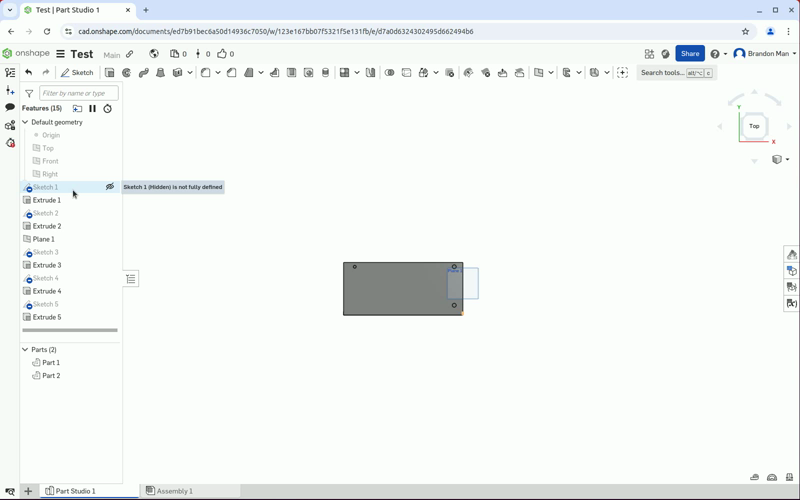
click(73, 189)
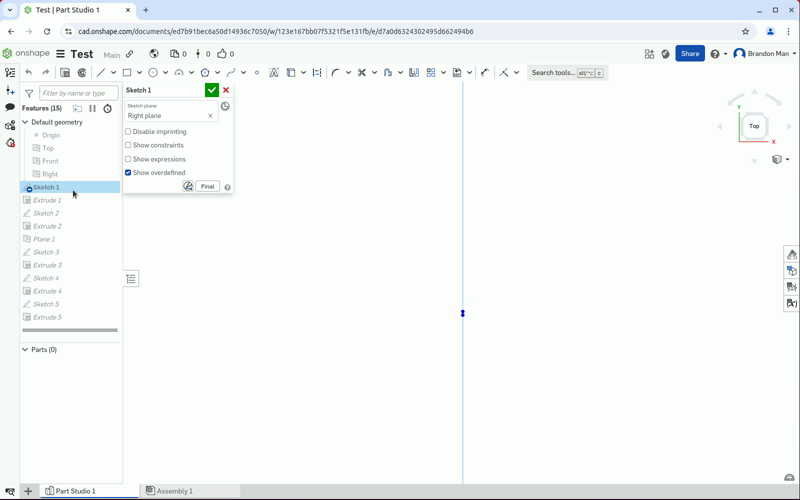
mouse_move(229, 92)
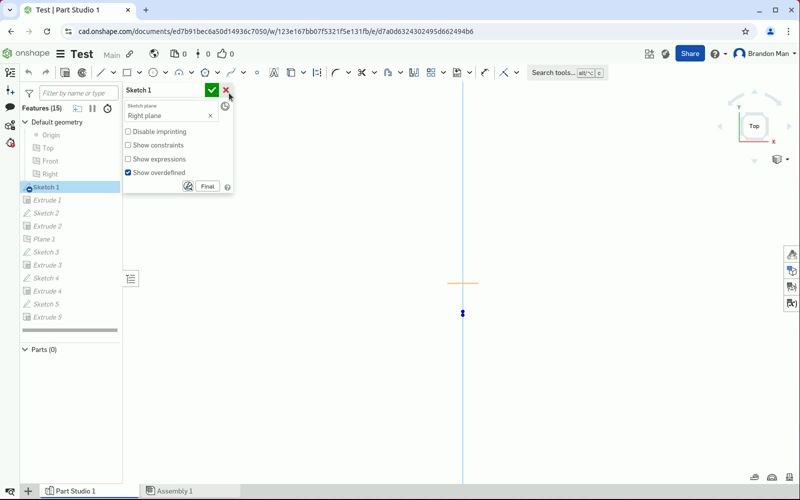
click(229, 92)
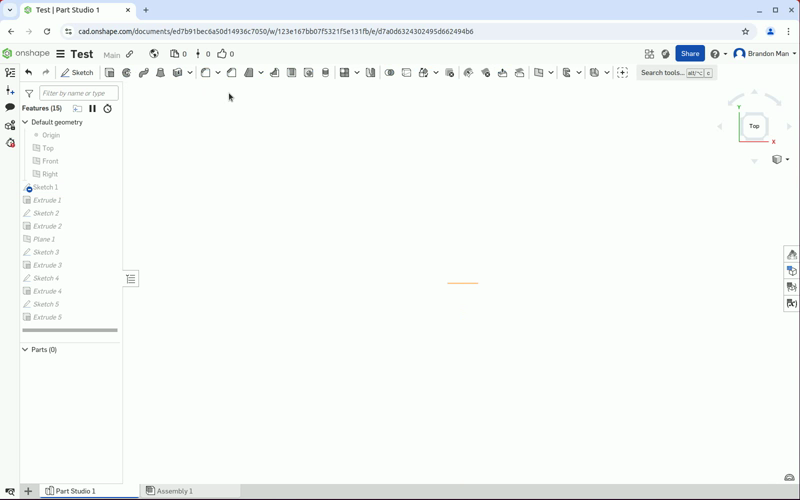
key(shift+s)
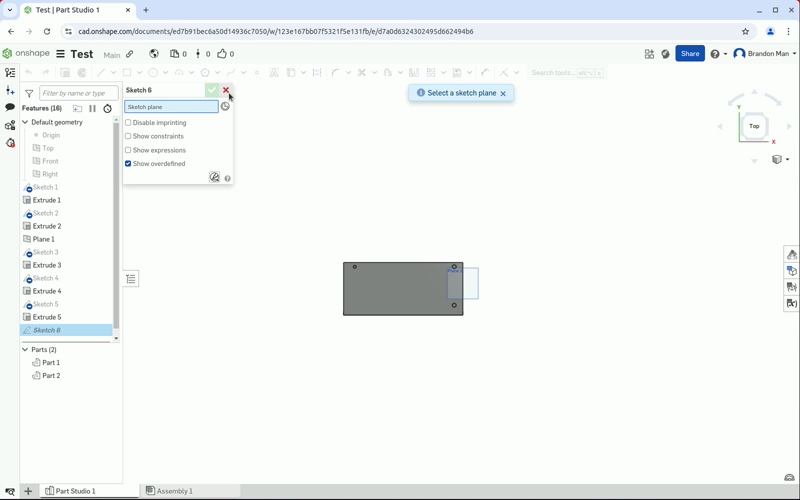
mouse_move(69, 241)
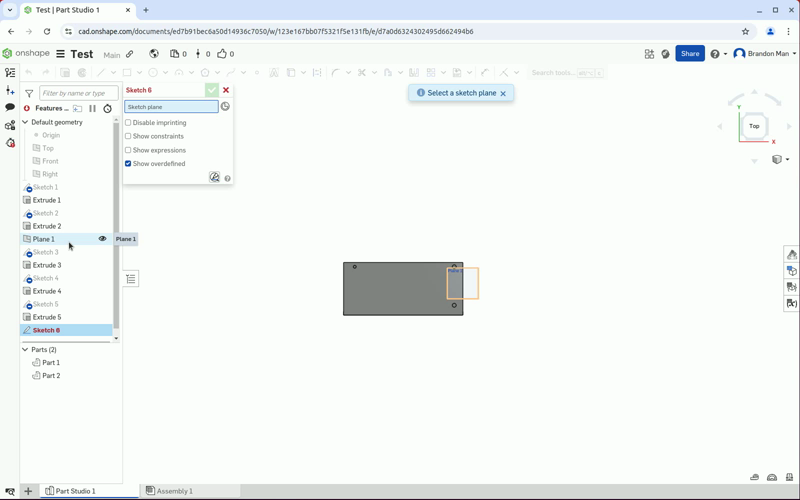
click(69, 241)
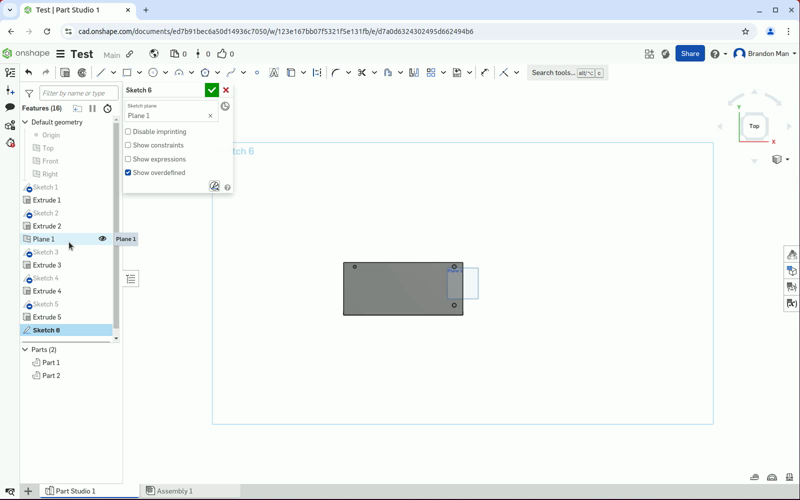
mouse_move(73, 352)
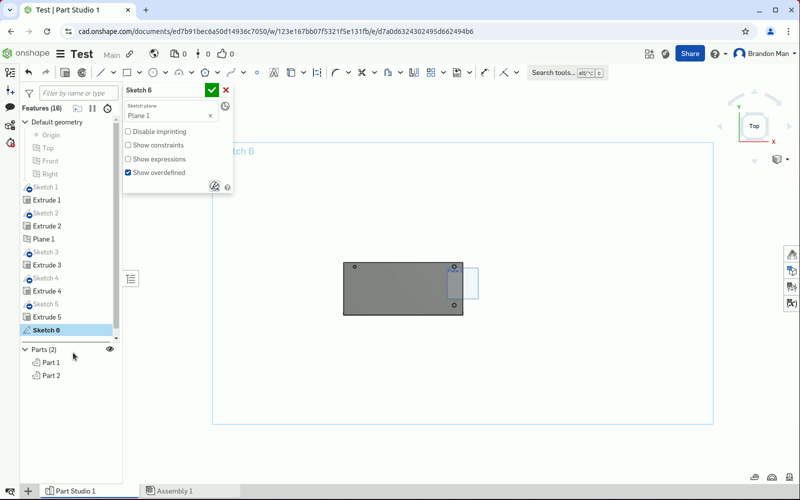
key(y)
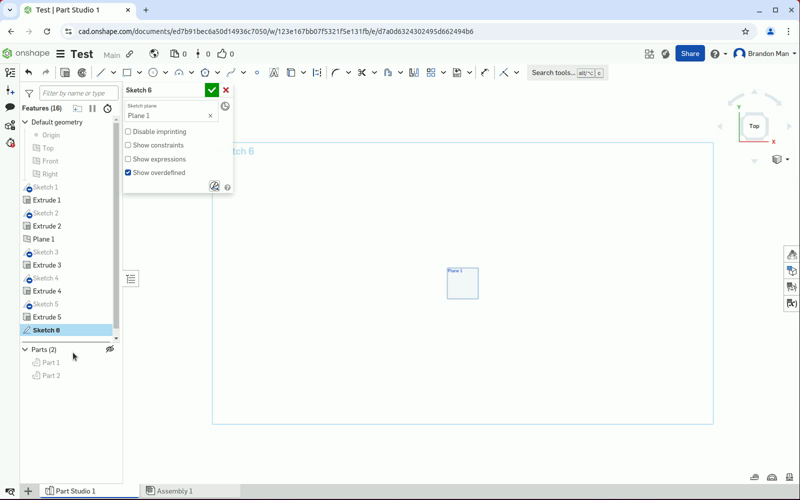
key(c)
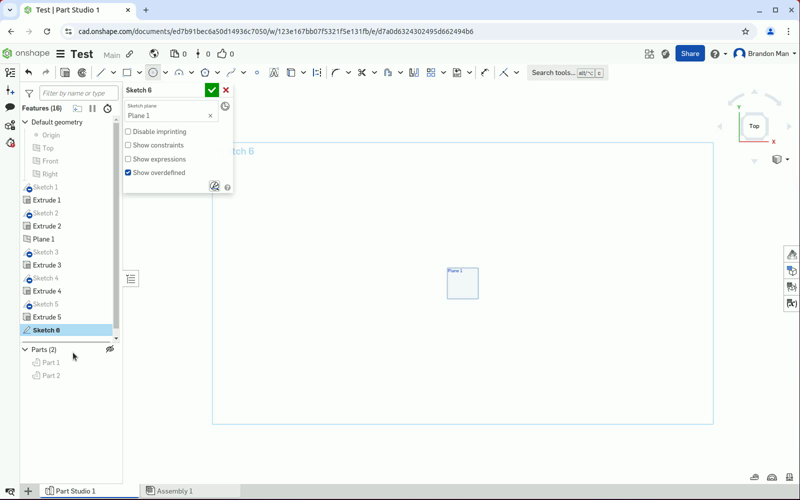
key_down(shift)
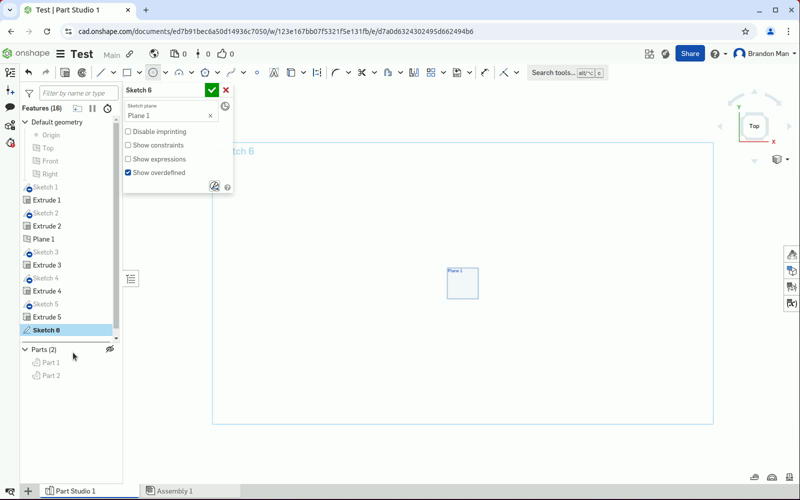
mouse_move(354, 305)
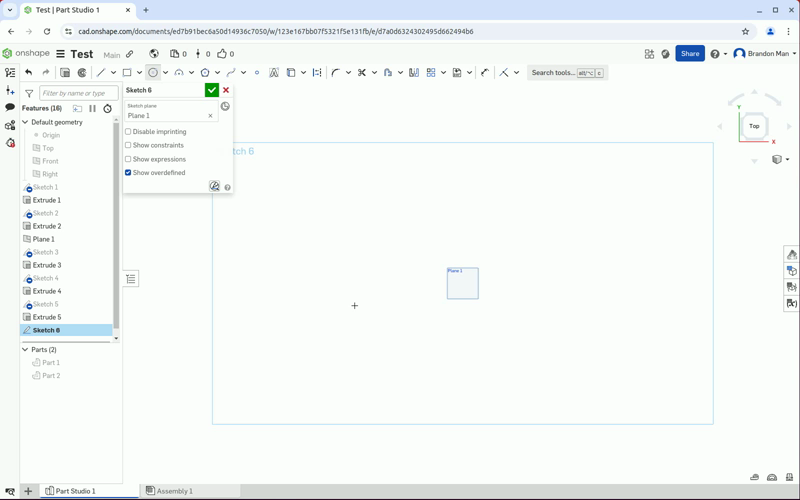
click(354, 305)
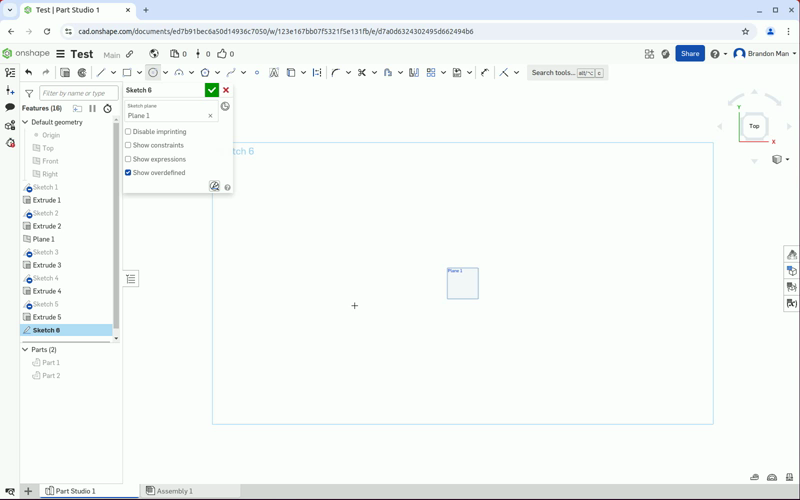
key_up(shift)
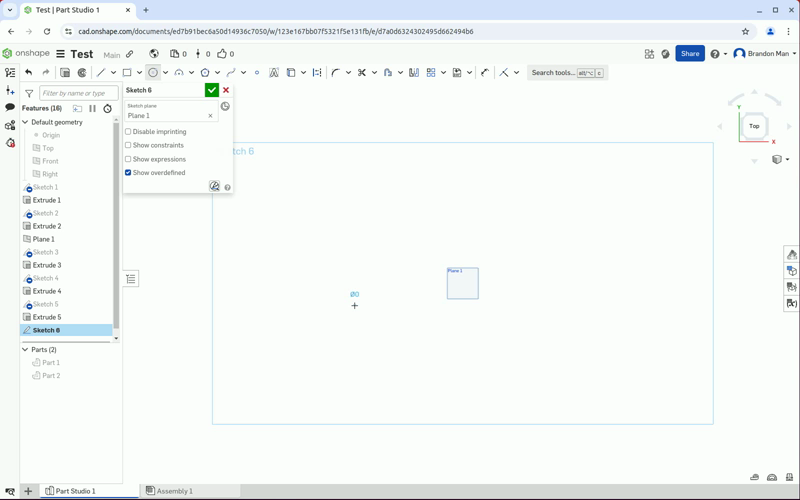
mouse_move(356, 305)
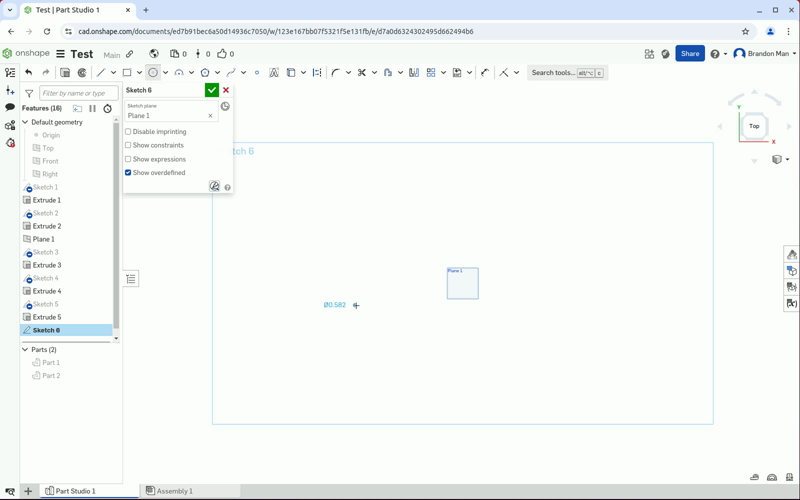
scroll(6)
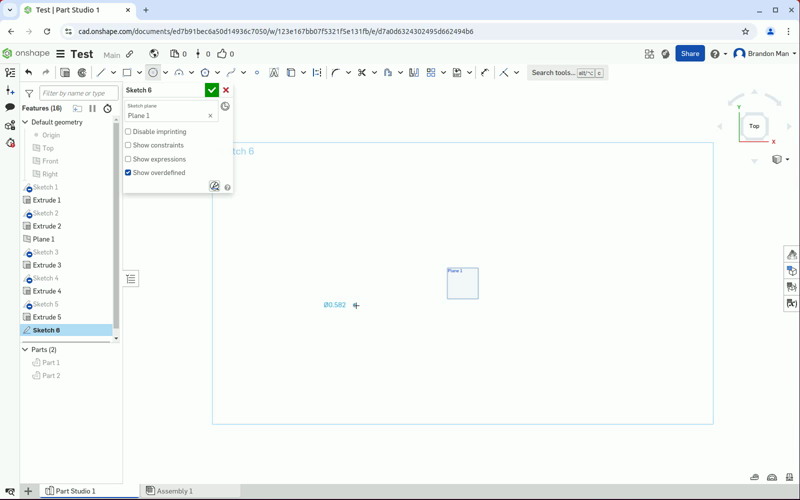
scroll(6)
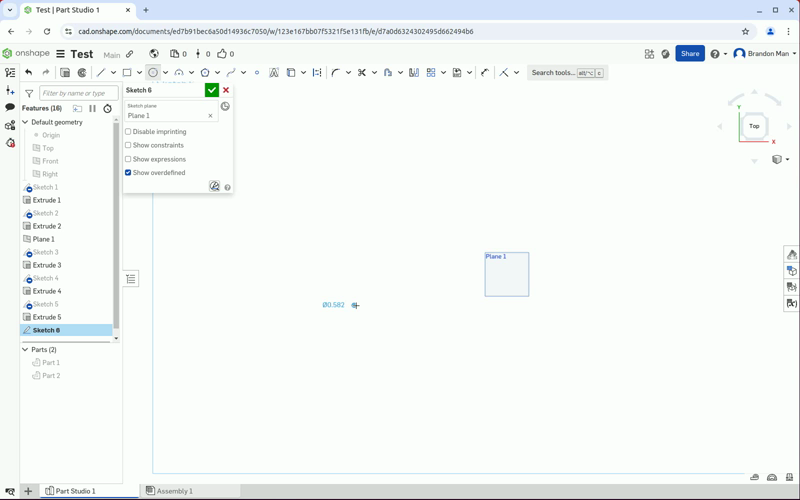
scroll(6)
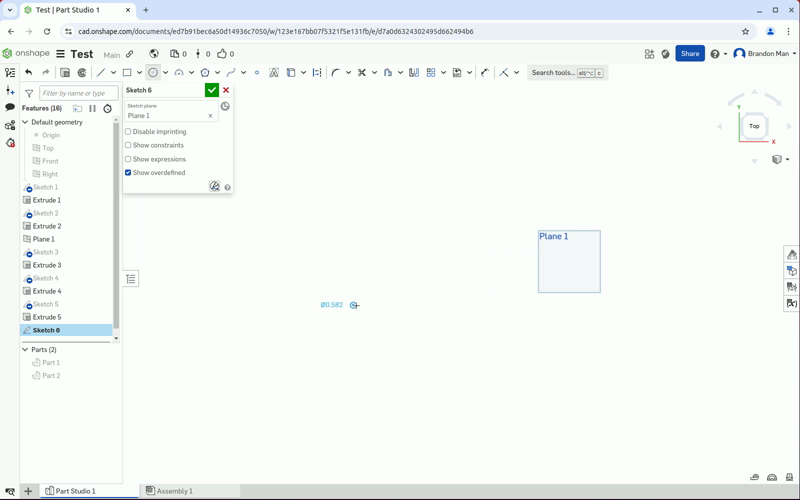
scroll(6)
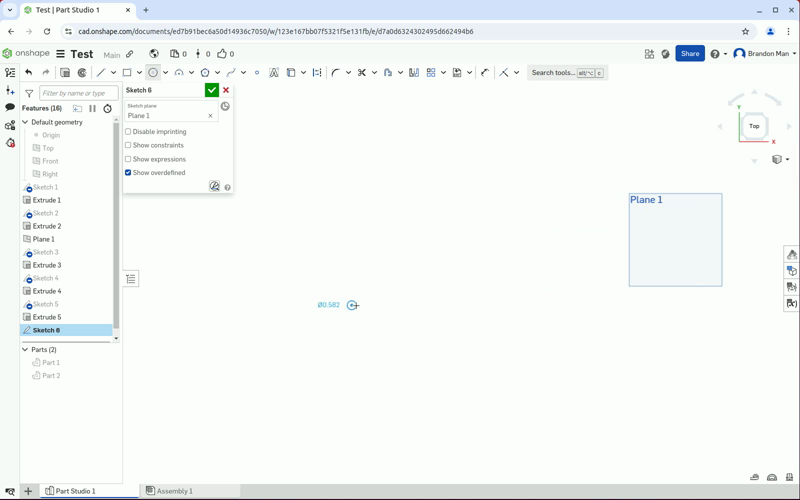
scroll(6)
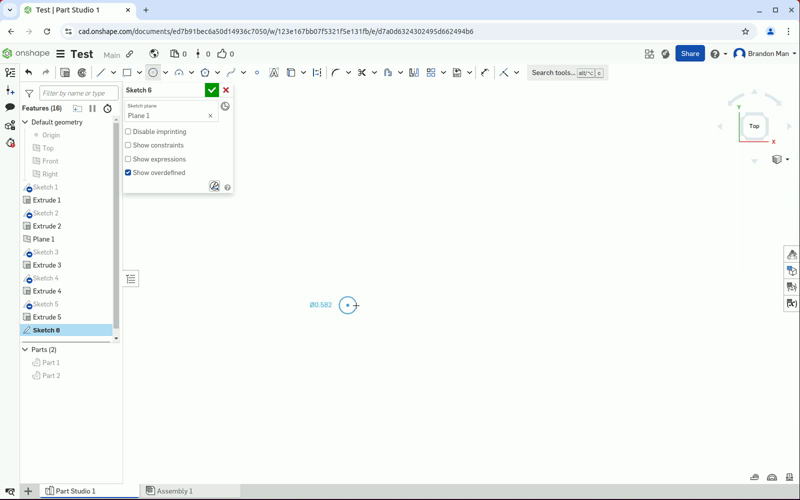
scroll(6)
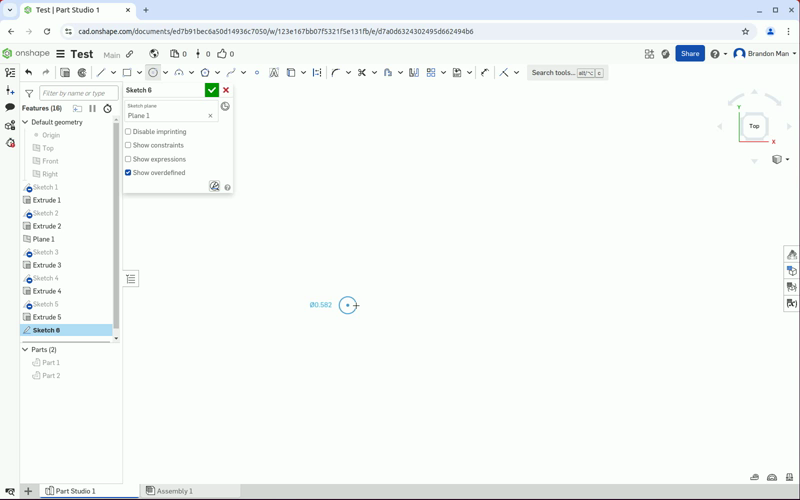
scroll(6)
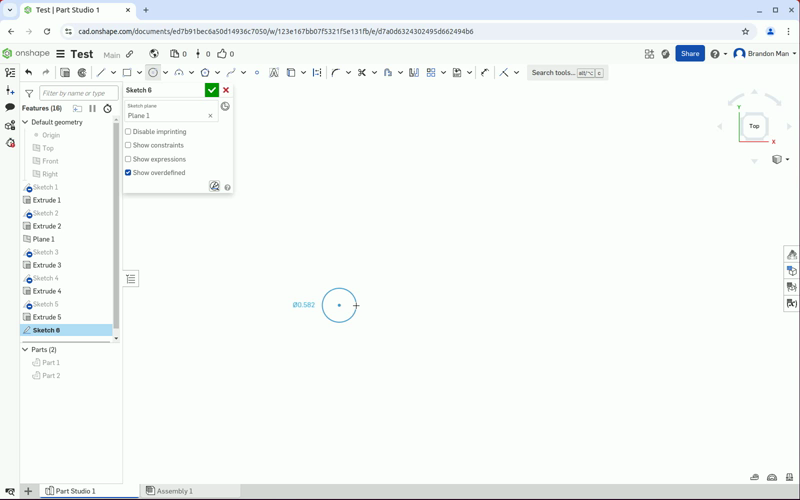
click(356, 305)
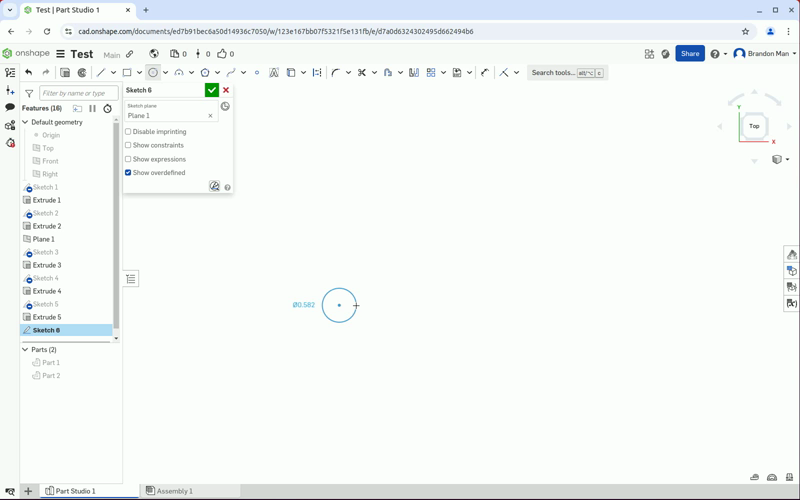
scroll(-6)
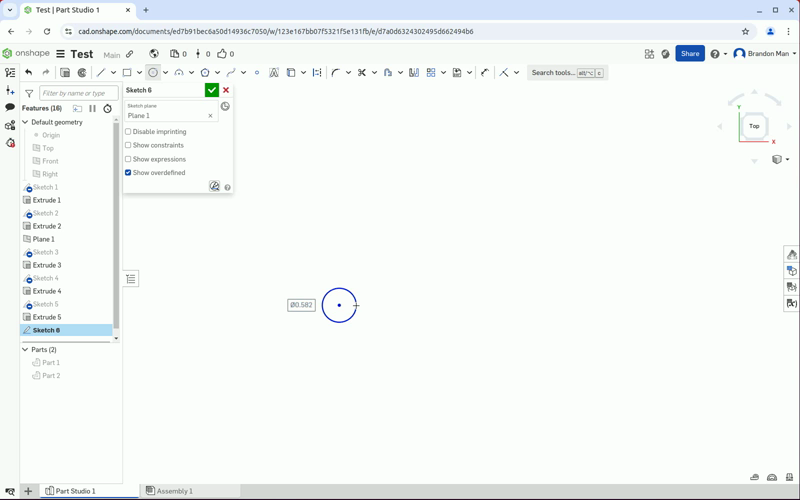
scroll(-6)
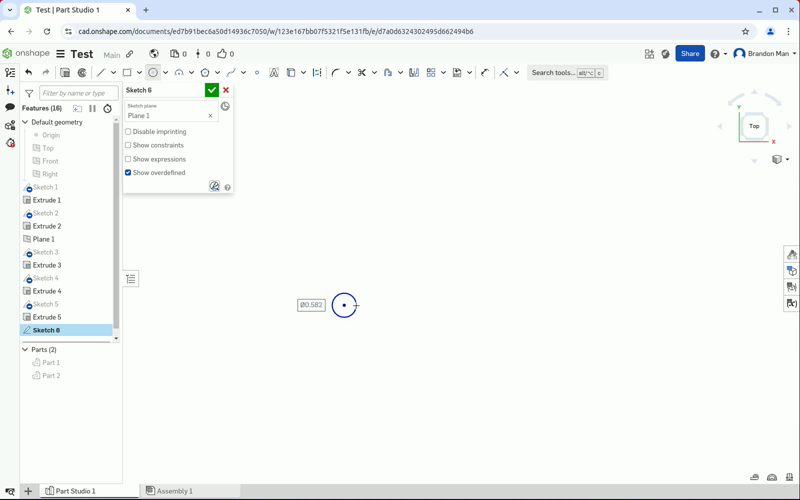
scroll(-6)
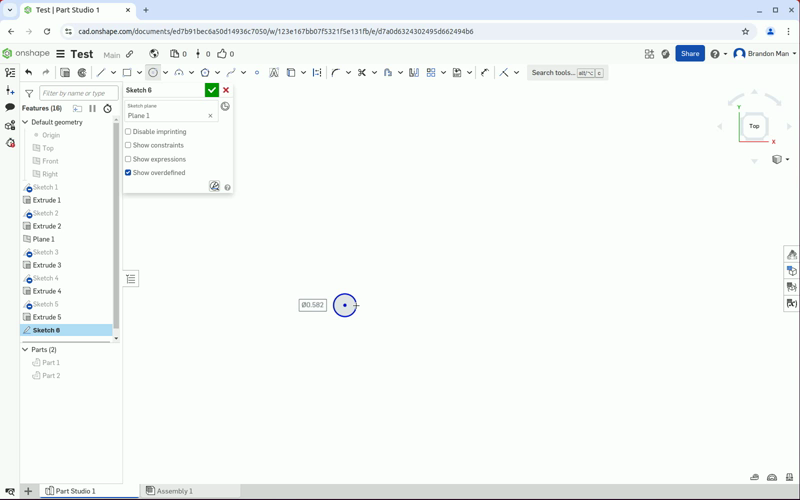
scroll(-6)
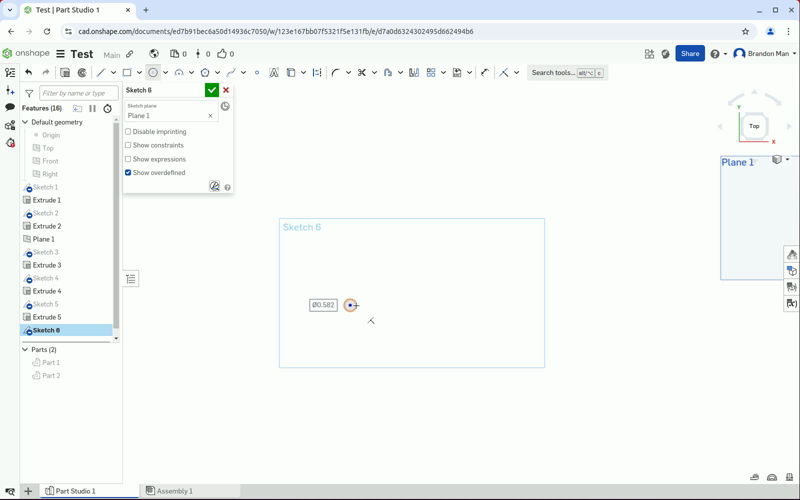
scroll(-6)
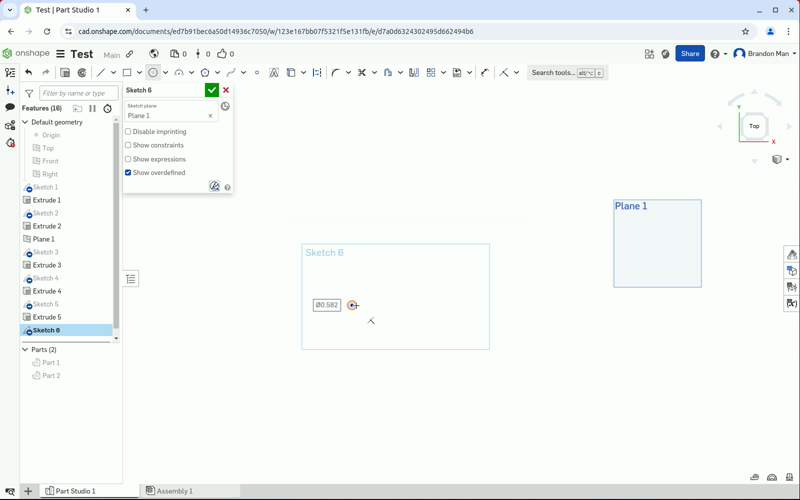
scroll(-6)
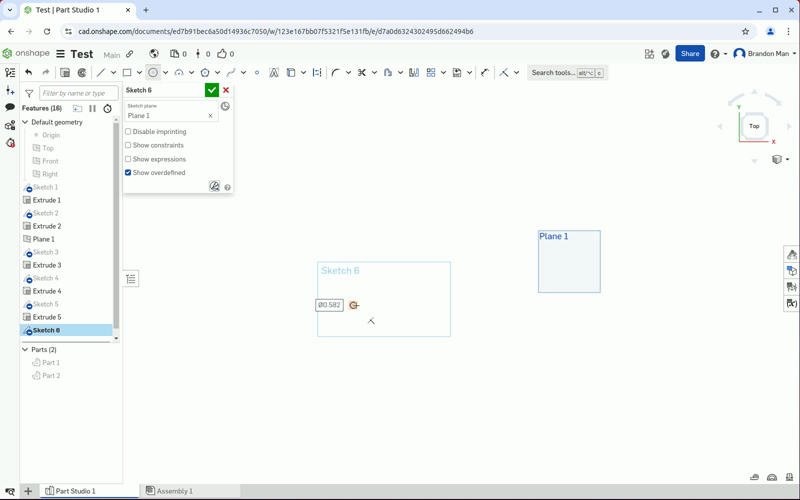
scroll(-6)
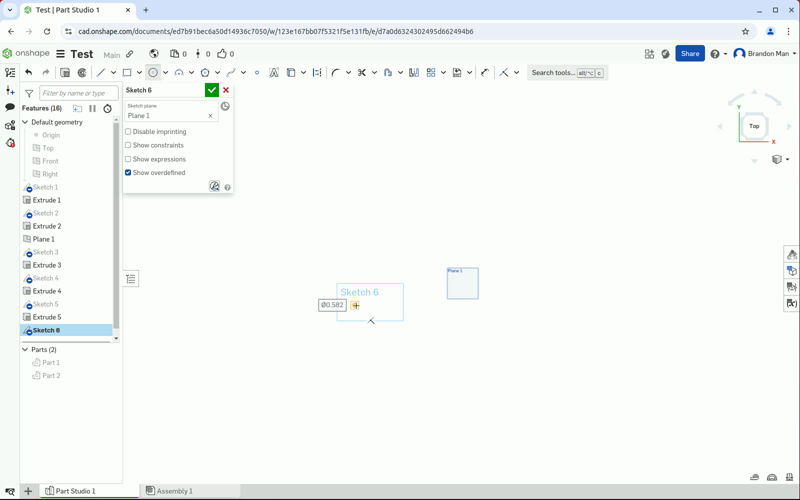
key(esc)
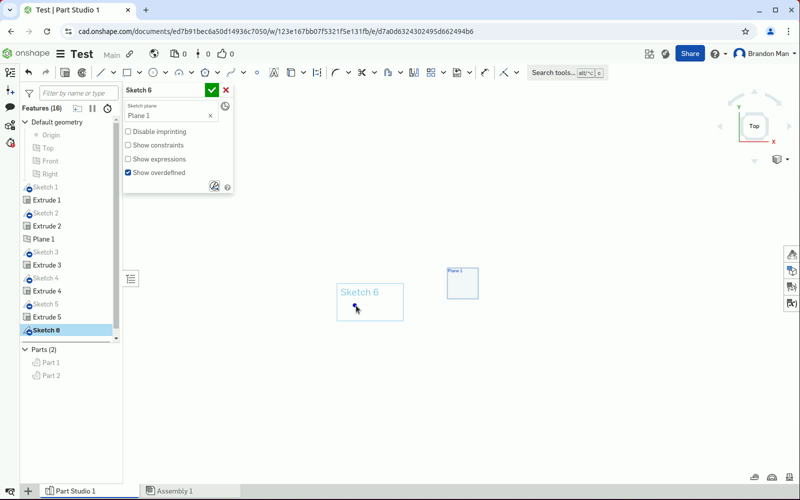
mouse_move(353, 304)
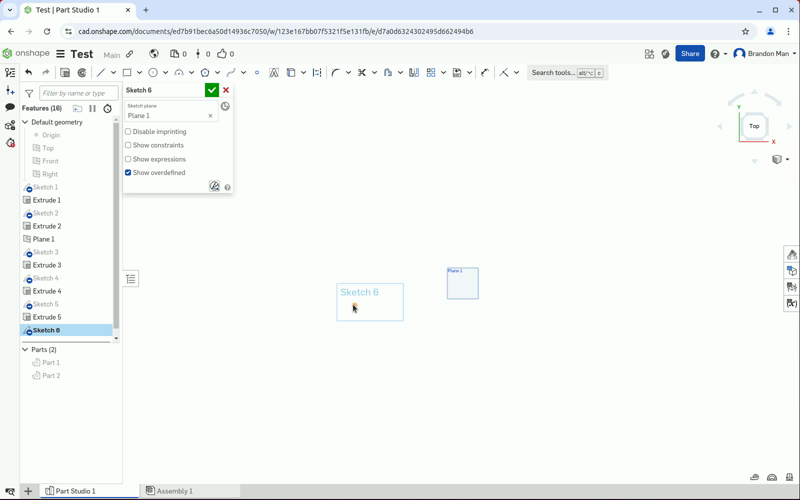
scroll(6)
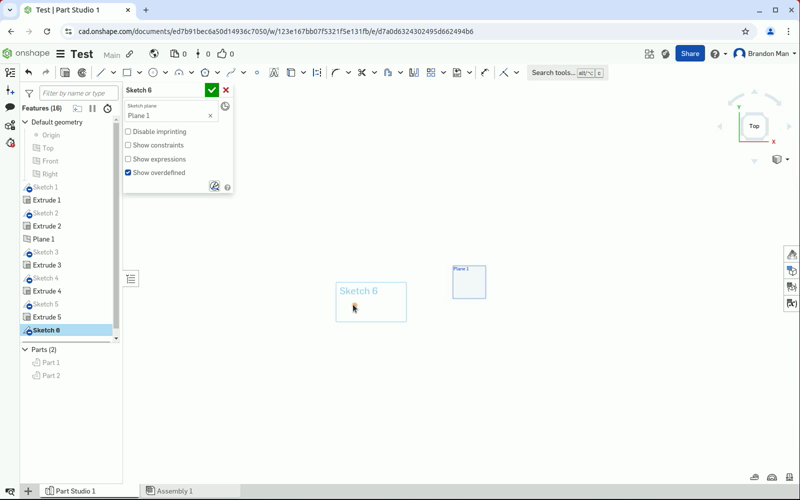
scroll(6)
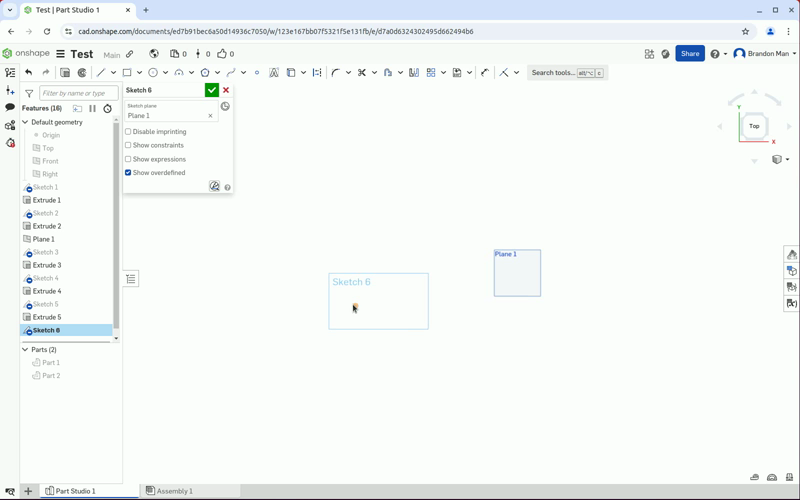
scroll(6)
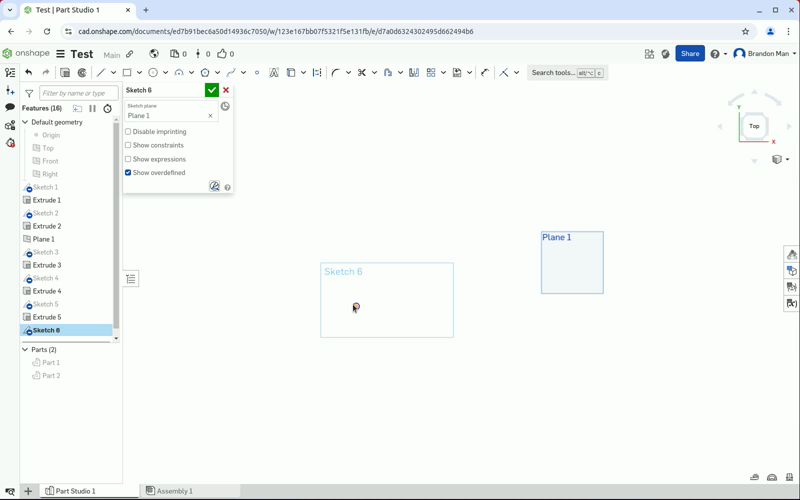
scroll(6)
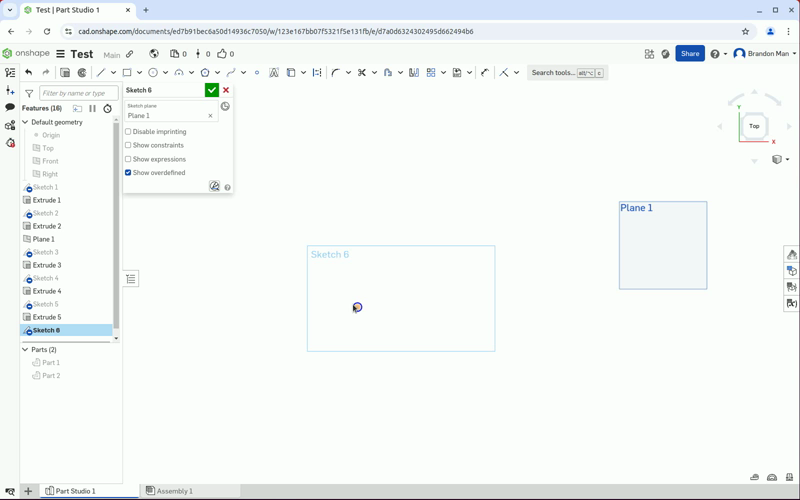
scroll(6)
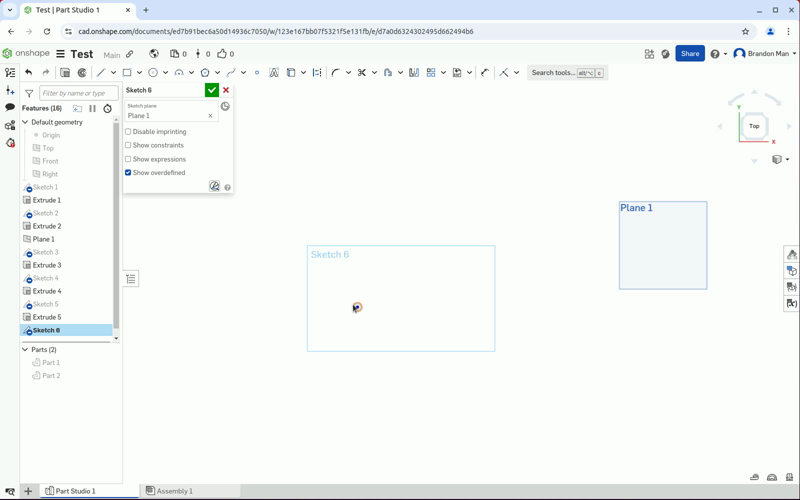
scroll(6)
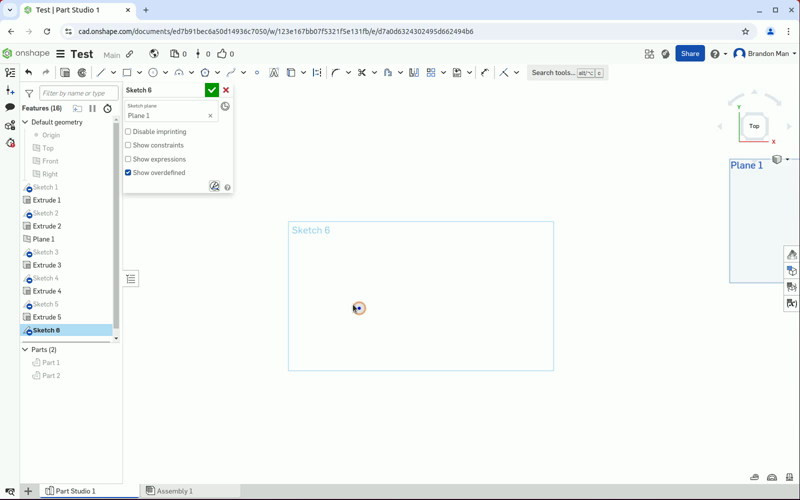
scroll(6)
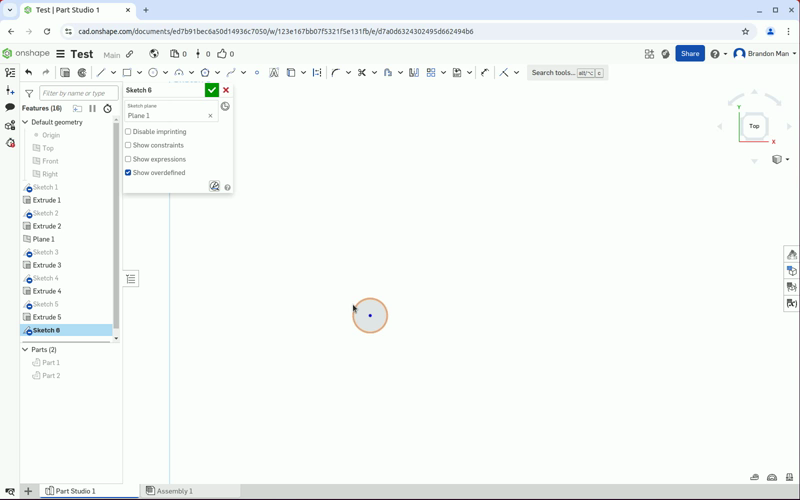
click(353, 304)
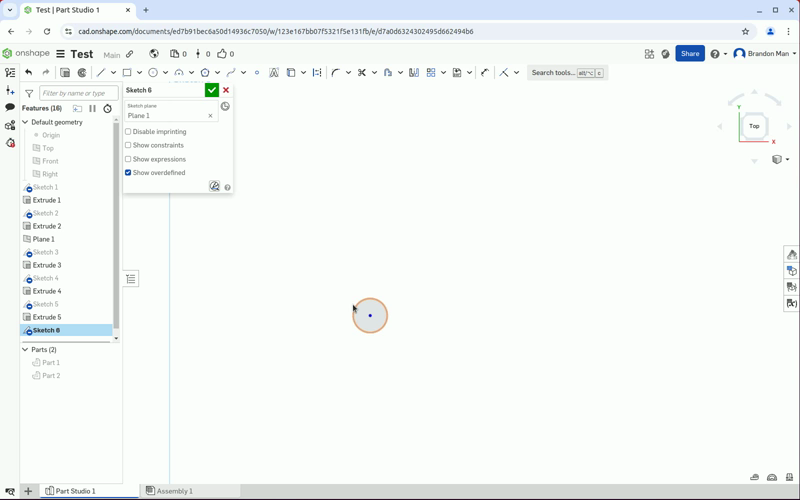
scroll(-6)
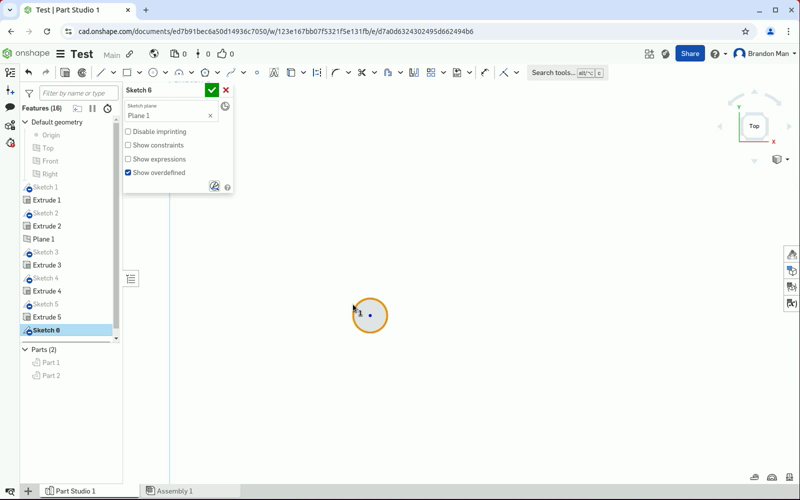
scroll(-6)
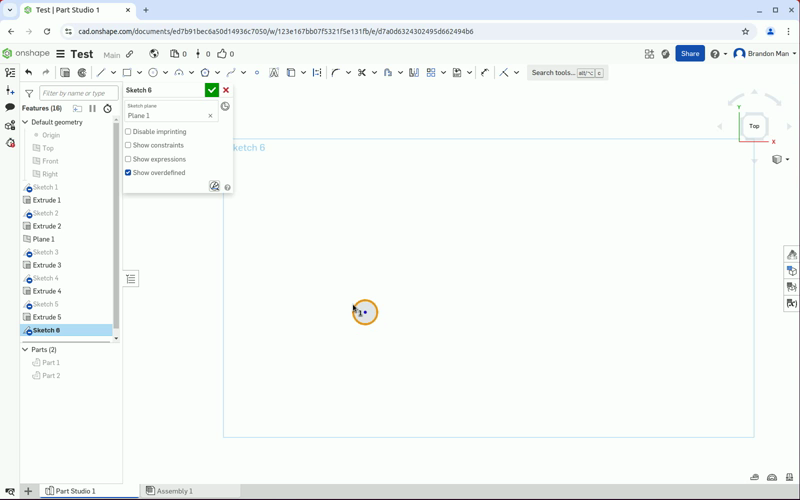
scroll(-6)
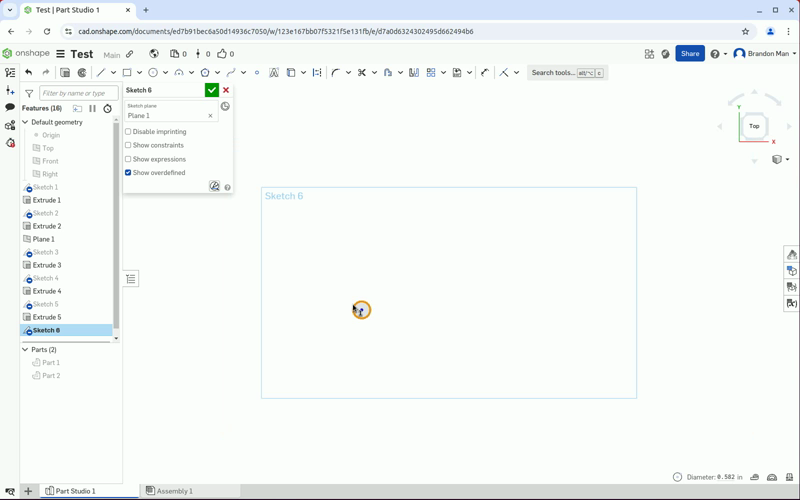
scroll(-6)
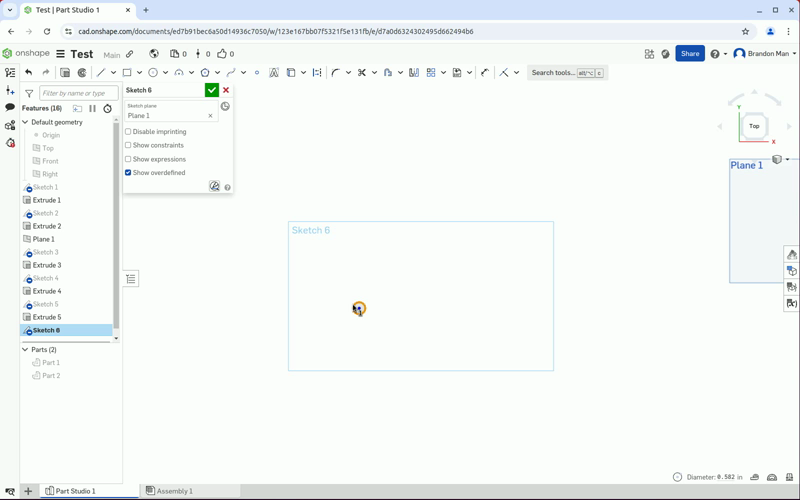
scroll(-6)
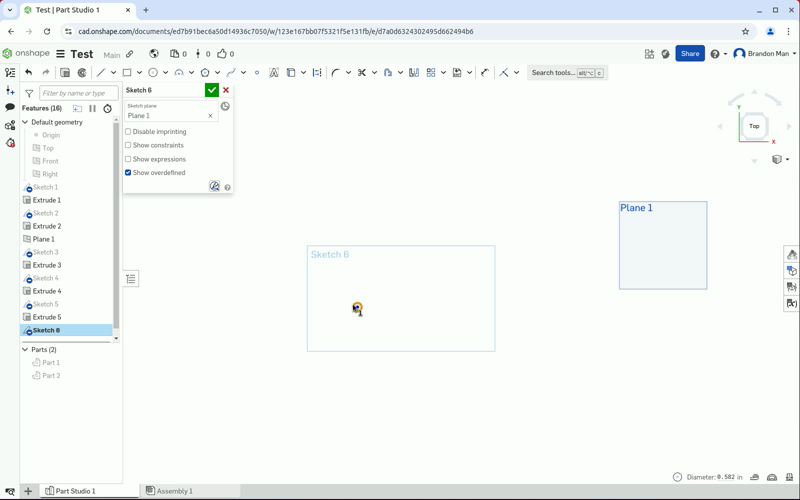
scroll(-6)
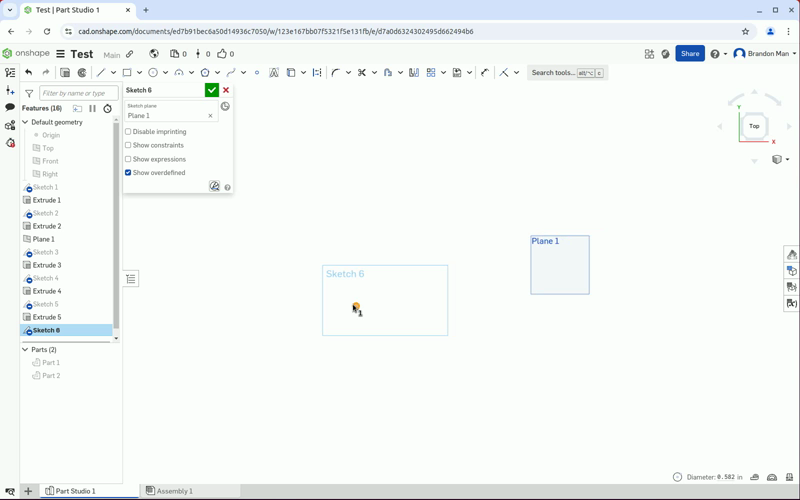
scroll(-6)
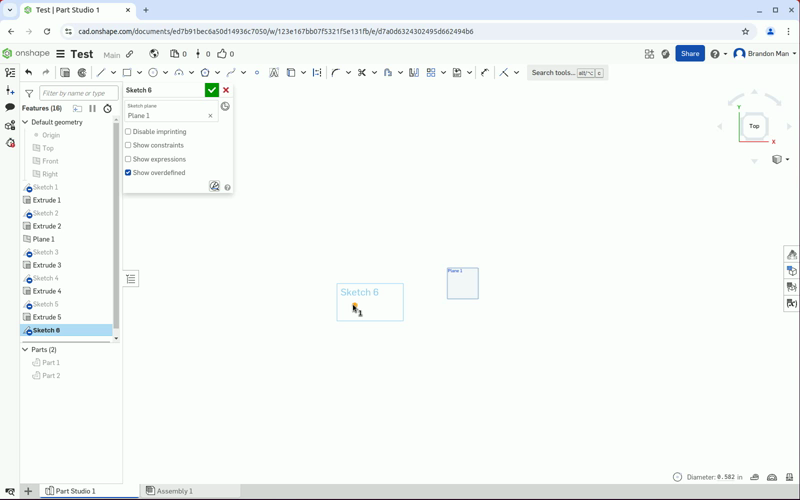
mouse_move(73, 352)
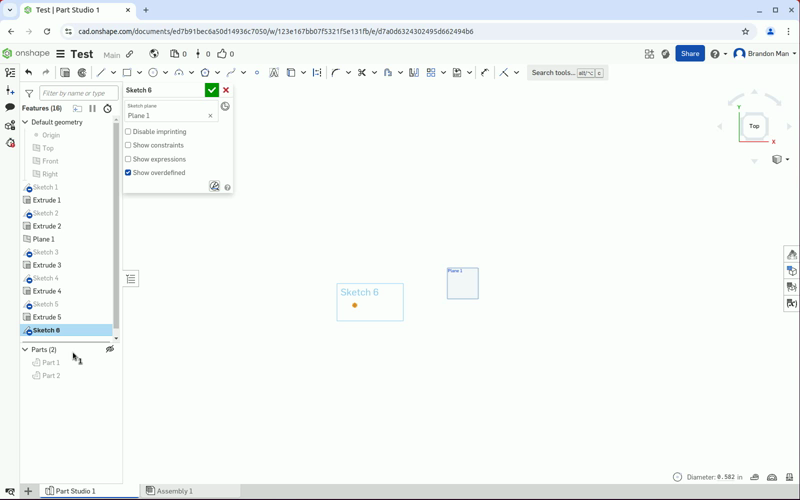
key(shift+y)
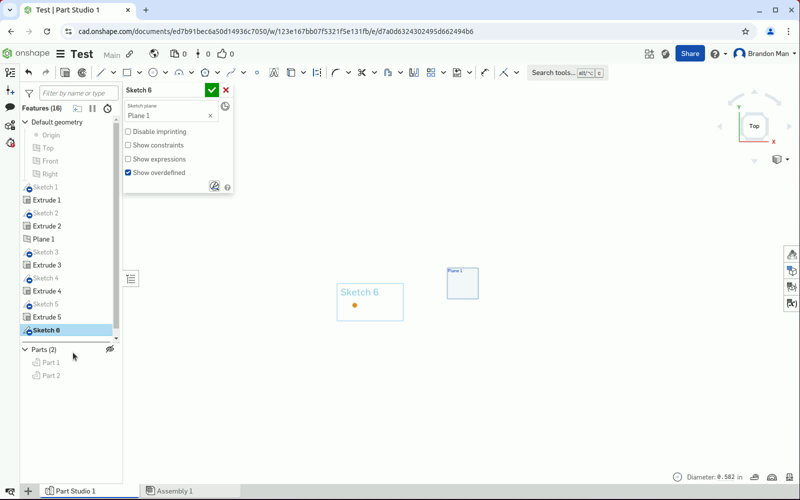
key(shift+e)
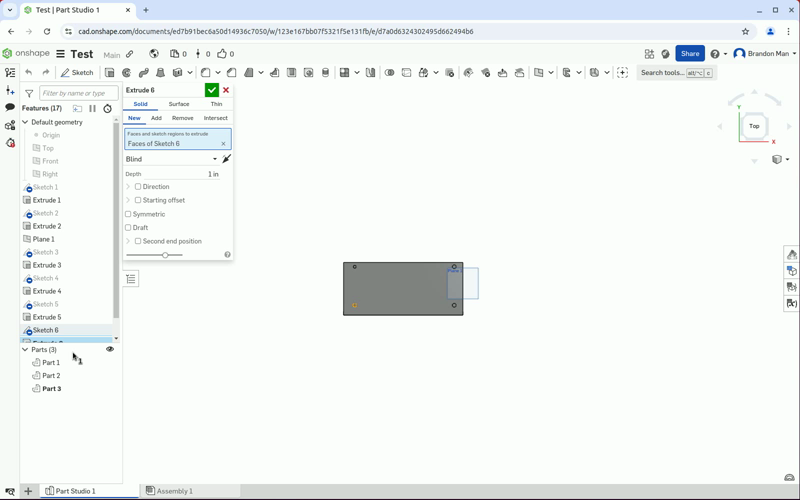
mouse_move(143, 106)
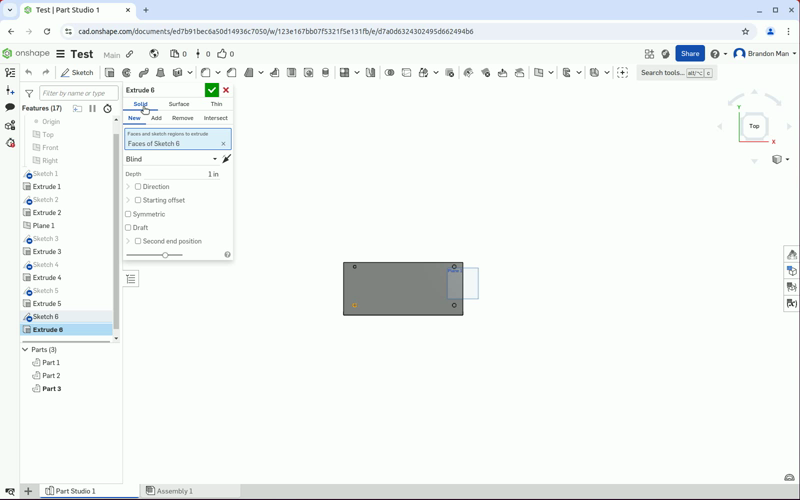
click(143, 106)
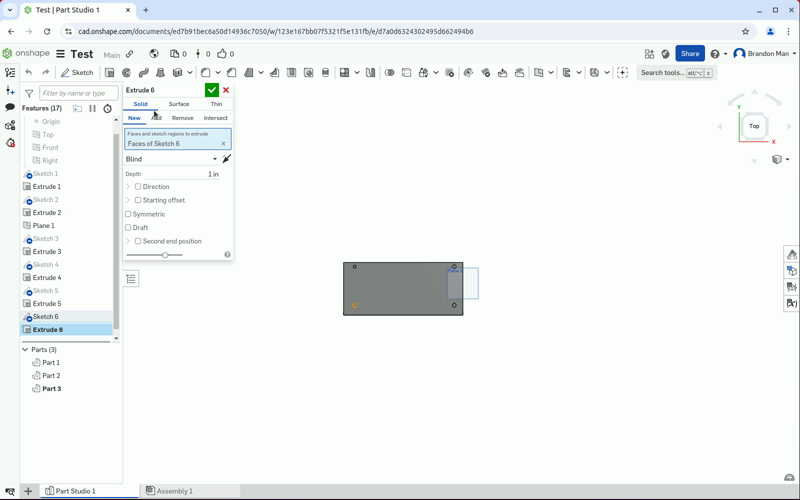
mouse_move(186, 120)
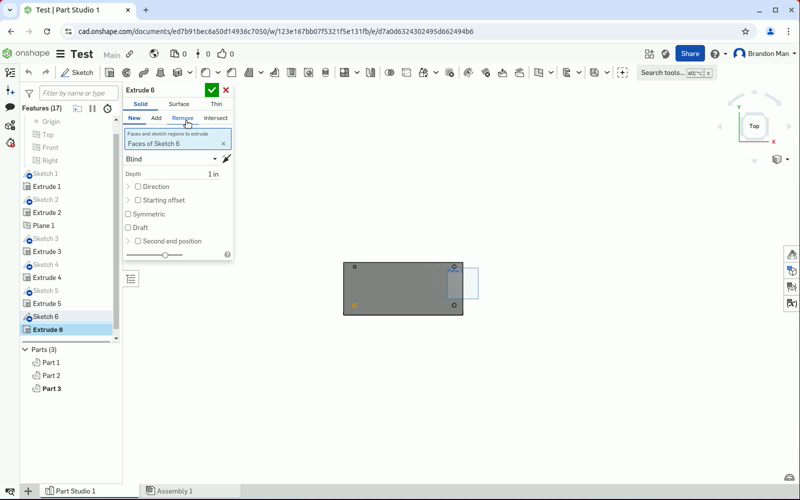
click(186, 120)
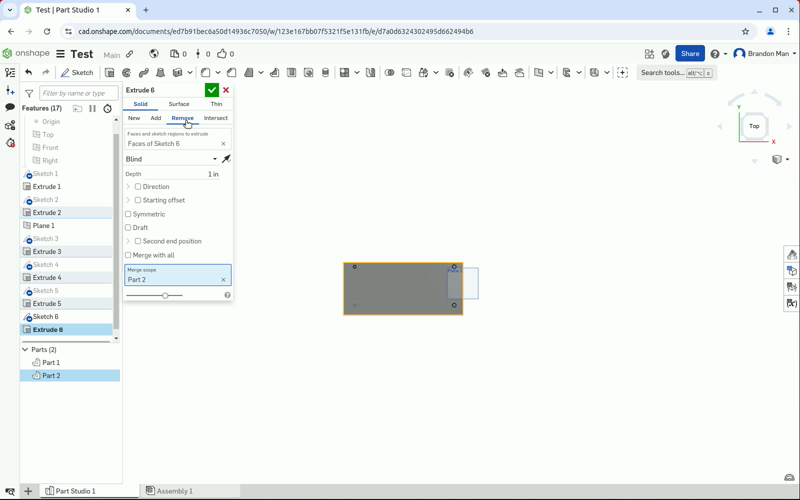
key(tab, 4)
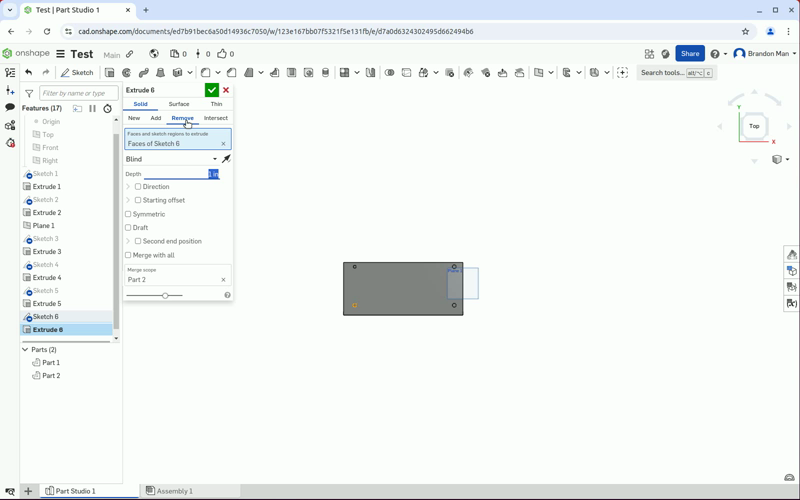
text(0.481)
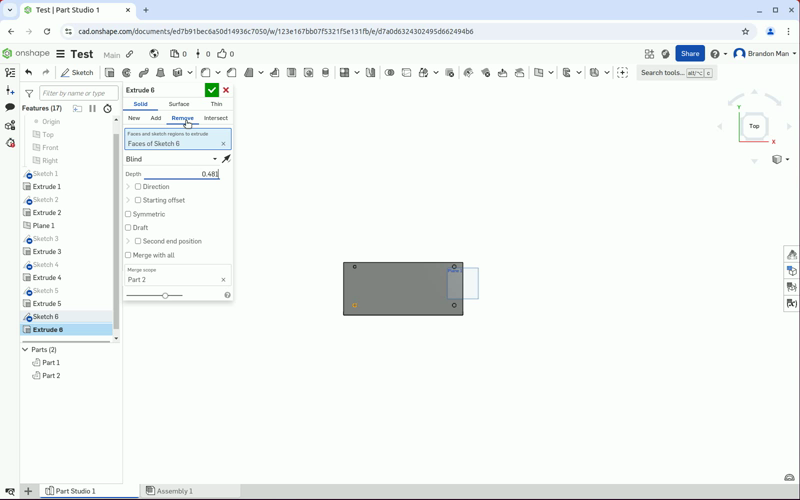
key(tab, 6)
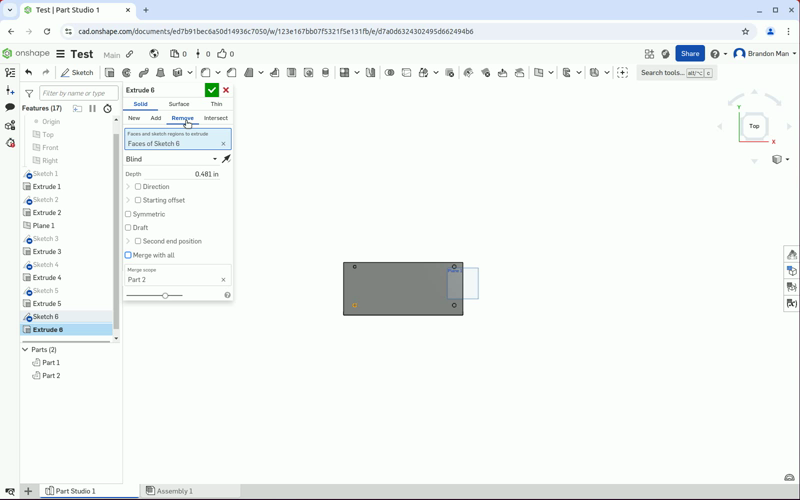
key(space)
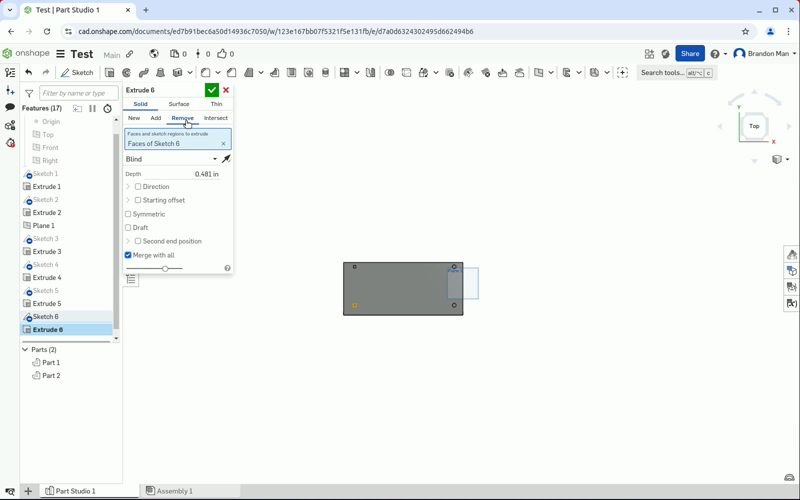
key(enter)
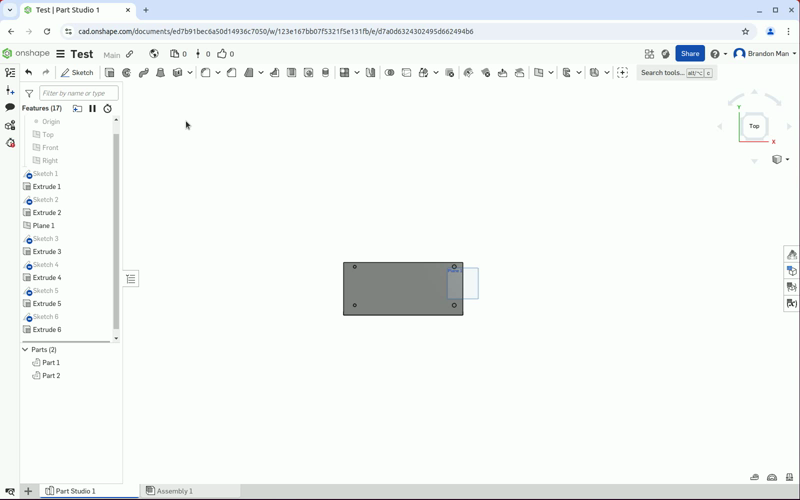
key(shift+h)
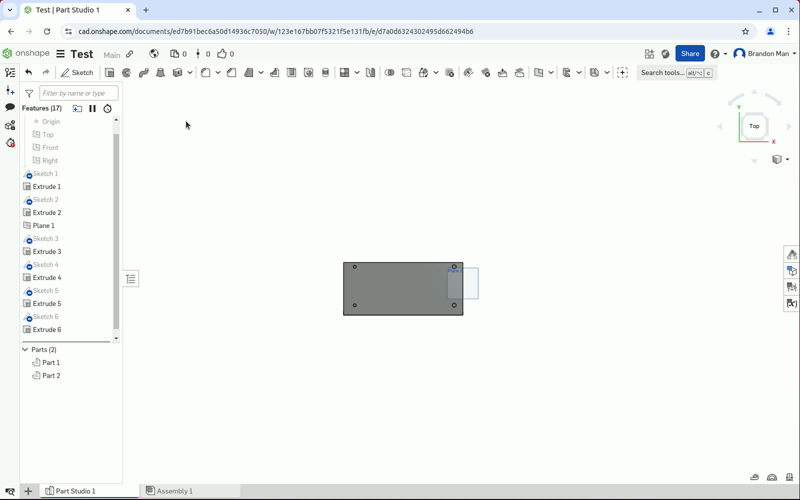
key(shift+h)
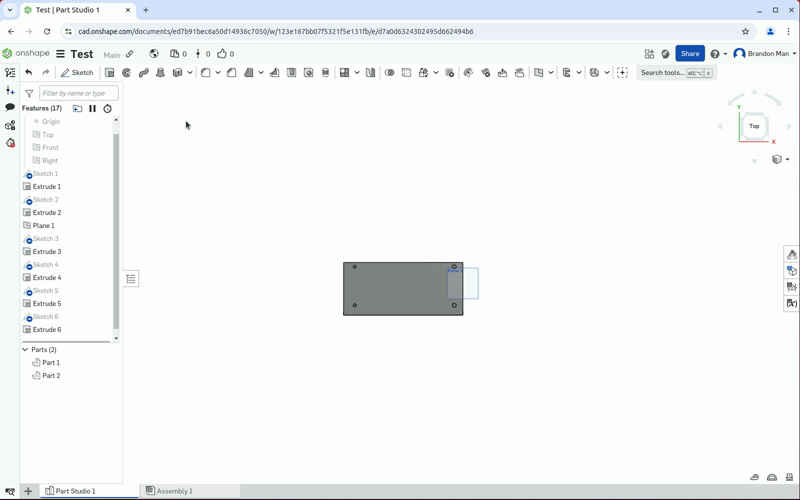
mouse_move(69, 176)
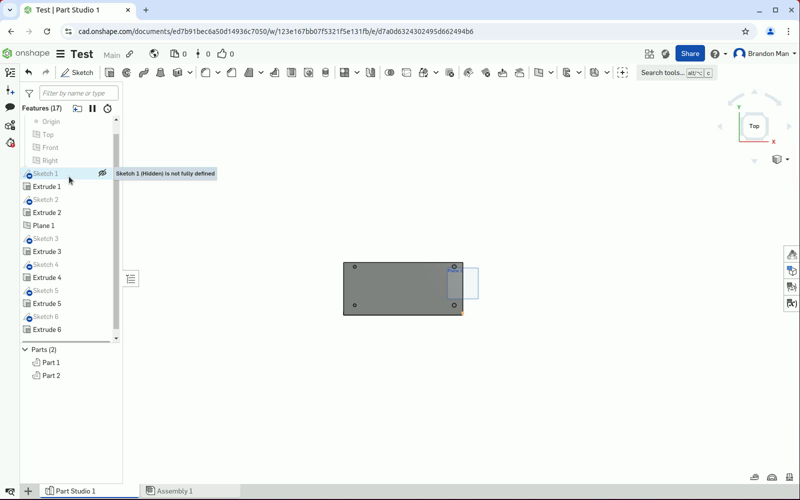
click(69, 176)
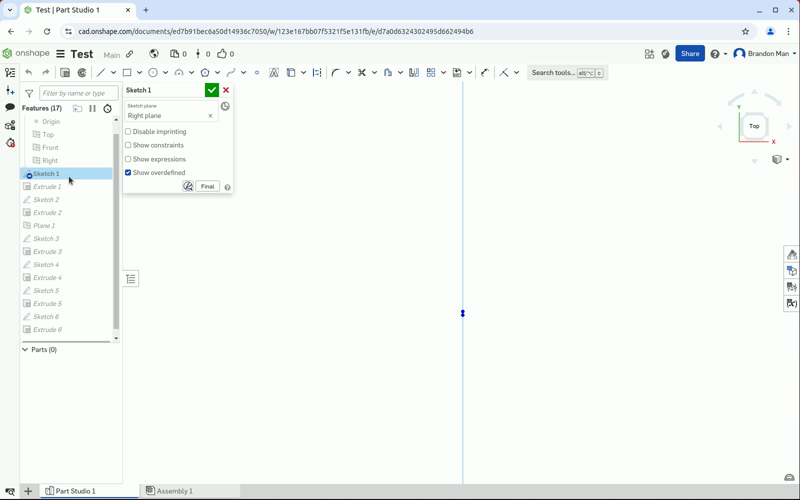
mouse_move(229, 92)
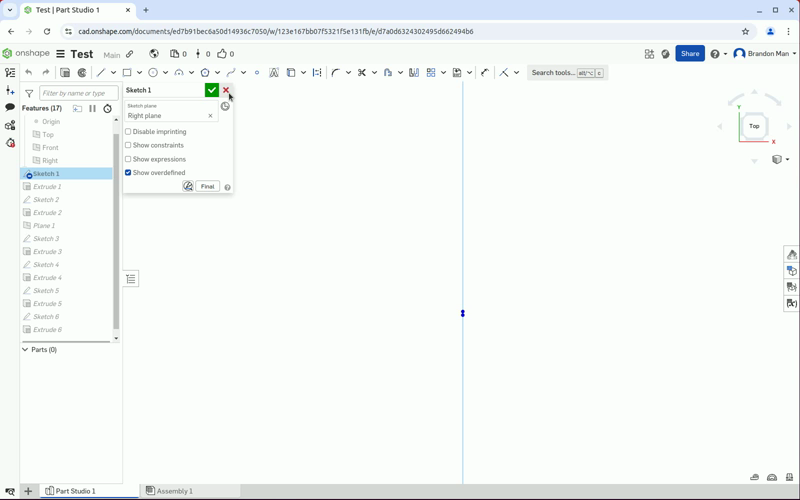
click(229, 92)
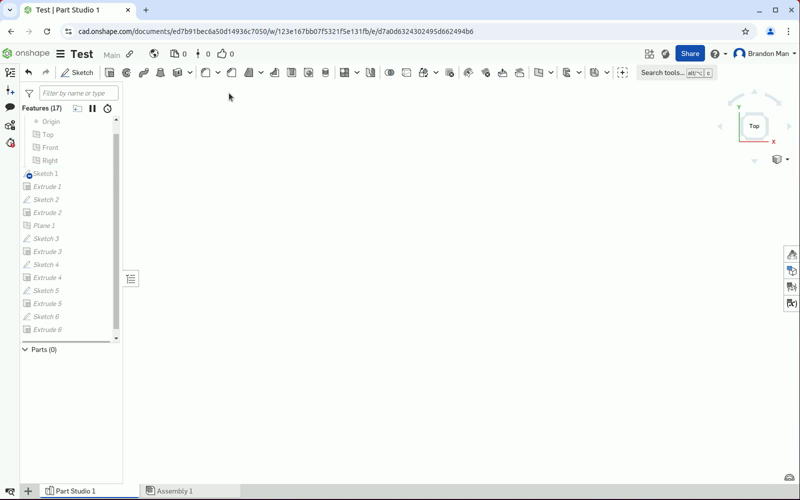
key(shift+s)
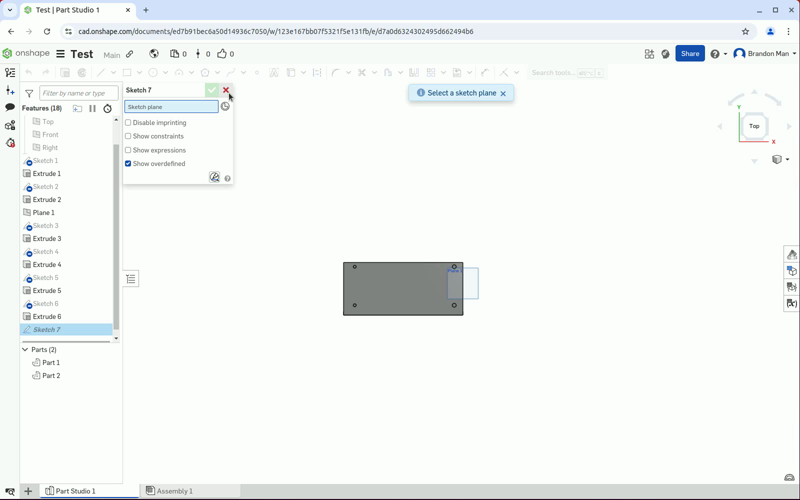
mouse_move(69, 215)
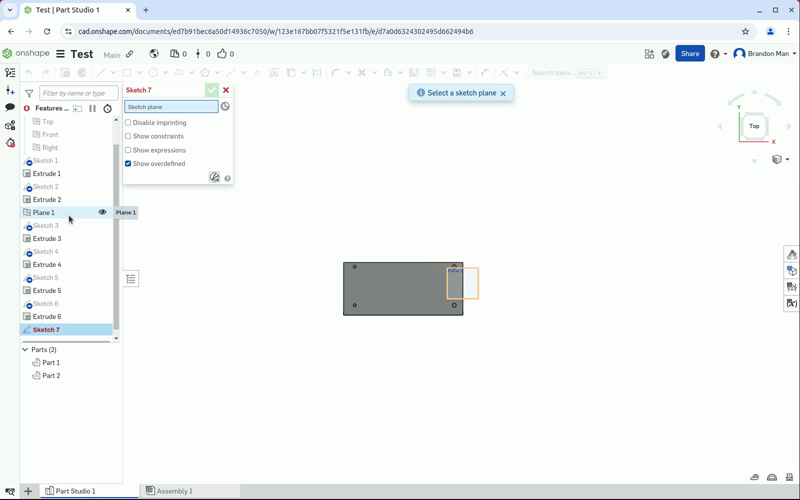
click(69, 215)
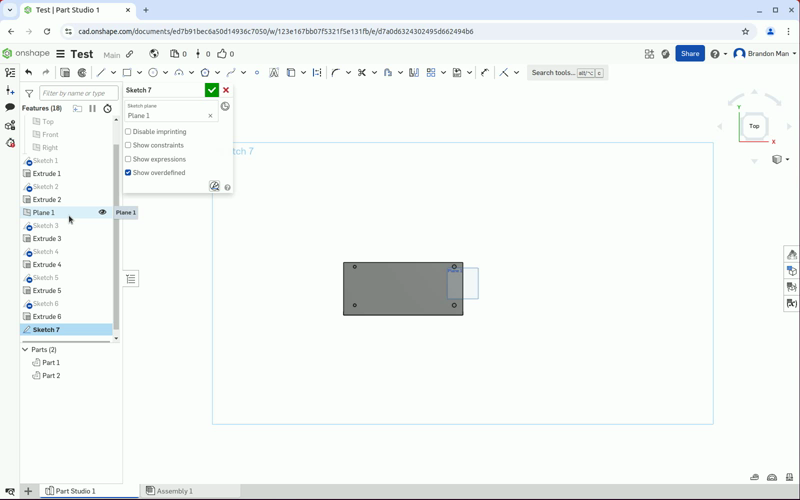
mouse_move(73, 352)
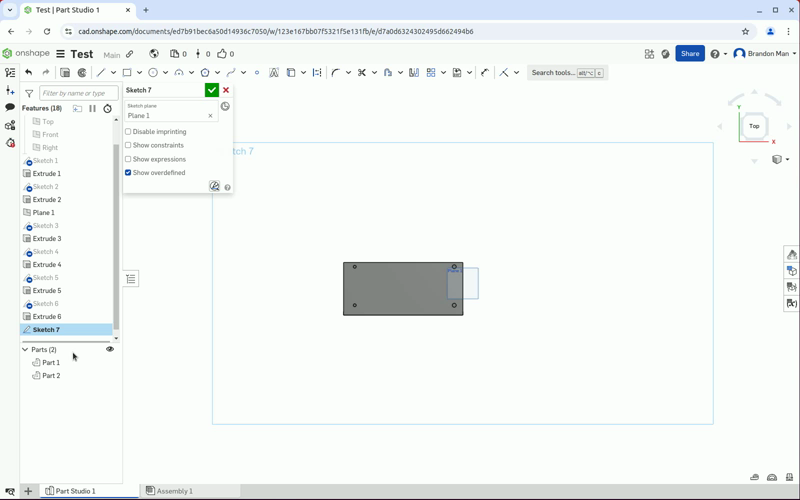
key(y)
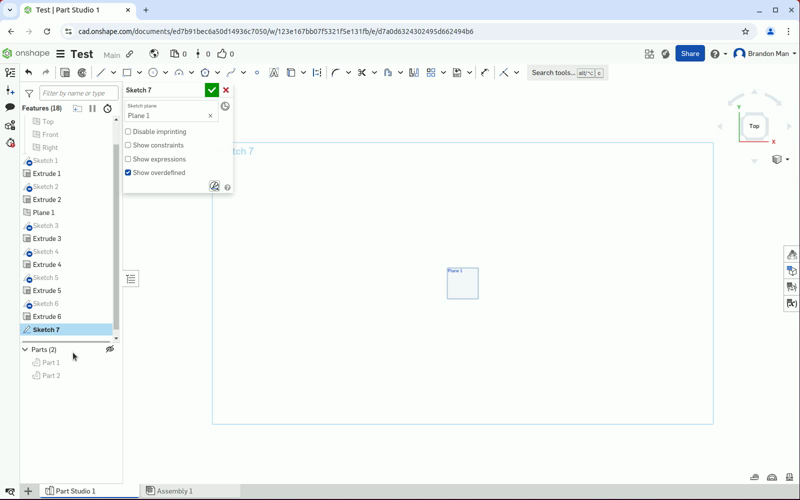
key(l)
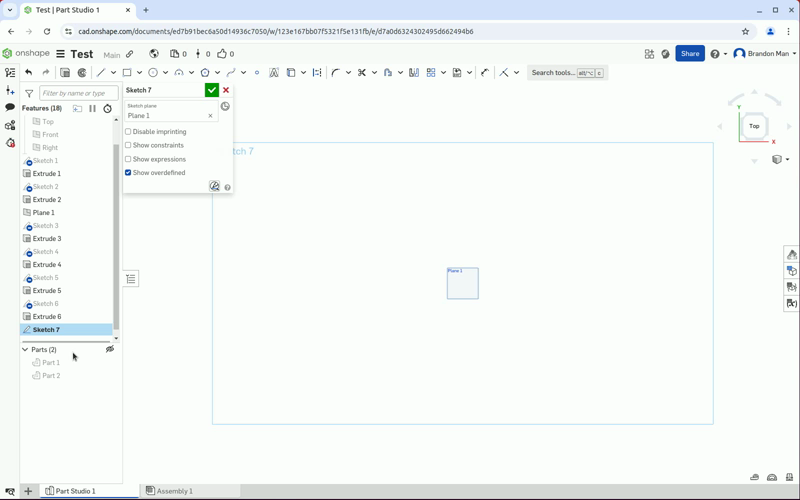
key_down(shift)
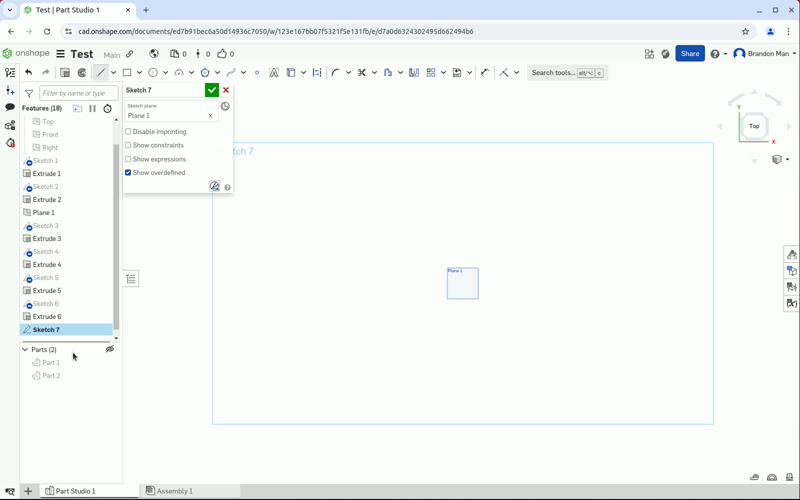
mouse_move(366, 300)
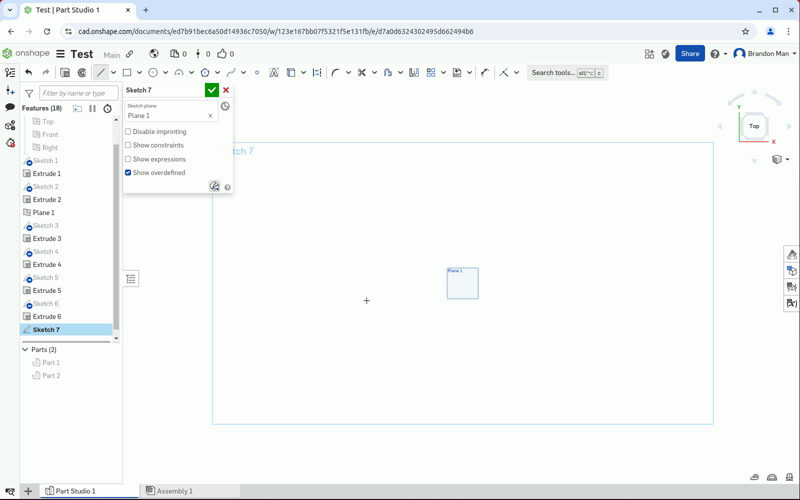
click(366, 300)
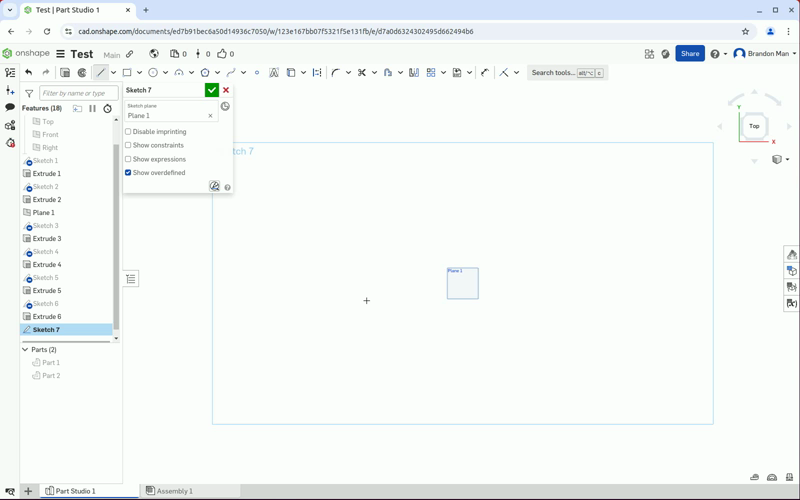
key_up(shift)
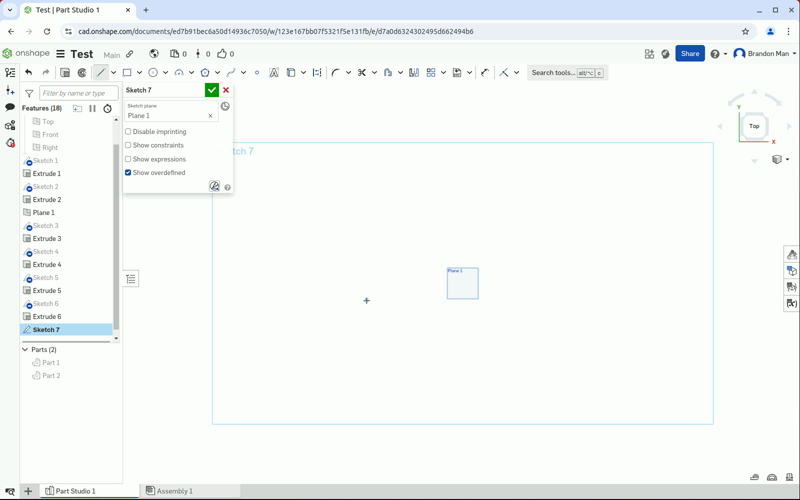
key_down(shift)
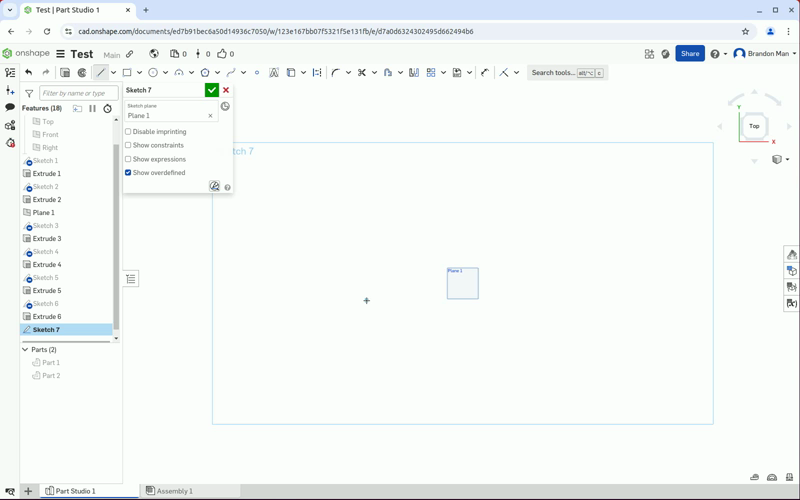
mouse_move(444, 300)
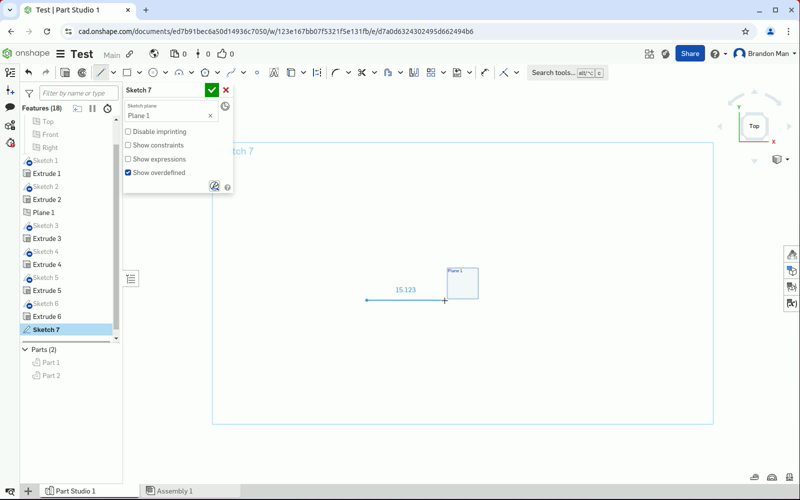
click(444, 300)
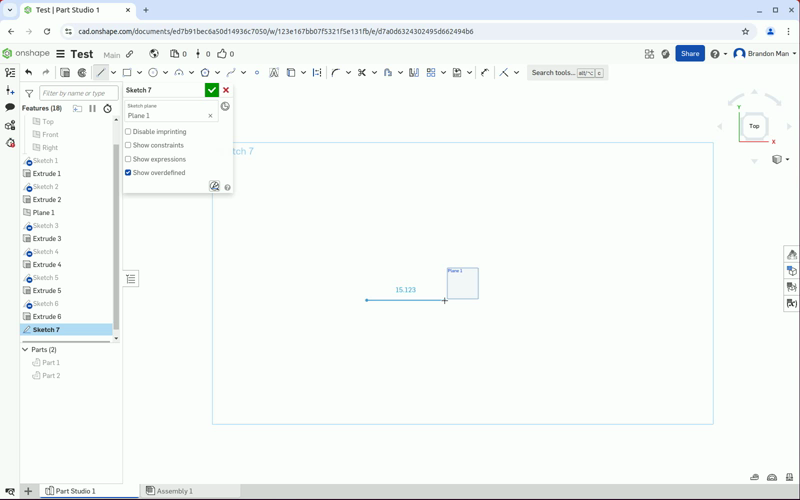
key_up(shift)
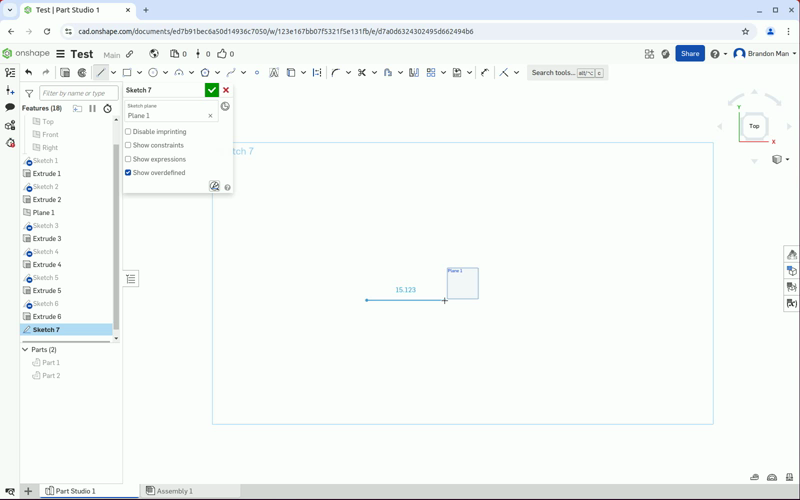
key_down(shift)
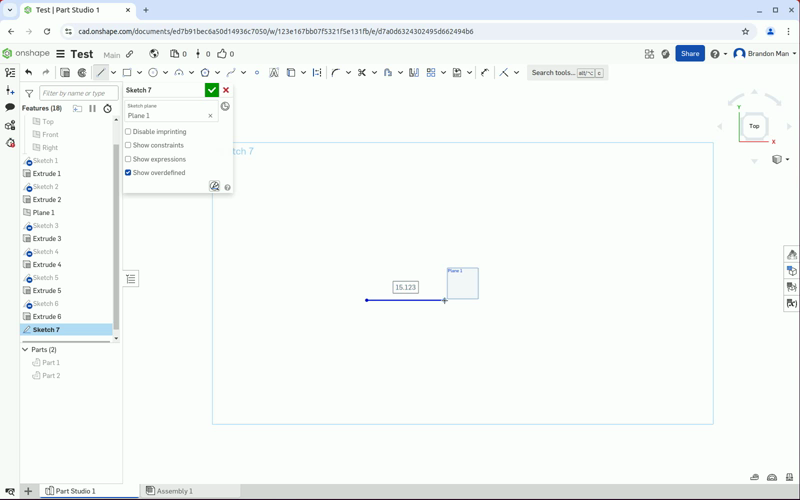
mouse_move(474, 300)
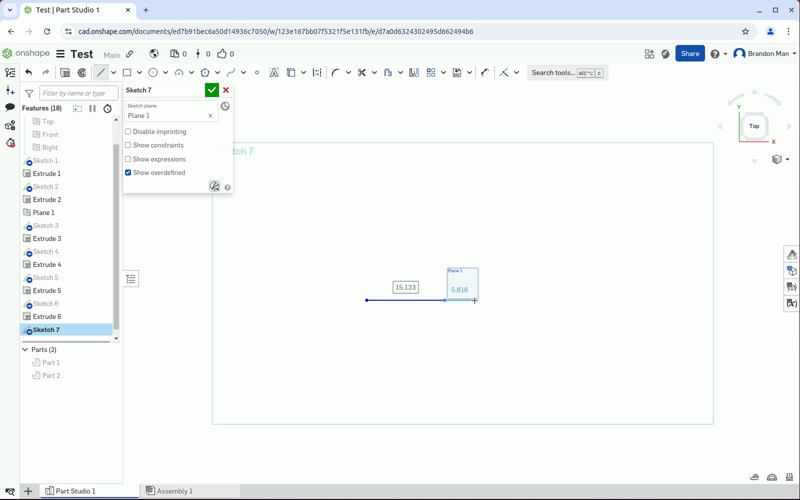
mouse_move(444, 273)
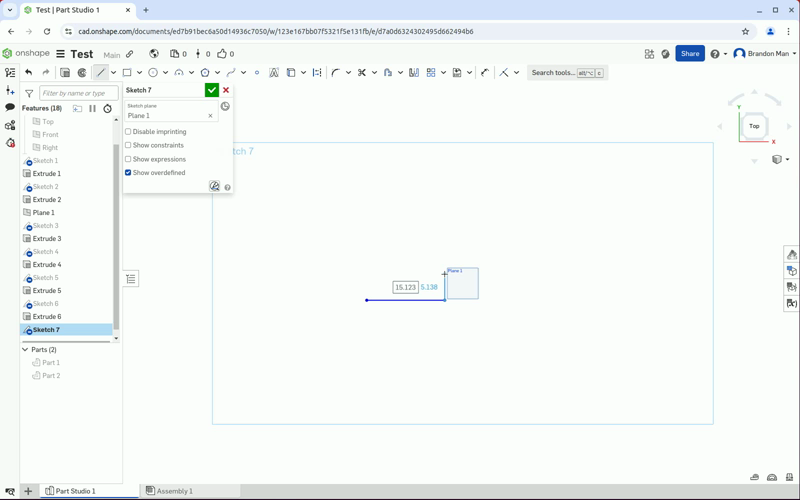
click(444, 273)
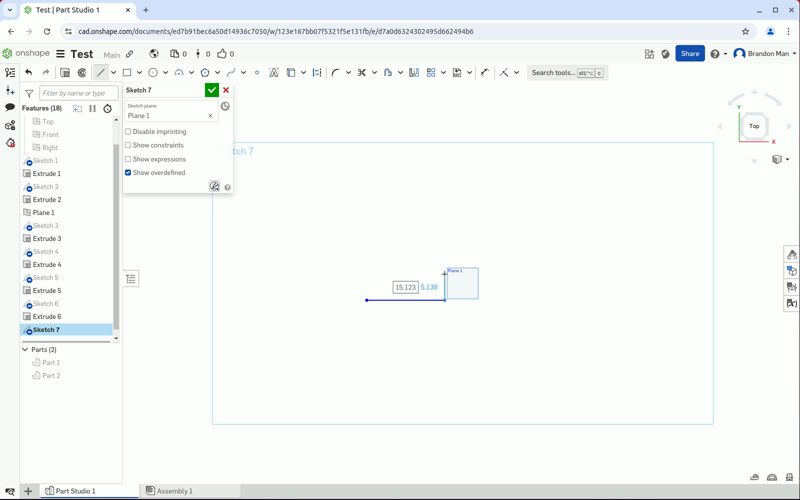
key_up(shift)
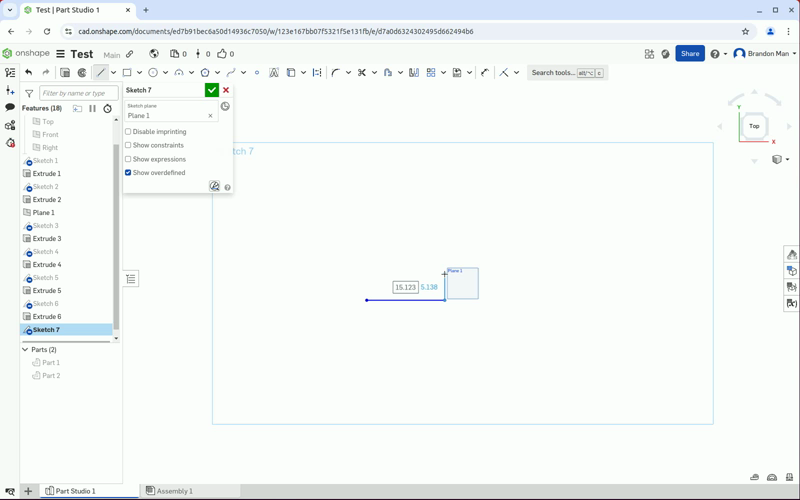
key_down(shift)
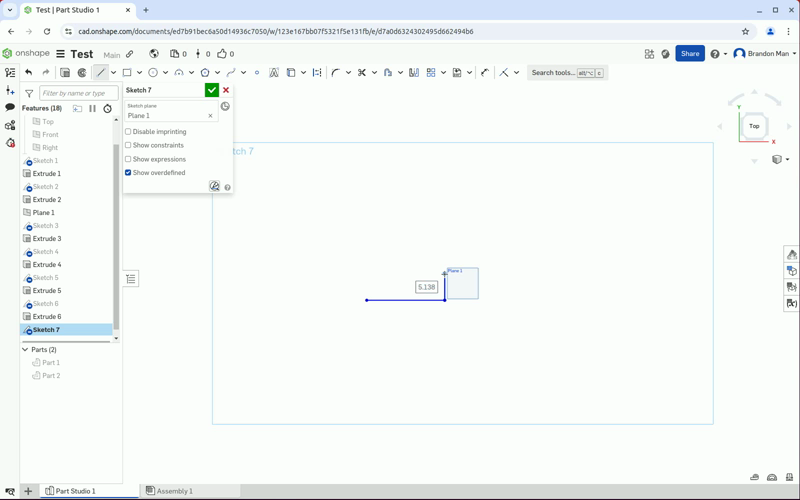
mouse_move(366, 273)
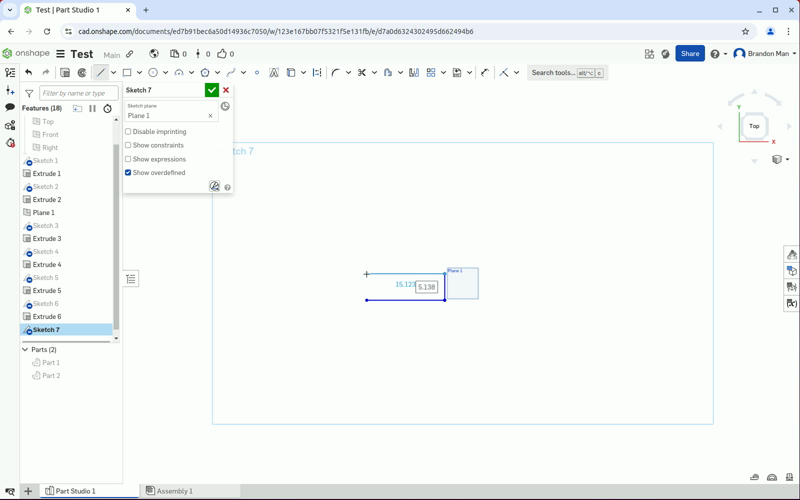
click(366, 273)
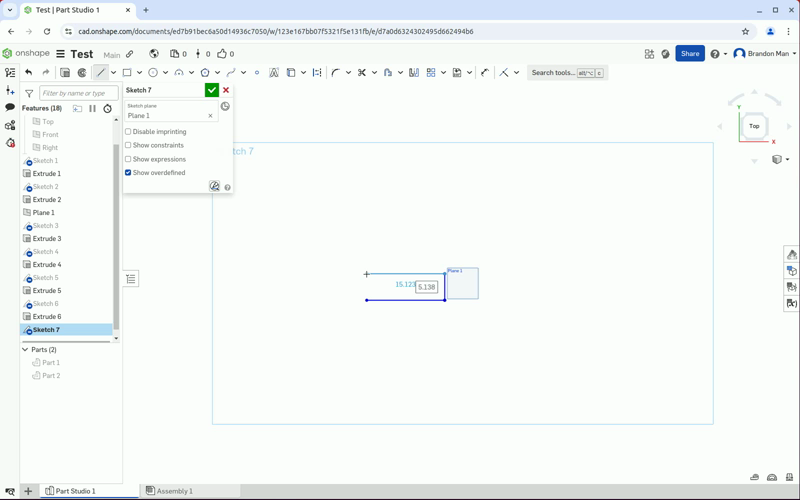
key_up(shift)
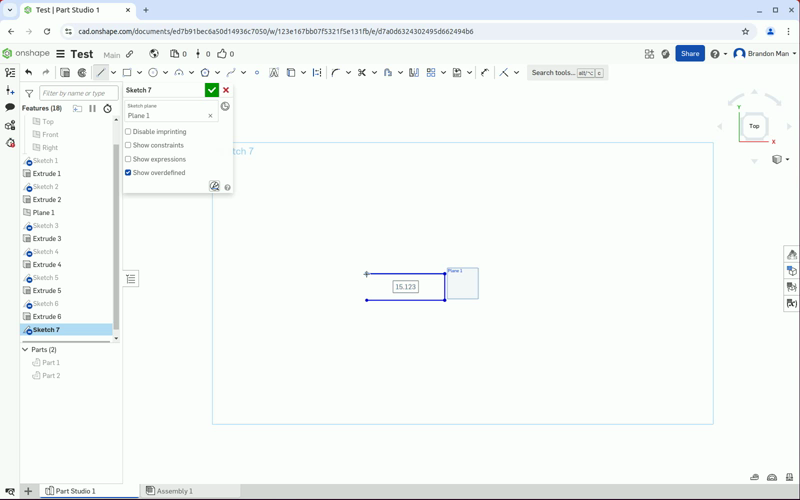
mouse_move(396, 273)
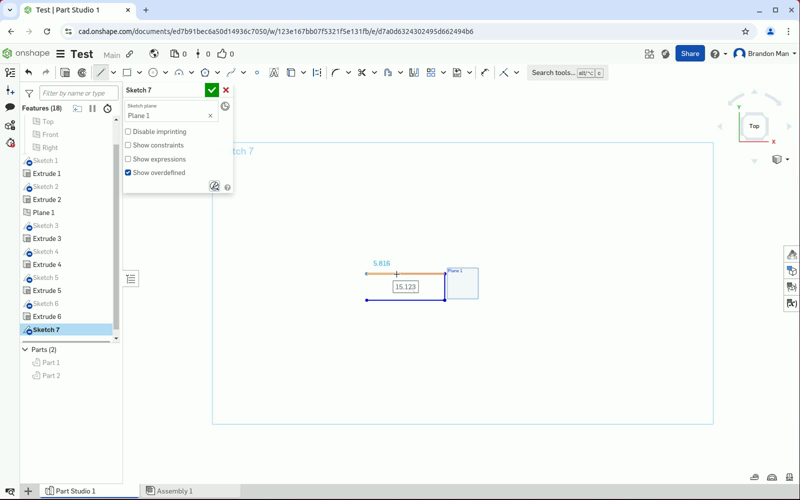
key_down(shift)
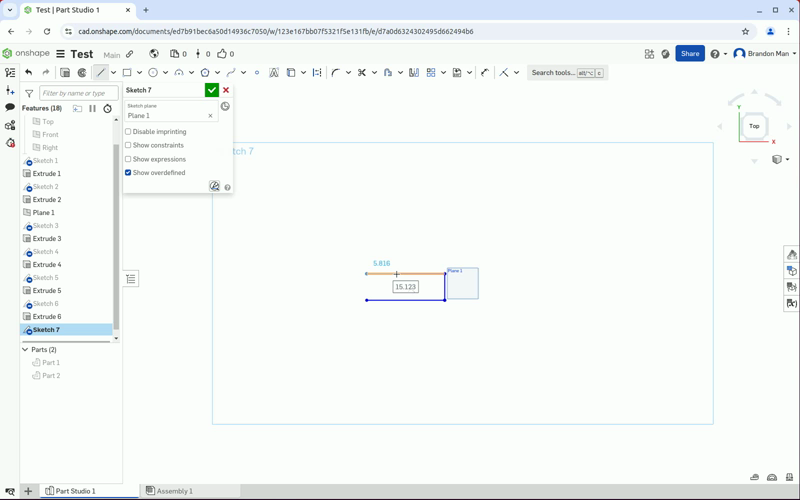
mouse_move(366, 300)
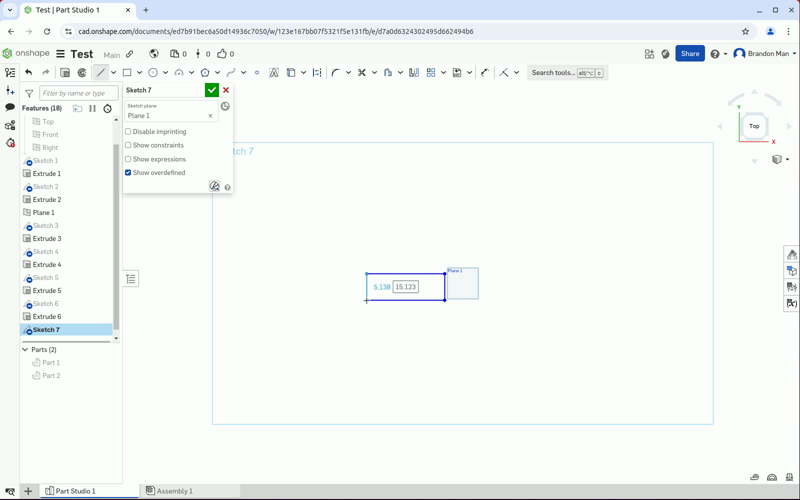
key_up(shift)
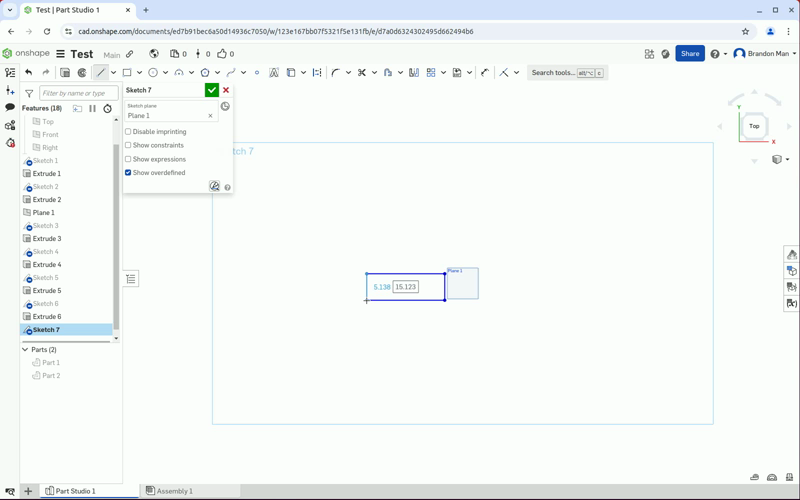
click(366, 300)
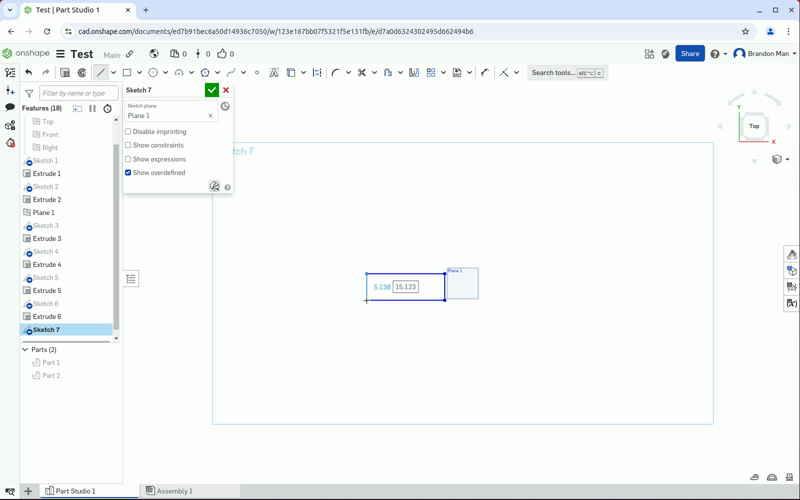
key(esc)
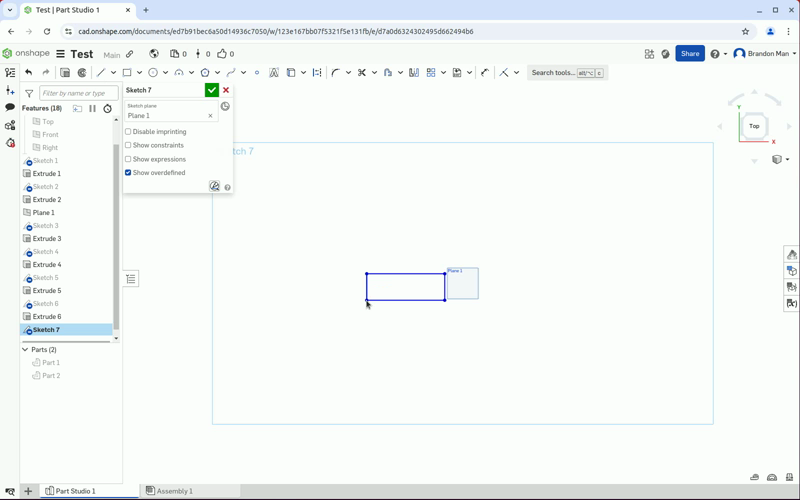
mouse_move(410, 278)
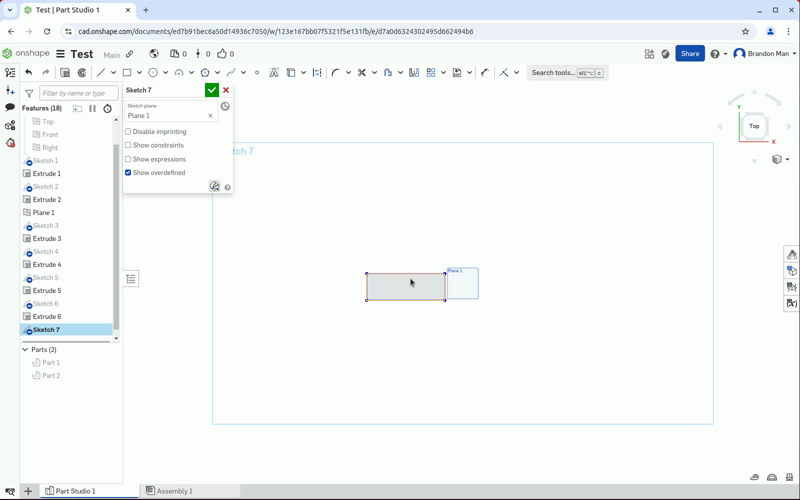
click(410, 278)
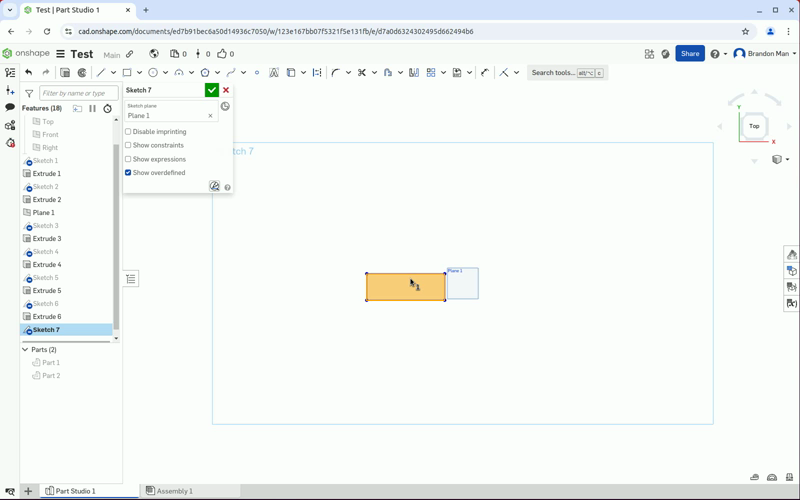
mouse_move(73, 352)
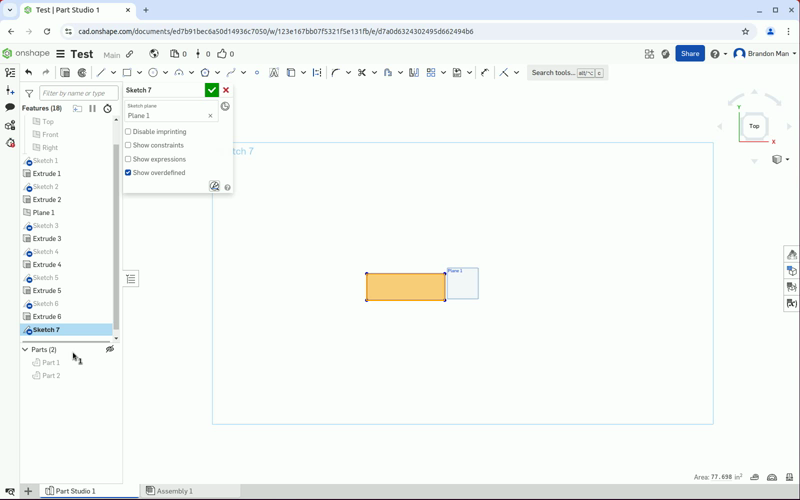
key(shift+y)
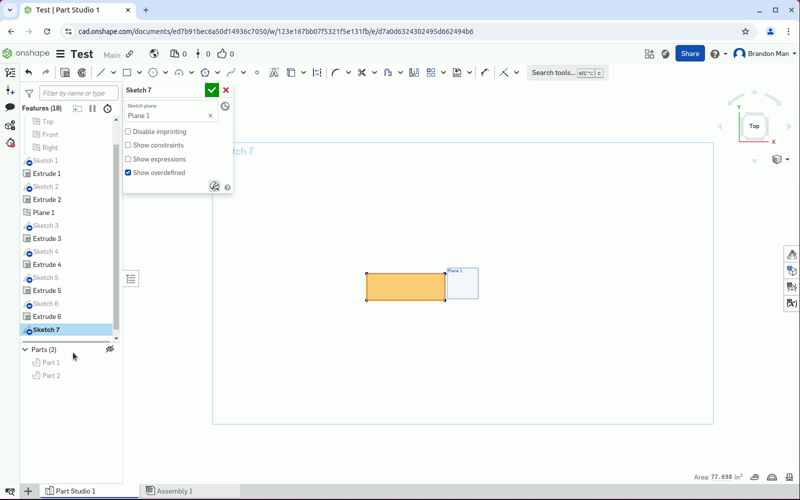
key(shift+e)
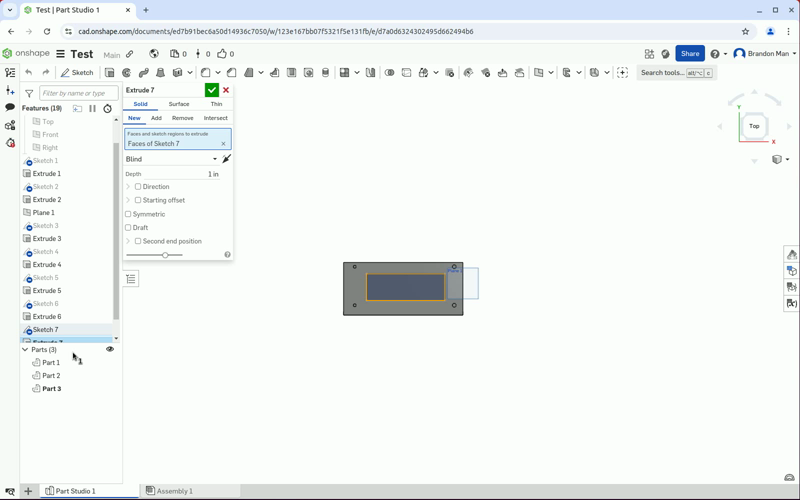
mouse_move(143, 106)
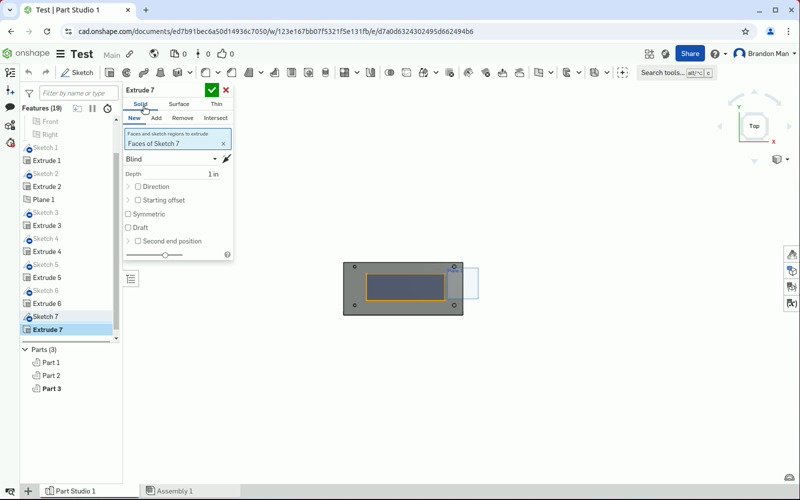
click(143, 106)
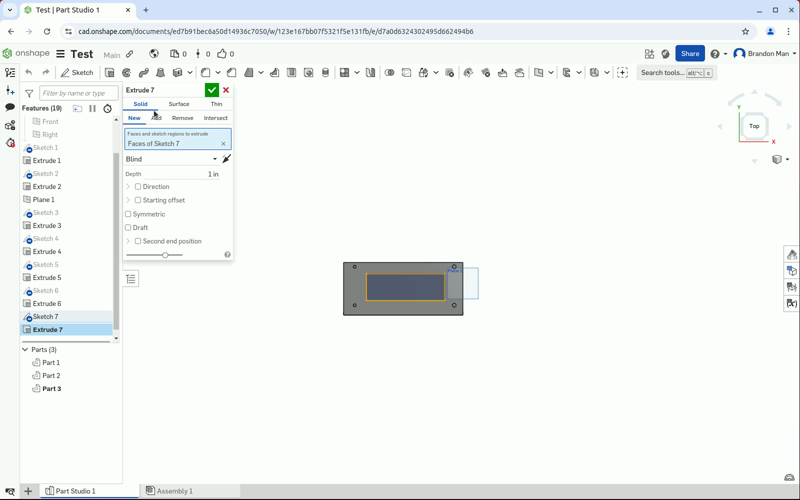
mouse_move(186, 120)
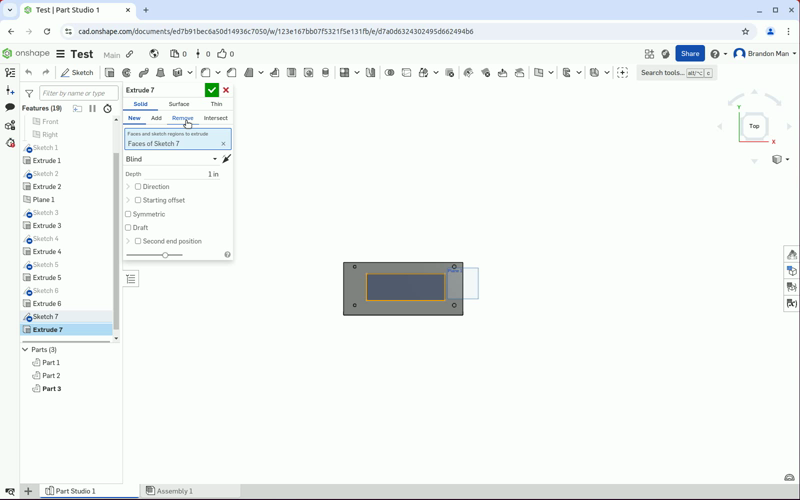
click(186, 120)
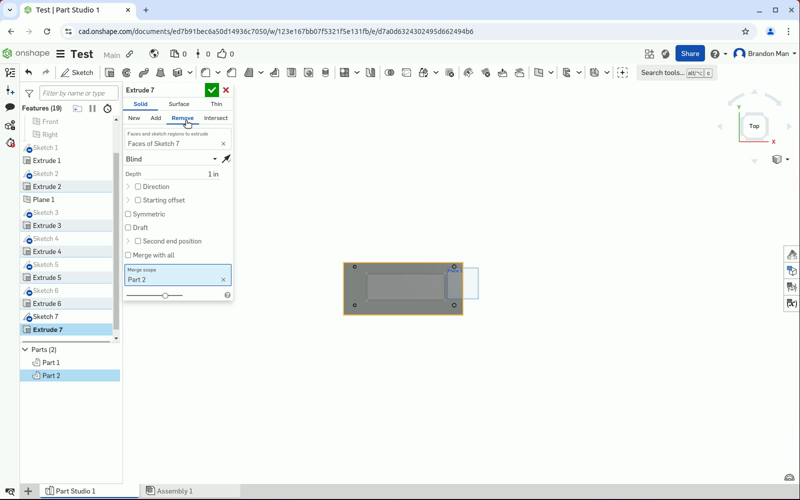
key(tab, 4)
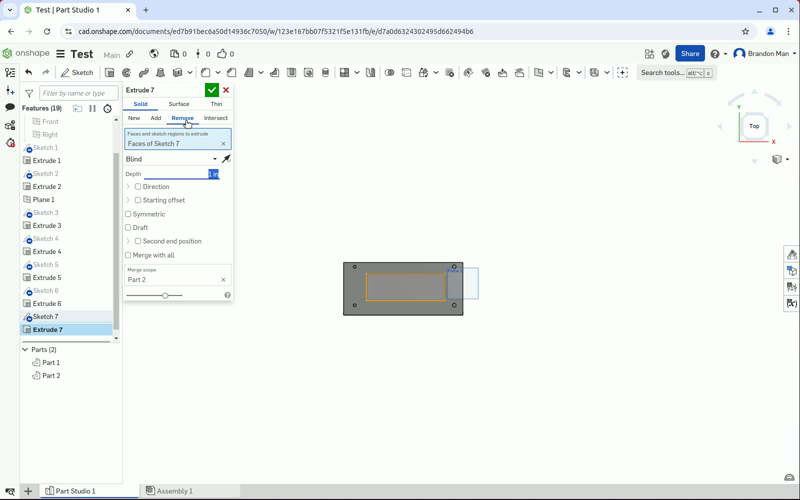
text(1.685)
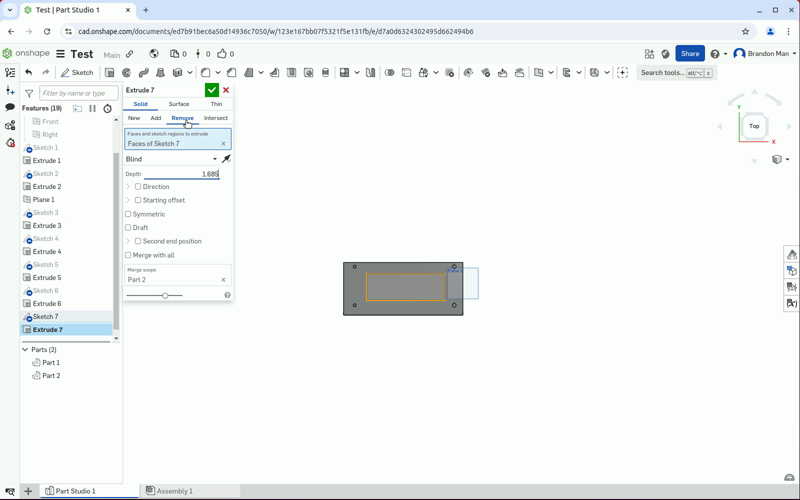
key(tab, 6)
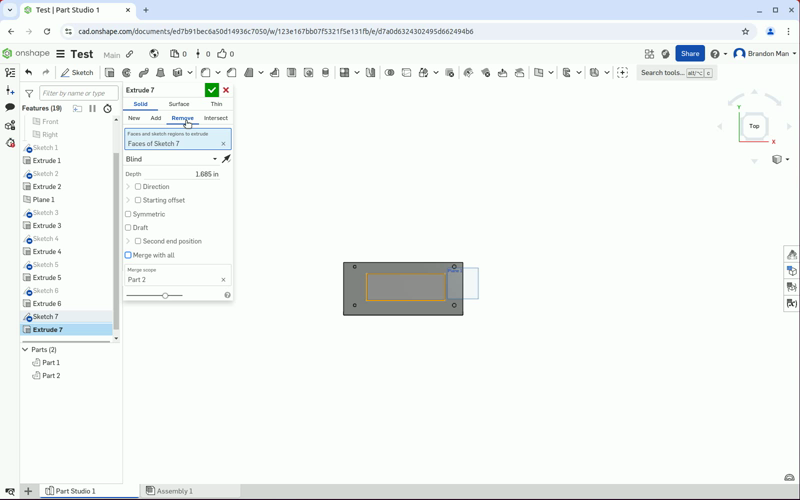
key(space)
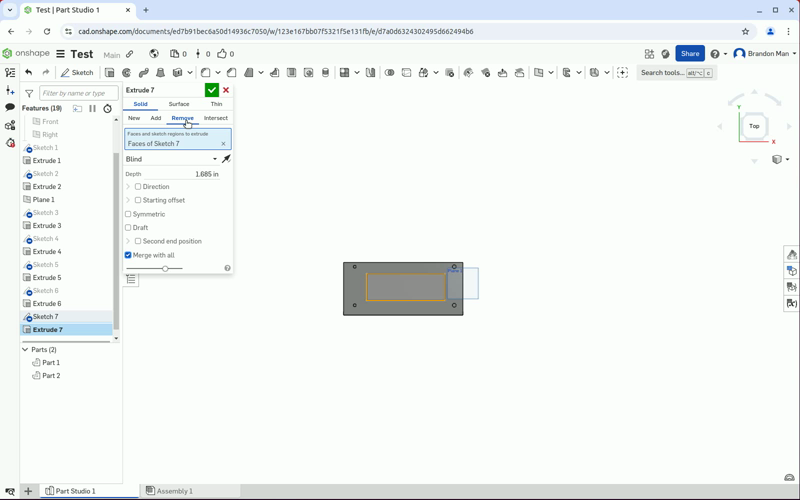
key(enter)
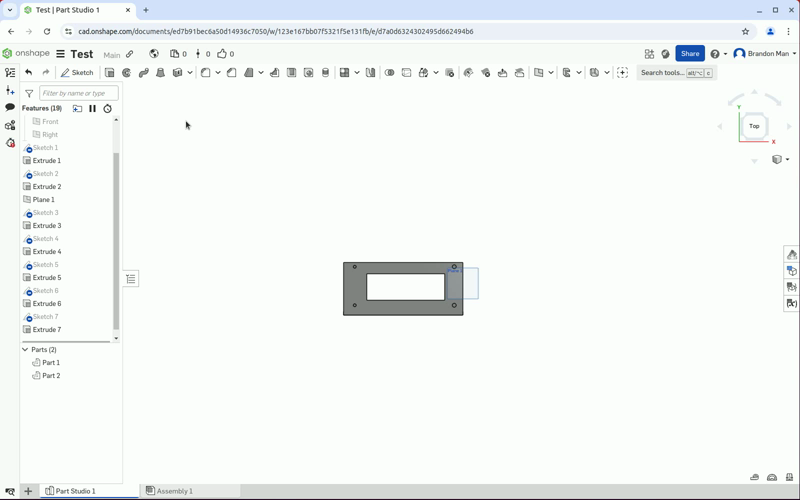
key(shift+h)
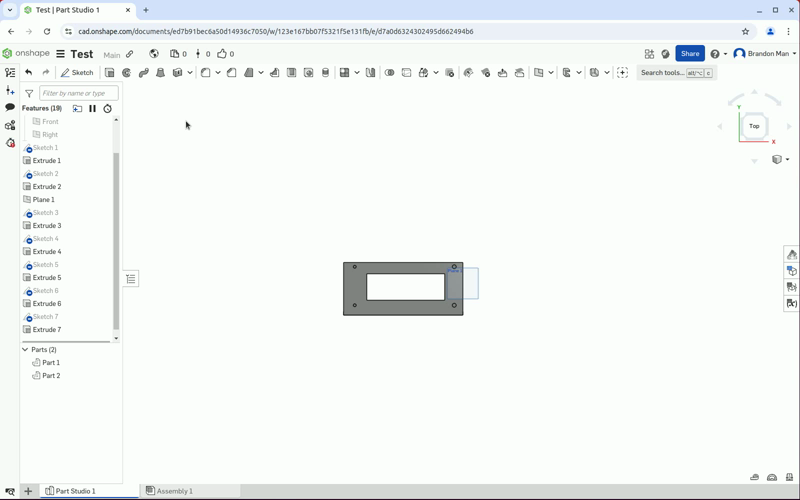
key(shift+h)
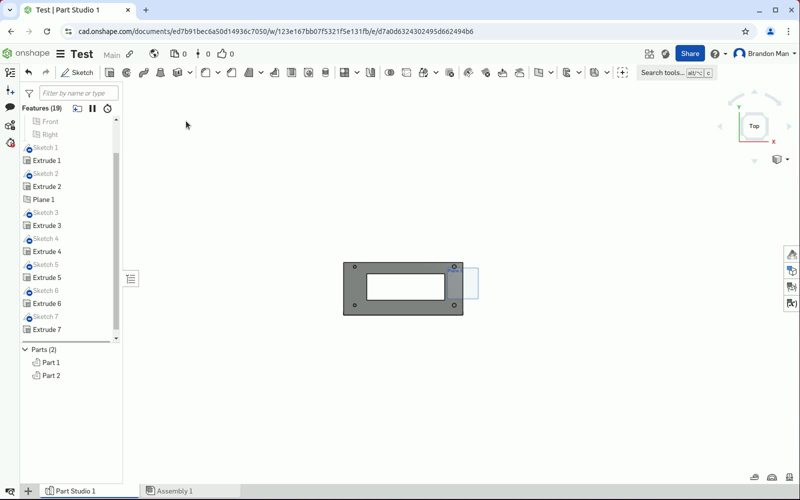
mouse_move(69, 150)
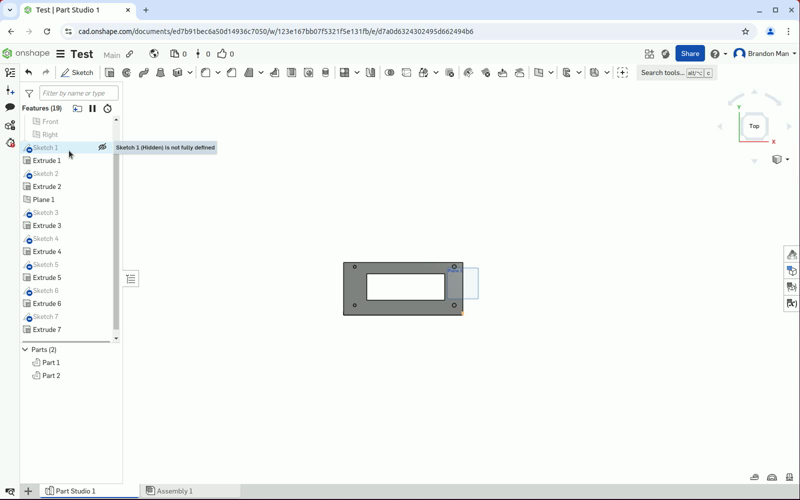
click(69, 150)
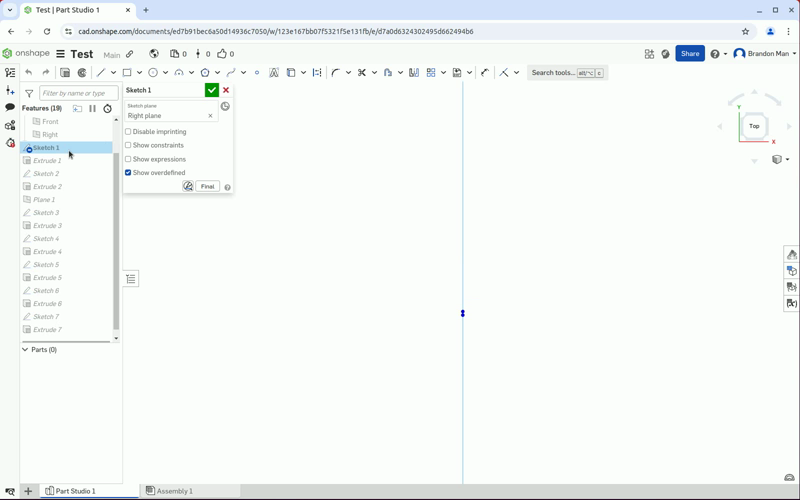
mouse_move(229, 92)
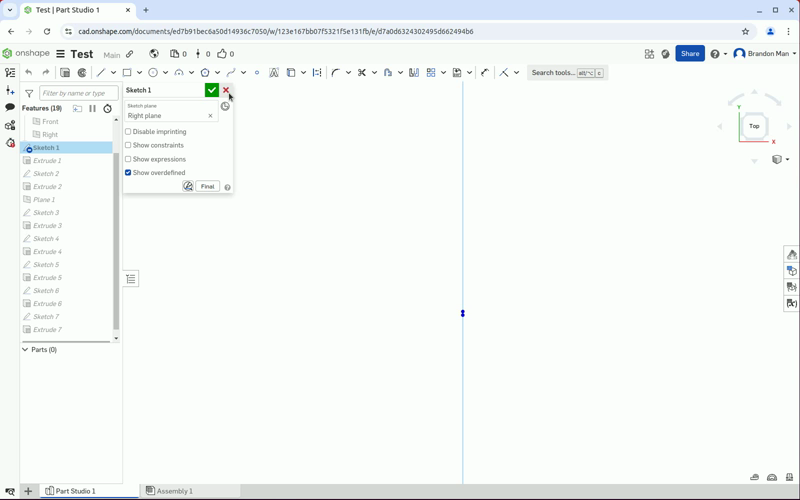
click(229, 92)
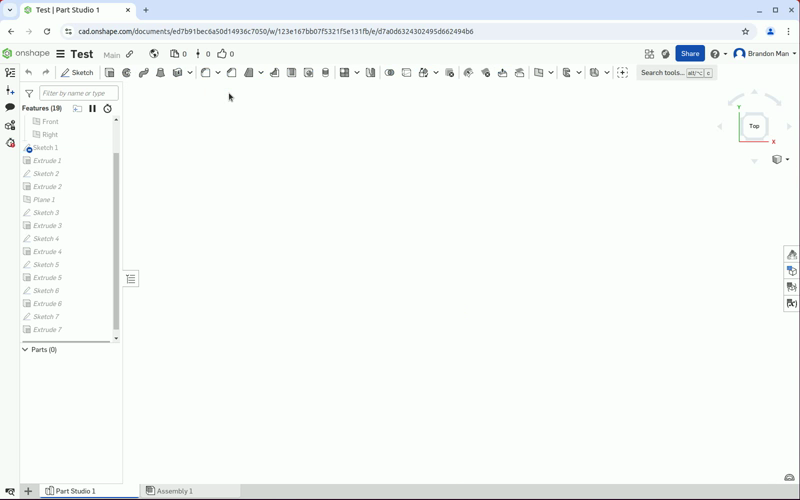
key(shift+s)
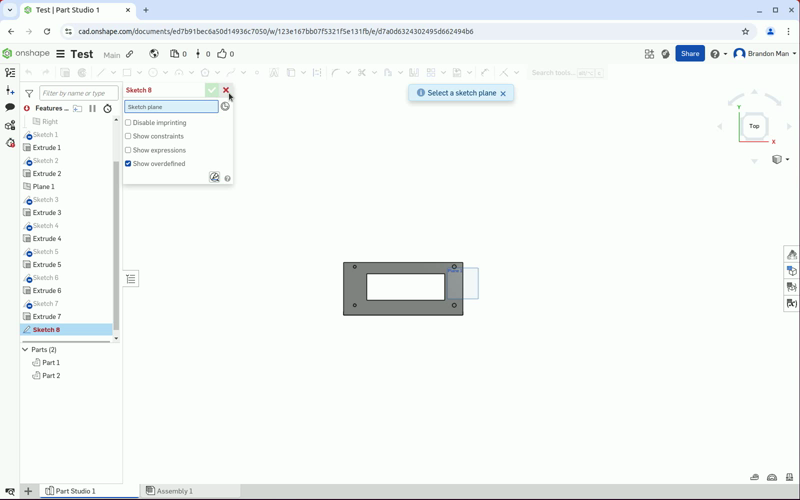
mouse_move(69, 189)
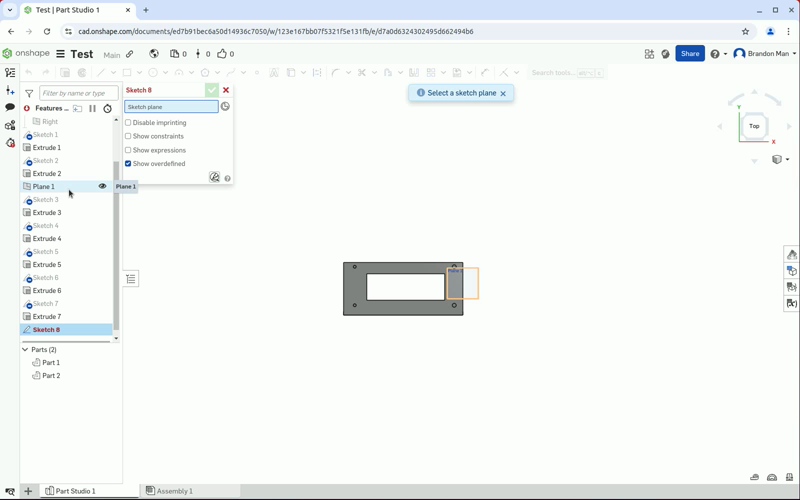
click(69, 189)
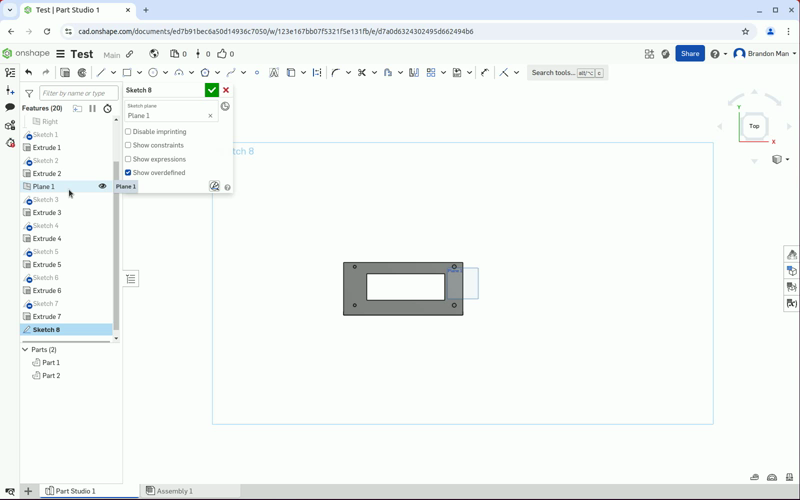
mouse_move(73, 352)
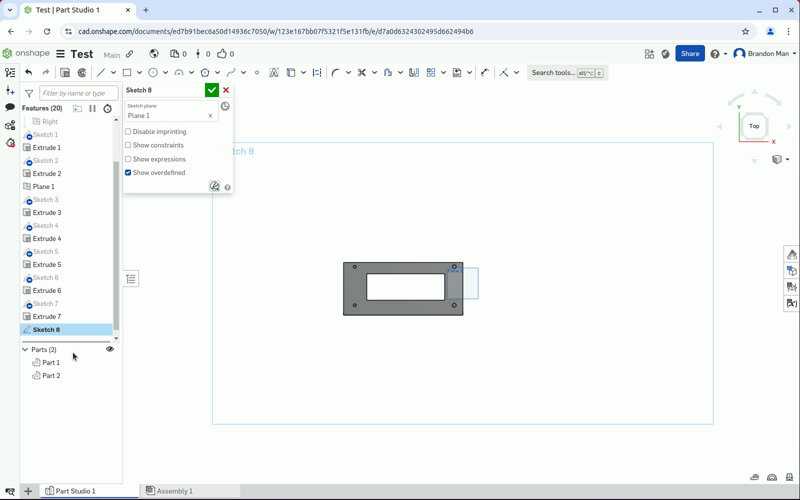
key(y)
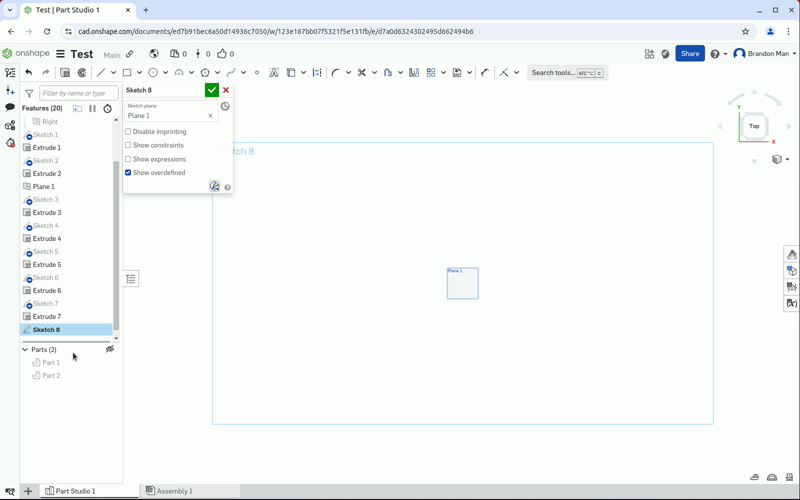
key(l)
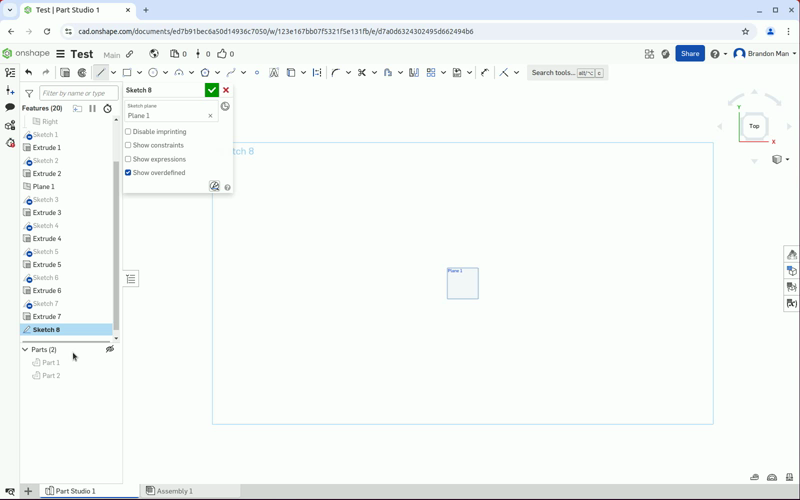
key_down(shift)
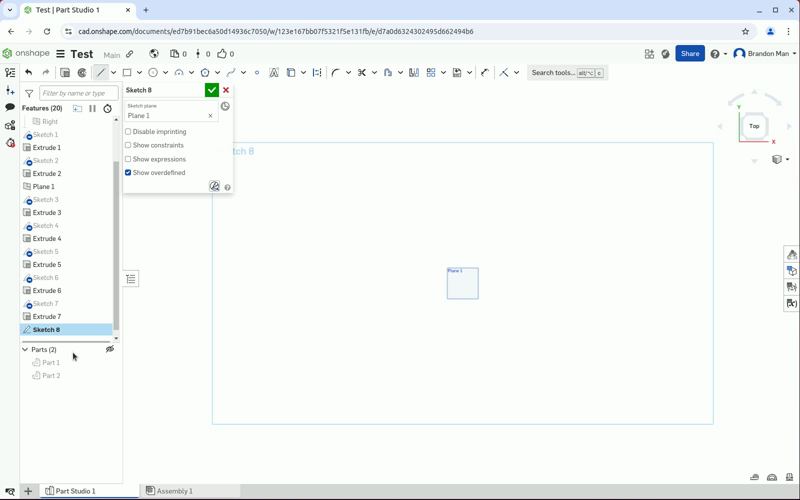
mouse_move(426, 312)
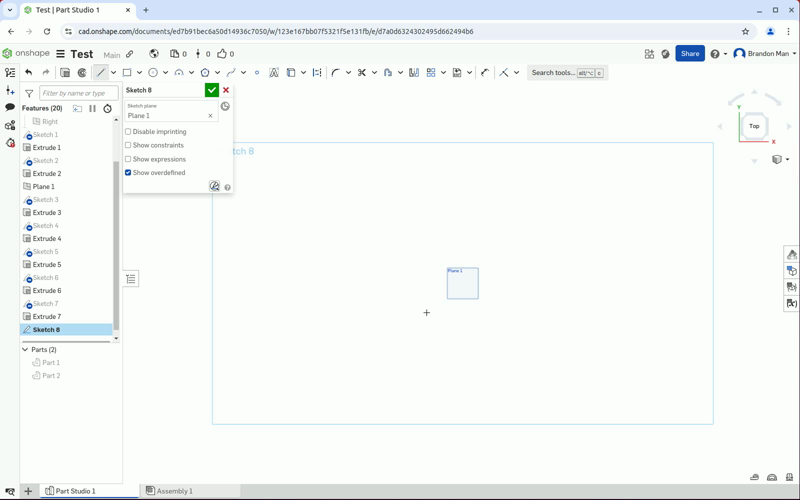
click(426, 312)
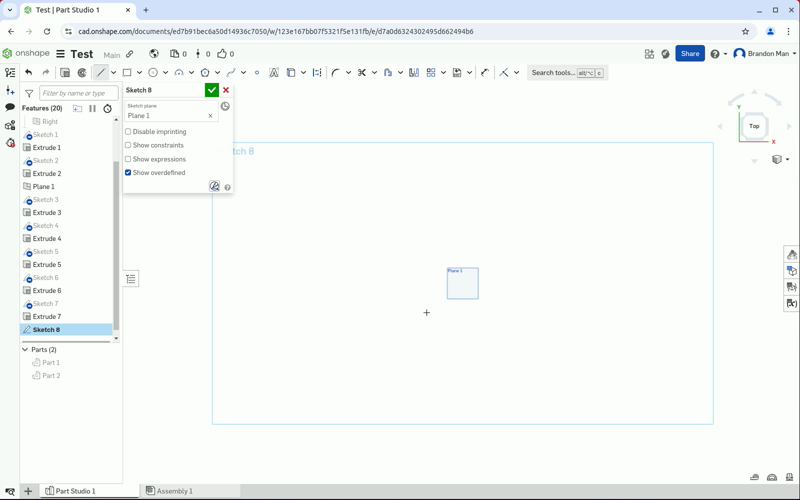
key_up(shift)
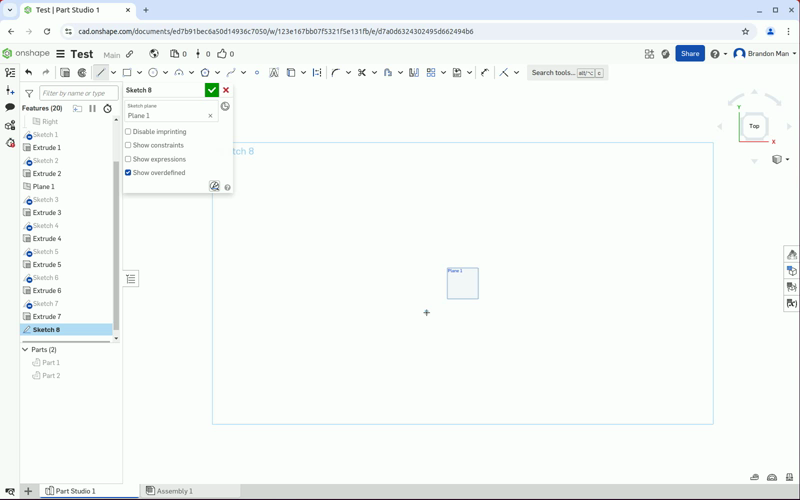
key_down(shift)
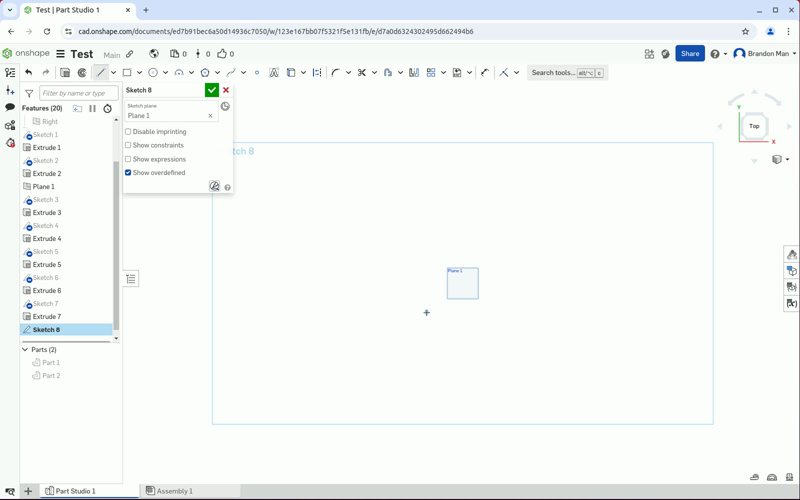
mouse_move(456, 312)
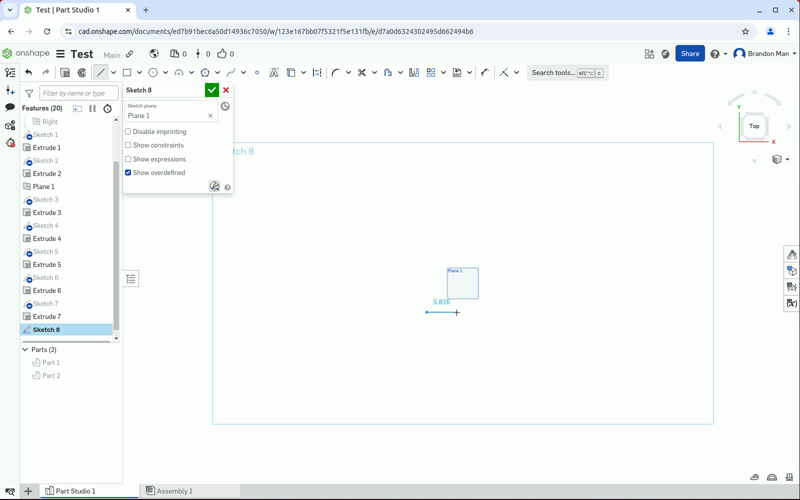
mouse_move(433, 312)
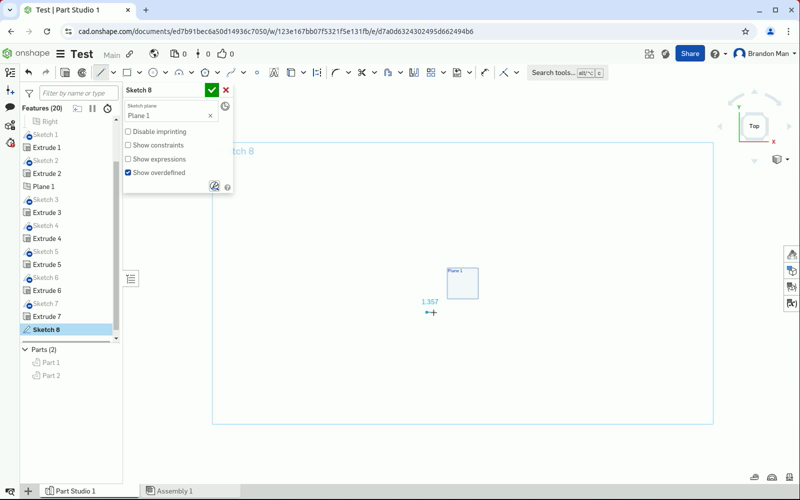
scroll(6)
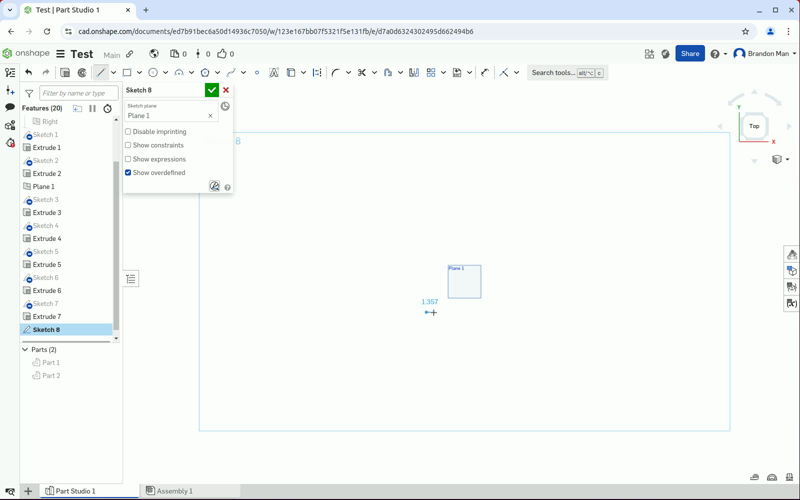
scroll(6)
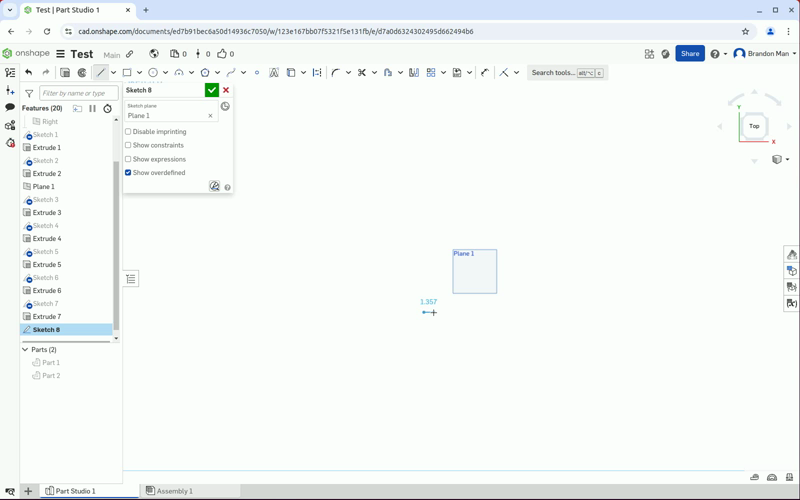
scroll(6)
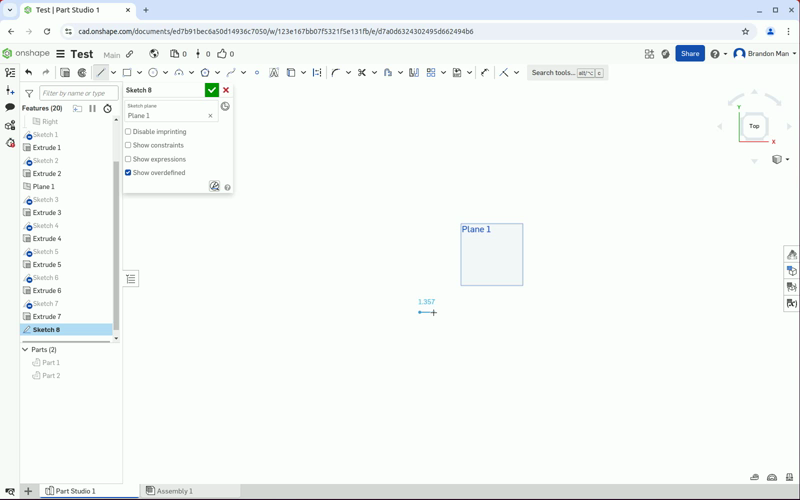
scroll(6)
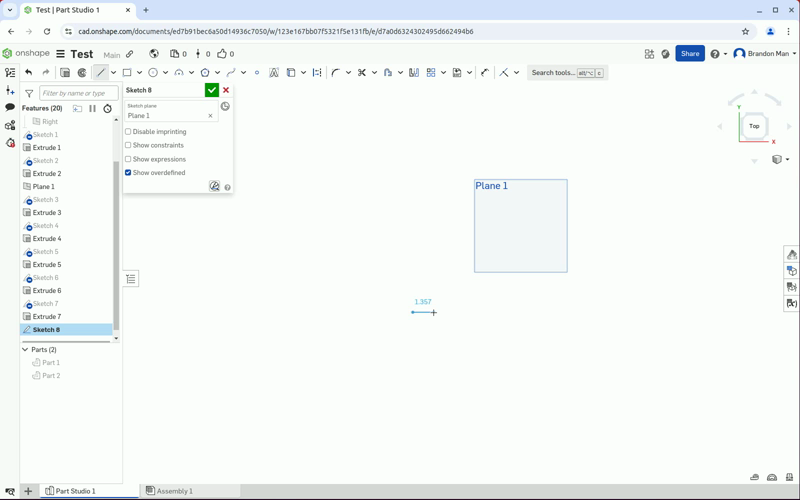
scroll(6)
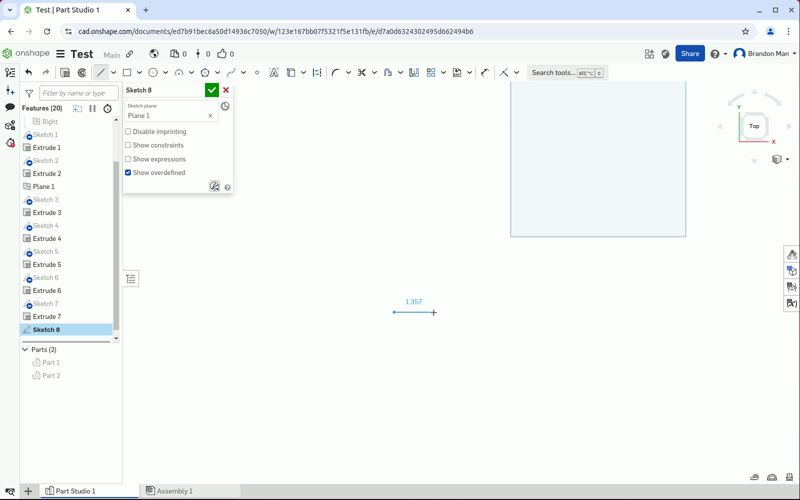
scroll(6)
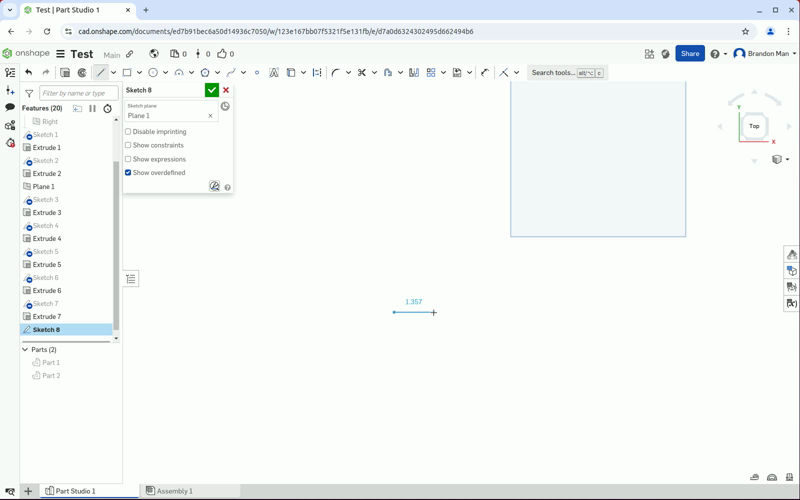
scroll(6)
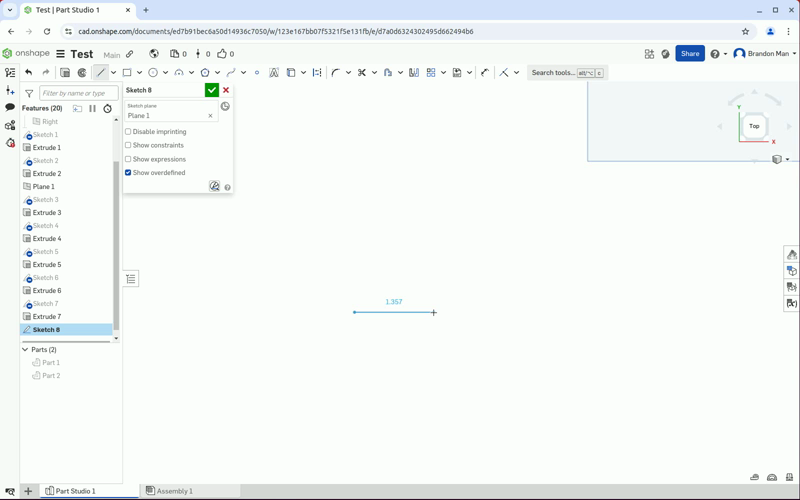
click(433, 312)
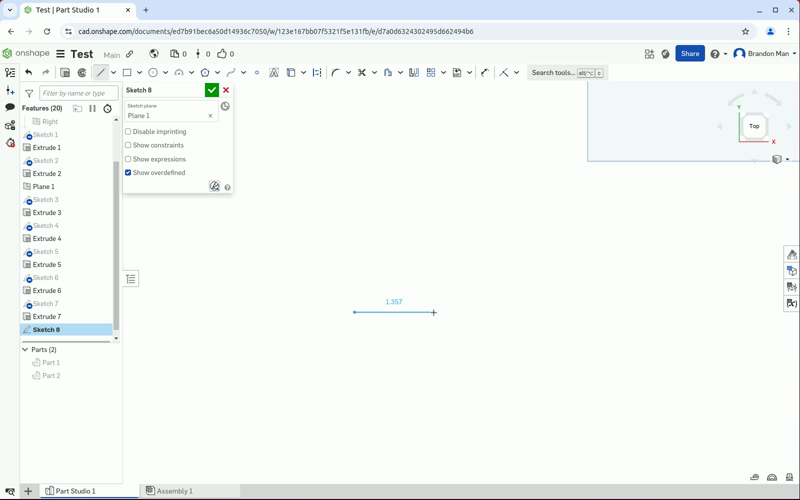
scroll(-6)
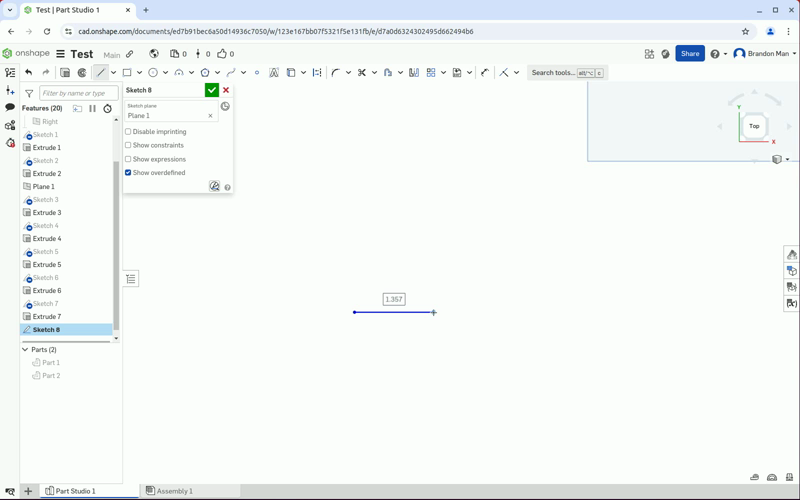
scroll(-6)
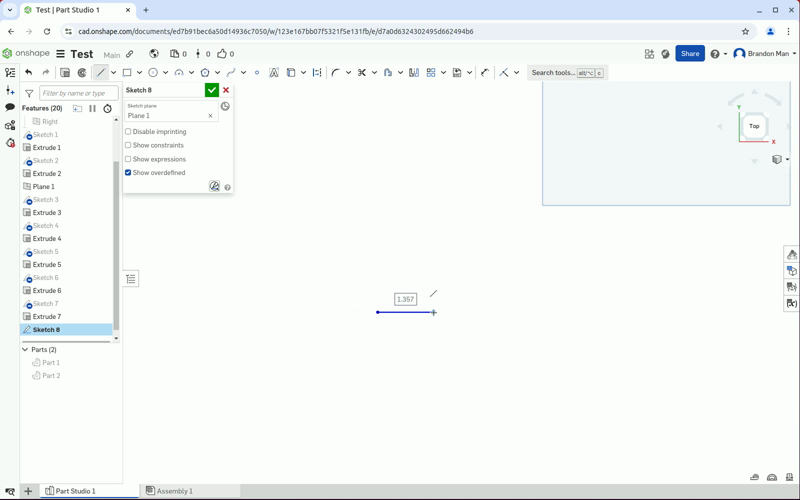
scroll(-6)
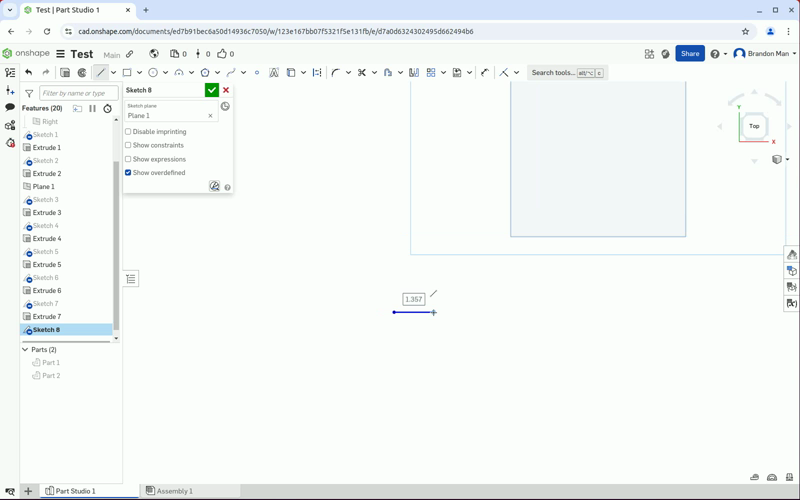
scroll(-6)
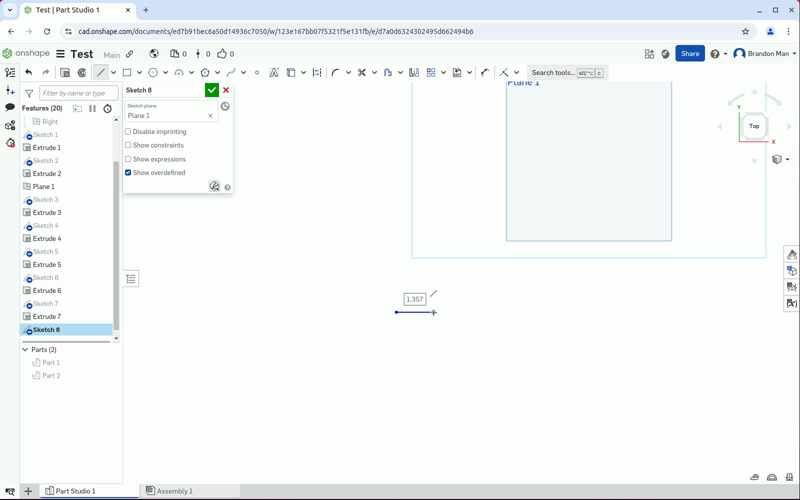
scroll(-6)
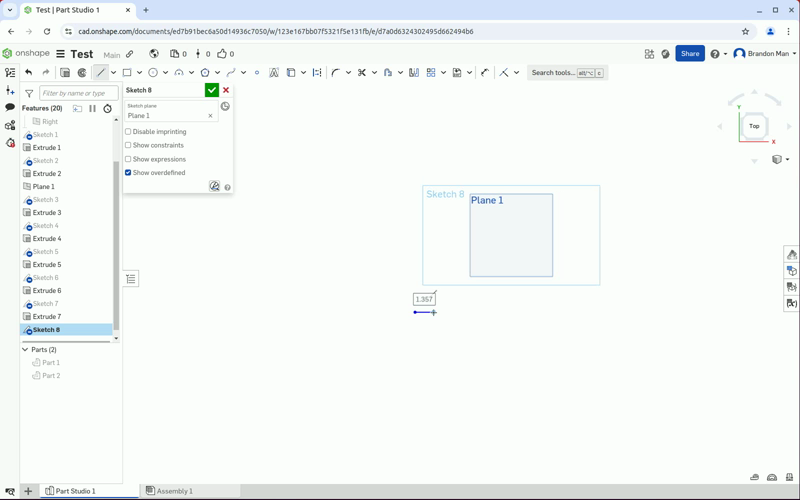
scroll(-6)
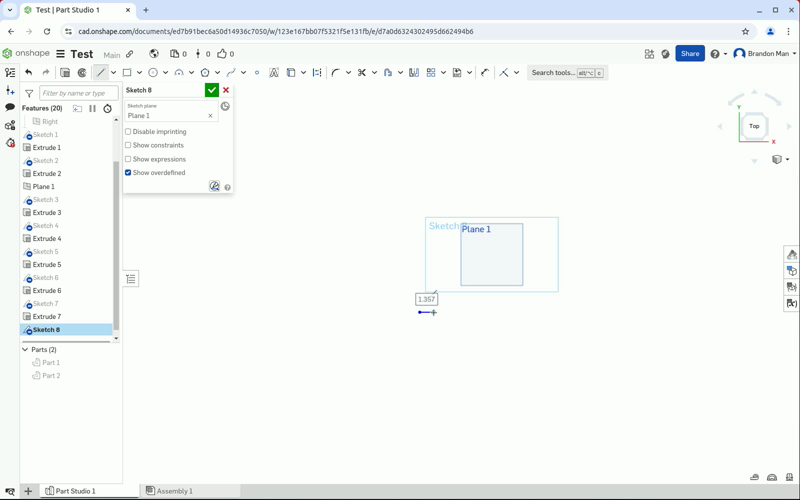
scroll(-6)
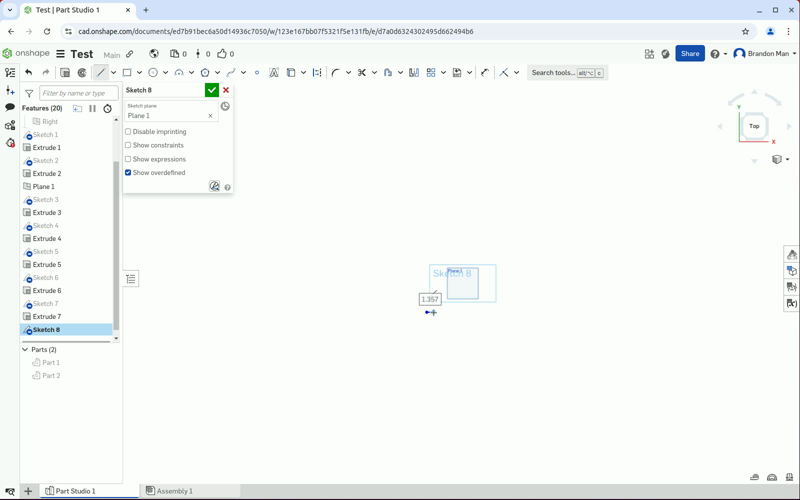
key_up(shift)
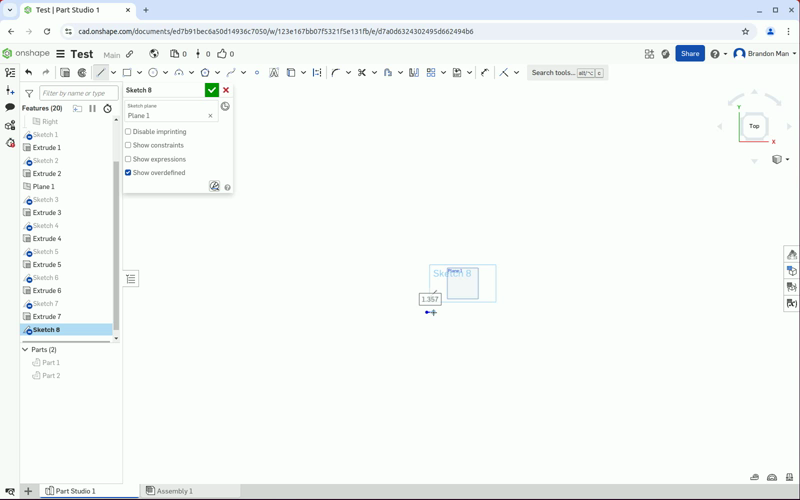
key(esc)
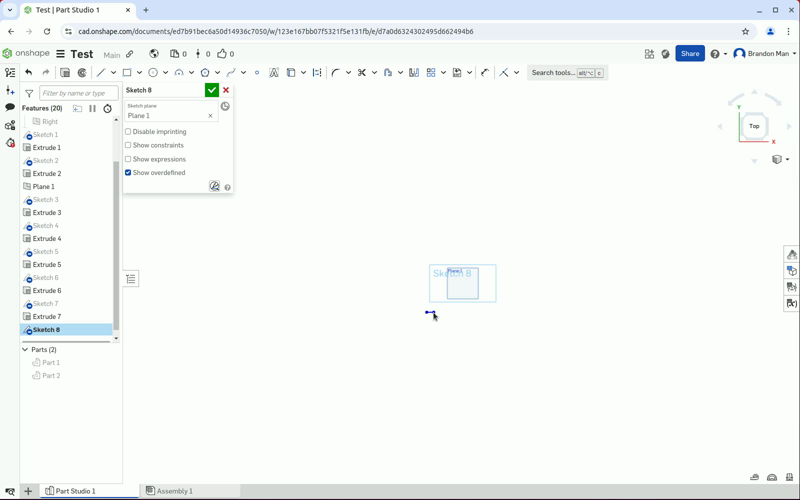
key(a)
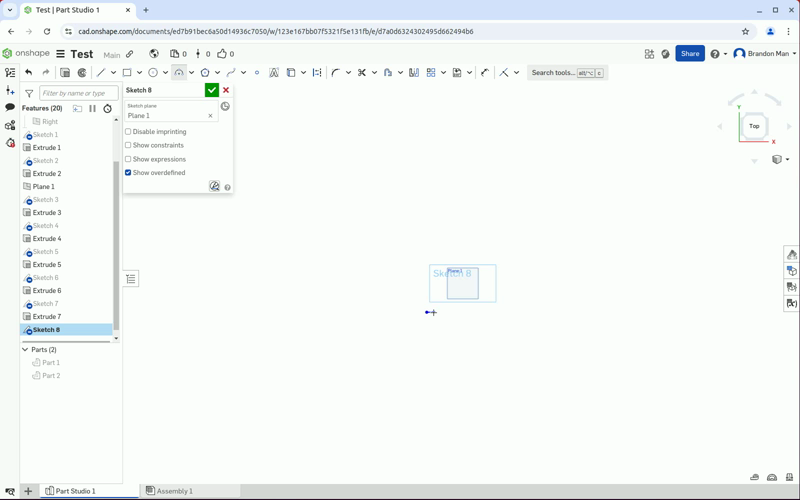
mouse_move(433, 312)
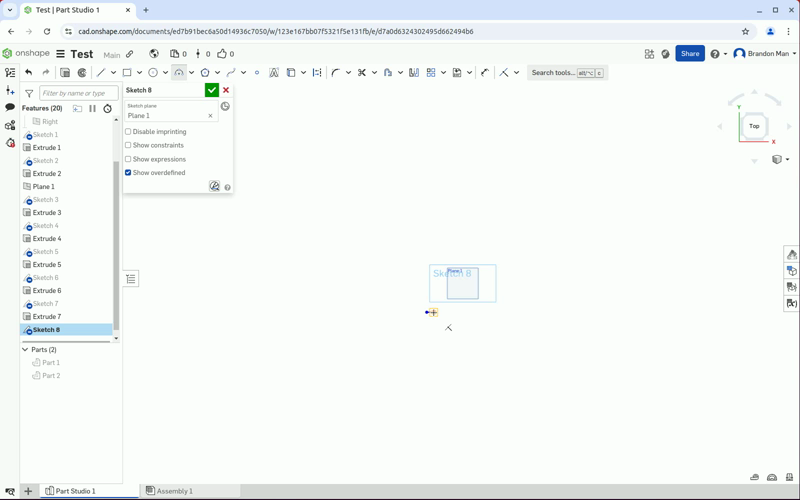
click(433, 312)
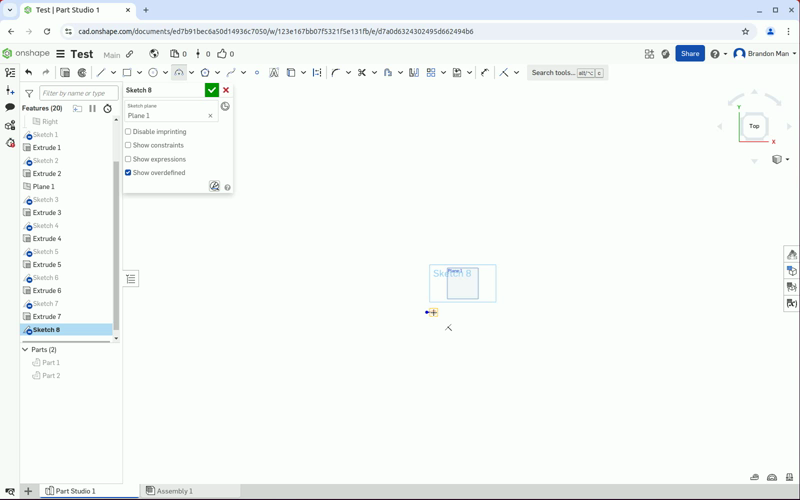
mouse_move(426, 312)
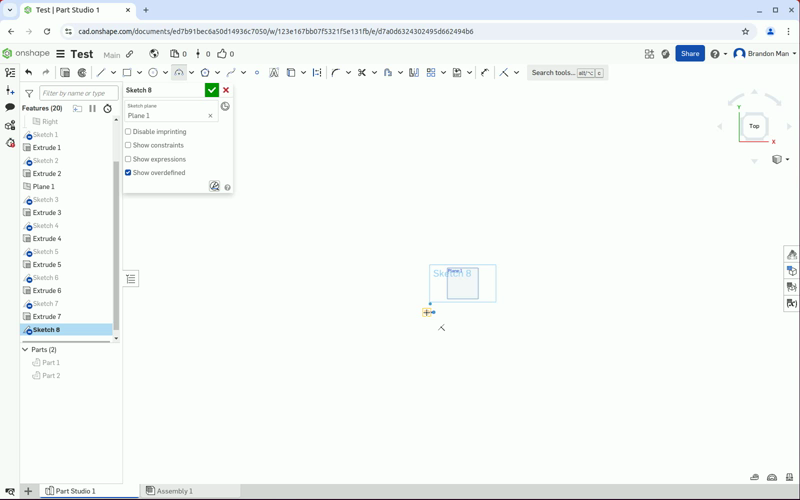
scroll(6)
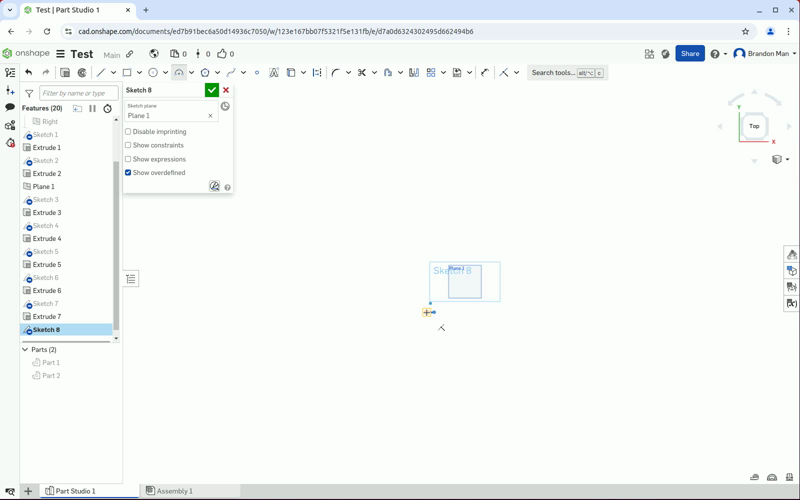
scroll(6)
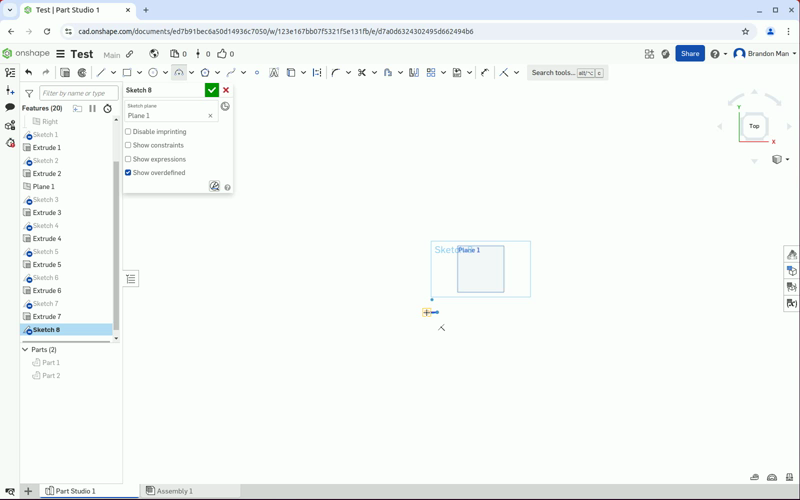
scroll(6)
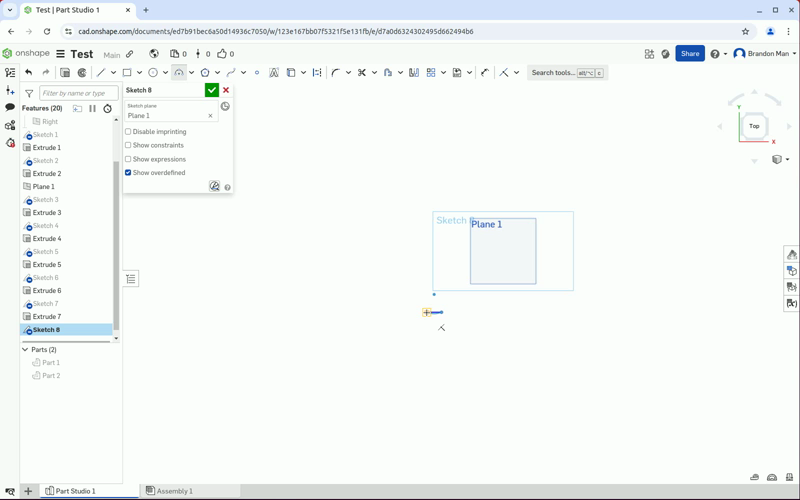
scroll(6)
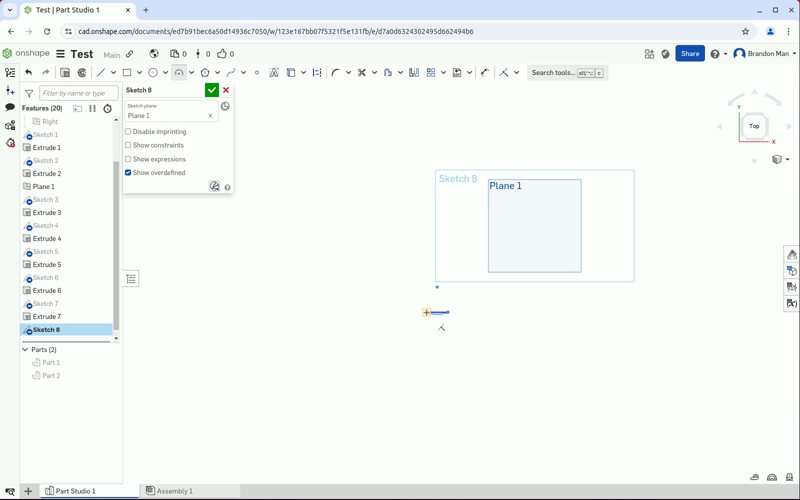
scroll(6)
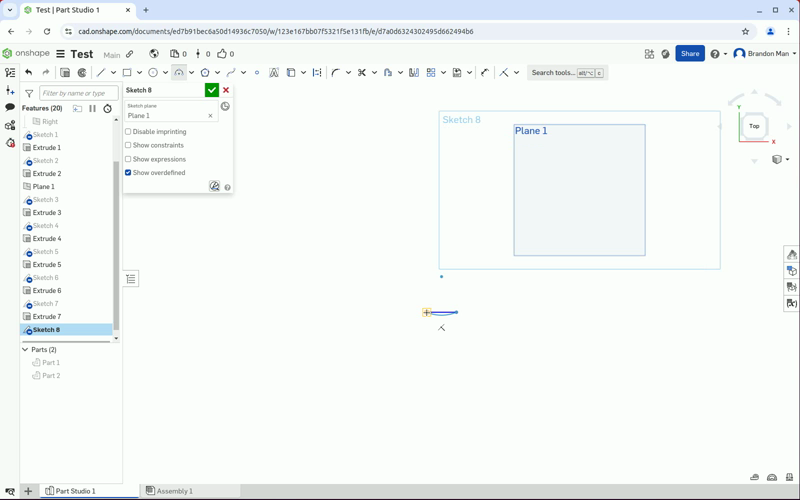
scroll(6)
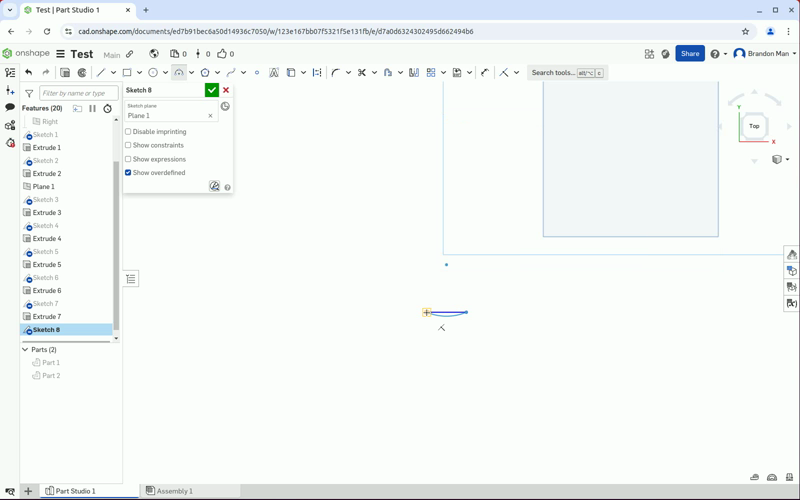
scroll(6)
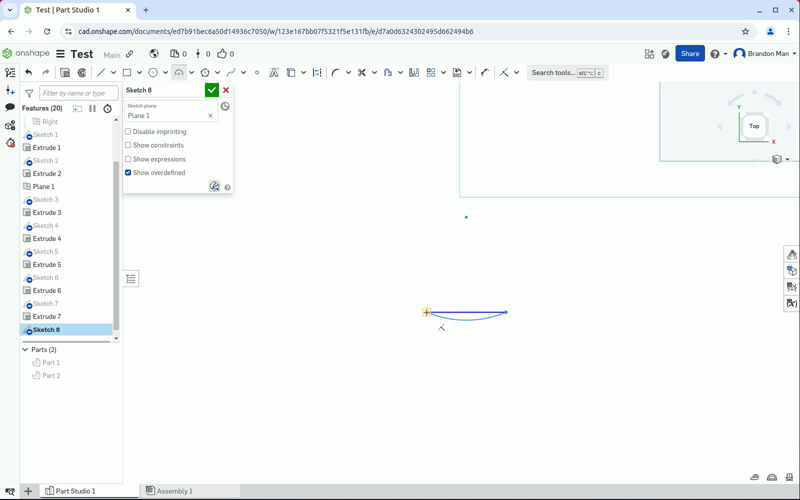
click(426, 312)
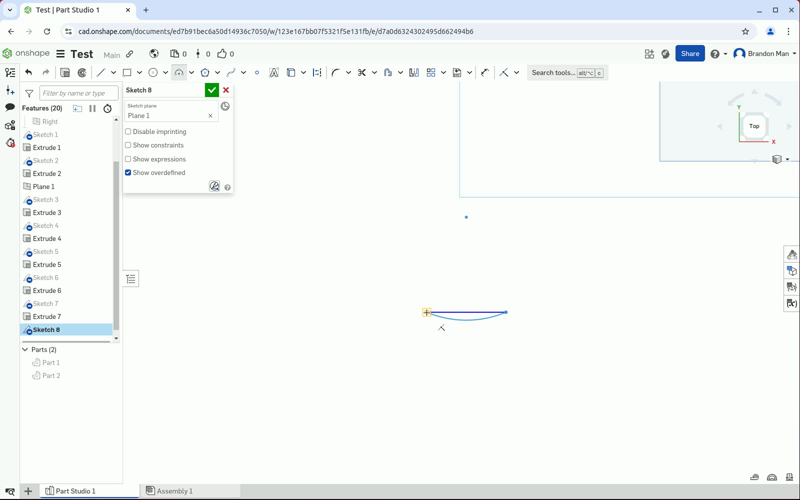
scroll(-6)
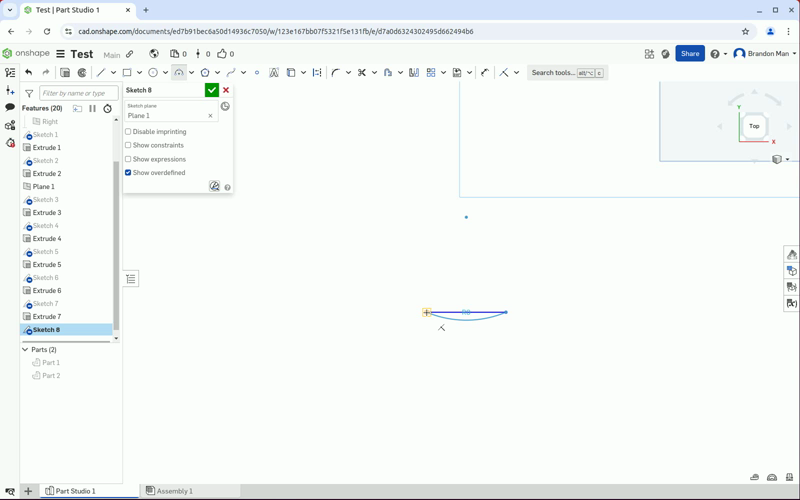
scroll(-6)
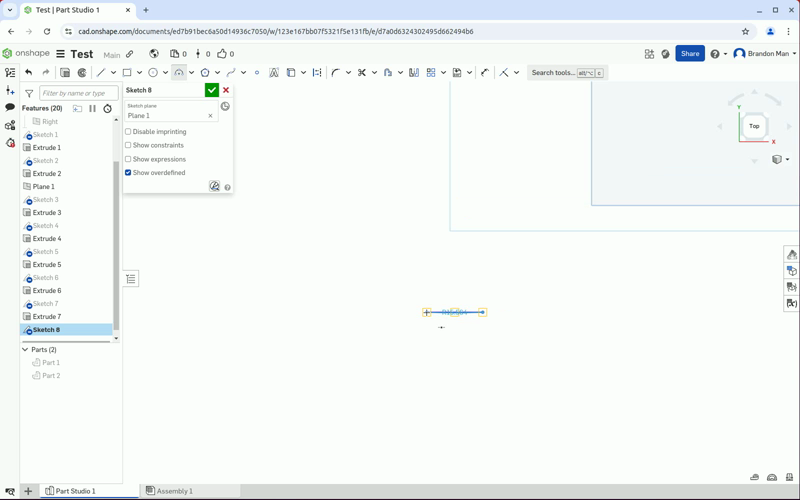
scroll(-6)
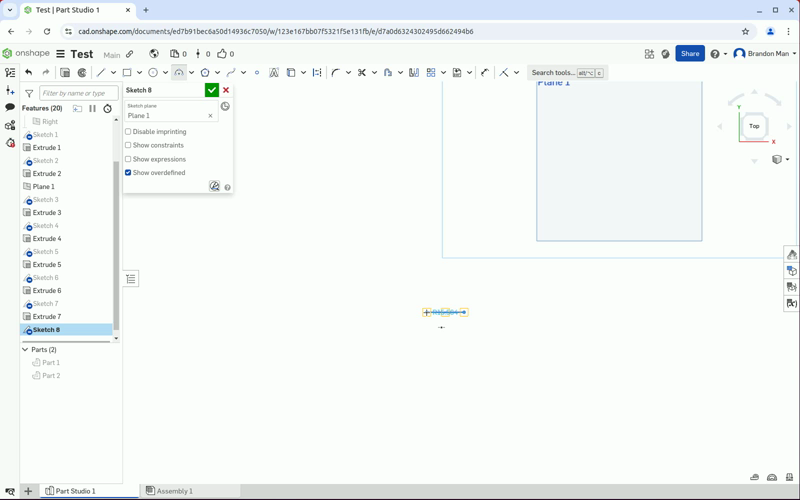
scroll(-6)
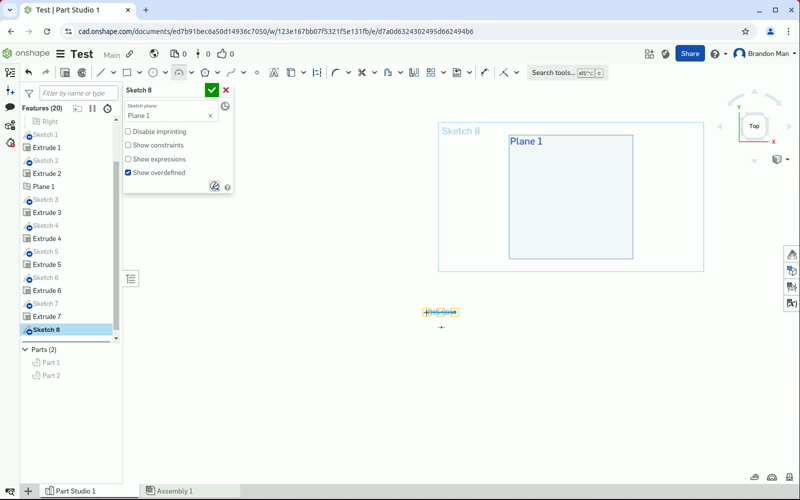
scroll(-6)
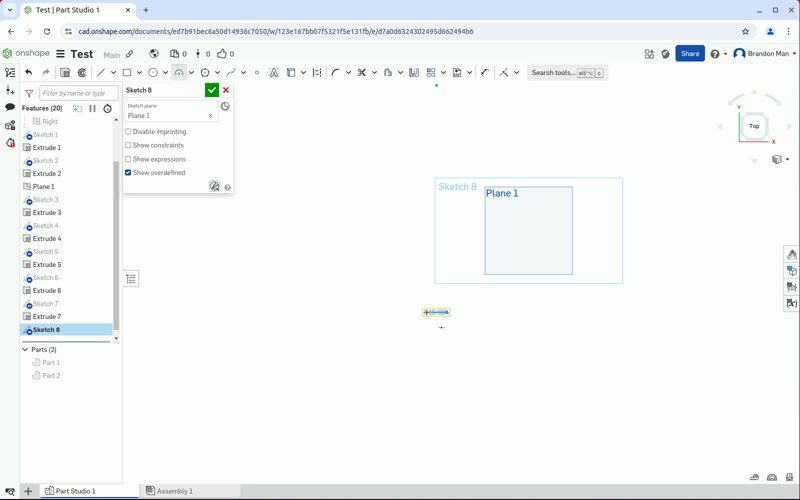
scroll(-6)
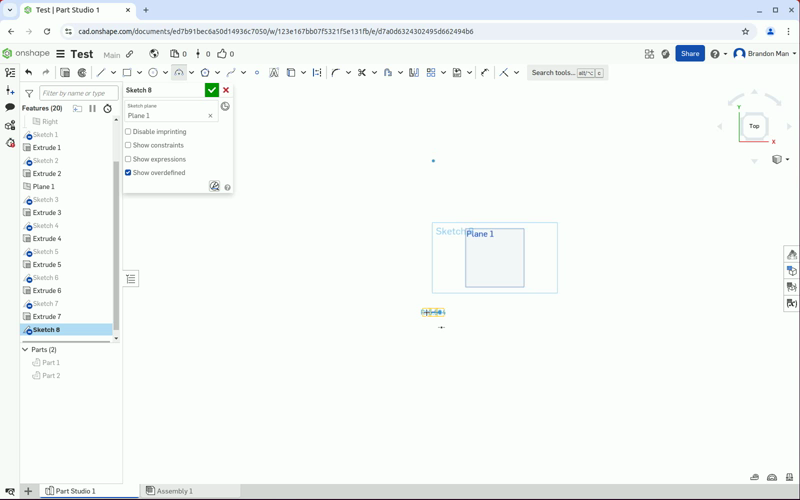
scroll(-6)
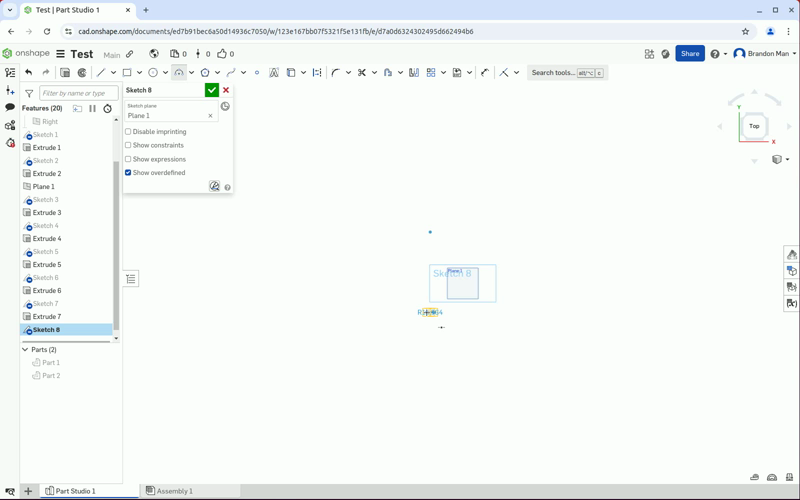
key_down(shift)
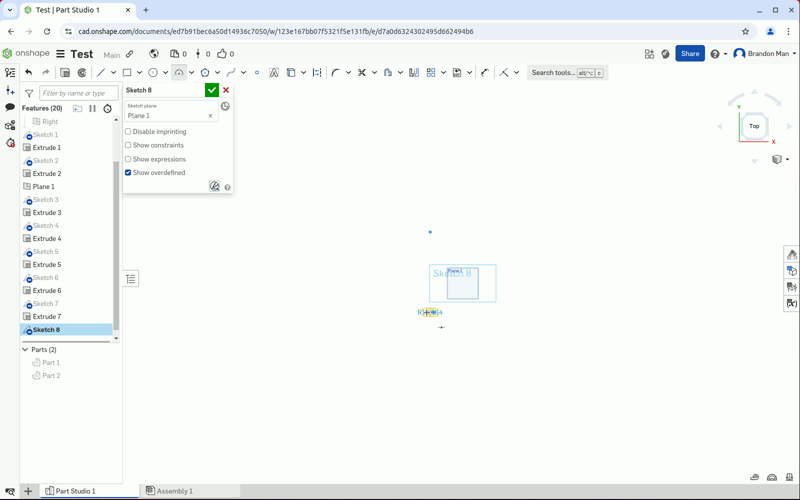
mouse_move(430, 310)
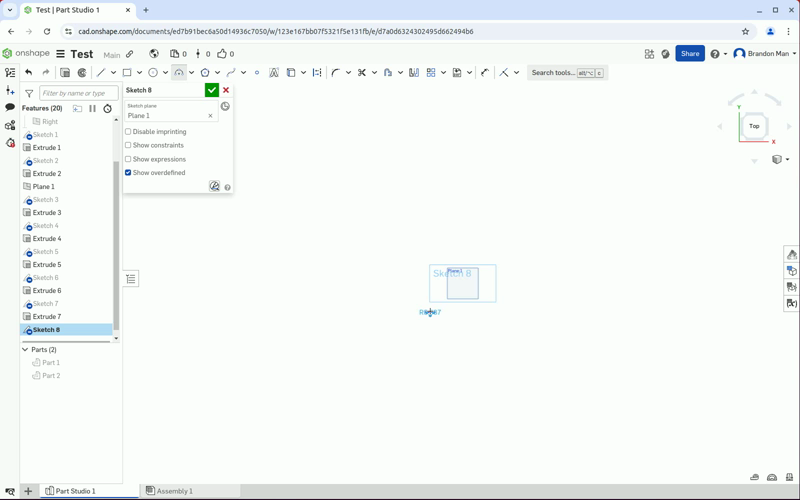
scroll(6)
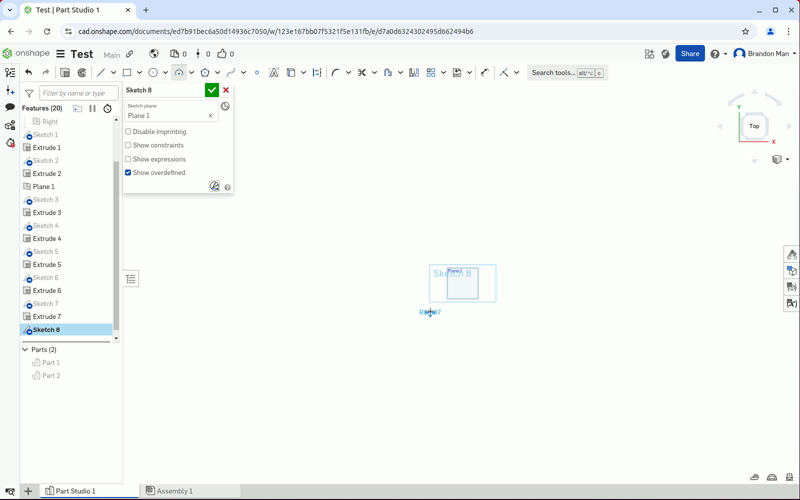
scroll(6)
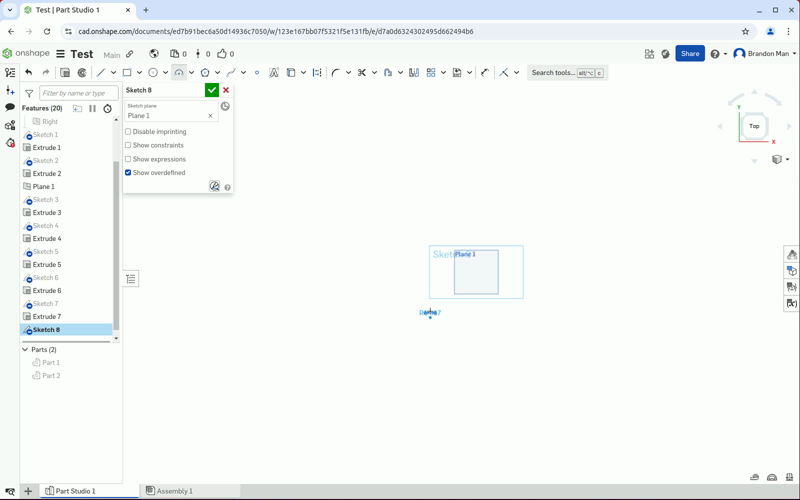
scroll(6)
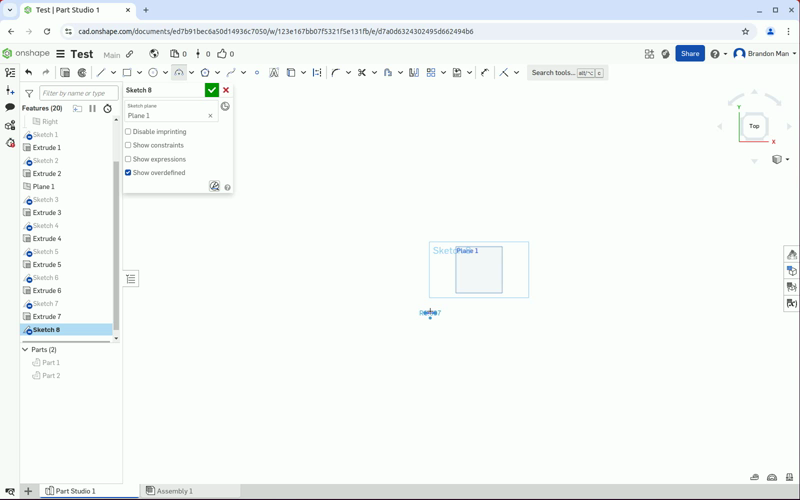
scroll(6)
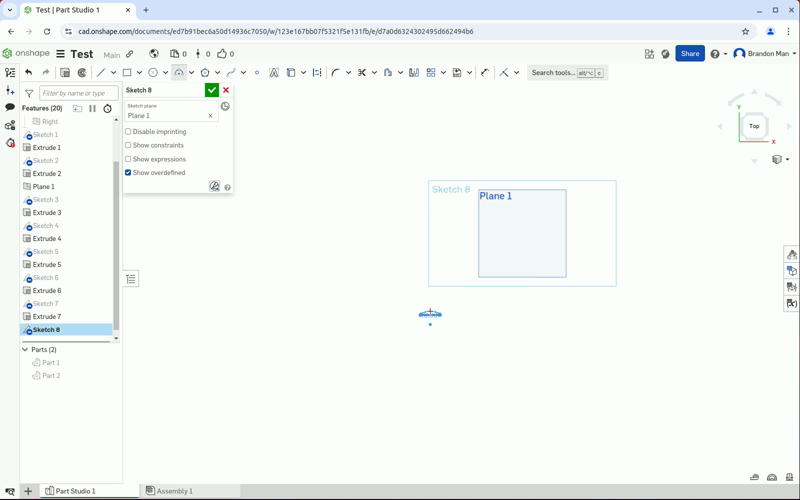
scroll(6)
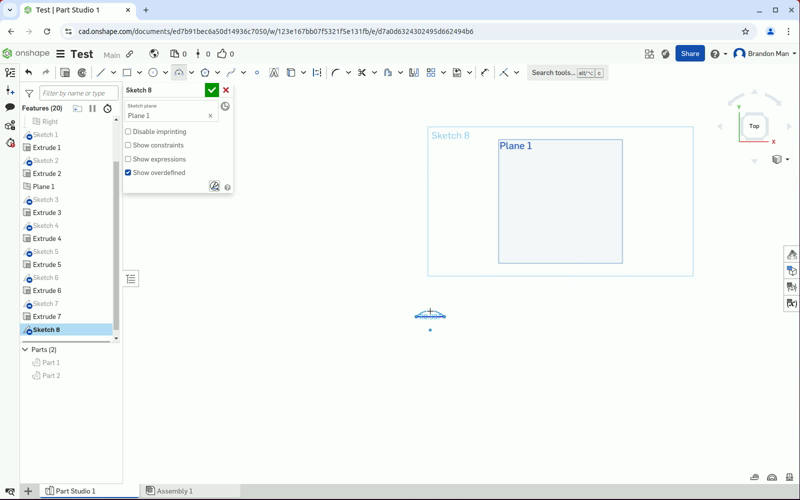
scroll(6)
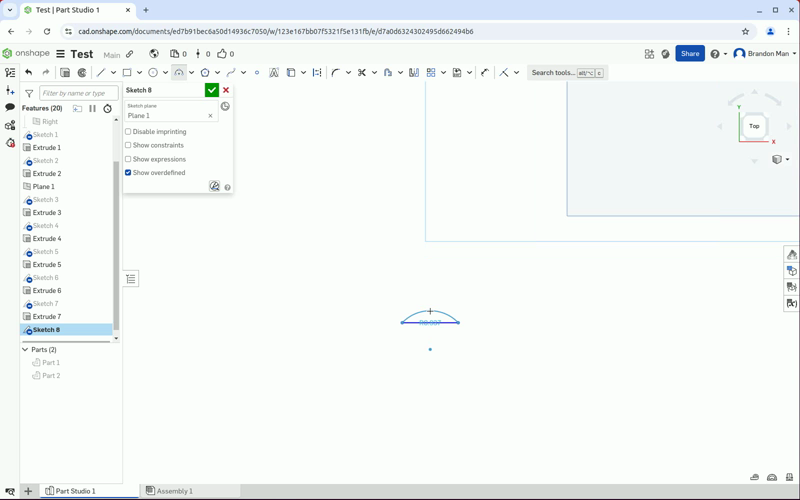
scroll(6)
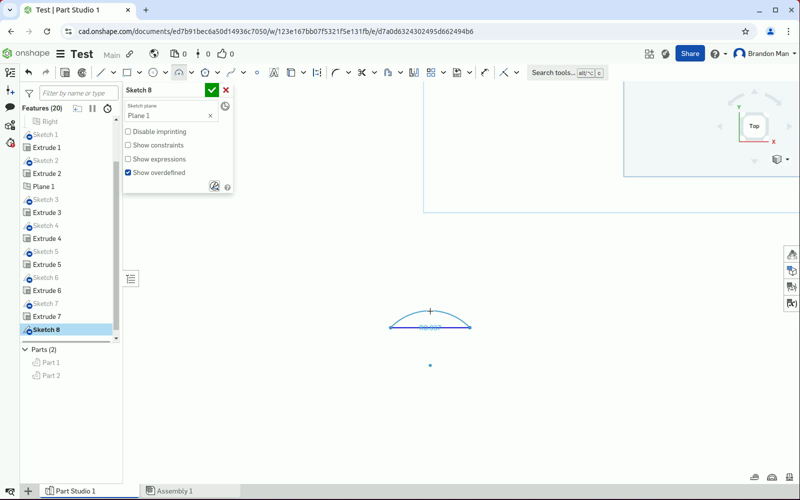
click(430, 310)
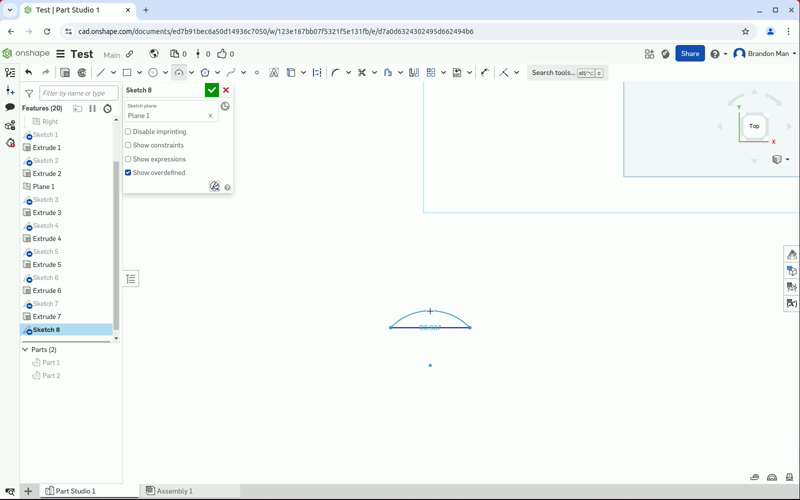
scroll(-6)
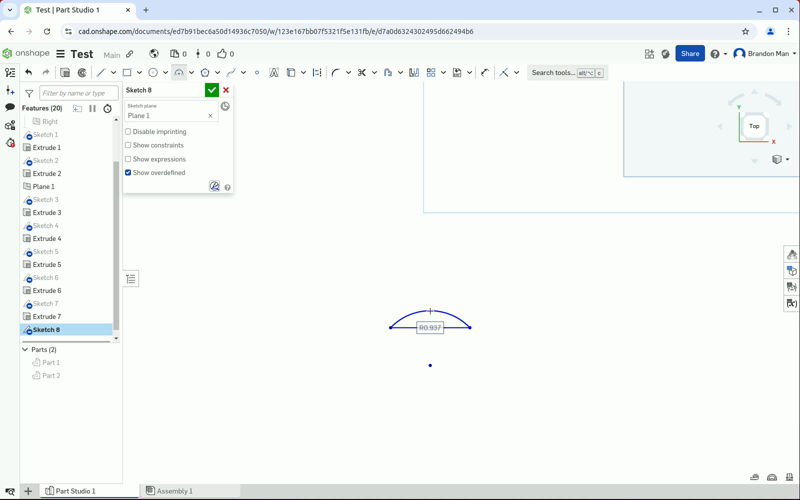
scroll(-6)
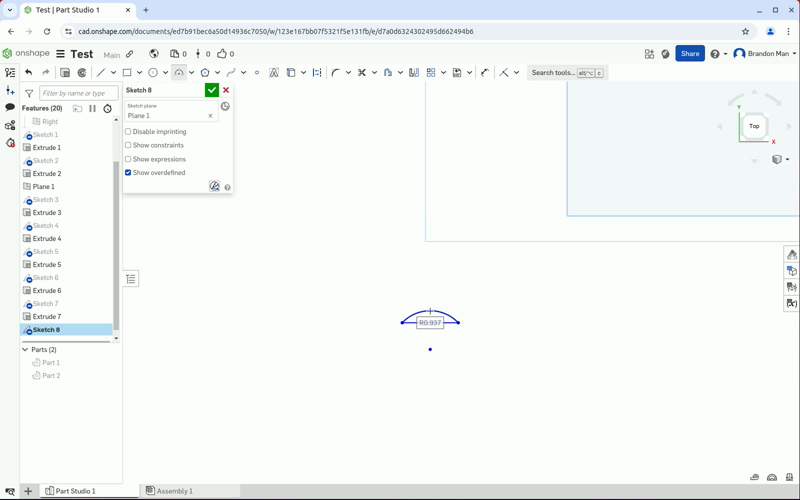
scroll(-6)
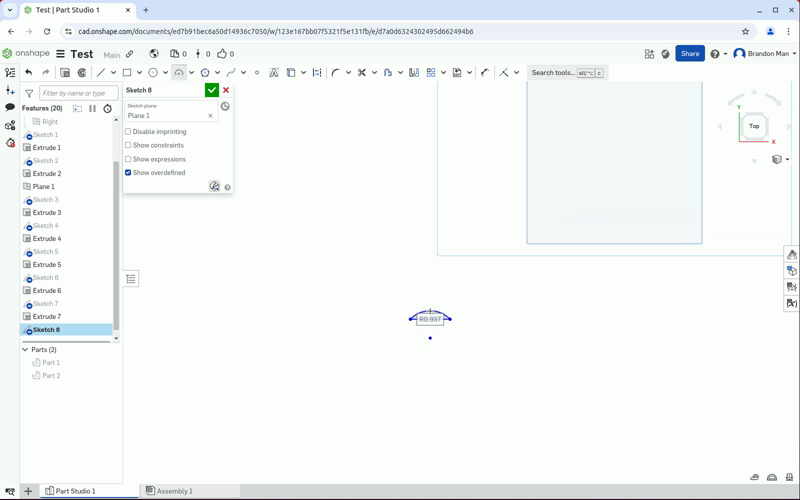
scroll(-6)
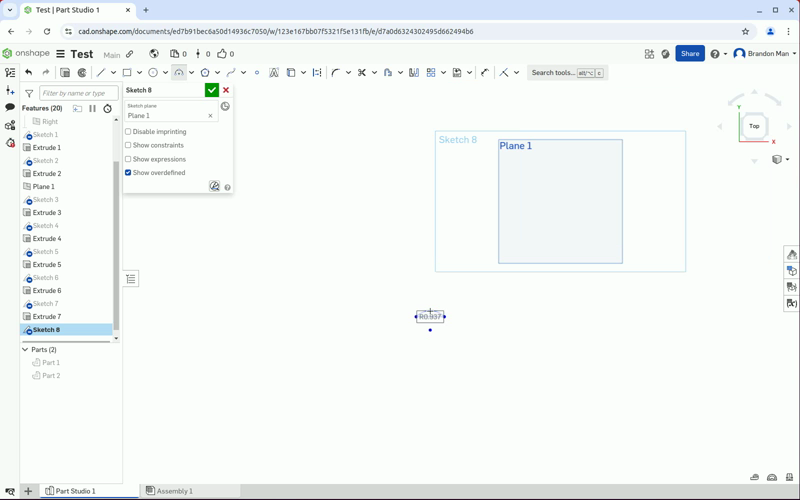
scroll(-6)
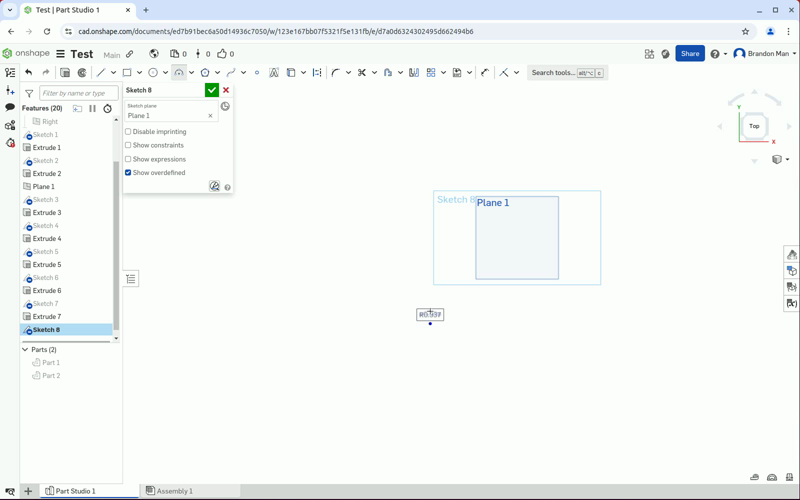
scroll(-6)
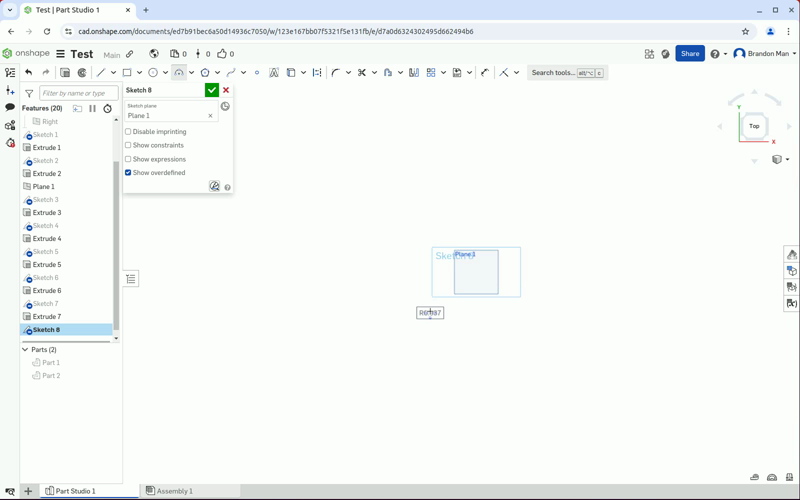
scroll(-6)
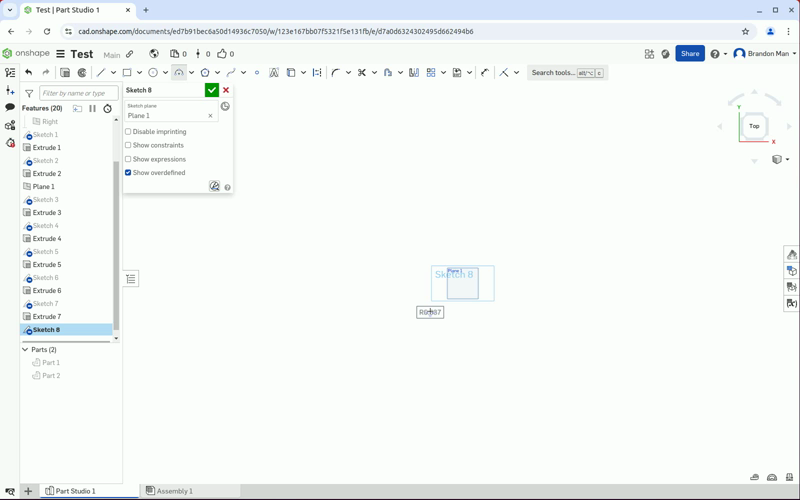
key_up(shift)
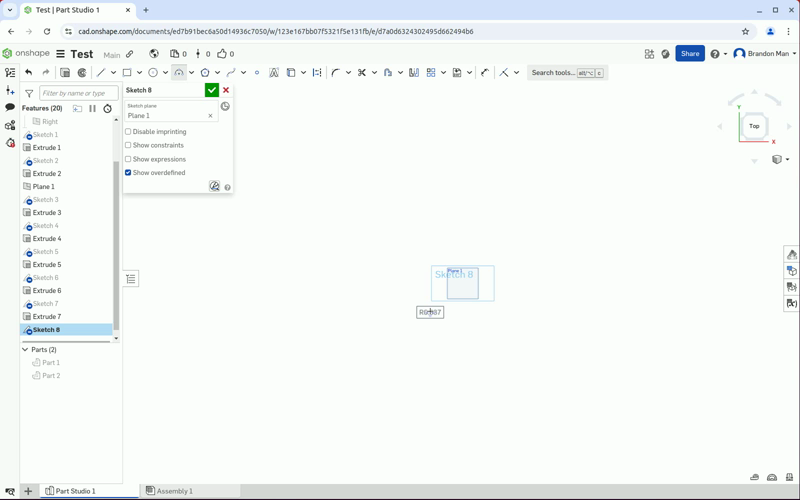
key(esc)
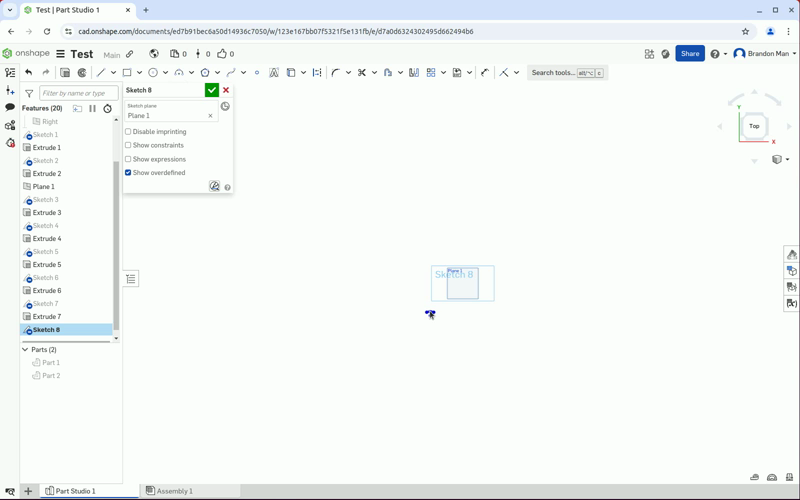
mouse_move(429, 311)
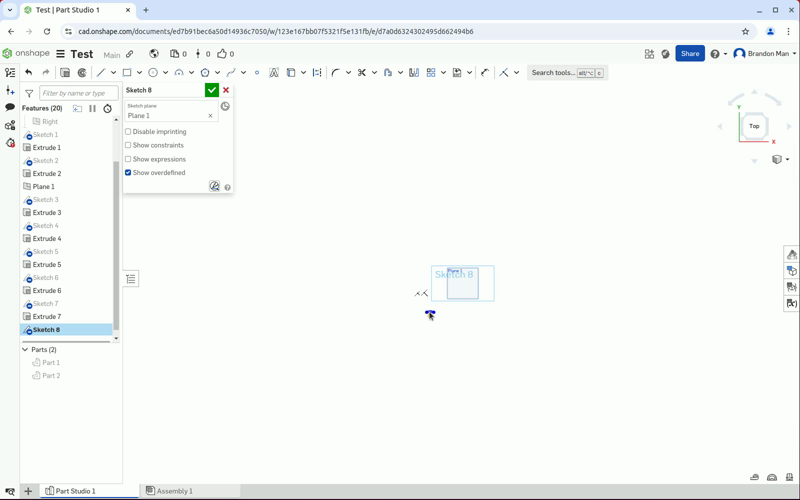
scroll(6)
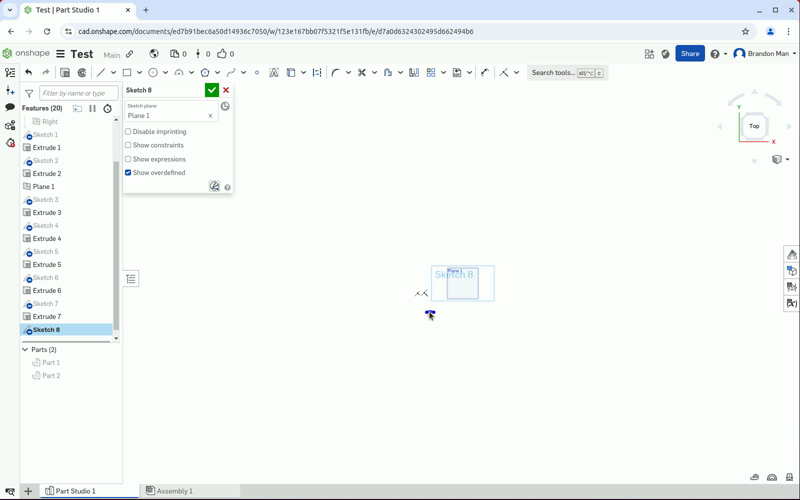
scroll(6)
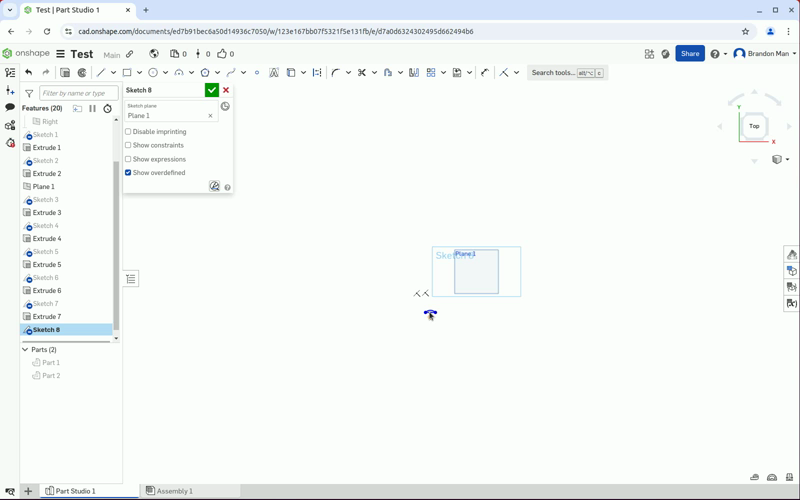
scroll(6)
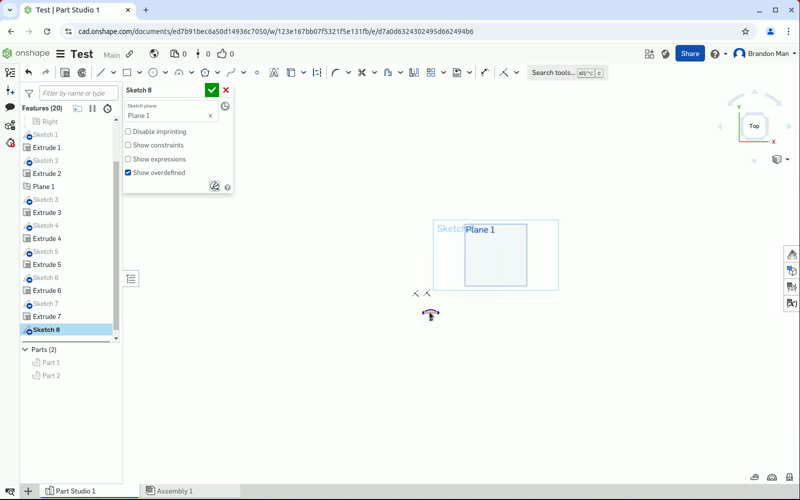
scroll(6)
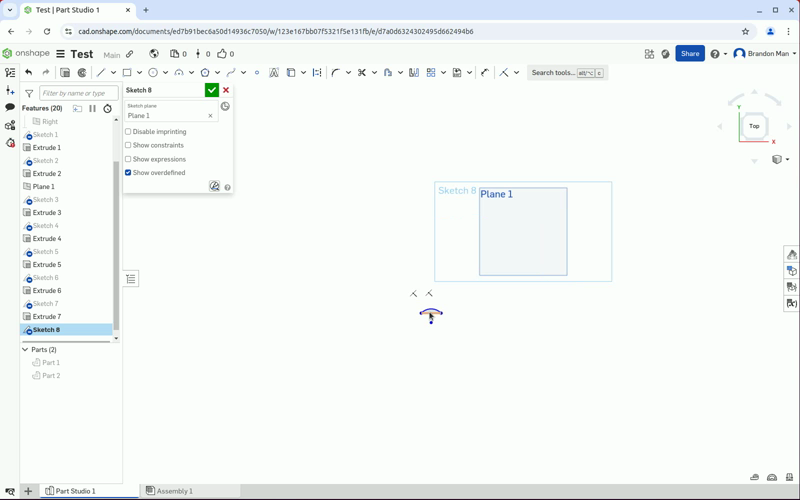
scroll(6)
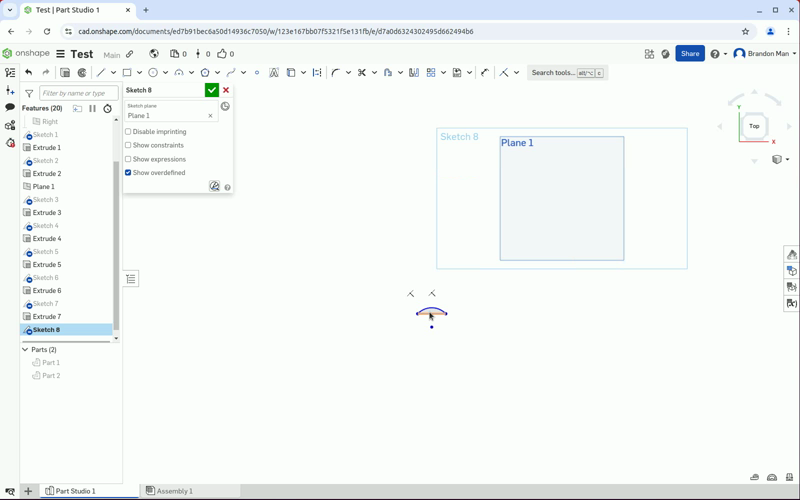
scroll(6)
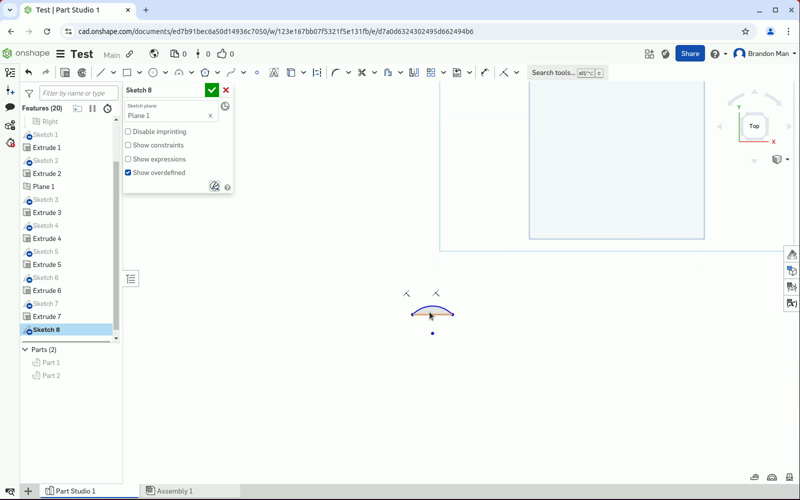
scroll(6)
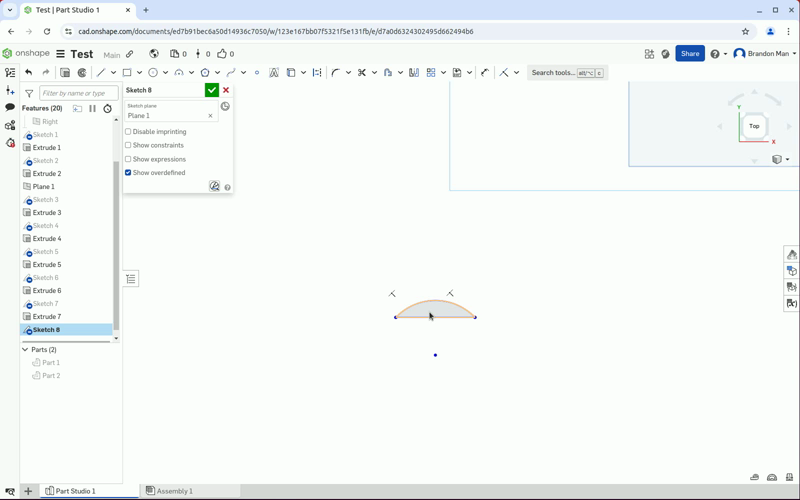
click(429, 311)
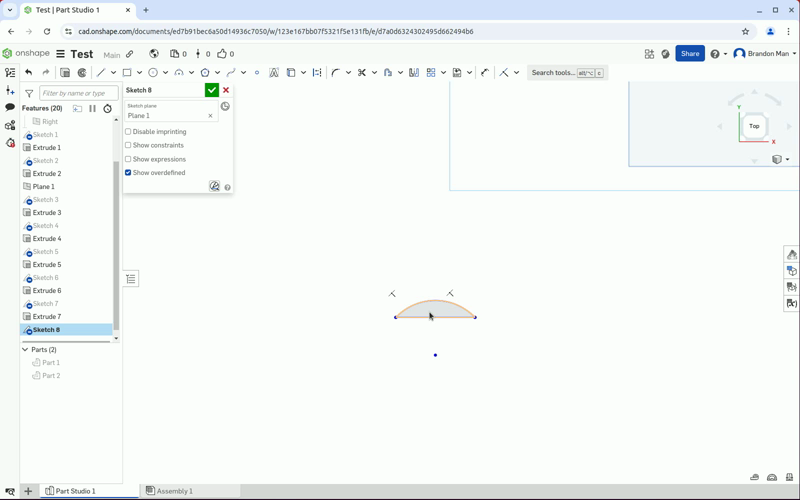
scroll(-6)
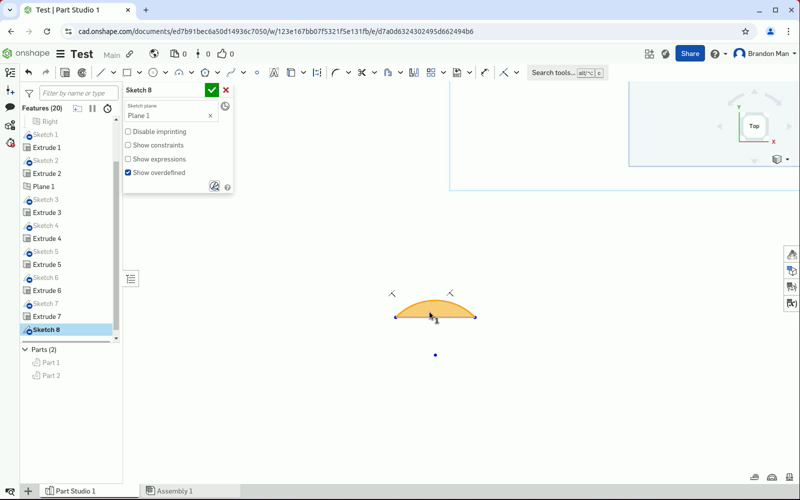
scroll(-6)
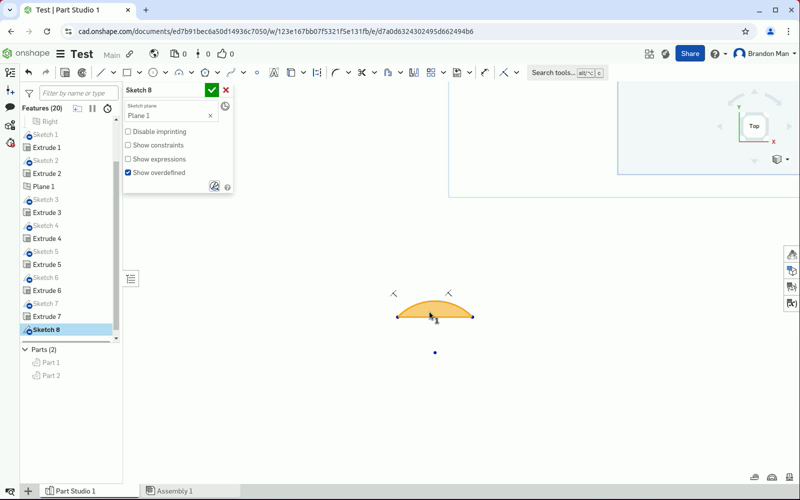
scroll(-6)
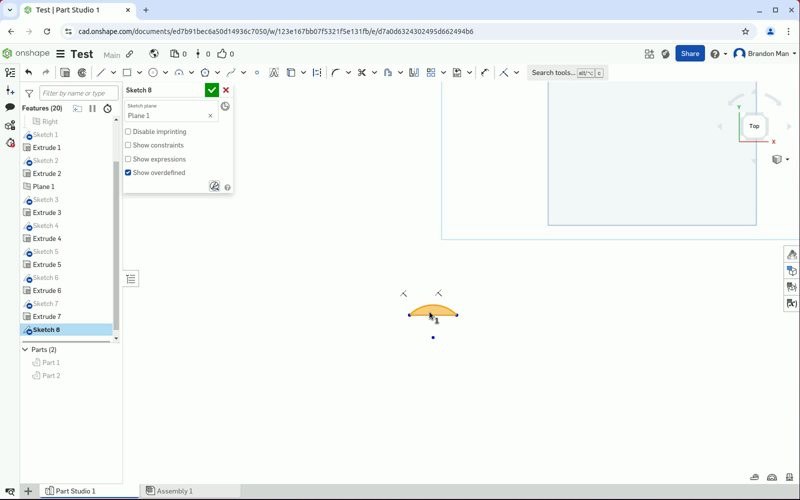
scroll(-6)
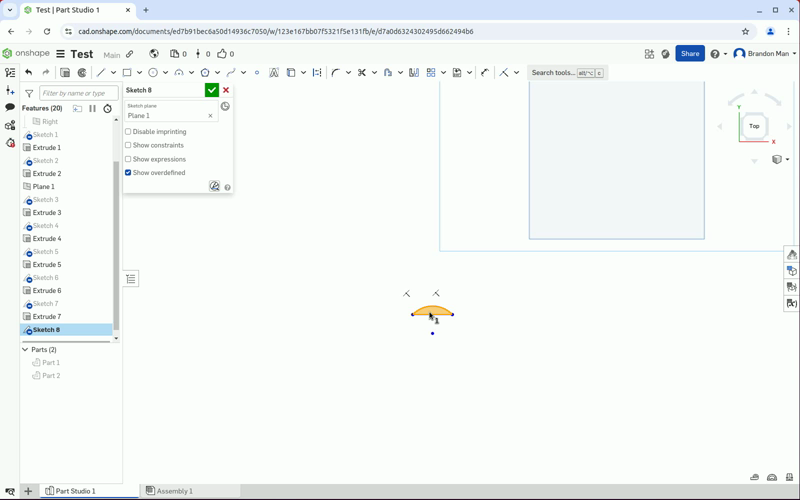
scroll(-6)
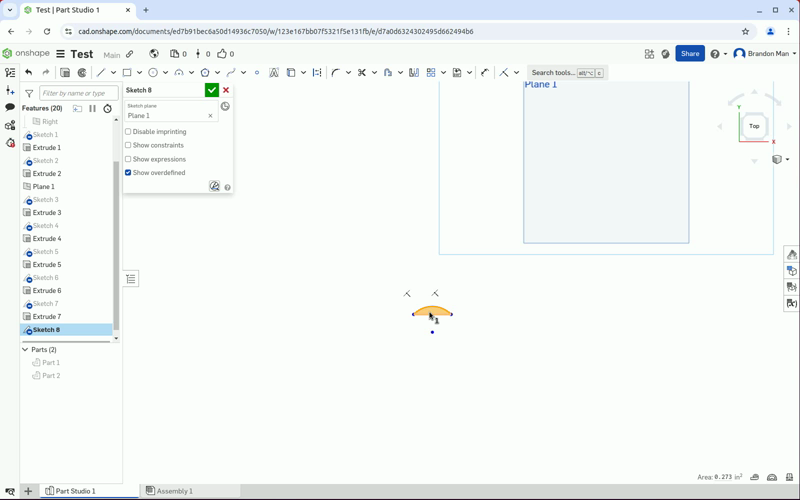
scroll(-6)
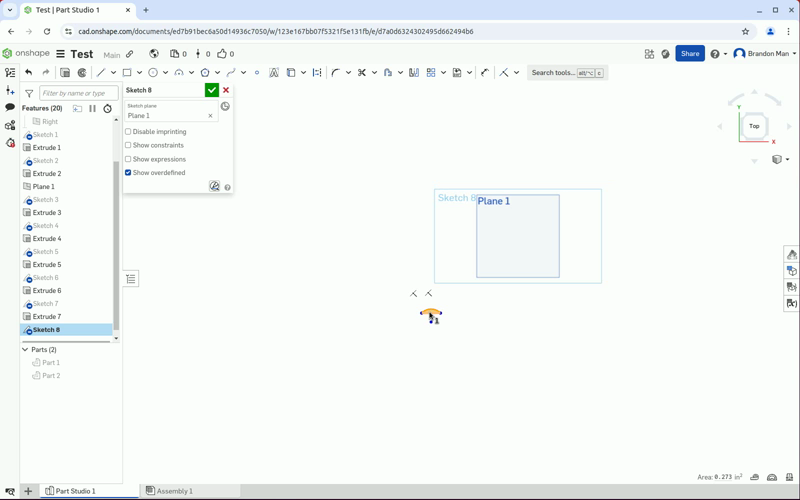
scroll(-6)
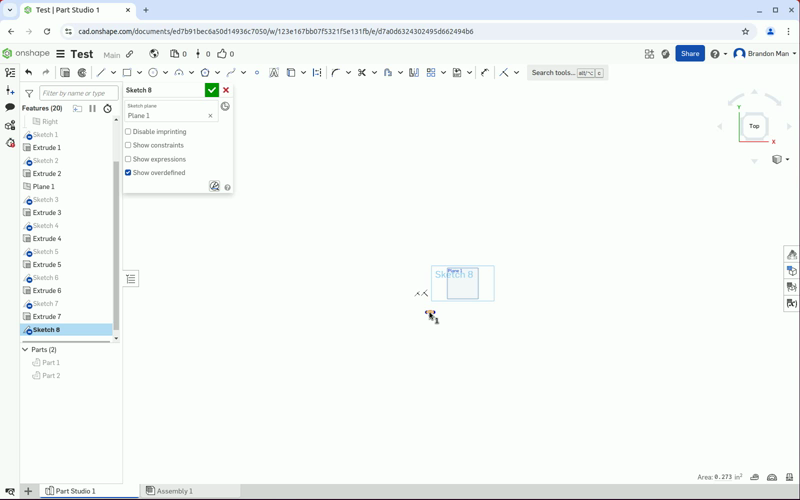
mouse_move(73, 352)
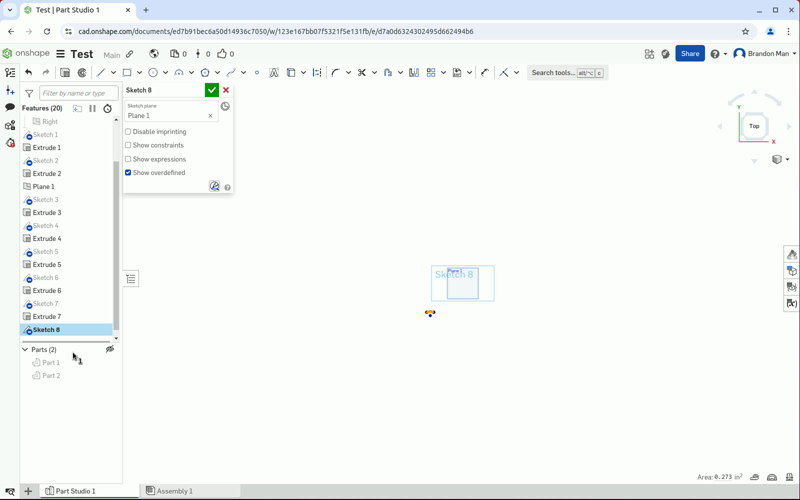
key(shift+y)
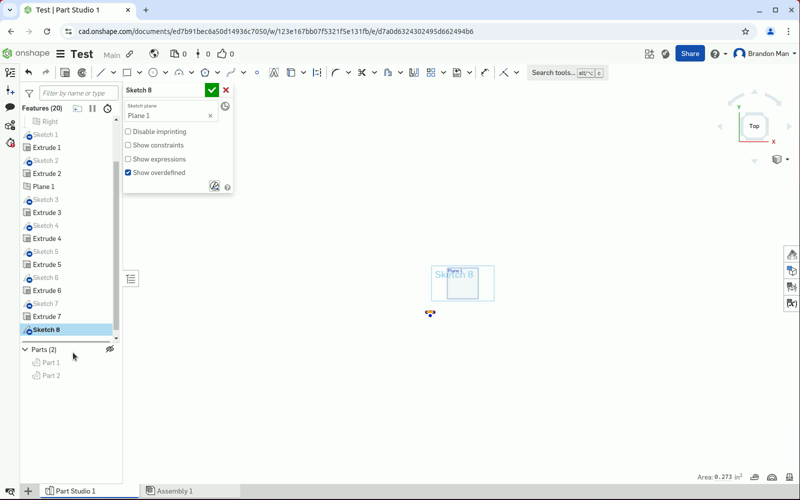
key(shift+e)
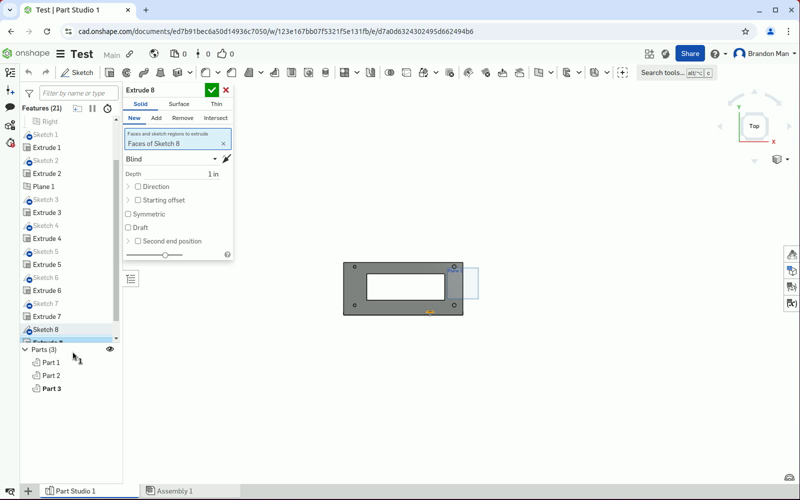
mouse_move(143, 106)
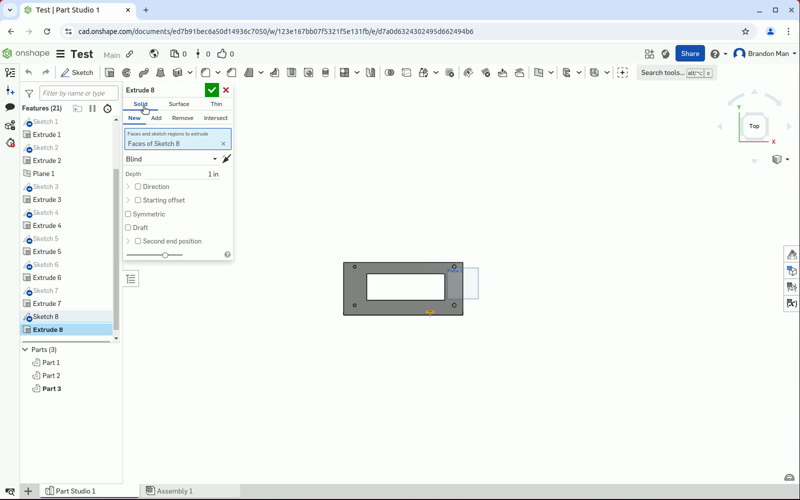
click(143, 106)
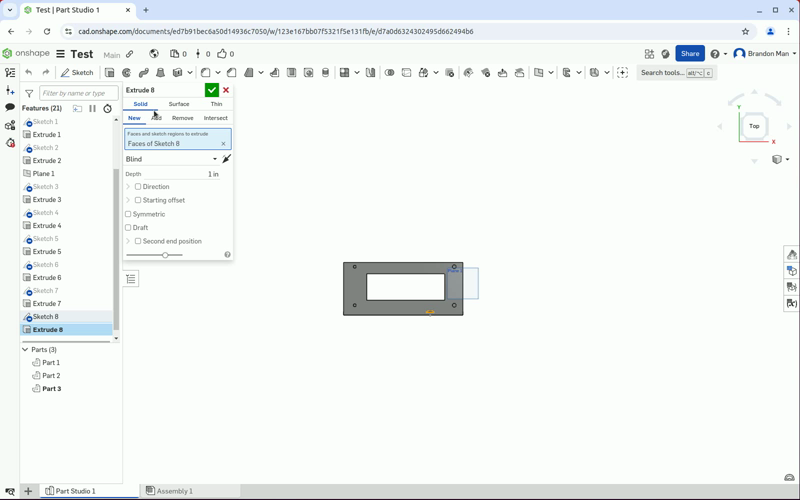
mouse_move(186, 120)
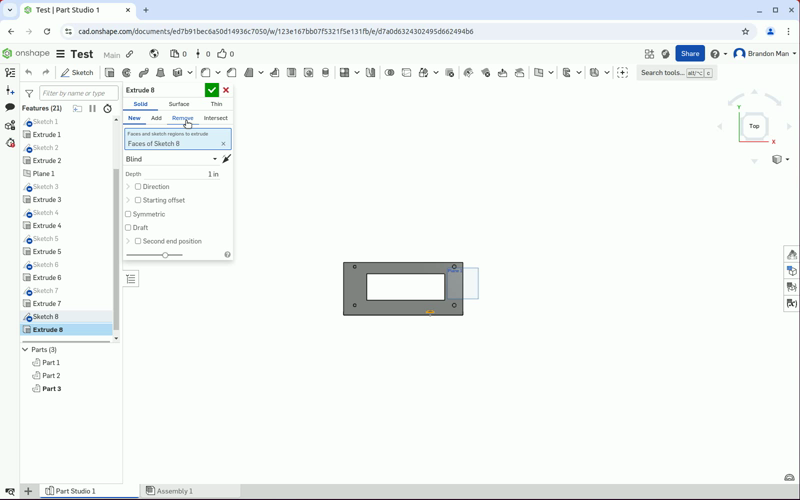
click(186, 120)
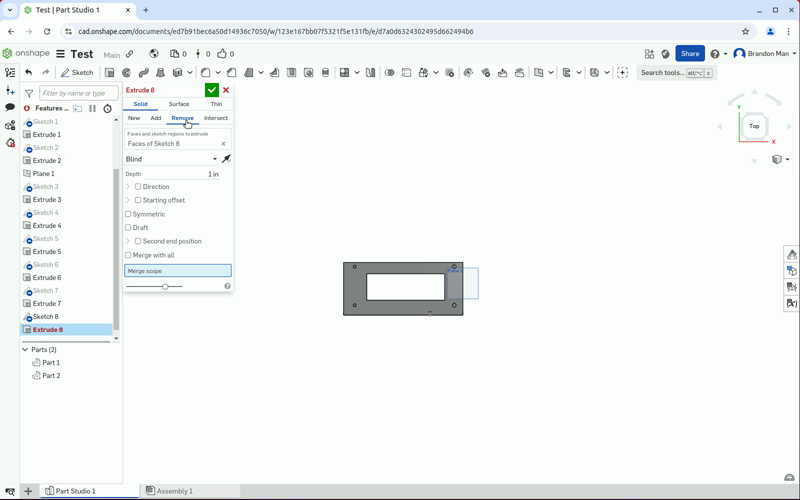
key(tab, 4)
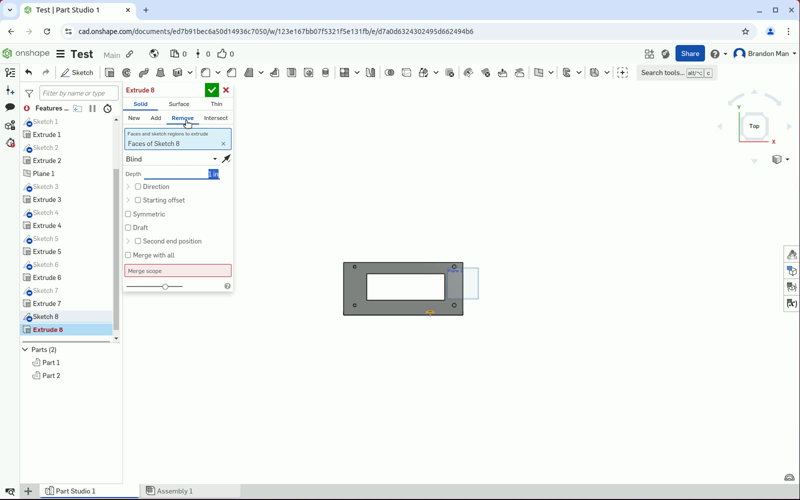
text(1.685)
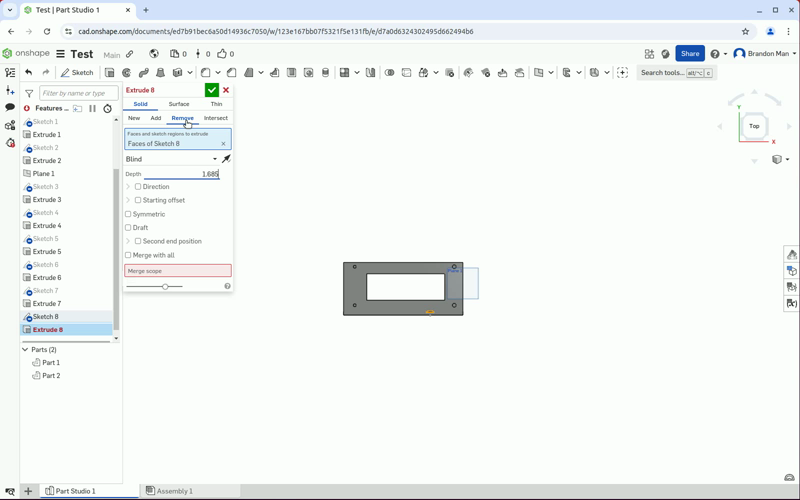
key(tab, 6)
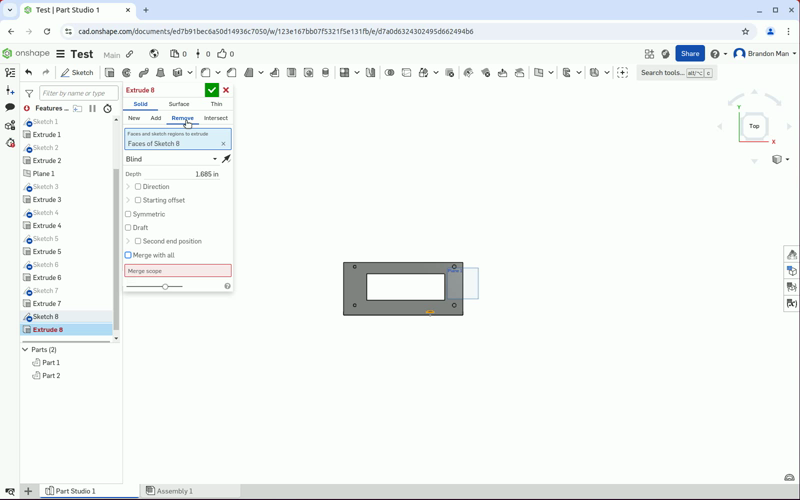
key(space)
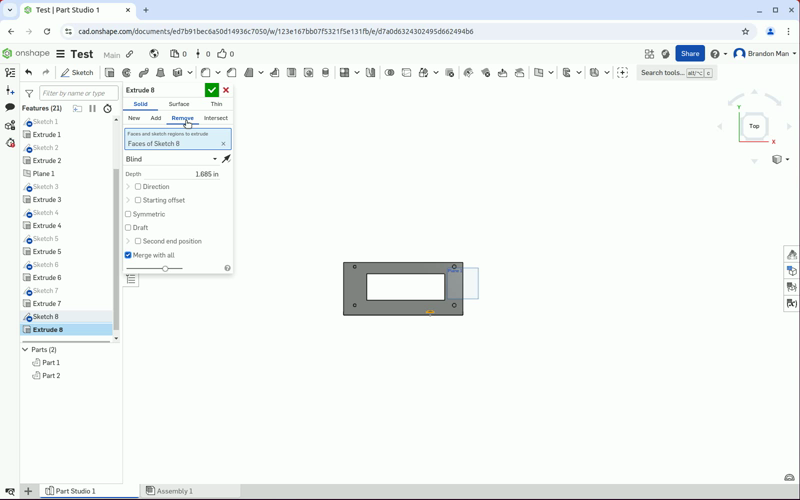
key(enter)
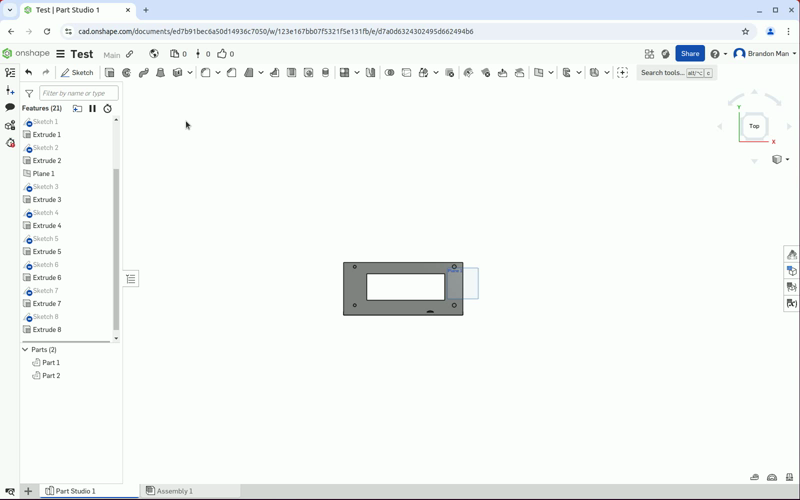
key(shift+h)
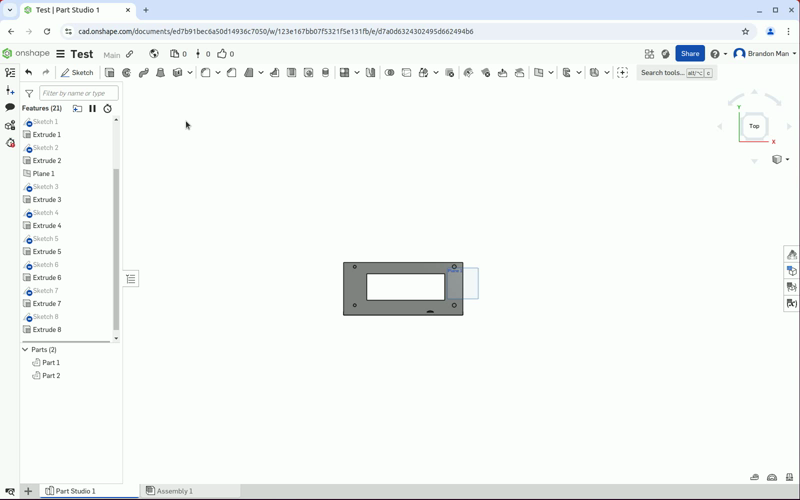
key(shift+h)
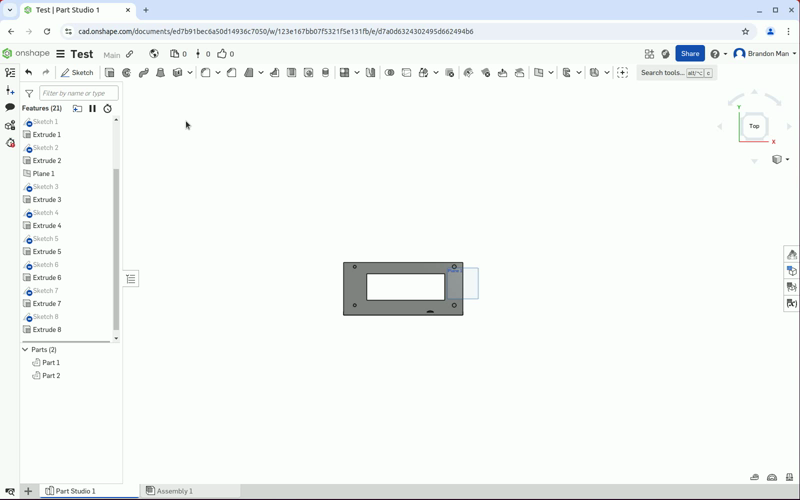
mouse_move(69, 124)
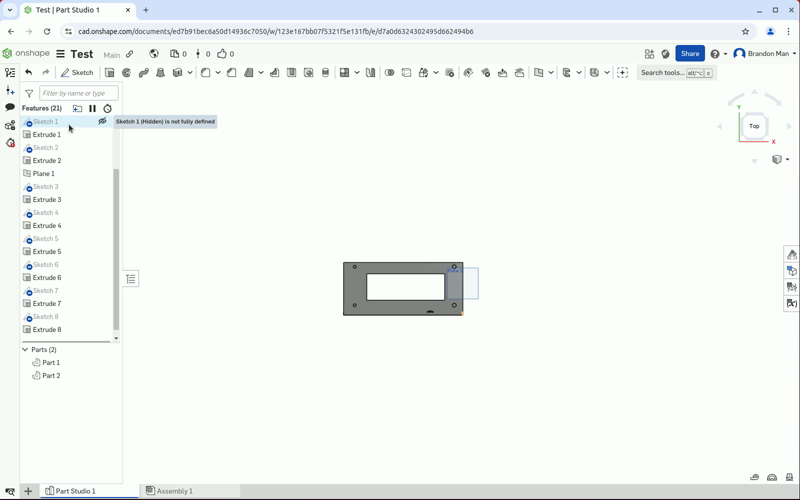
click(69, 124)
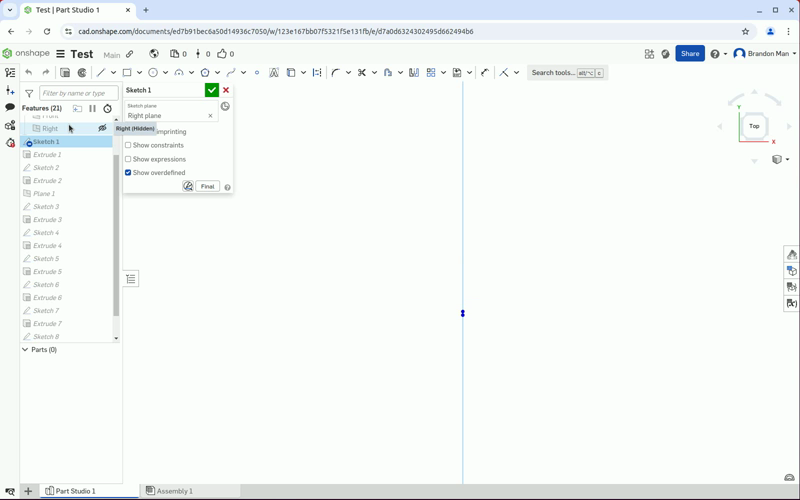
mouse_move(229, 92)
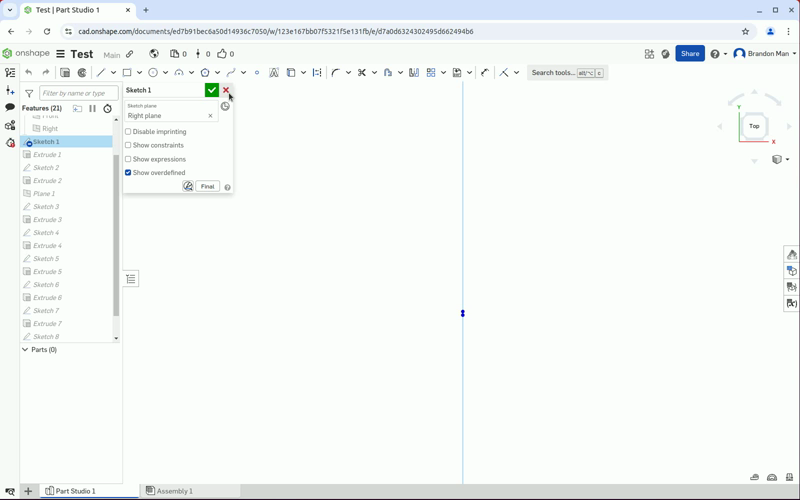
click(229, 92)
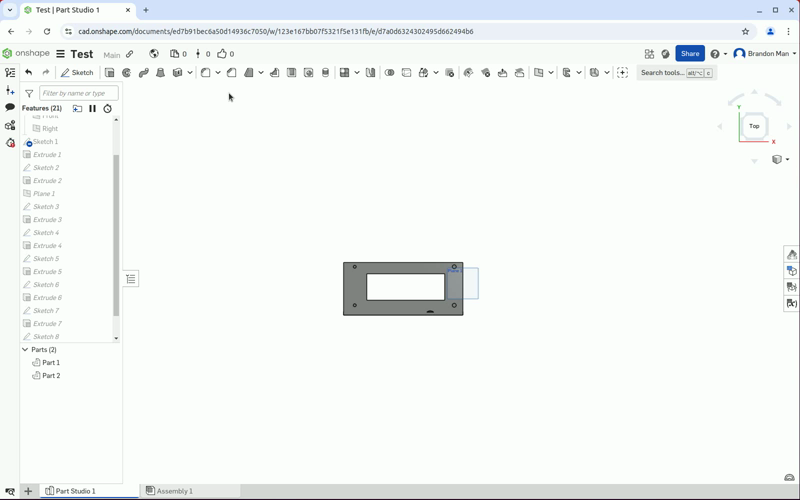
mouse_move(73, 352)
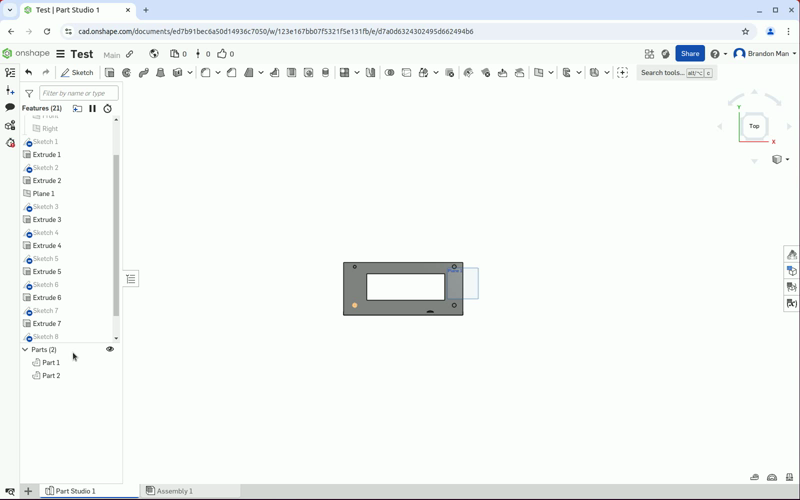
key(y)
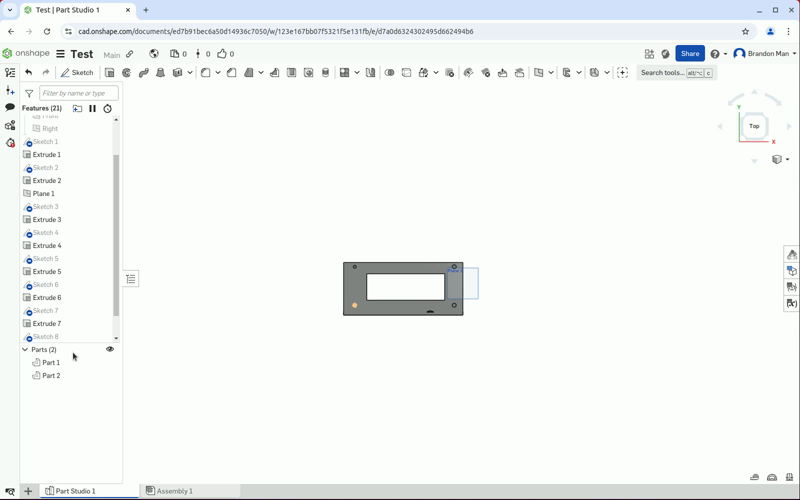
key(shift+p)
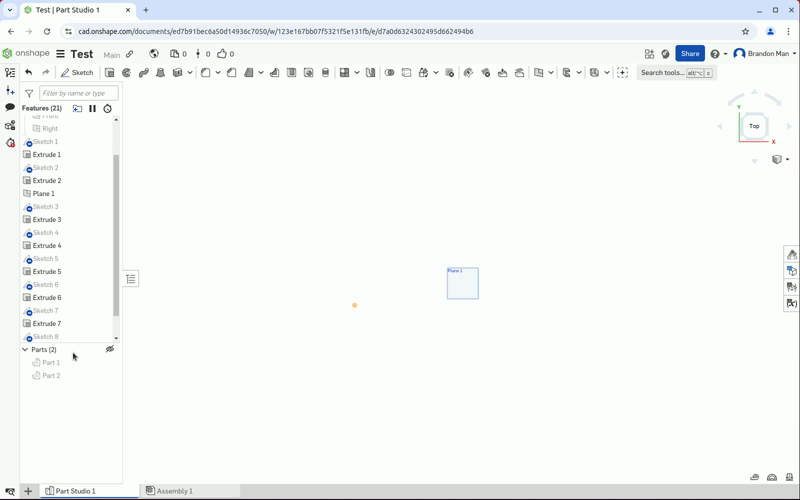
key(space)
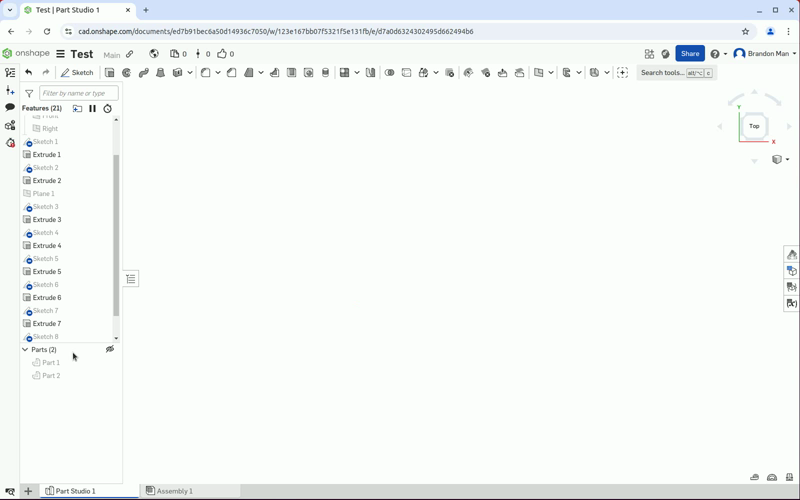
key_down(shift)
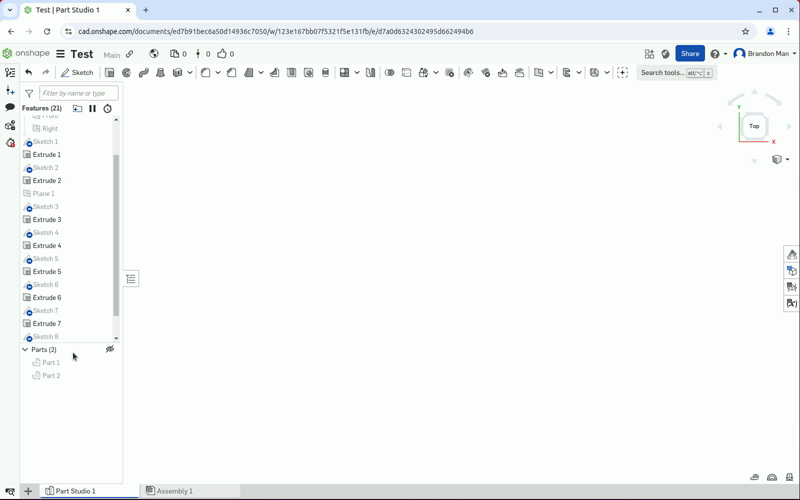
key(up)
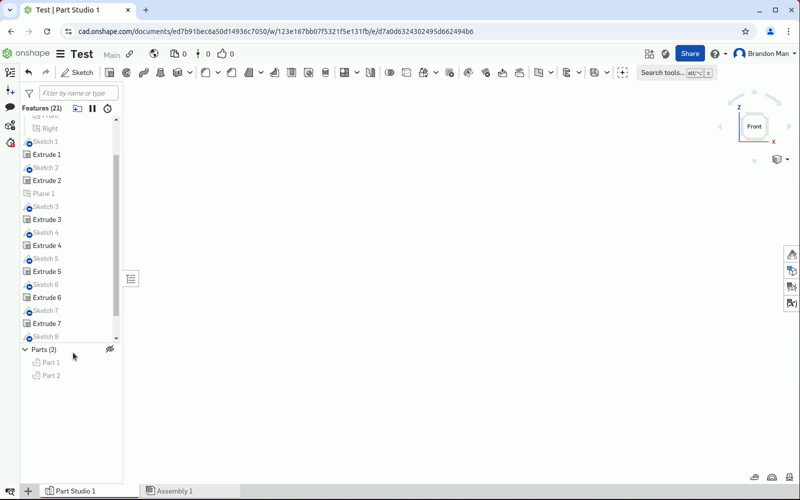
key_up(shift)
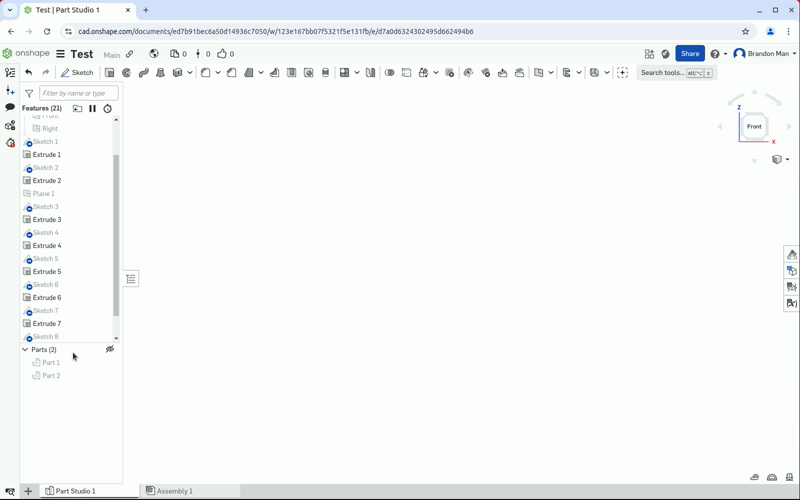
key(space)
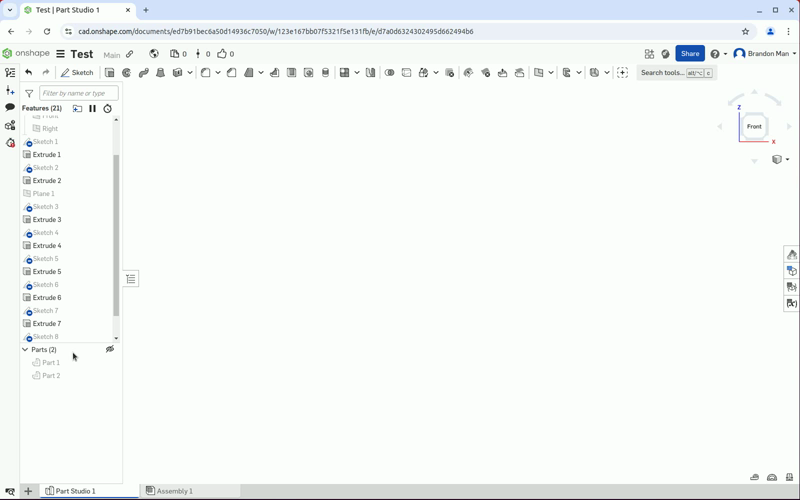
key_down(shift)
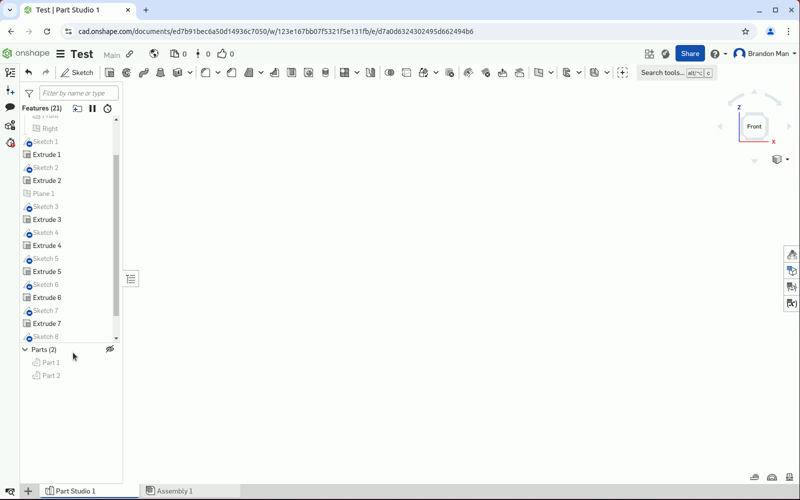
key(left)
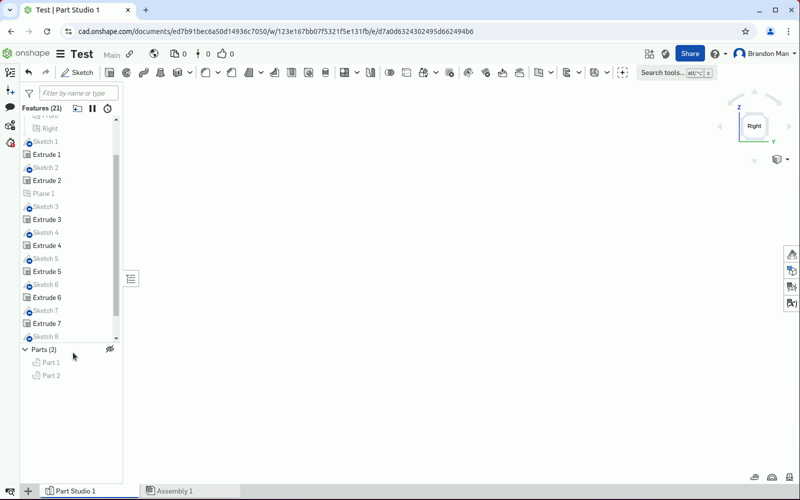
key_up(shift)
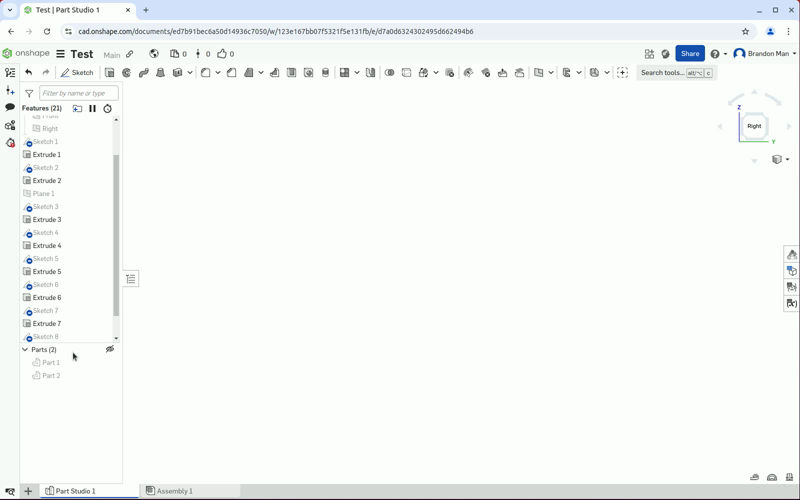
mouse_move(73, 352)
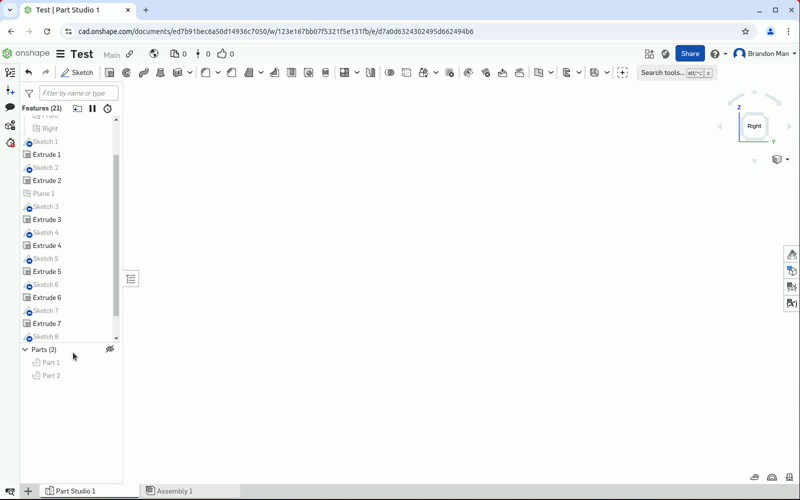
key(shift+y)
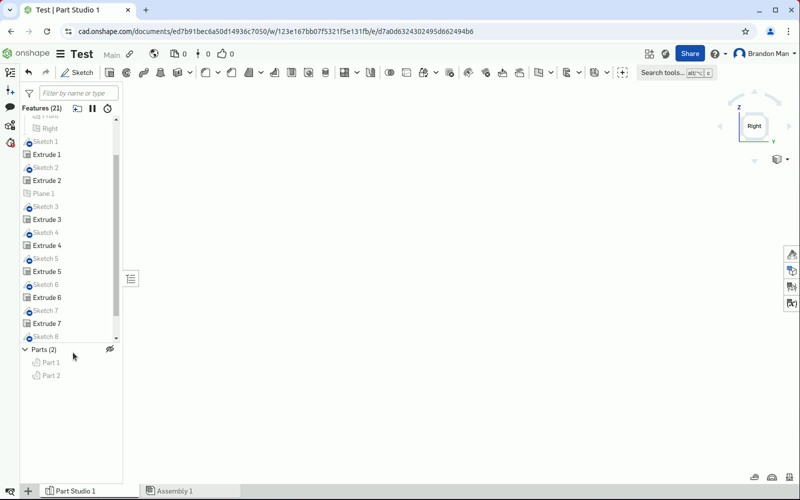
key(shift+s)
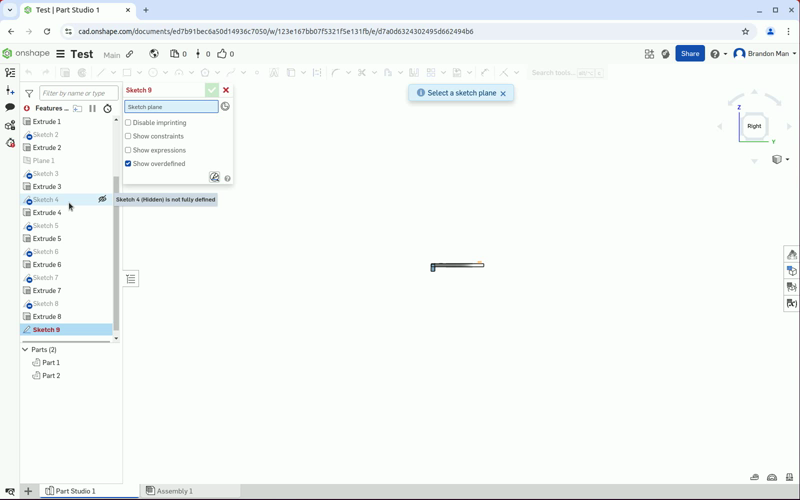
scroll(3)
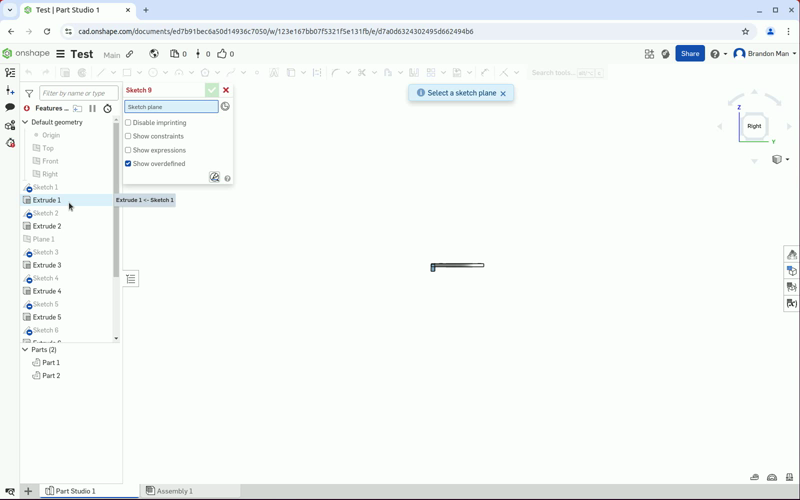
mouse_move(69, 176)
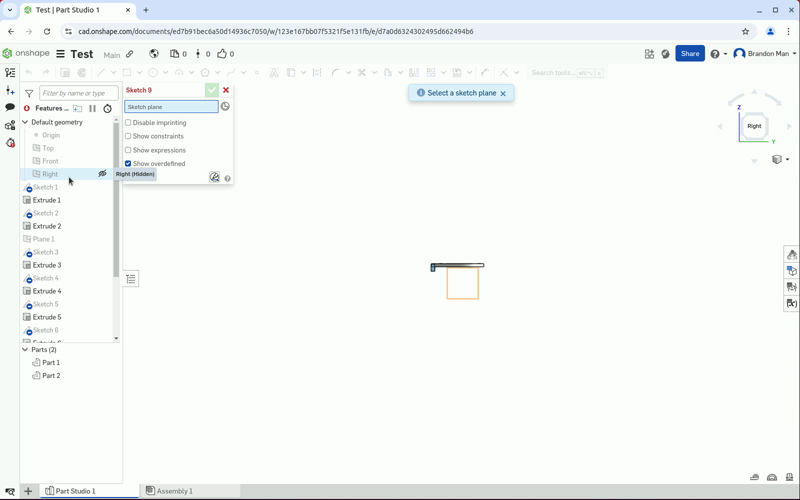
click(69, 176)
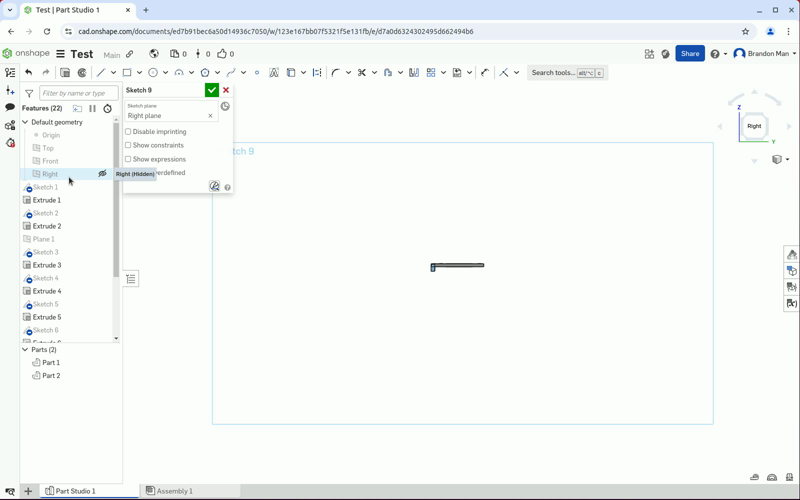
mouse_move(73, 352)
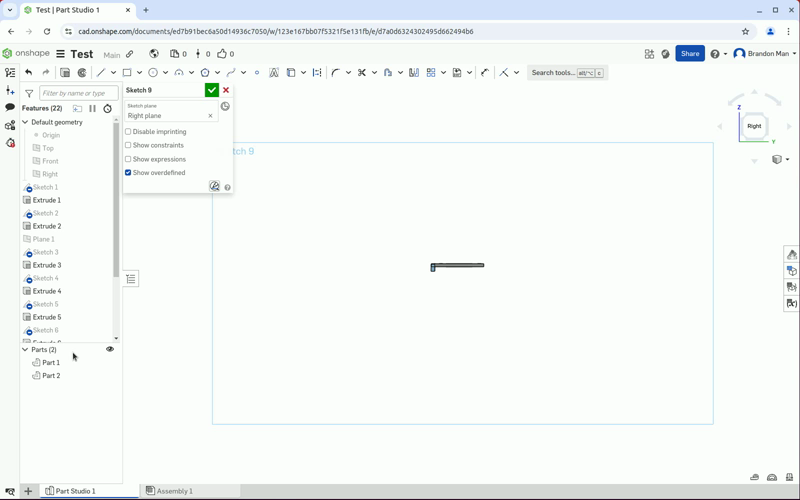
key(y)
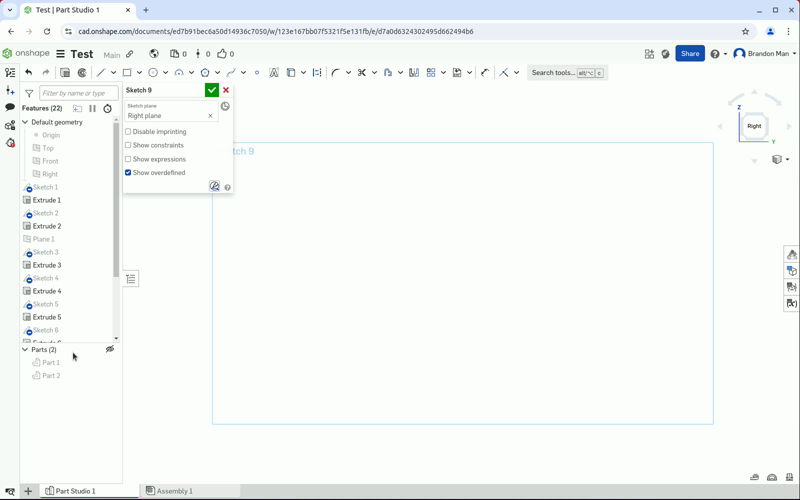
key(l)
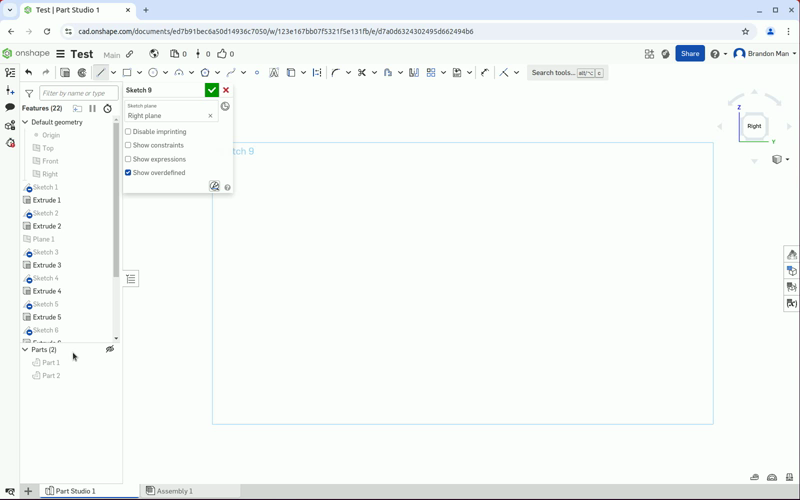
key_down(shift)
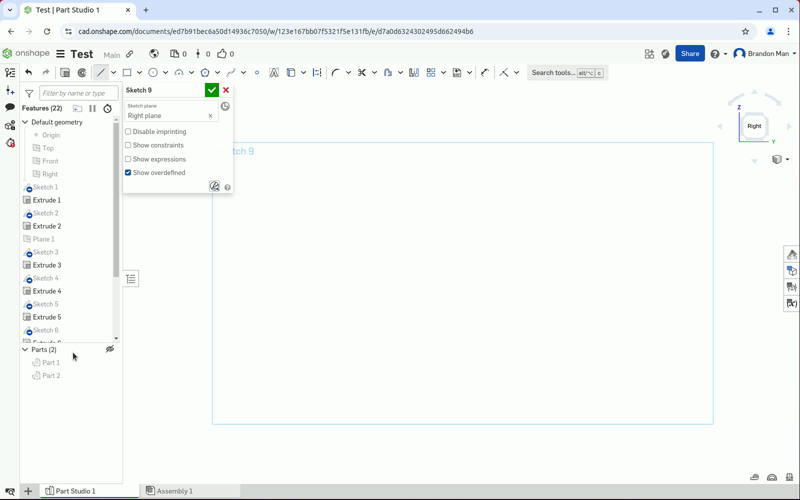
mouse_move(433, 271)
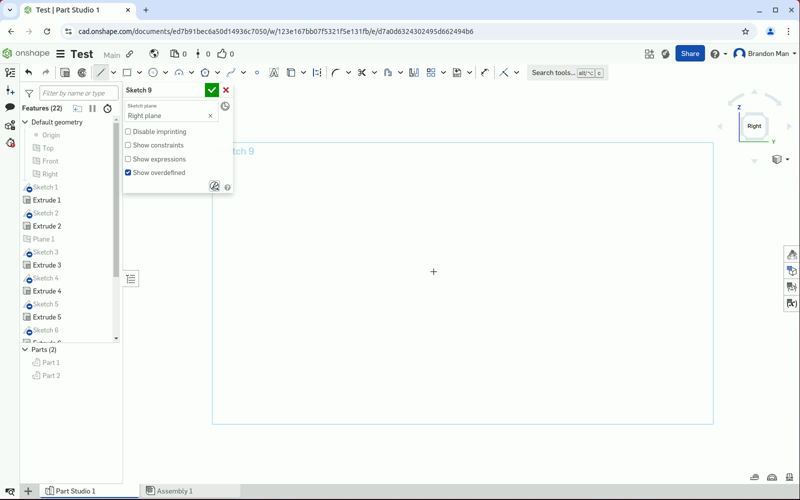
click(433, 271)
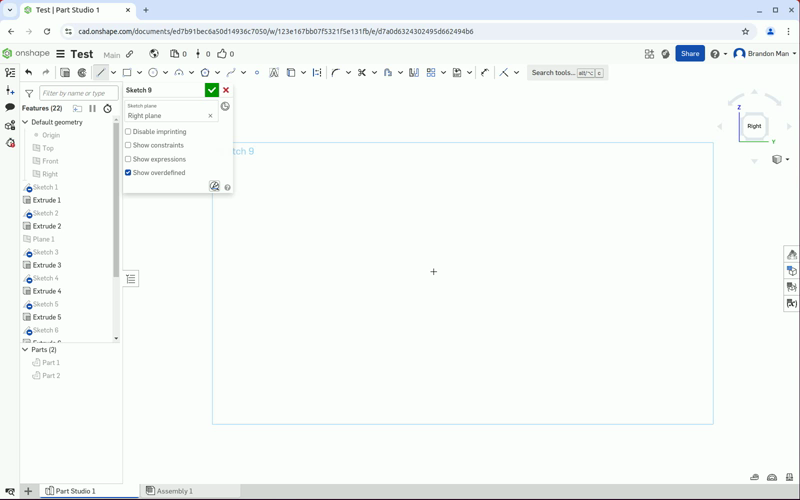
key_up(shift)
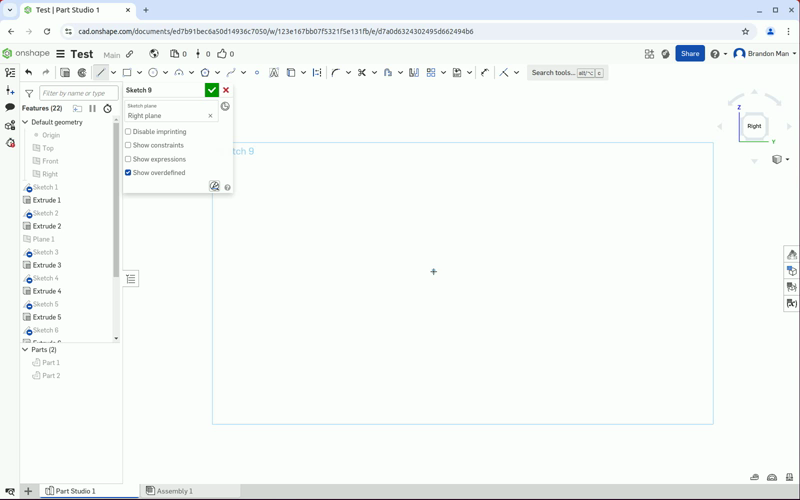
key_down(shift)
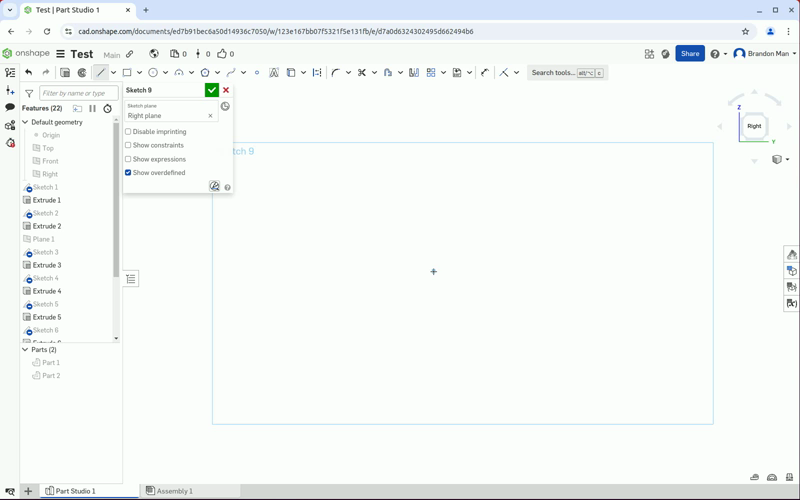
mouse_move(463, 271)
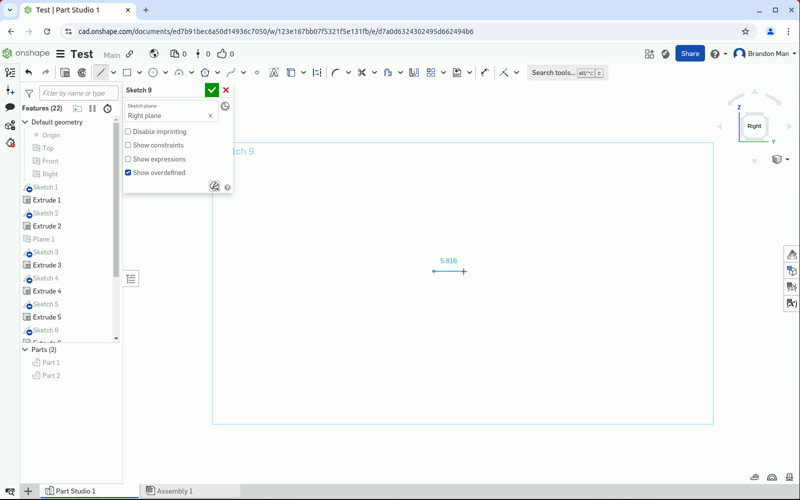
mouse_move(443, 271)
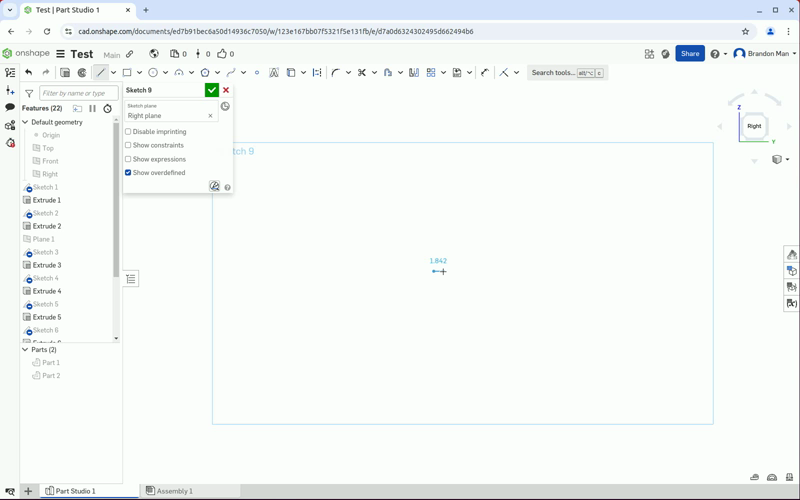
click(443, 271)
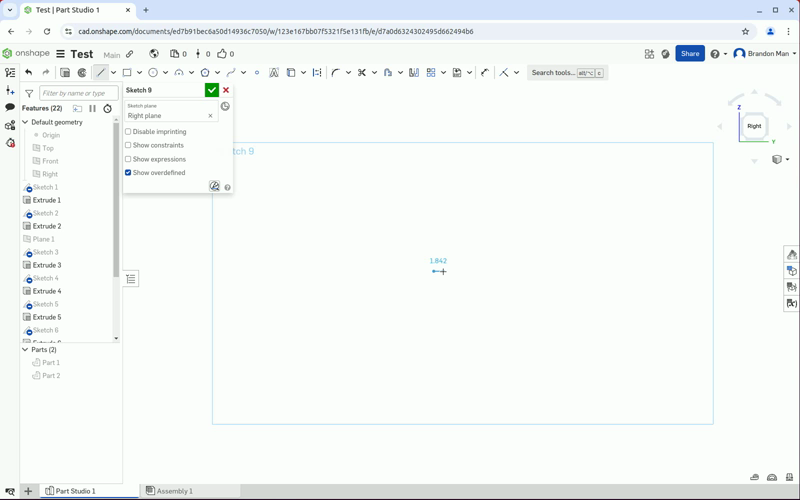
key_up(shift)
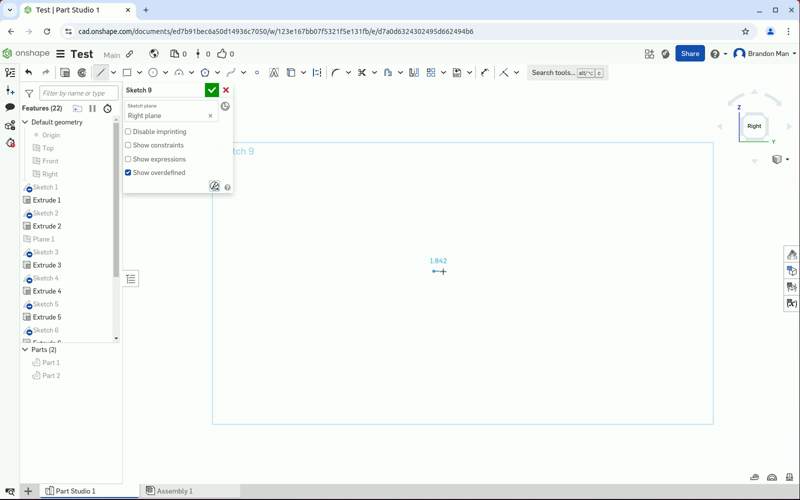
key_down(shift)
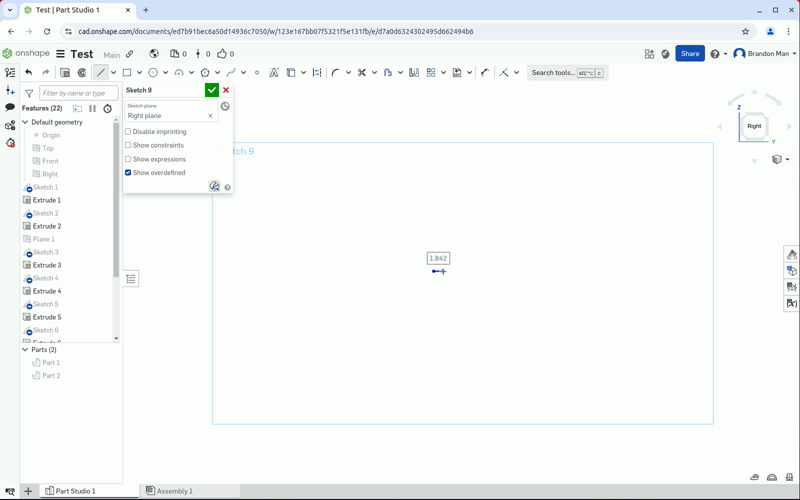
mouse_move(473, 271)
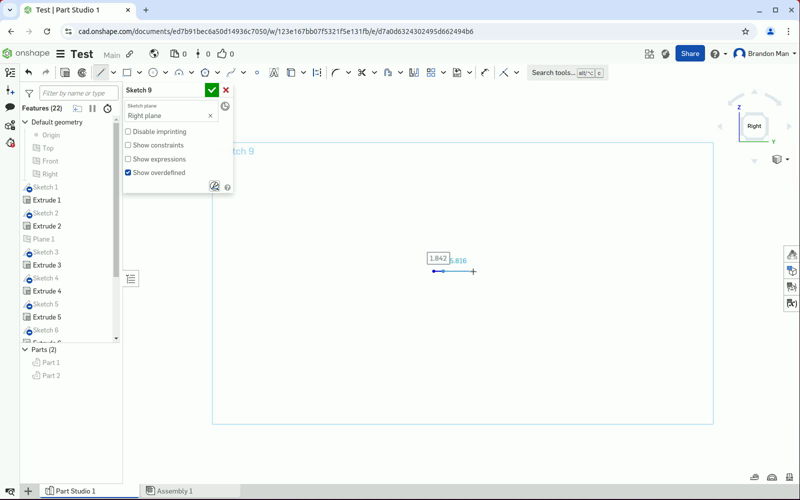
mouse_move(443, 265)
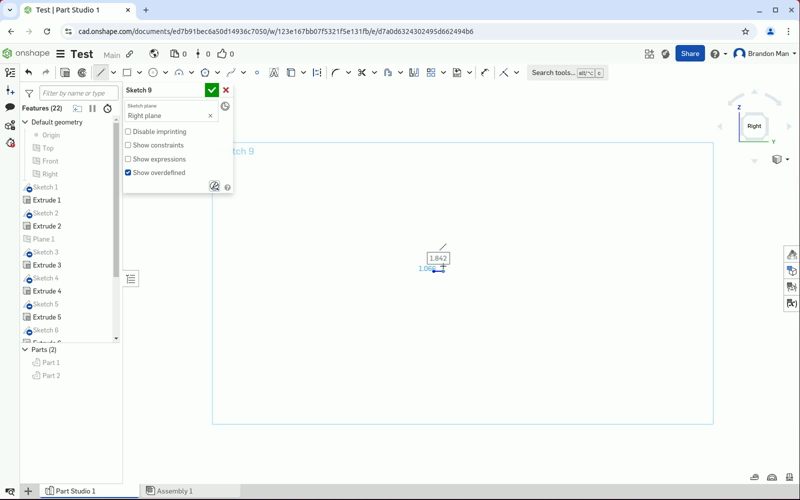
scroll(6)
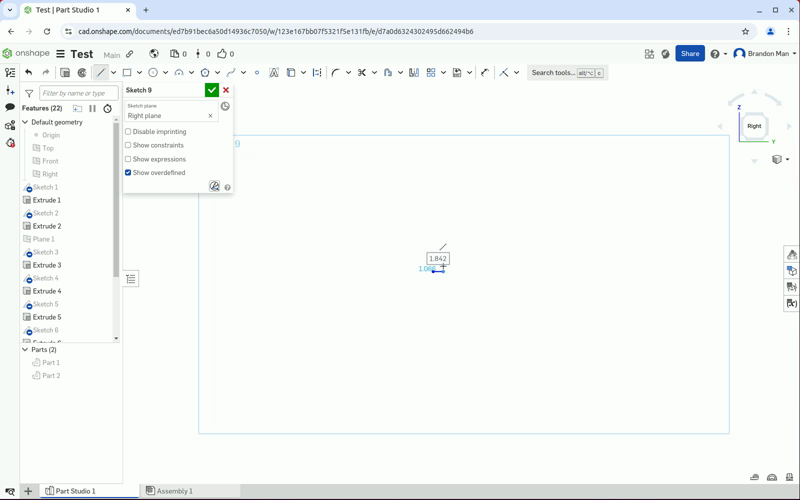
scroll(6)
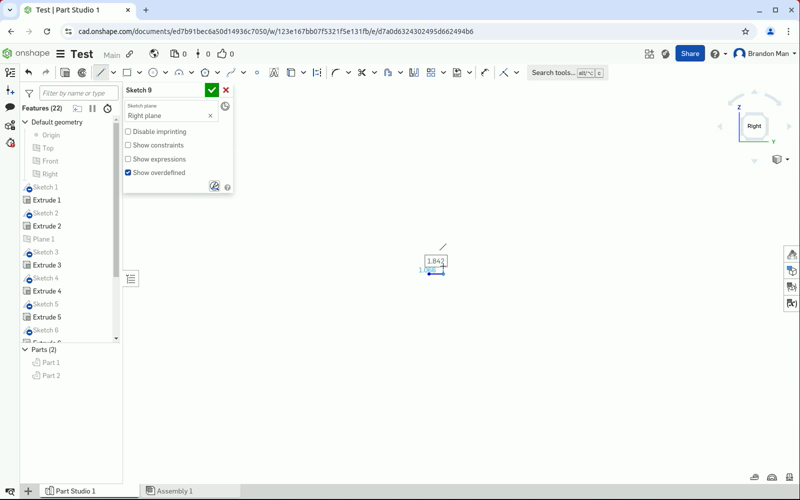
scroll(6)
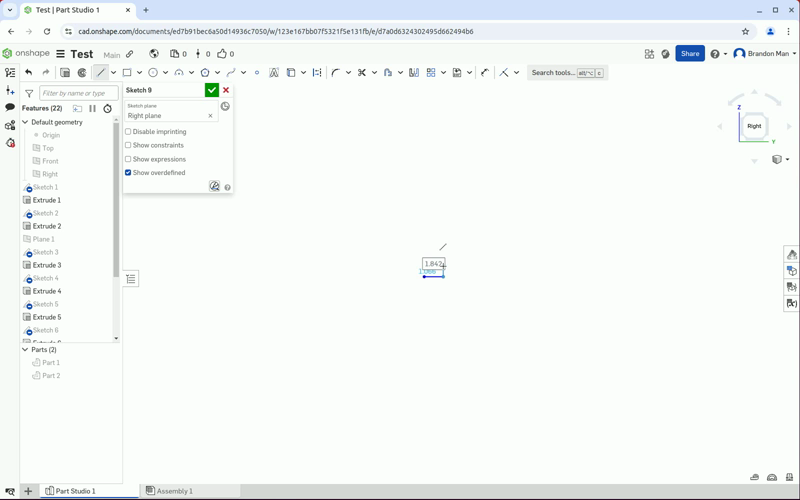
scroll(6)
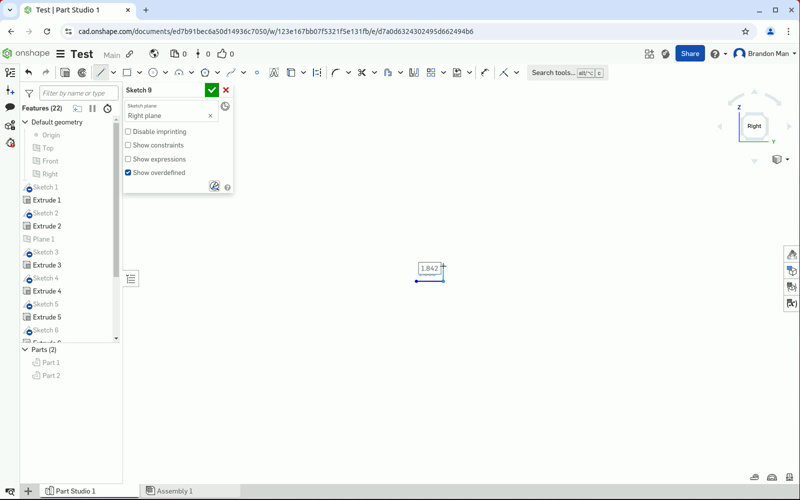
scroll(6)
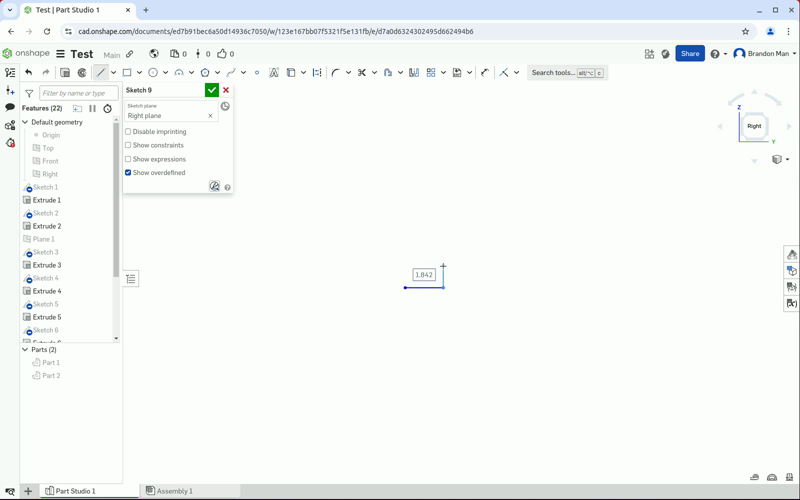
scroll(6)
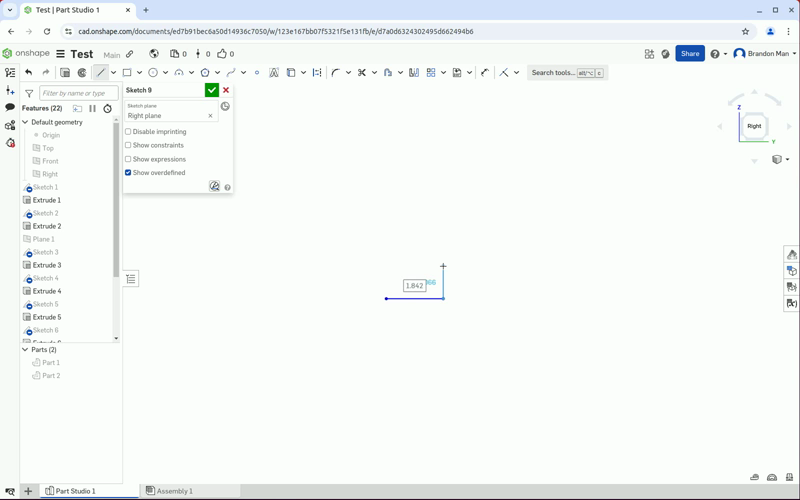
scroll(6)
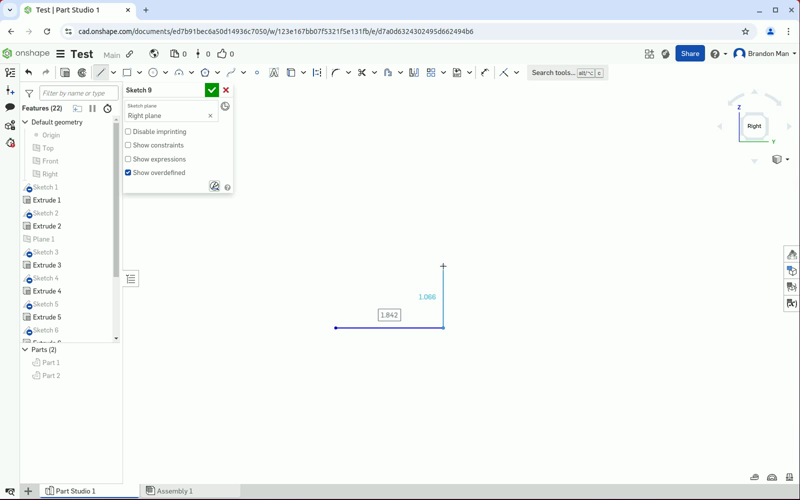
click(443, 265)
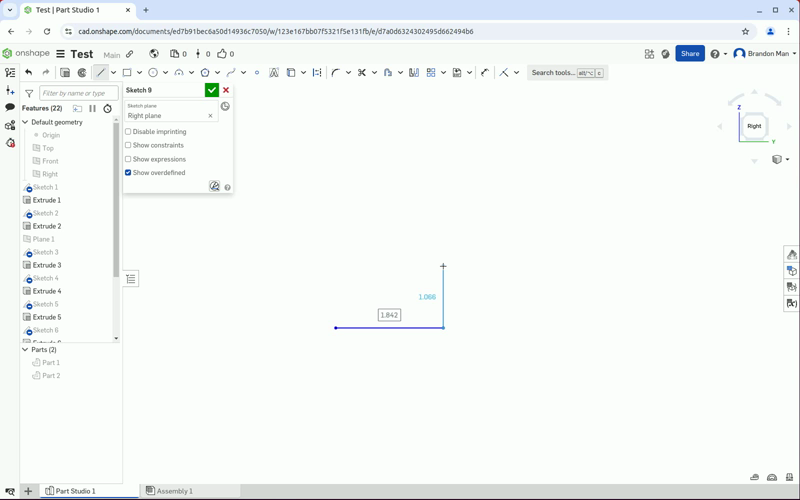
scroll(-6)
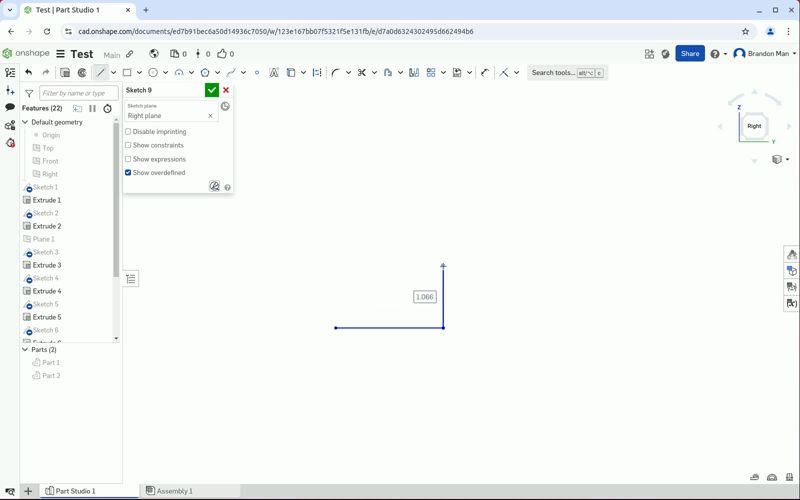
scroll(-6)
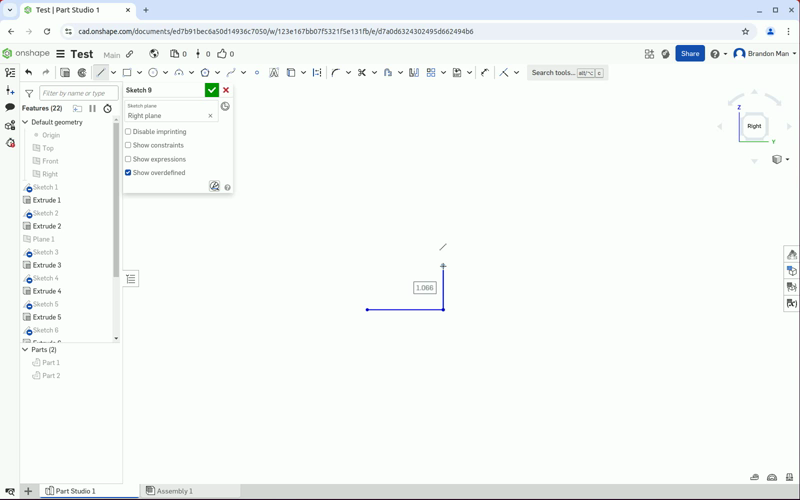
scroll(-6)
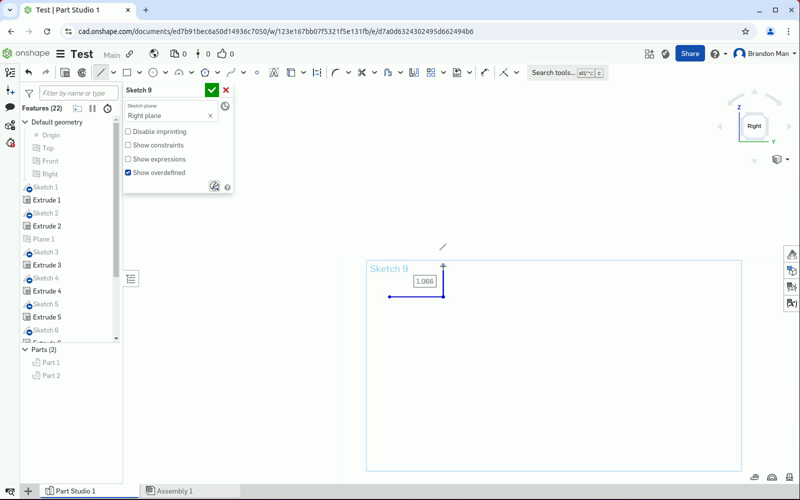
scroll(-6)
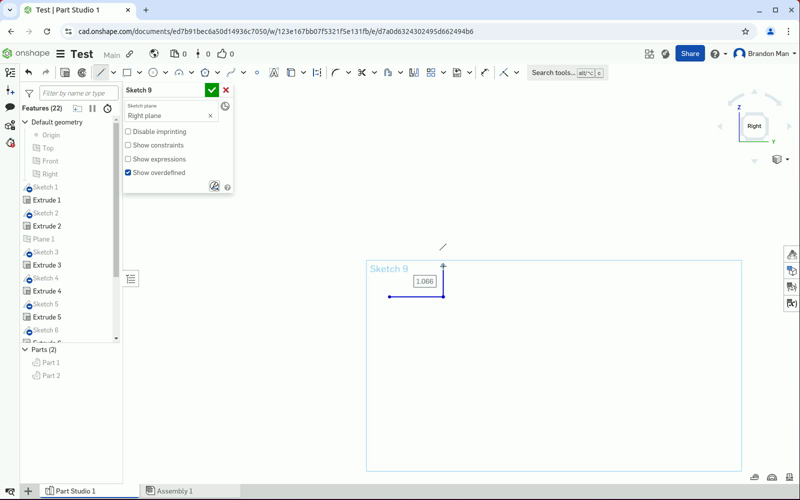
scroll(-6)
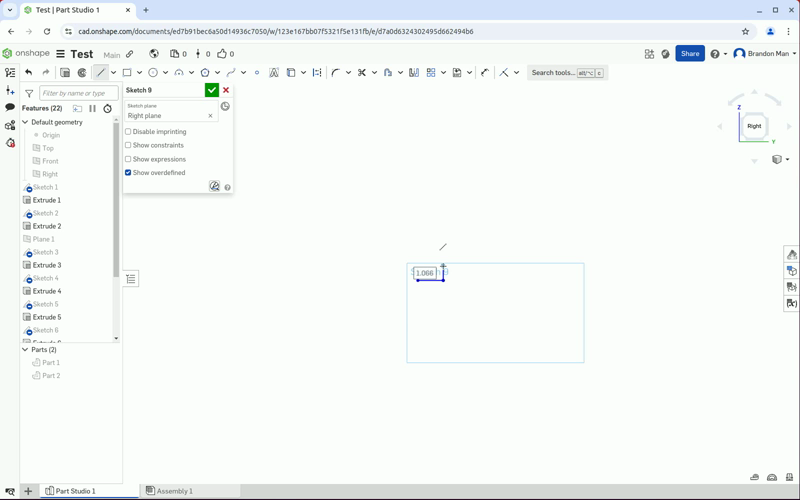
scroll(-6)
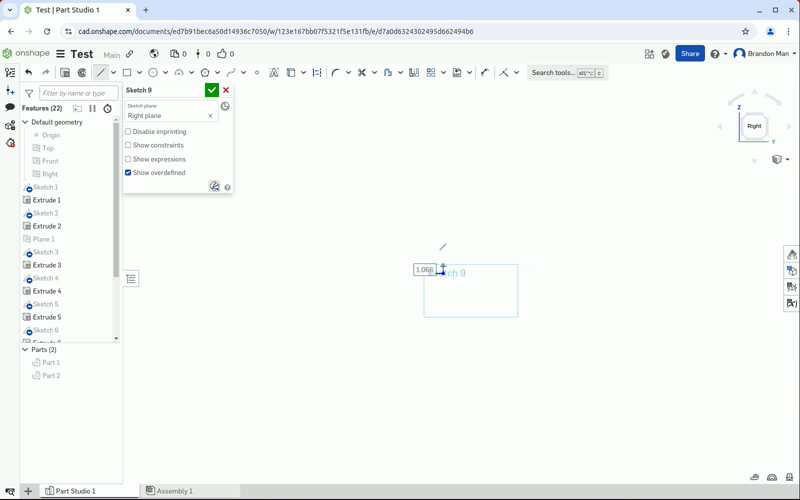
scroll(-6)
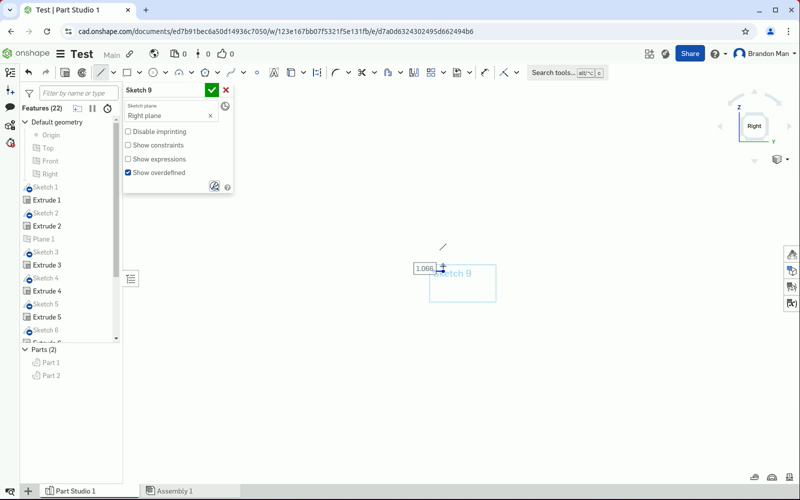
key_up(shift)
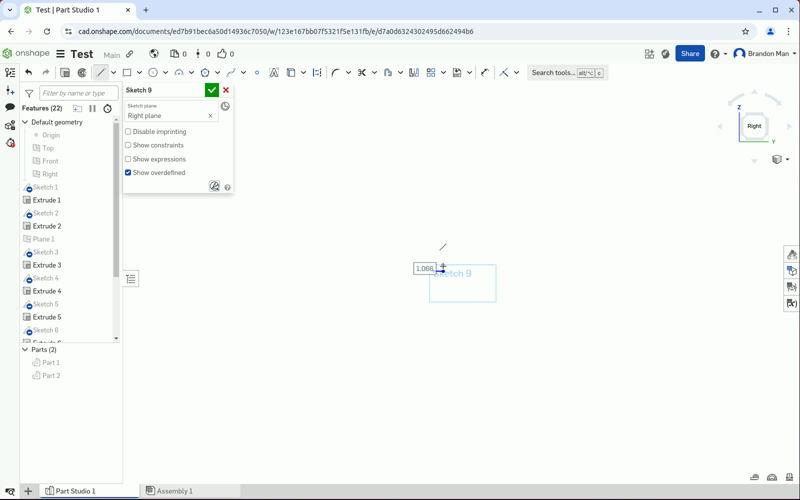
key_down(shift)
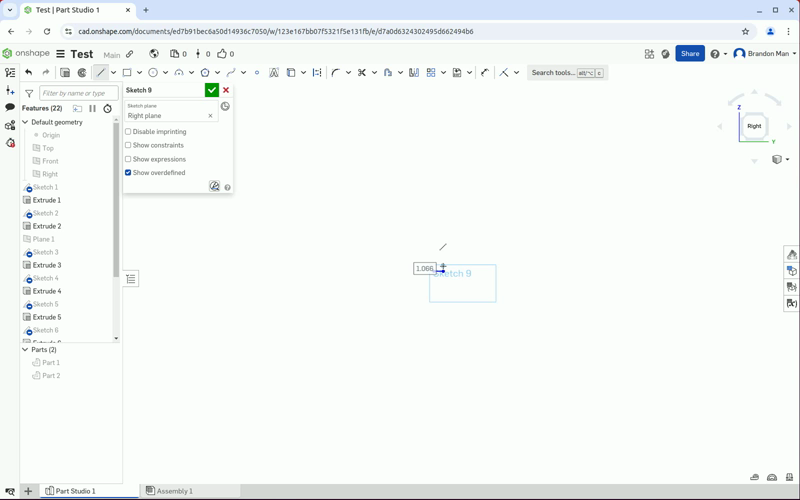
mouse_move(473, 265)
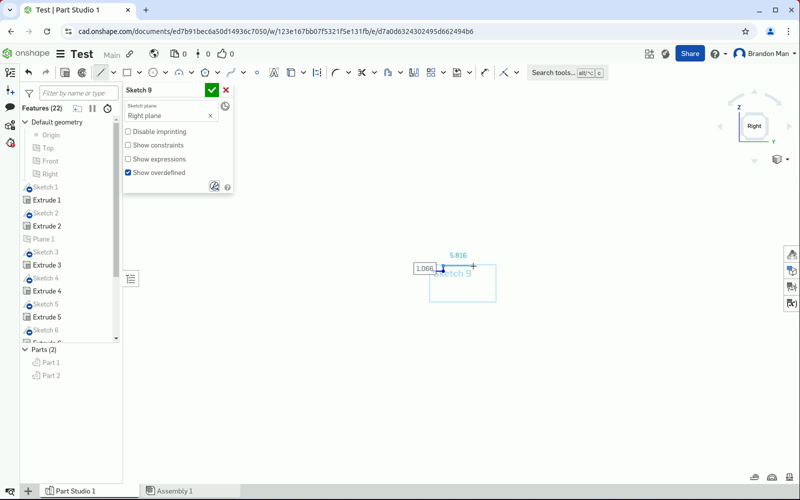
mouse_move(433, 265)
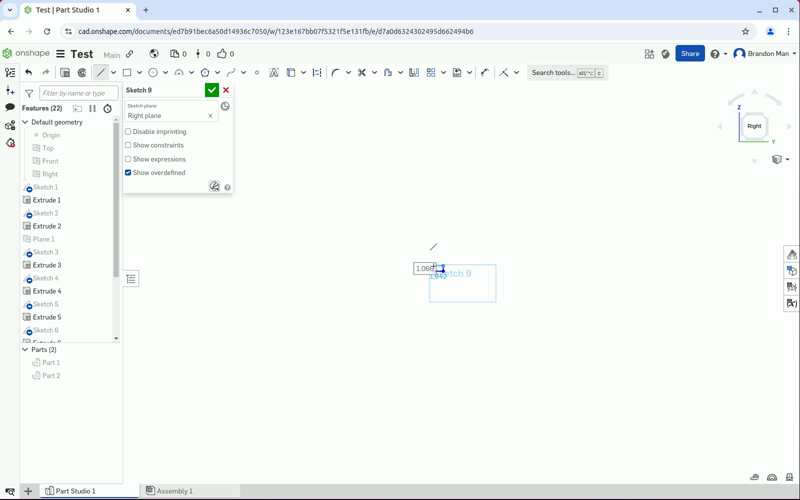
click(433, 265)
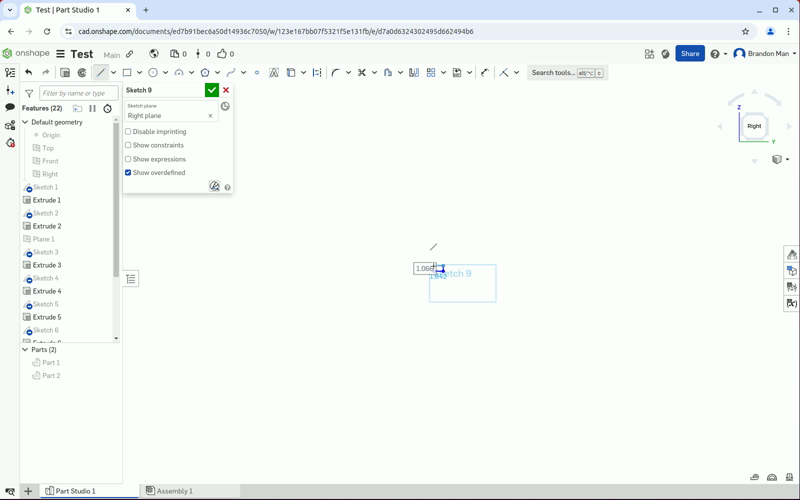
key_up(shift)
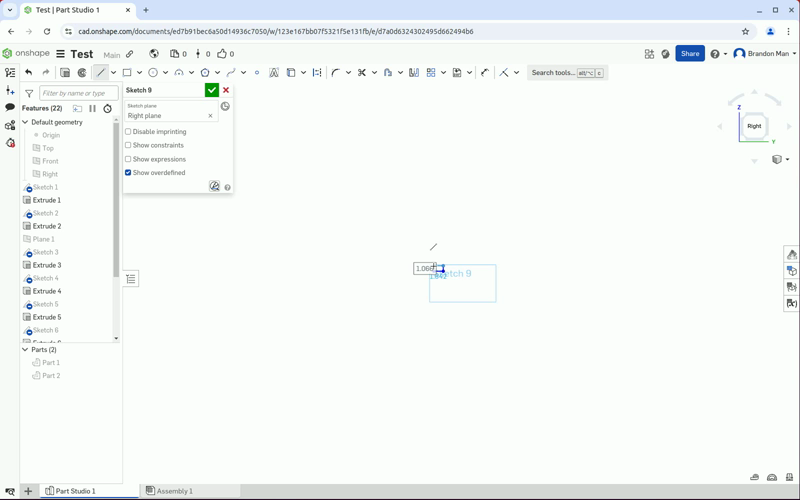
mouse_move(463, 265)
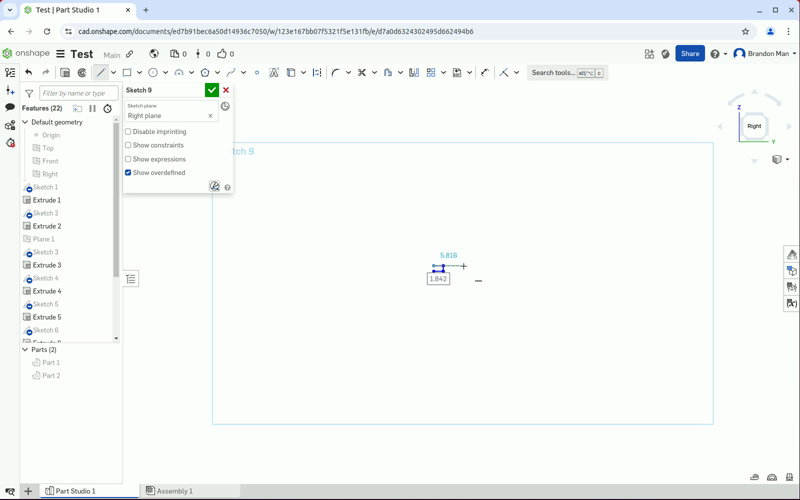
key_down(shift)
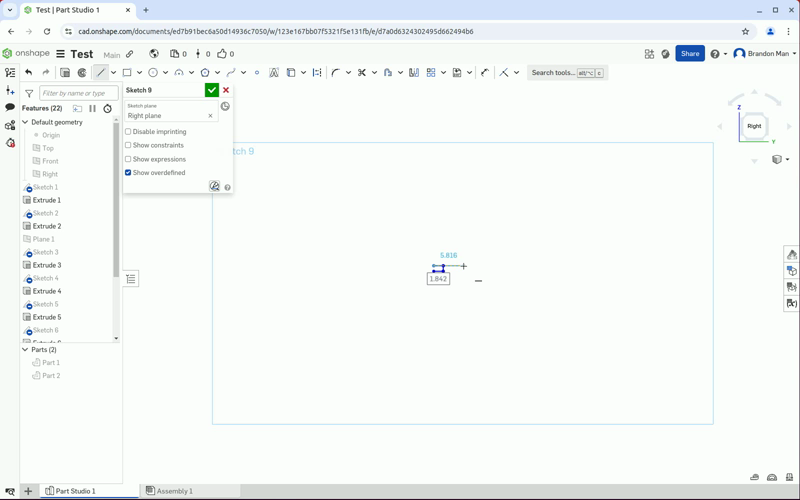
mouse_move(433, 271)
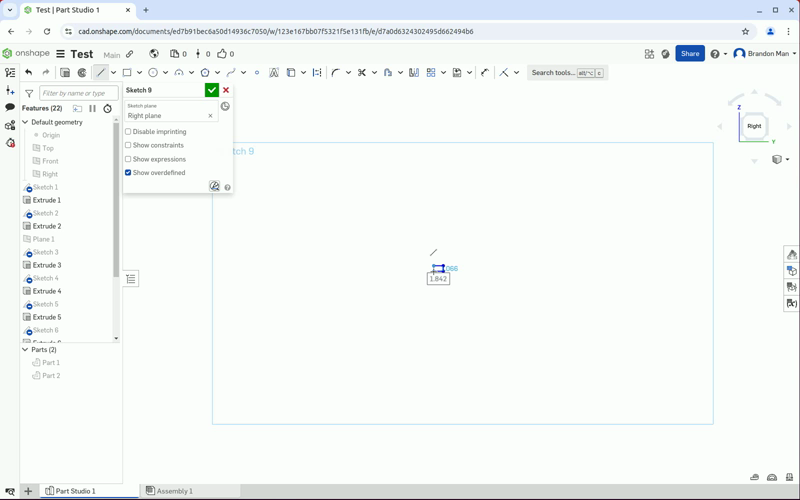
scroll(6)
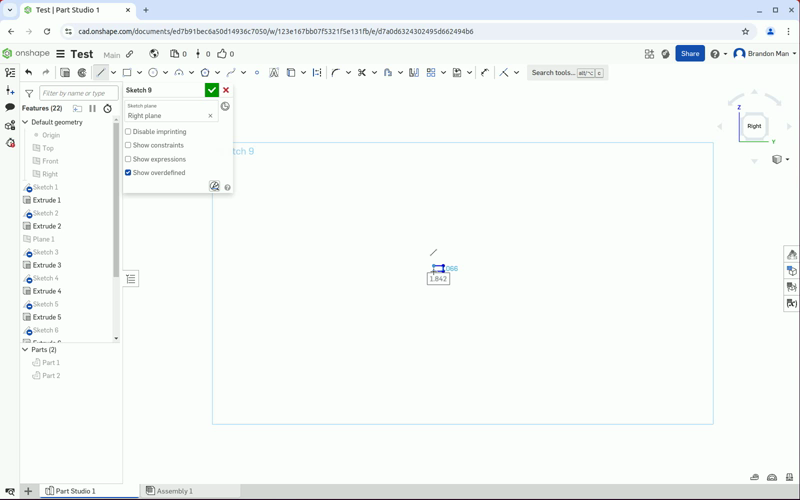
scroll(6)
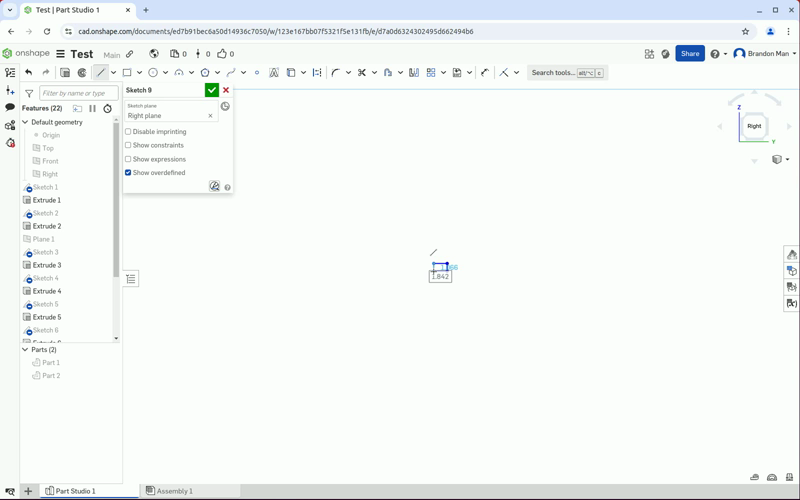
scroll(6)
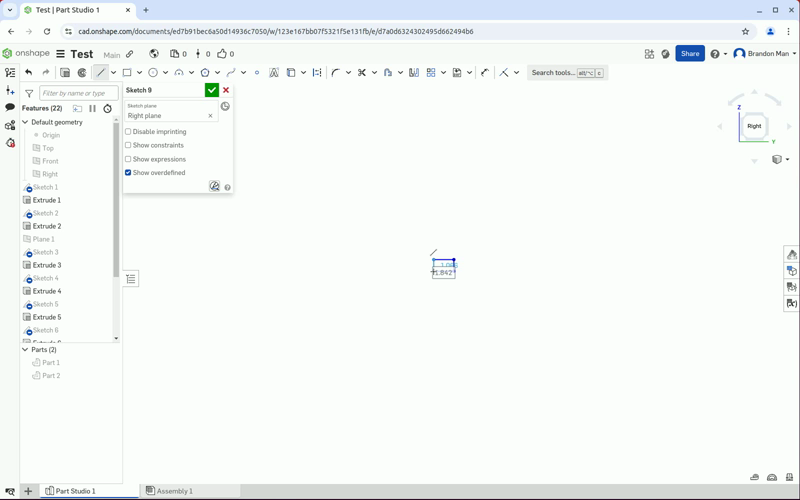
scroll(6)
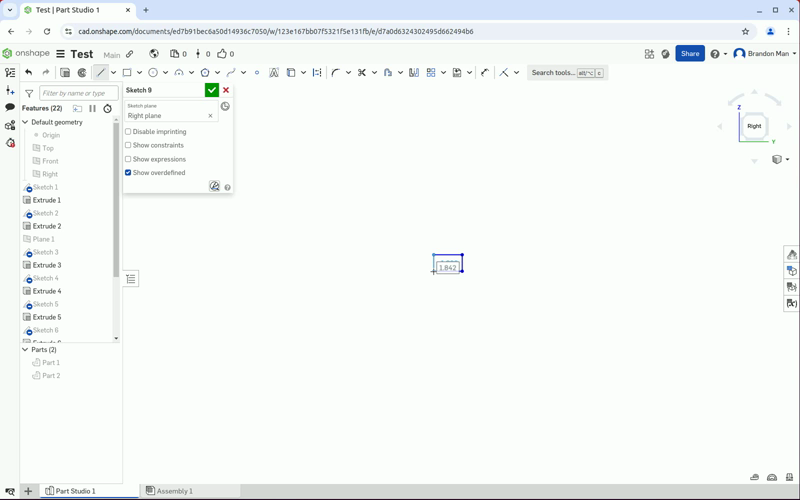
scroll(6)
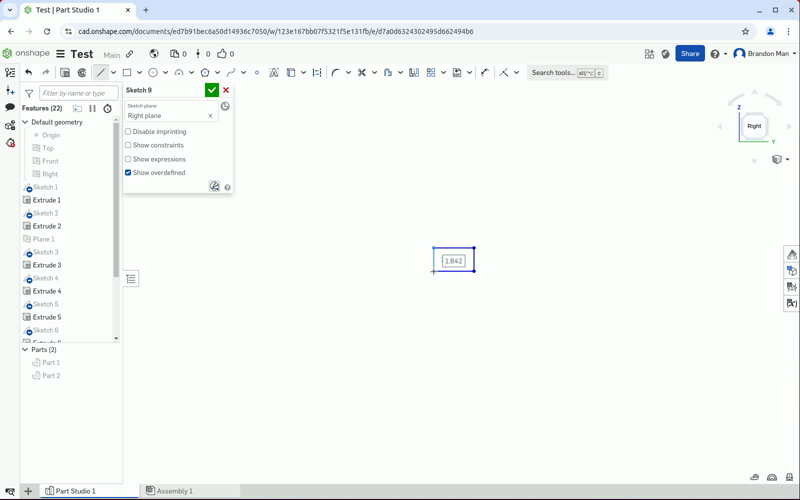
scroll(6)
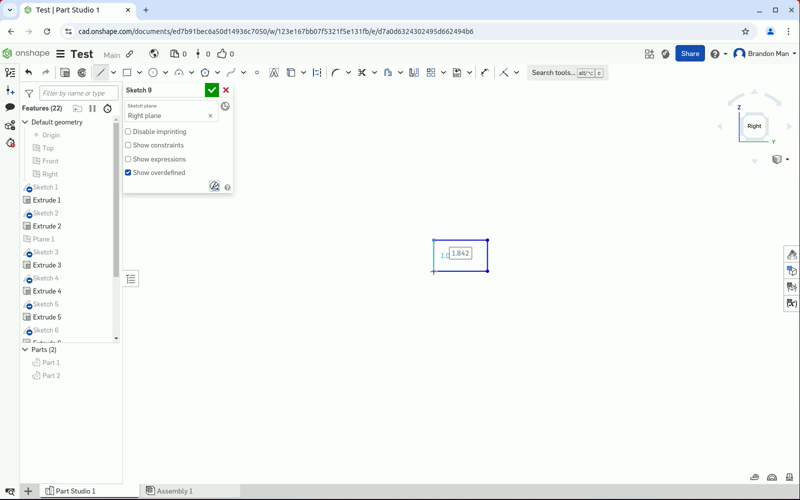
scroll(6)
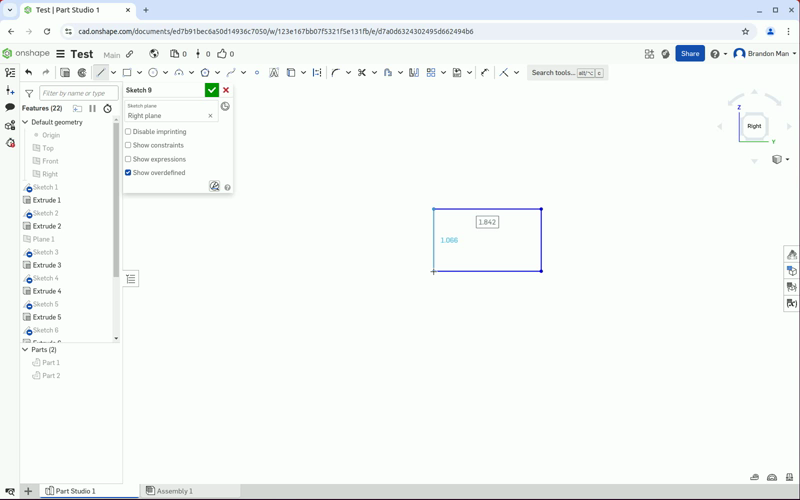
key_up(shift)
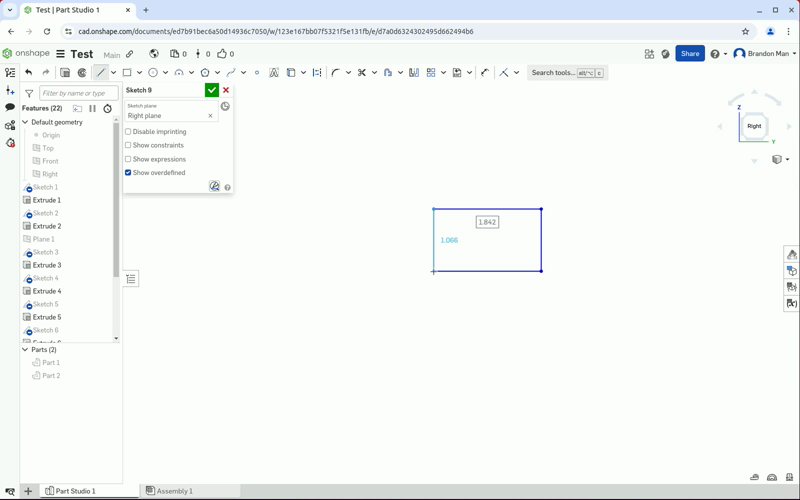
click(433, 271)
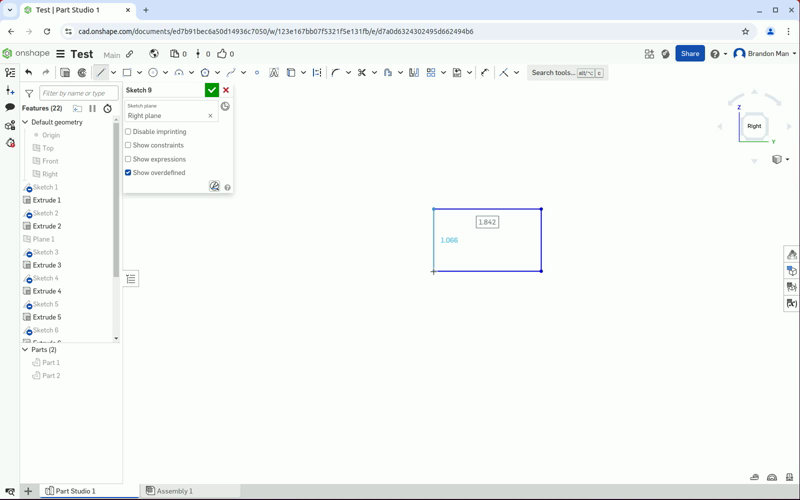
scroll(-6)
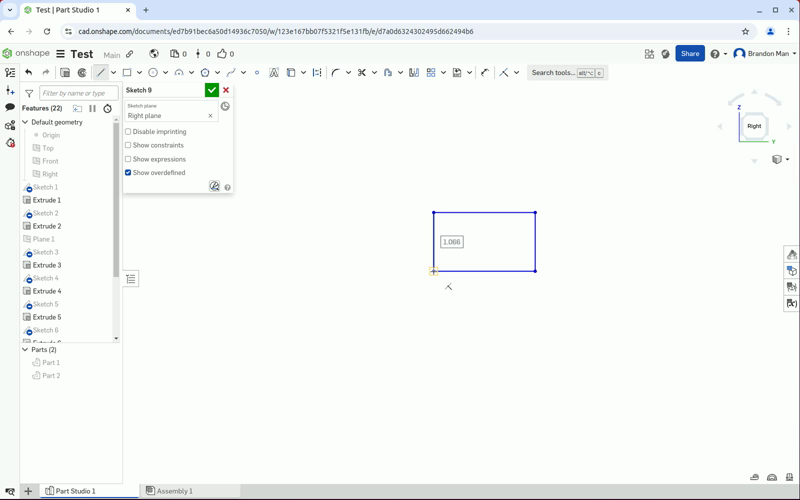
scroll(-6)
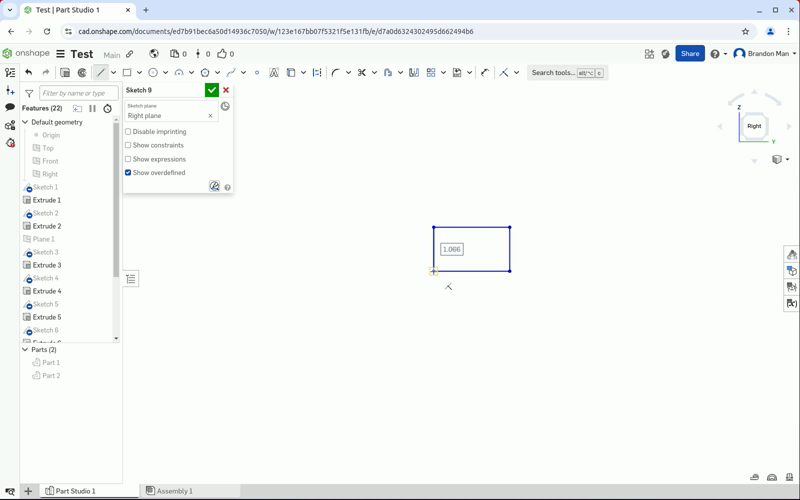
scroll(-6)
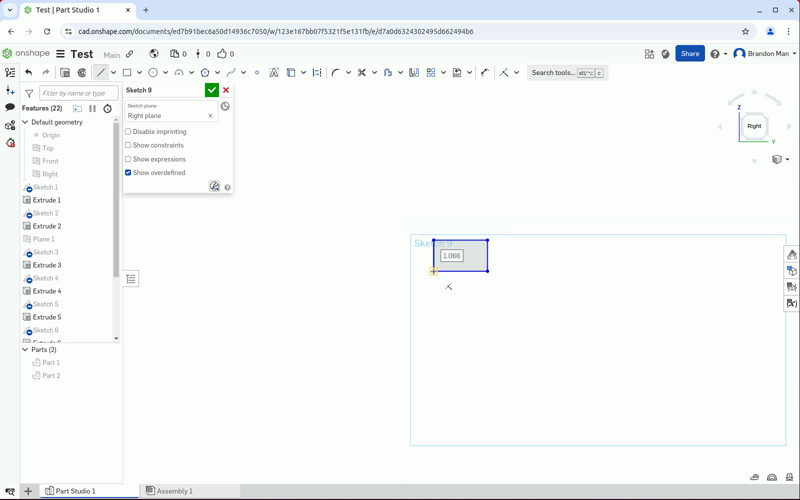
scroll(-6)
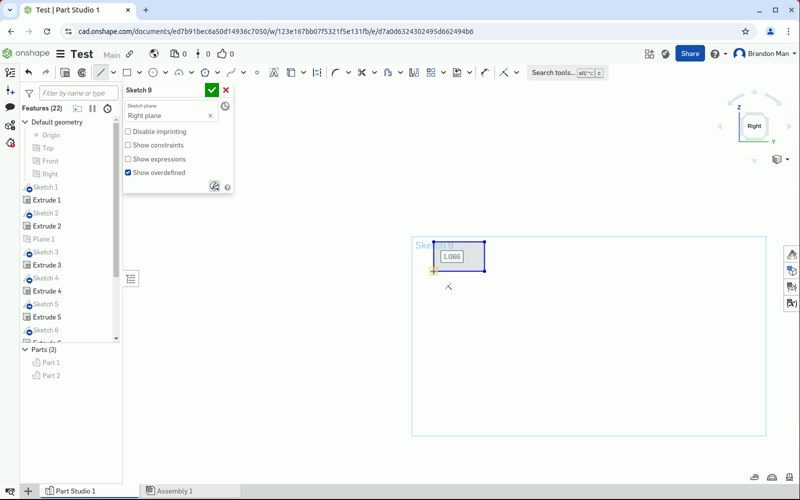
scroll(-6)
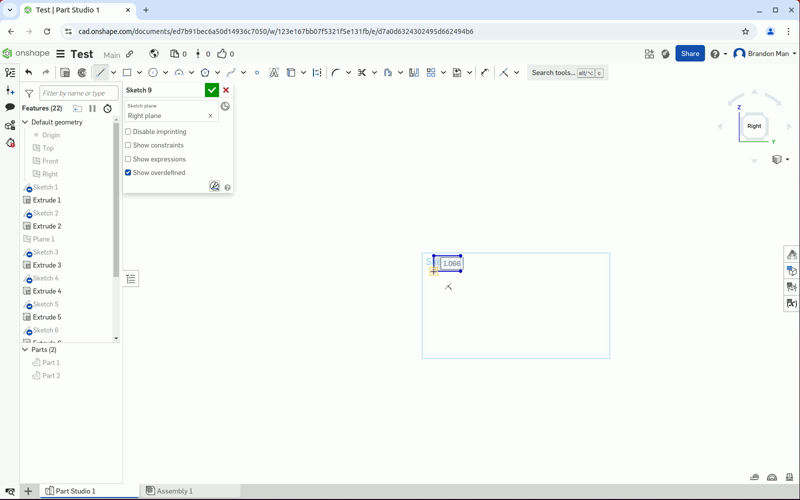
scroll(-6)
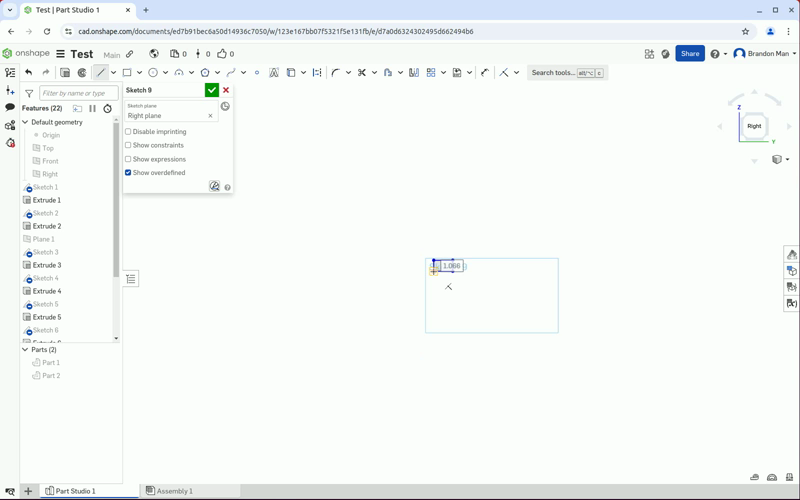
scroll(-6)
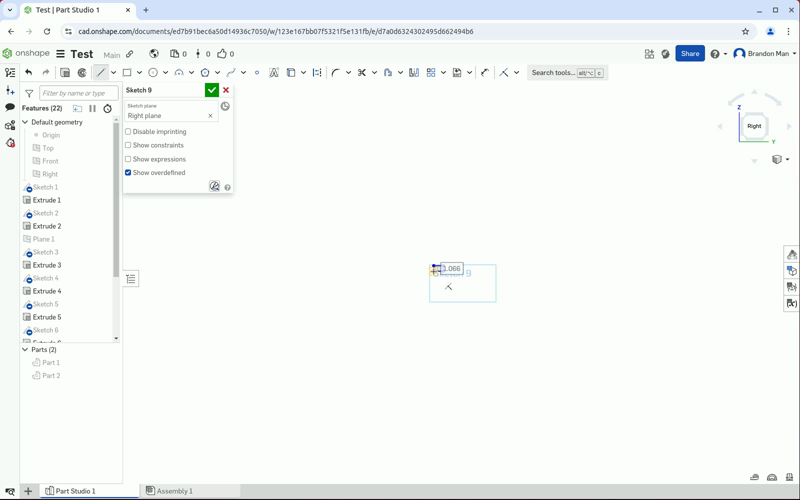
key(esc)
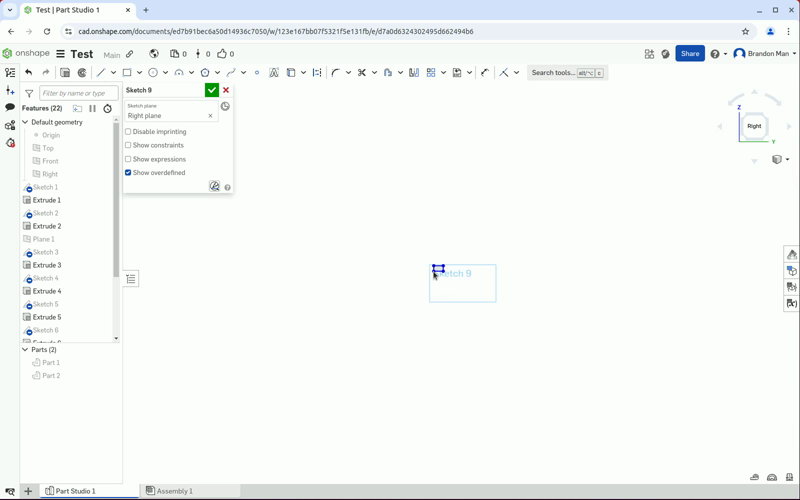
mouse_move(440, 267)
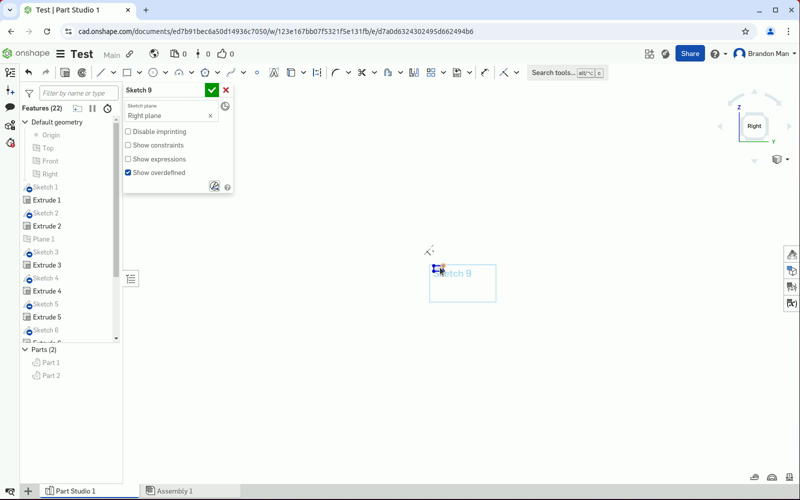
scroll(6)
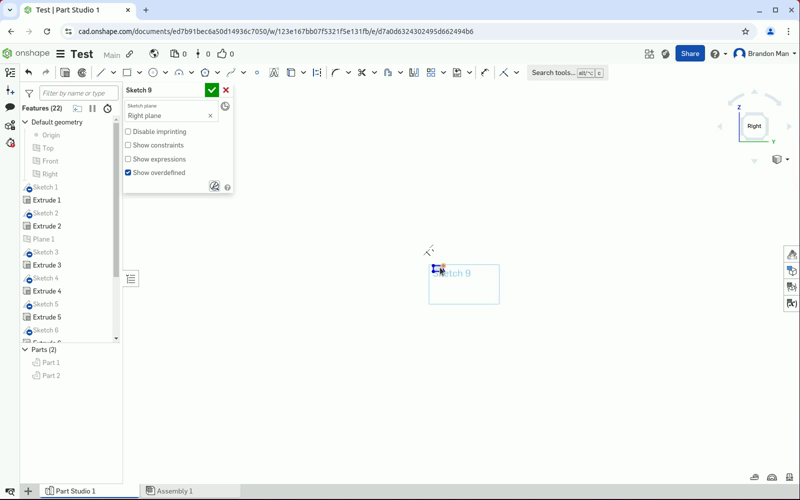
scroll(6)
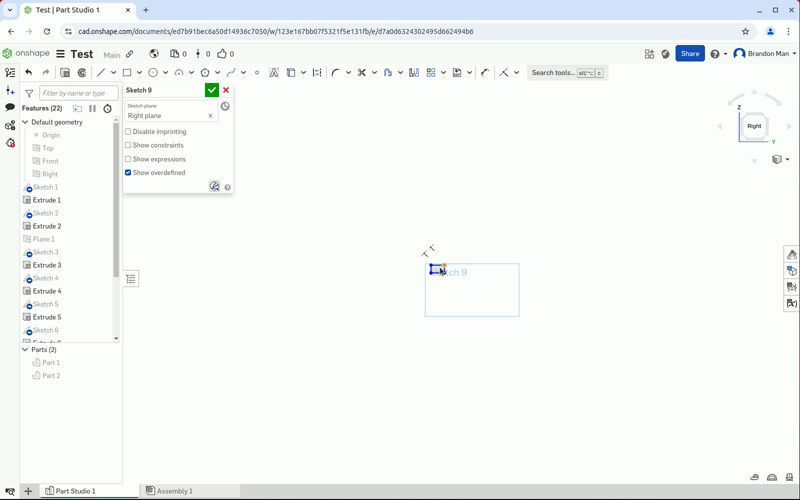
scroll(6)
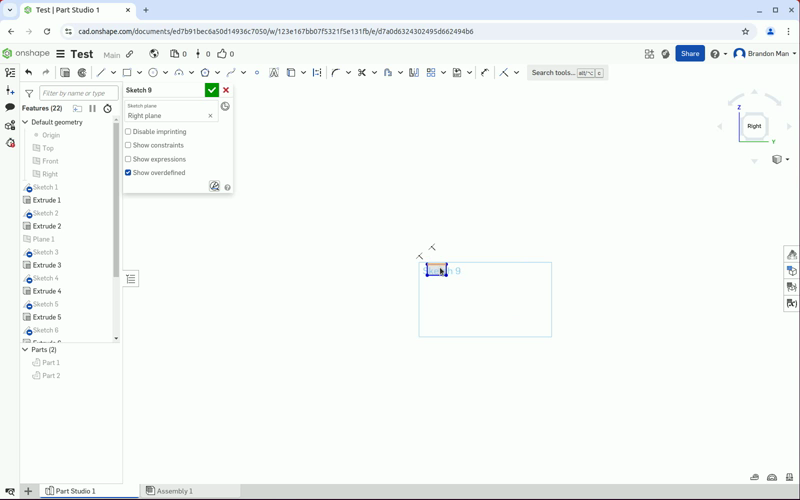
scroll(6)
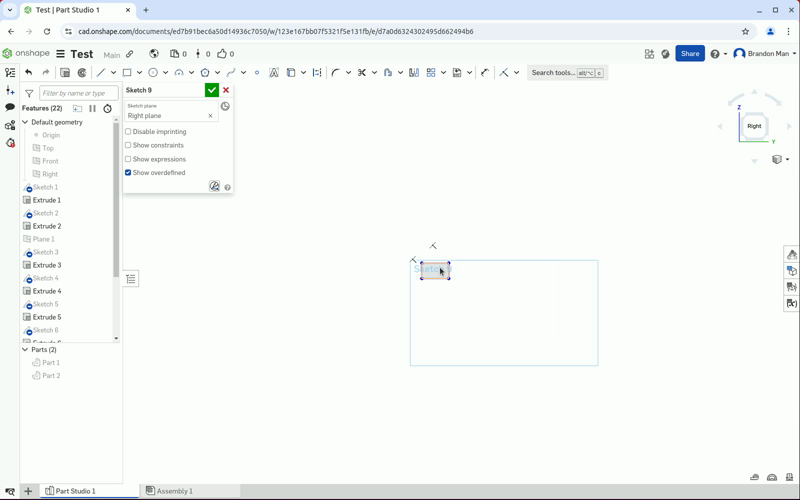
scroll(6)
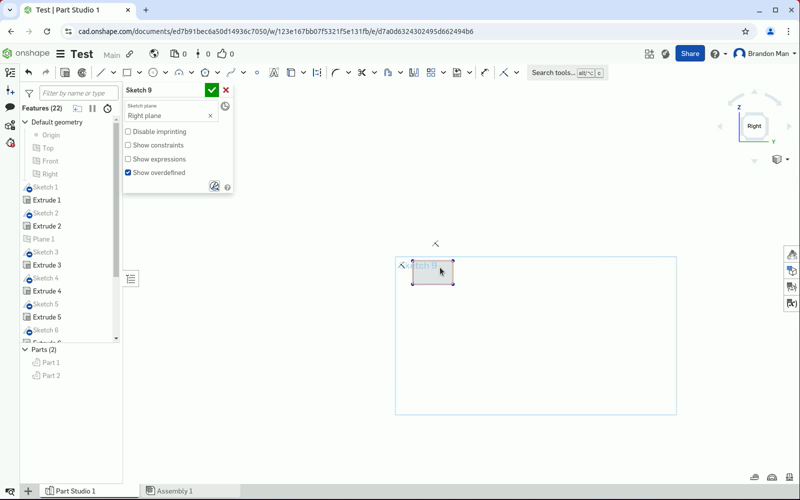
scroll(6)
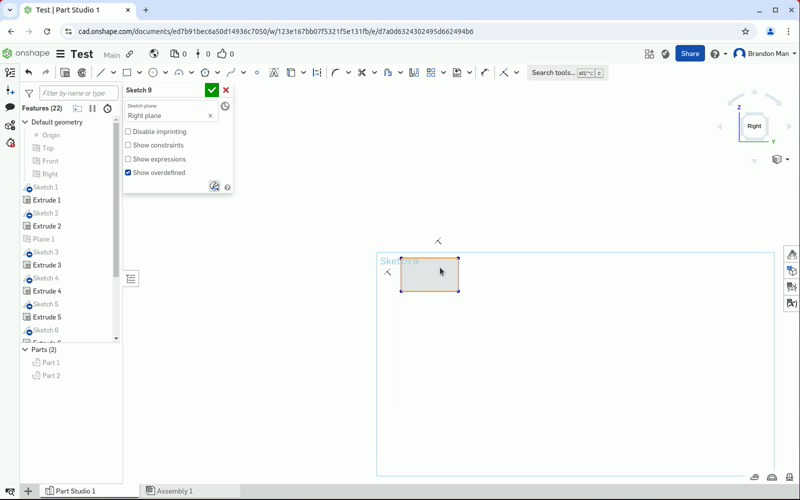
scroll(6)
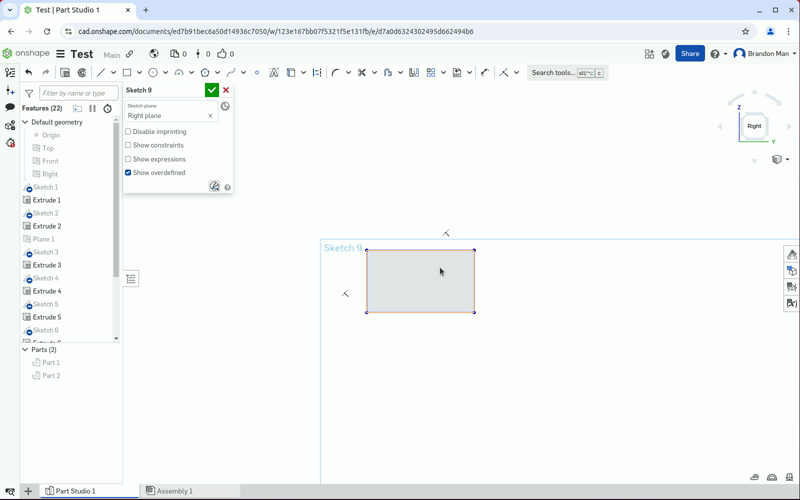
click(440, 267)
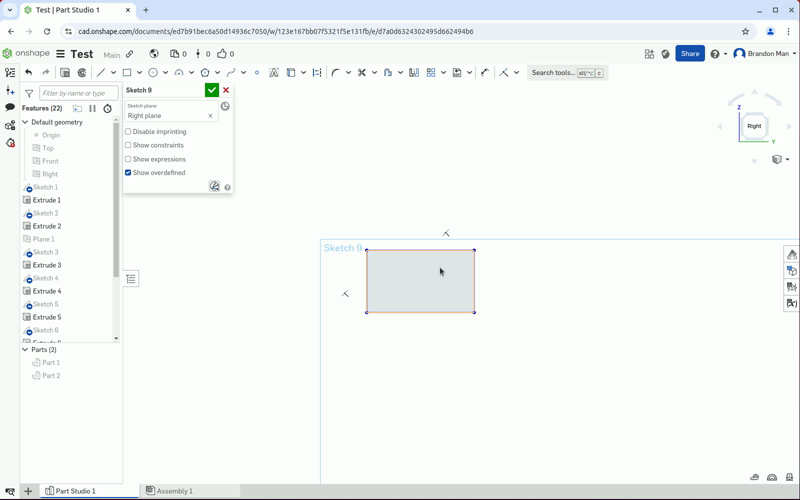
scroll(-6)
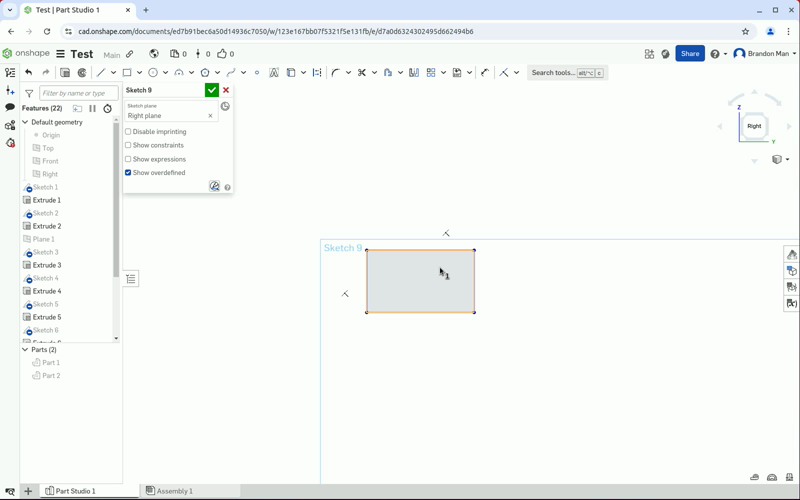
scroll(-6)
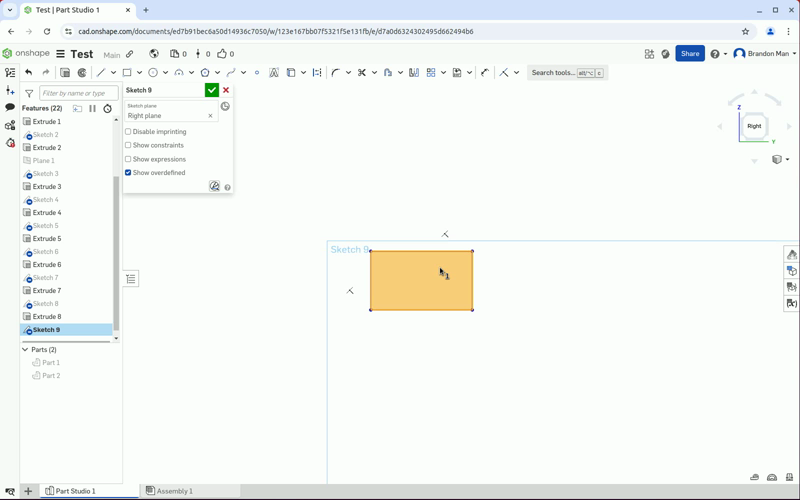
scroll(-6)
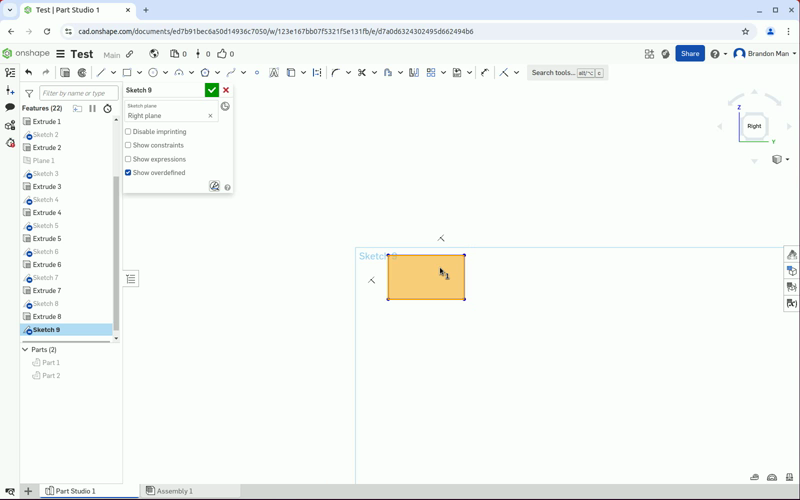
scroll(-6)
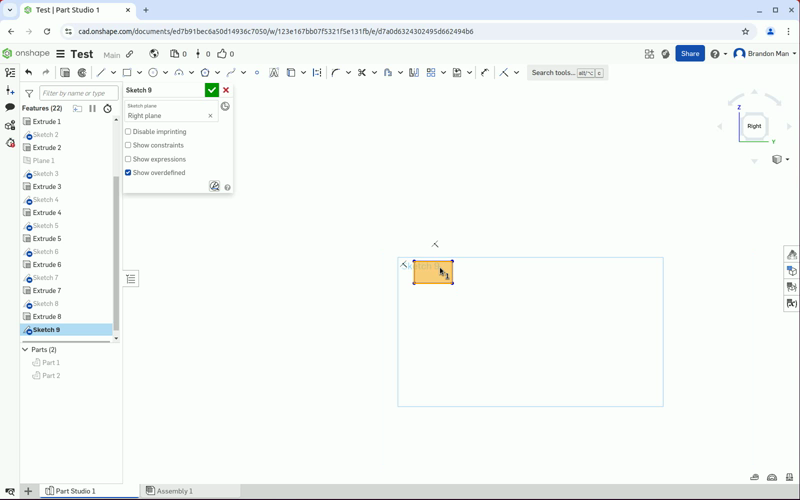
scroll(-6)
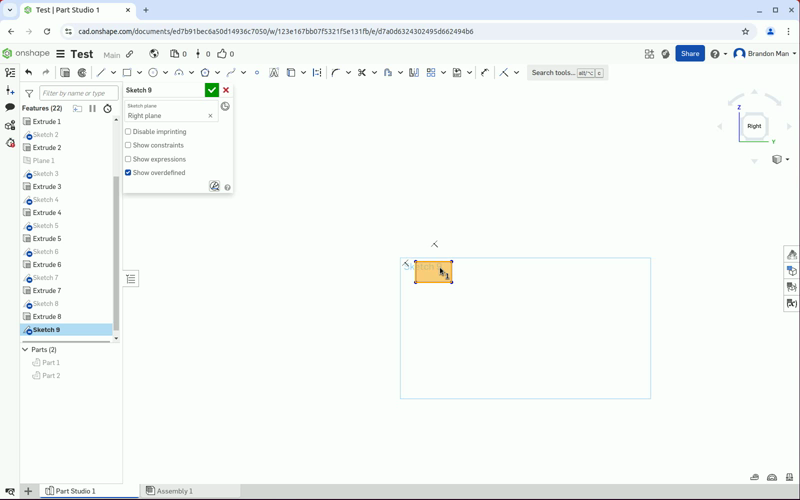
scroll(-6)
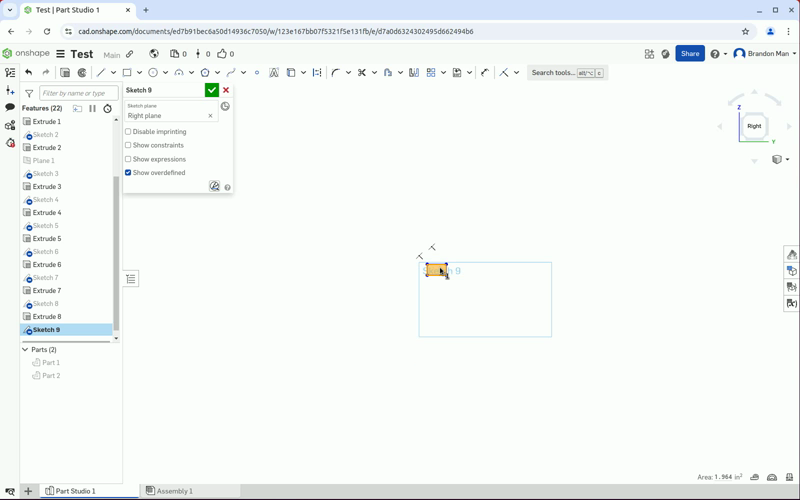
scroll(-6)
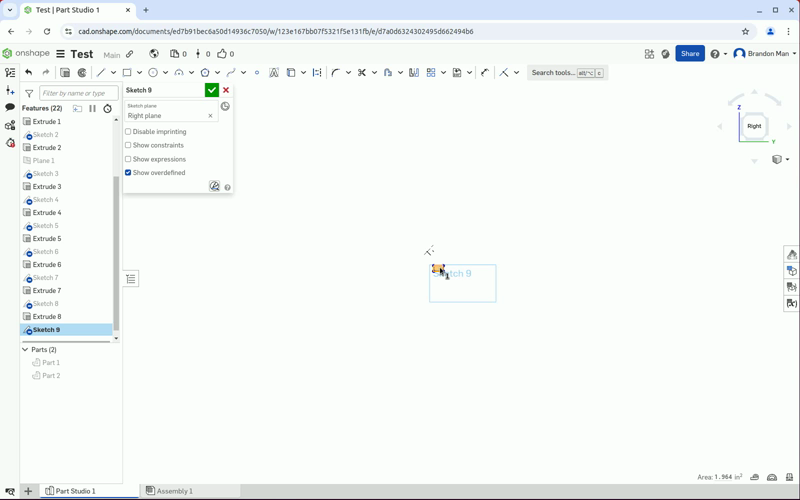
mouse_move(73, 352)
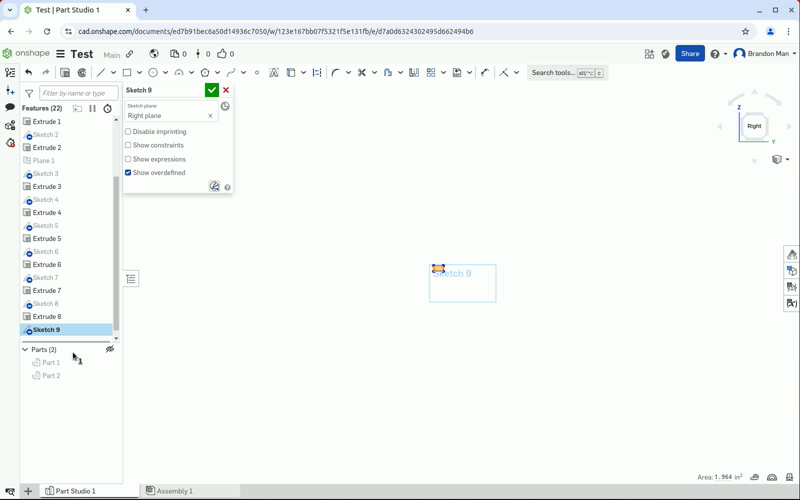
key(shift+y)
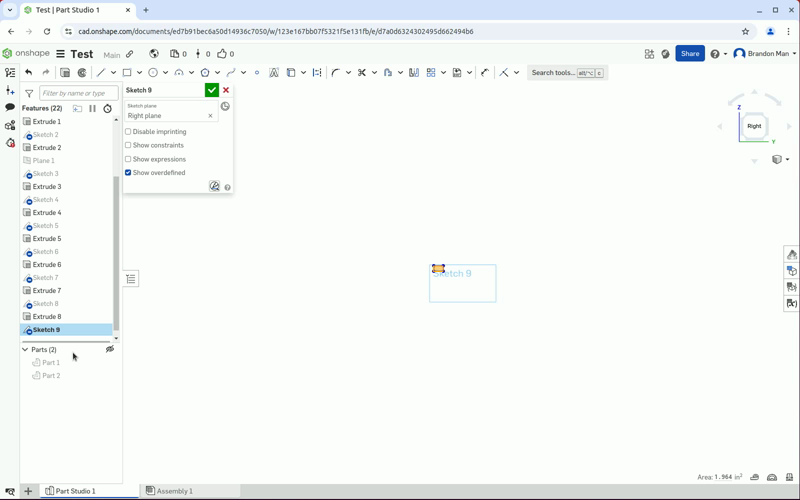
key(shift+e)
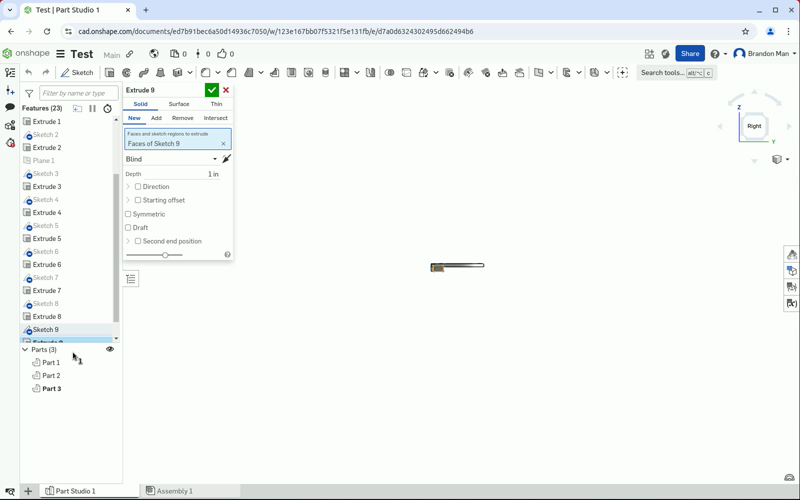
mouse_move(143, 106)
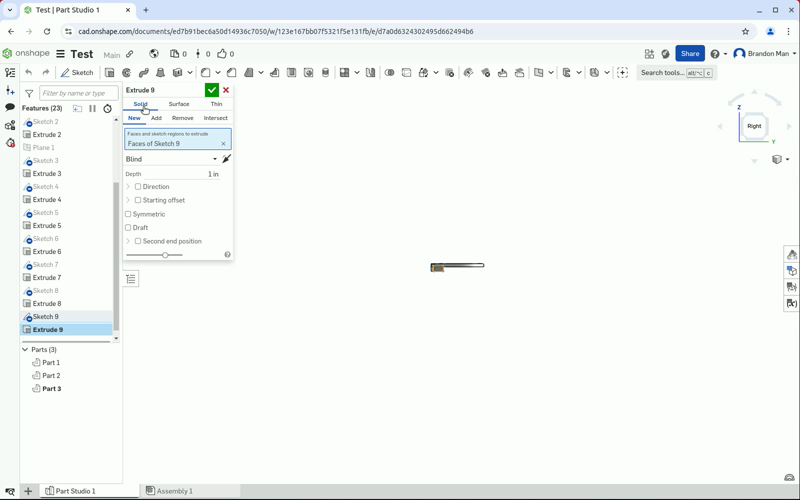
click(143, 106)
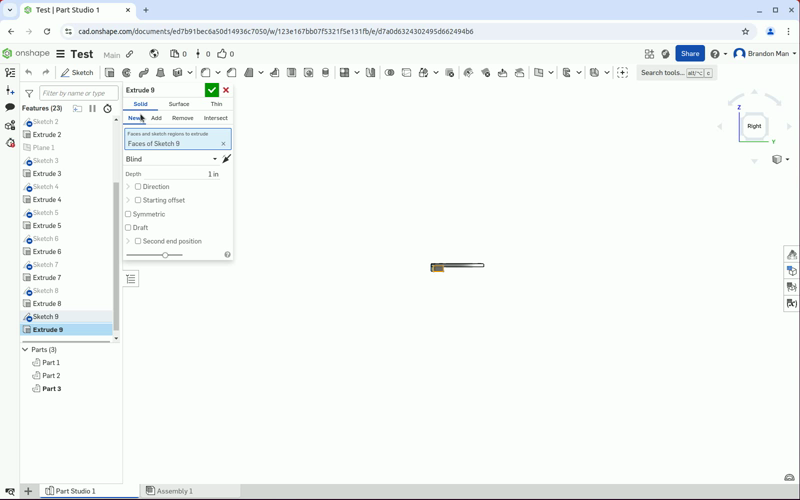
mouse_move(137, 120)
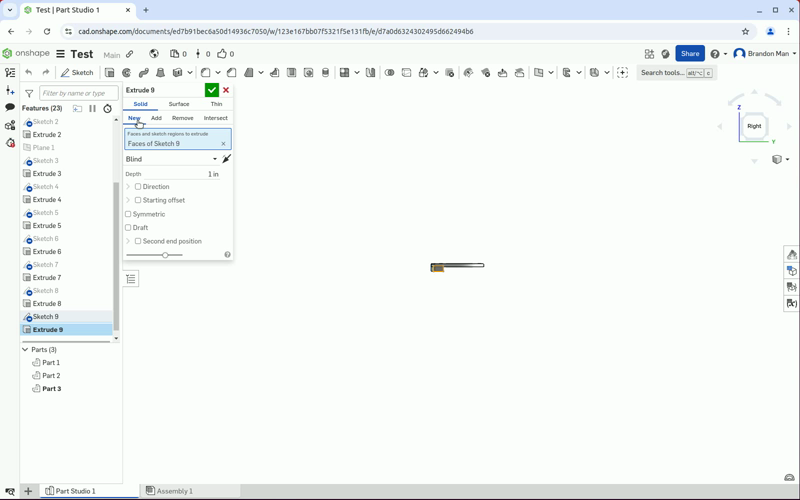
click(137, 120)
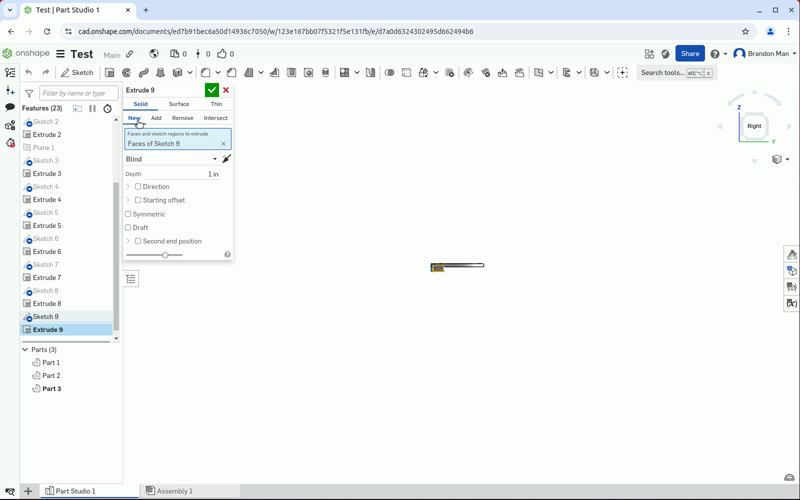
key(tab, 4)
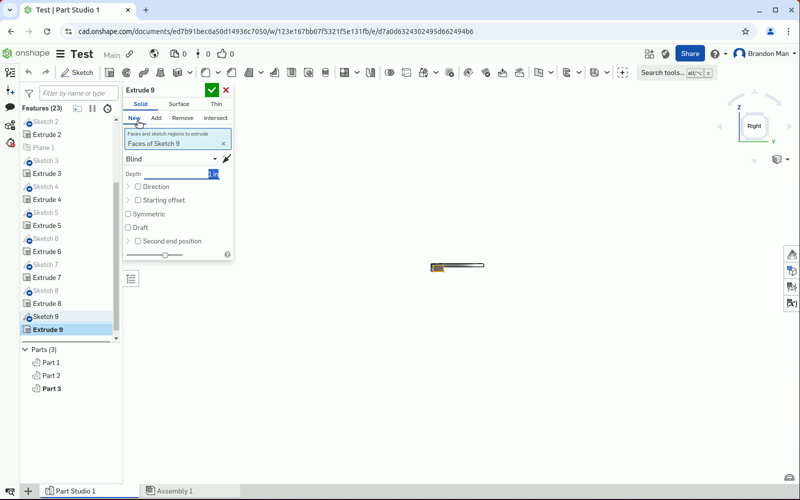
text(-0.481)
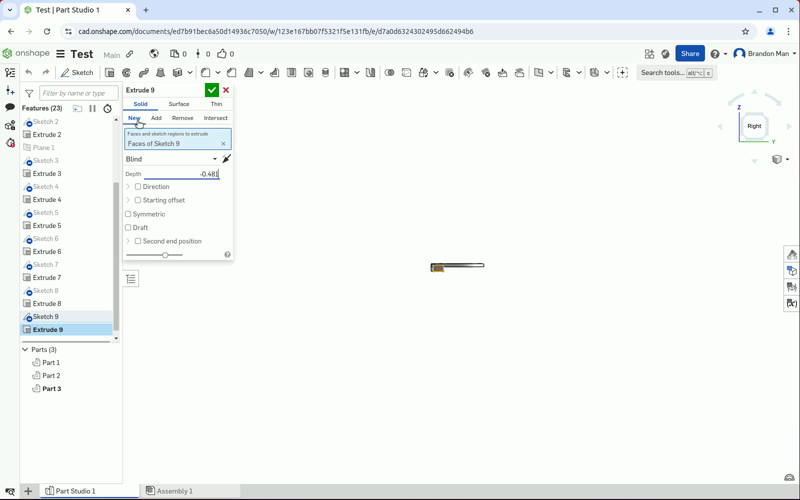
key(enter)
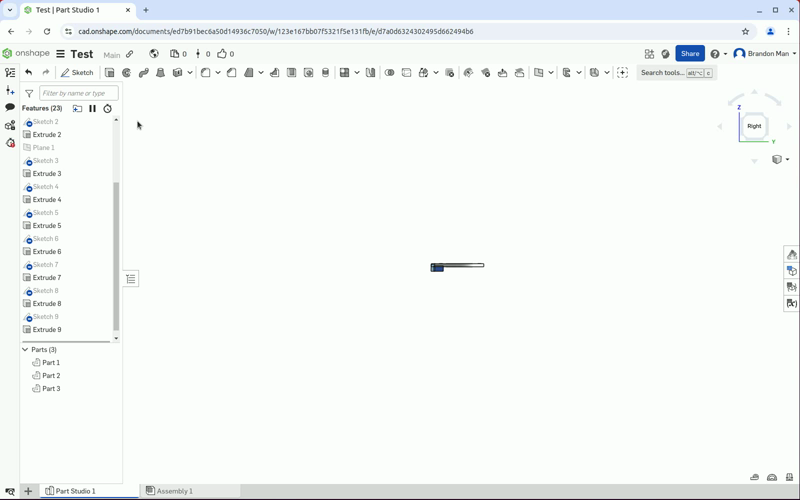
key(shift+h)
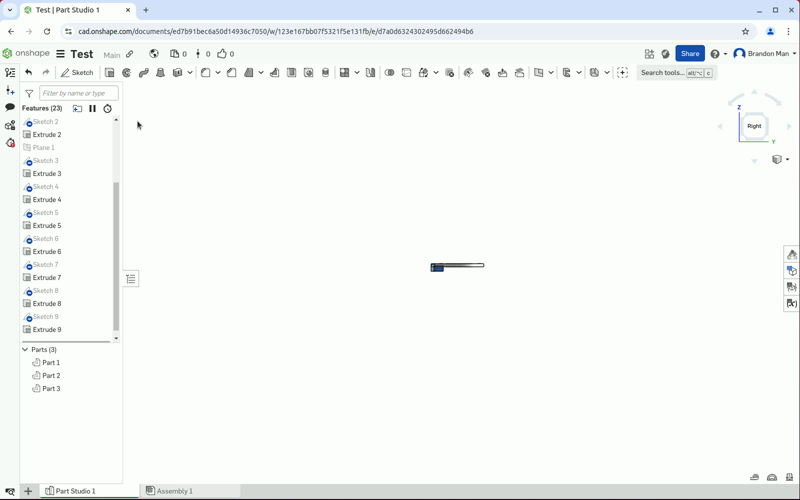
key(shift+h)
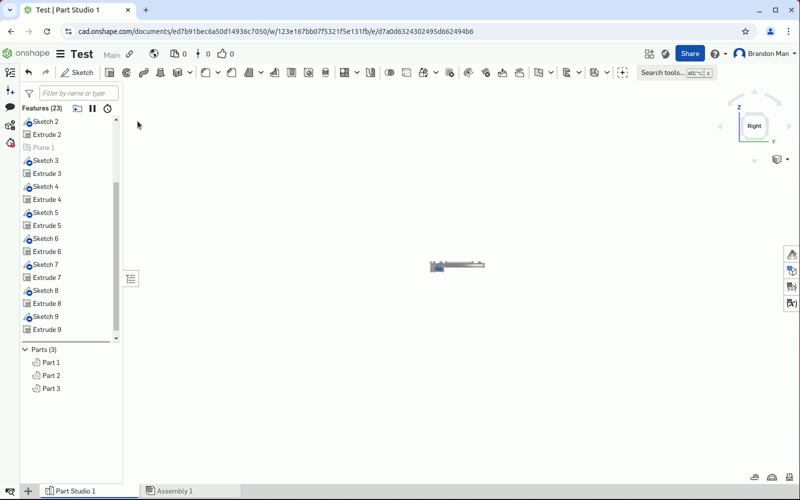
key(shift+7)
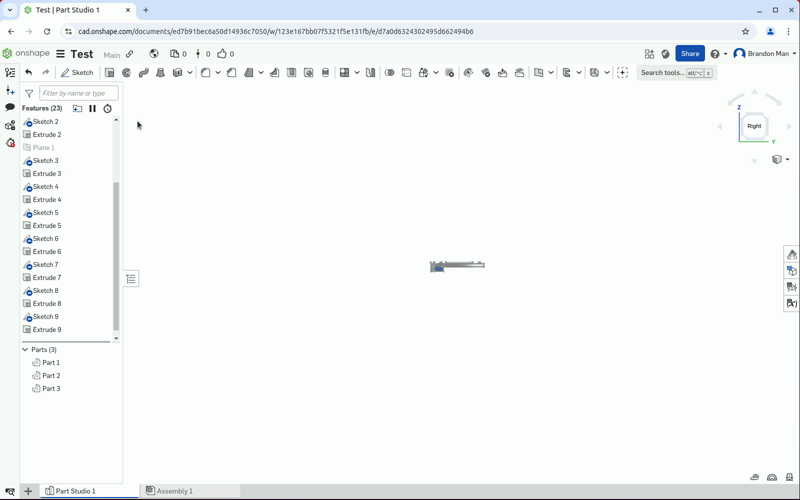
key(right, 2)
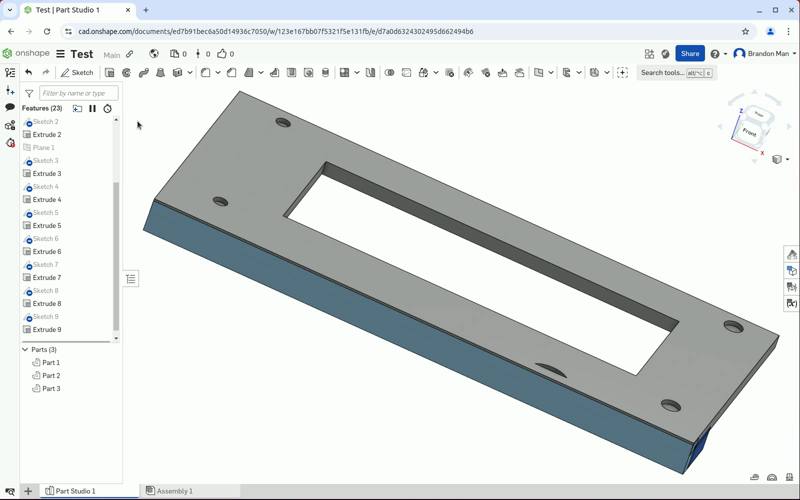
key(down, 2)
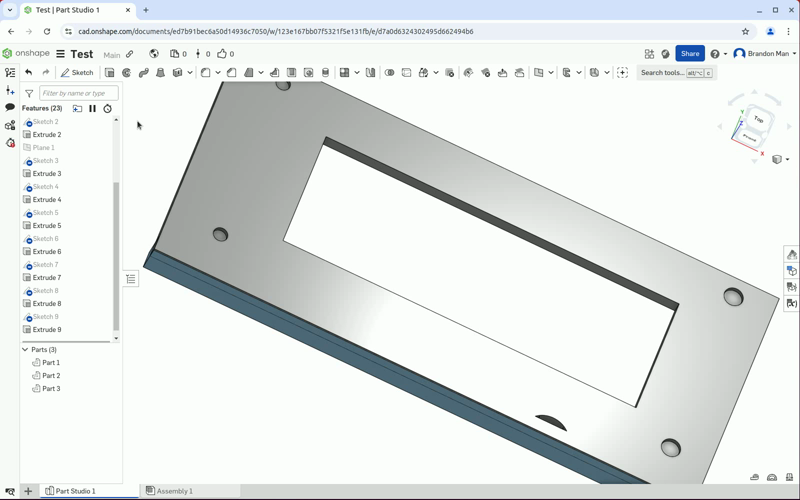
key(up, 2)
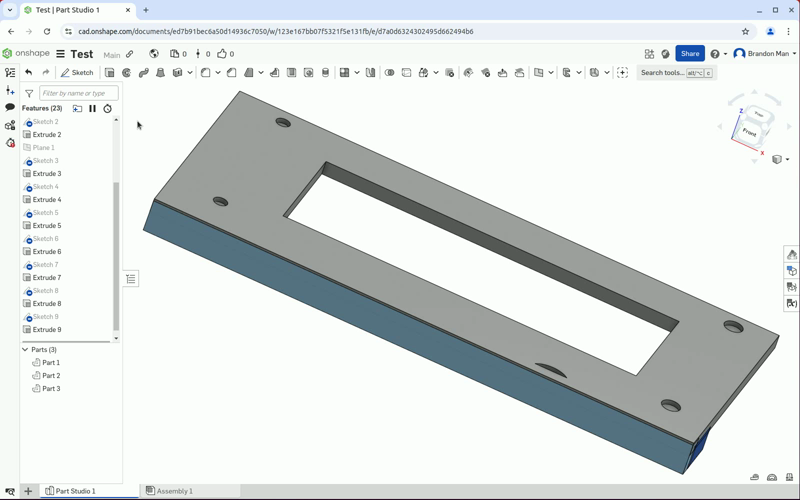
key(left, 2)
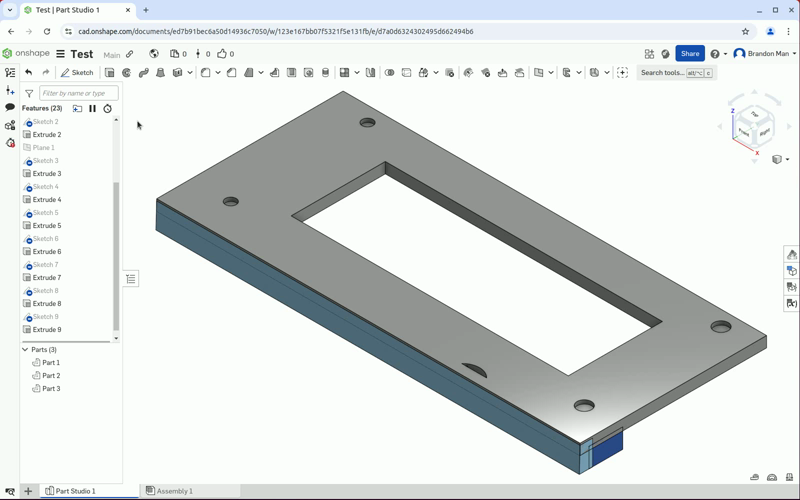
mouse_move(69, 98)
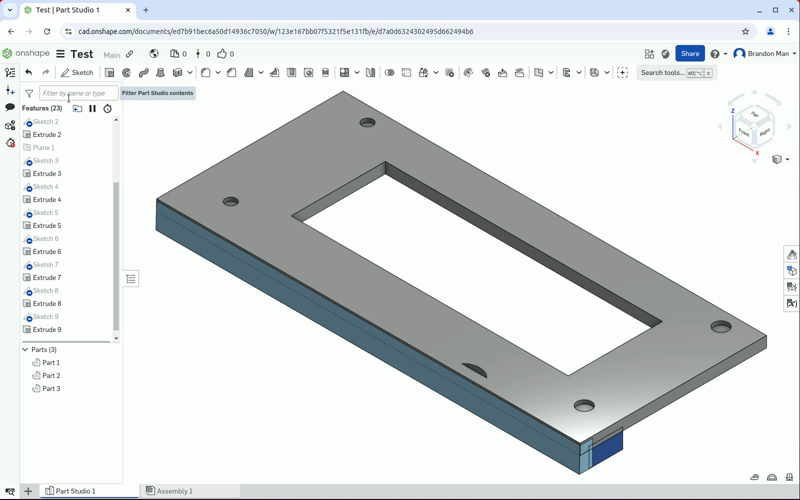
click(69, 98)